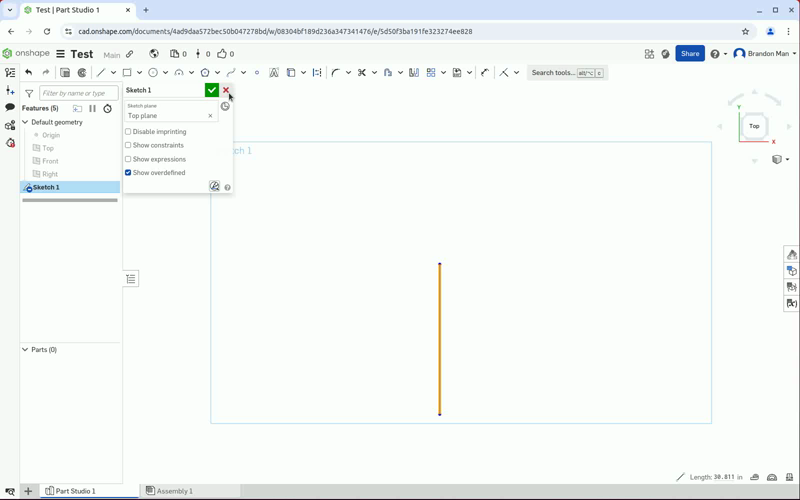
key(shift+h)
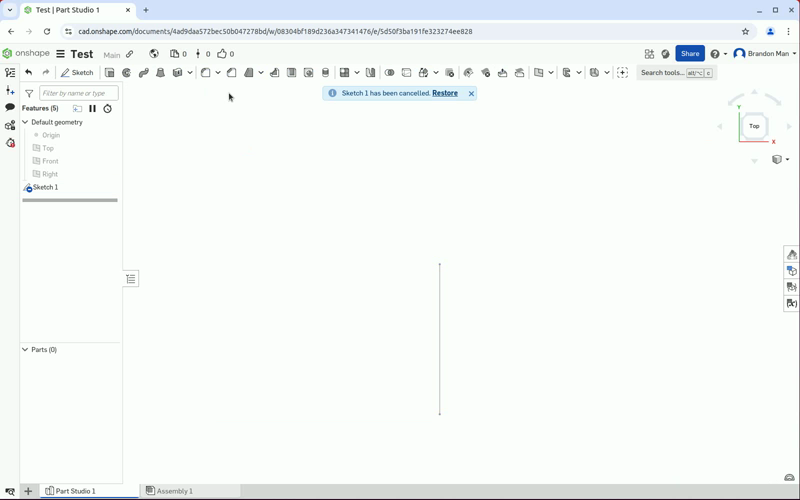
key(shift+s)
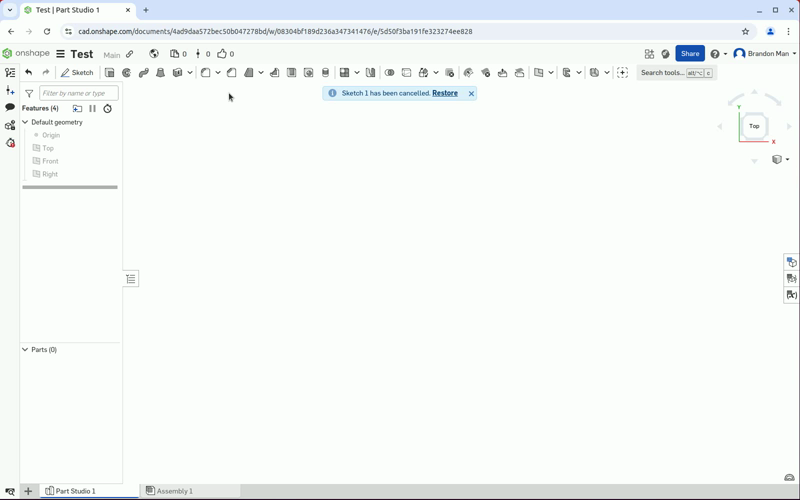
mouse_move(73, 150)
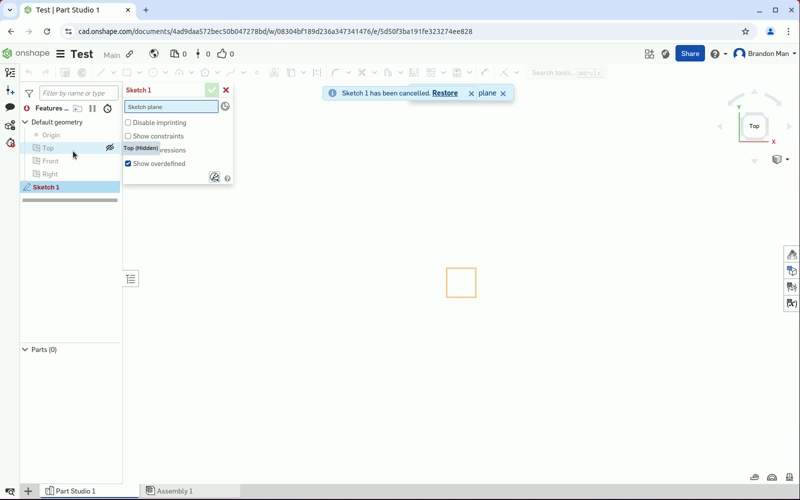
click(73, 150)
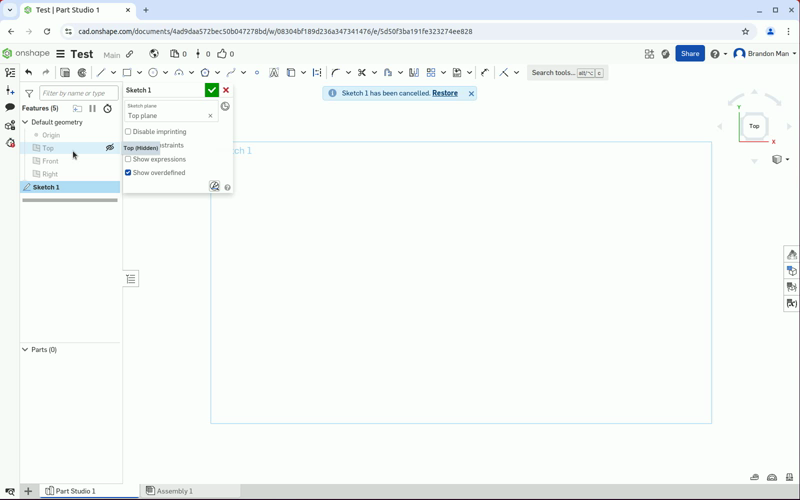
mouse_move(73, 352)
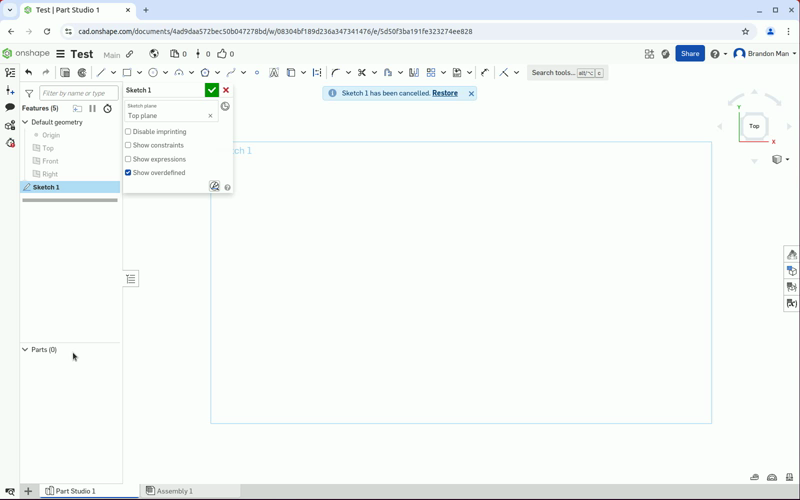
key(y)
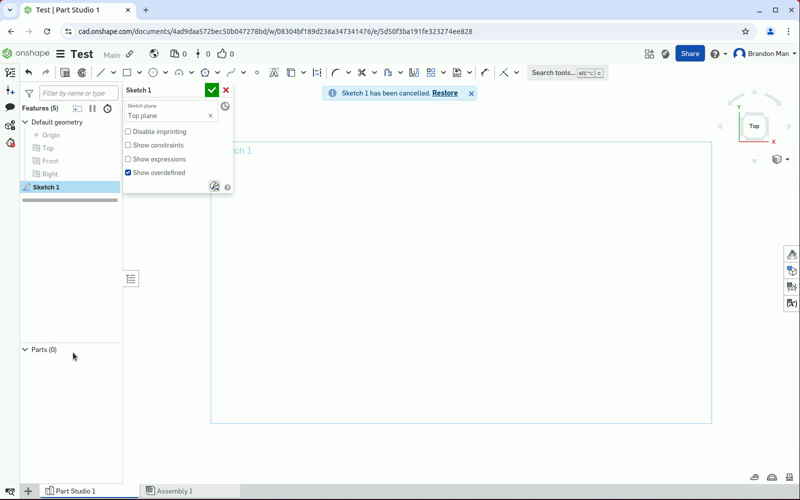
key(l)
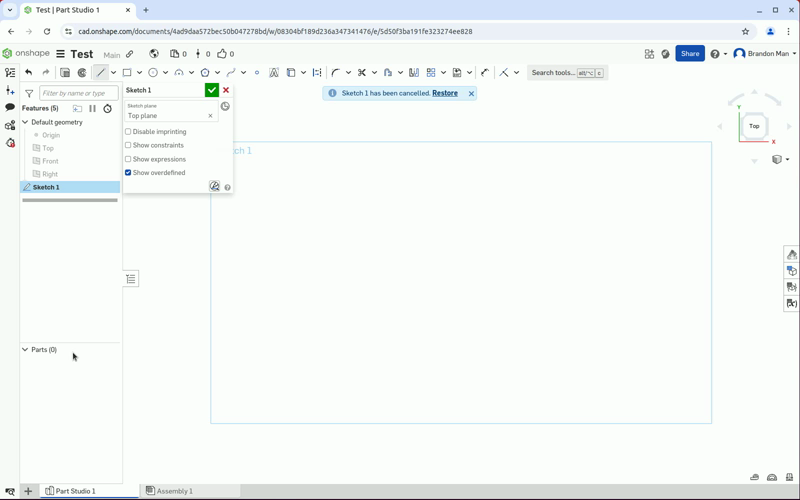
key_down(shift)
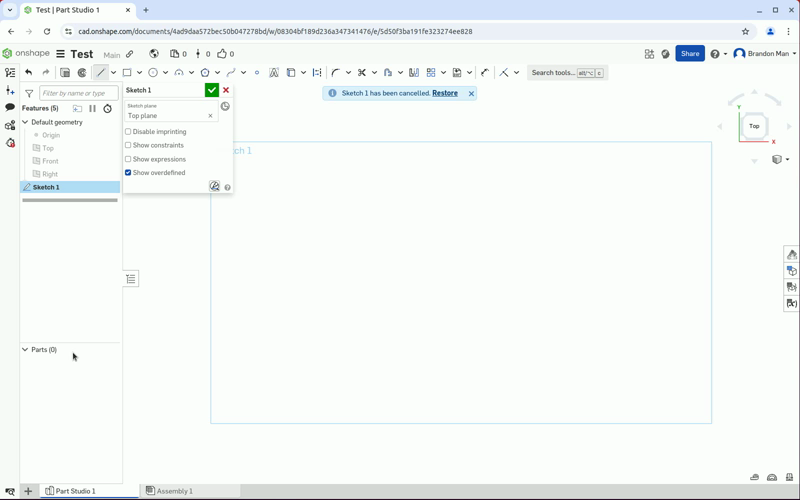
mouse_move(440, 183)
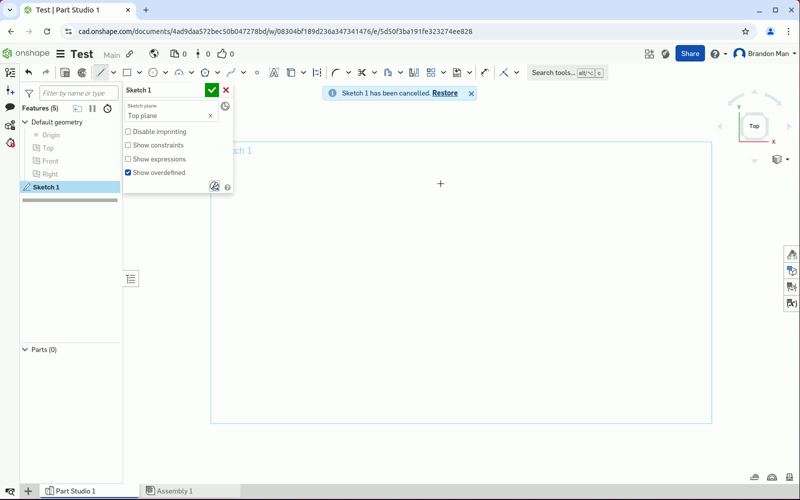
click(440, 183)
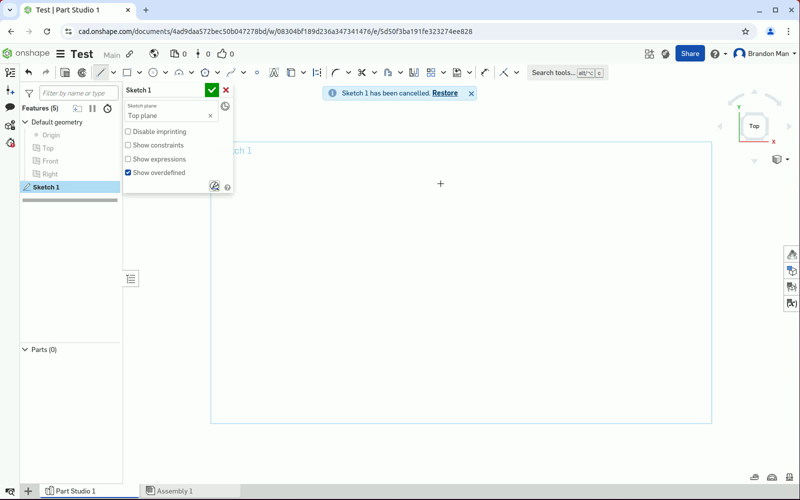
key_up(shift)
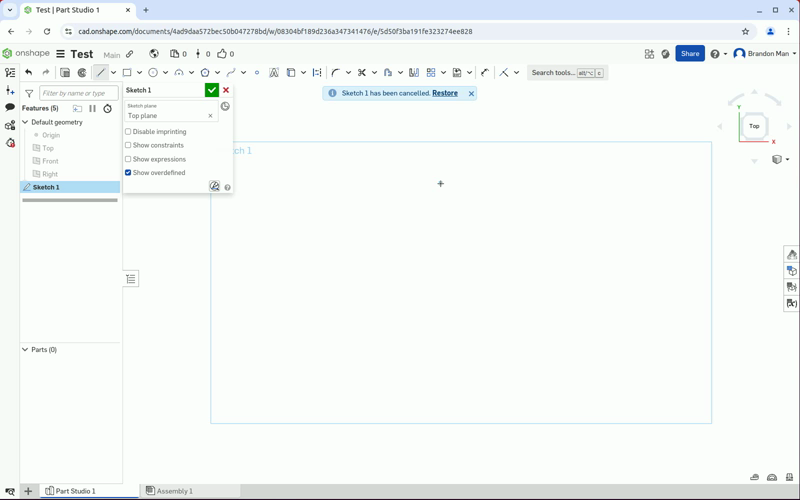
key_down(shift)
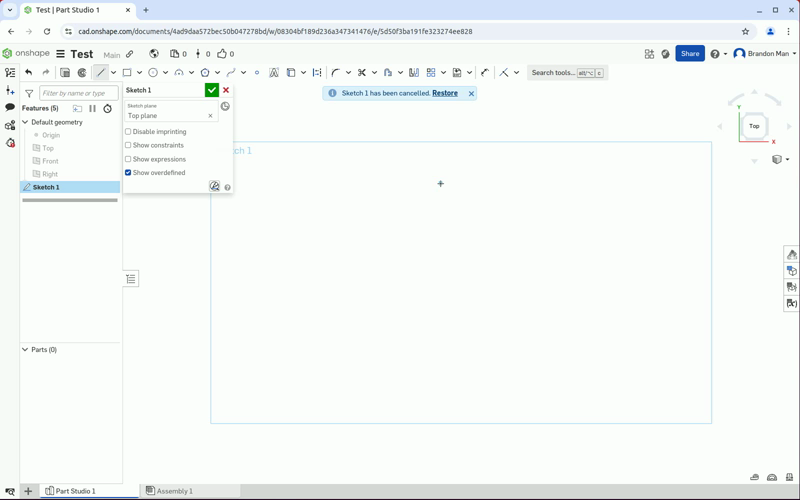
mouse_move(548, 183)
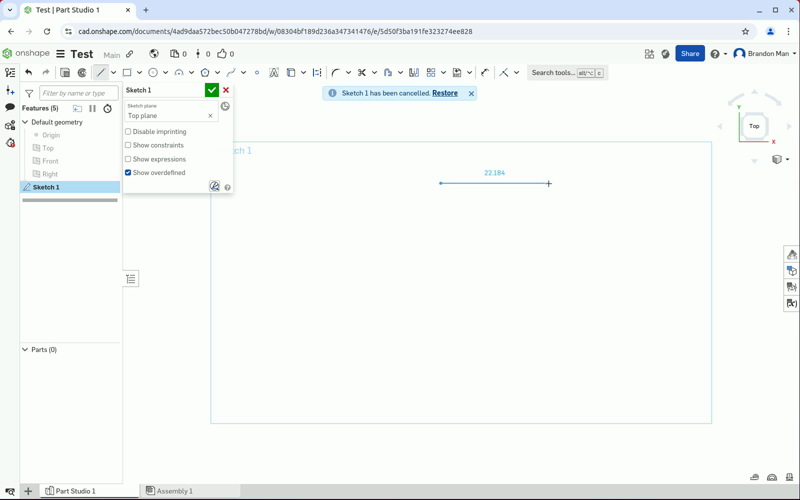
click(548, 183)
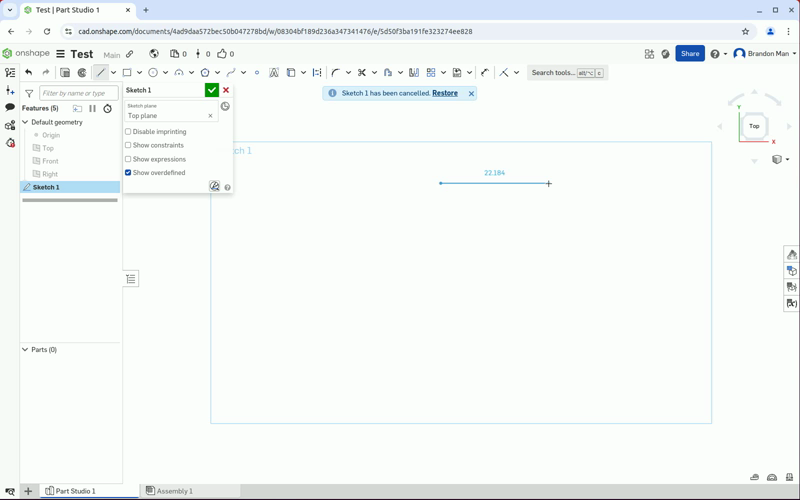
key_up(shift)
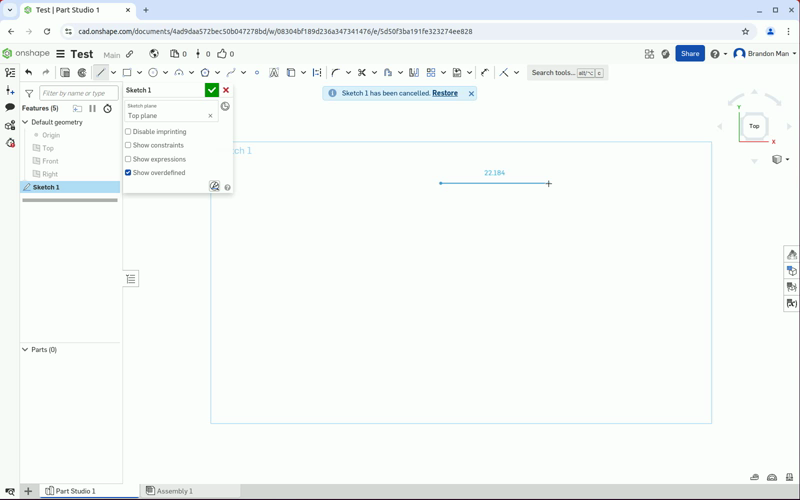
key_down(shift)
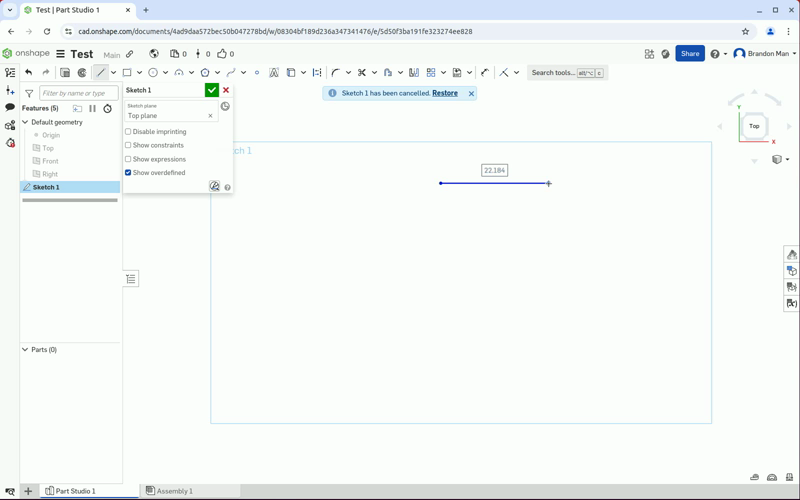
mouse_move(578, 183)
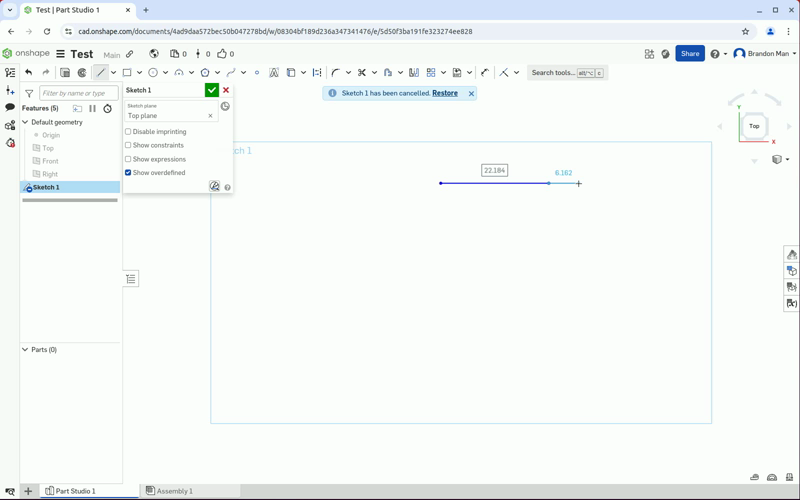
mouse_move(548, 180)
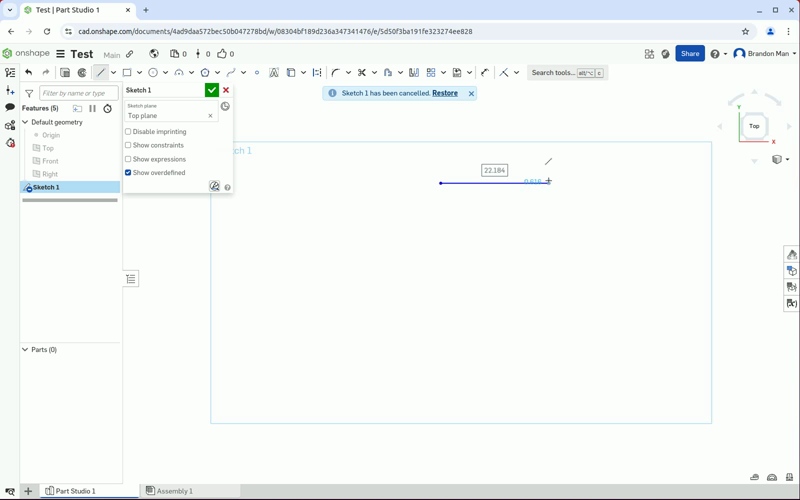
scroll(6)
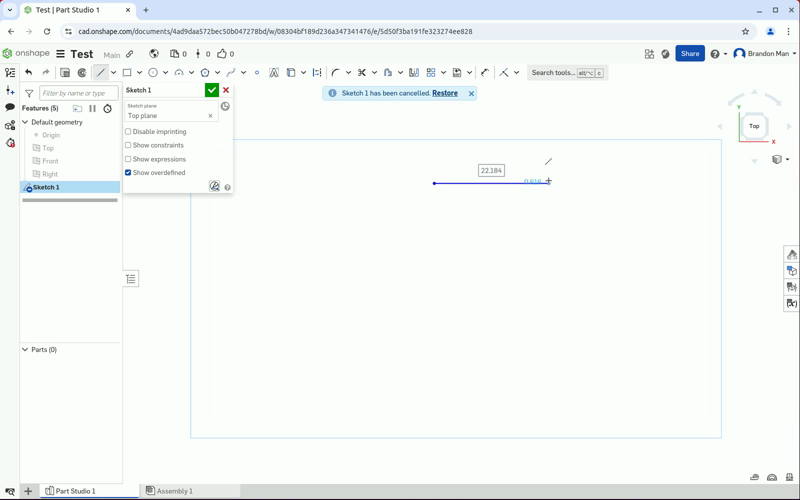
scroll(6)
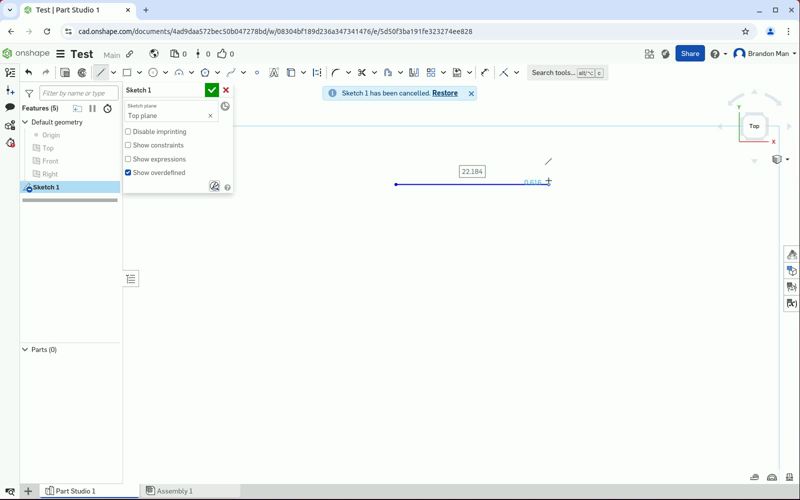
scroll(6)
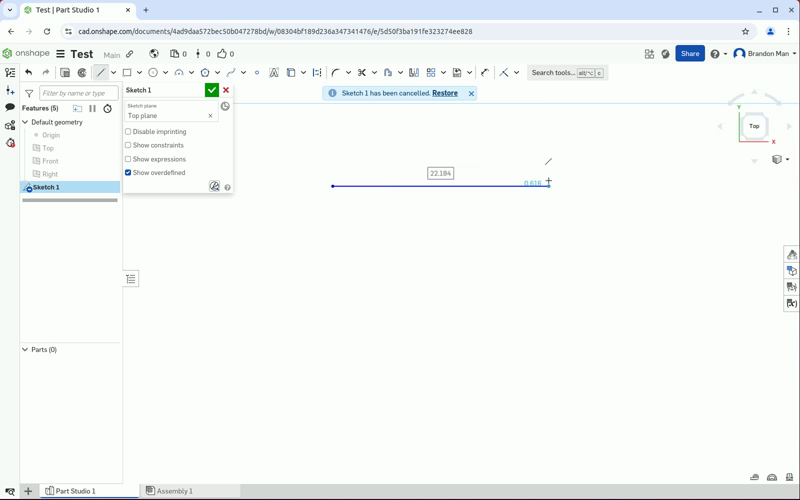
scroll(6)
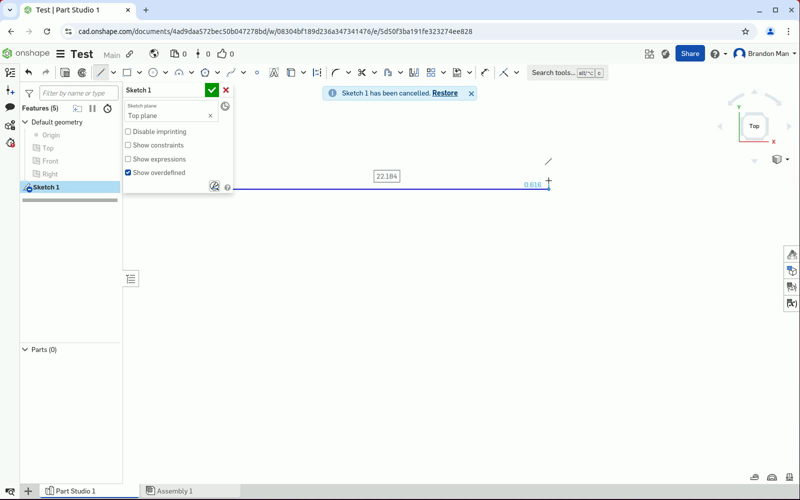
scroll(6)
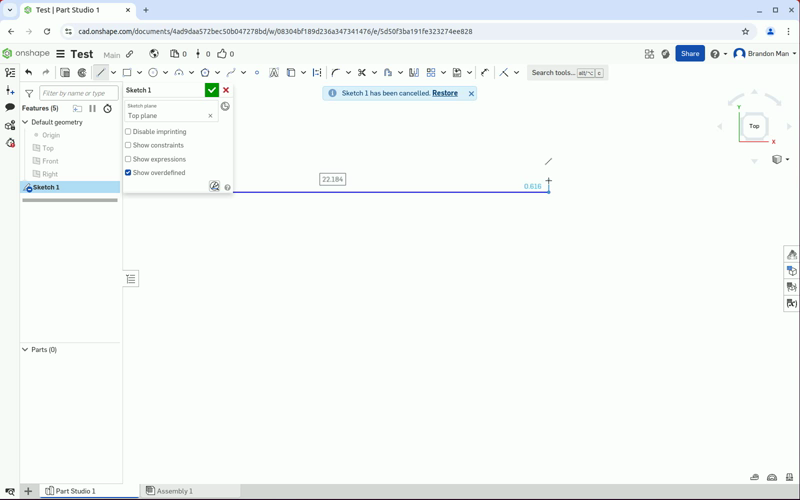
scroll(6)
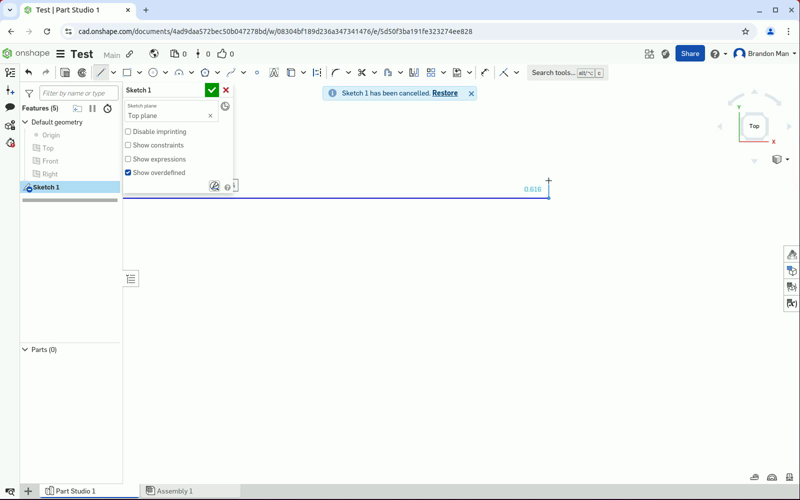
scroll(6)
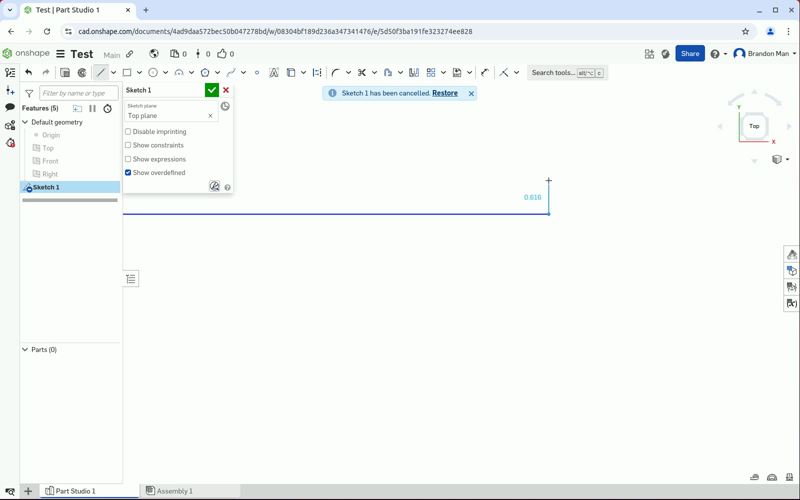
click(548, 180)
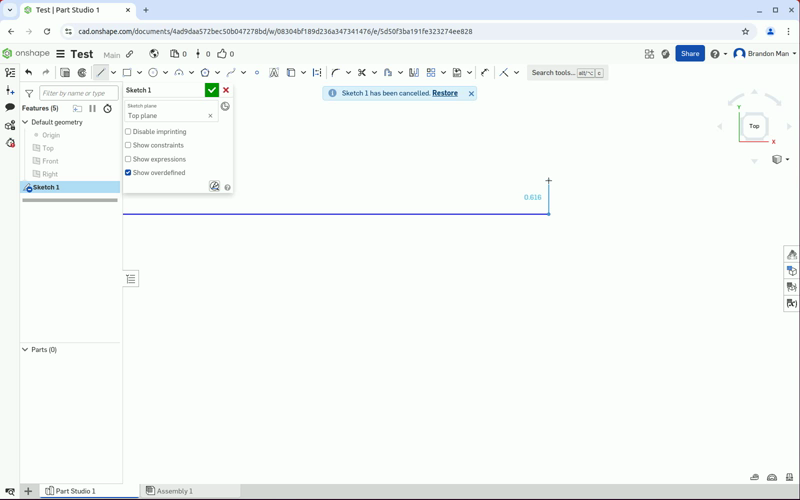
scroll(-6)
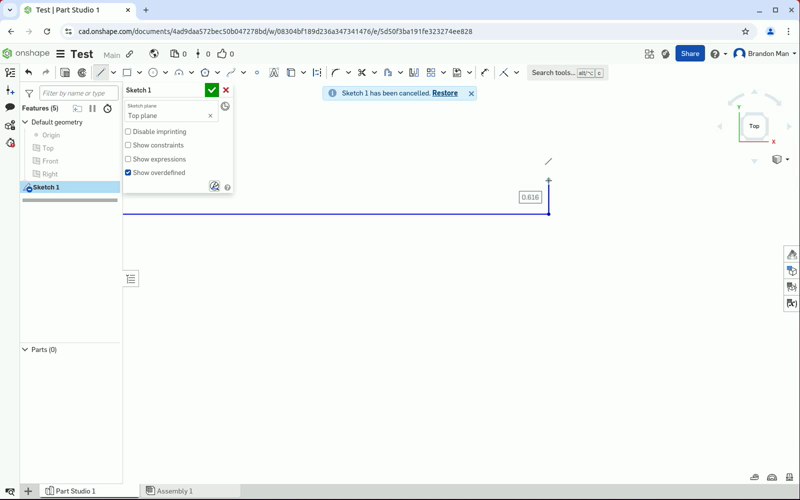
scroll(-6)
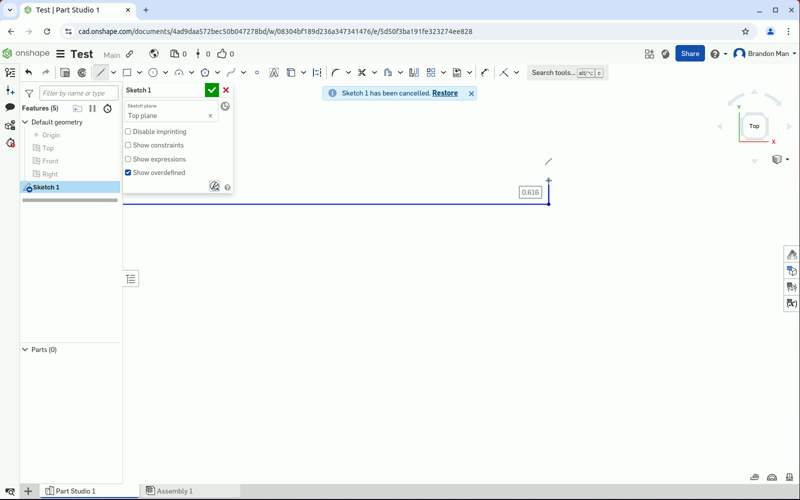
scroll(-6)
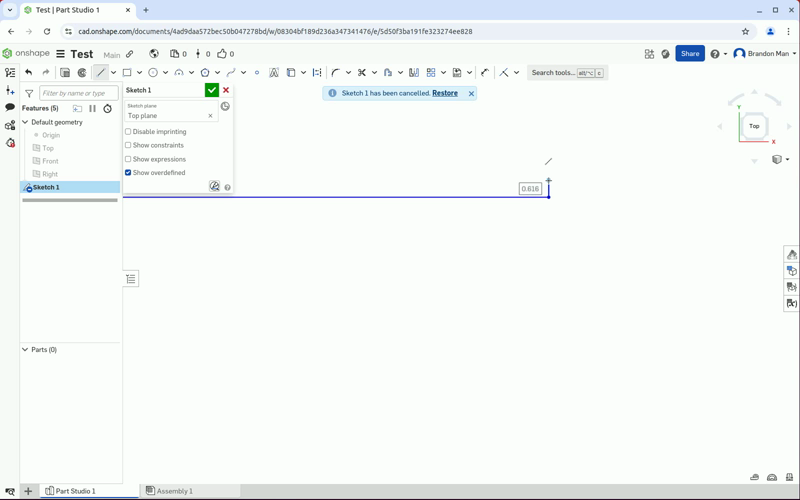
scroll(-6)
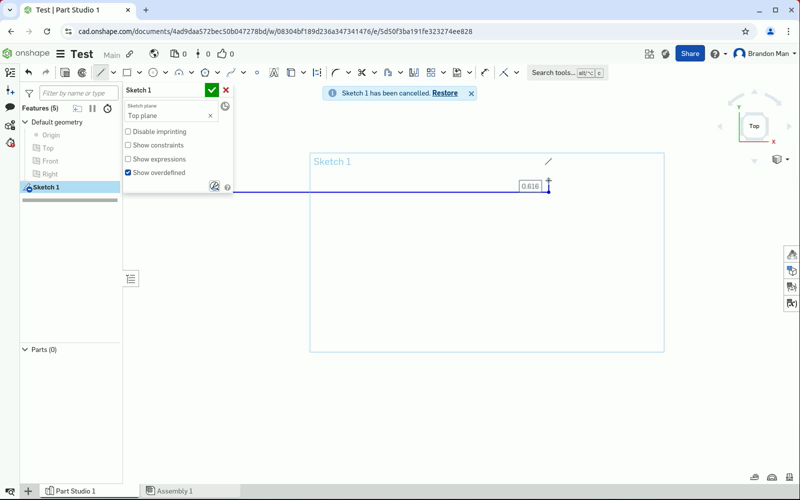
scroll(-6)
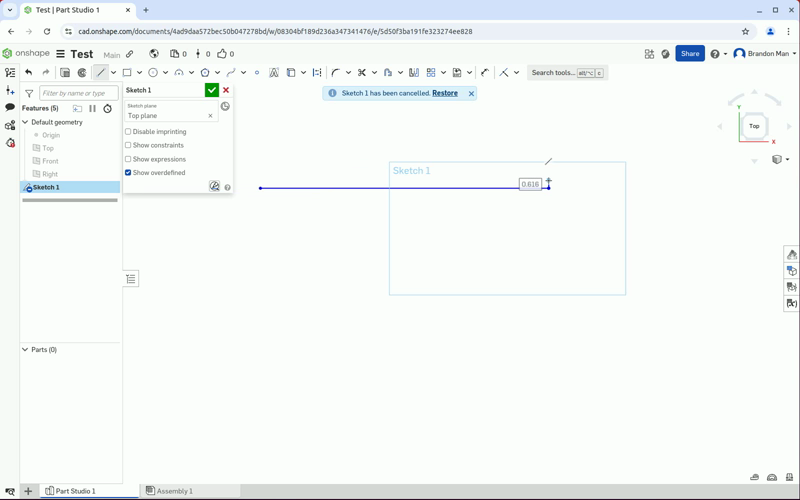
scroll(-6)
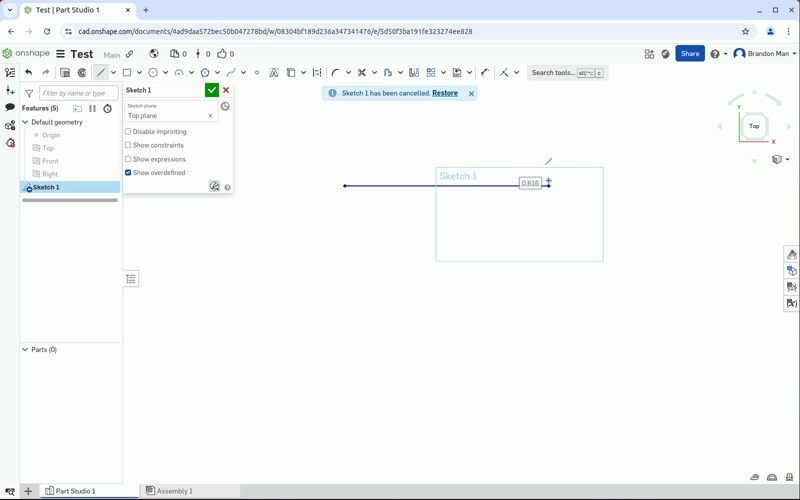
scroll(-6)
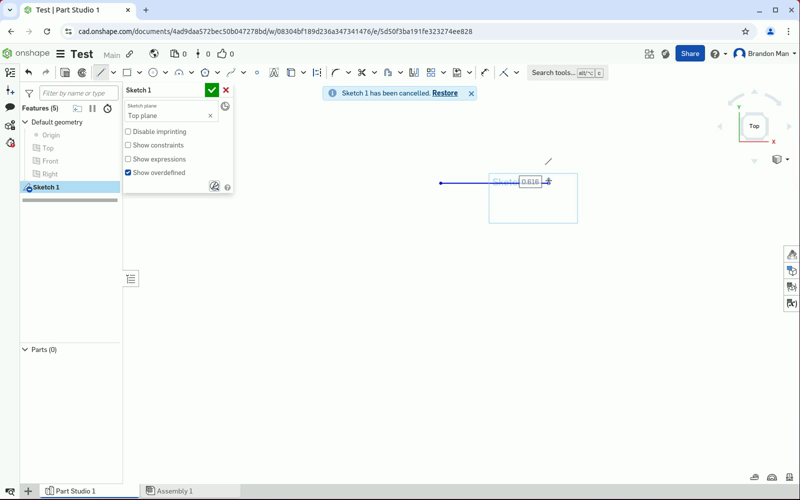
key_up(shift)
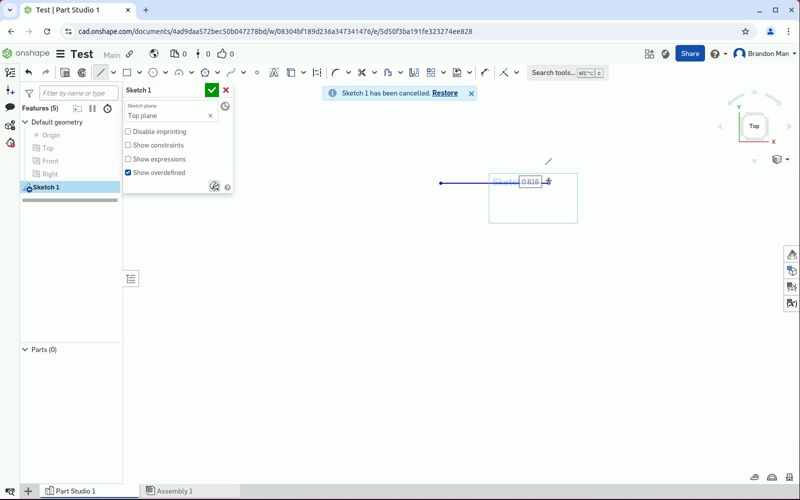
key_down(shift)
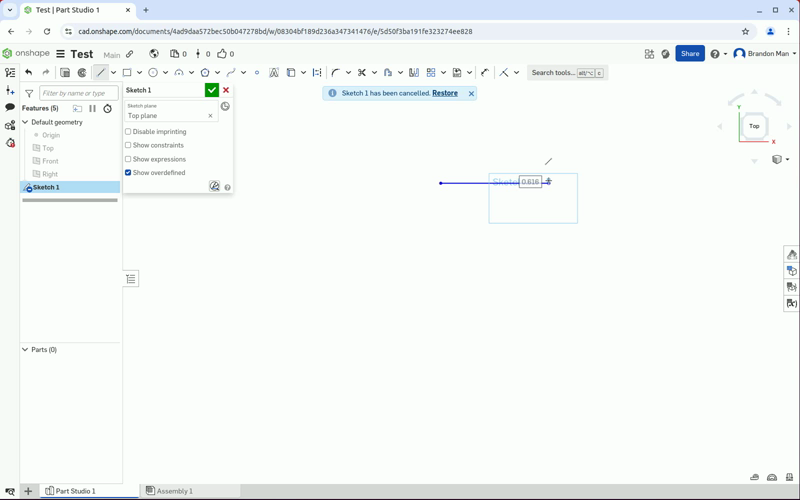
mouse_move(440, 180)
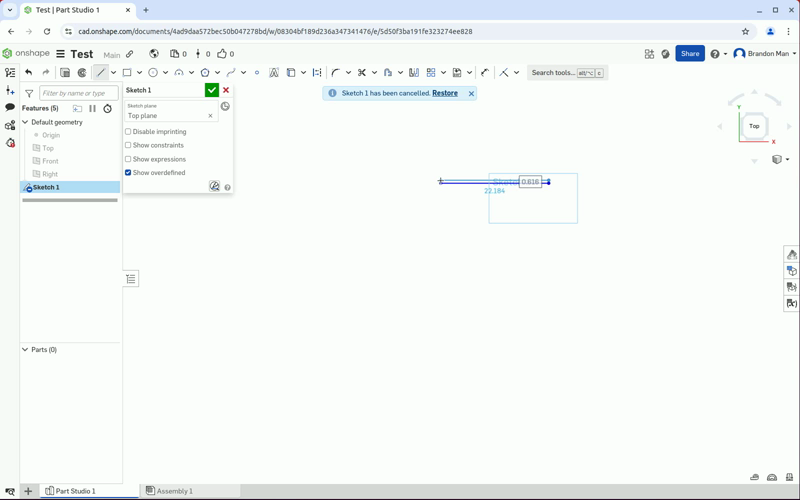
scroll(6)
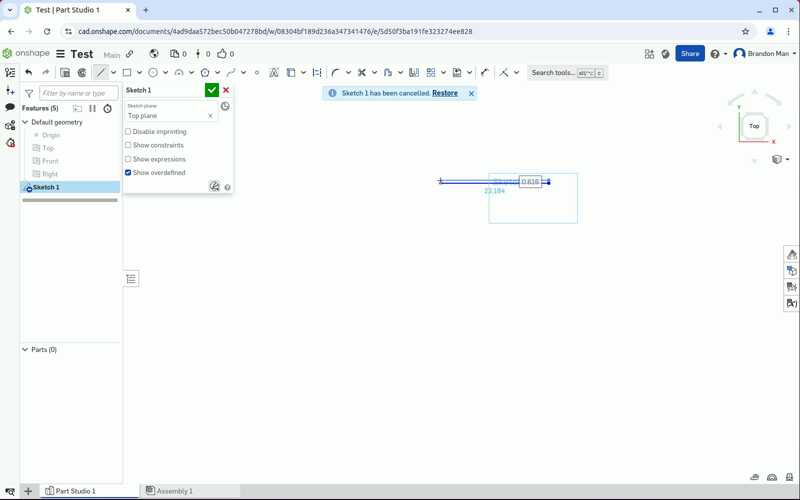
scroll(6)
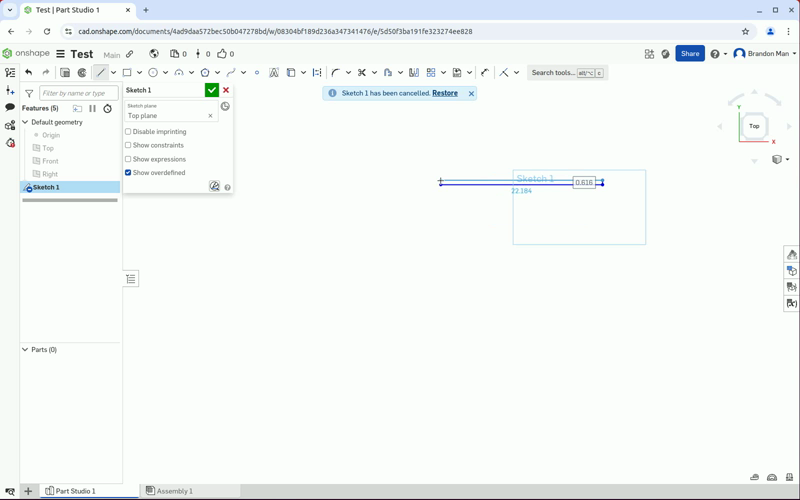
scroll(6)
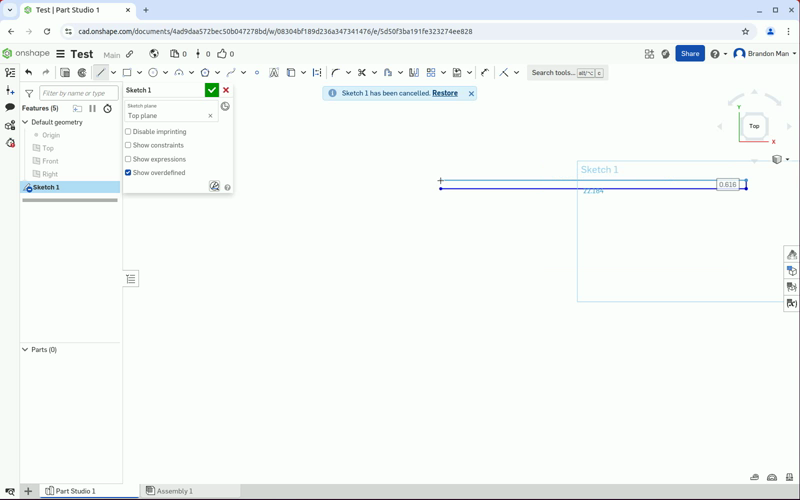
scroll(6)
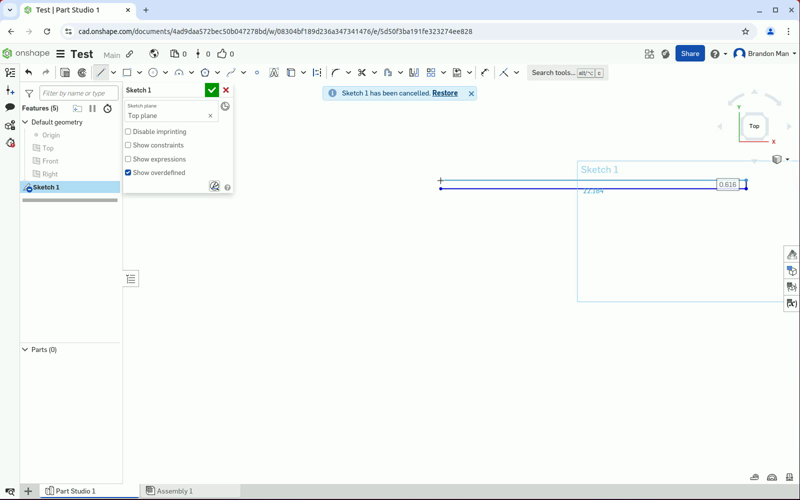
scroll(6)
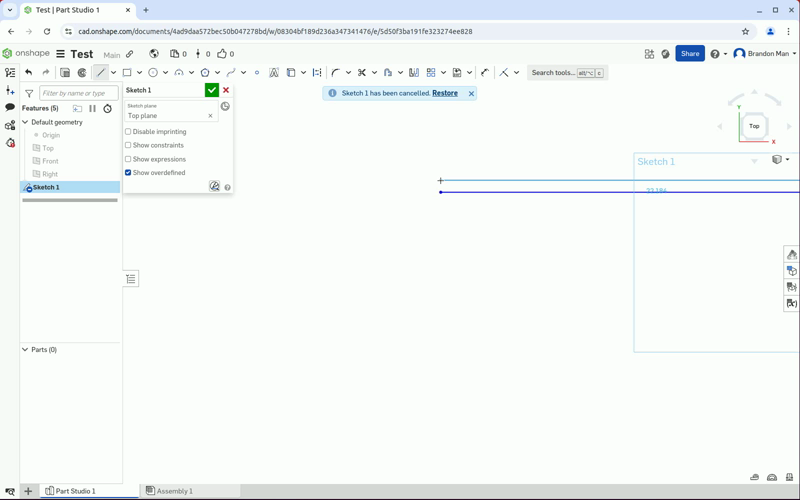
scroll(6)
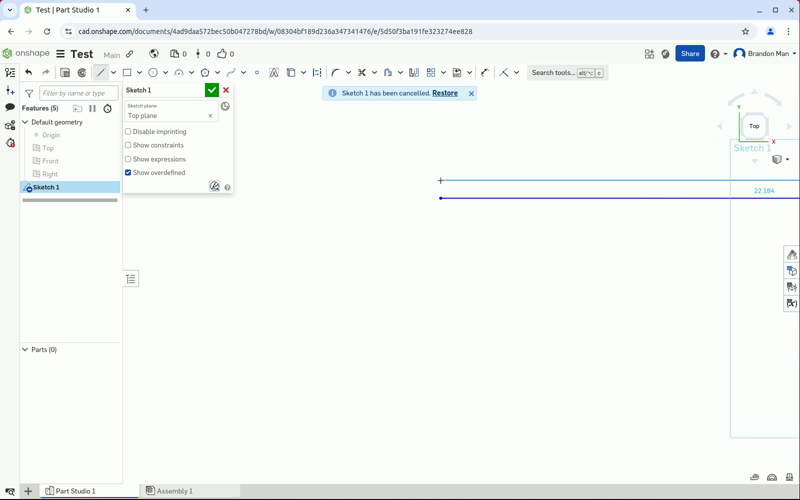
scroll(6)
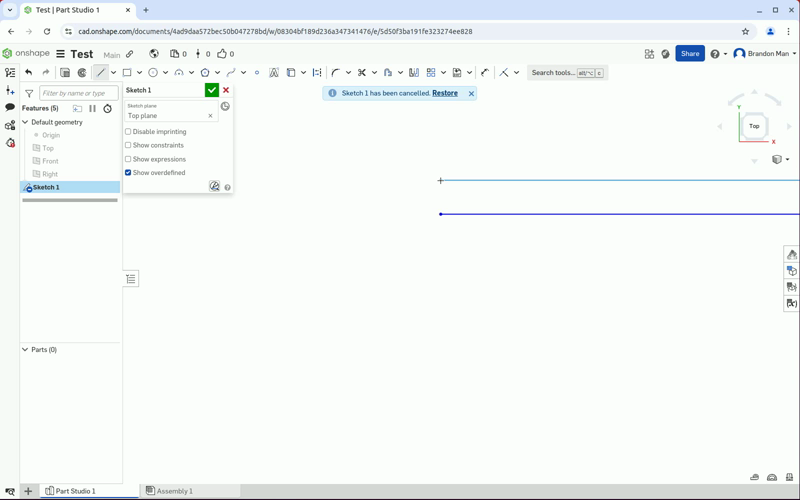
click(440, 180)
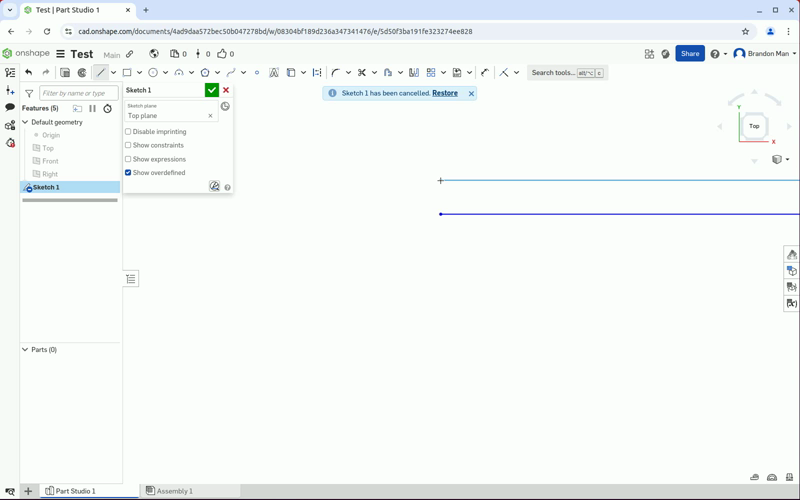
scroll(-6)
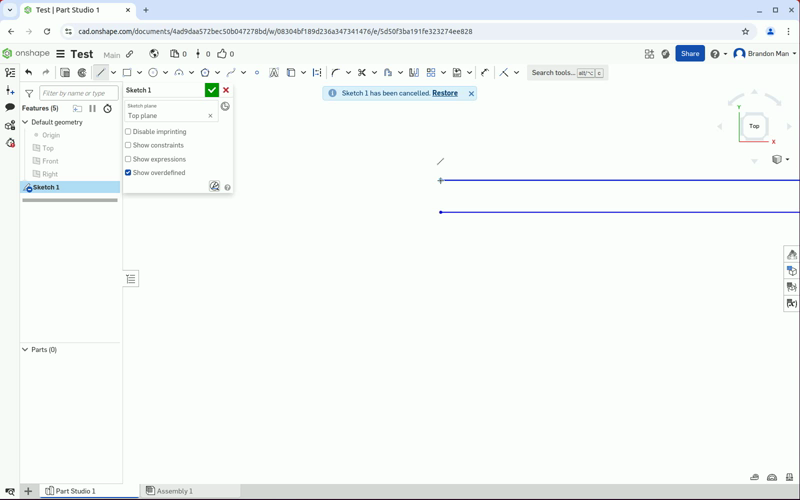
scroll(-6)
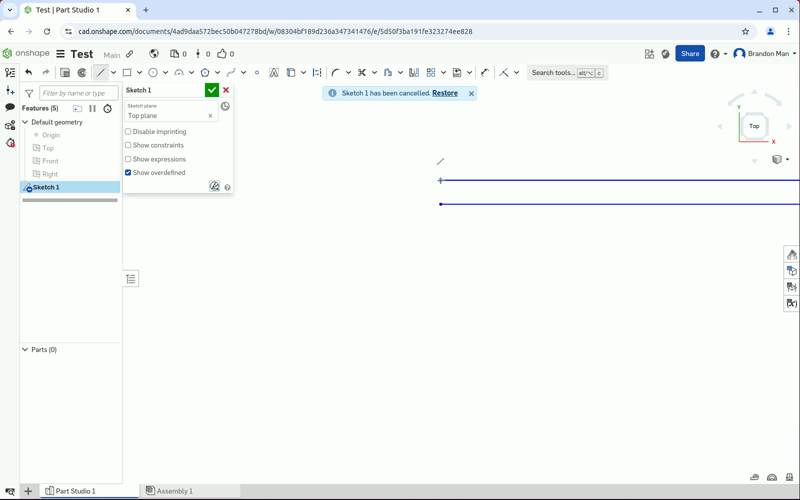
scroll(-6)
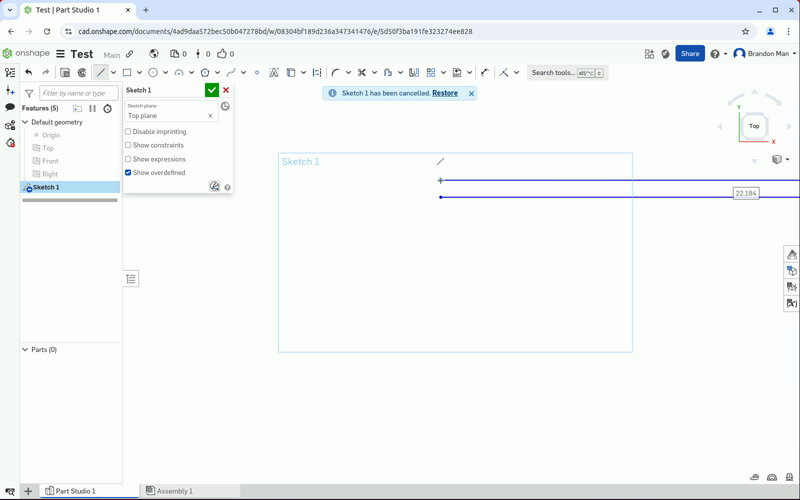
scroll(-6)
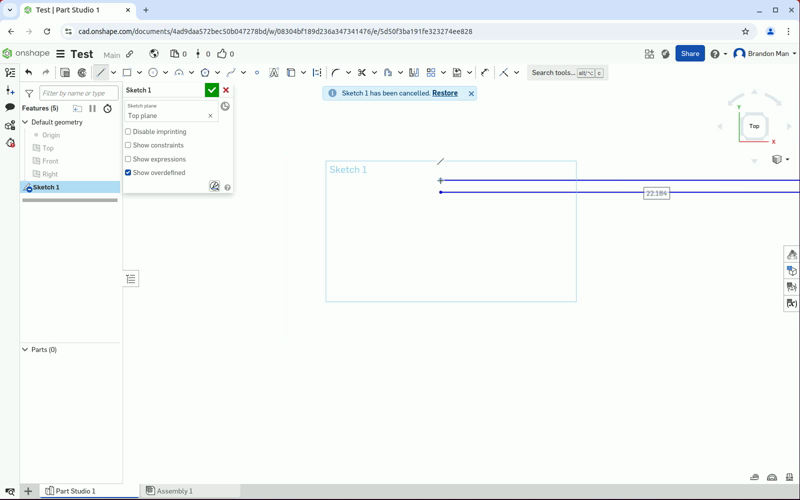
scroll(-6)
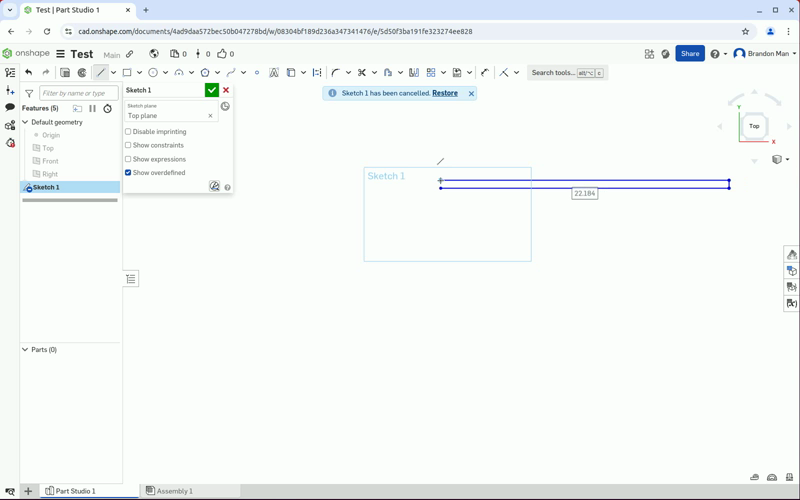
scroll(-6)
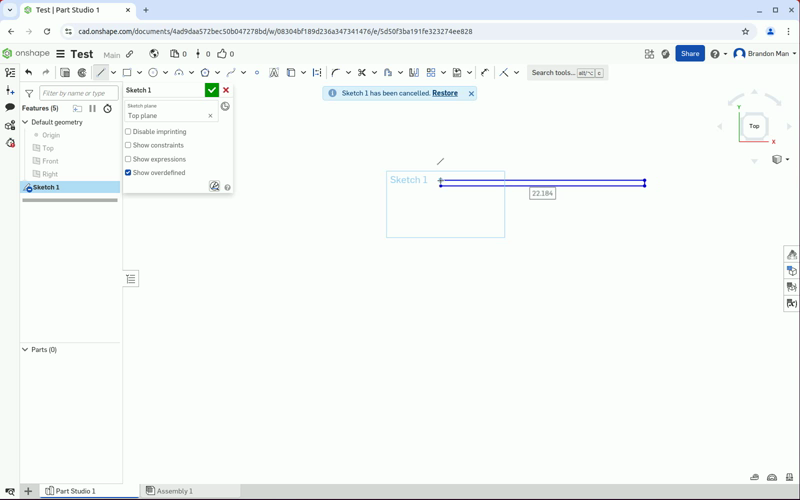
scroll(-6)
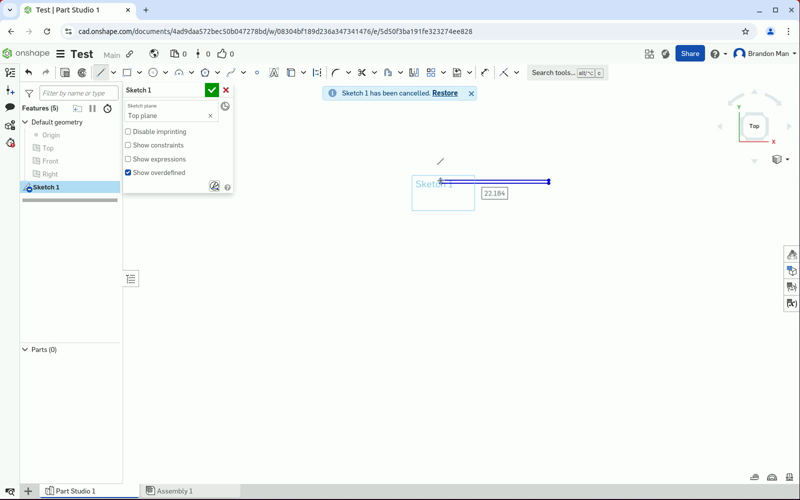
key_up(shift)
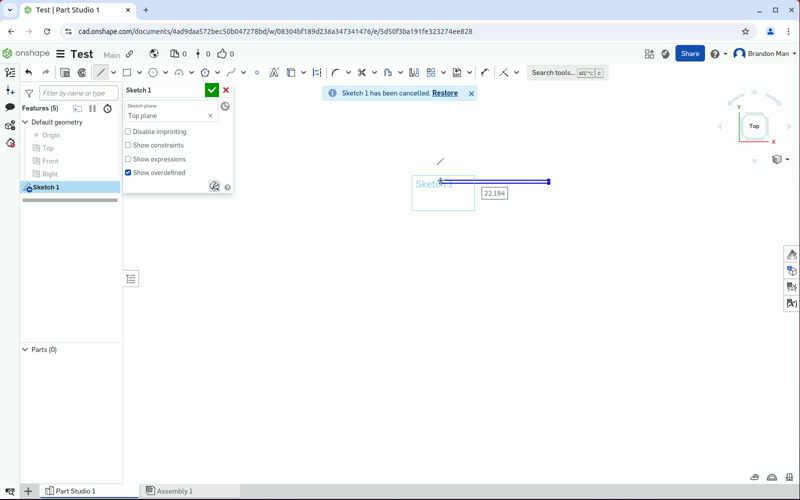
mouse_move(470, 180)
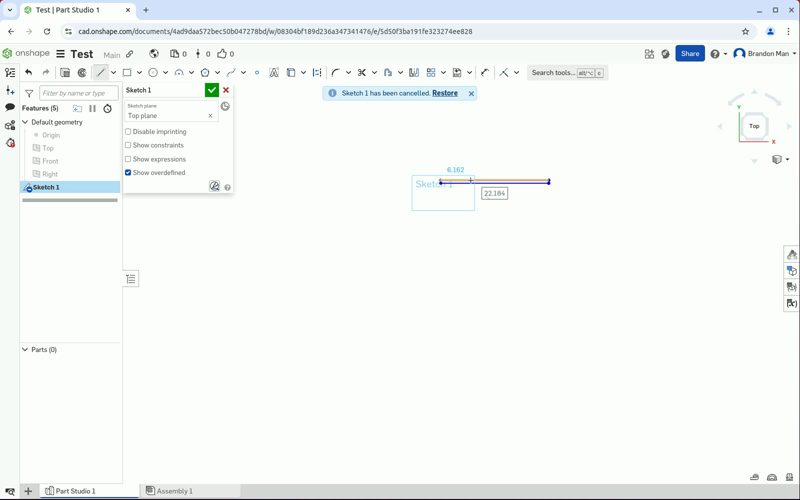
key_down(shift)
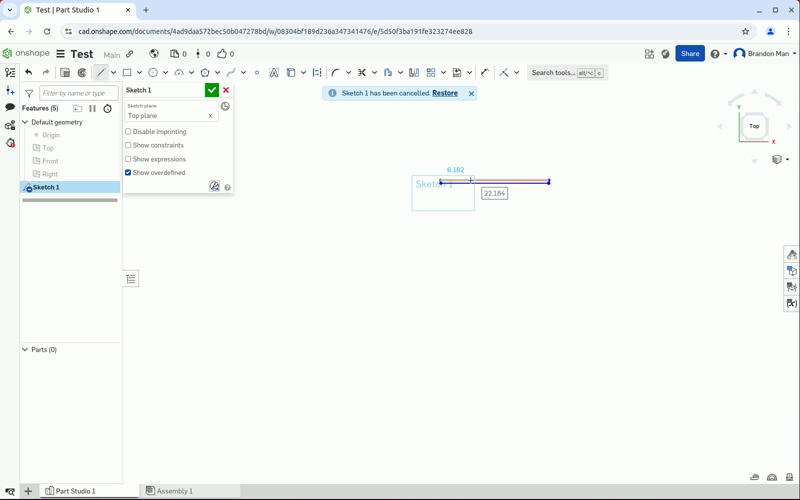
mouse_move(440, 183)
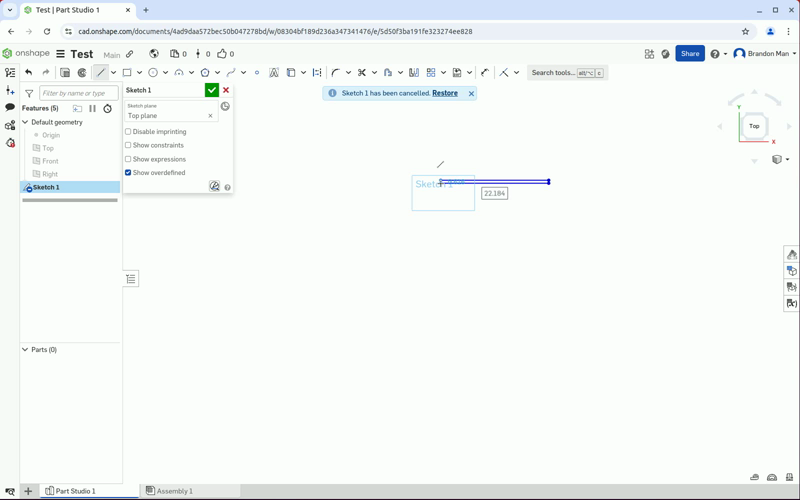
scroll(6)
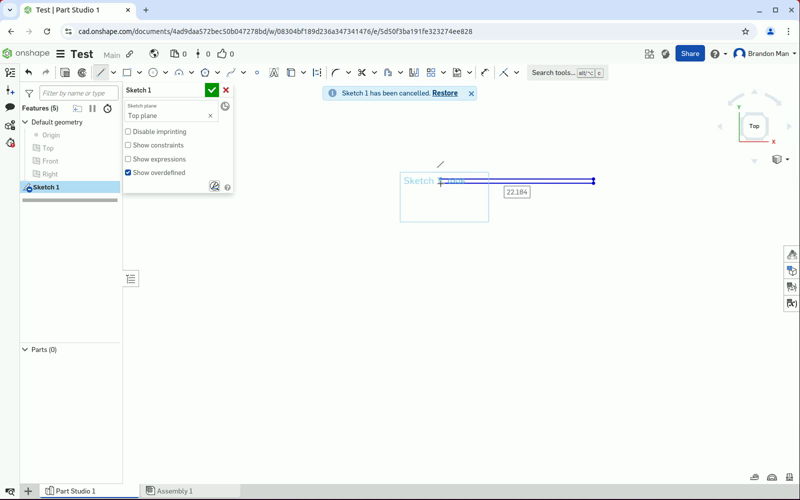
scroll(6)
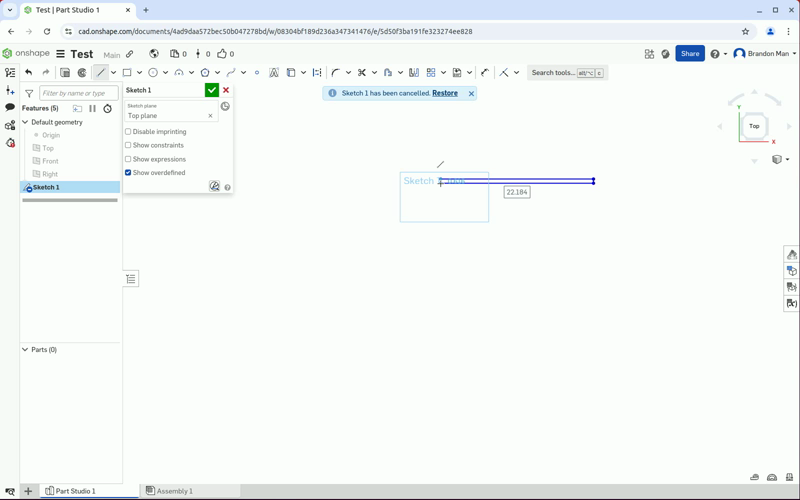
scroll(6)
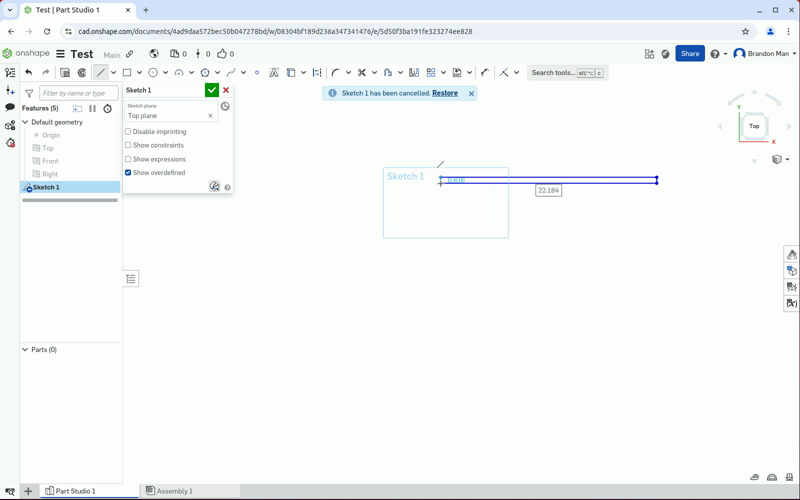
scroll(6)
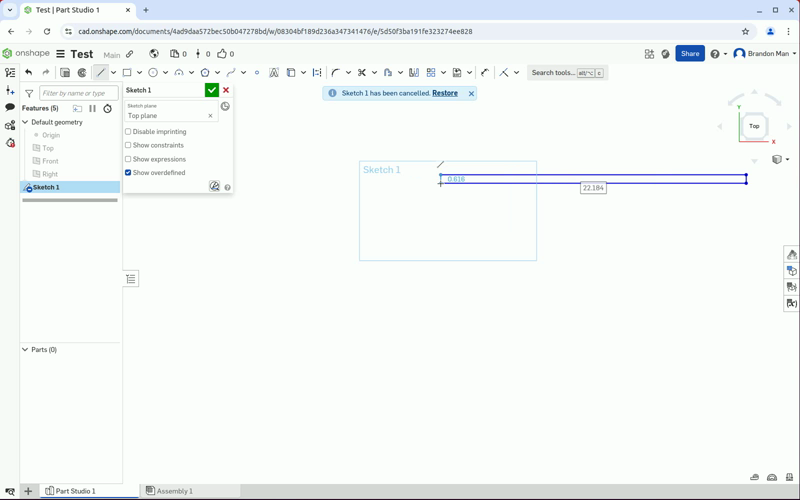
scroll(6)
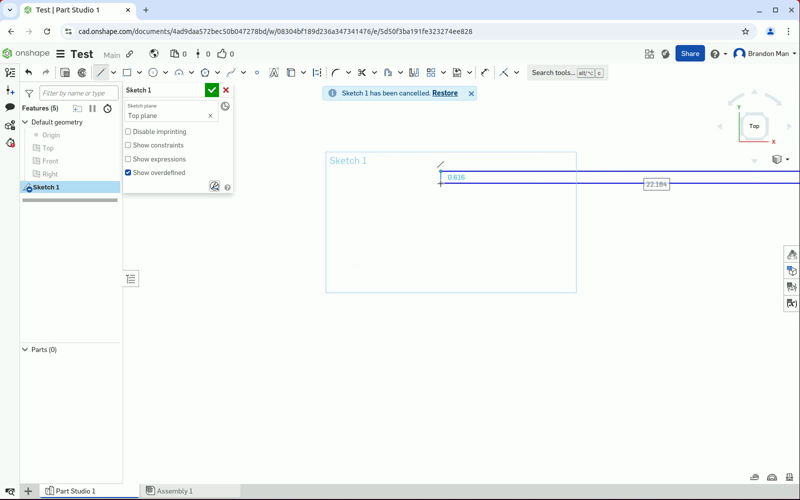
scroll(6)
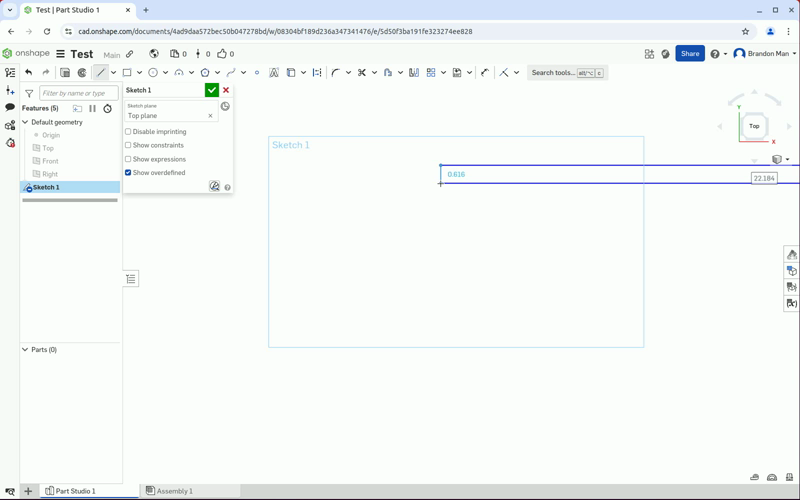
scroll(6)
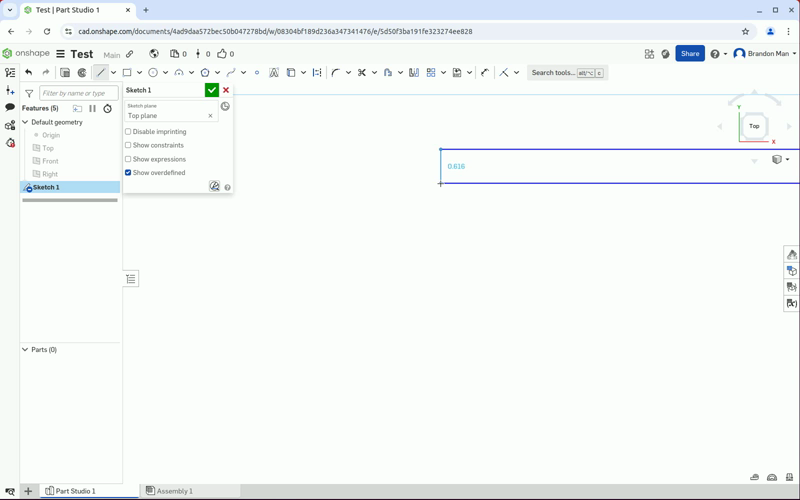
key_up(shift)
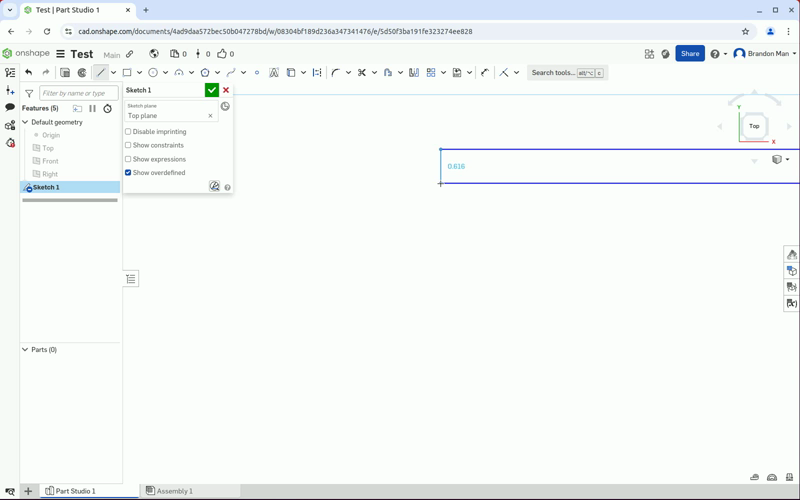
click(440, 183)
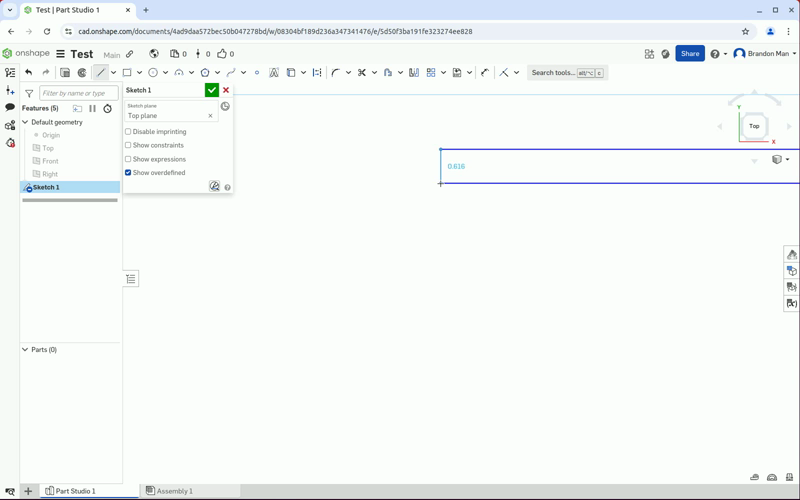
scroll(-6)
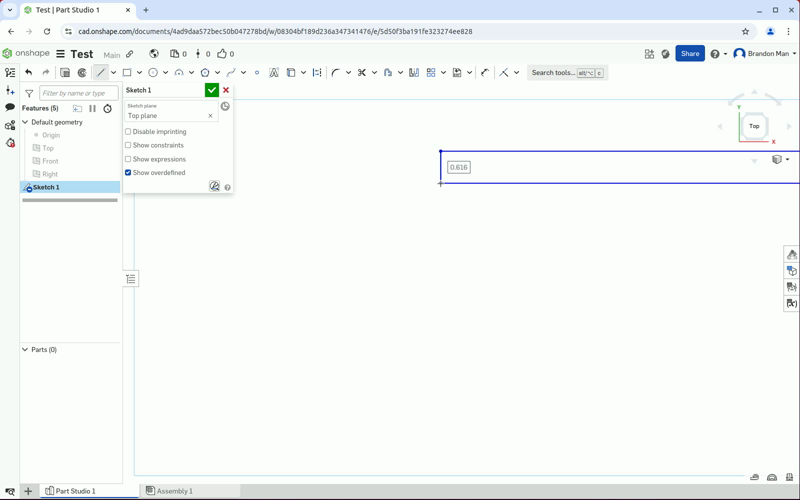
scroll(-6)
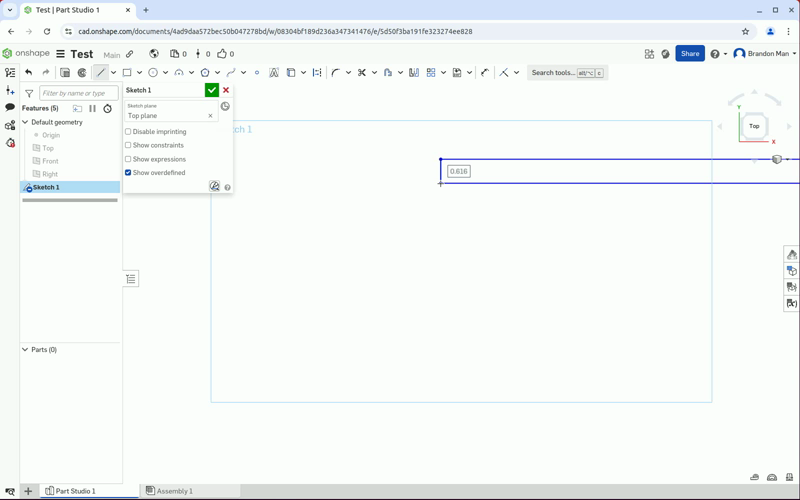
scroll(-6)
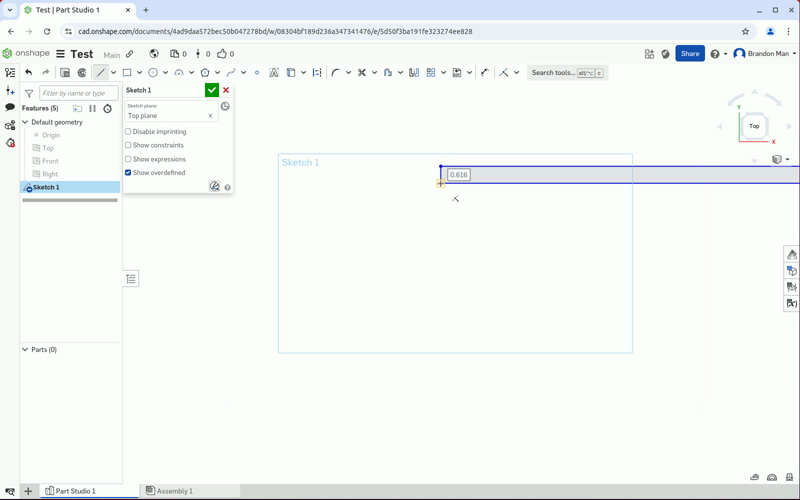
scroll(-6)
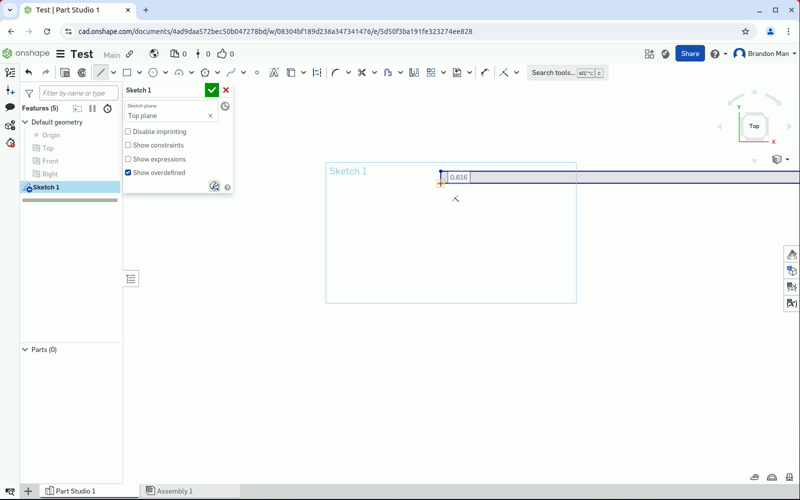
scroll(-6)
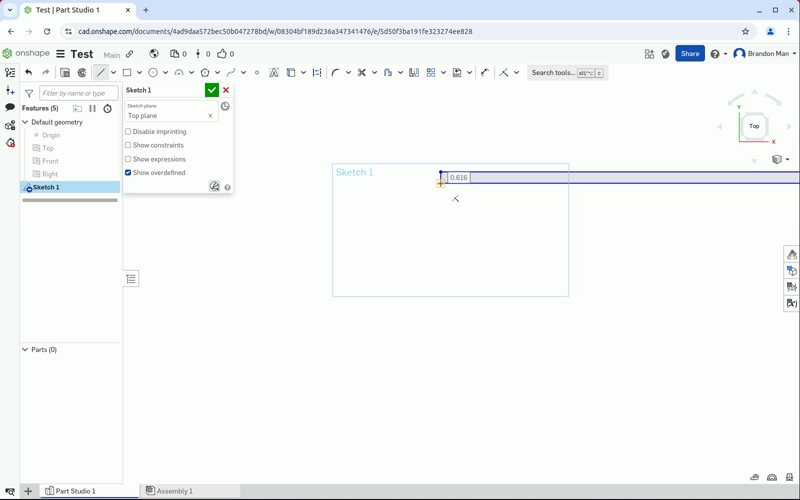
scroll(-6)
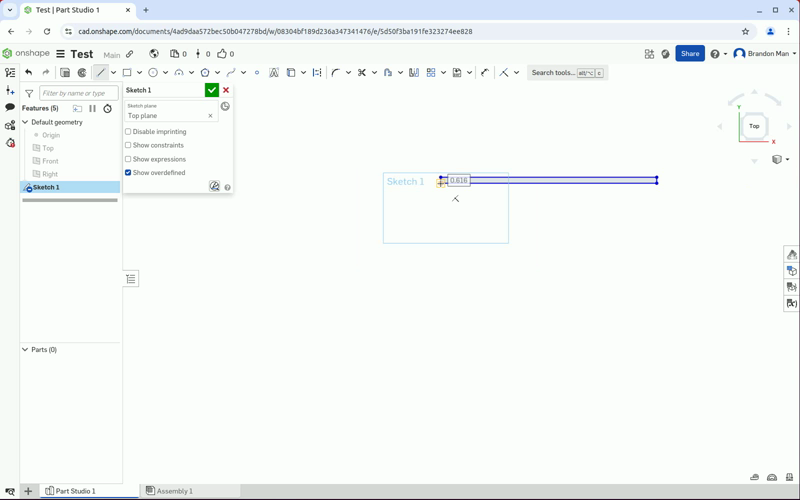
scroll(-6)
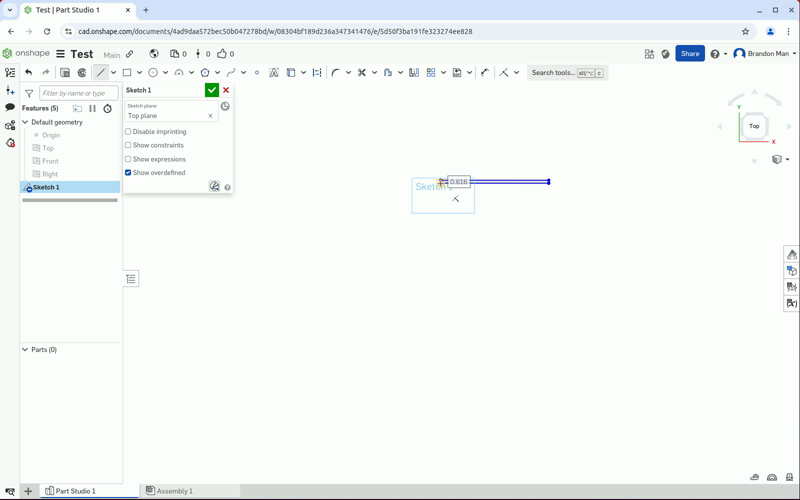
key(esc)
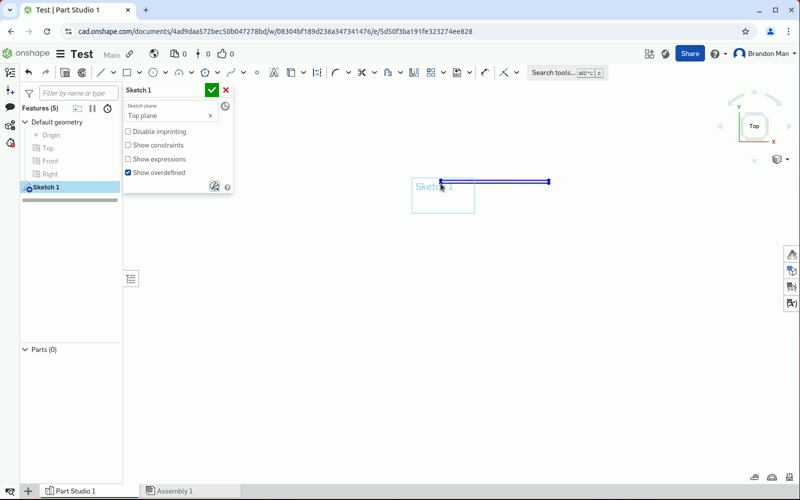
mouse_move(494, 182)
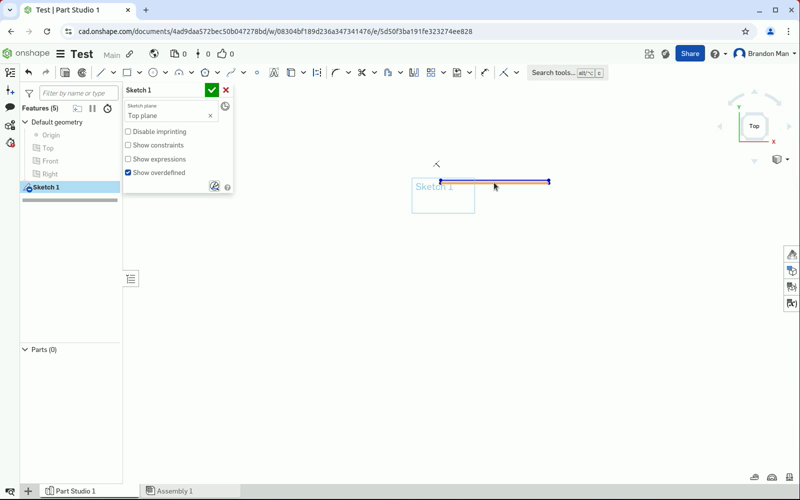
scroll(6)
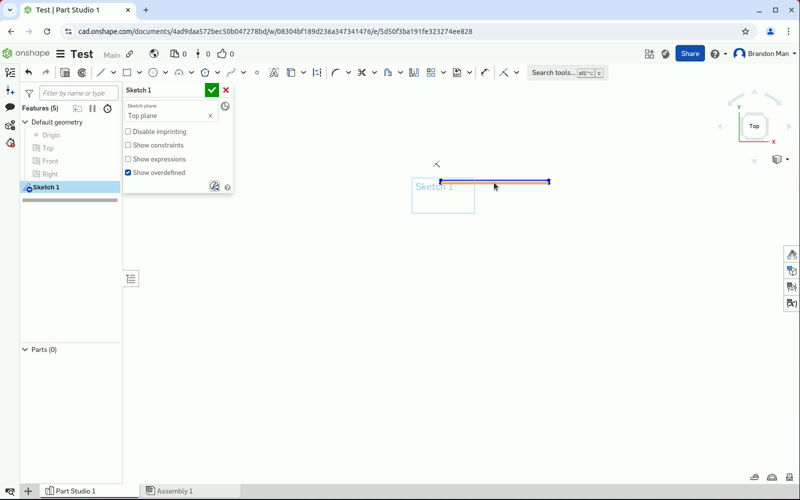
scroll(6)
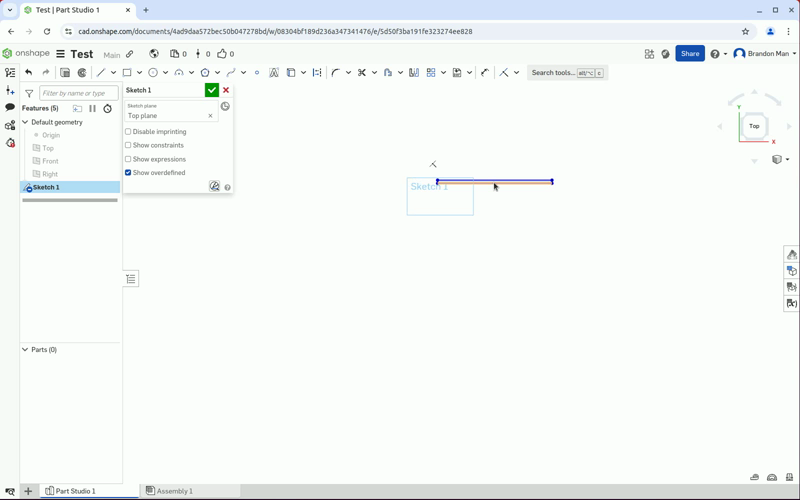
scroll(6)
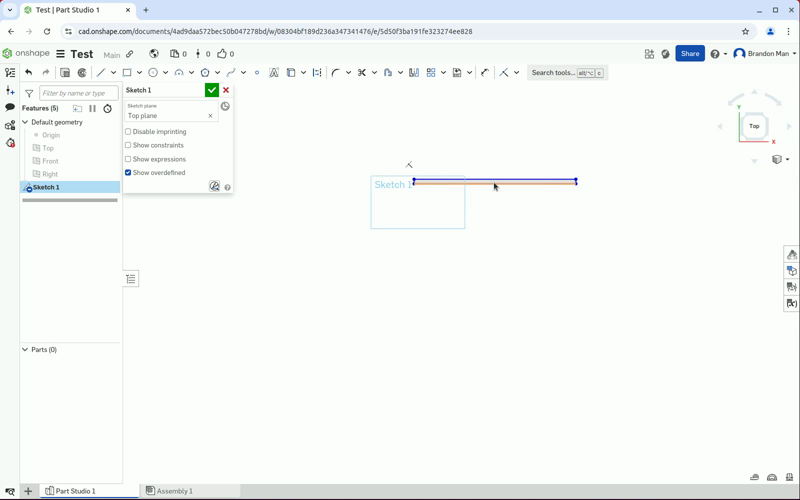
scroll(6)
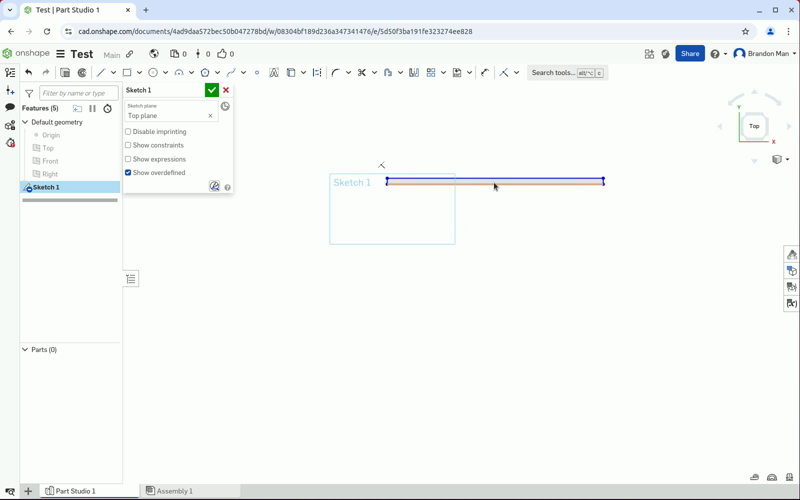
scroll(6)
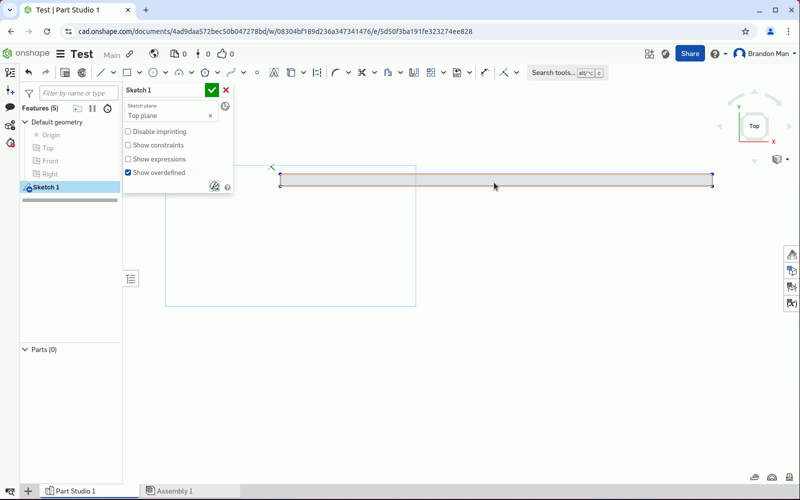
scroll(6)
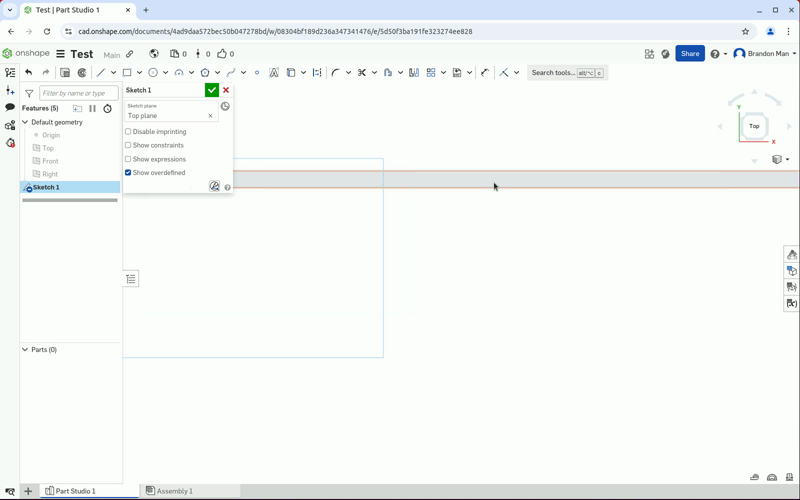
scroll(6)
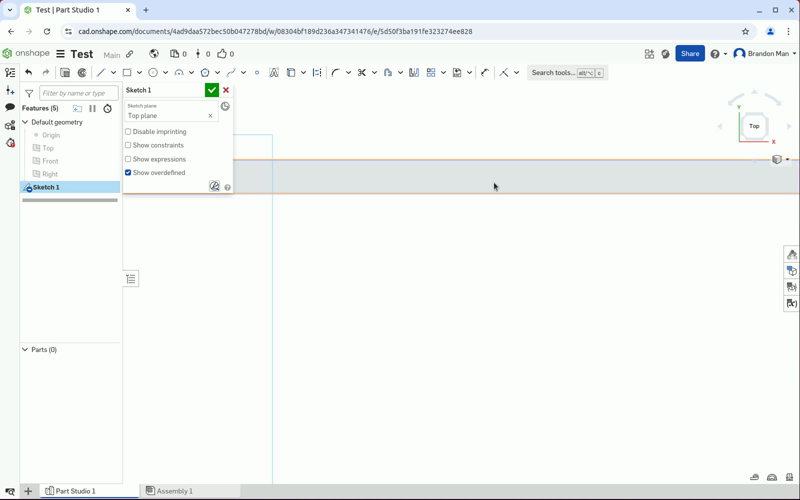
click(494, 182)
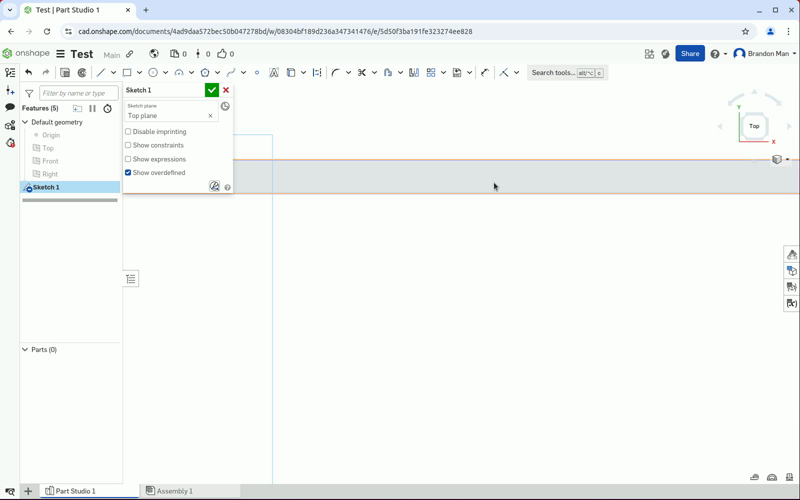
scroll(-6)
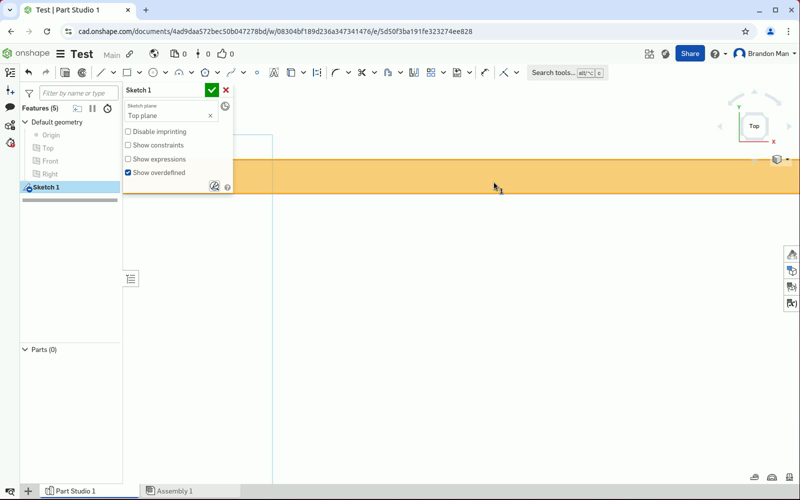
scroll(-6)
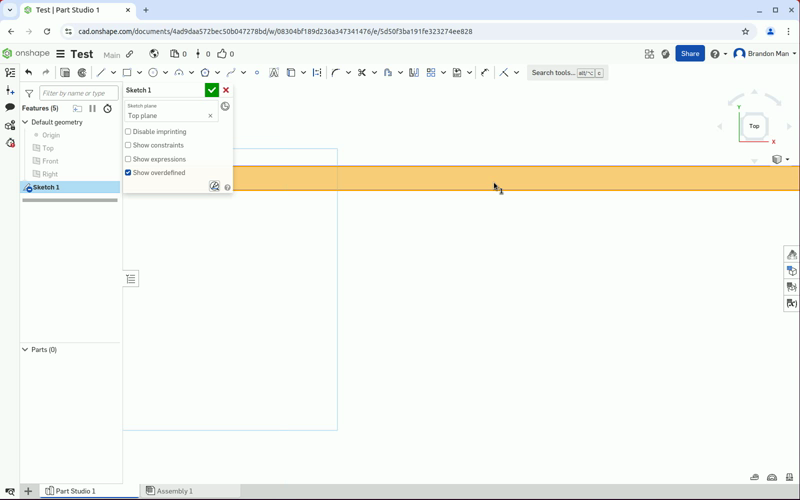
scroll(-6)
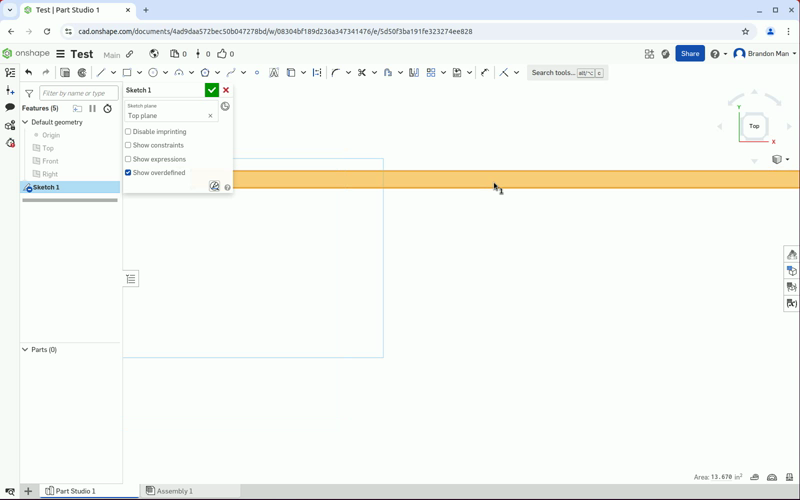
scroll(-6)
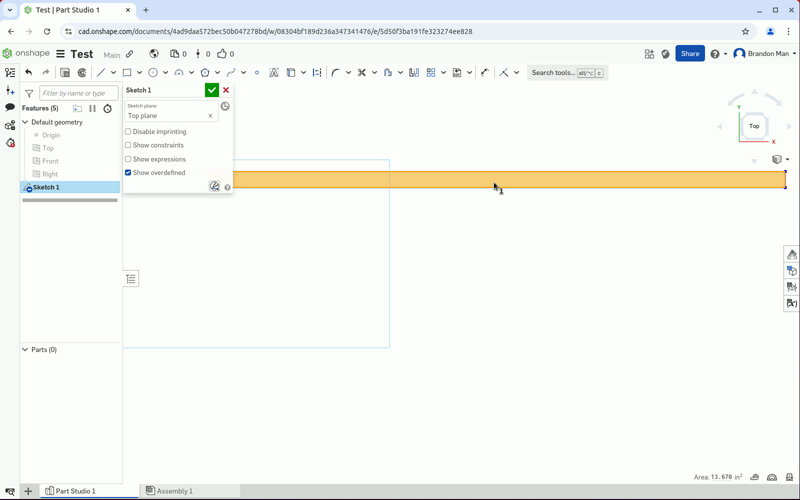
scroll(-6)
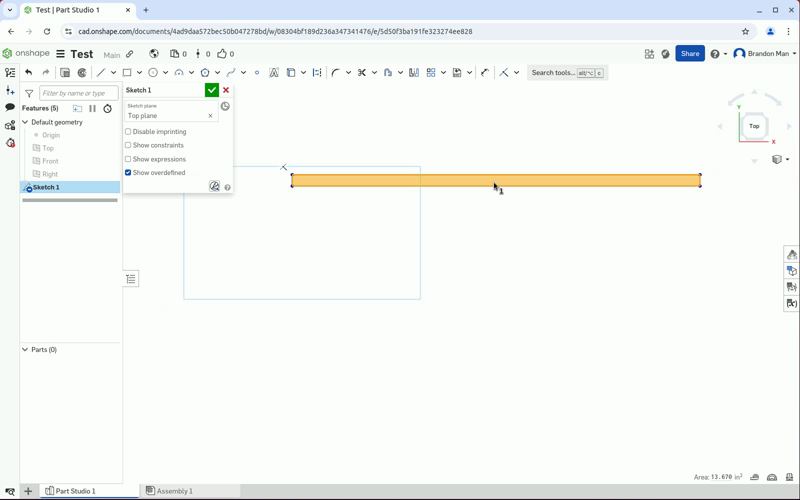
scroll(-6)
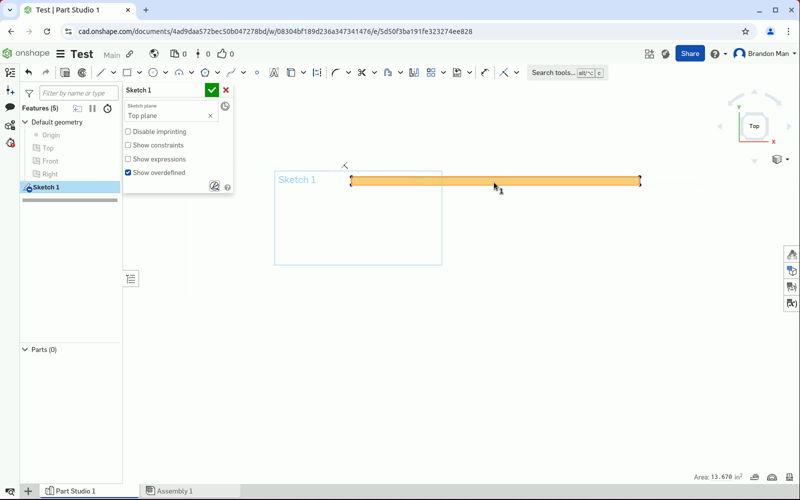
scroll(-6)
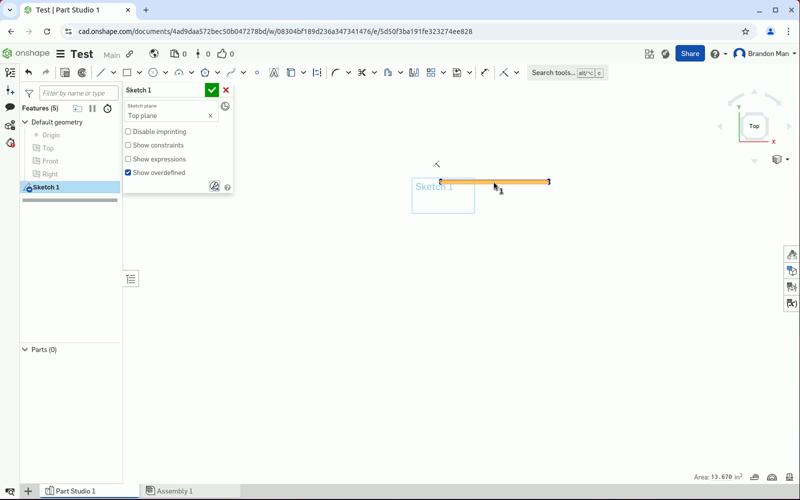
mouse_move(73, 352)
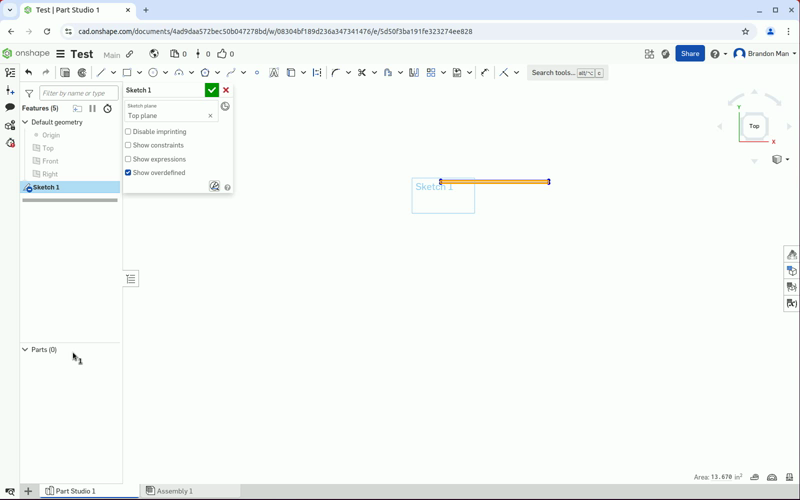
key(shift+y)
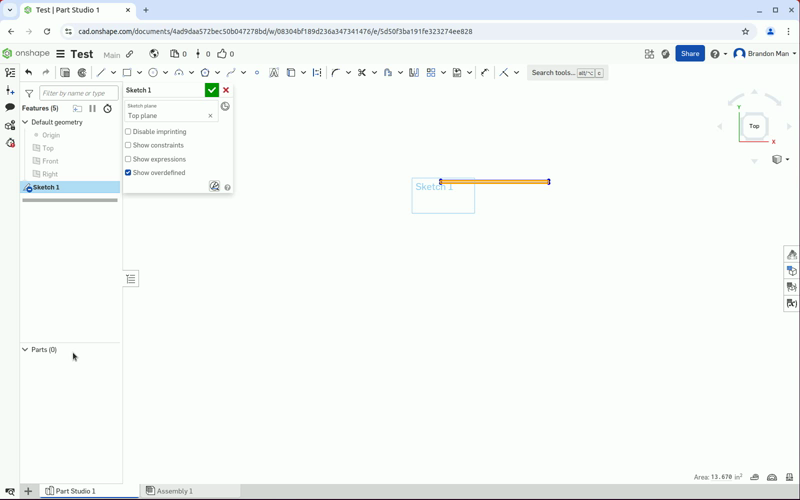
key(shift+e)
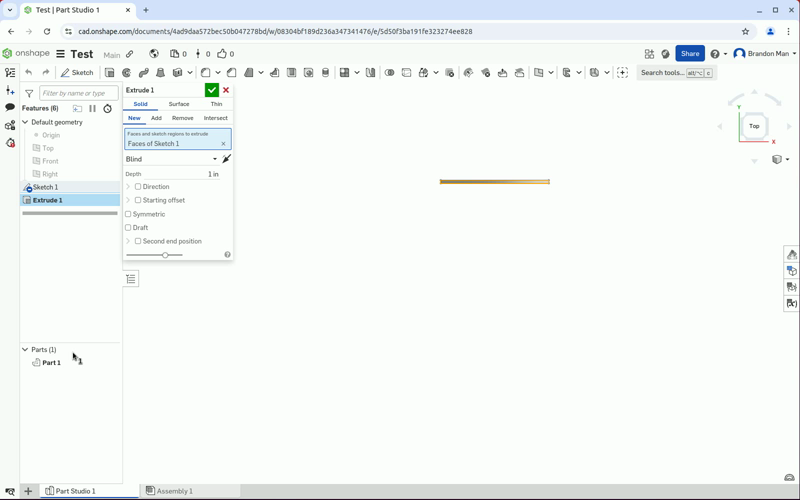
mouse_move(143, 106)
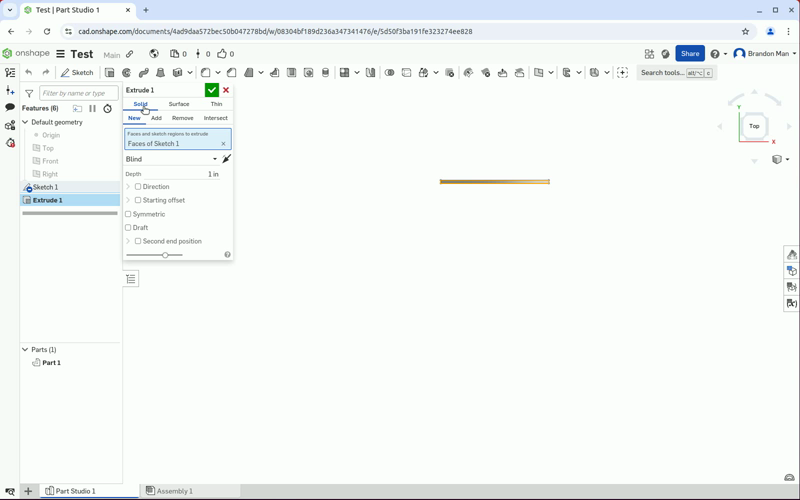
click(143, 106)
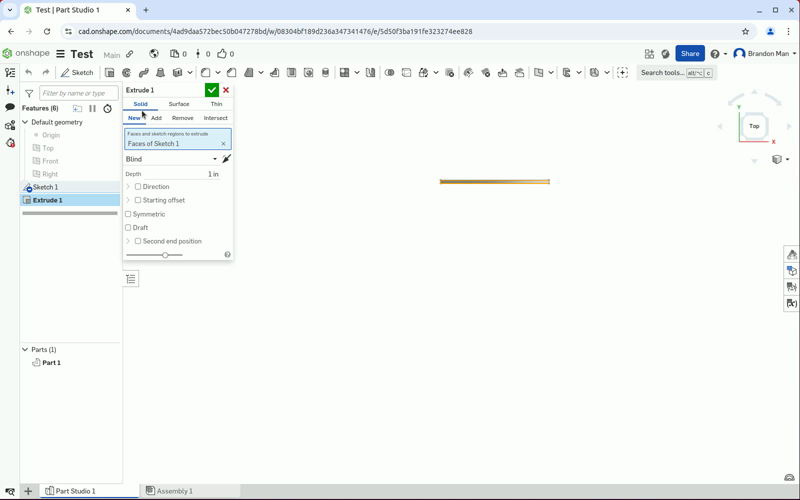
mouse_move(137, 120)
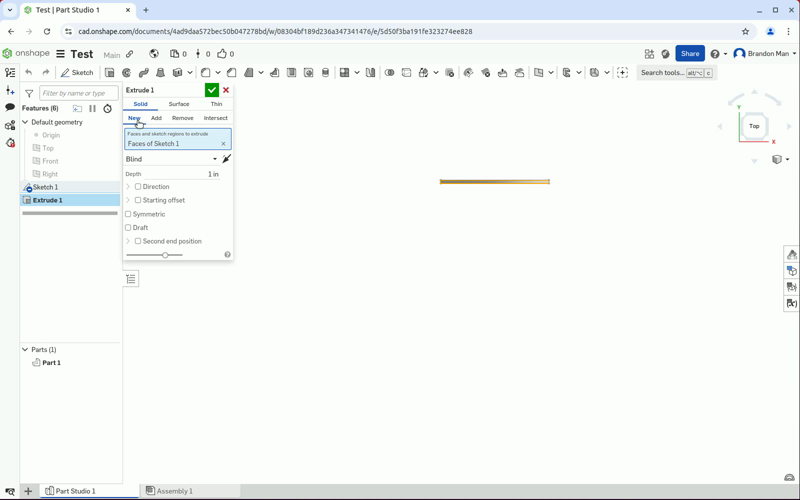
click(137, 120)
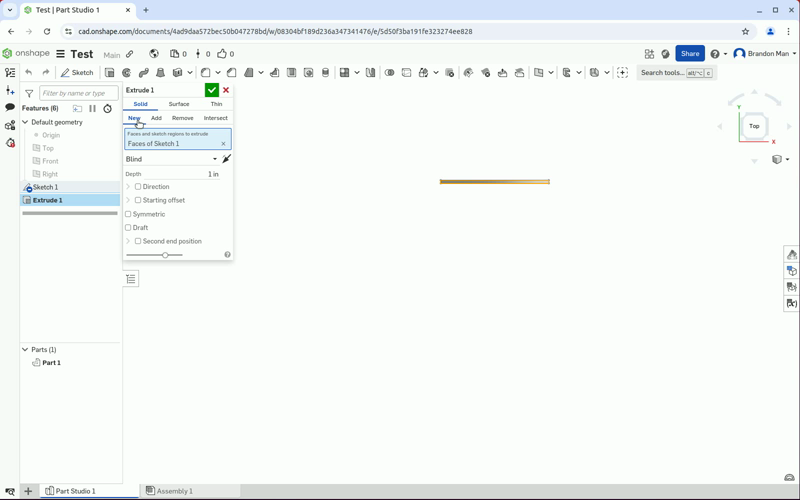
key(tab, 4)
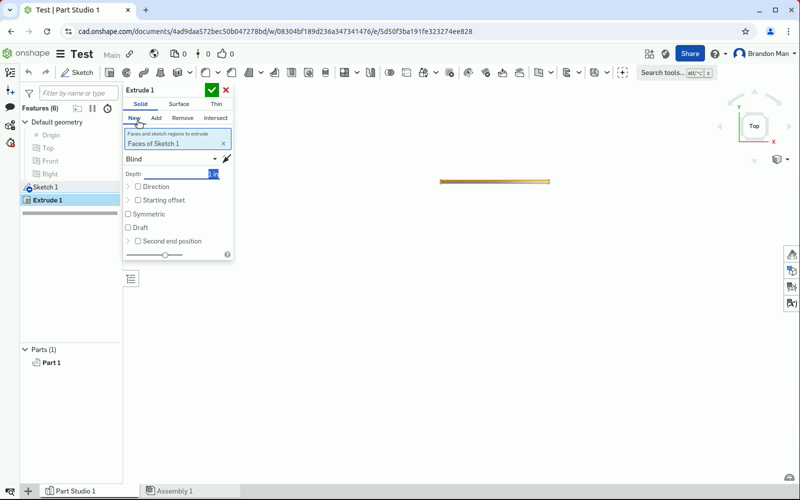
text(14.924)
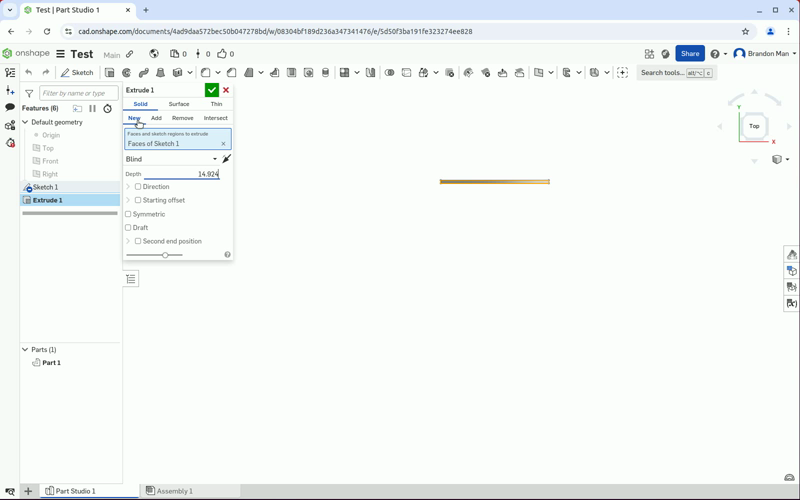
key(enter)
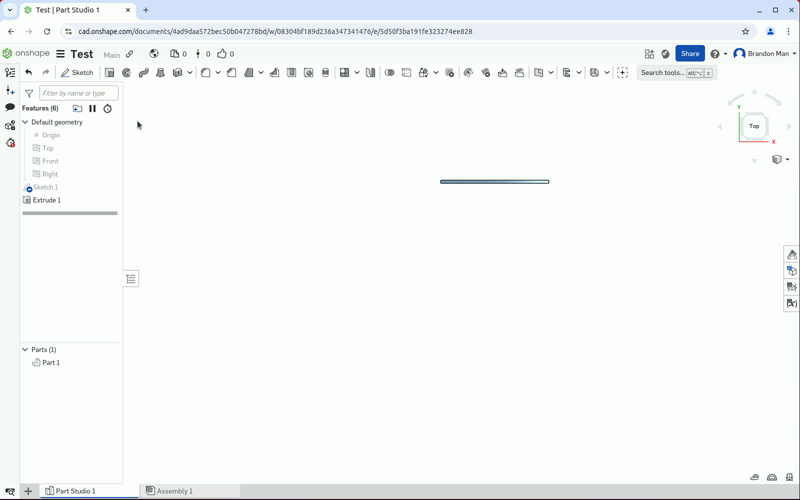
key(shift+h)
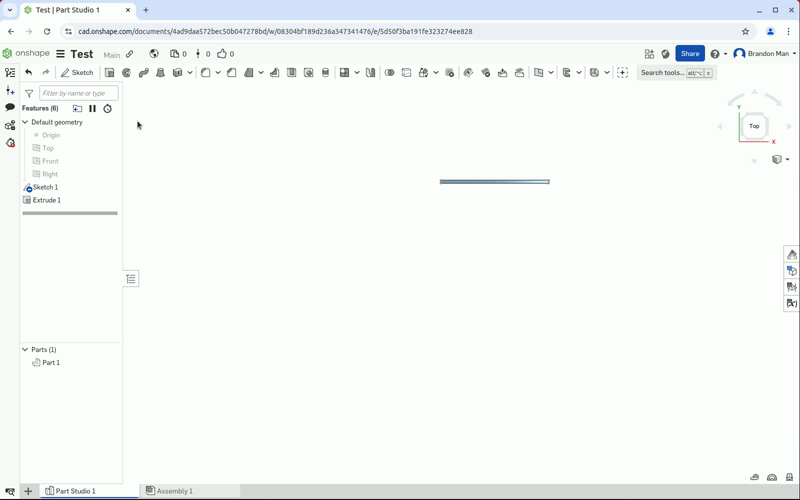
key(shift+h)
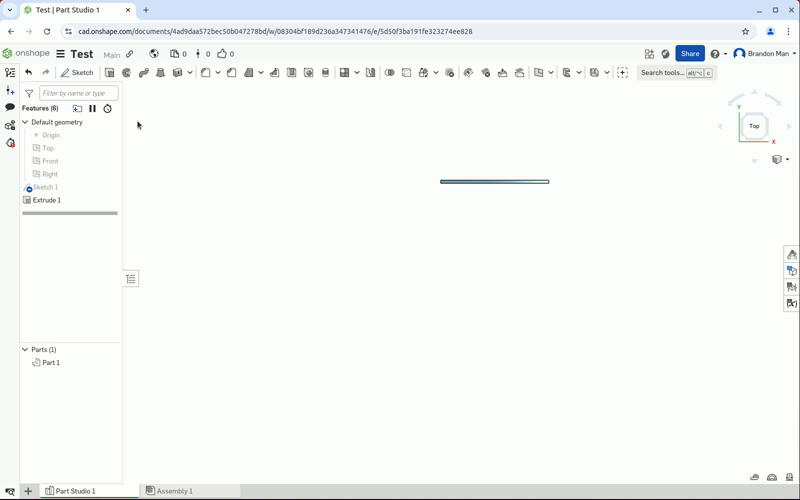
mouse_move(73, 189)
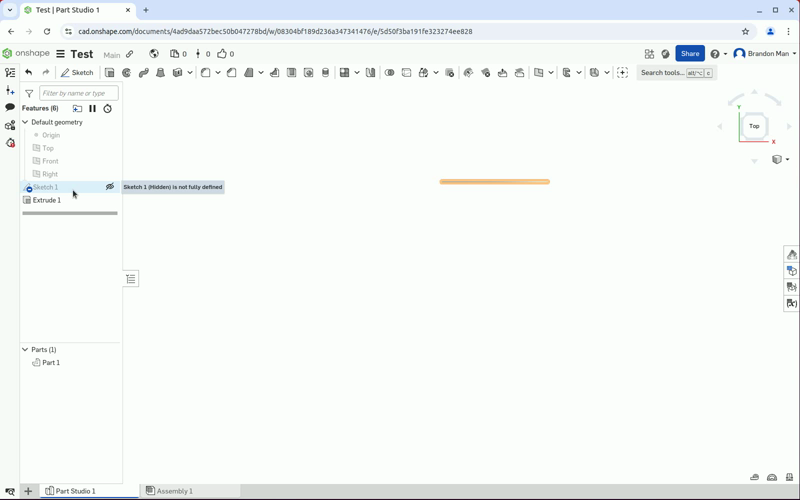
click(73, 189)
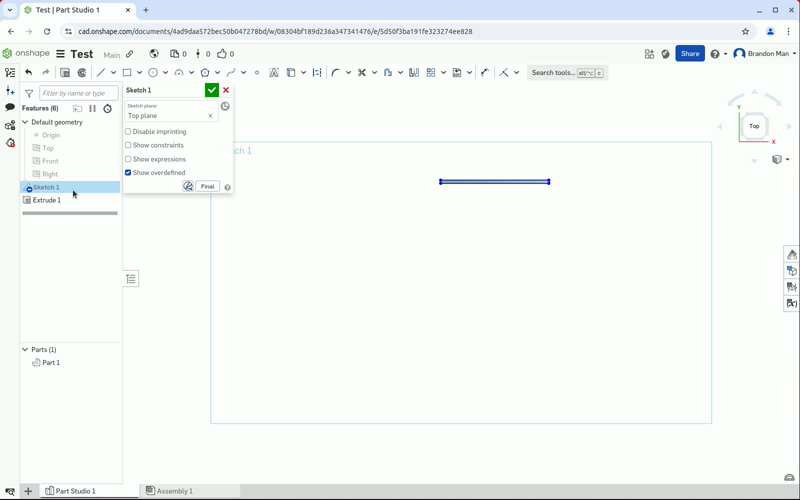
mouse_move(229, 92)
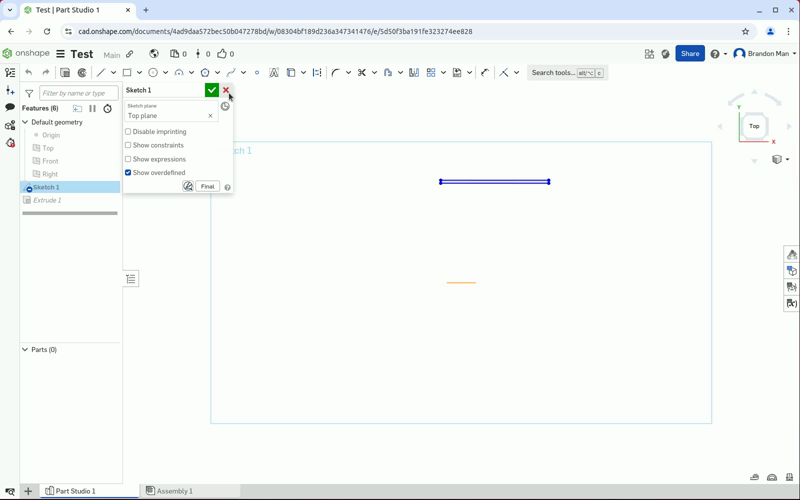
click(229, 92)
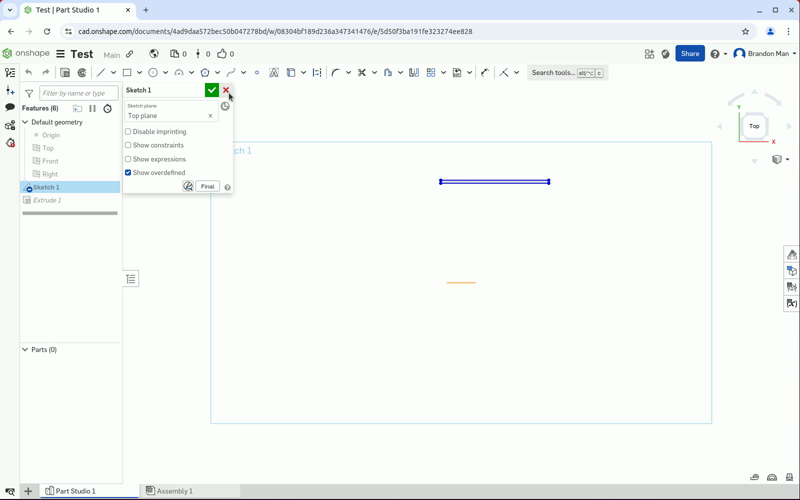
key(shift+s)
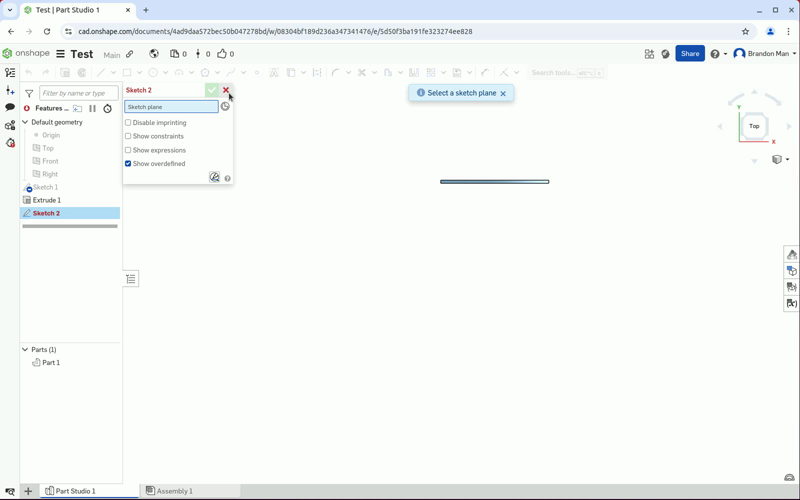
mouse_move(73, 150)
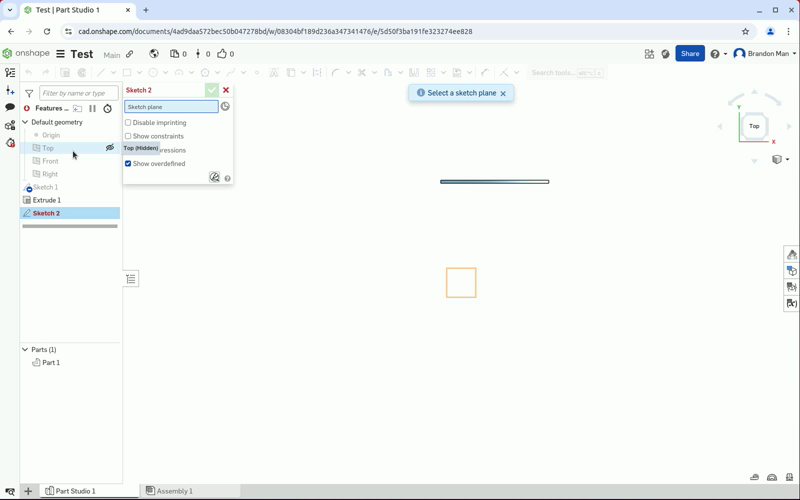
click(73, 150)
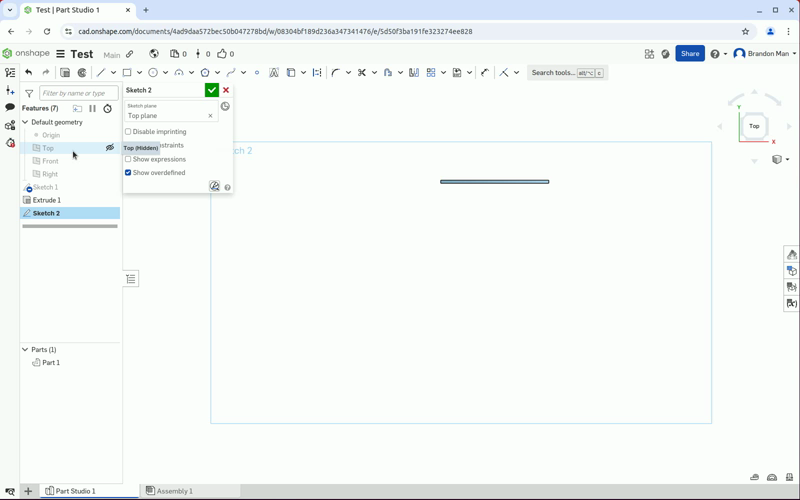
mouse_move(73, 352)
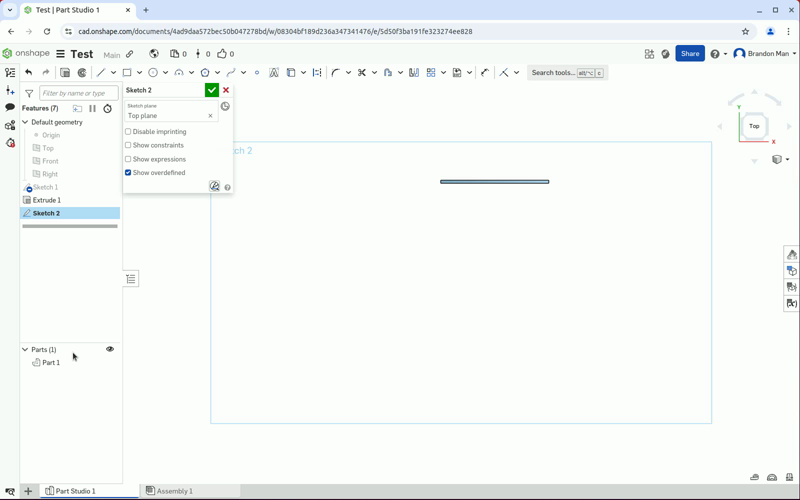
key(y)
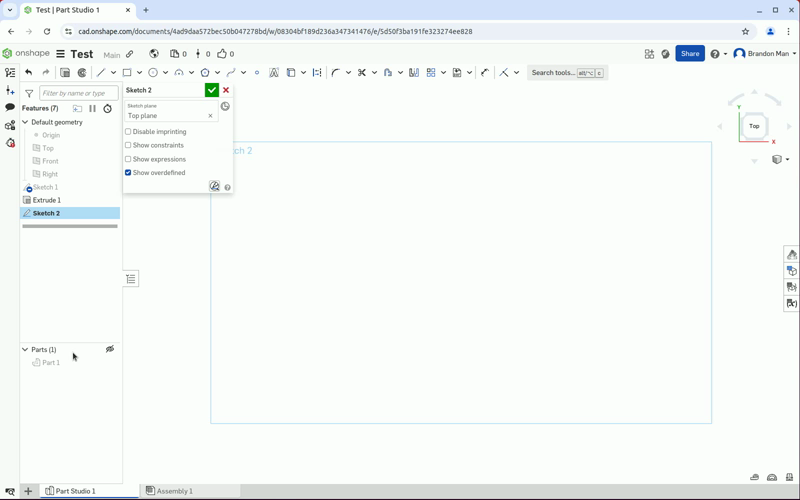
key(l)
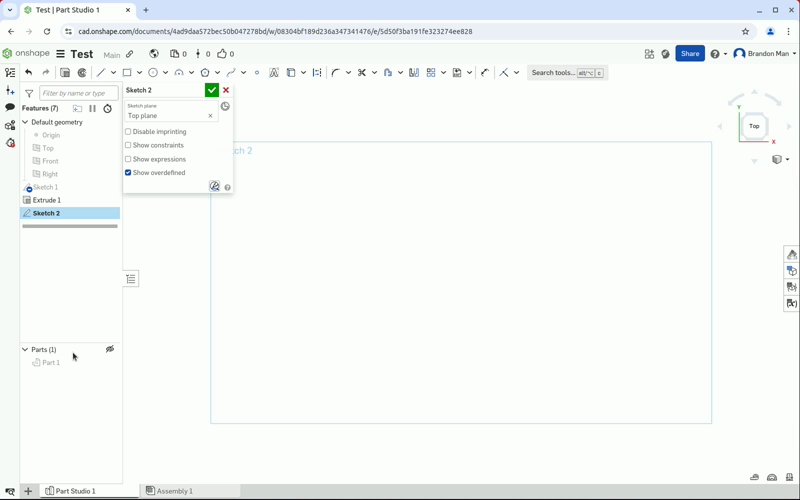
key_down(shift)
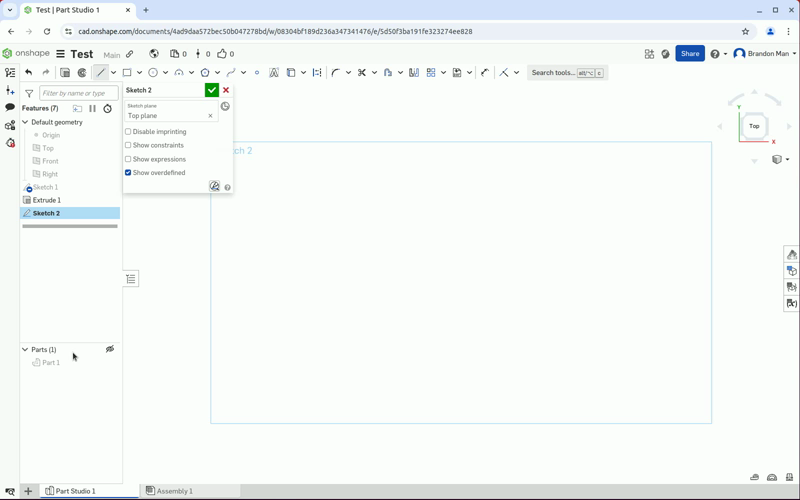
mouse_move(437, 395)
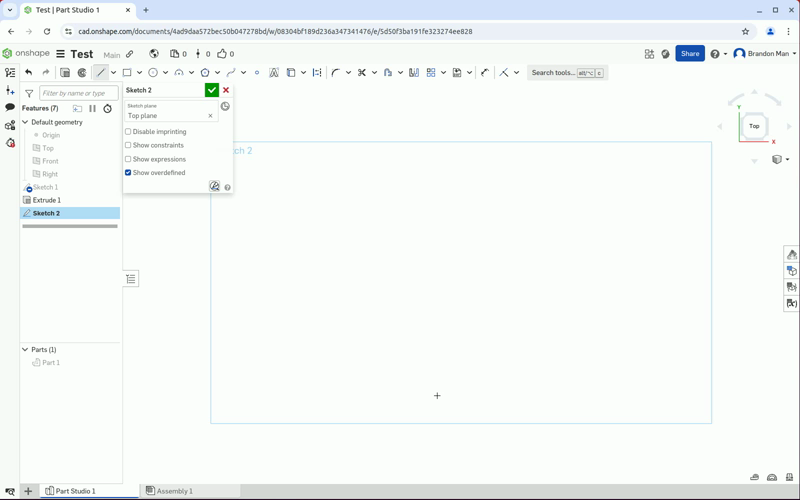
click(437, 395)
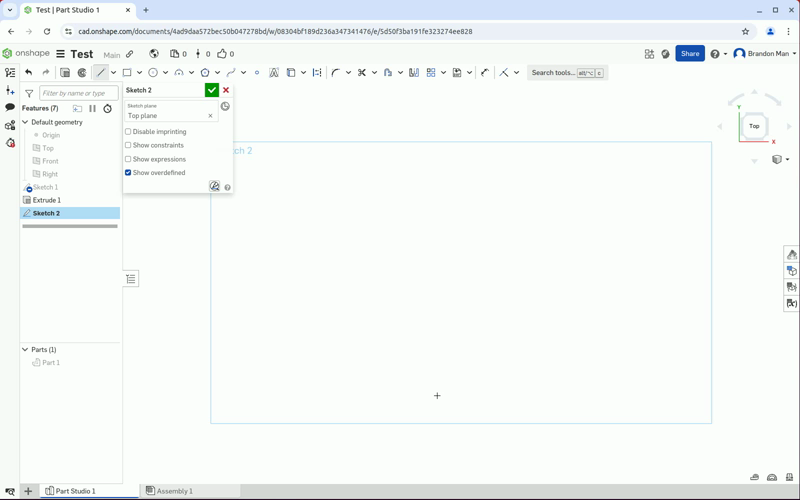
key_up(shift)
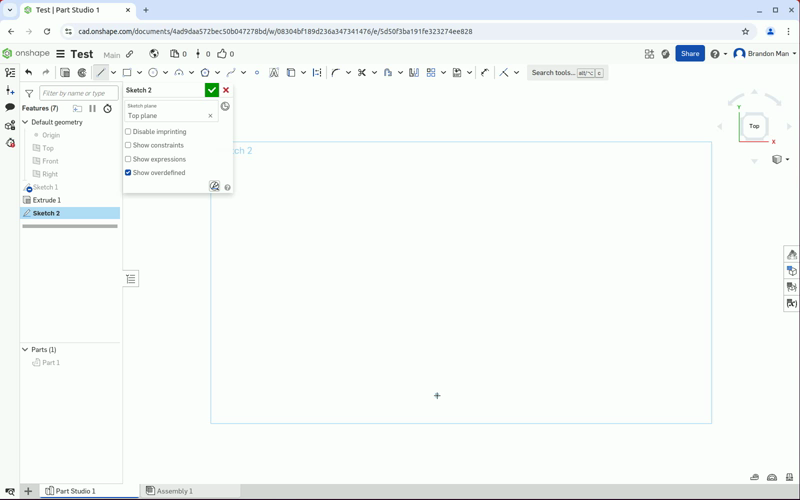
key_down(shift)
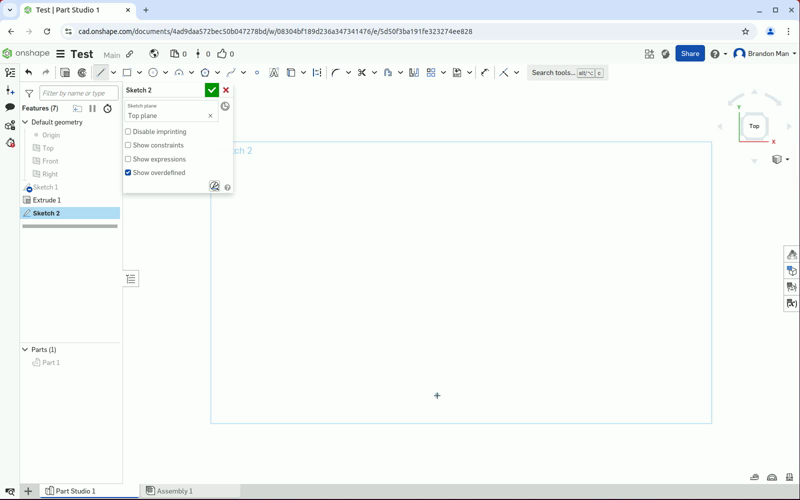
mouse_move(467, 395)
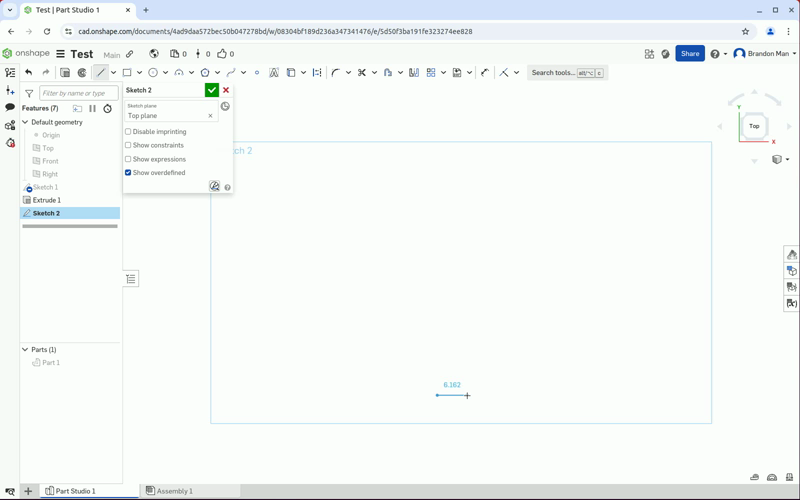
mouse_move(441, 395)
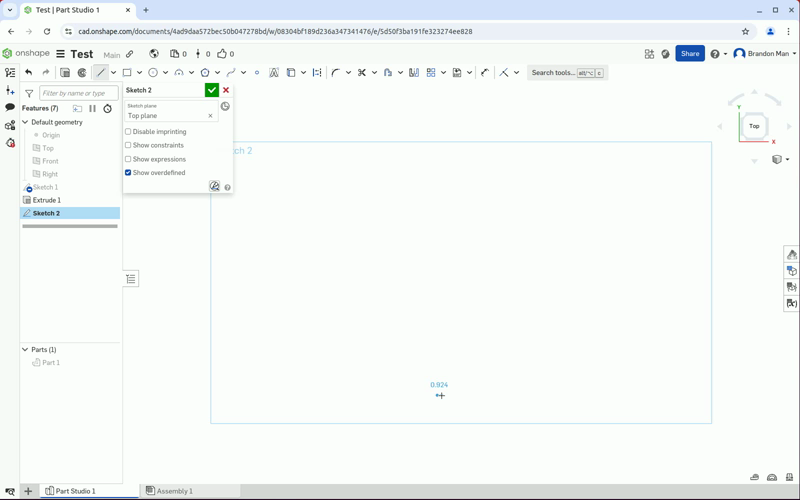
scroll(6)
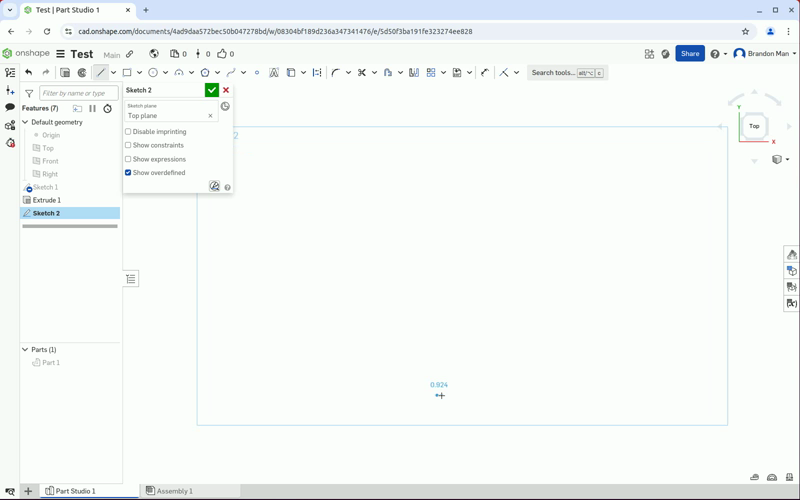
scroll(6)
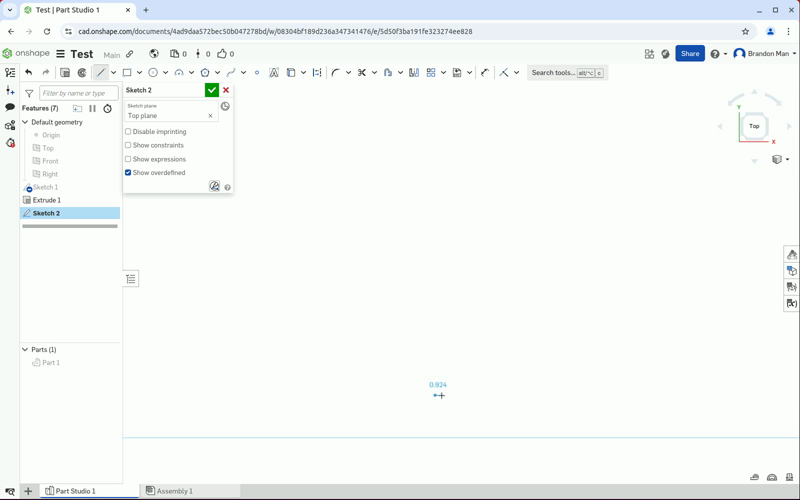
scroll(6)
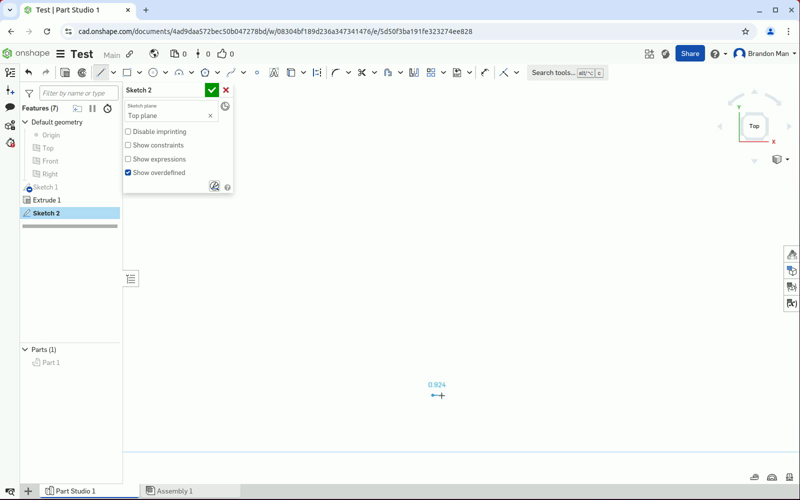
scroll(6)
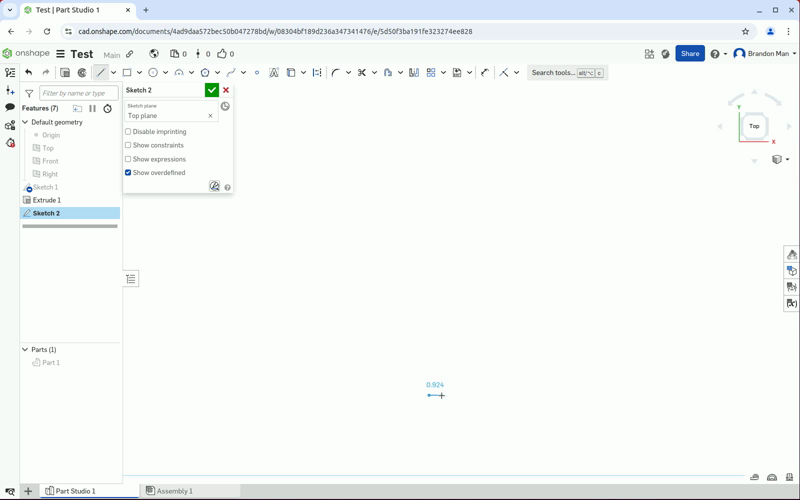
scroll(6)
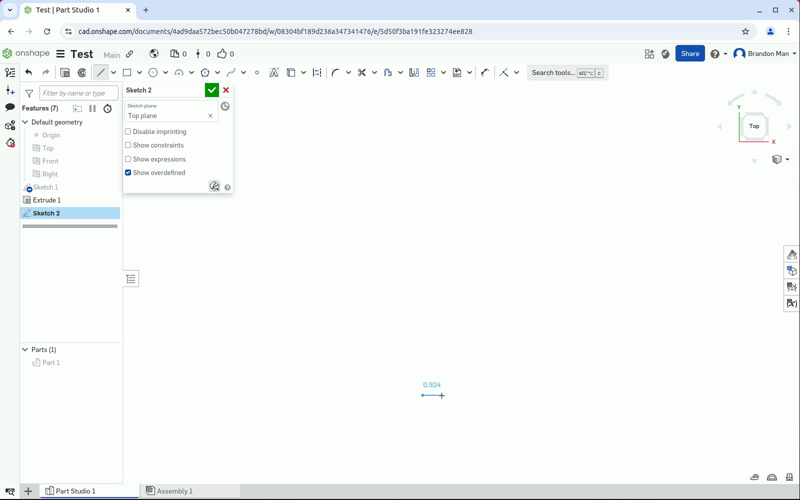
scroll(6)
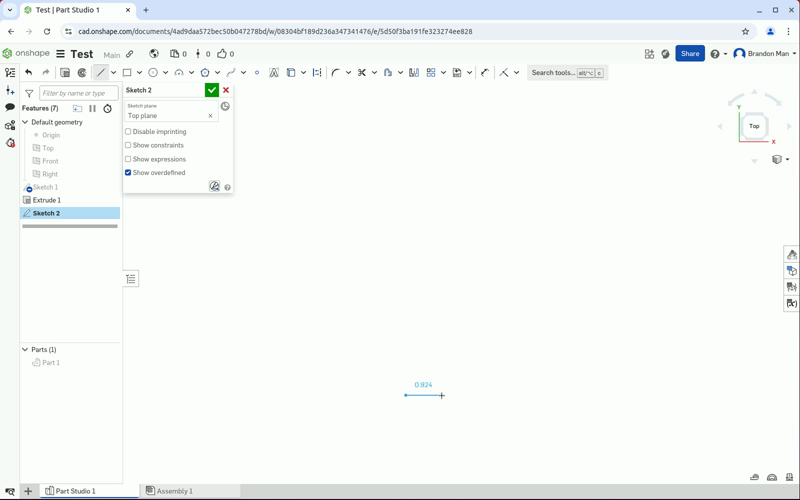
scroll(6)
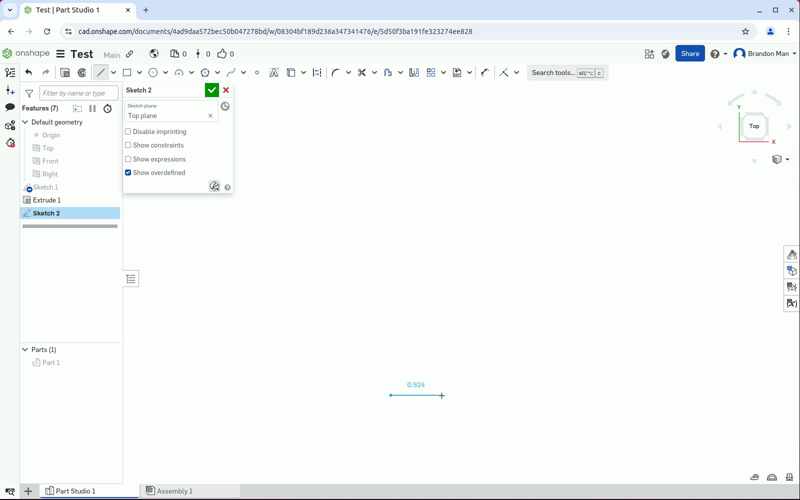
click(441, 395)
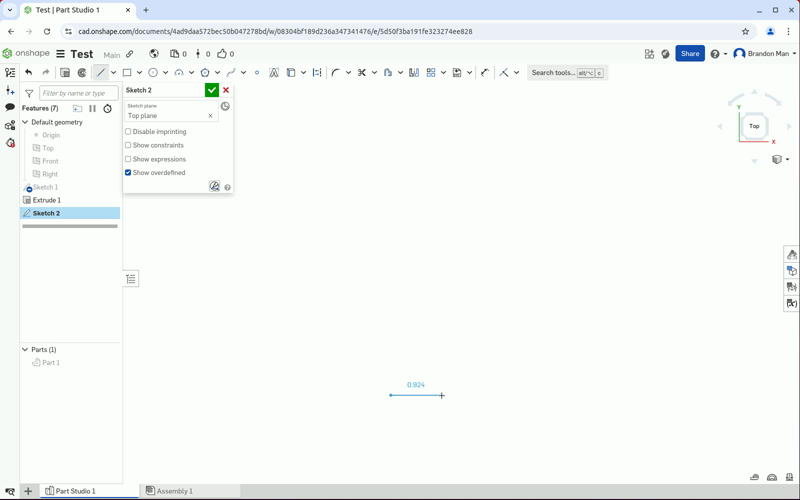
scroll(-6)
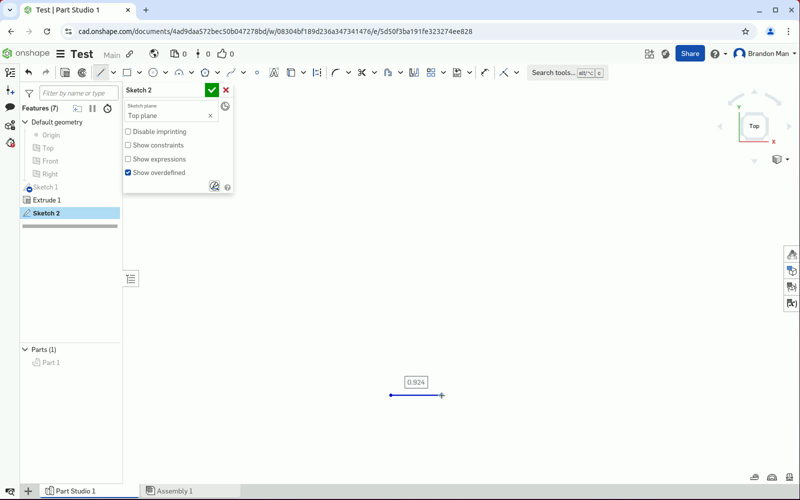
scroll(-6)
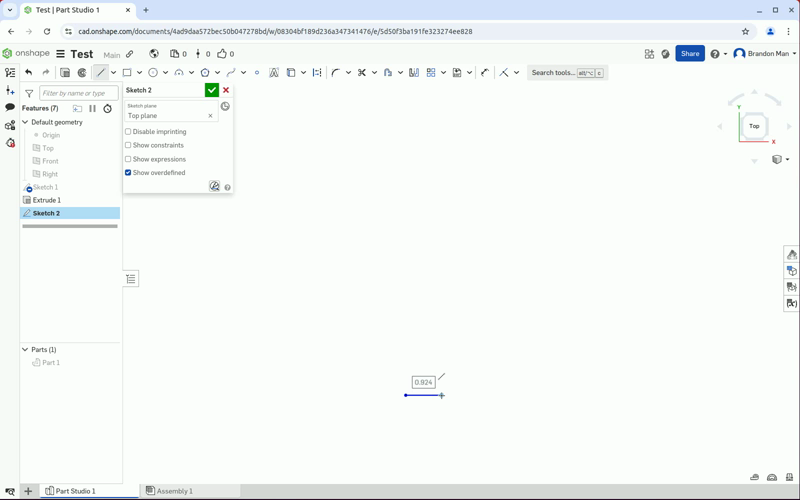
scroll(-6)
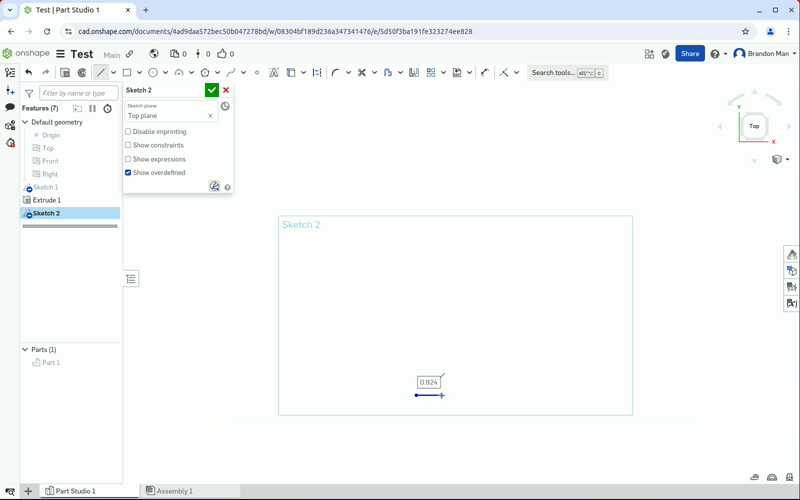
scroll(-6)
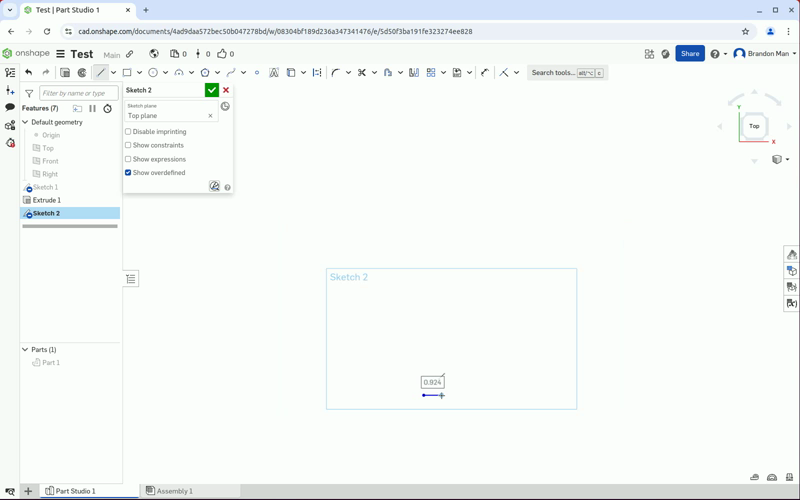
scroll(-6)
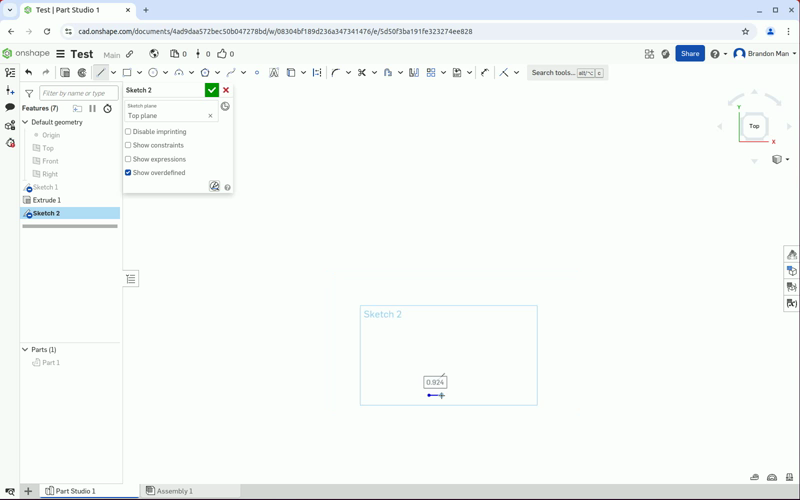
scroll(-6)
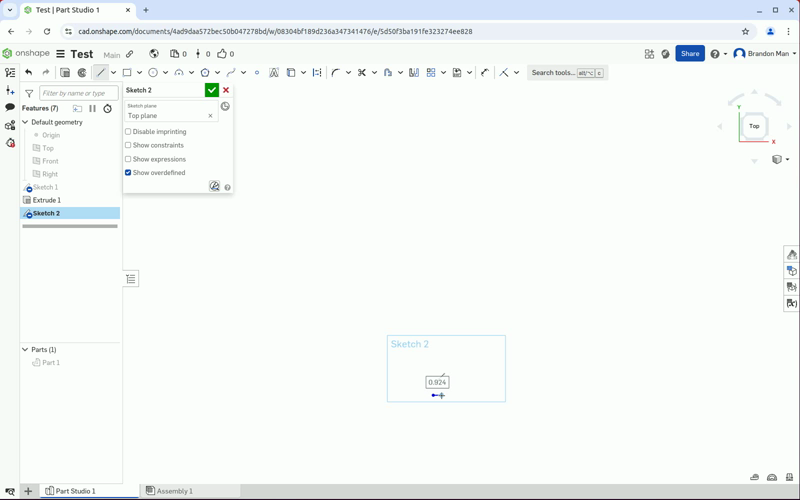
scroll(-6)
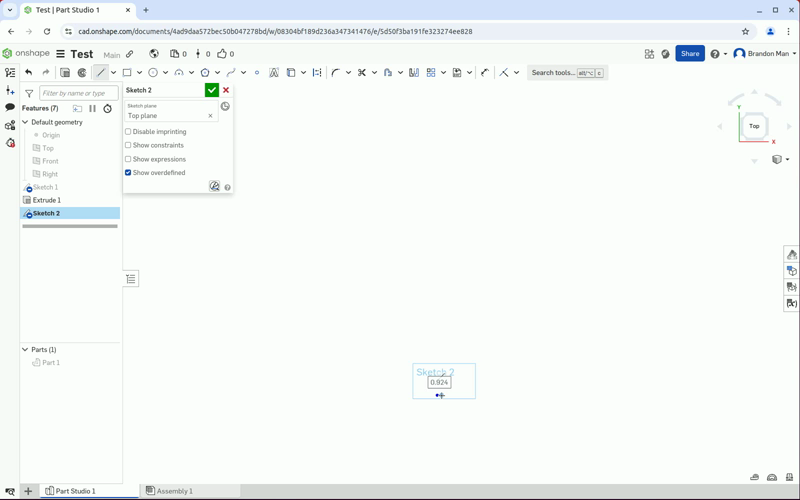
key_up(shift)
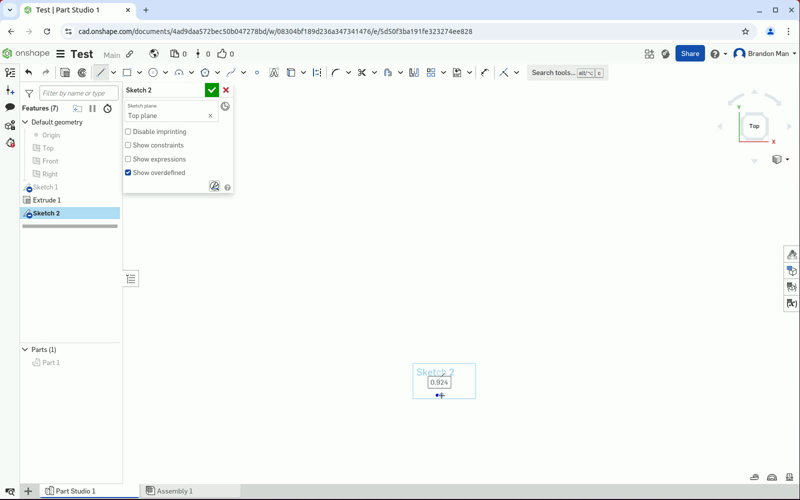
key_down(shift)
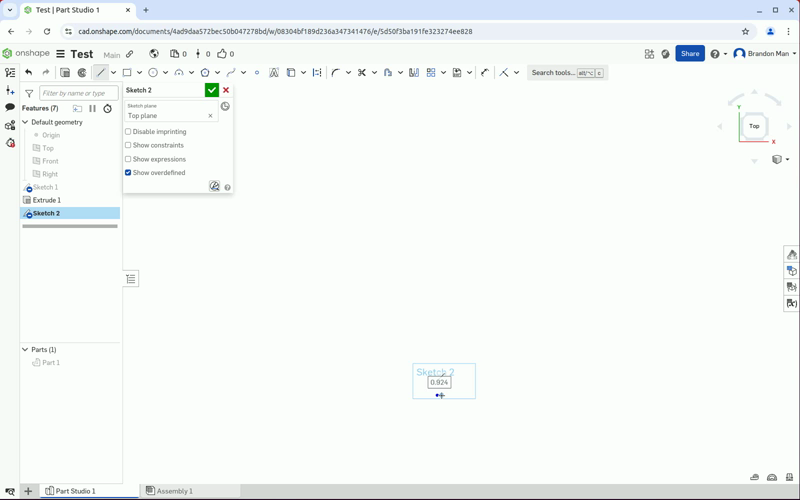
mouse_move(441, 184)
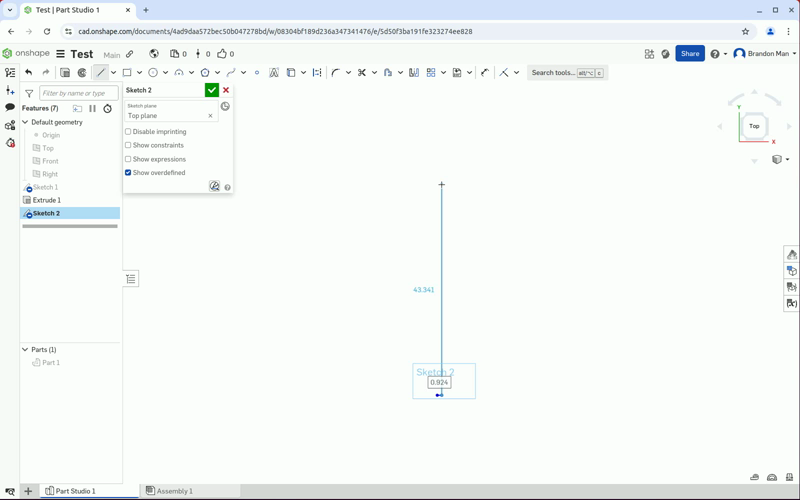
click(441, 184)
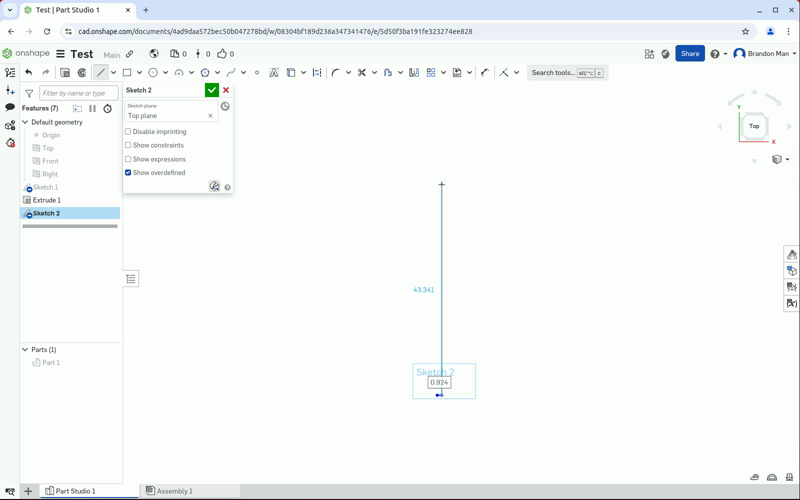
key_up(shift)
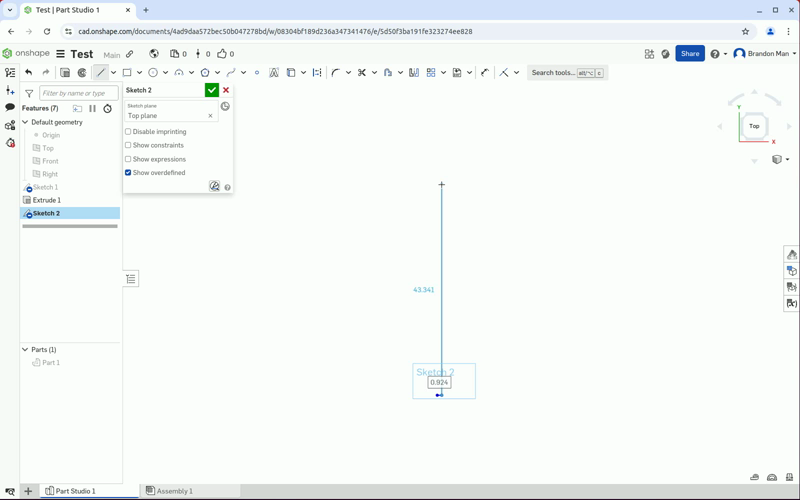
key_down(shift)
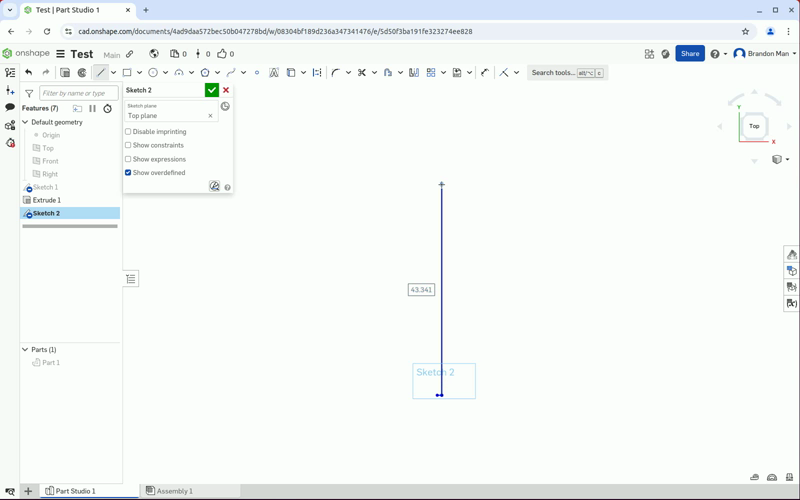
mouse_move(471, 184)
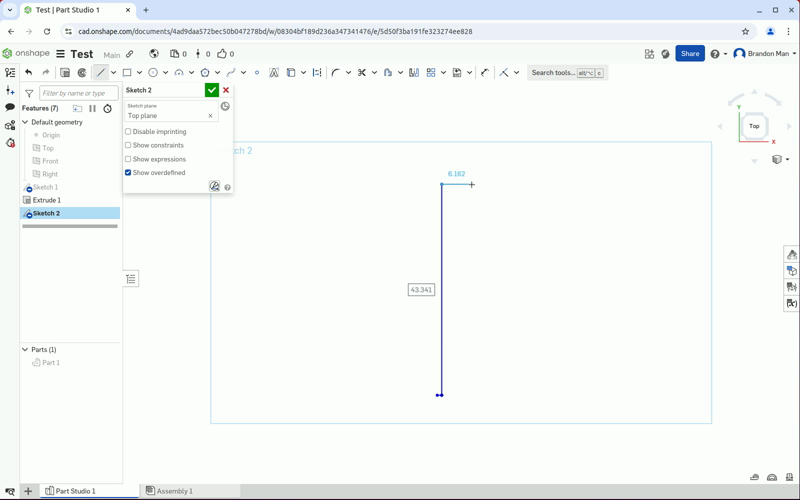
mouse_move(437, 184)
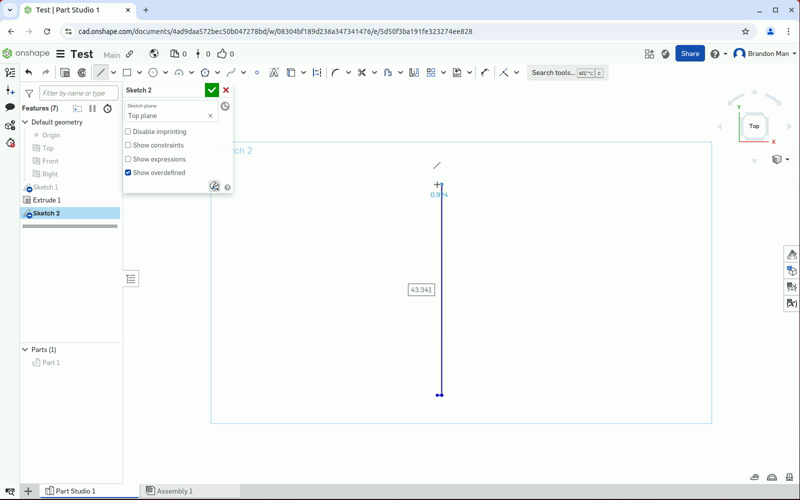
scroll(6)
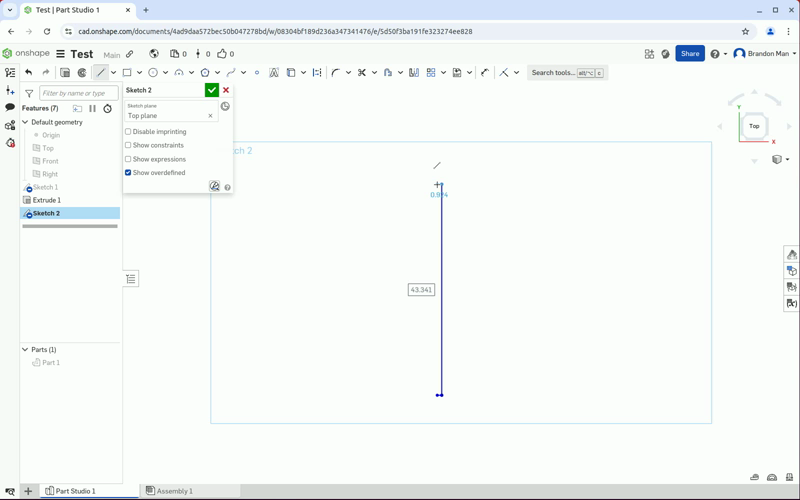
scroll(6)
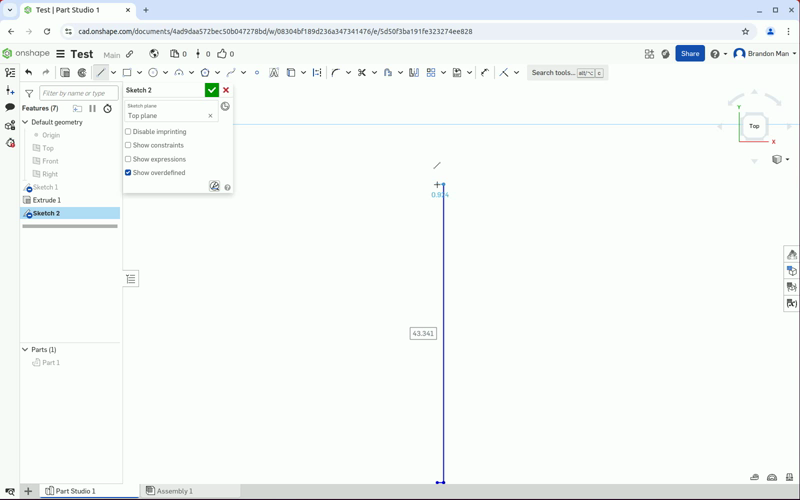
scroll(6)
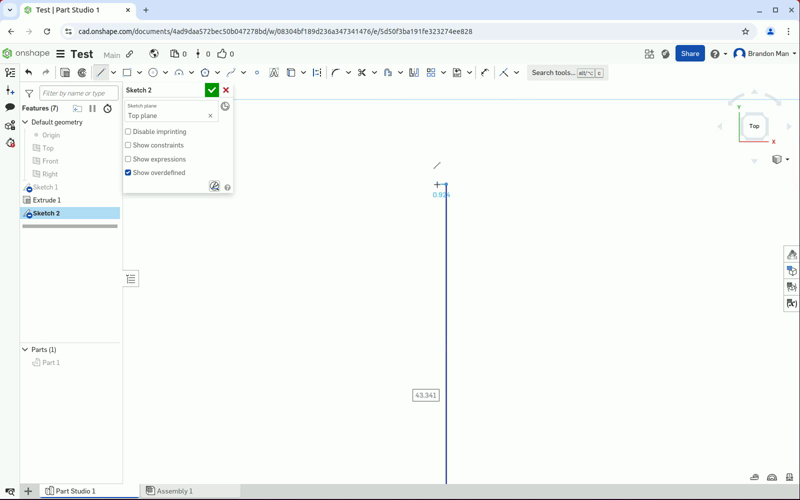
scroll(6)
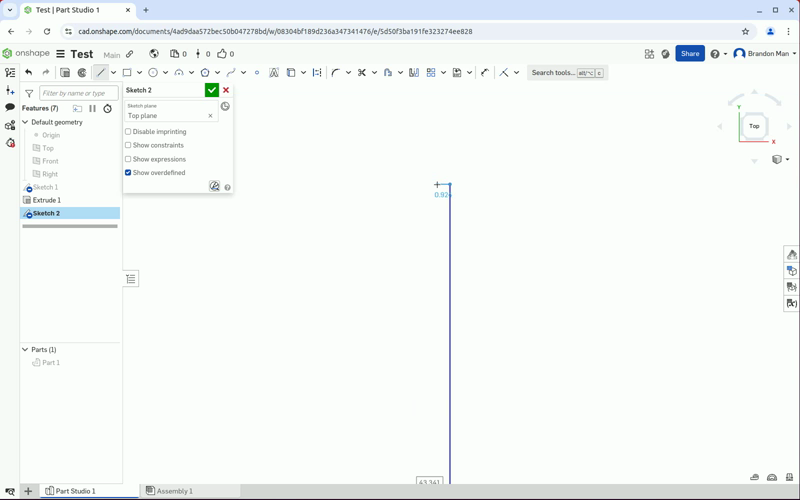
scroll(6)
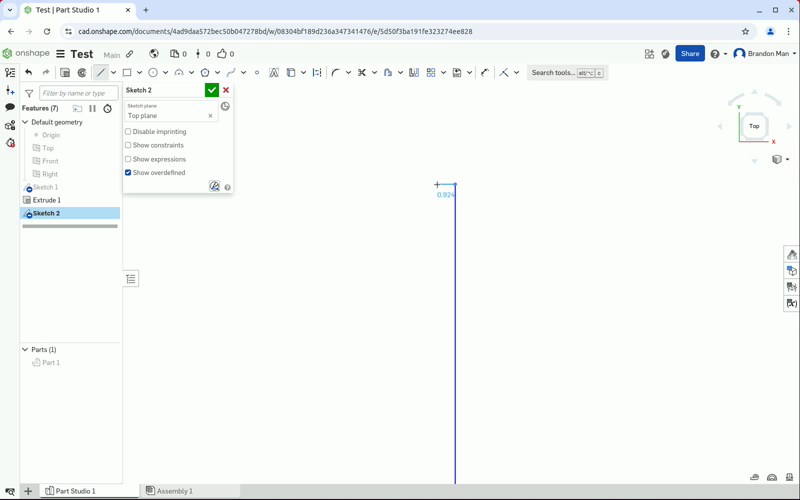
scroll(6)
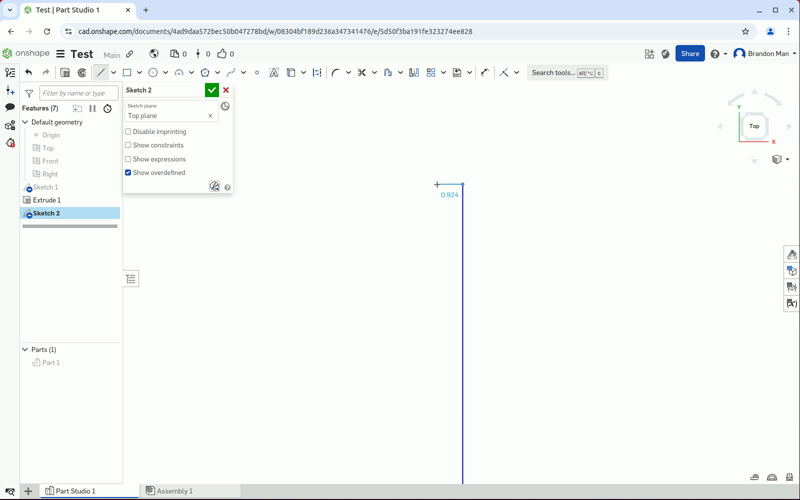
scroll(6)
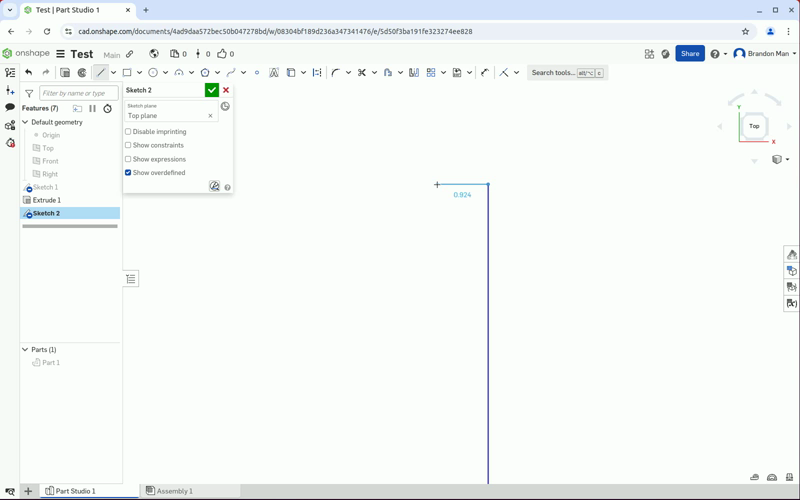
click(437, 184)
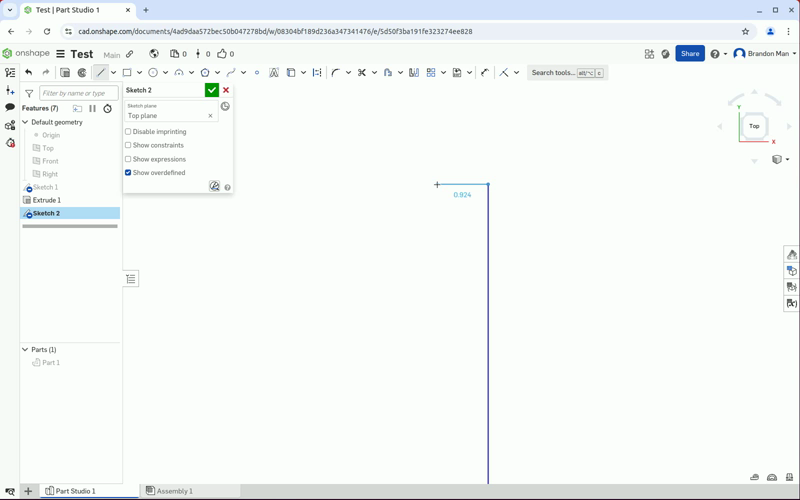
scroll(-6)
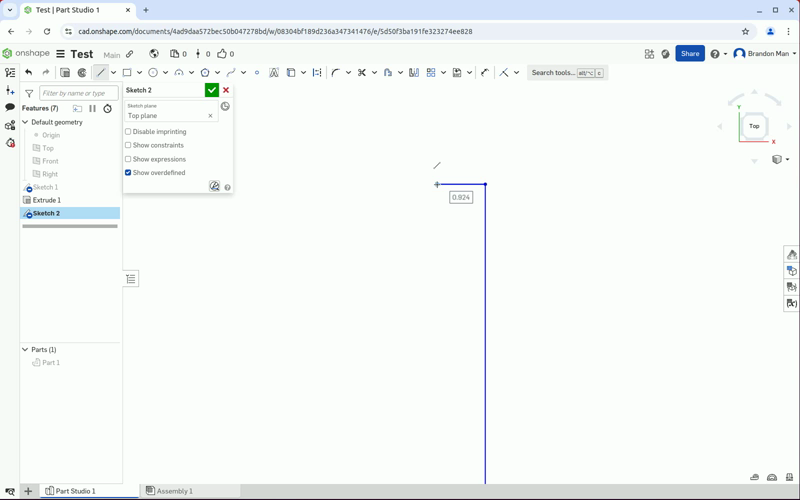
scroll(-6)
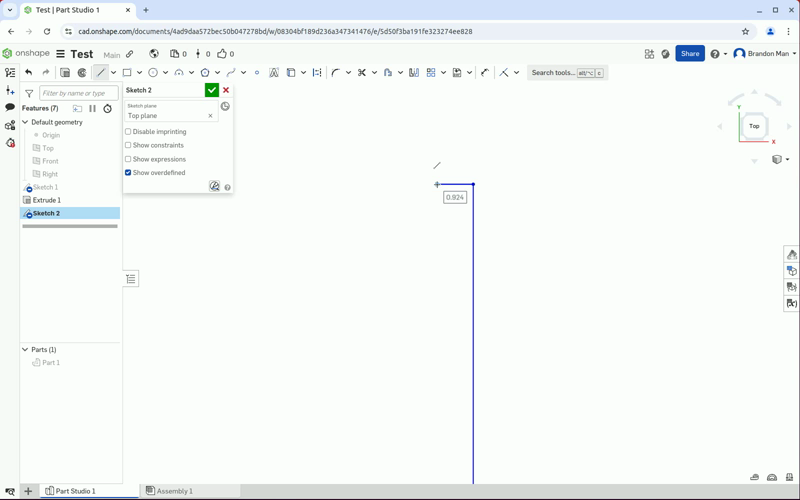
scroll(-6)
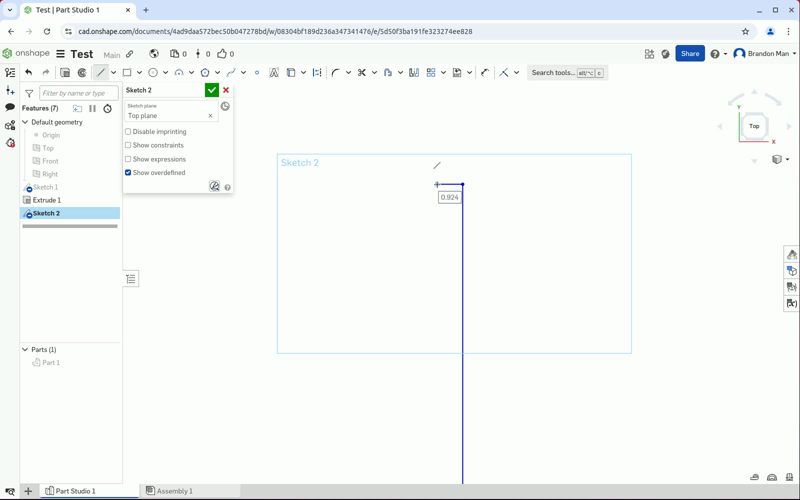
scroll(-6)
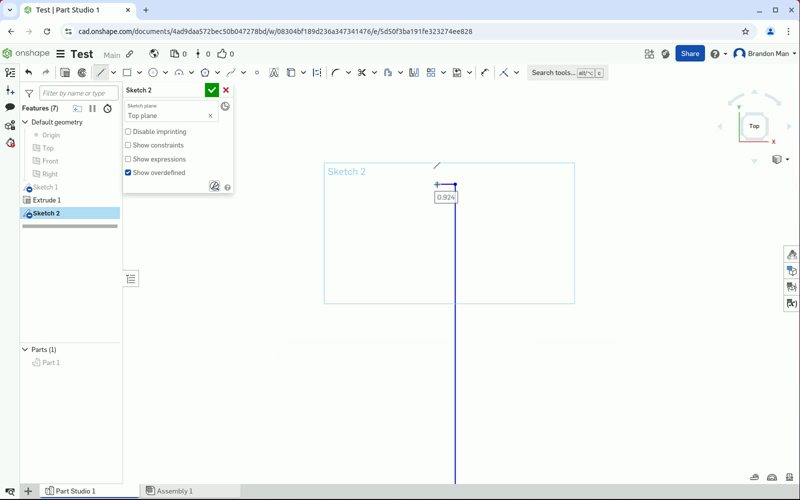
scroll(-6)
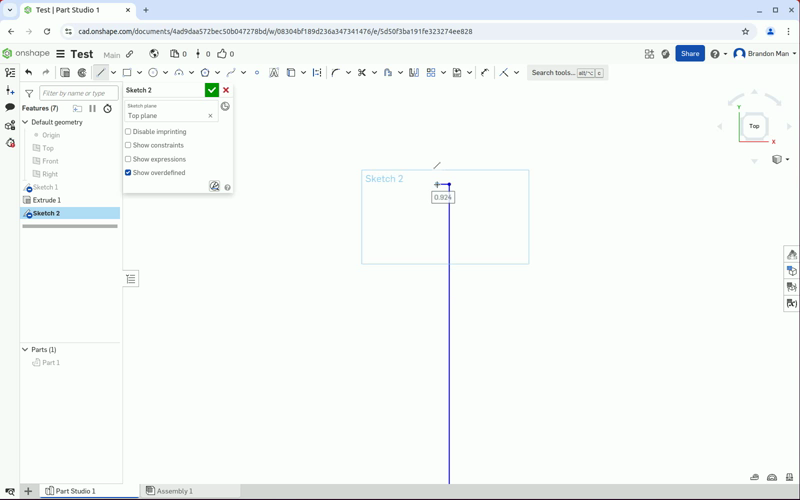
scroll(-6)
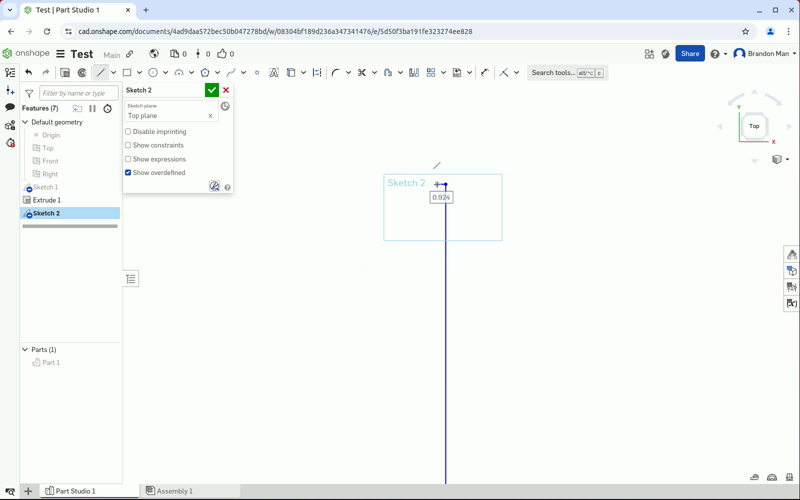
scroll(-6)
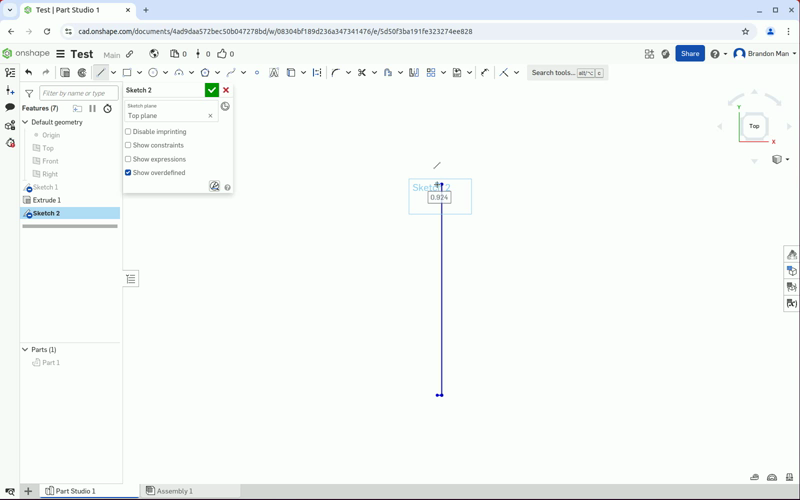
key_up(shift)
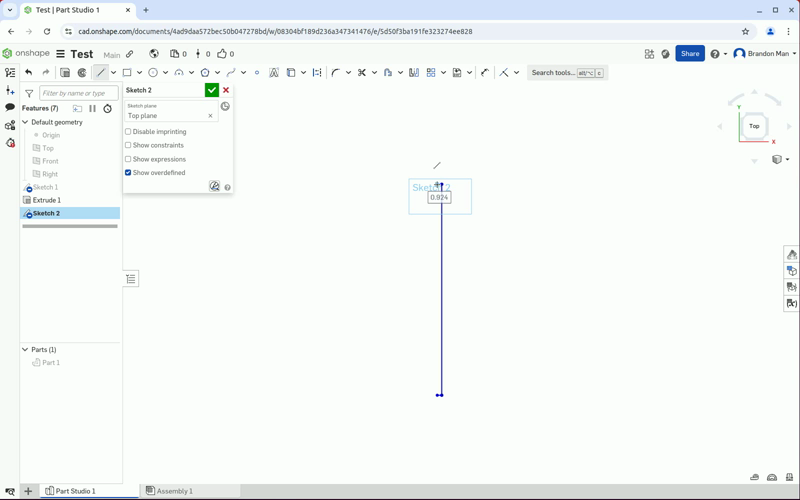
key_down(shift)
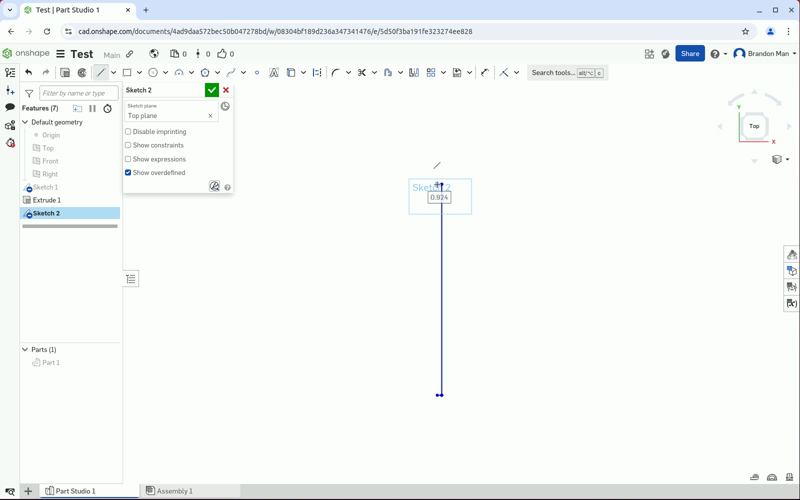
mouse_move(437, 395)
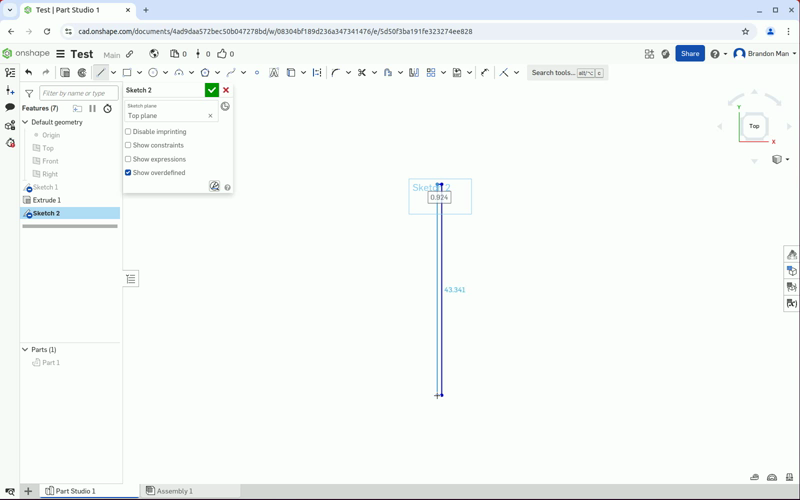
key_up(shift)
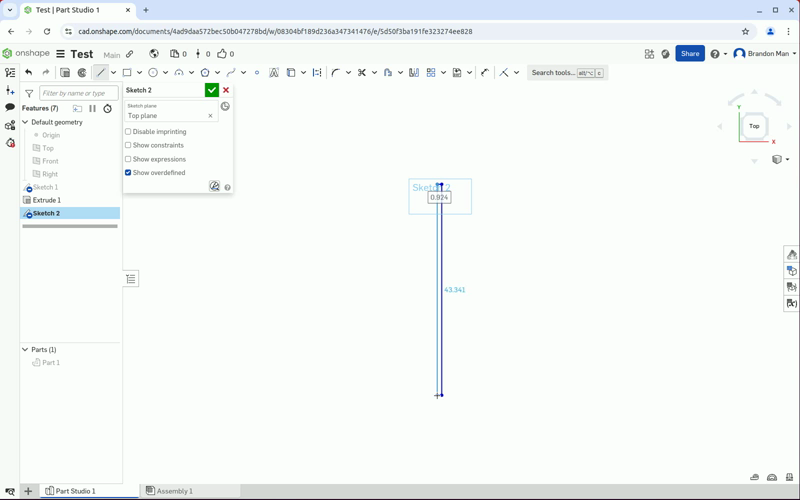
click(437, 395)
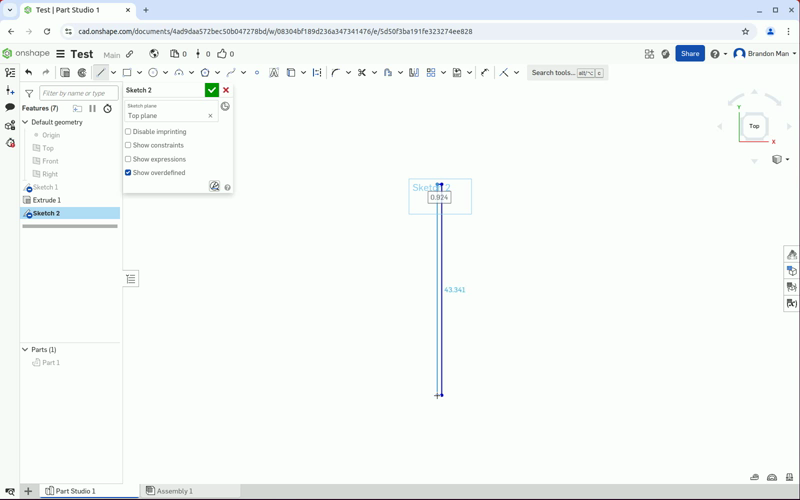
key(esc)
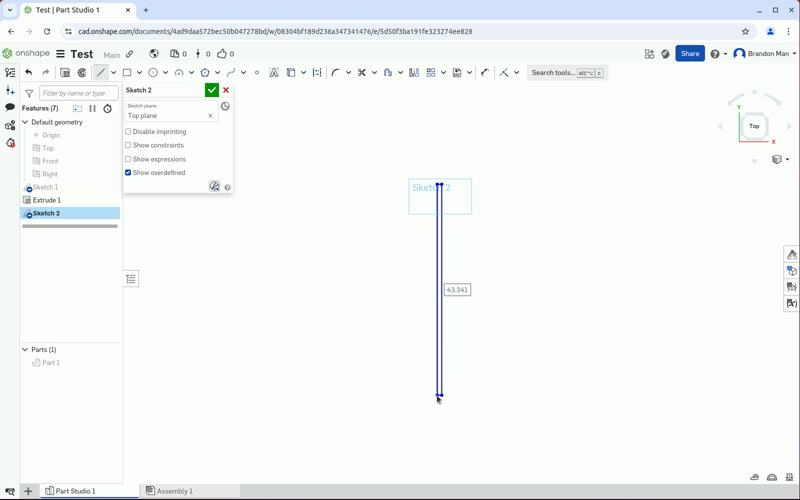
mouse_move(441, 348)
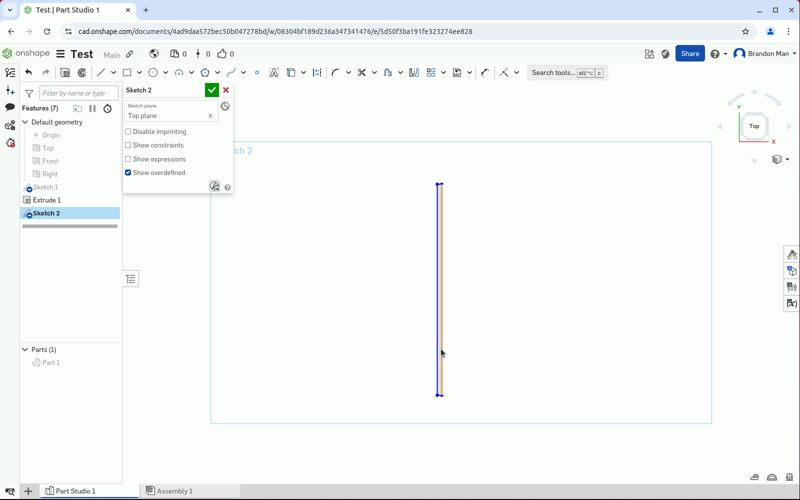
scroll(6)
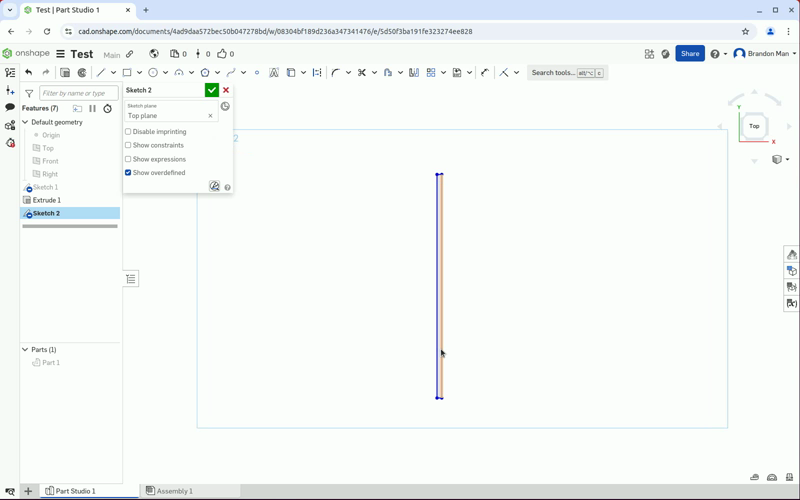
scroll(6)
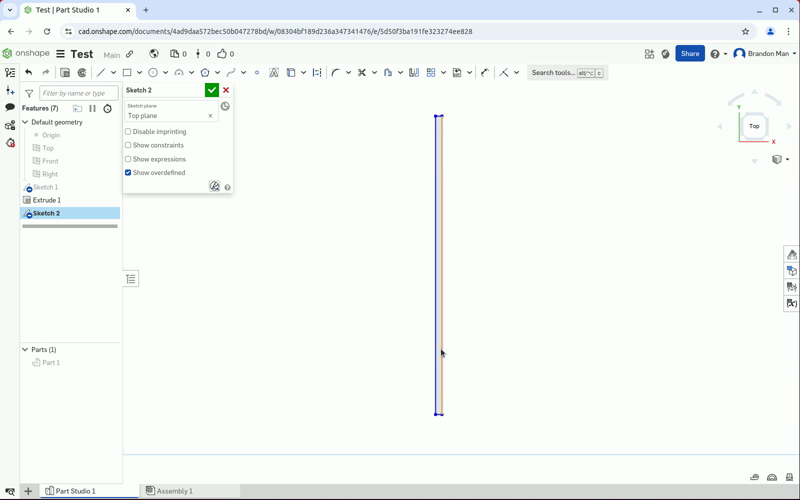
scroll(6)
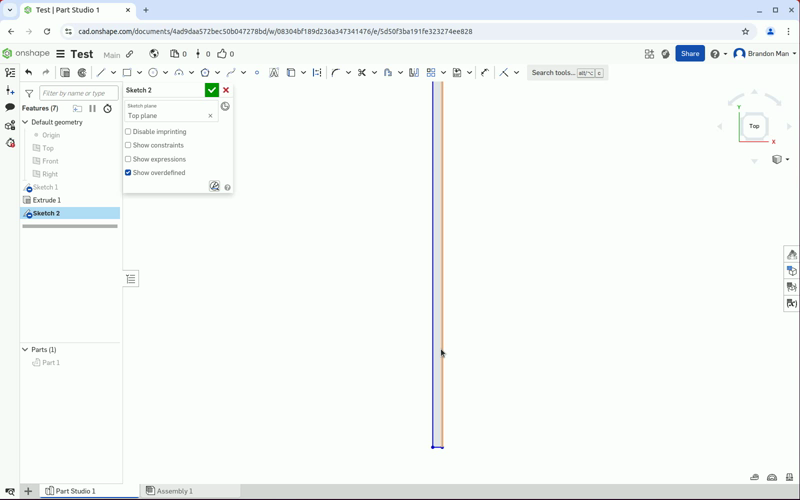
scroll(6)
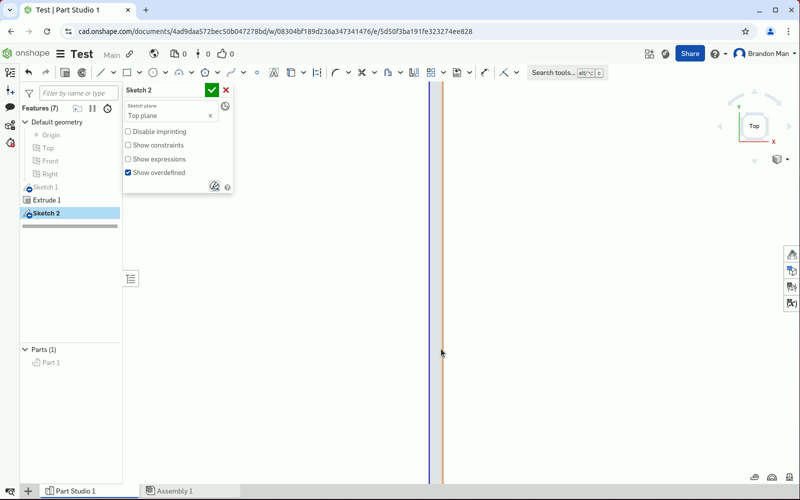
scroll(6)
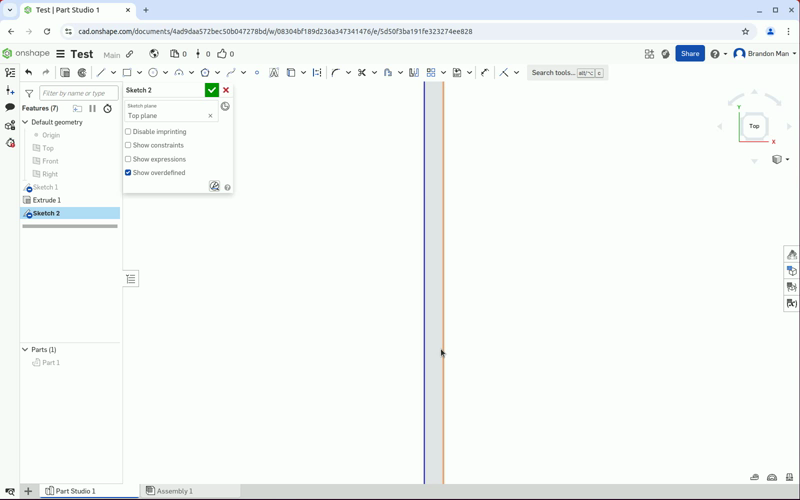
scroll(6)
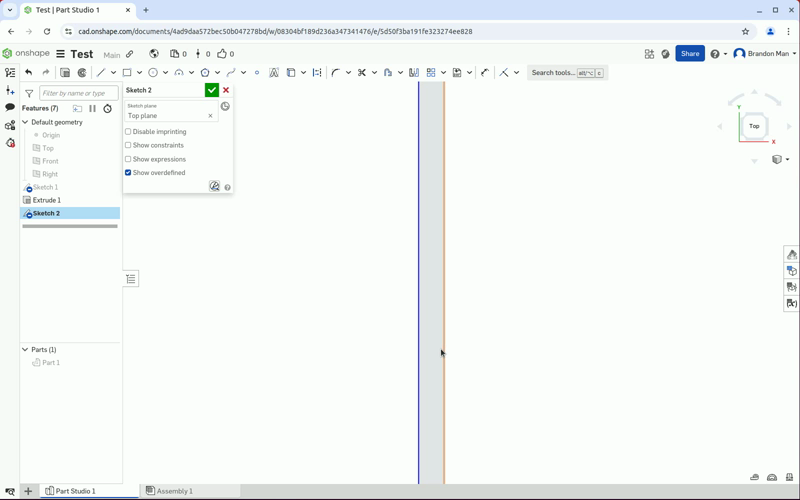
scroll(6)
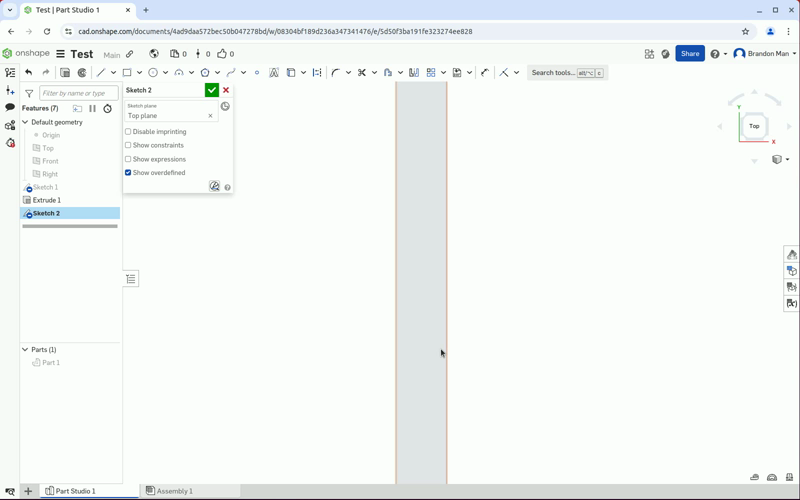
click(441, 348)
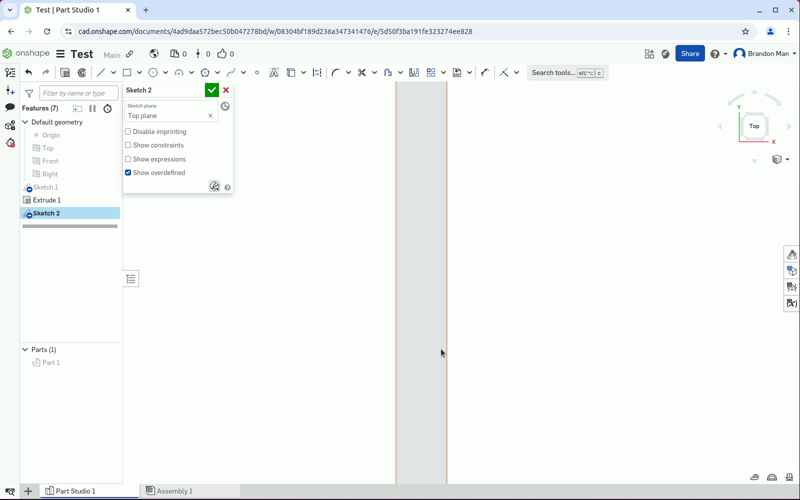
scroll(-6)
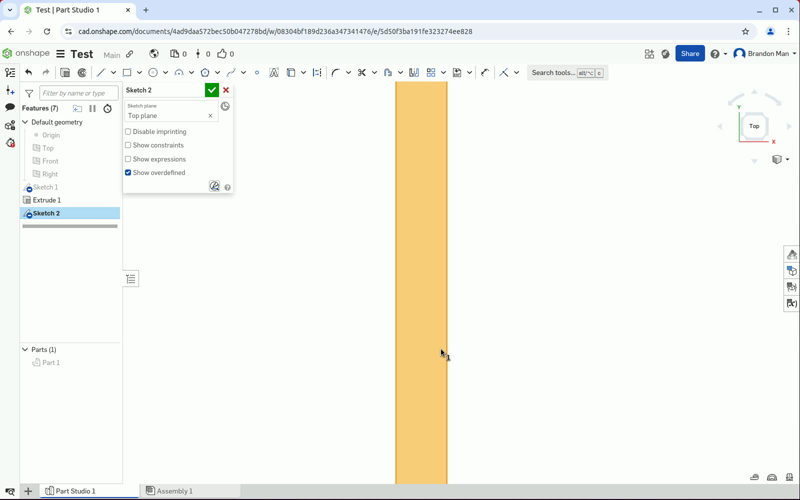
scroll(-6)
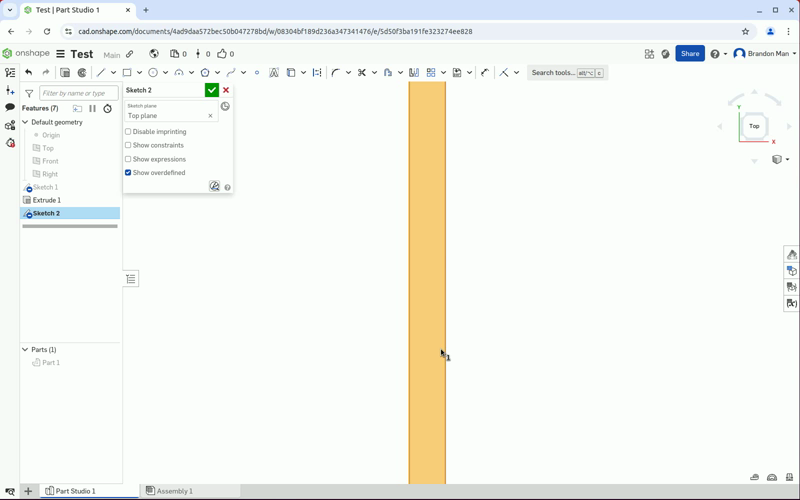
scroll(-6)
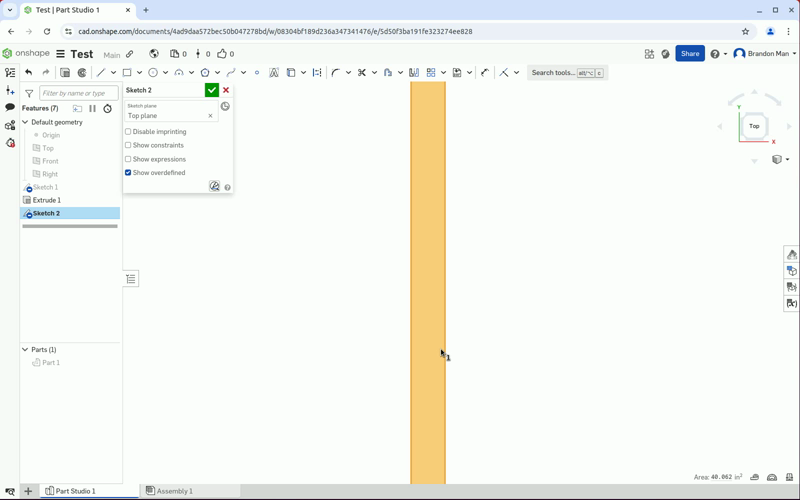
scroll(-6)
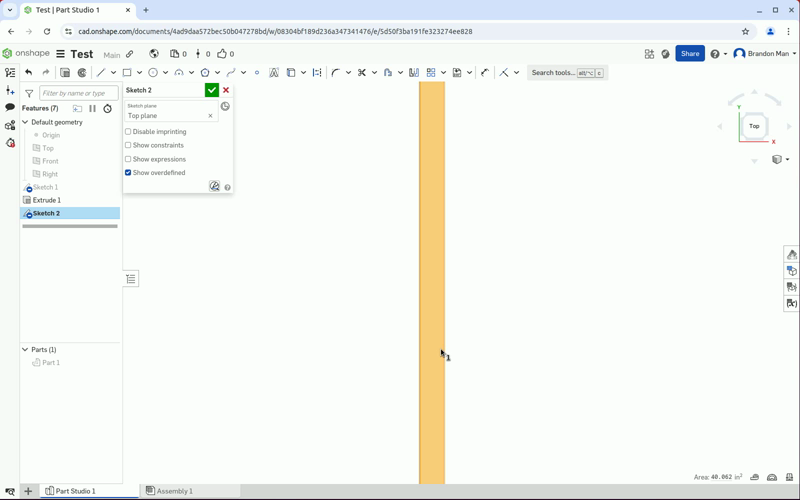
scroll(-6)
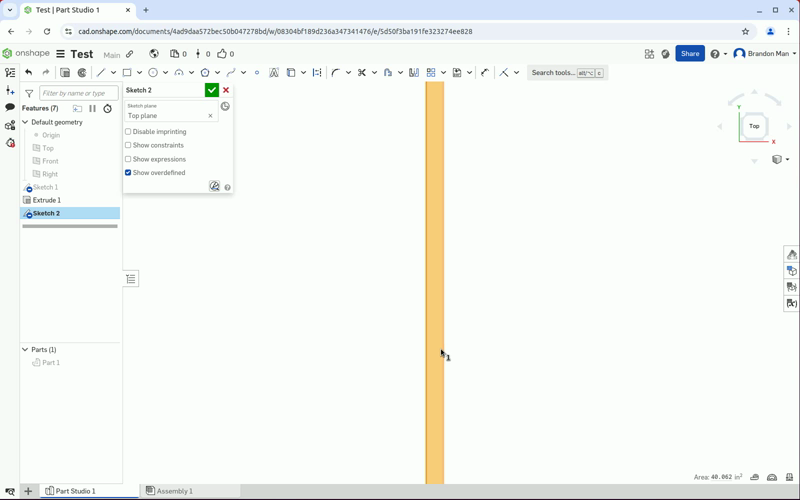
scroll(-6)
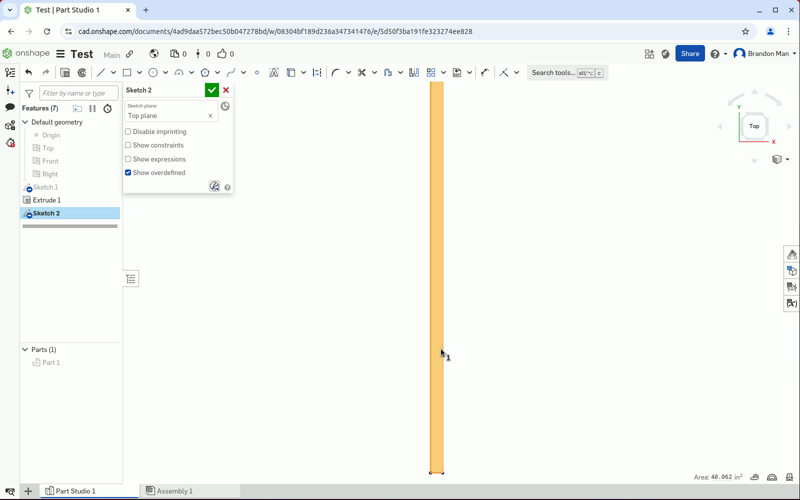
scroll(-6)
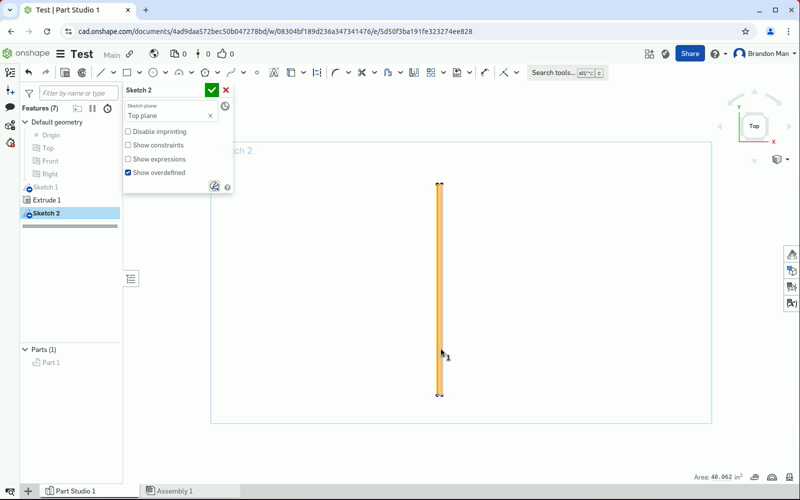
mouse_move(73, 352)
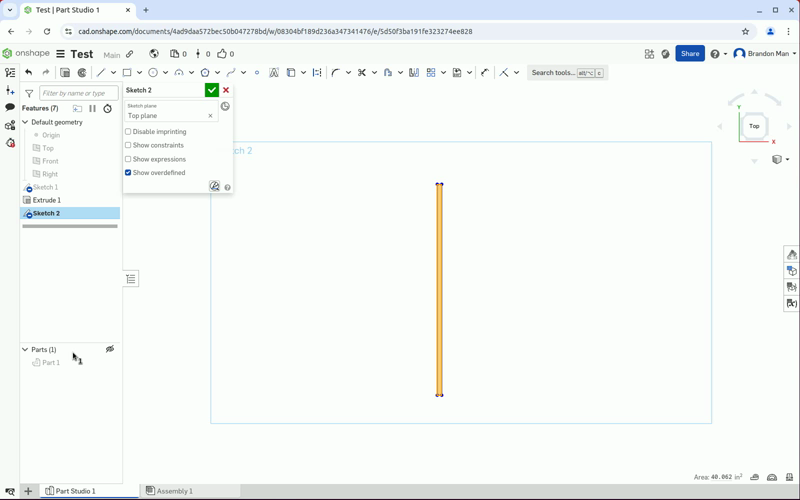
key(shift+y)
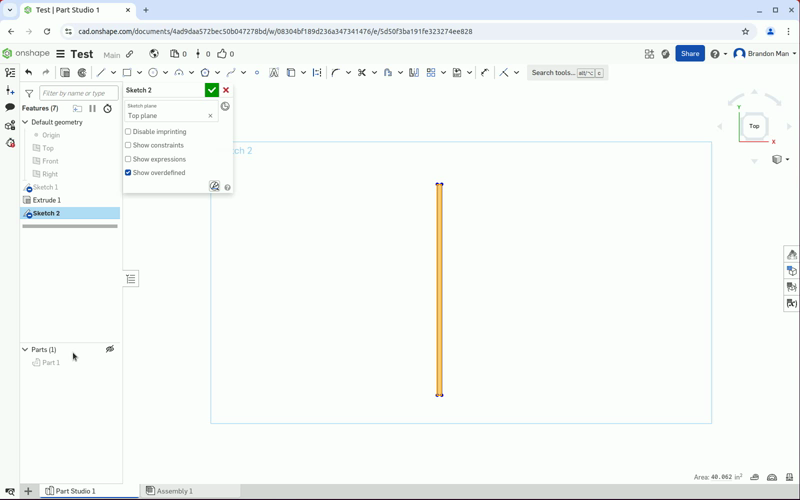
key(shift+e)
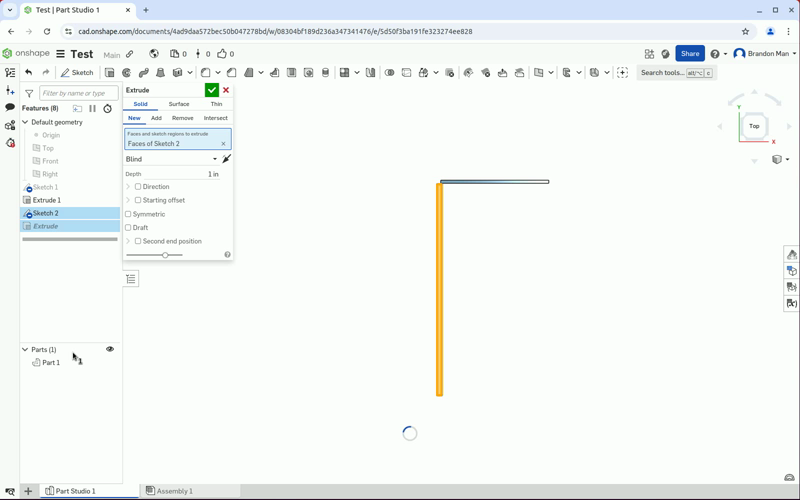
mouse_move(143, 106)
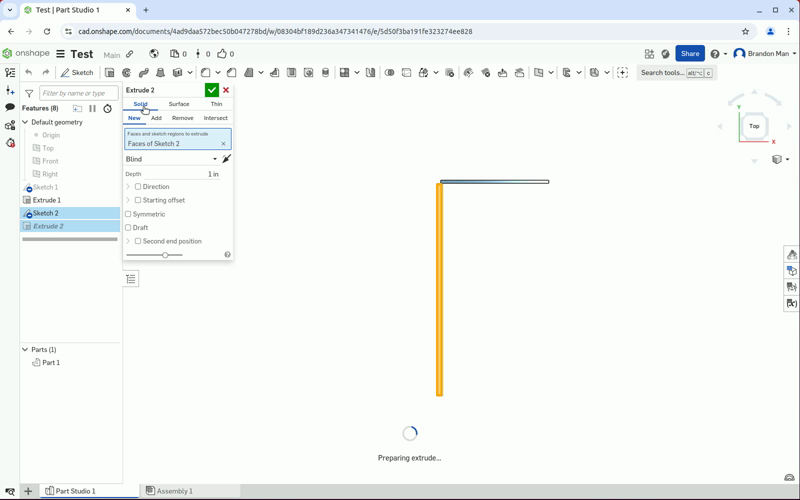
click(143, 106)
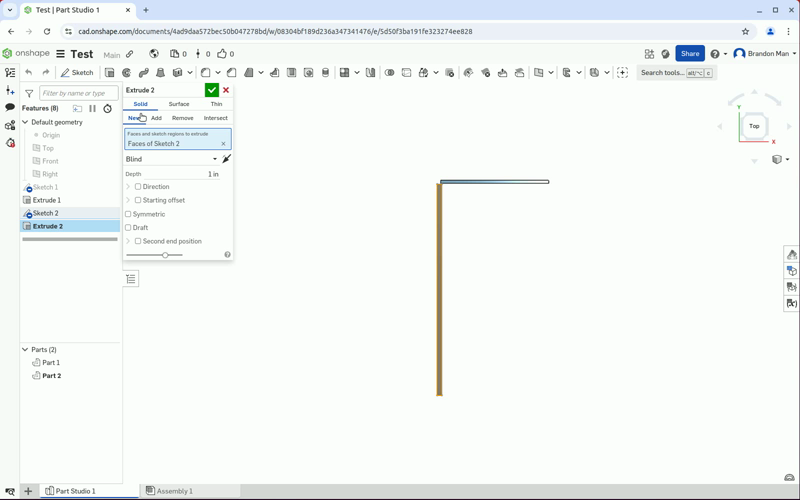
mouse_move(137, 120)
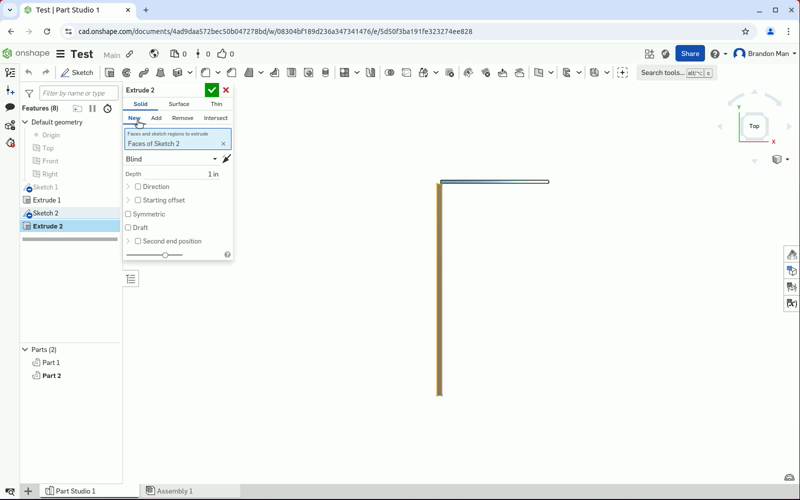
click(137, 120)
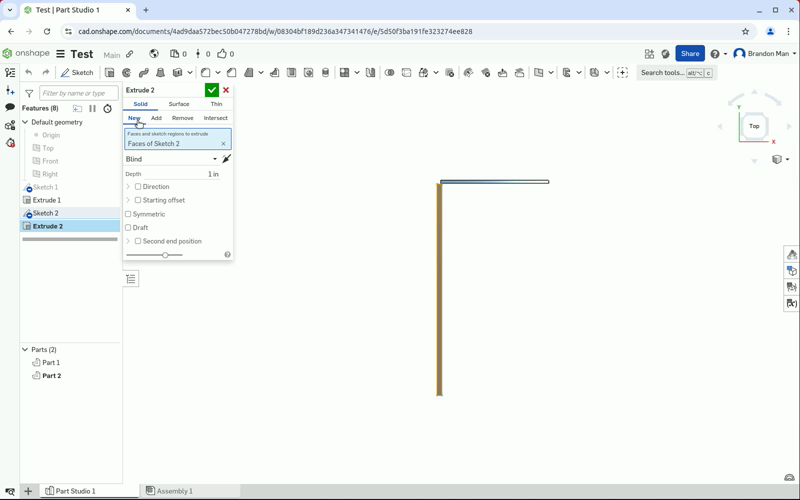
key(tab, 4)
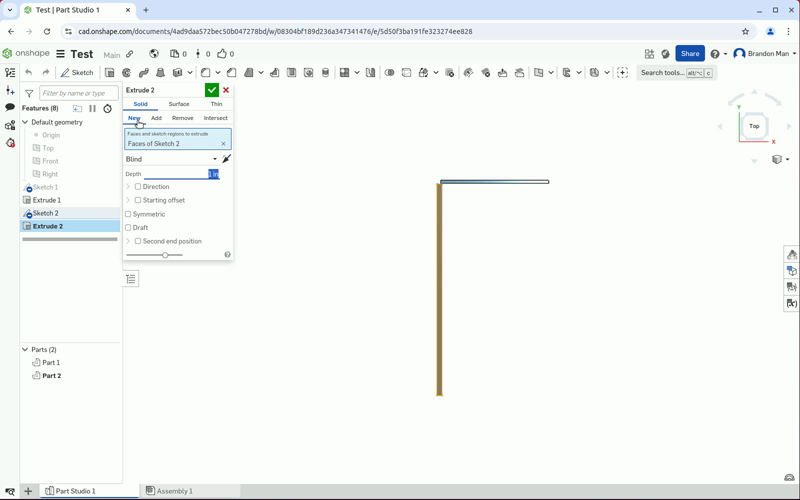
text(14.924)
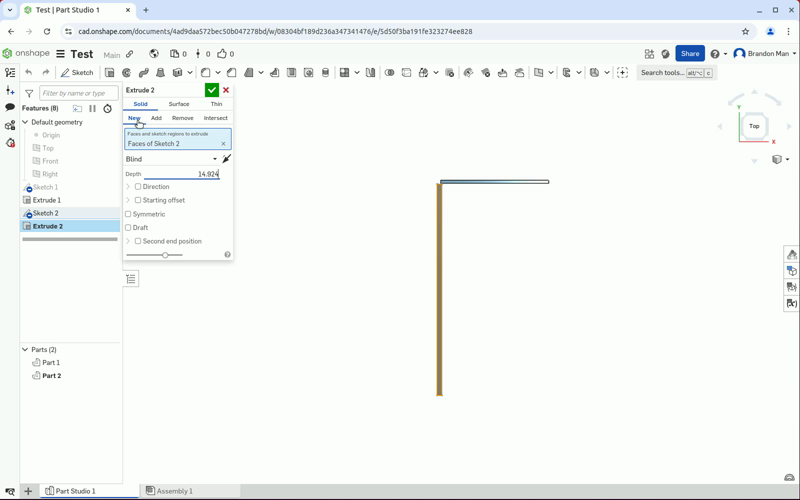
key(enter)
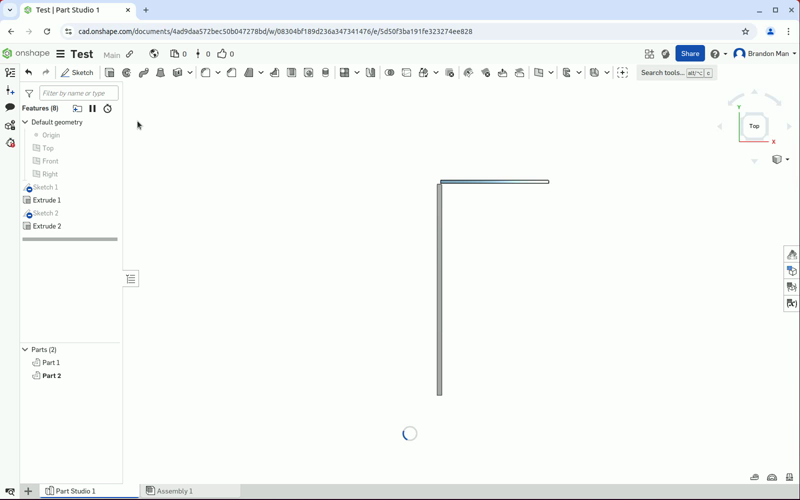
key(shift+h)
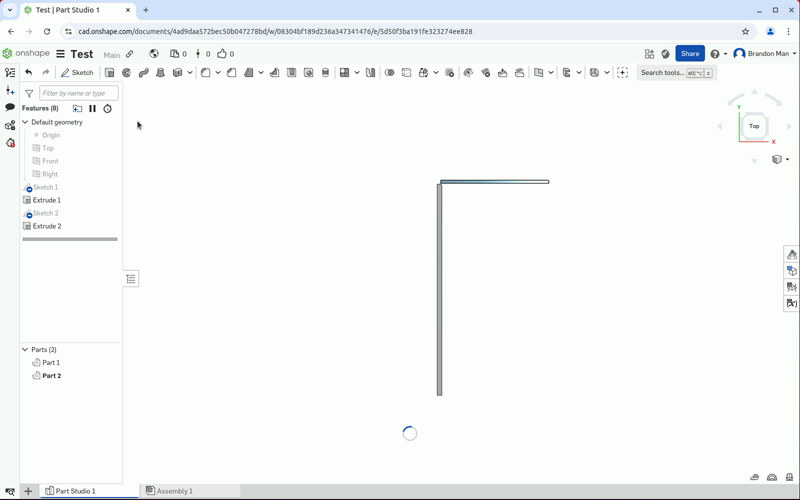
key(shift+h)
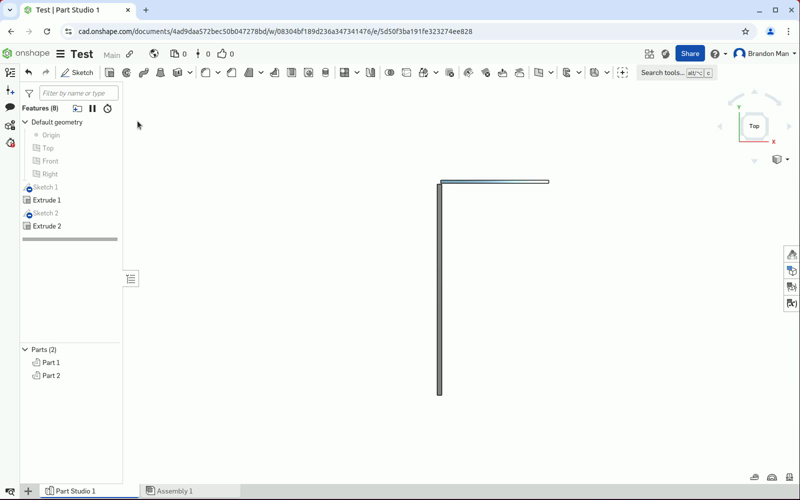
mouse_move(73, 189)
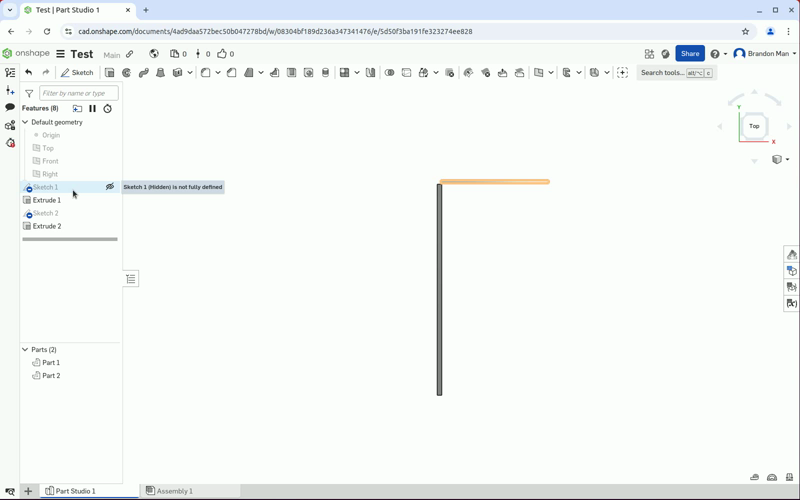
click(73, 189)
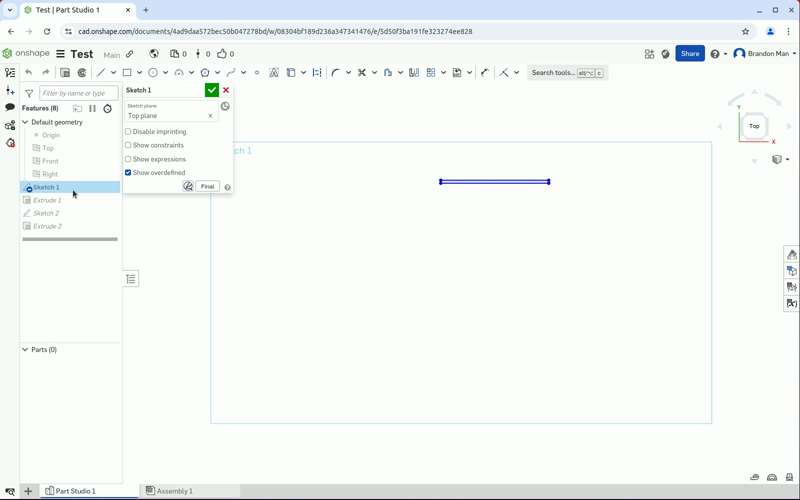
mouse_move(229, 92)
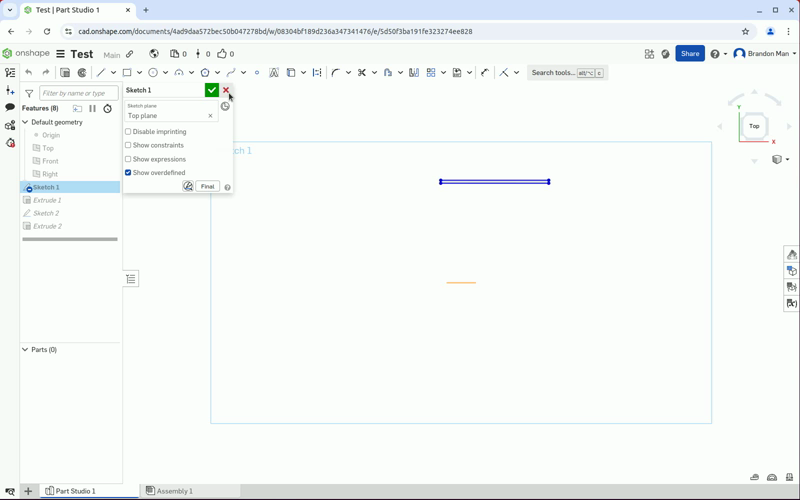
click(229, 92)
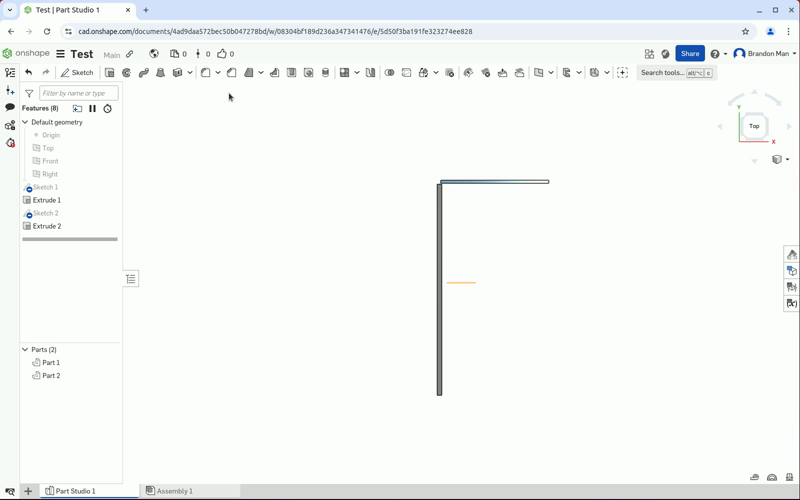
mouse_move(541, 75)
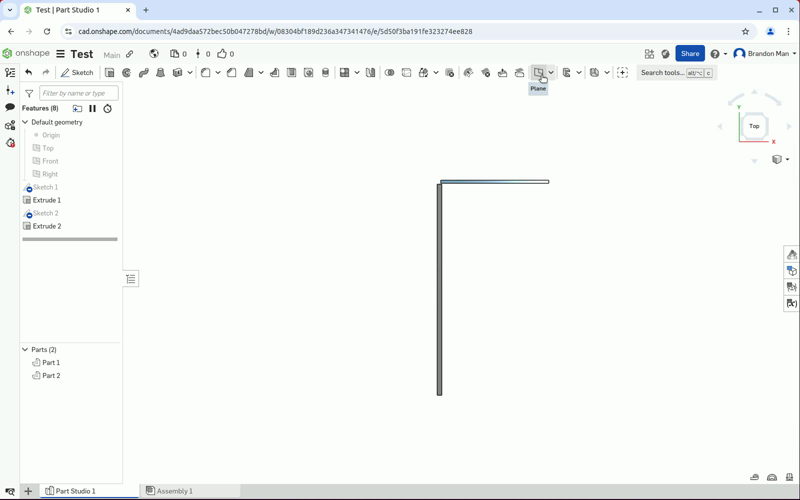
click(541, 75)
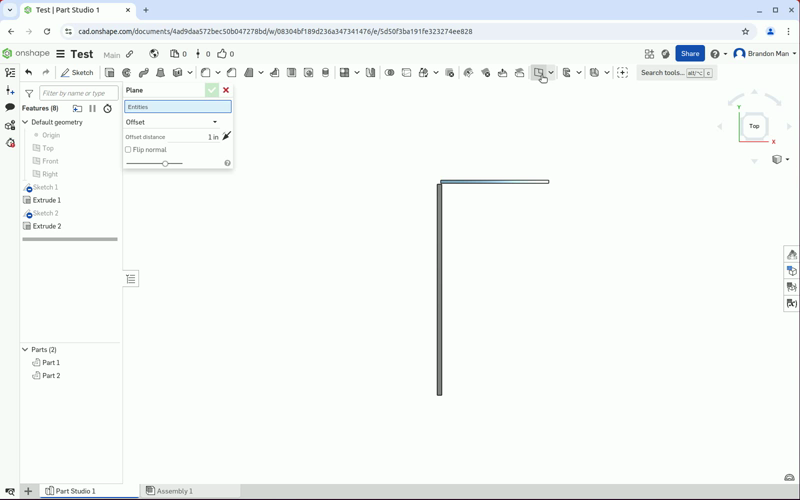
mouse_move(73, 150)
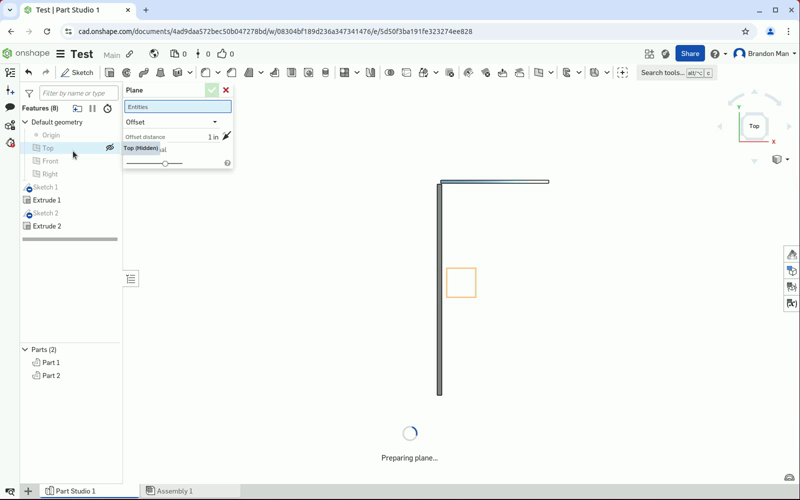
click(73, 150)
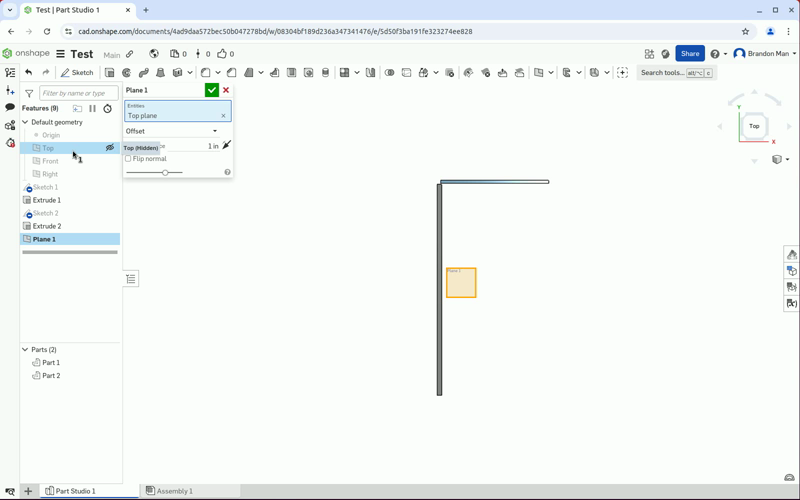
key(tab, 2)
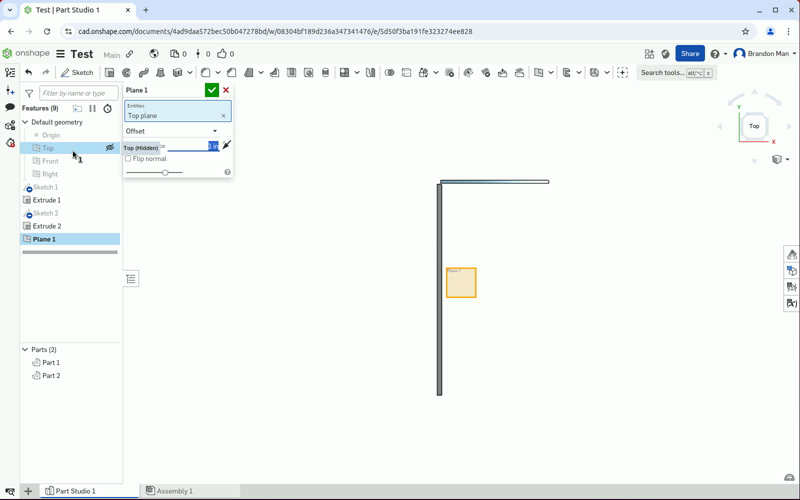
text(14.913)
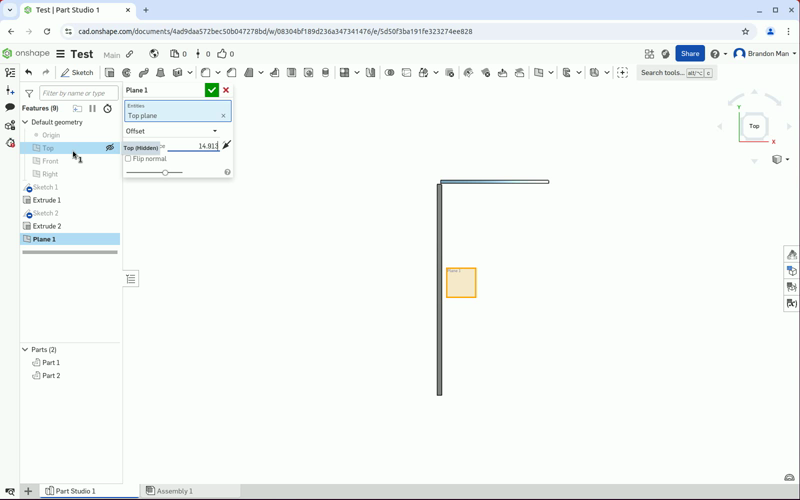
key(enter, 2)
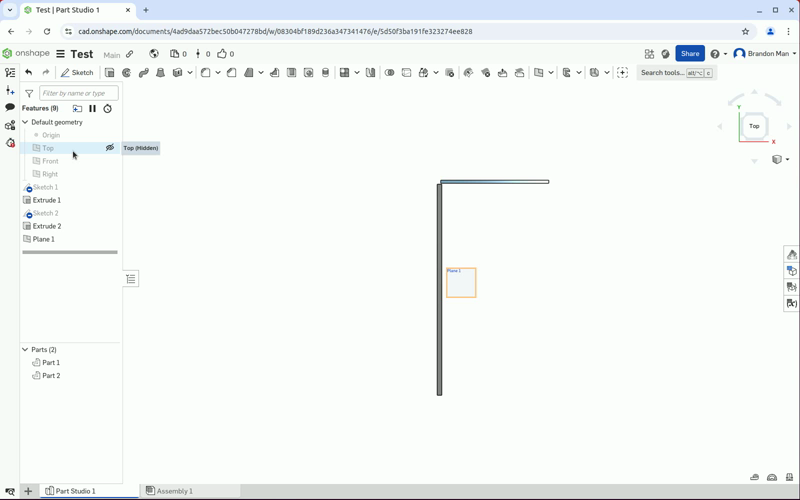
key(shift+s)
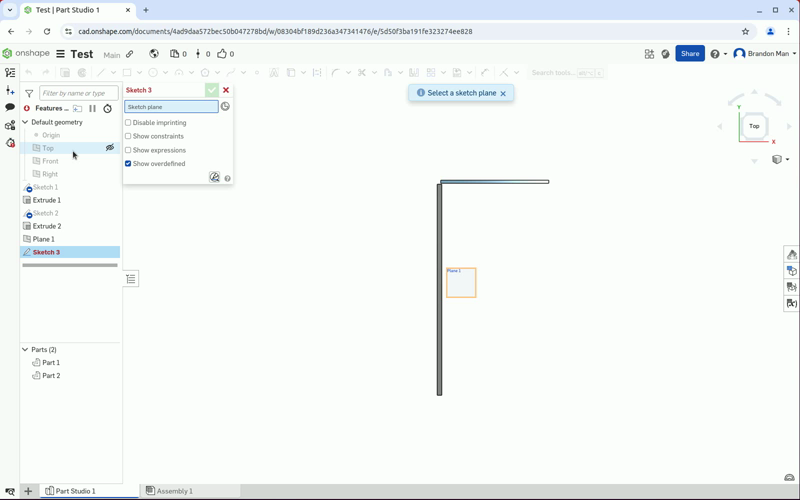
mouse_move(73, 241)
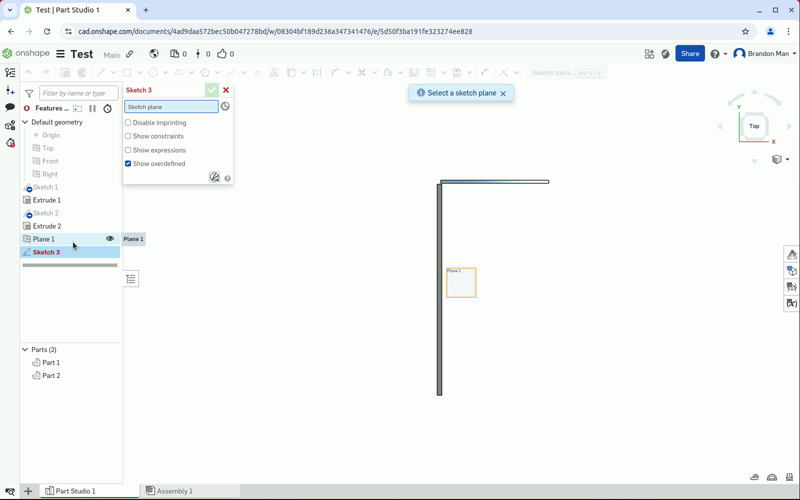
click(73, 241)
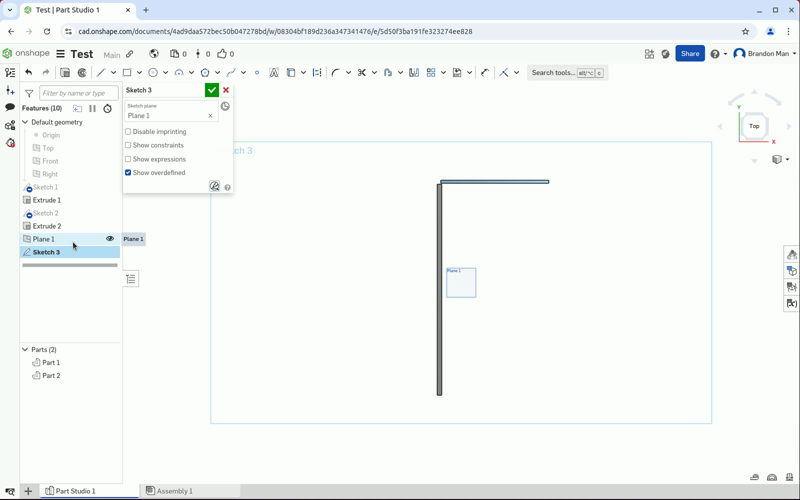
mouse_move(73, 352)
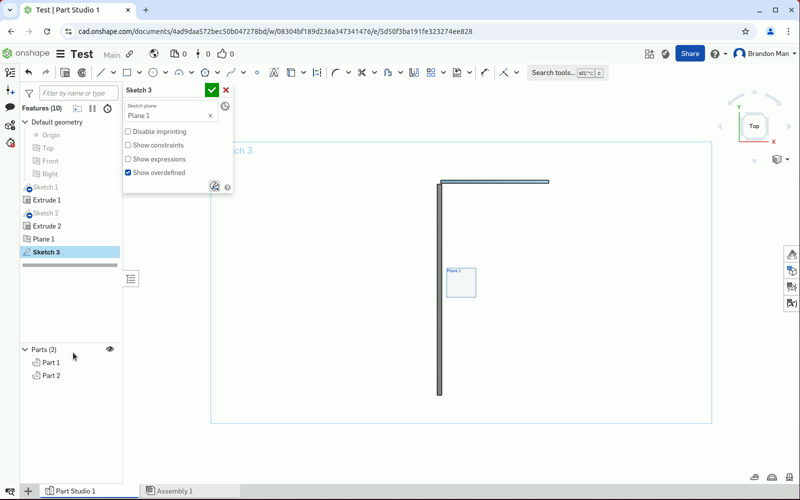
key(y)
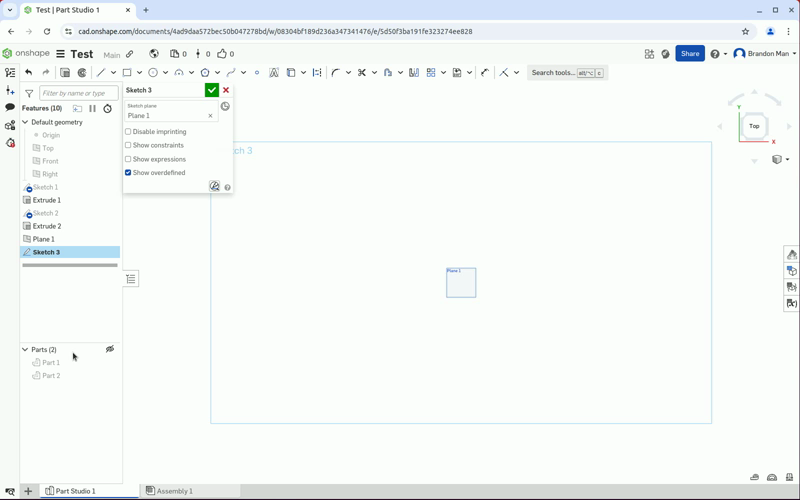
key(l)
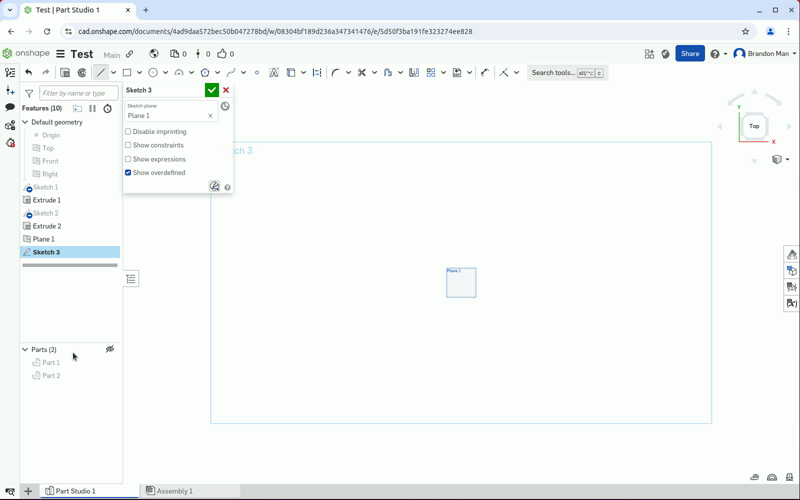
key_down(shift)
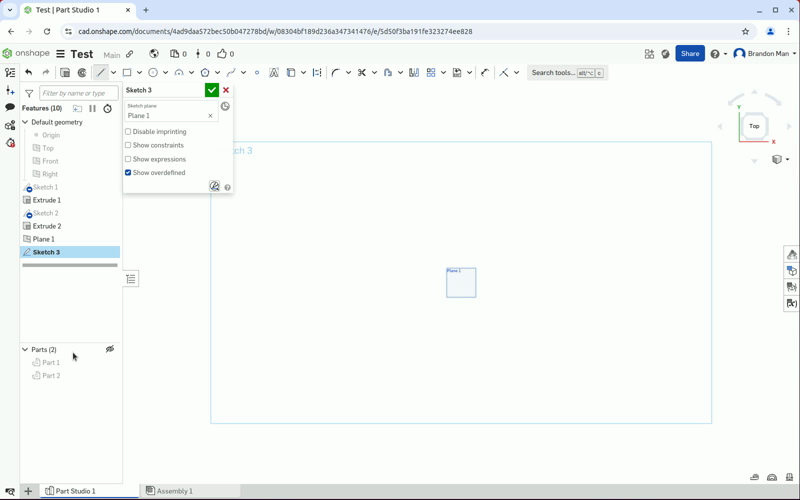
mouse_move(440, 253)
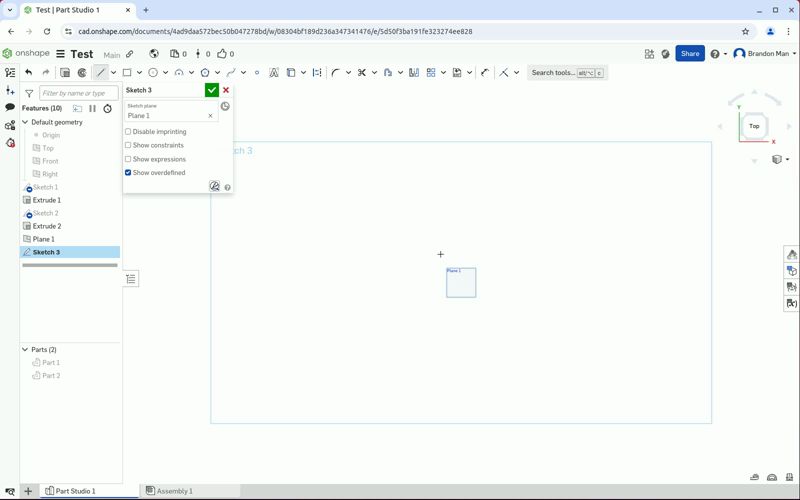
click(440, 253)
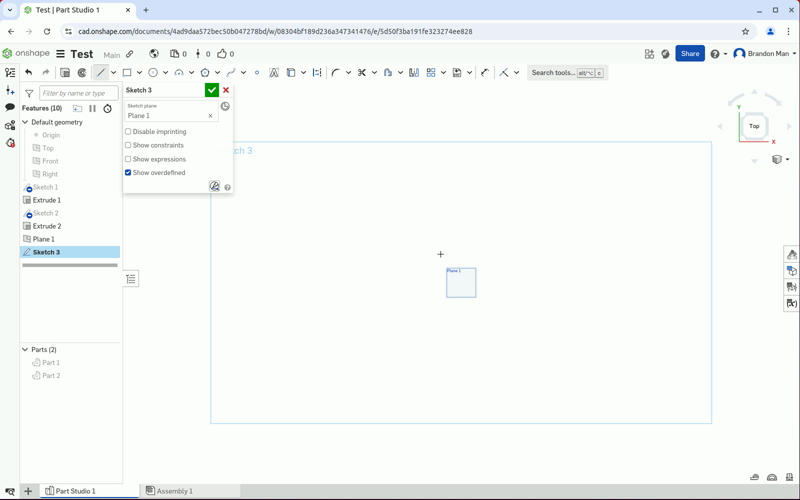
key_up(shift)
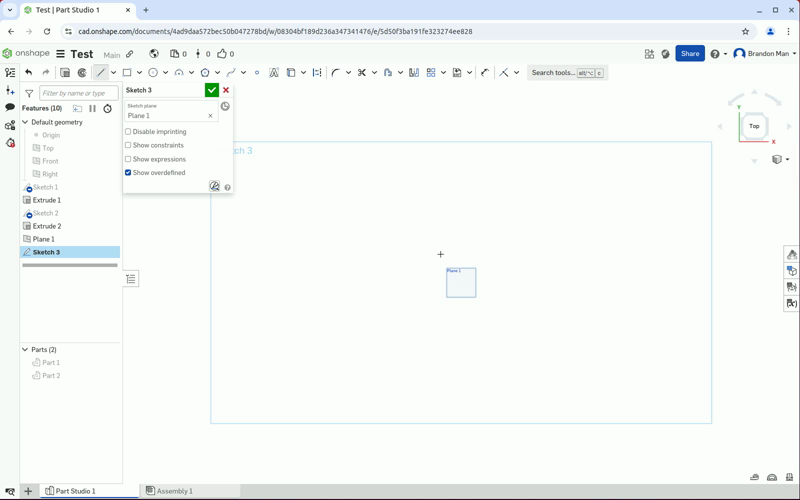
key_down(shift)
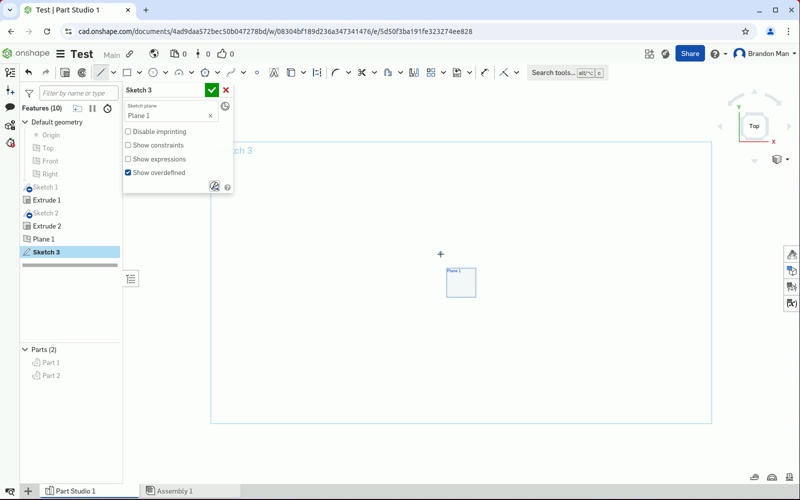
mouse_move(470, 253)
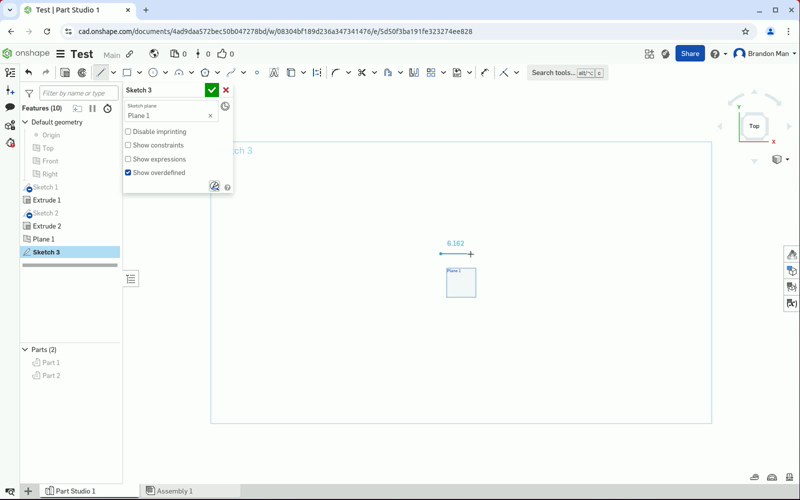
mouse_move(443, 253)
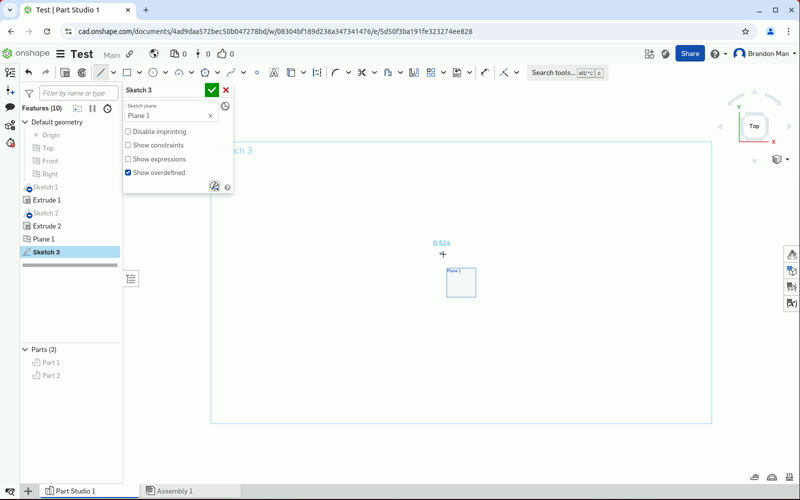
scroll(6)
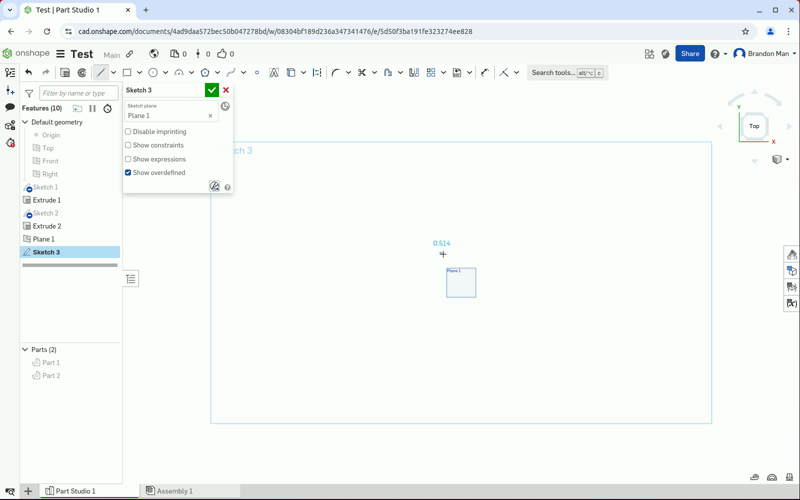
scroll(6)
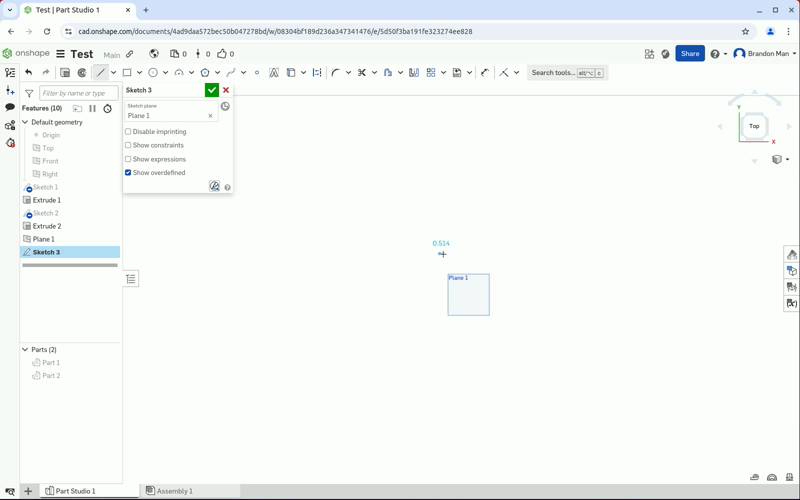
scroll(6)
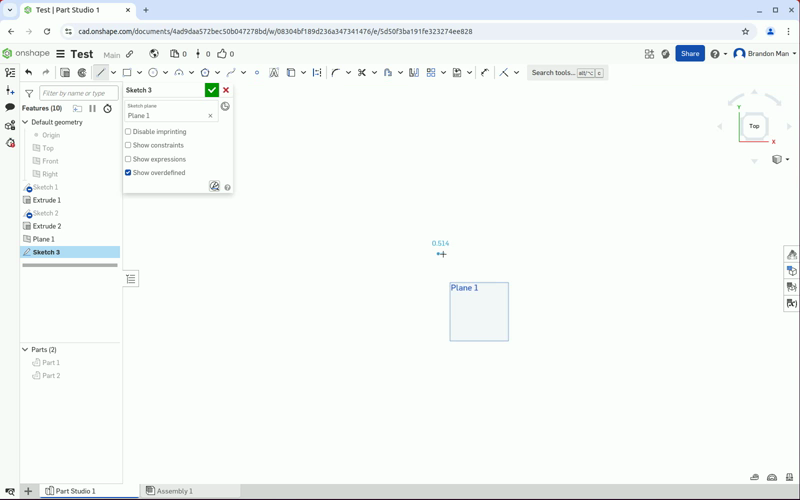
scroll(6)
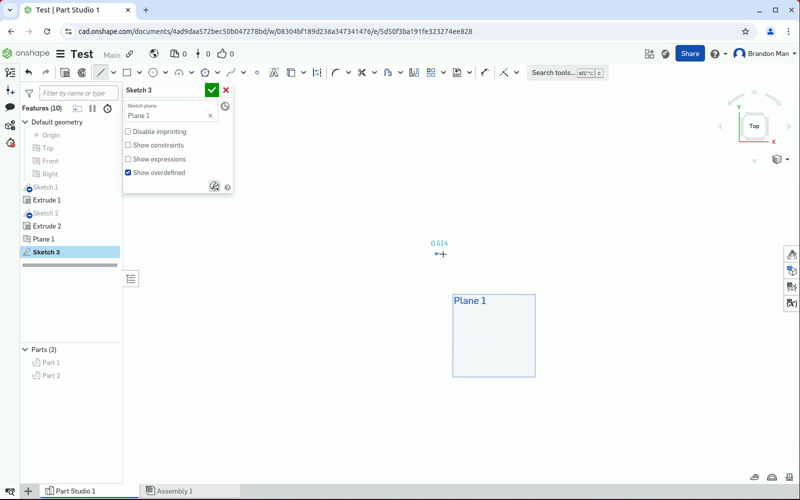
scroll(6)
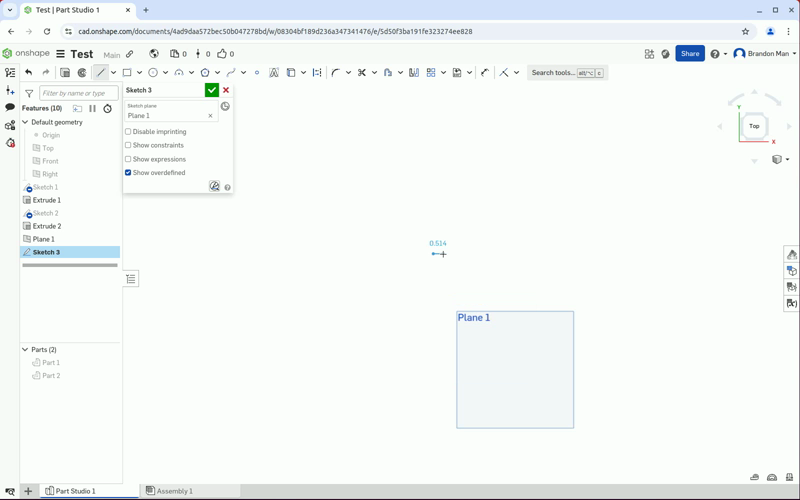
scroll(6)
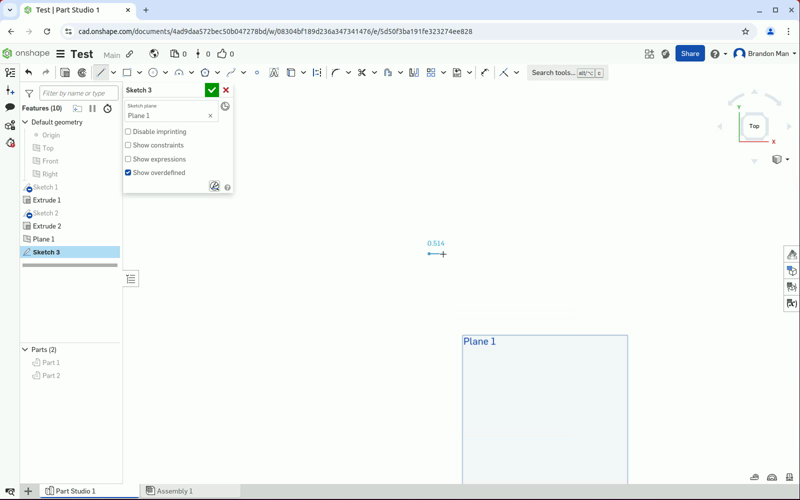
scroll(6)
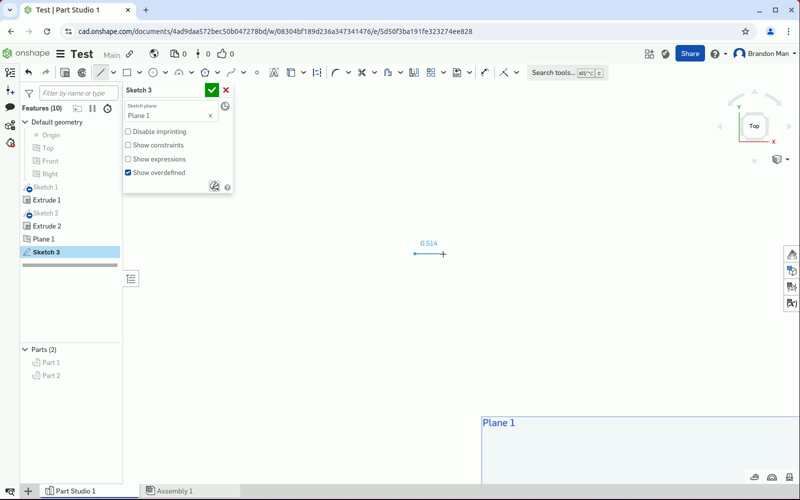
click(443, 253)
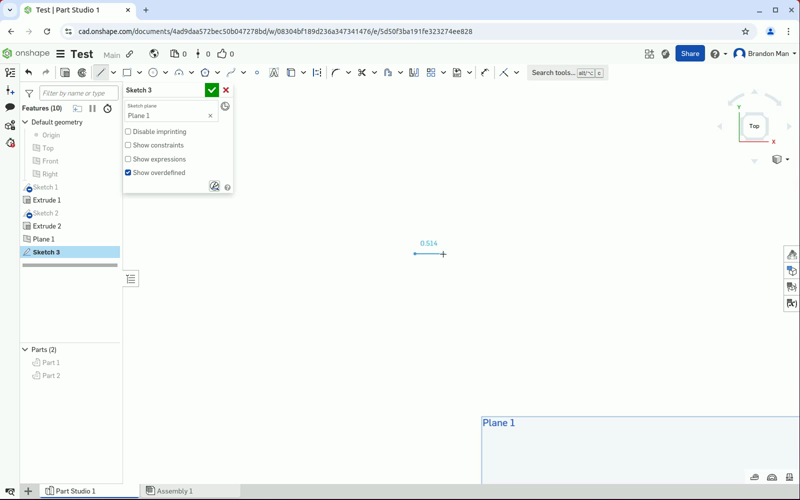
scroll(-6)
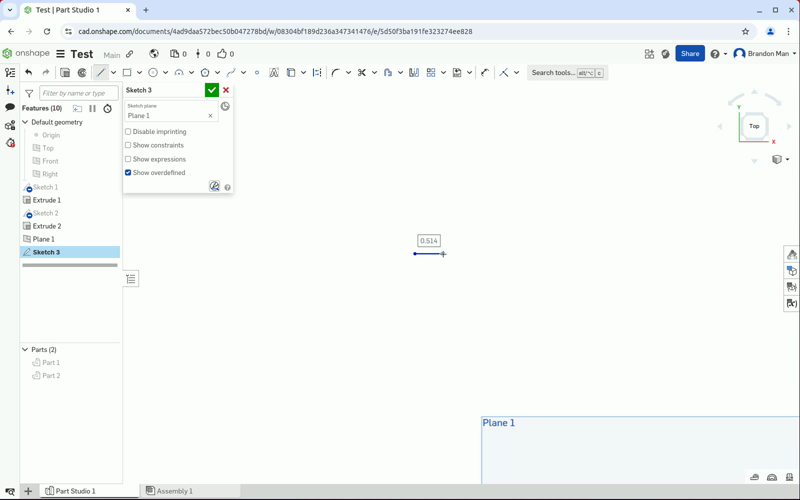
scroll(-6)
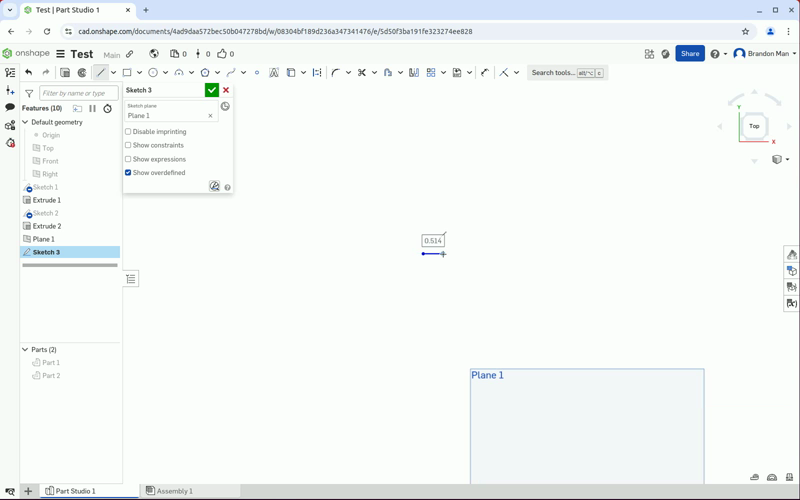
scroll(-6)
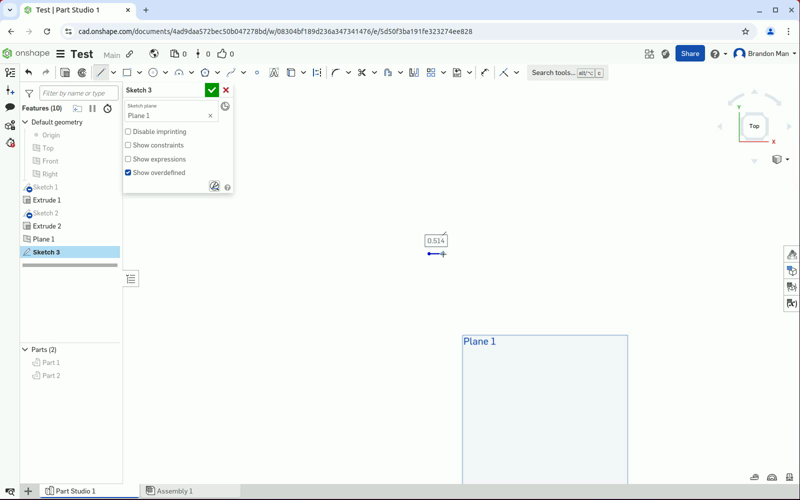
scroll(-6)
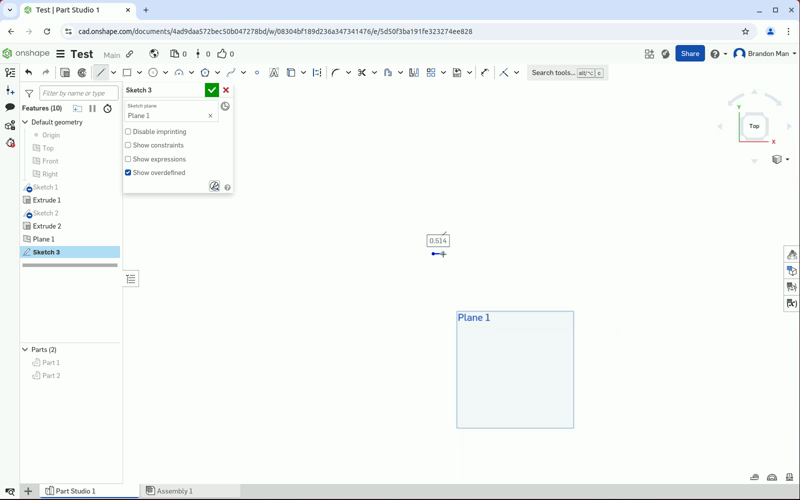
scroll(-6)
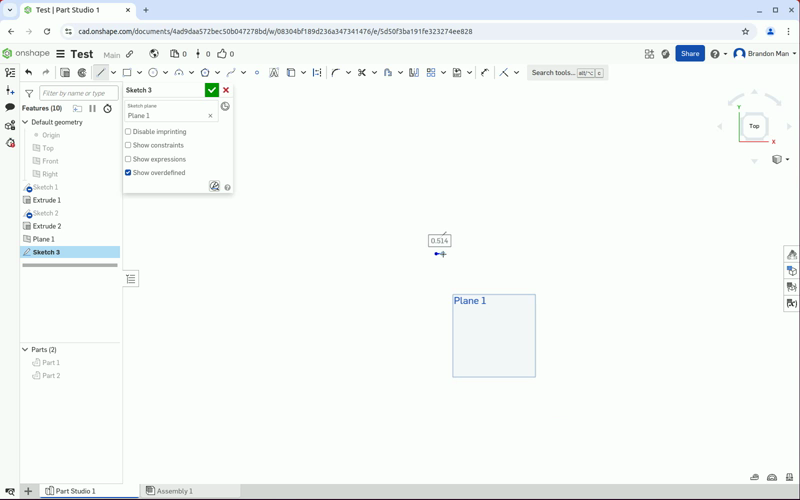
scroll(-6)
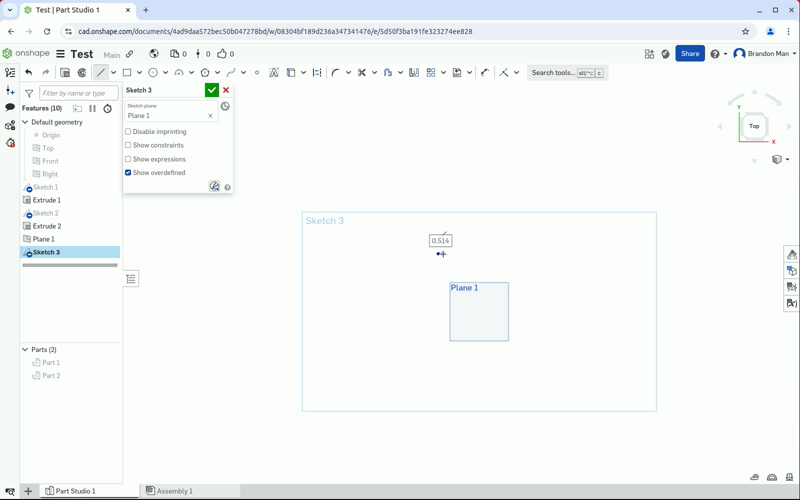
scroll(-6)
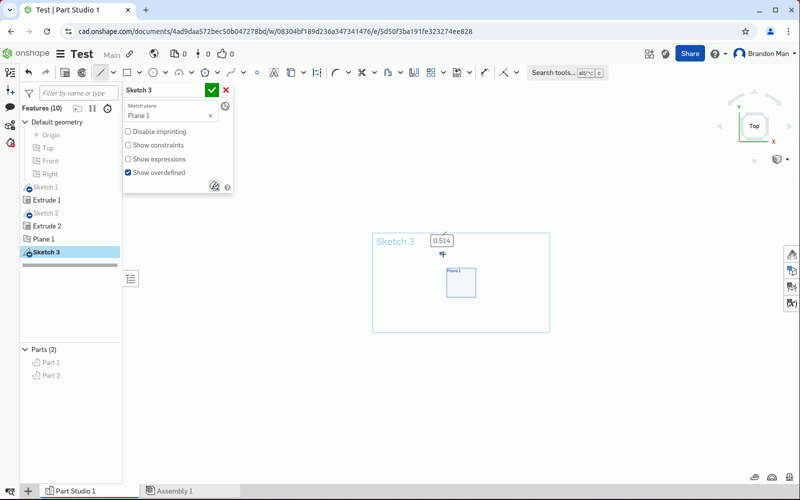
key_up(shift)
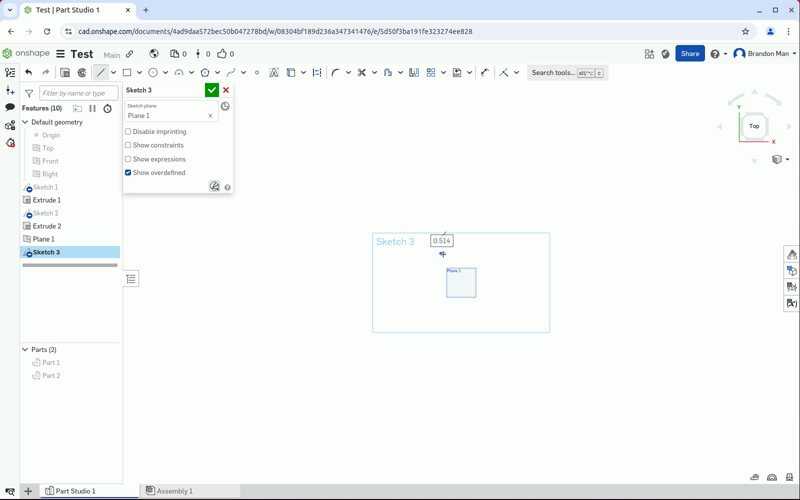
key_down(shift)
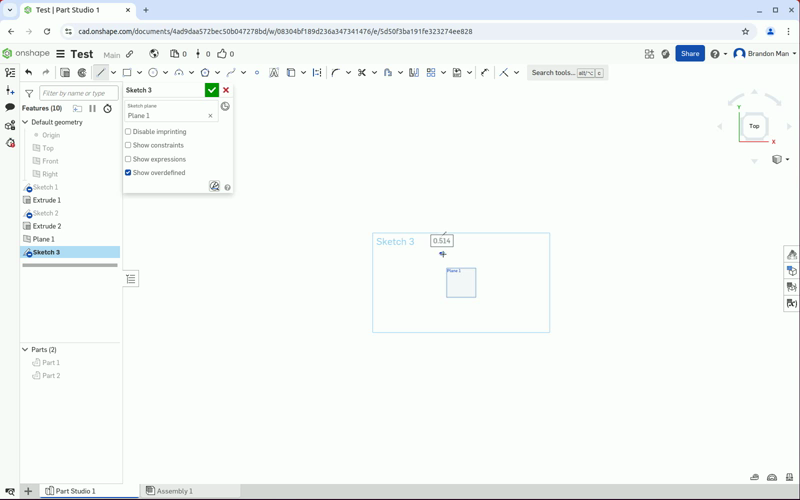
mouse_move(443, 185)
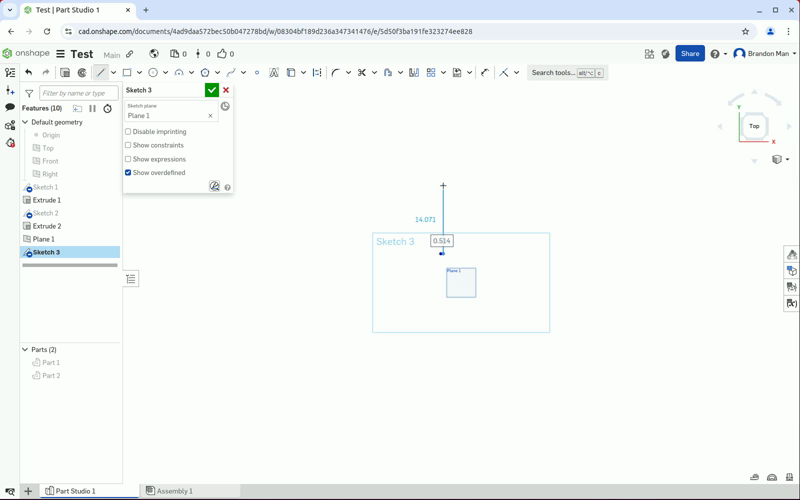
click(443, 185)
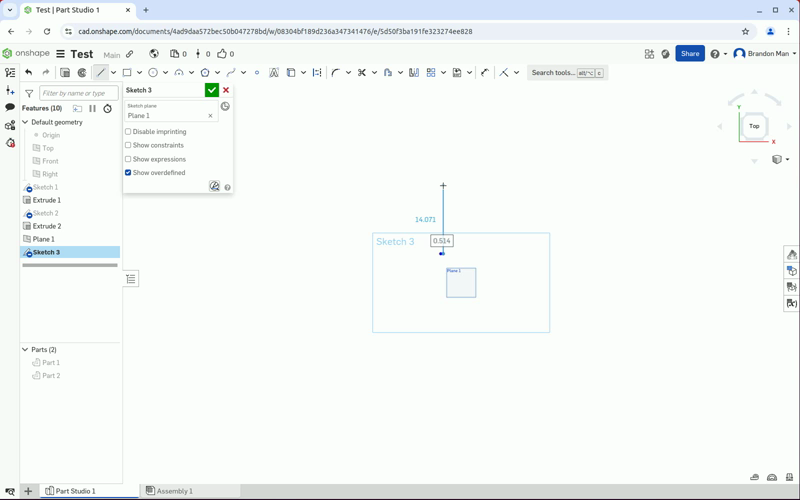
key_up(shift)
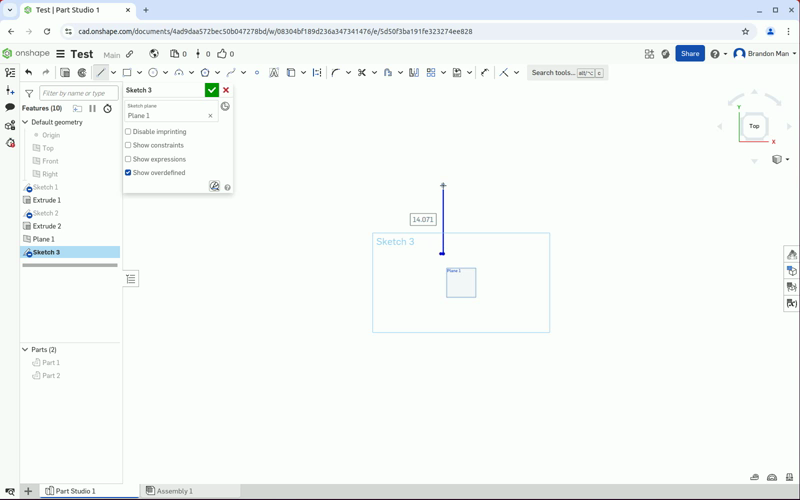
key_down(shift)
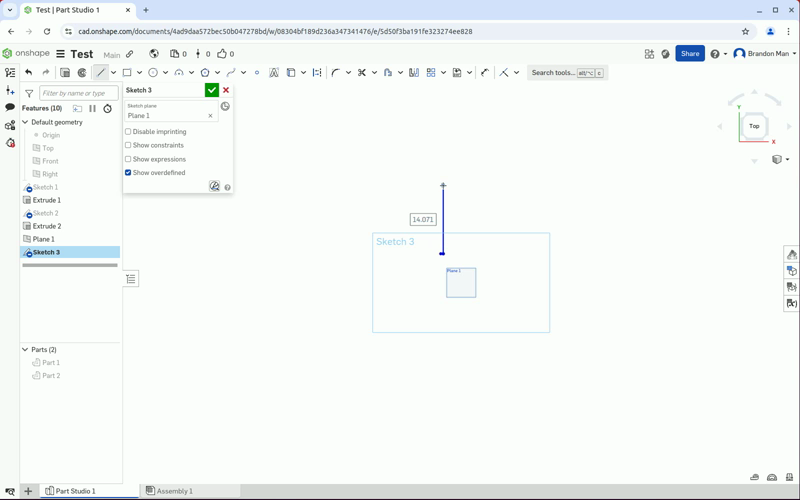
mouse_move(473, 185)
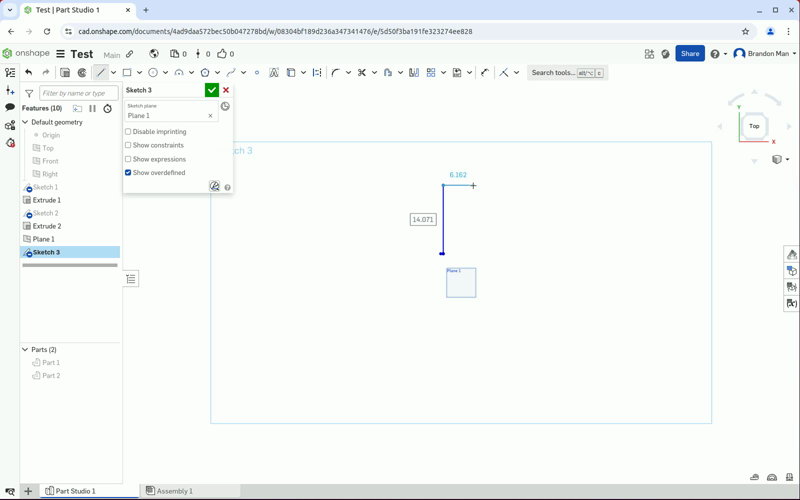
mouse_move(440, 185)
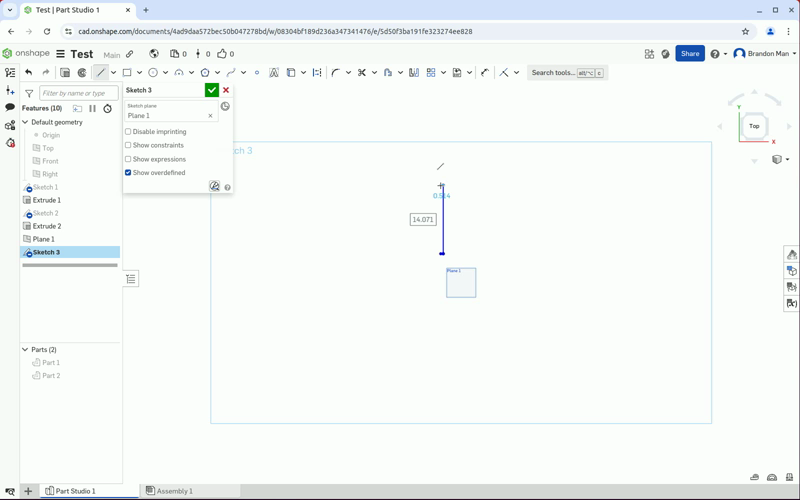
scroll(6)
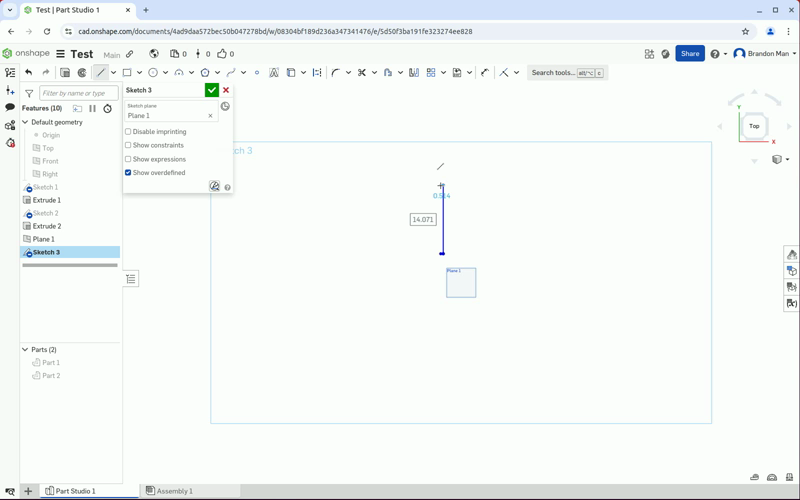
scroll(6)
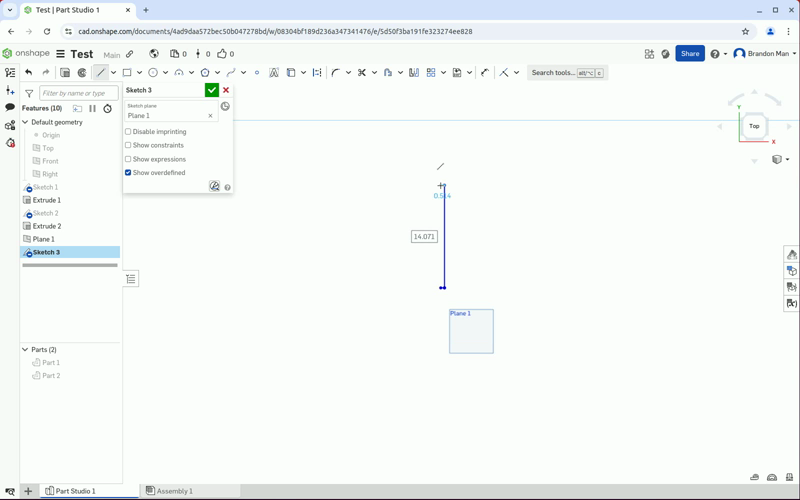
scroll(6)
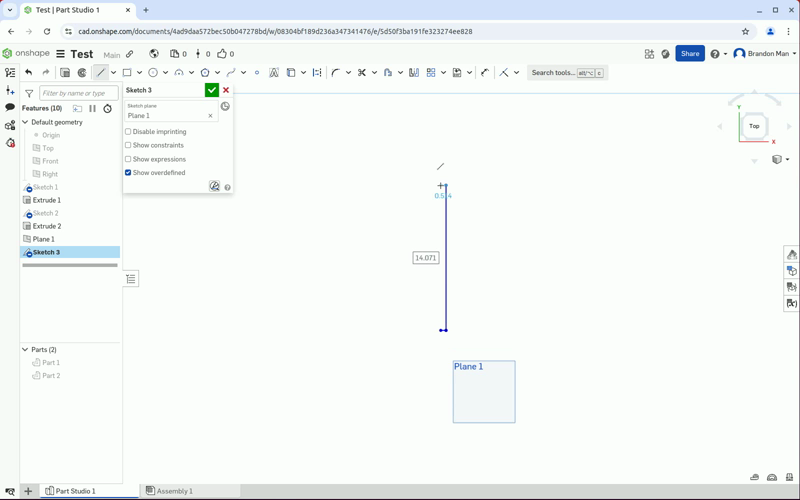
scroll(6)
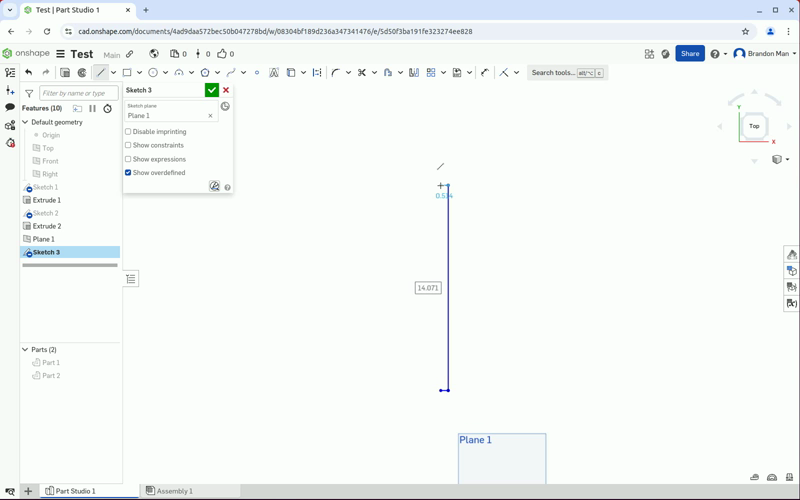
scroll(6)
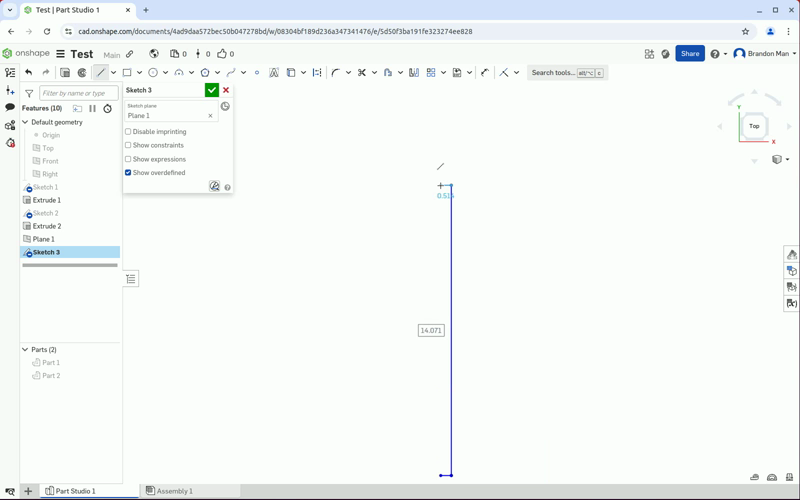
scroll(6)
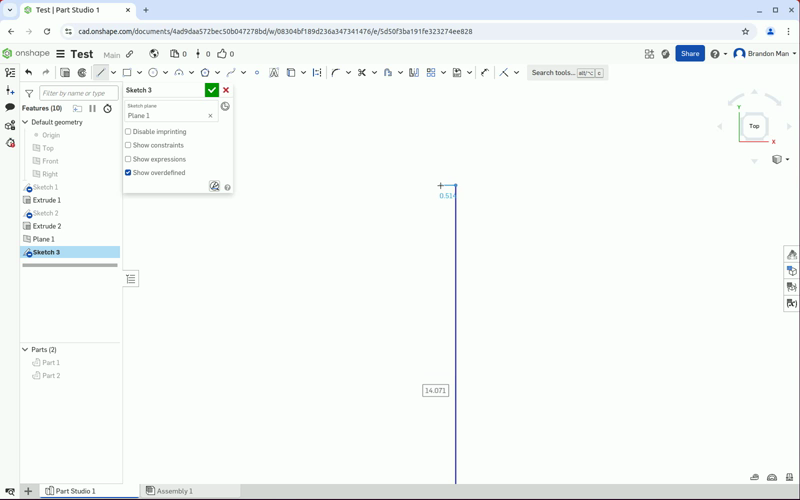
scroll(6)
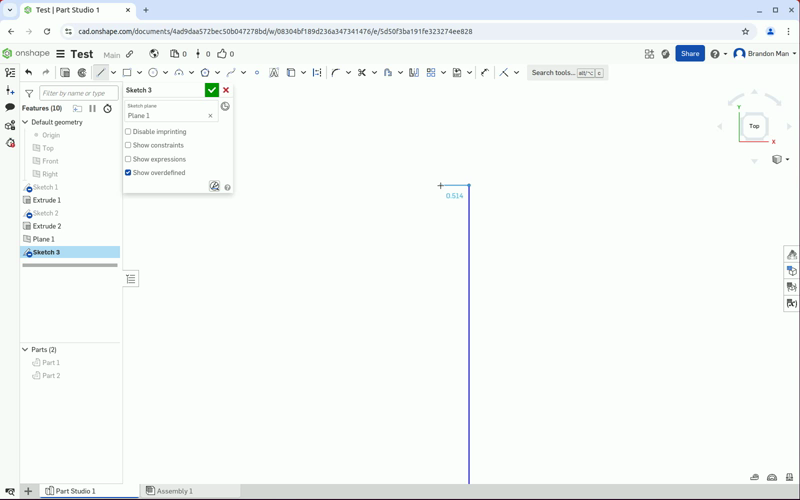
click(440, 185)
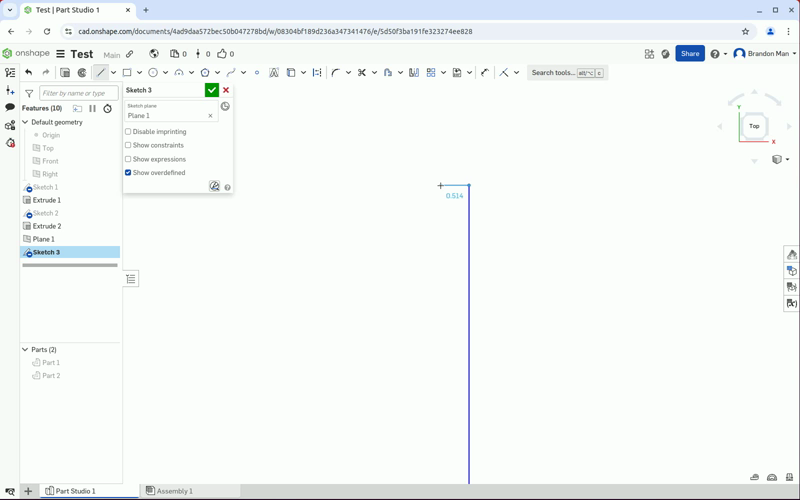
scroll(-6)
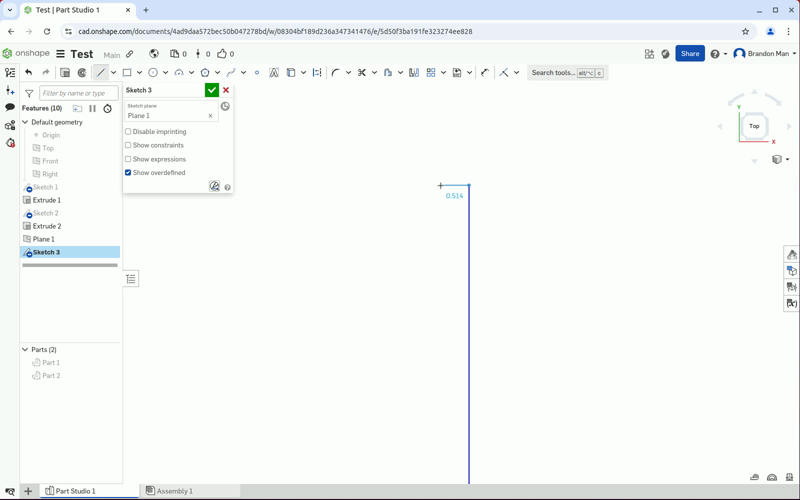
scroll(-6)
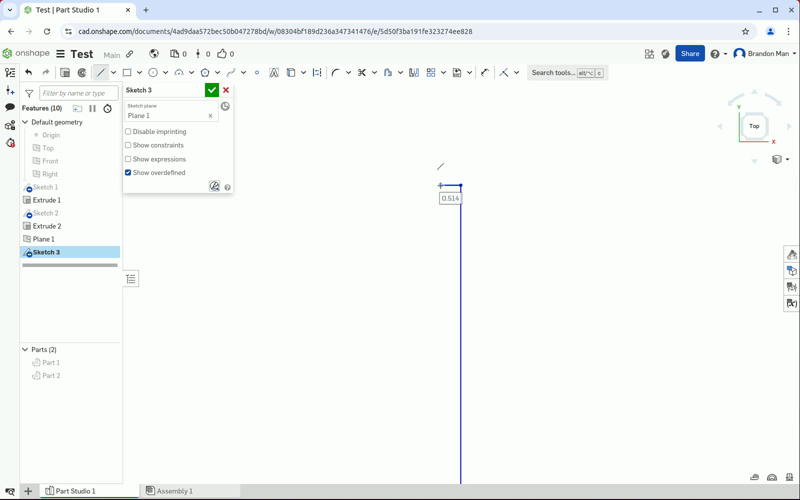
scroll(-6)
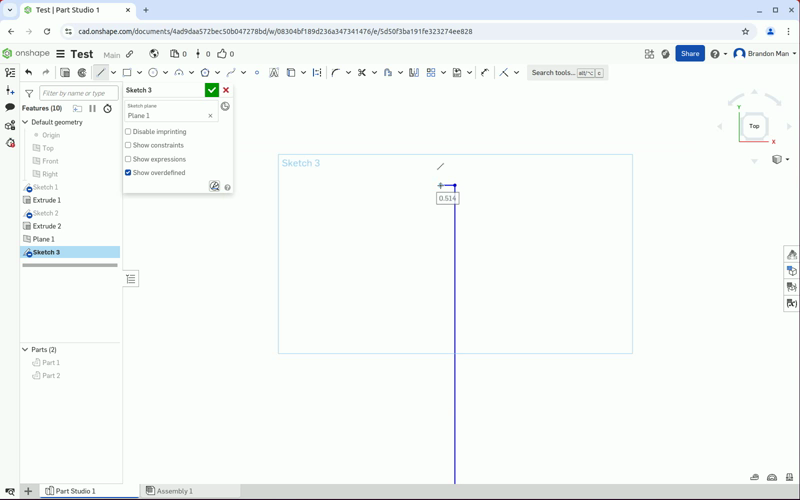
scroll(-6)
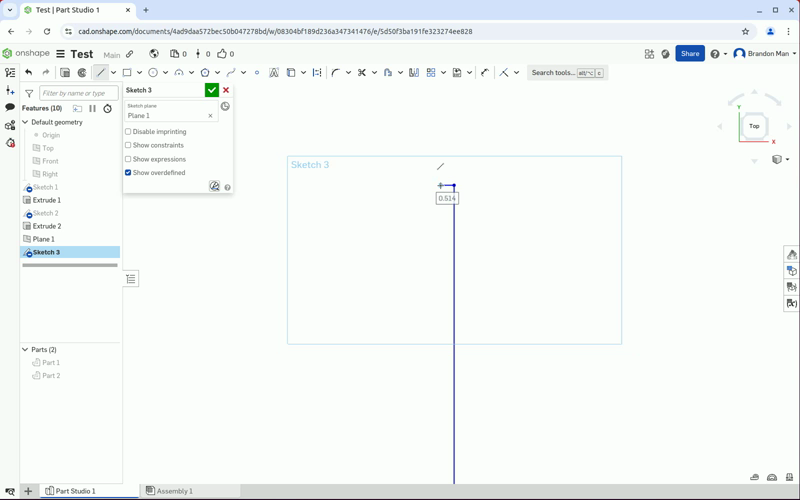
scroll(-6)
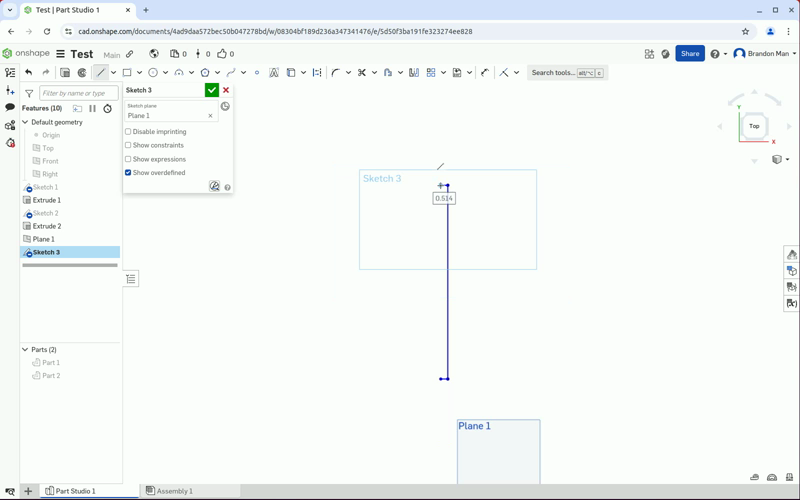
scroll(-6)
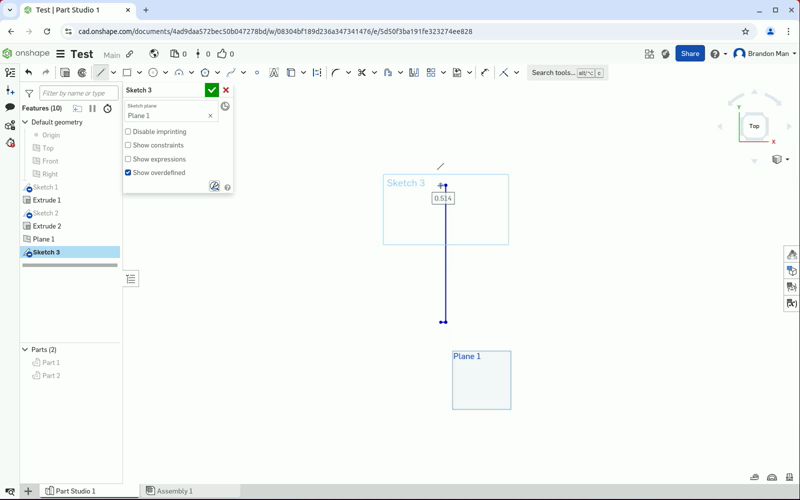
scroll(-6)
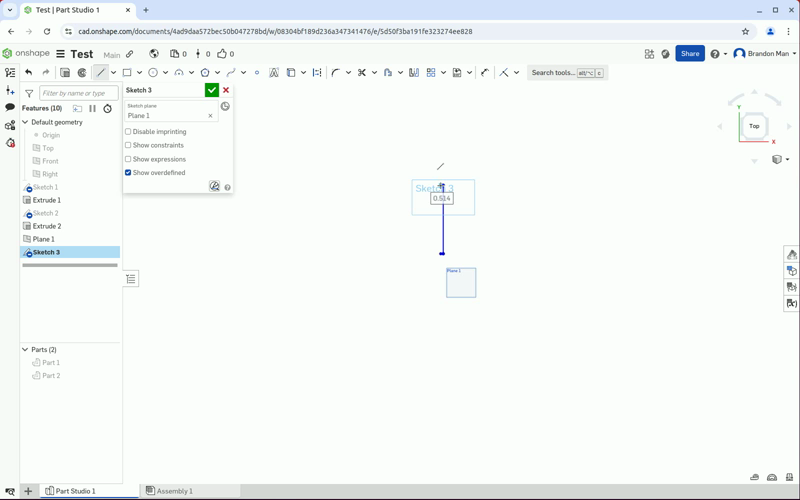
key_up(shift)
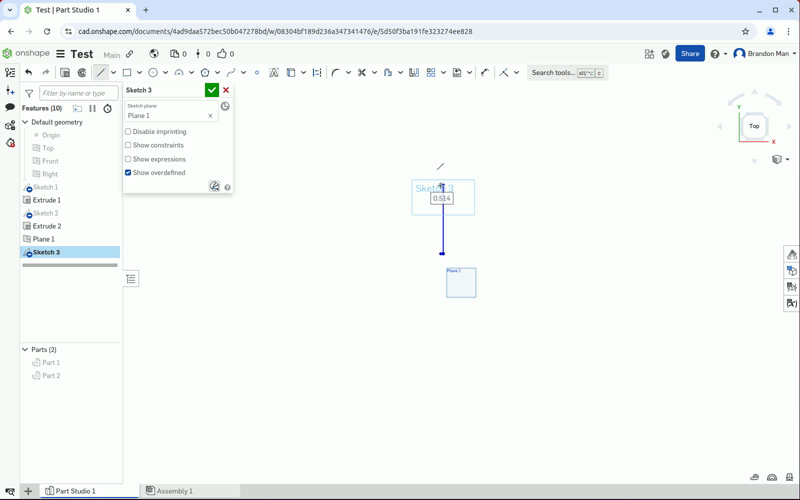
key_down(shift)
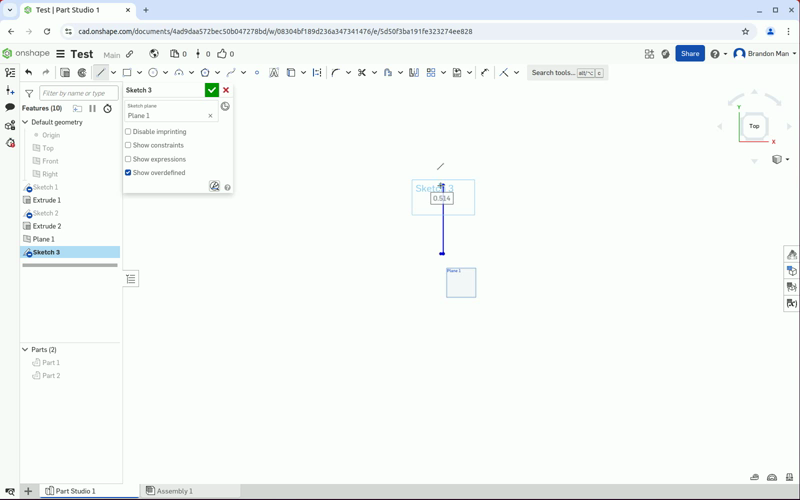
mouse_move(440, 253)
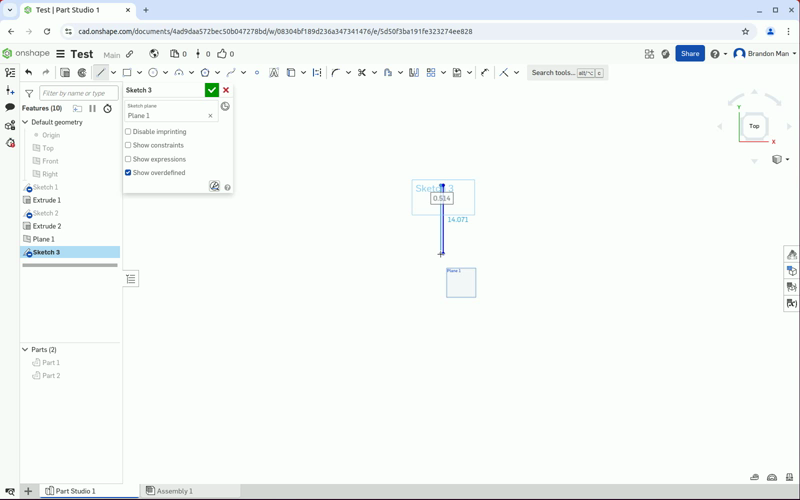
scroll(6)
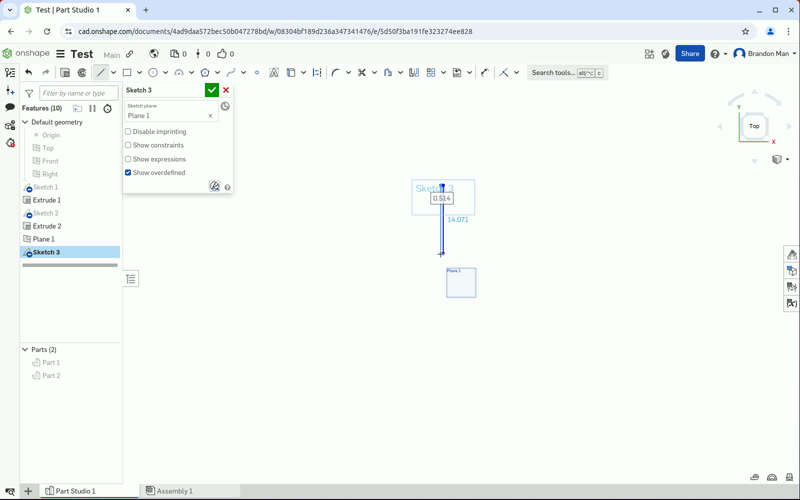
scroll(6)
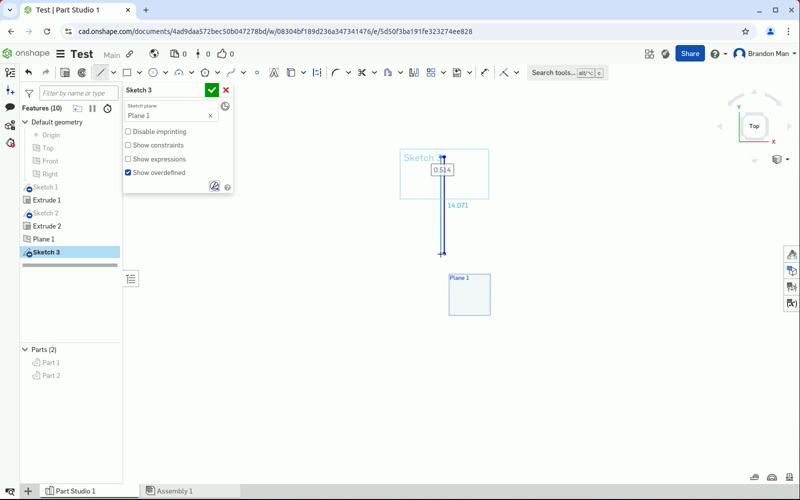
scroll(6)
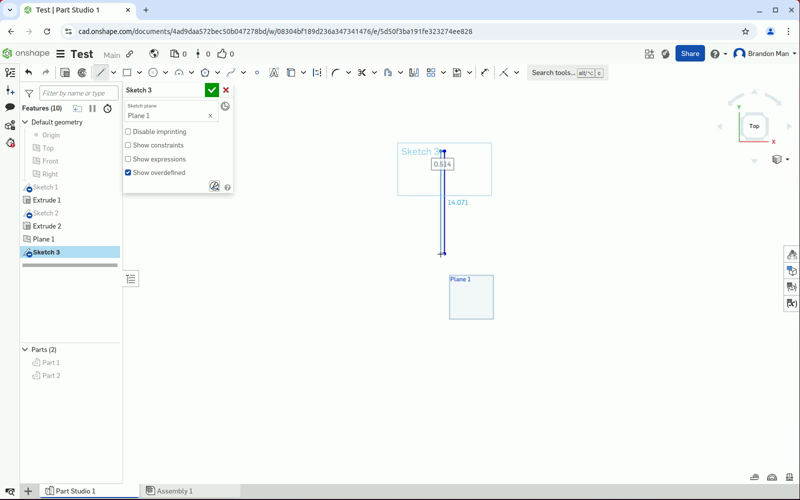
scroll(6)
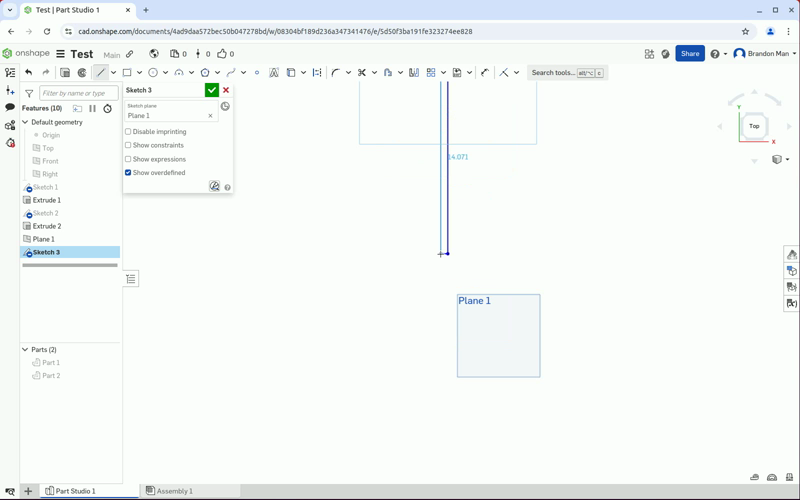
scroll(6)
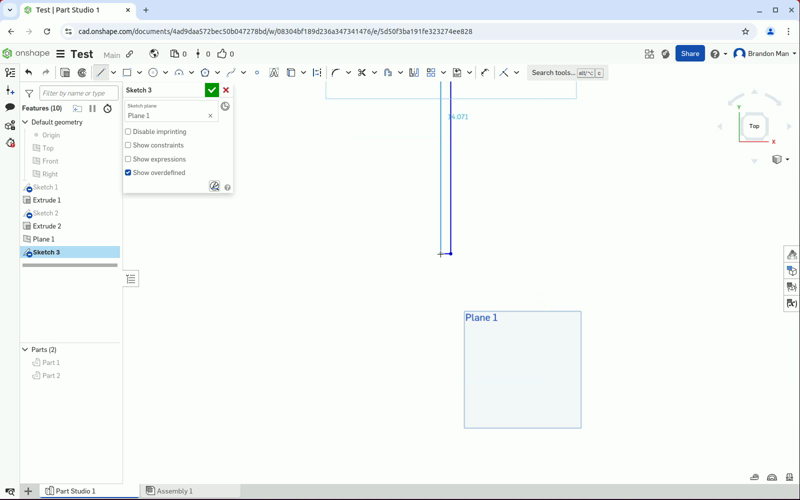
scroll(6)
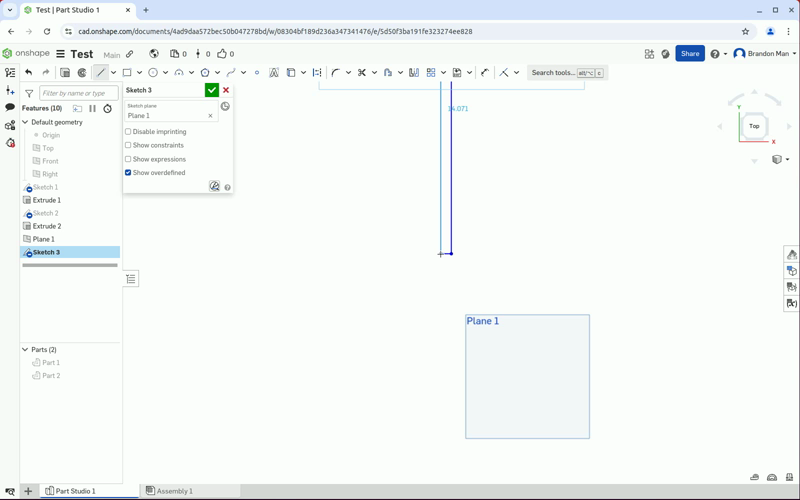
scroll(6)
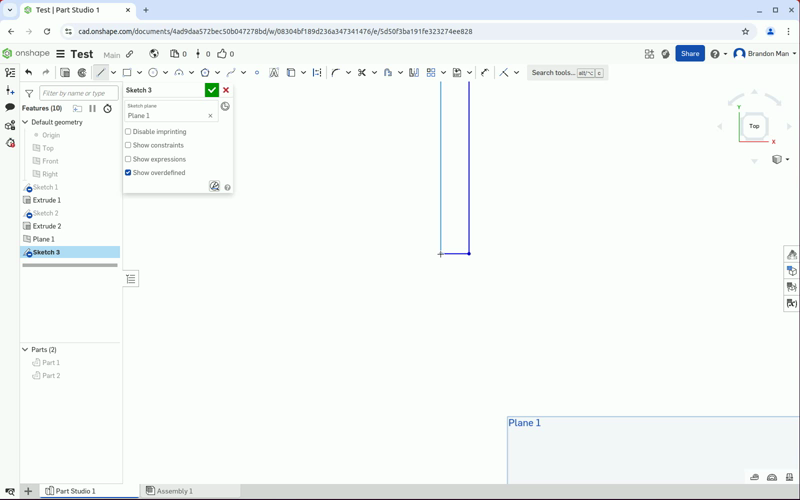
key_up(shift)
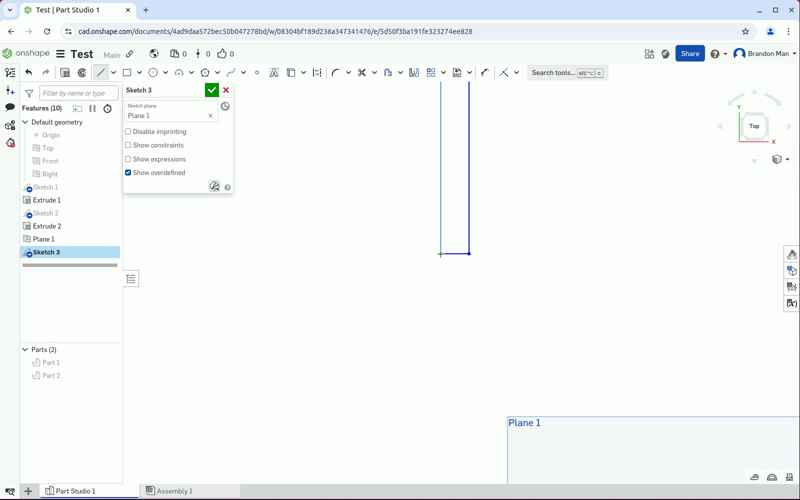
click(440, 253)
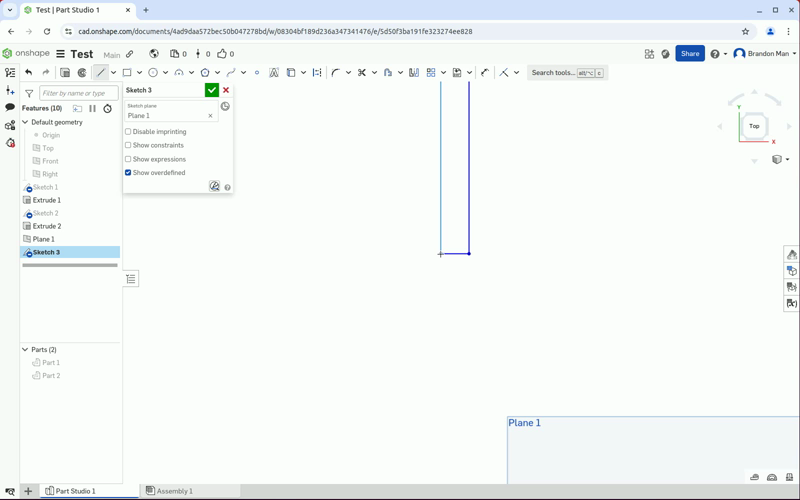
scroll(-6)
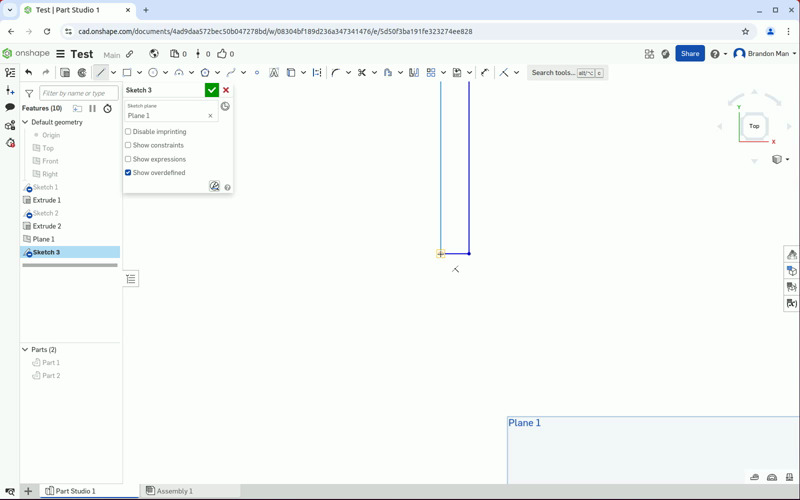
scroll(-6)
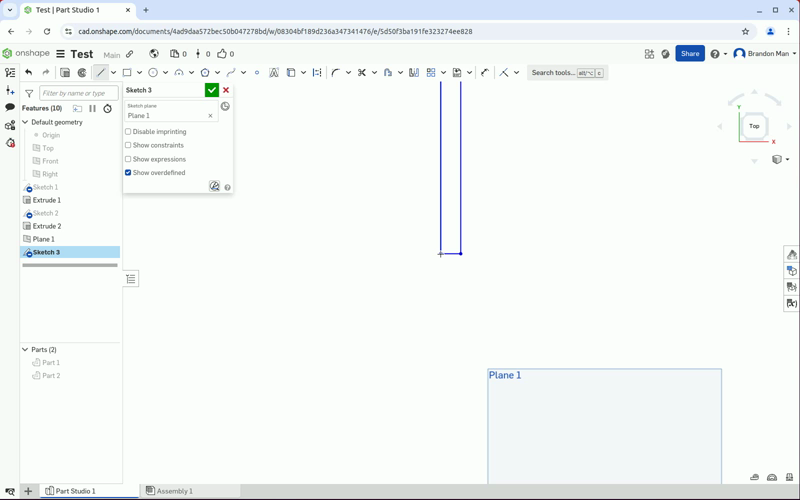
scroll(-6)
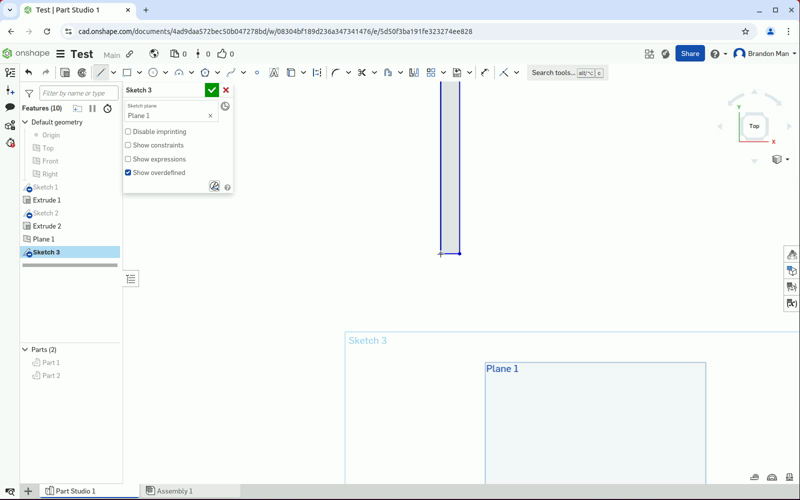
scroll(-6)
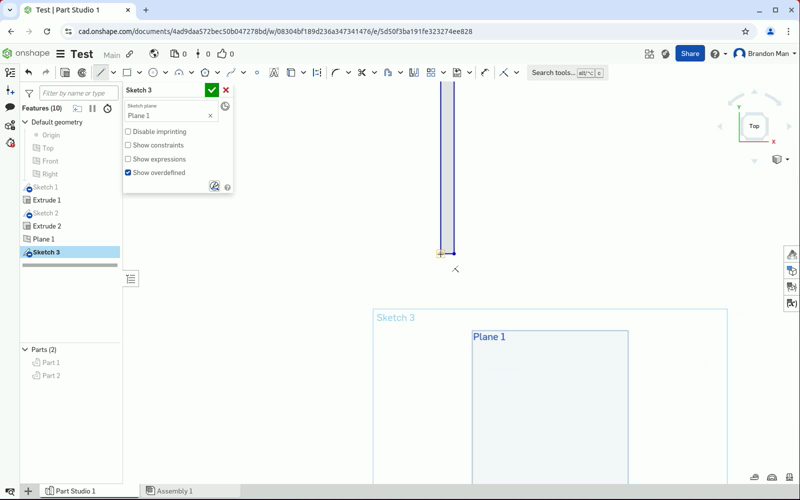
scroll(-6)
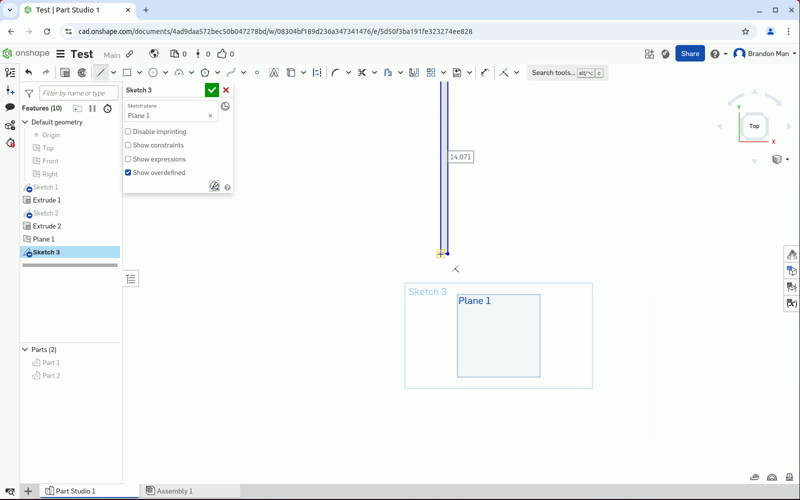
scroll(-6)
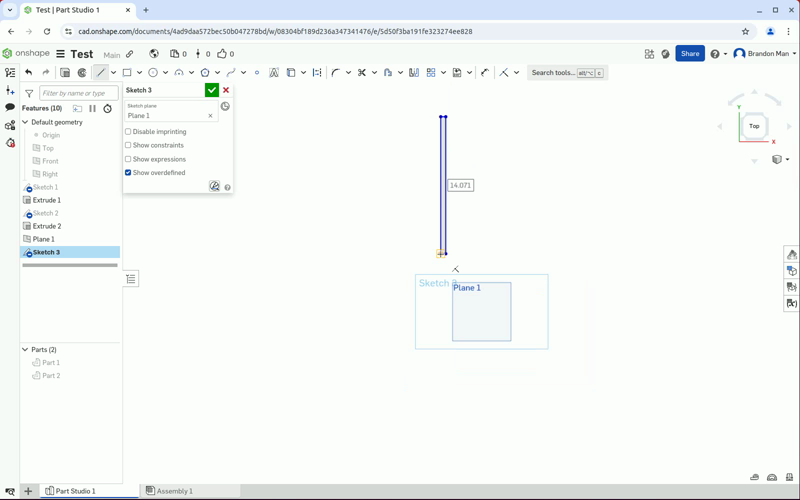
scroll(-6)
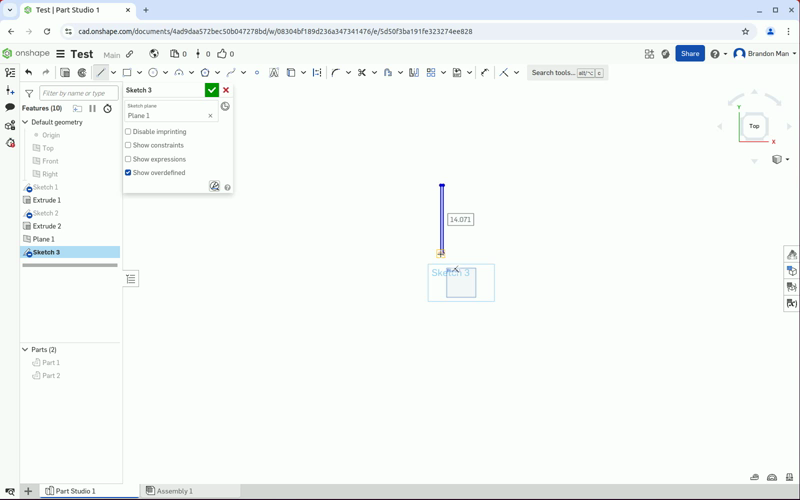
key(esc)
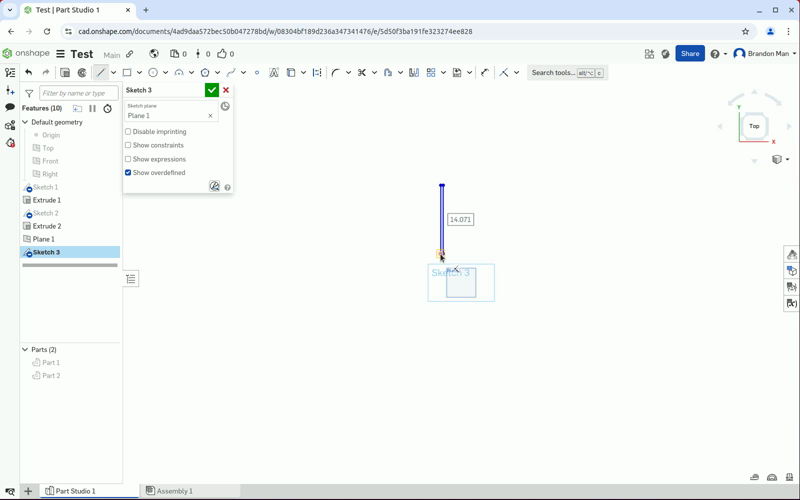
mouse_move(441, 193)
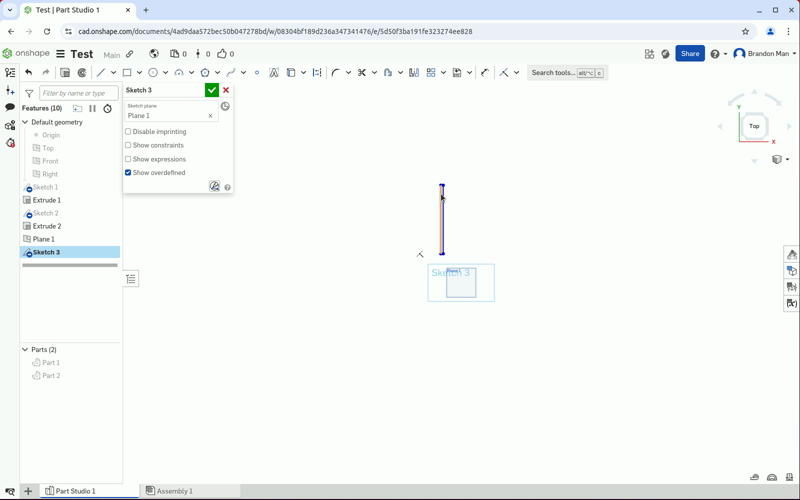
scroll(6)
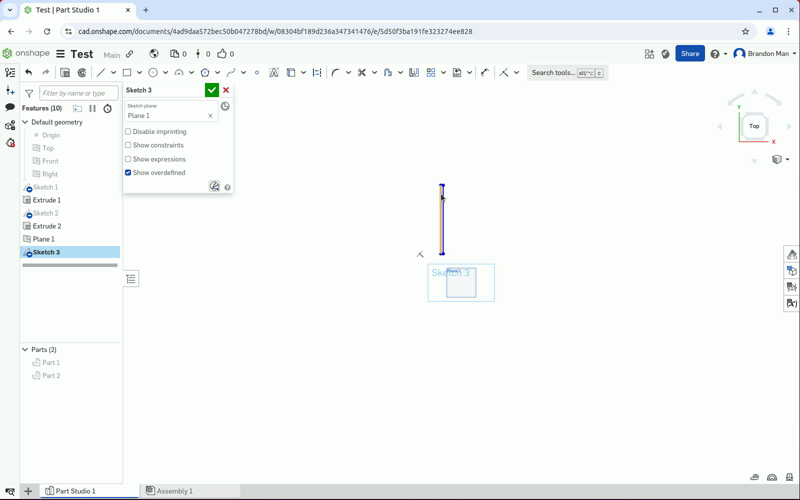
scroll(6)
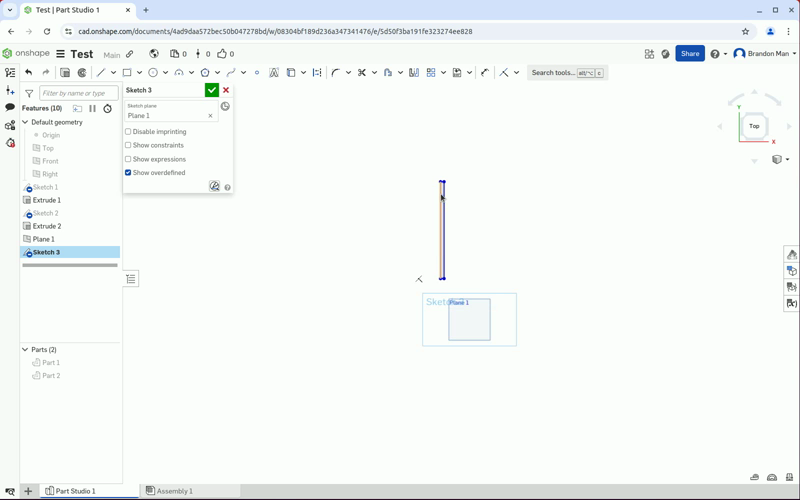
scroll(6)
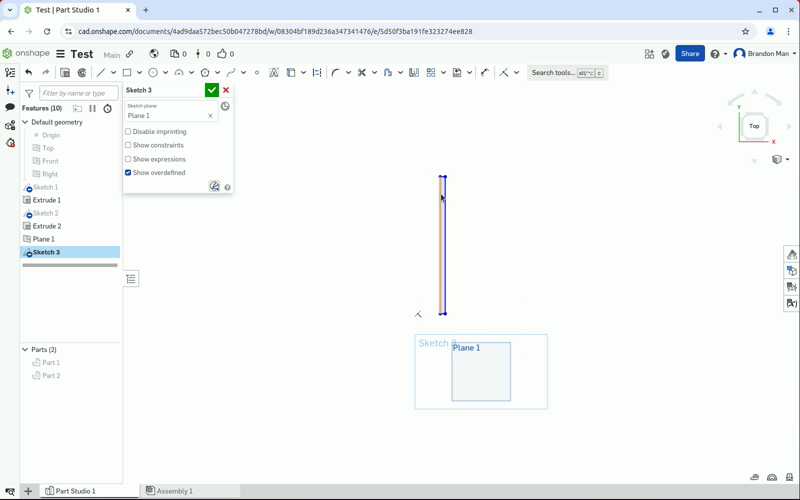
scroll(6)
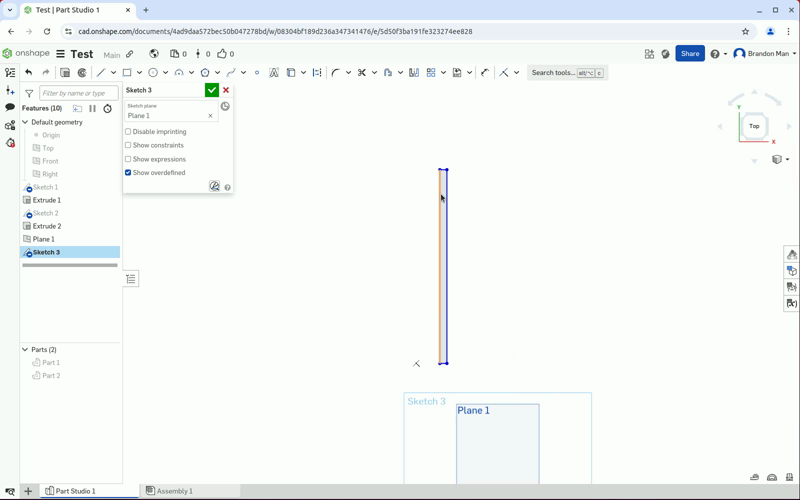
scroll(6)
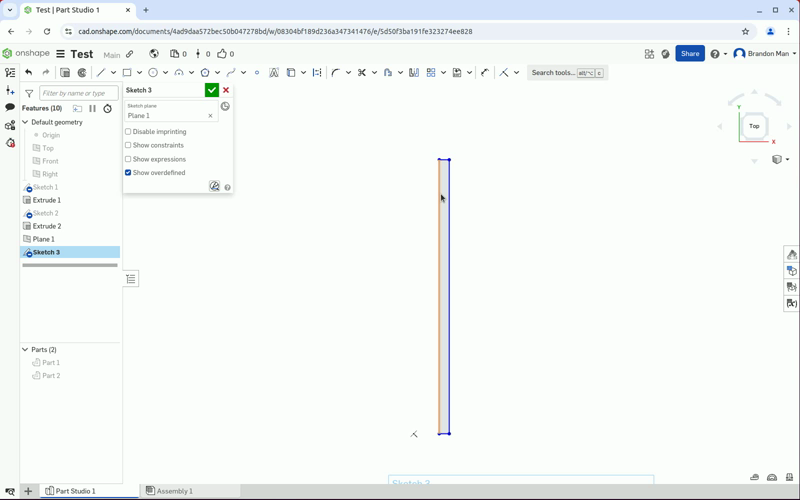
scroll(6)
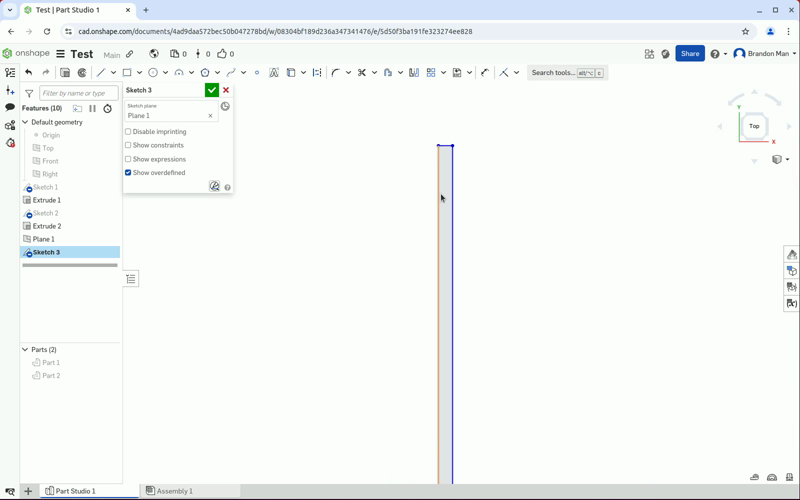
scroll(6)
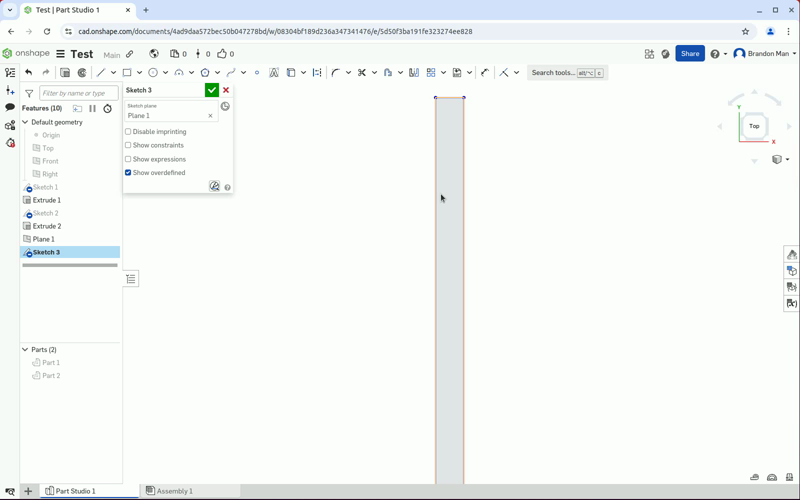
click(441, 193)
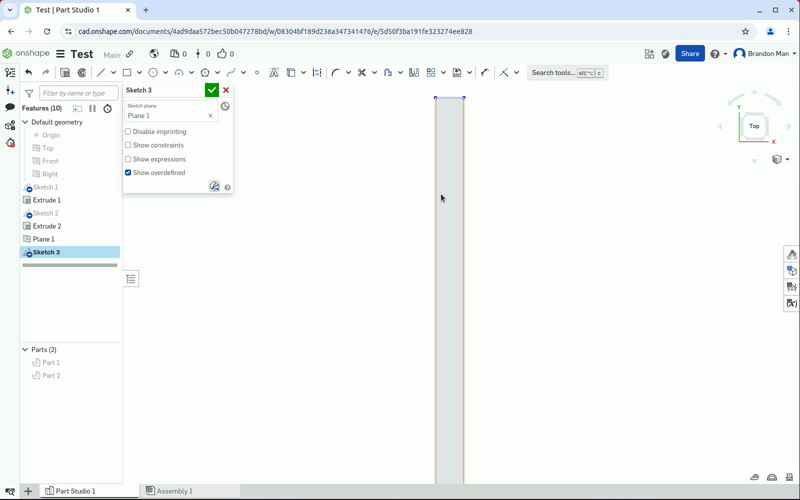
scroll(-6)
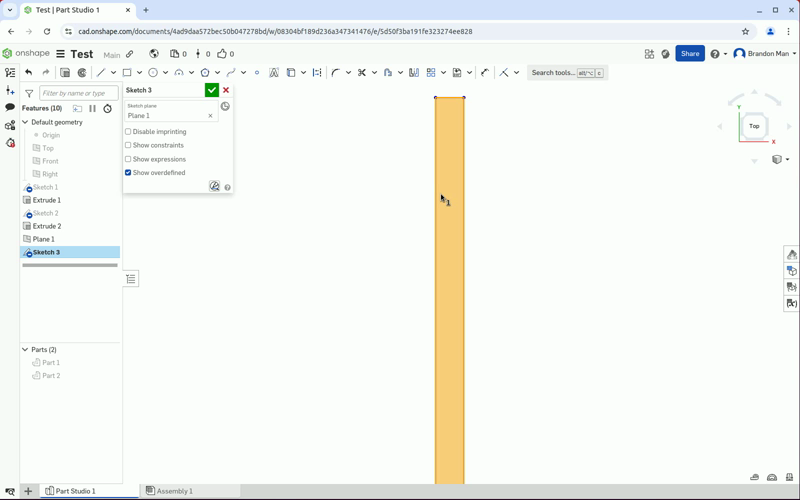
scroll(-6)
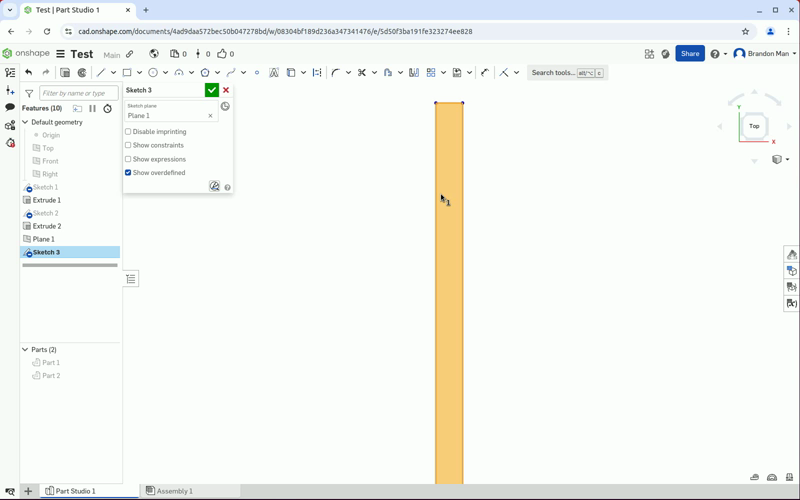
scroll(-6)
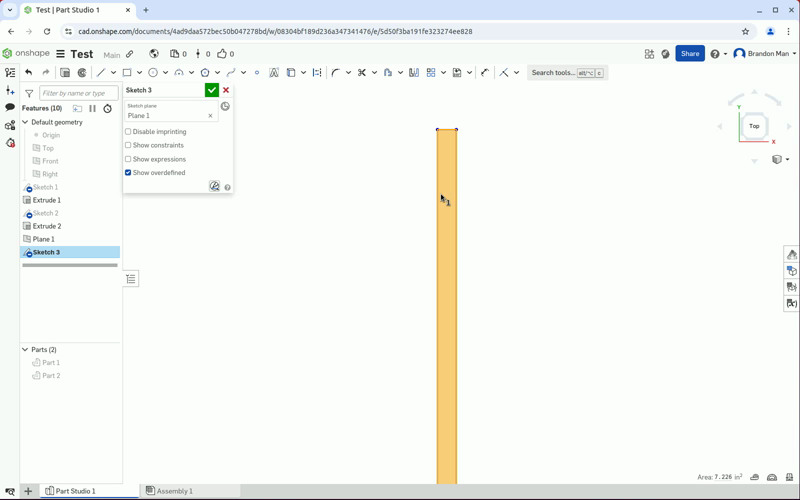
scroll(-6)
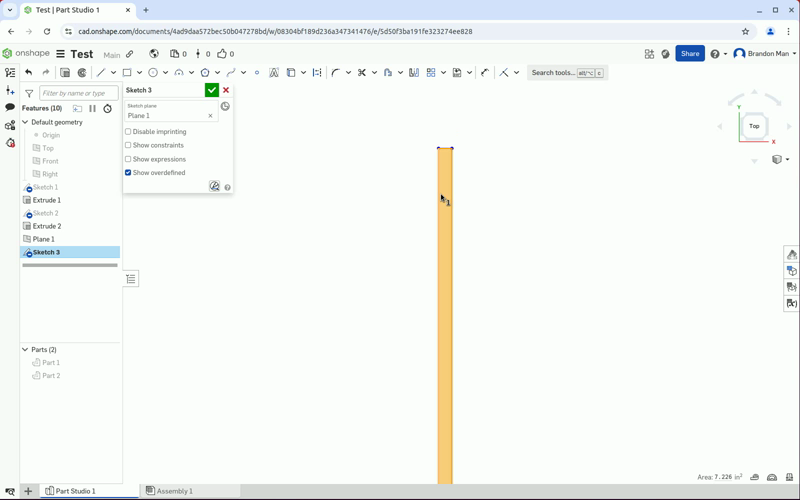
scroll(-6)
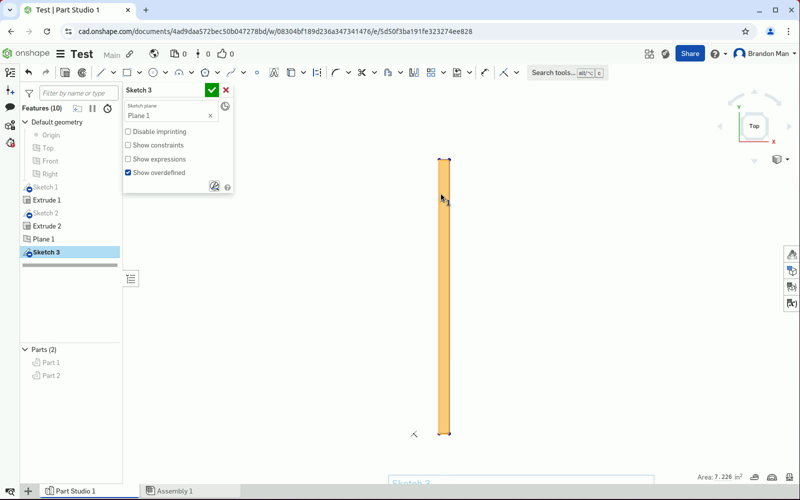
scroll(-6)
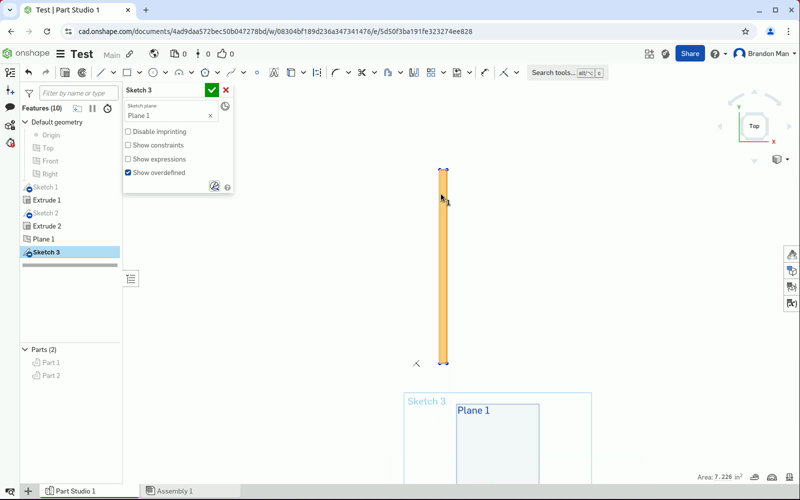
scroll(-6)
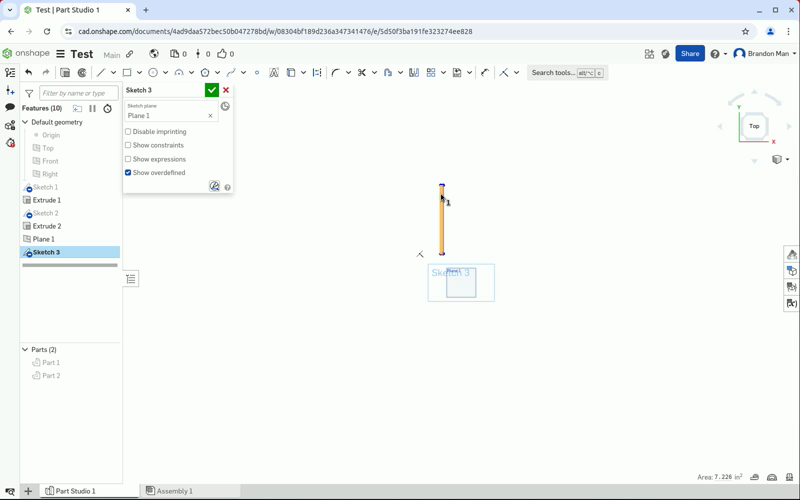
mouse_move(73, 352)
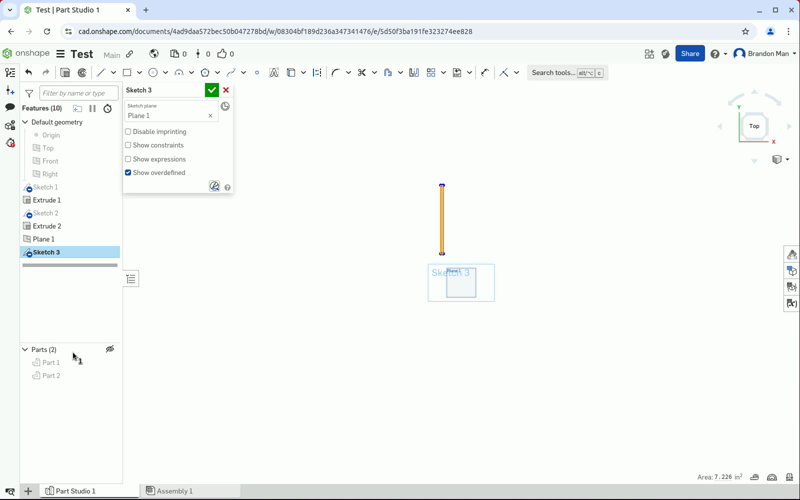
key(shift+y)
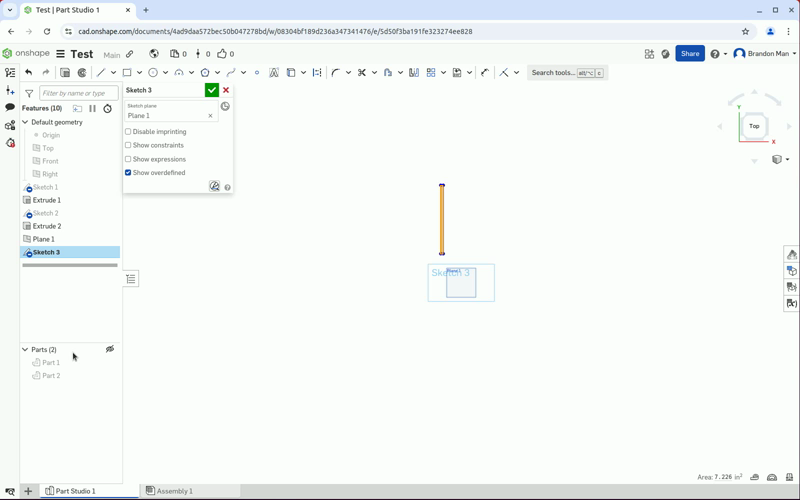
key(shift+e)
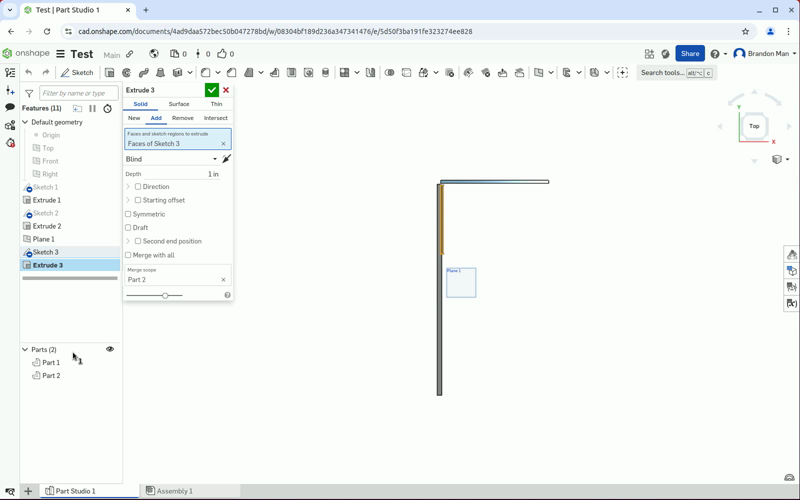
mouse_move(143, 106)
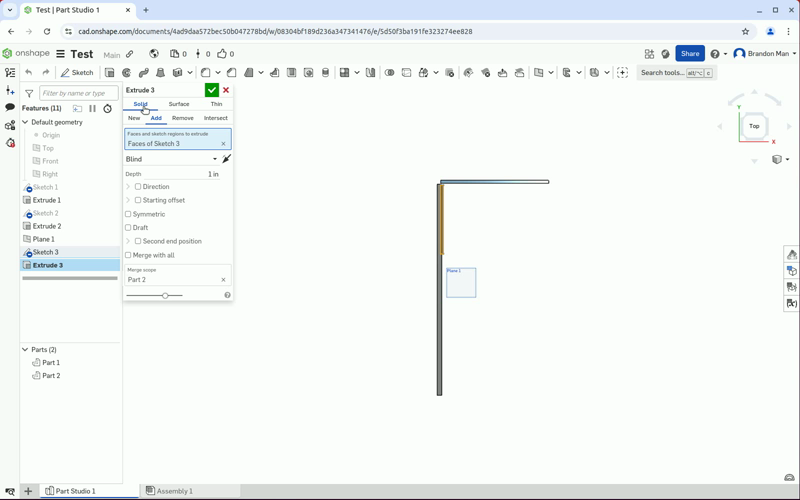
click(143, 106)
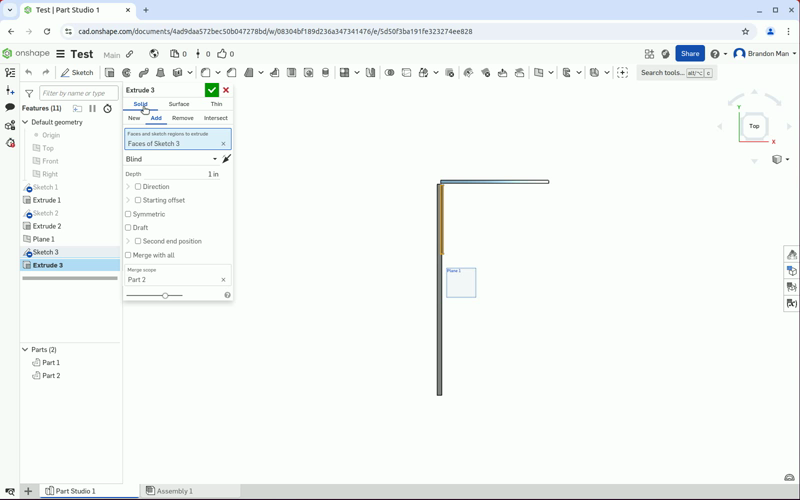
mouse_move(137, 120)
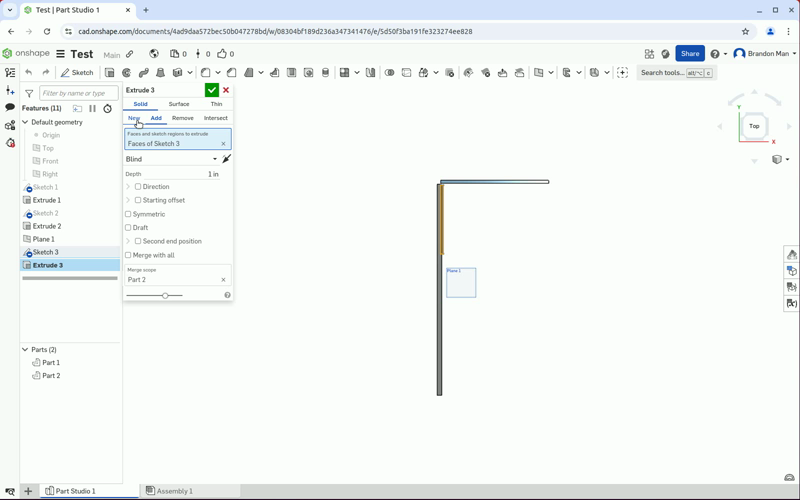
click(137, 120)
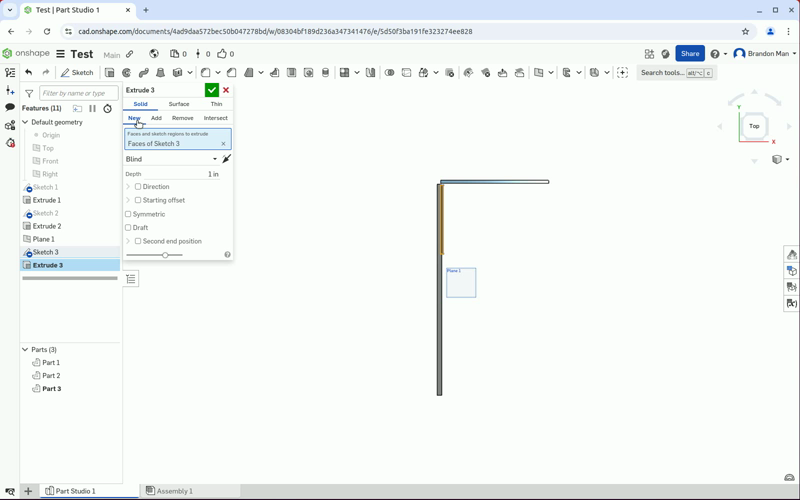
key(tab, 4)
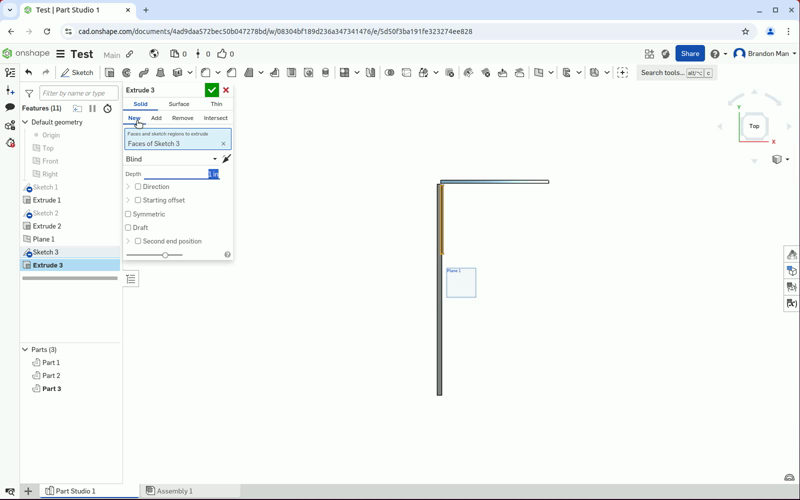
text(-7.462)
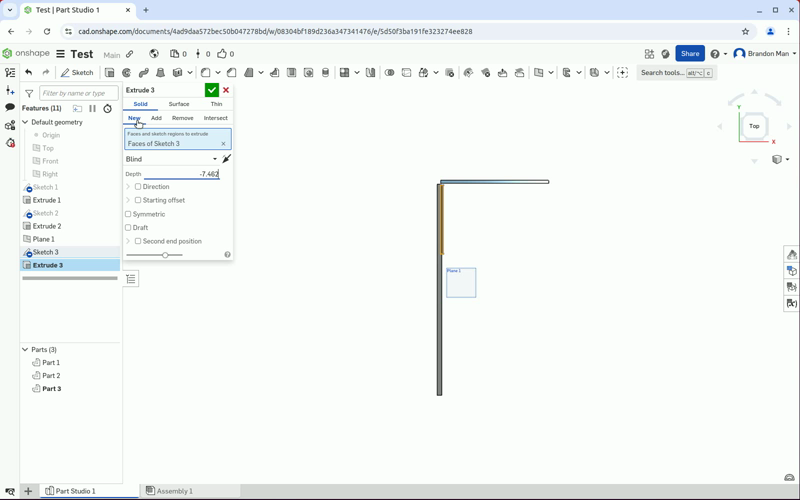
key(enter)
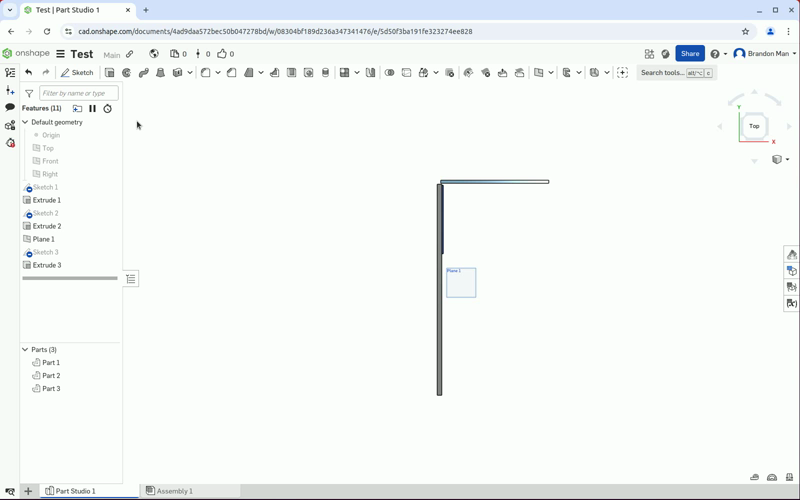
key(shift+h)
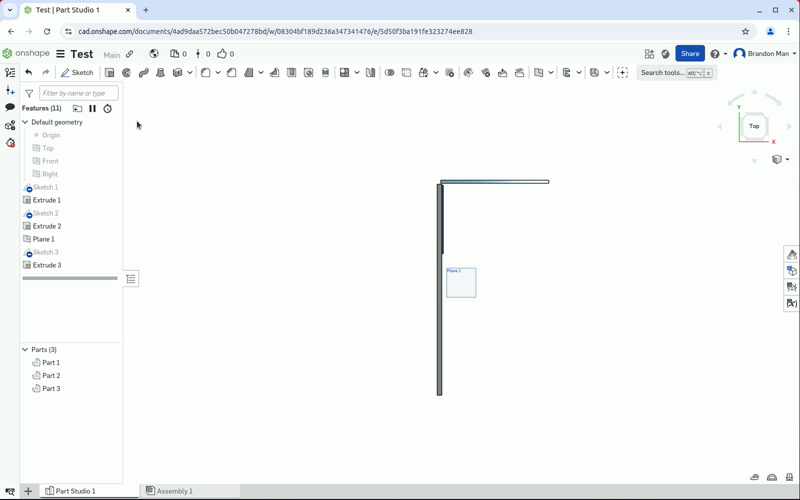
key(shift+h)
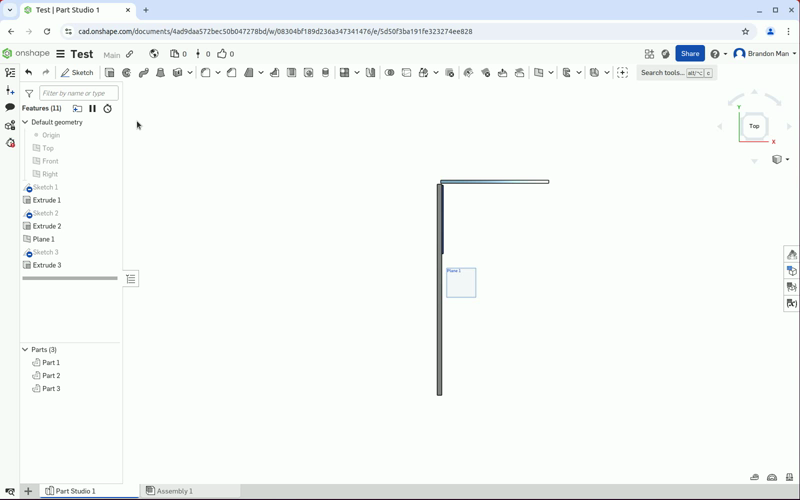
mouse_move(73, 189)
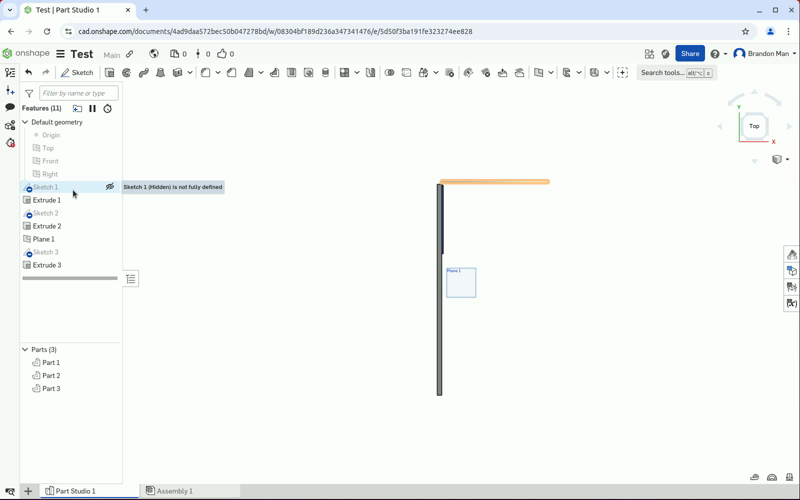
click(73, 189)
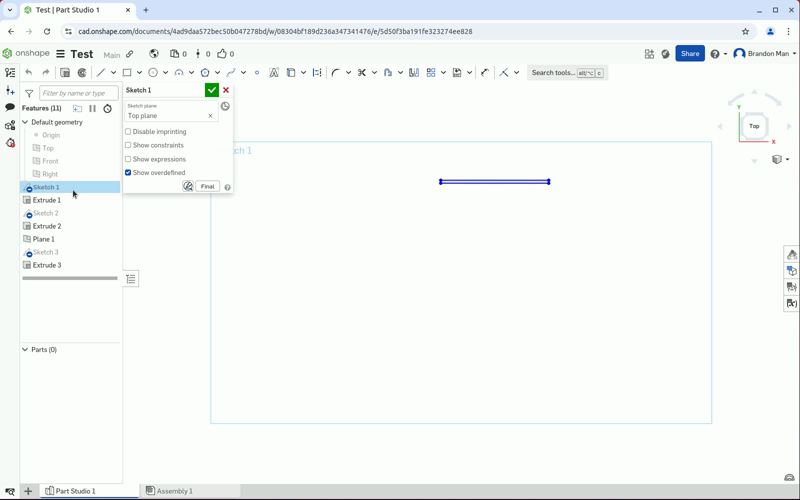
mouse_move(229, 92)
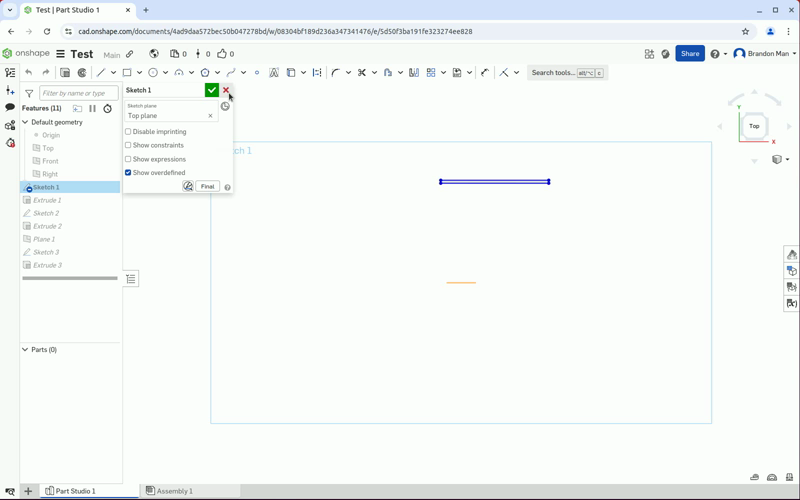
click(229, 92)
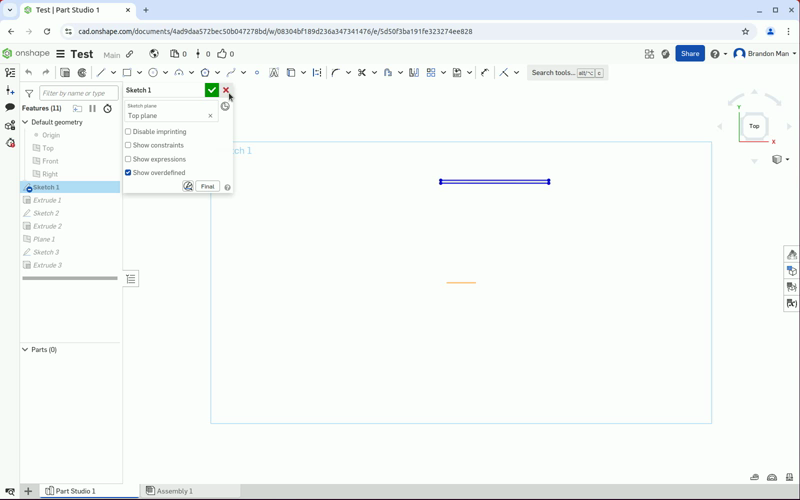
key(shift+s)
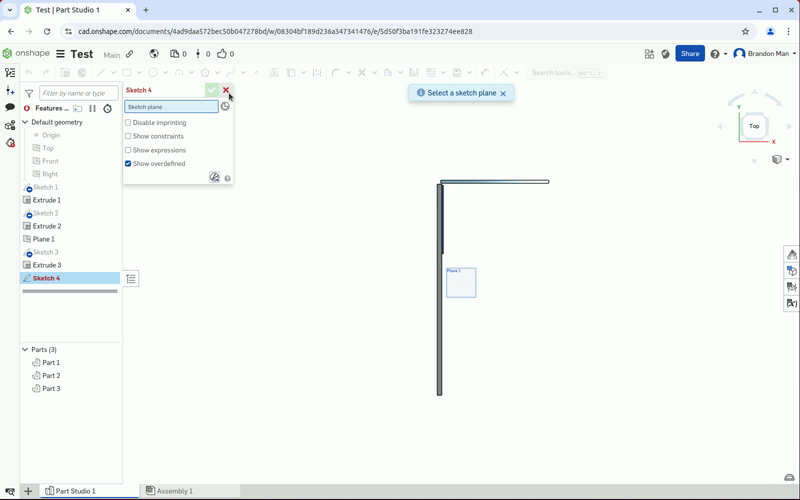
mouse_move(73, 241)
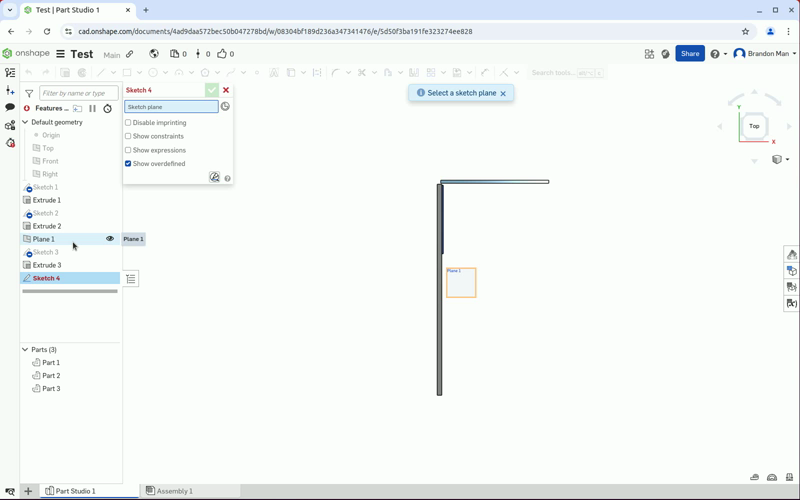
click(73, 241)
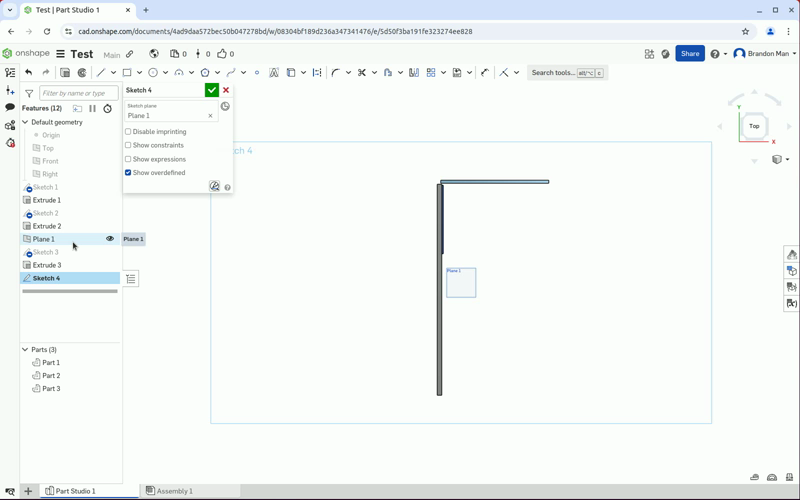
mouse_move(73, 352)
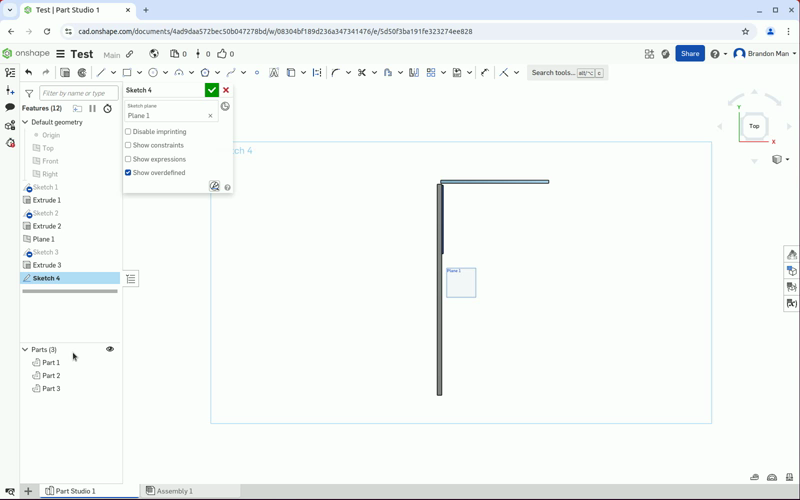
key(y)
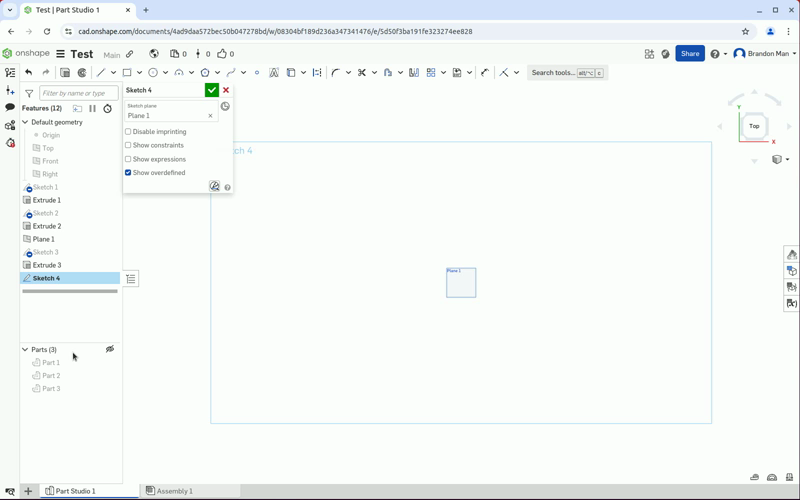
key(l)
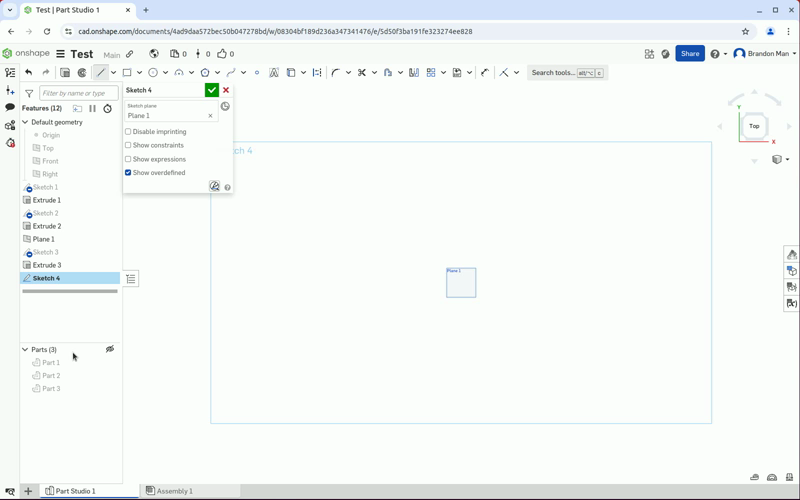
key_down(shift)
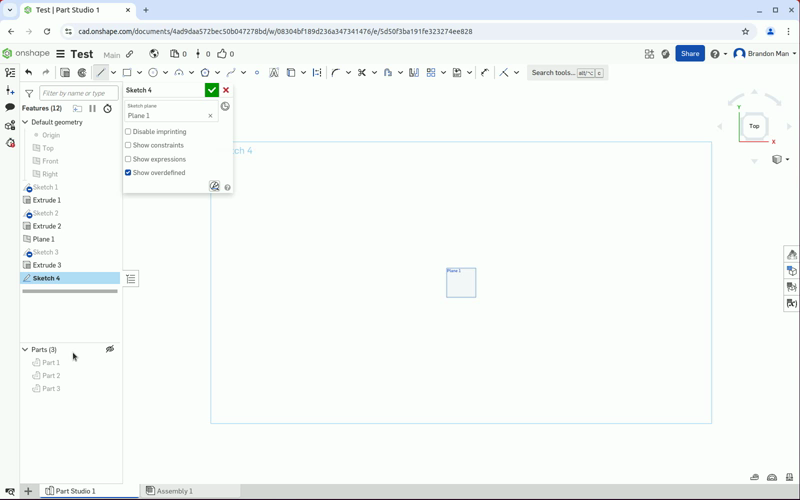
mouse_move(440, 185)
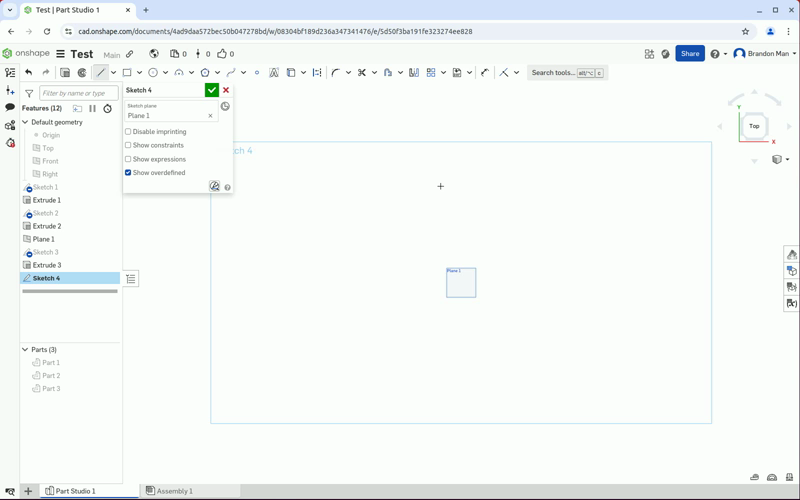
click(440, 185)
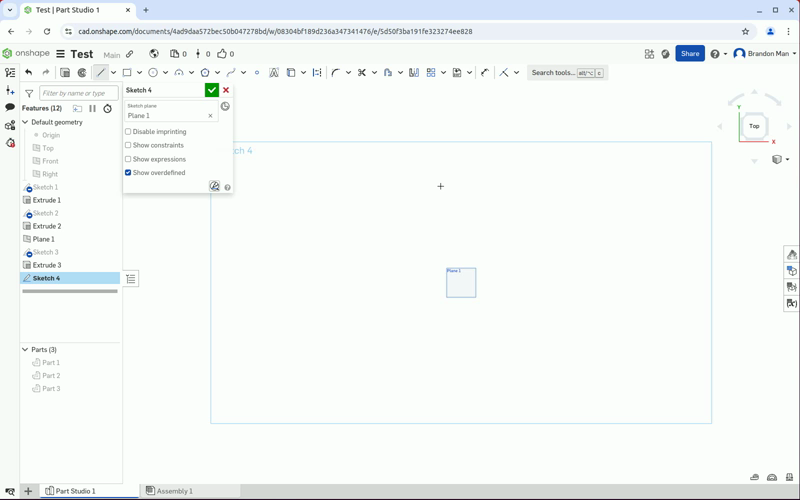
key_up(shift)
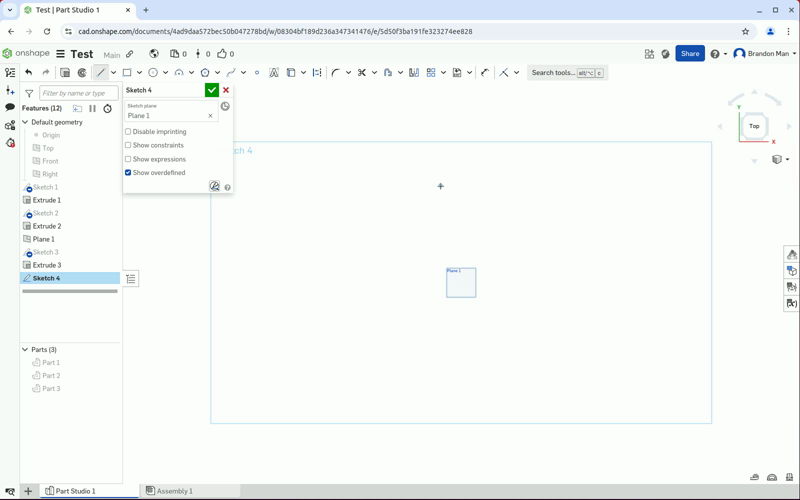
key_down(shift)
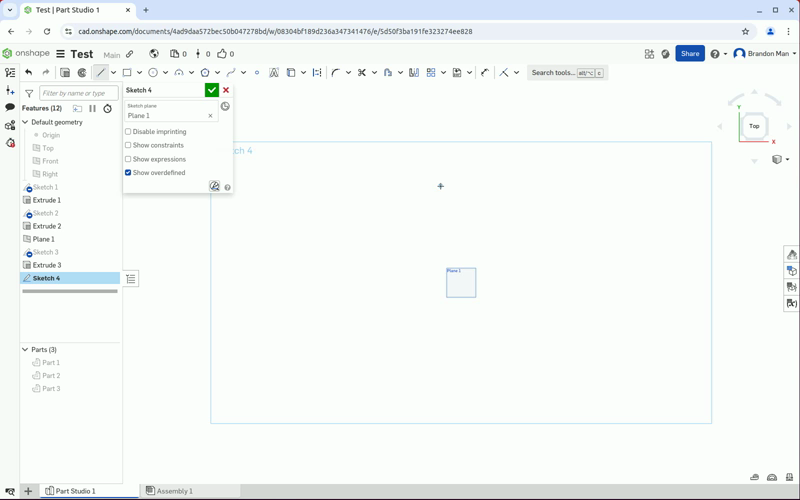
mouse_move(470, 185)
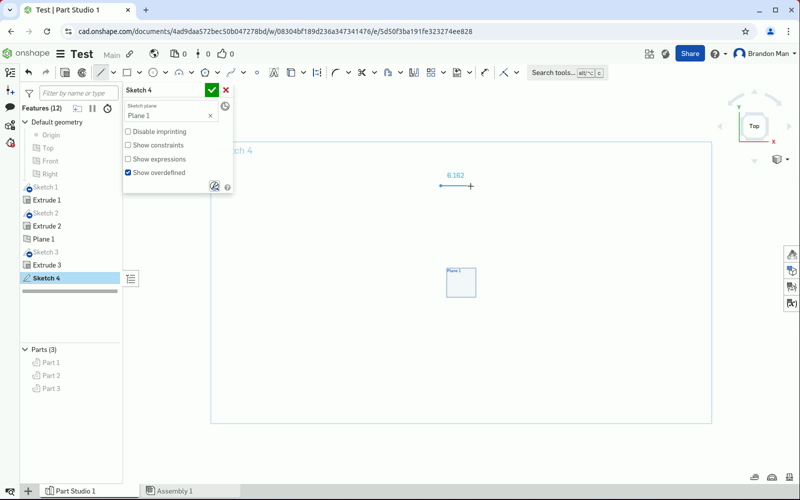
mouse_move(494, 185)
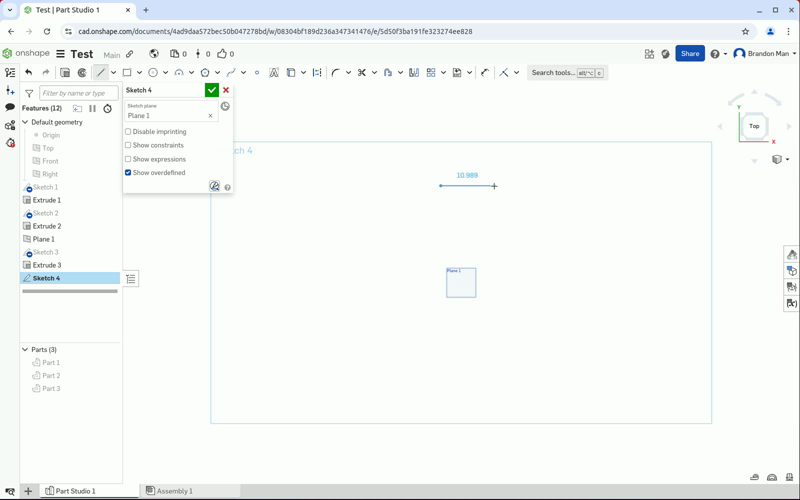
click(494, 185)
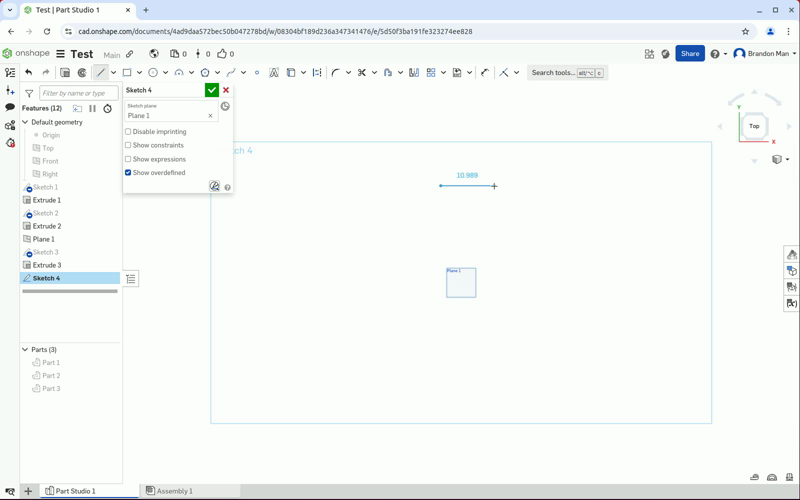
key_up(shift)
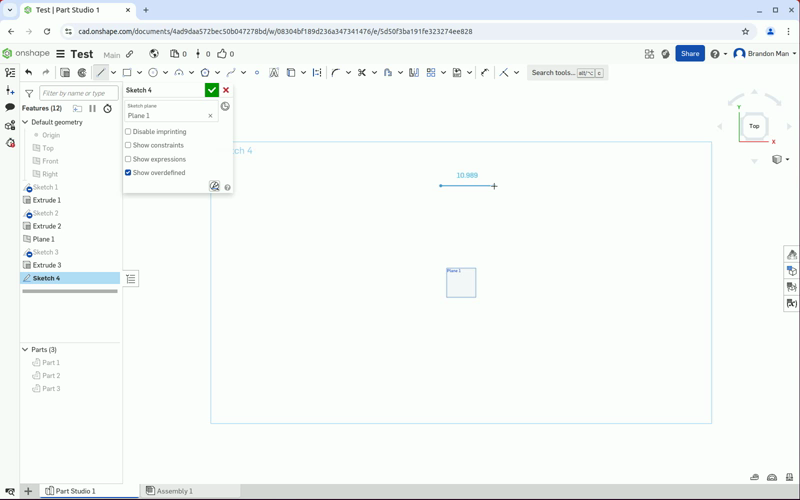
key_down(shift)
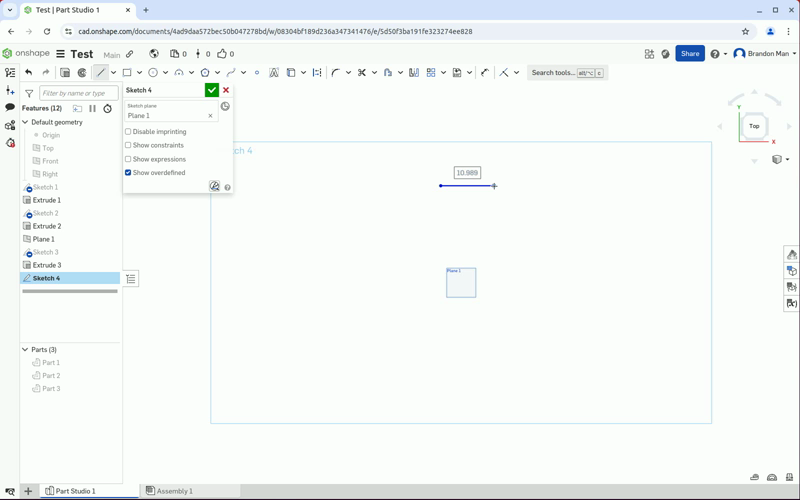
mouse_move(524, 185)
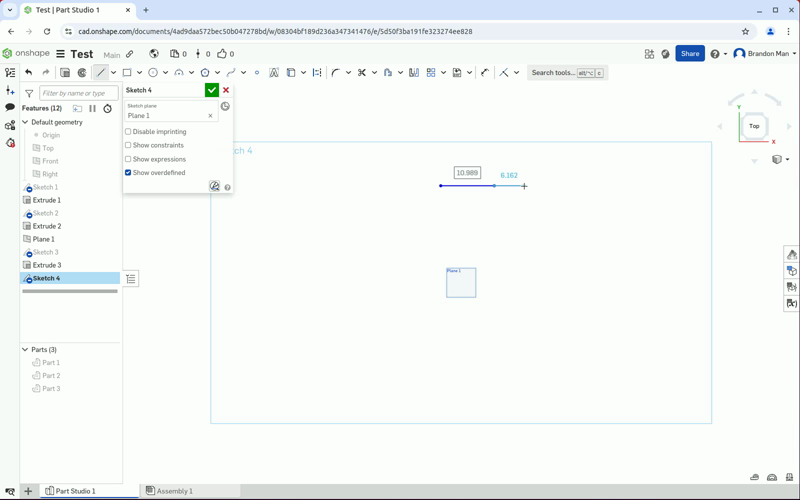
mouse_move(494, 183)
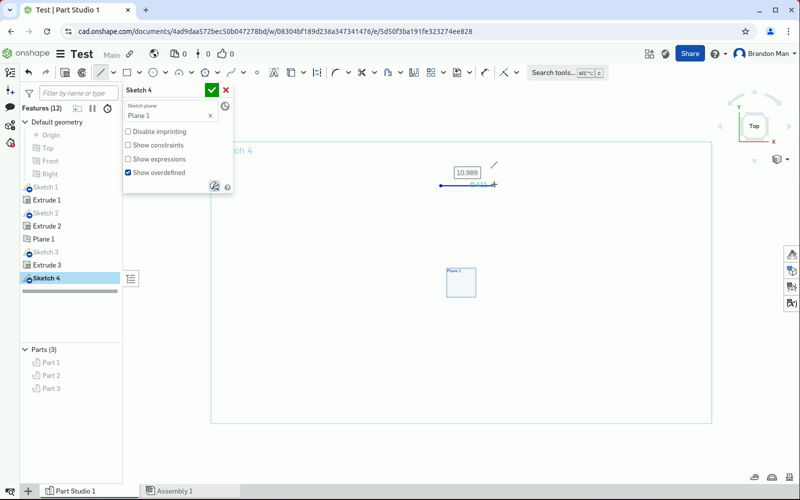
scroll(6)
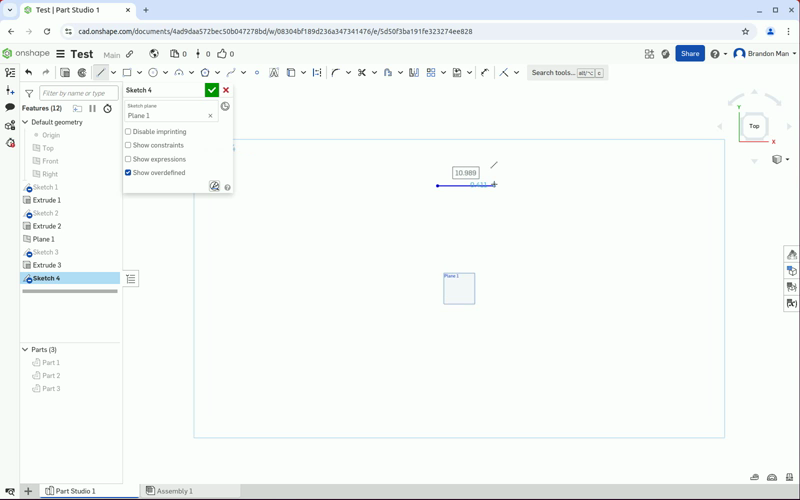
scroll(6)
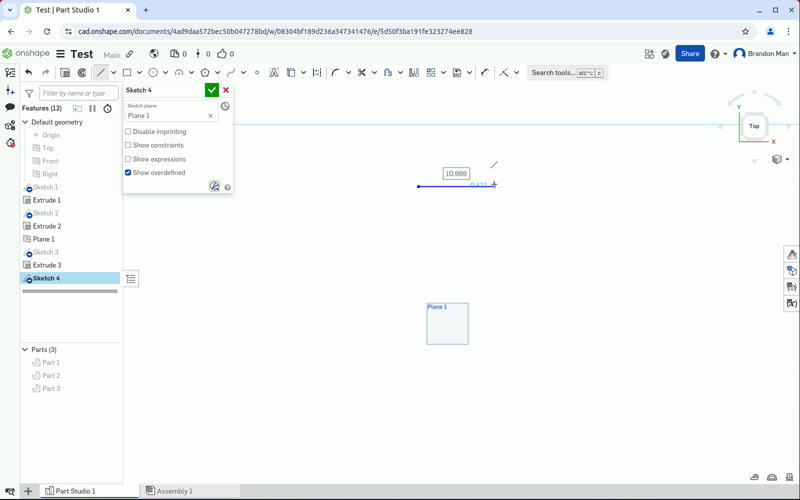
scroll(6)
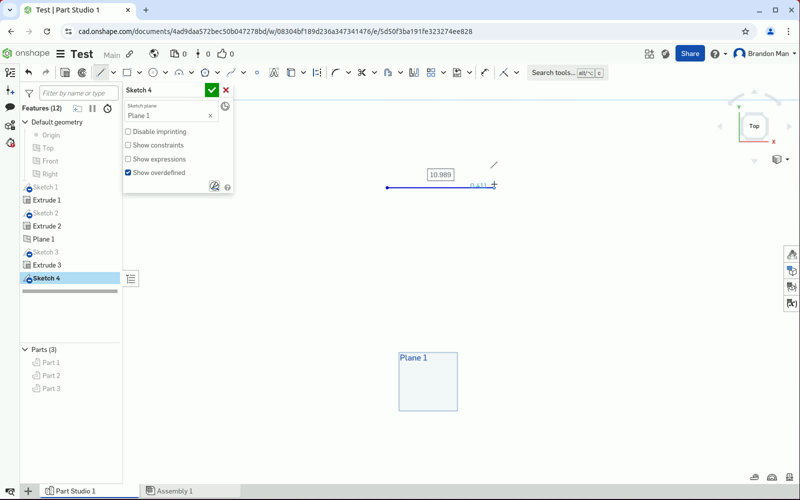
scroll(6)
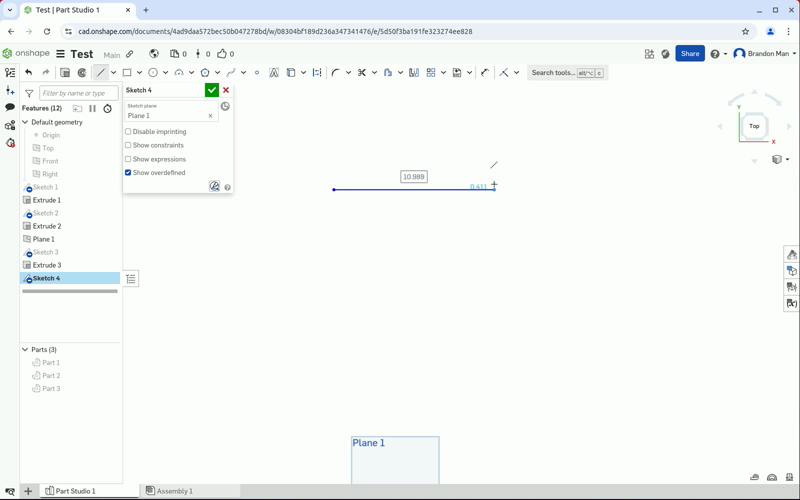
scroll(6)
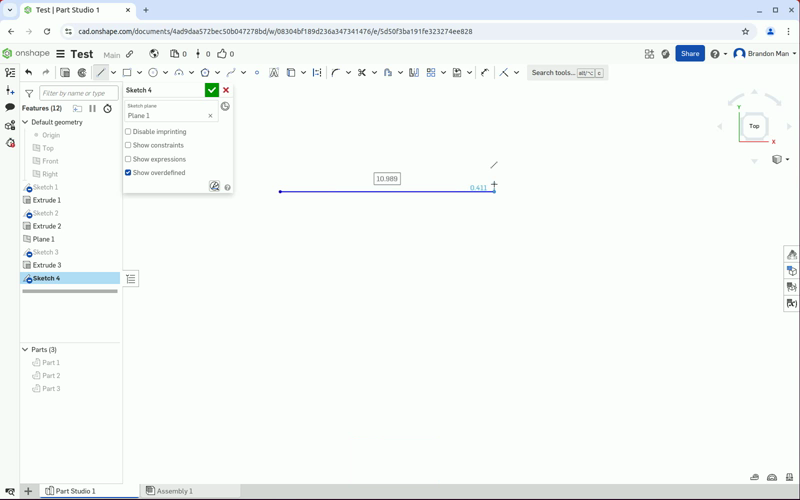
scroll(6)
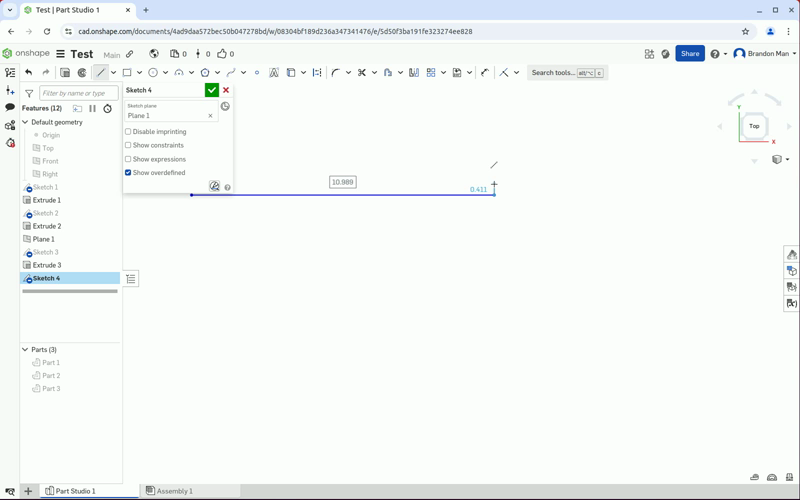
scroll(6)
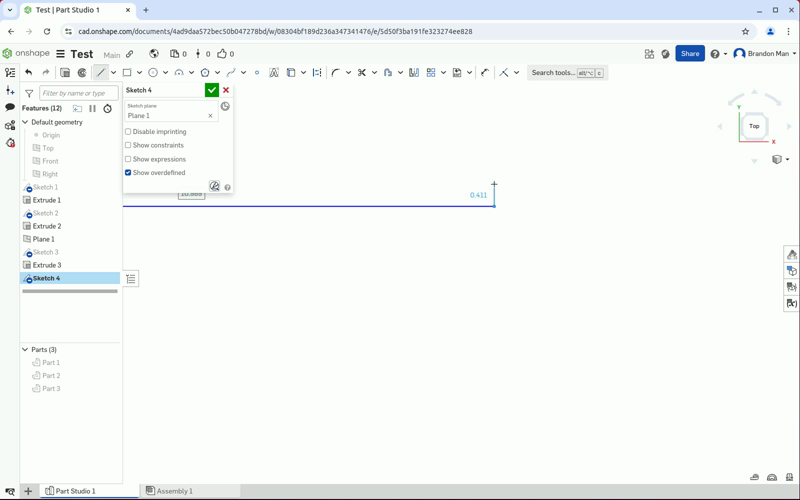
click(494, 183)
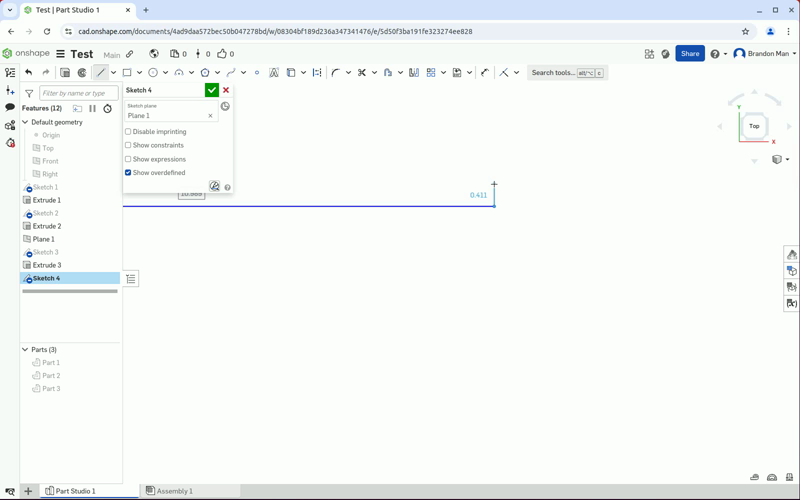
scroll(-6)
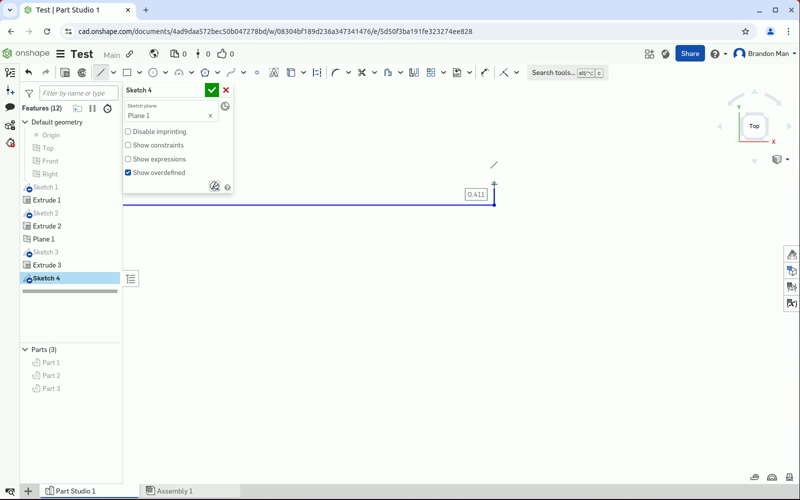
scroll(-6)
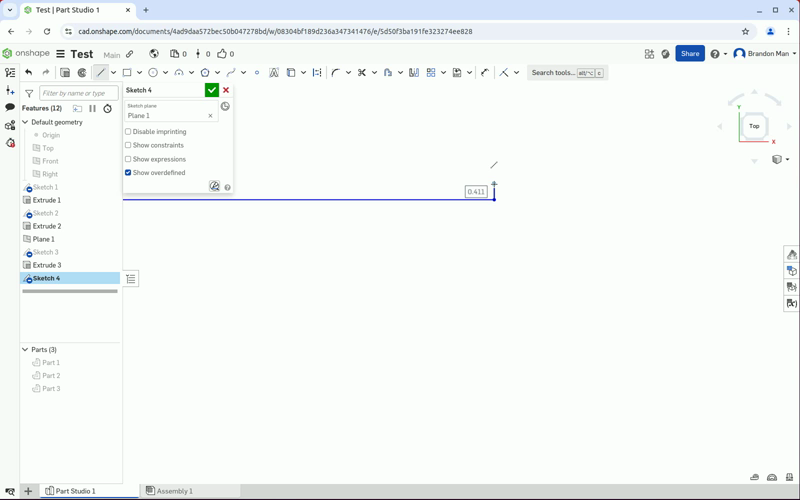
scroll(-6)
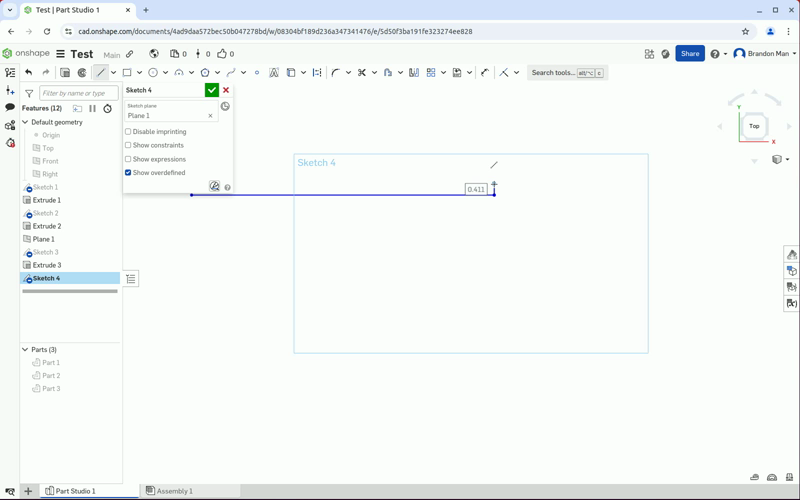
scroll(-6)
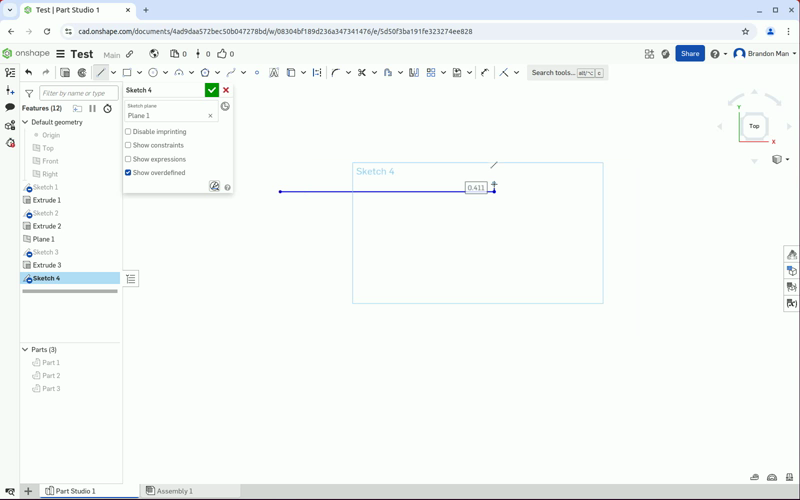
scroll(-6)
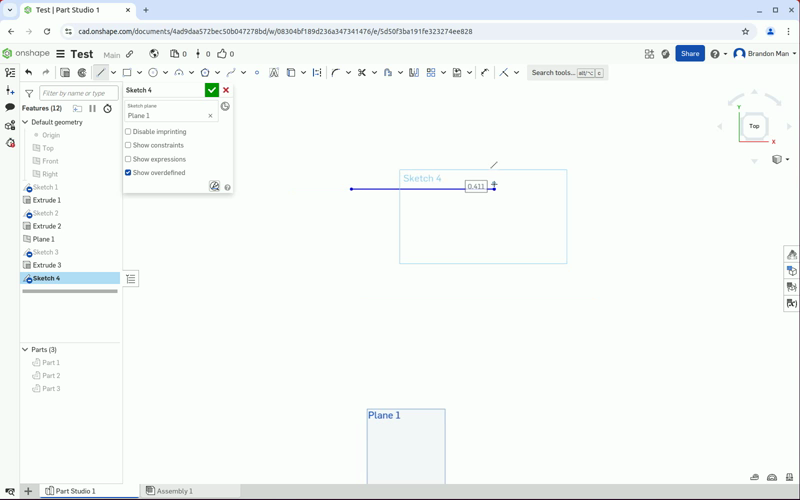
scroll(-6)
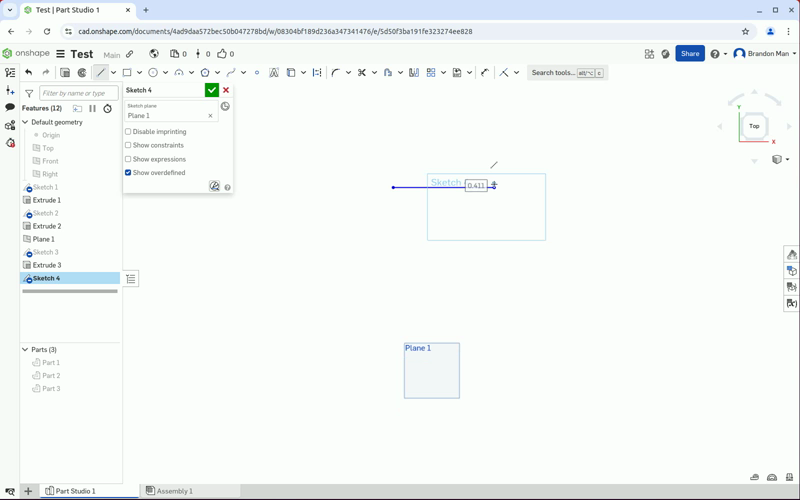
scroll(-6)
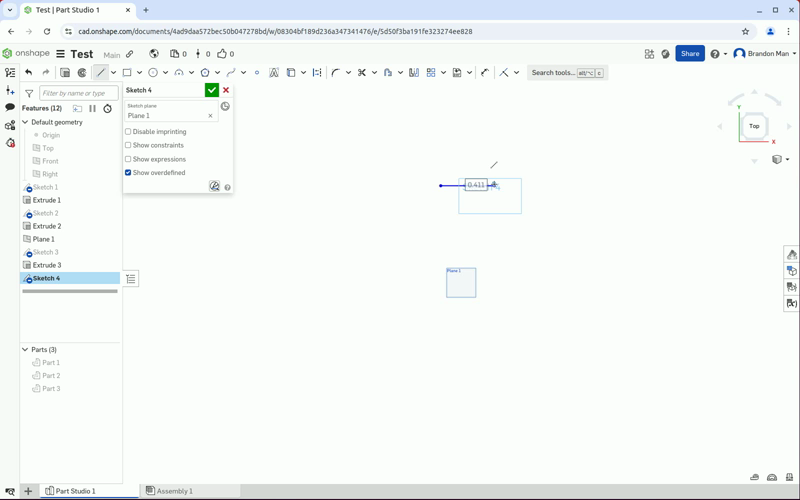
key_up(shift)
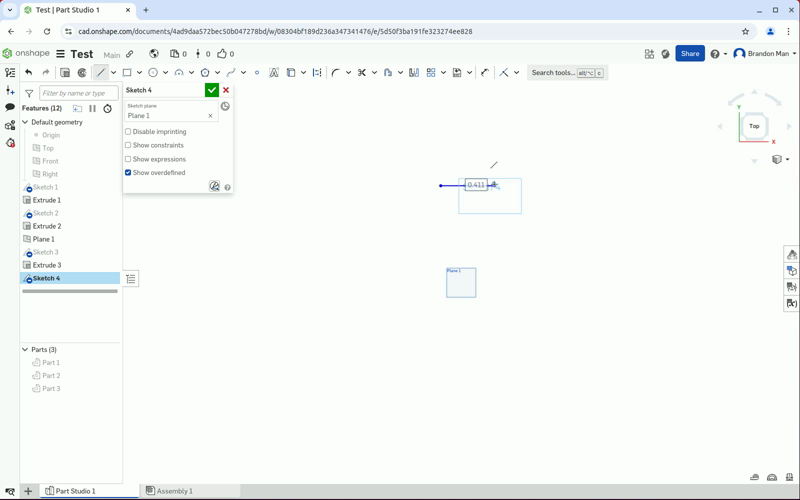
key_down(shift)
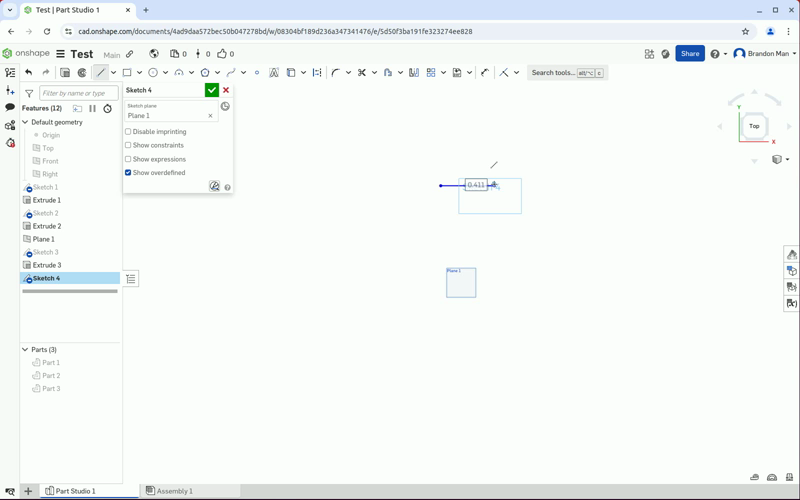
mouse_move(524, 183)
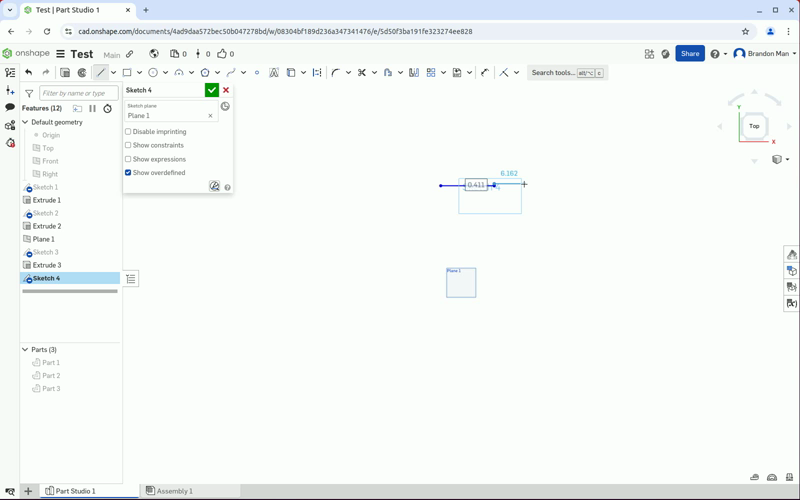
mouse_move(440, 183)
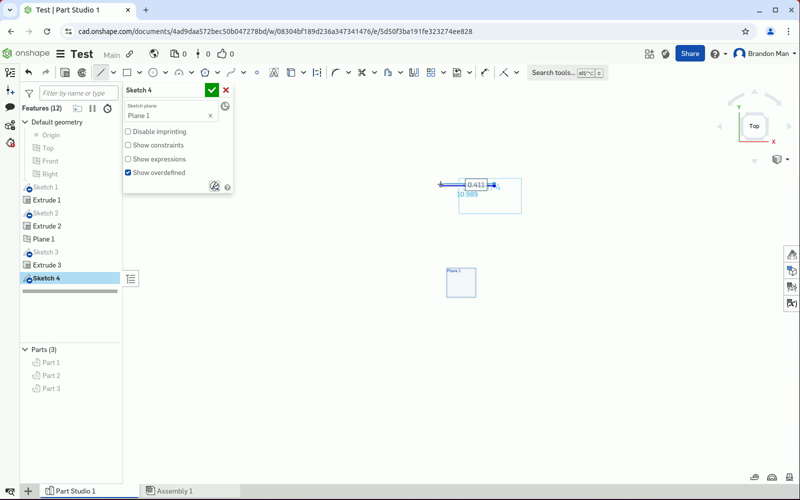
scroll(6)
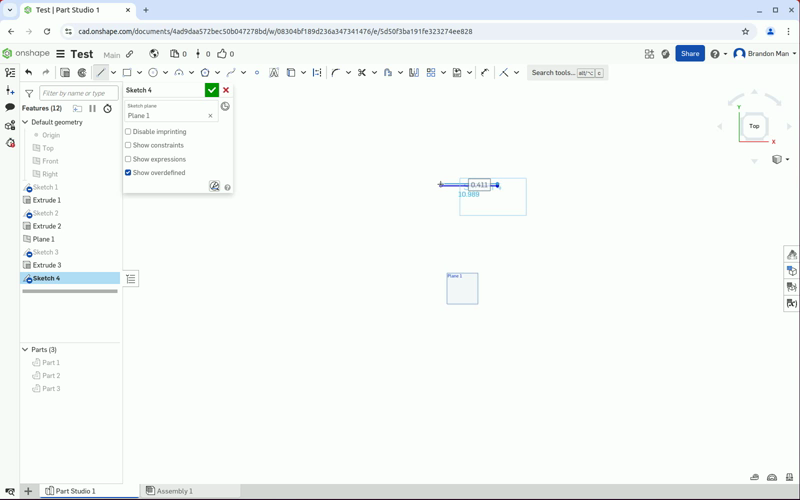
scroll(6)
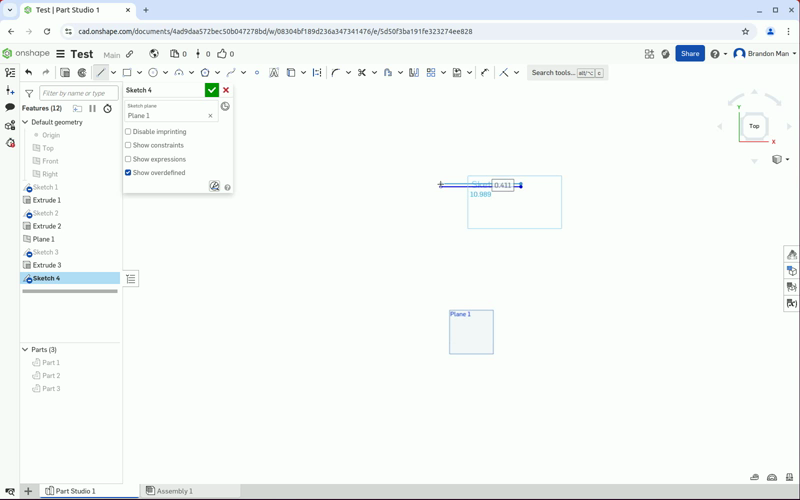
scroll(6)
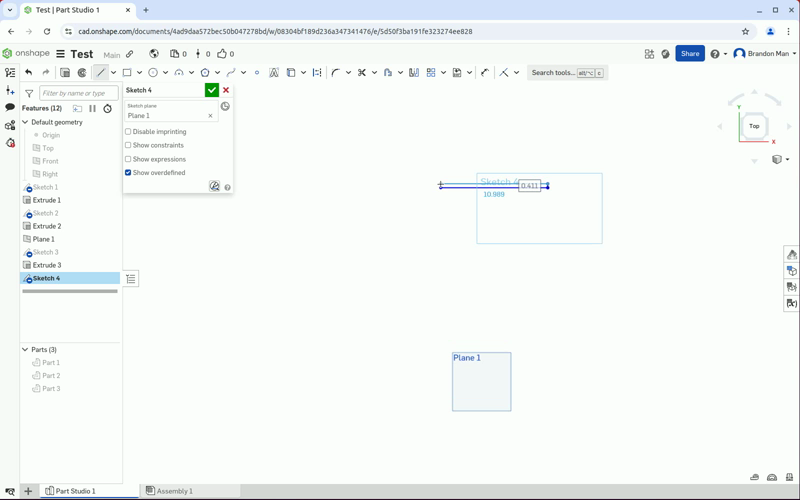
scroll(6)
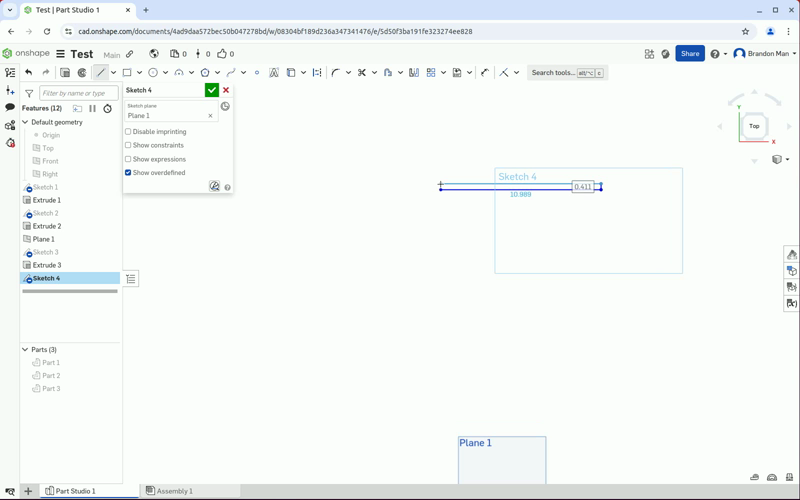
scroll(6)
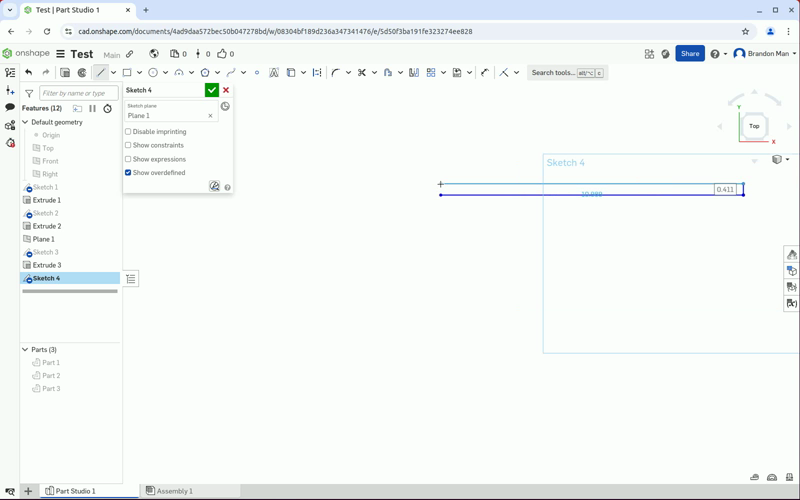
scroll(6)
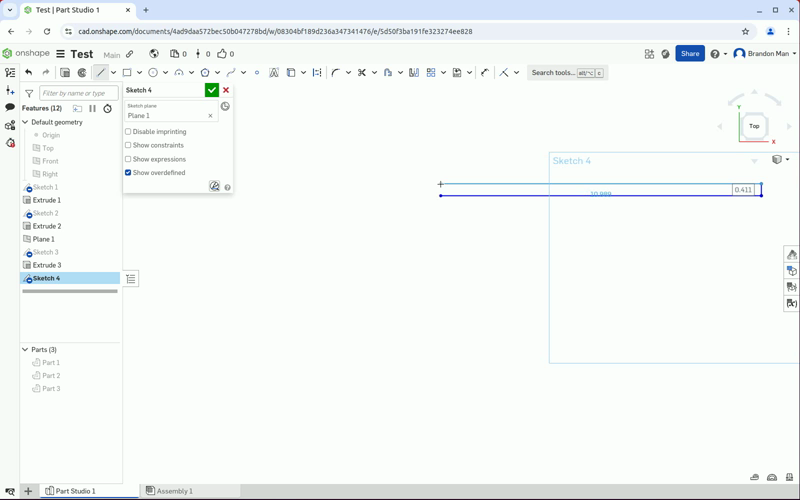
scroll(6)
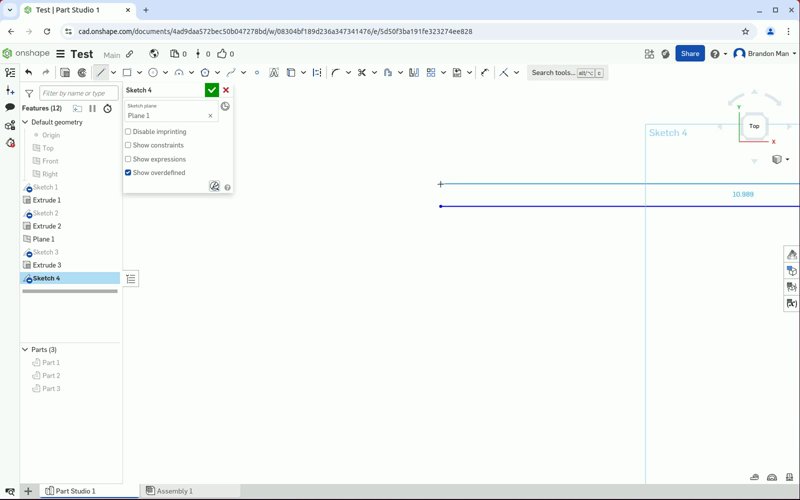
click(440, 183)
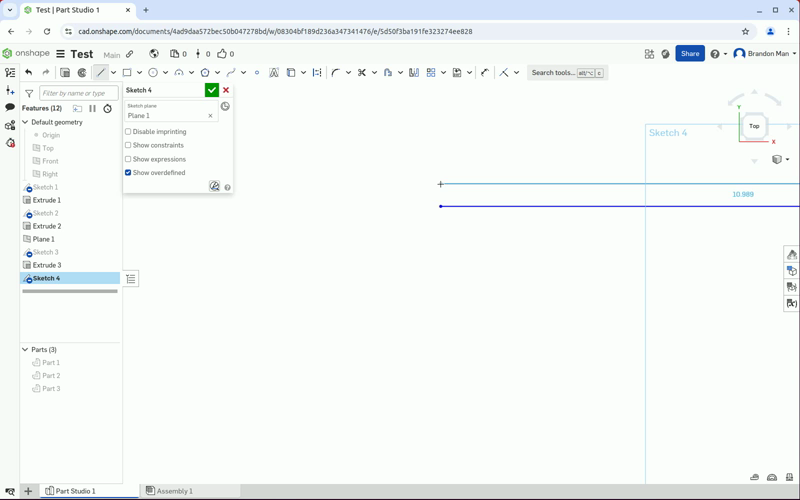
scroll(-6)
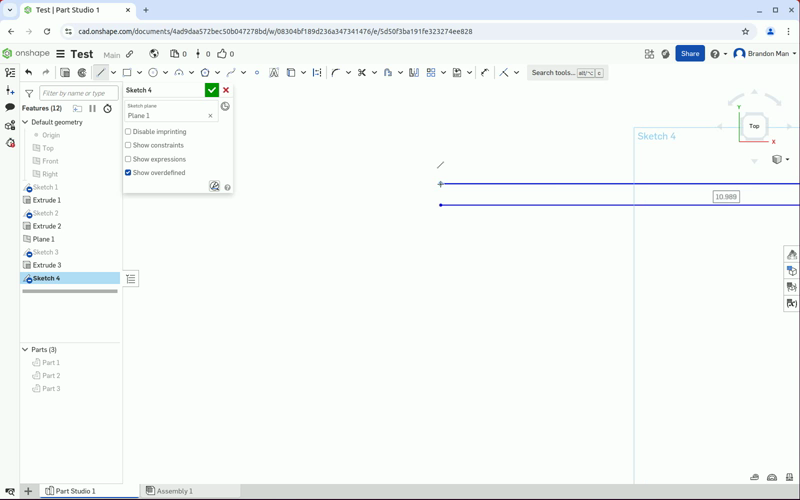
scroll(-6)
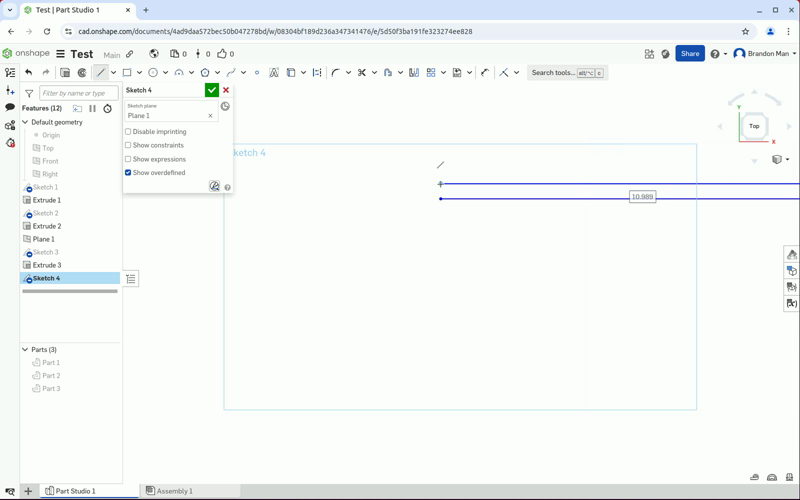
scroll(-6)
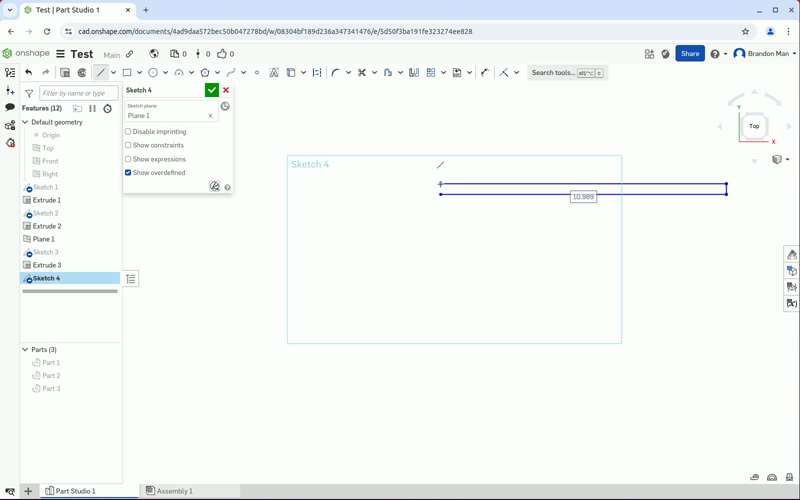
scroll(-6)
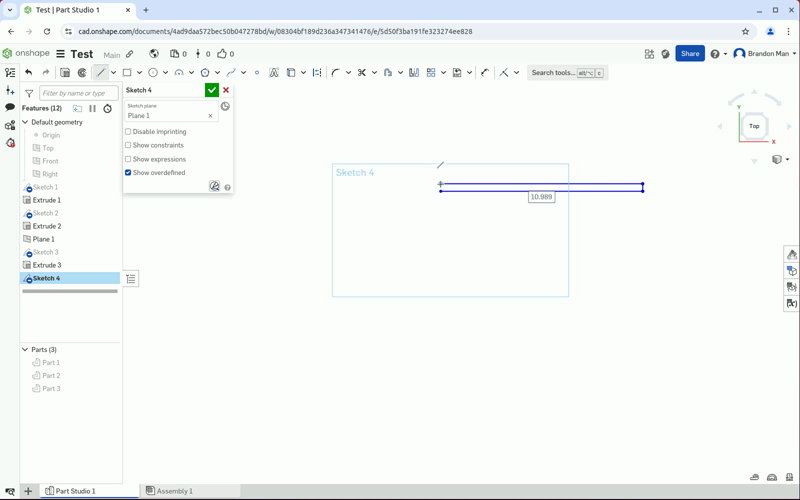
scroll(-6)
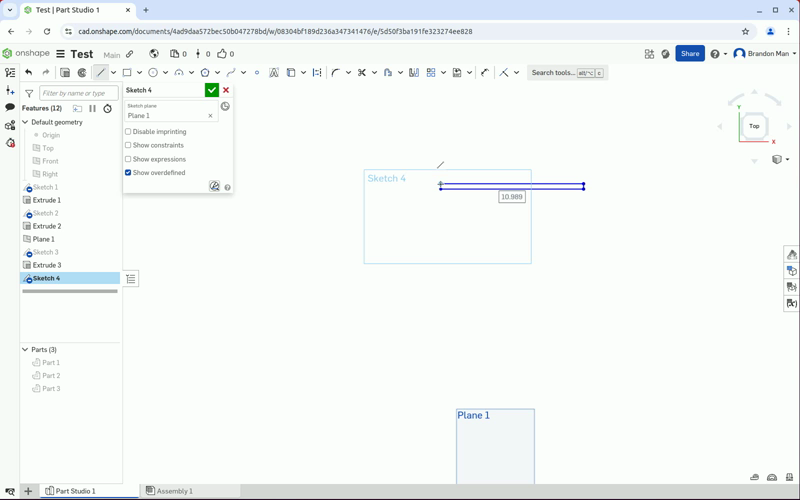
scroll(-6)
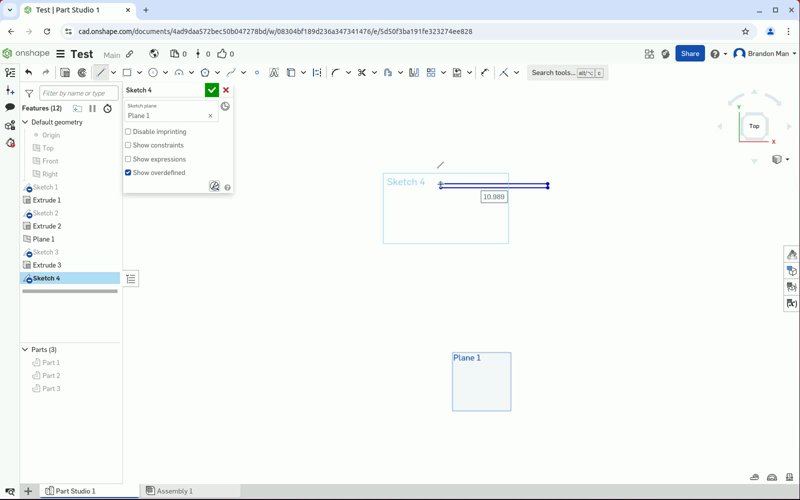
scroll(-6)
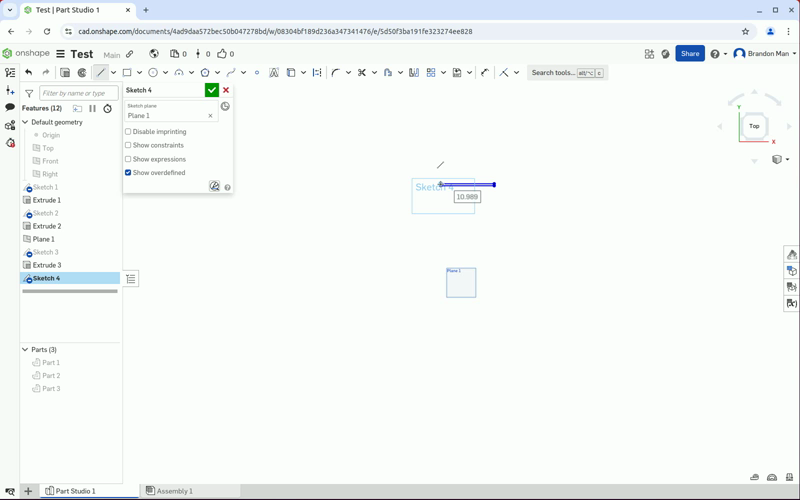
key_up(shift)
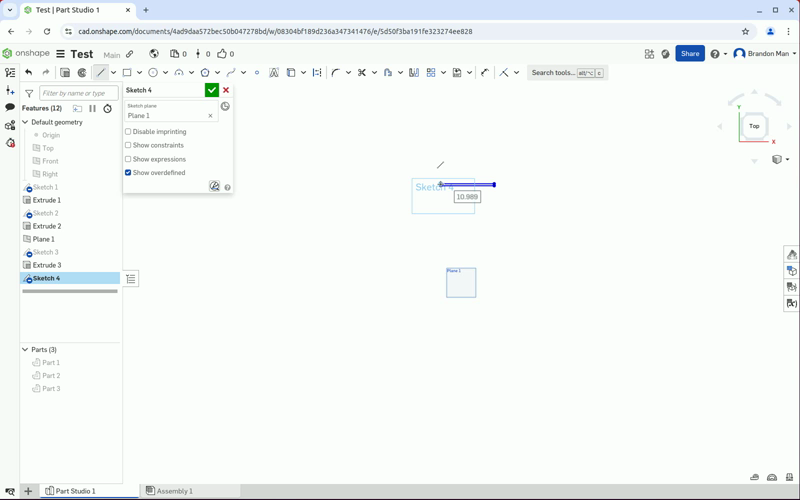
mouse_move(470, 183)
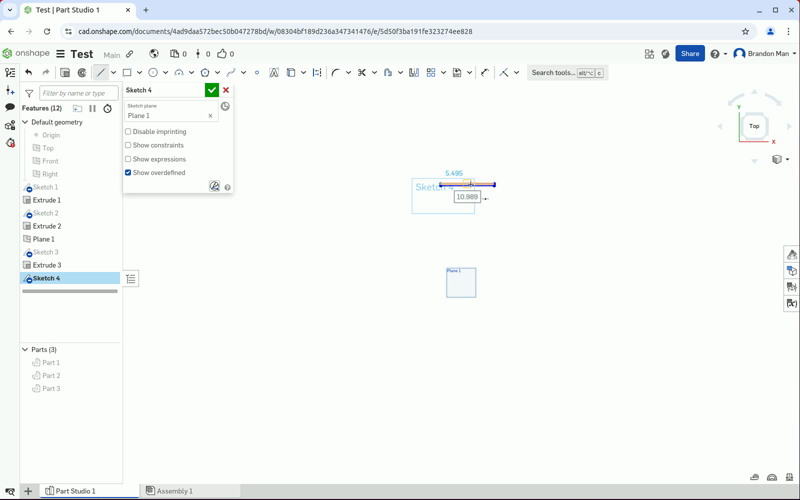
key_down(shift)
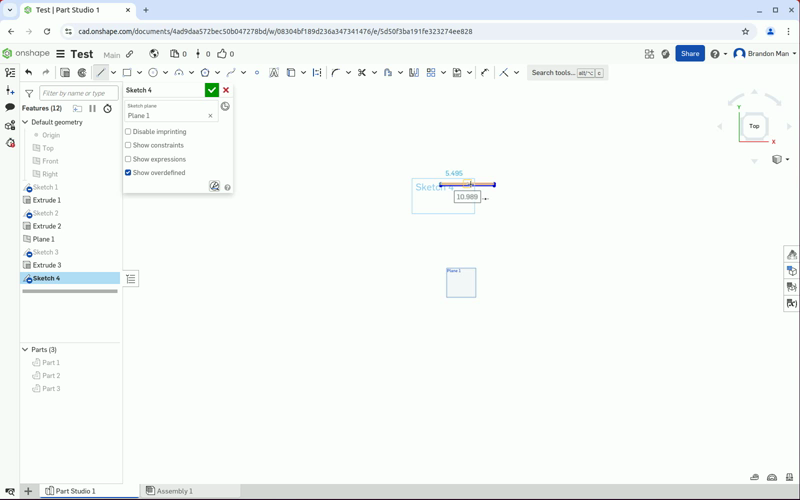
mouse_move(440, 185)
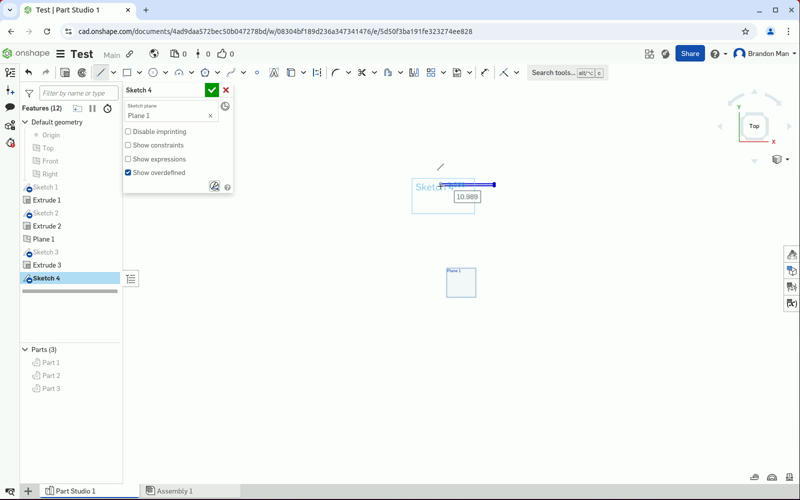
scroll(6)
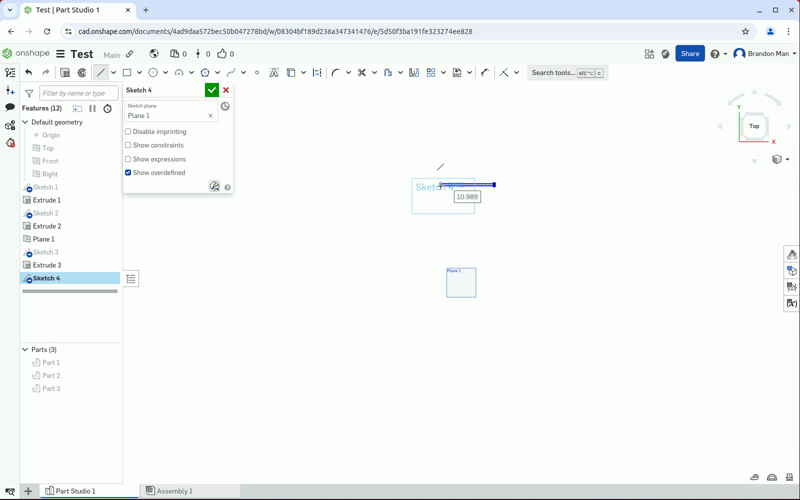
scroll(6)
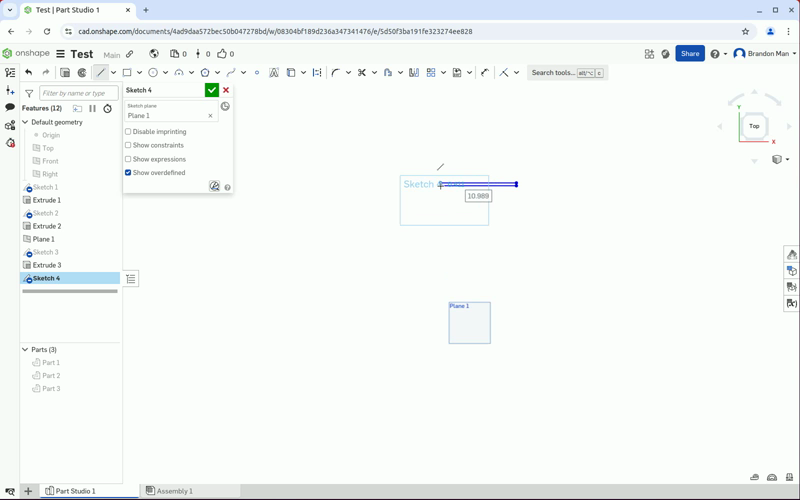
scroll(6)
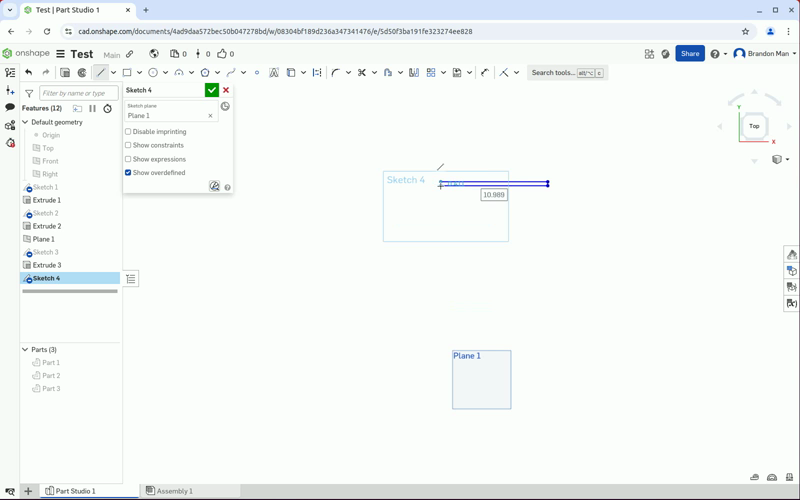
scroll(6)
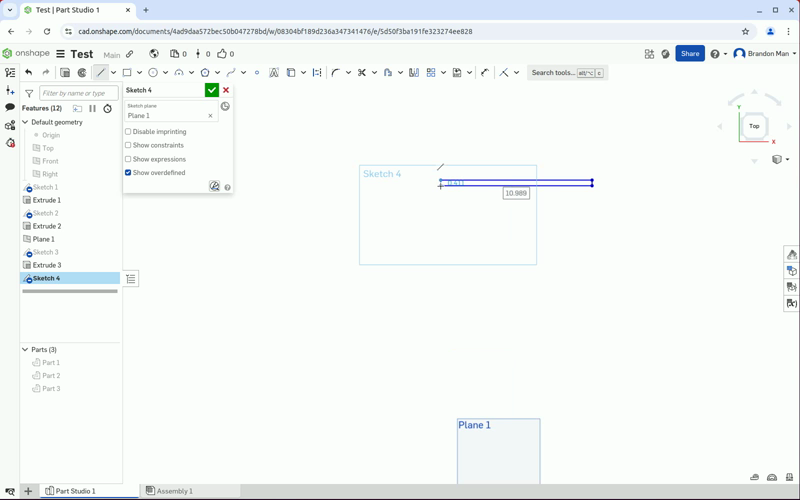
scroll(6)
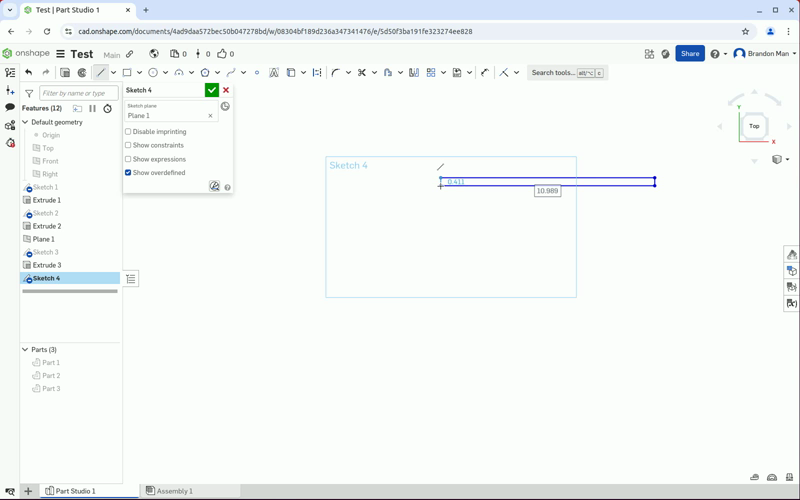
scroll(6)
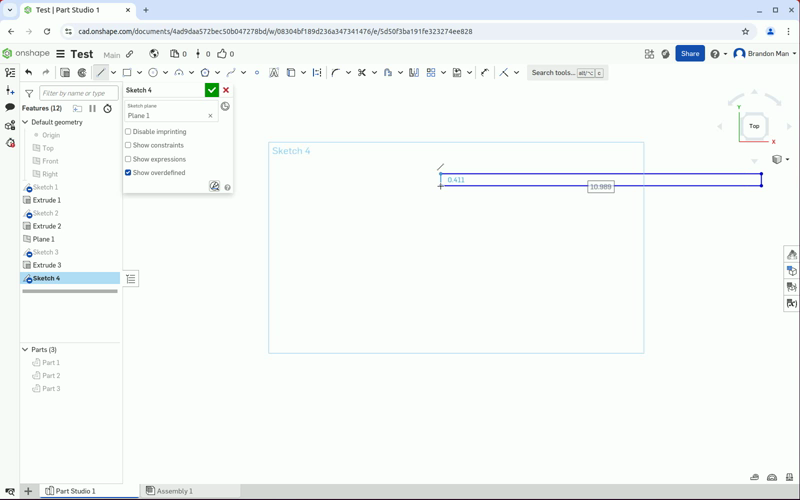
scroll(6)
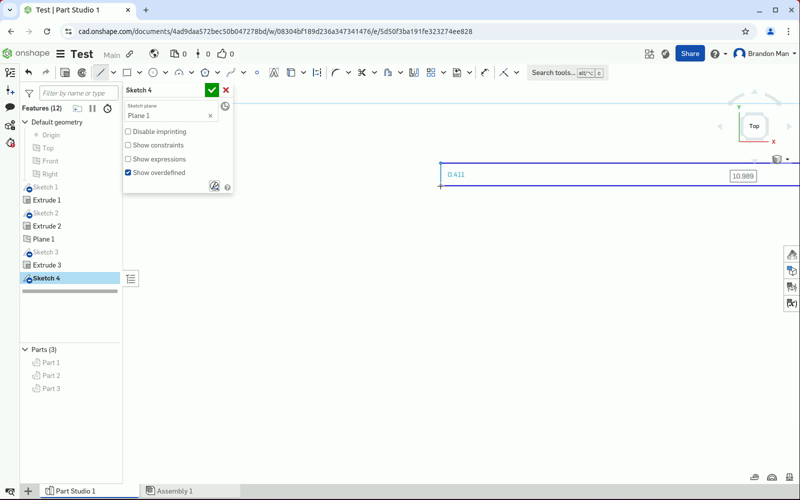
key_up(shift)
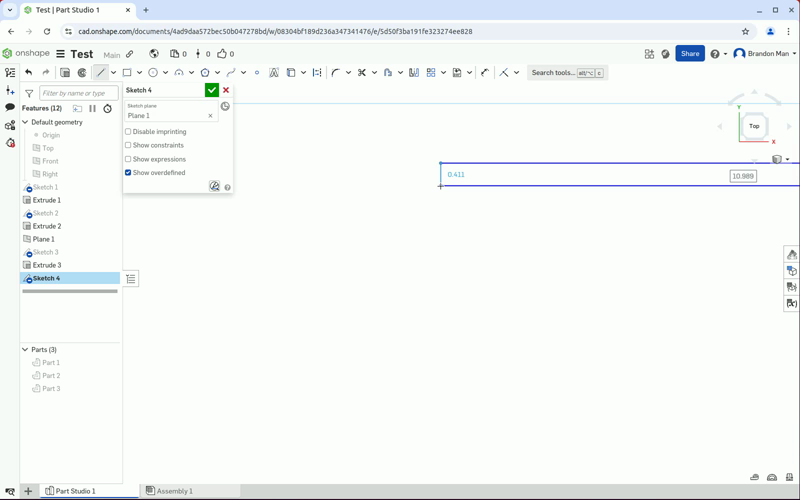
click(440, 185)
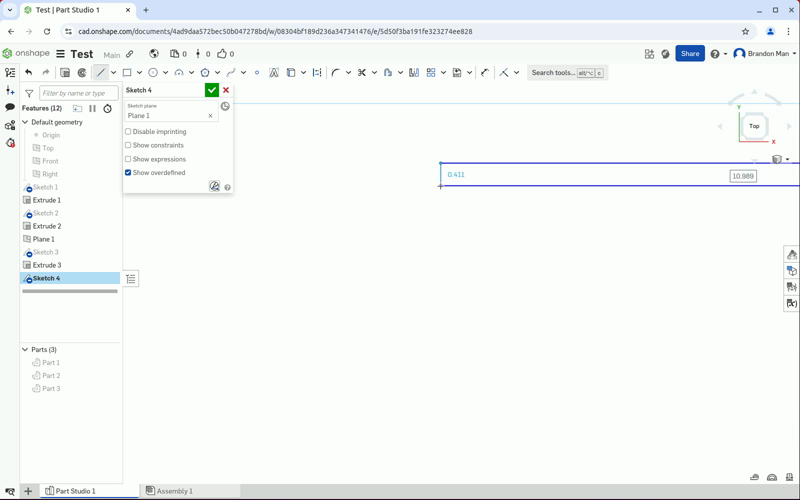
scroll(-6)
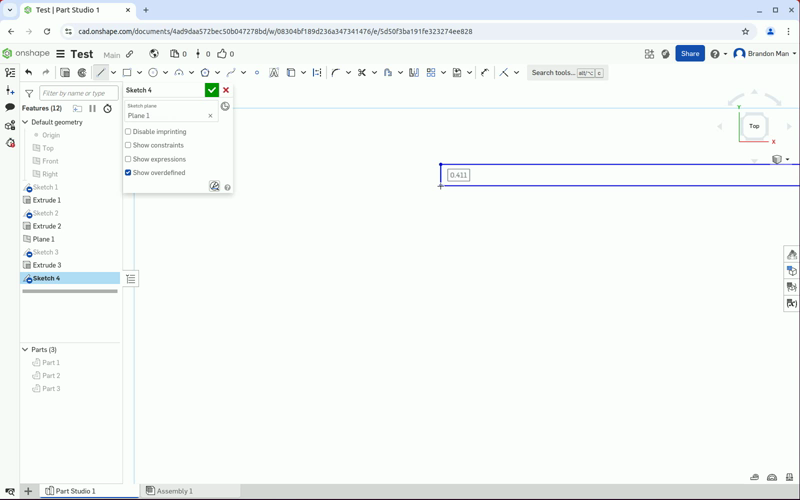
scroll(-6)
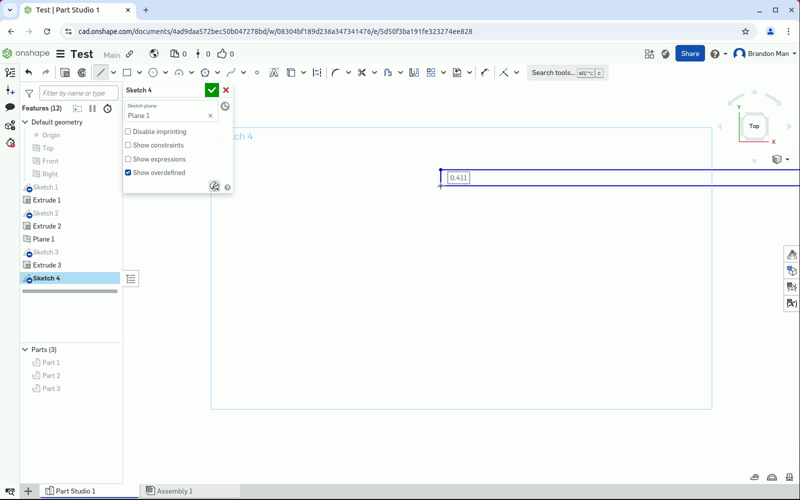
scroll(-6)
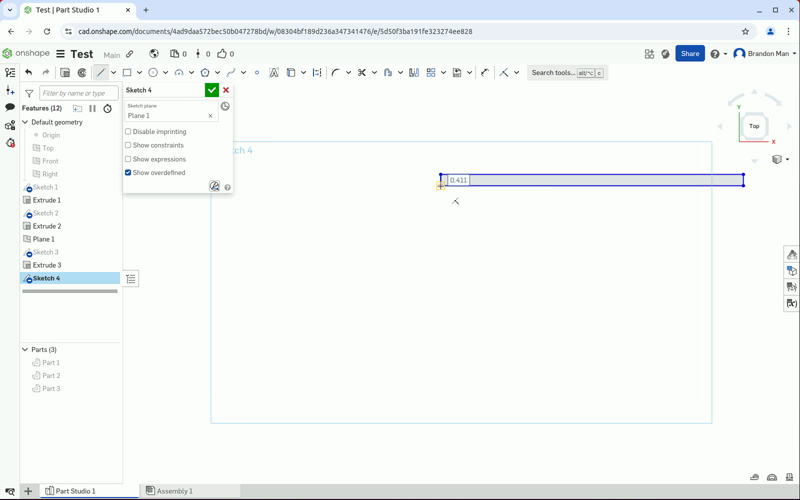
scroll(-6)
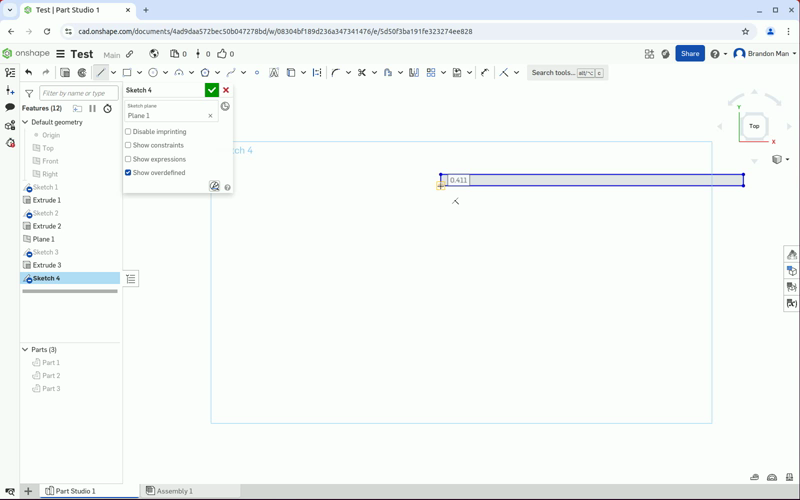
scroll(-6)
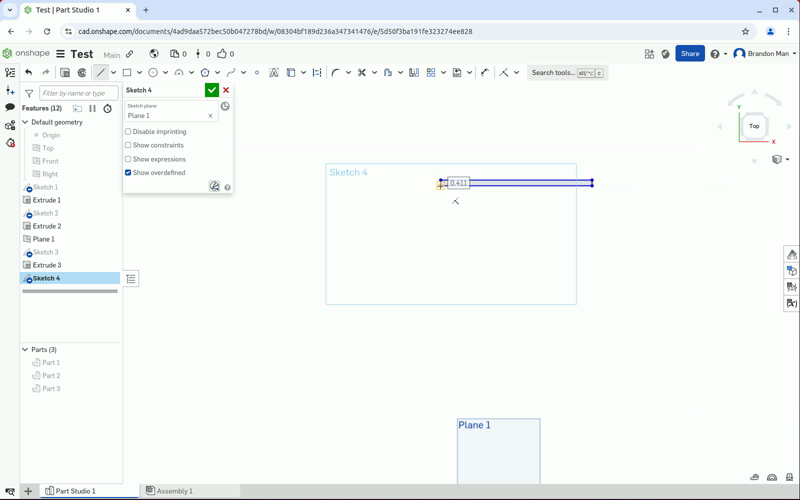
scroll(-6)
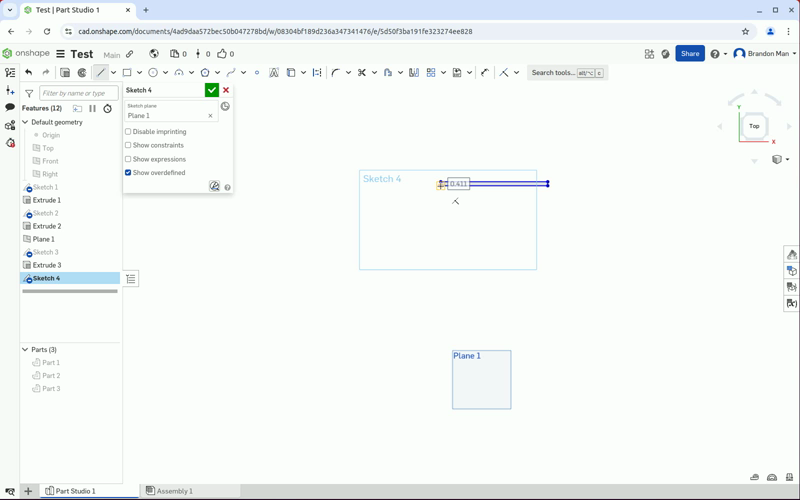
scroll(-6)
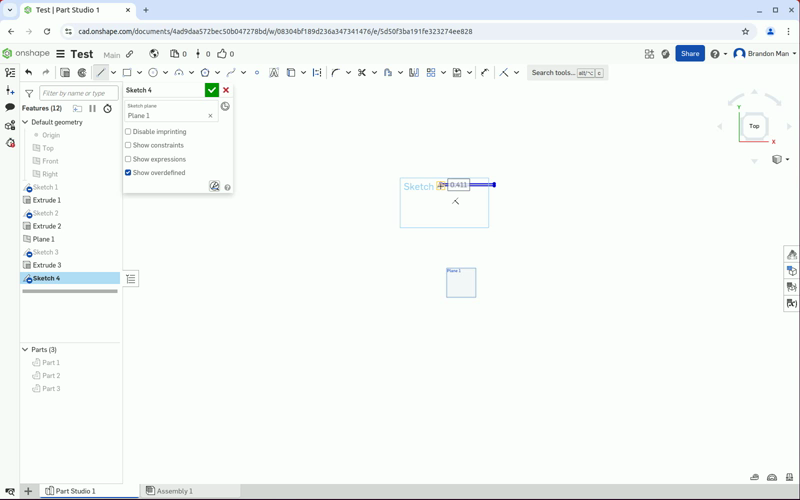
key(esc)
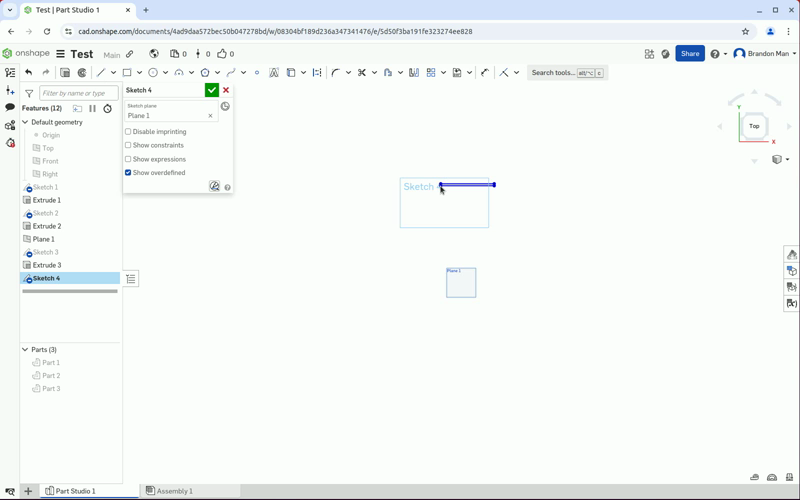
mouse_move(482, 184)
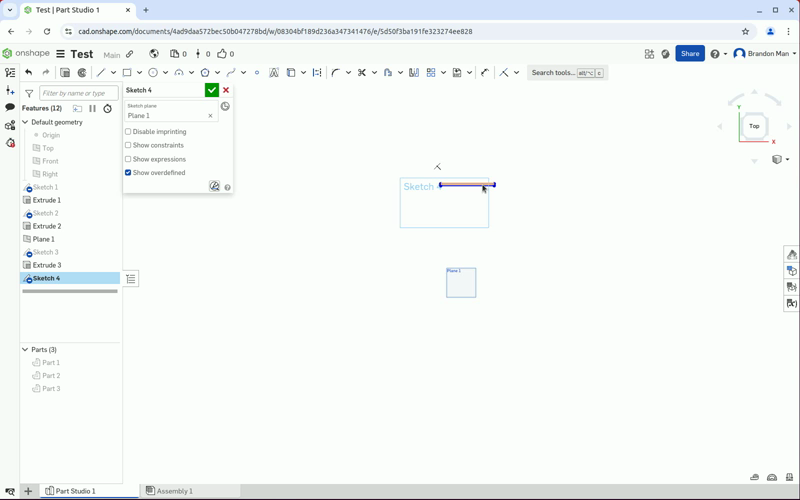
scroll(6)
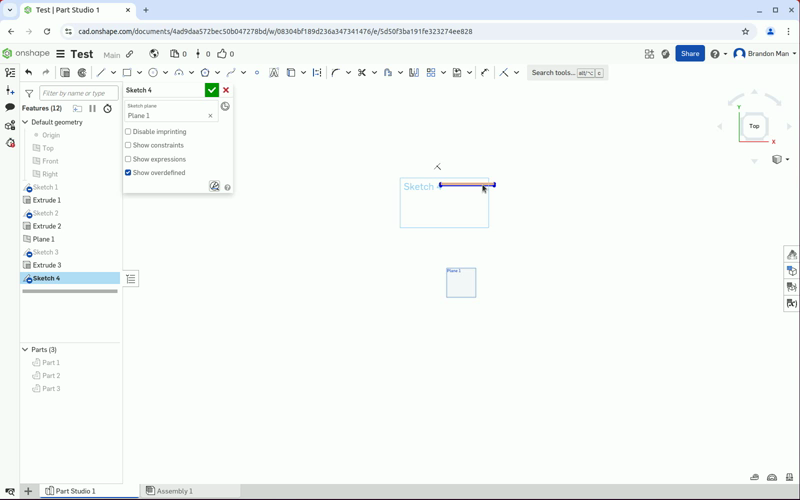
scroll(6)
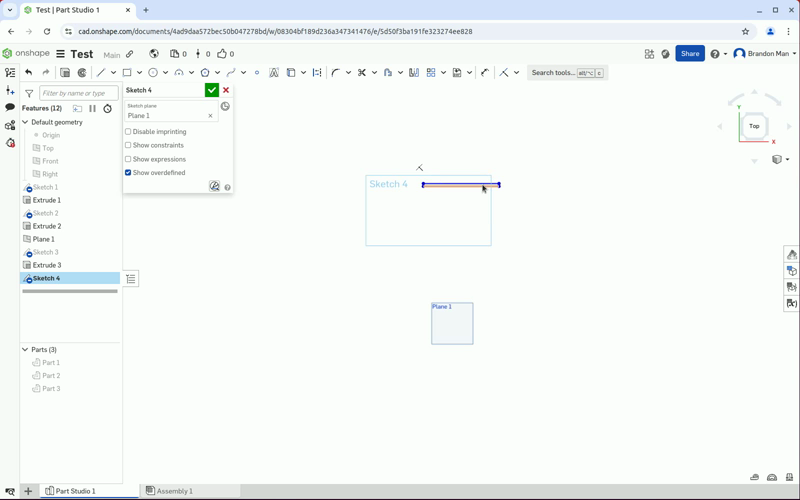
scroll(6)
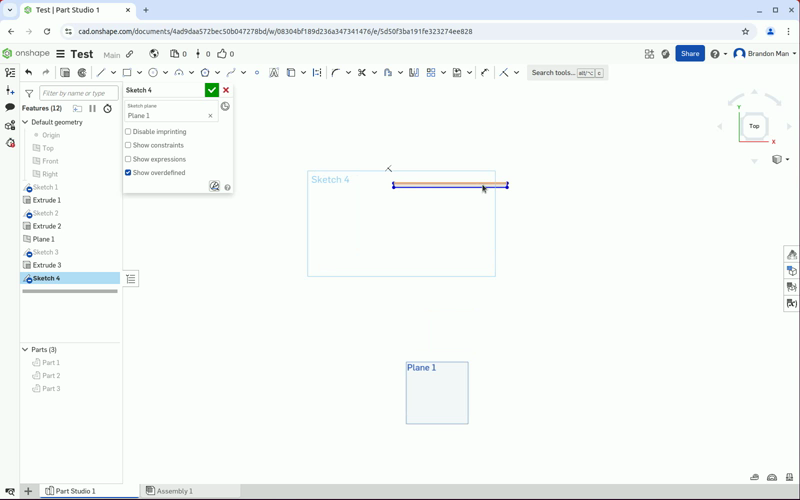
scroll(6)
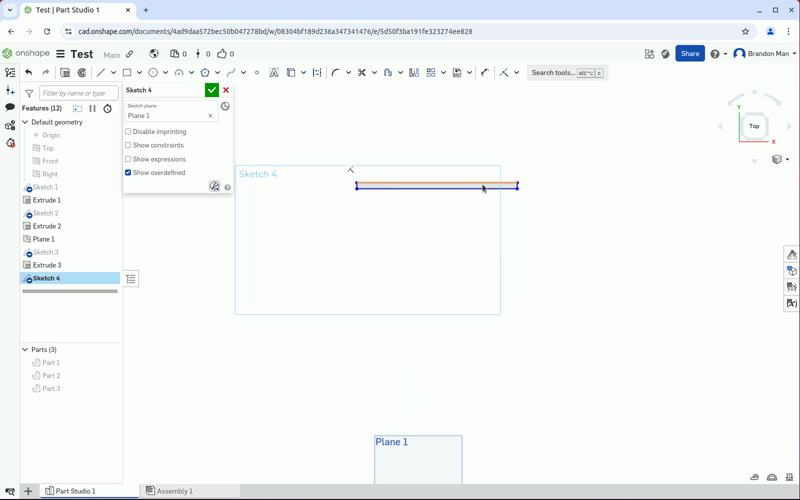
scroll(6)
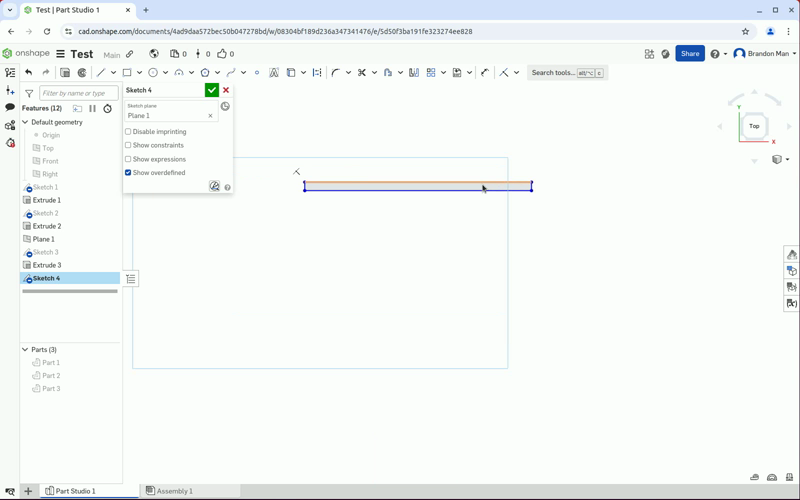
scroll(6)
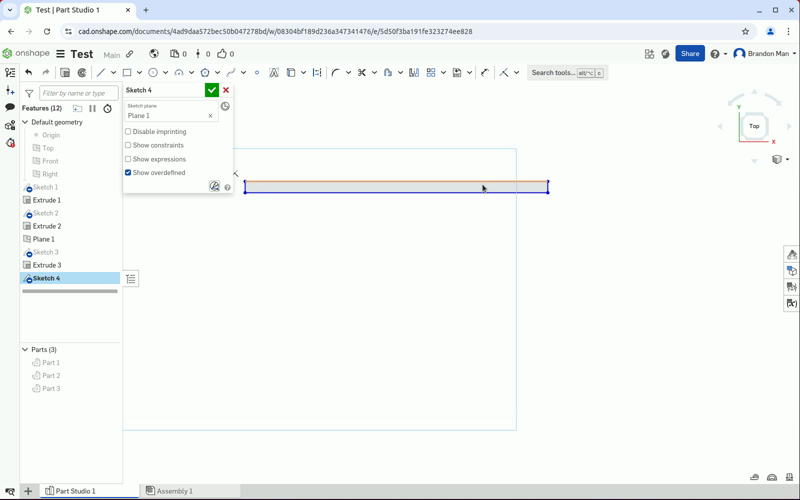
scroll(6)
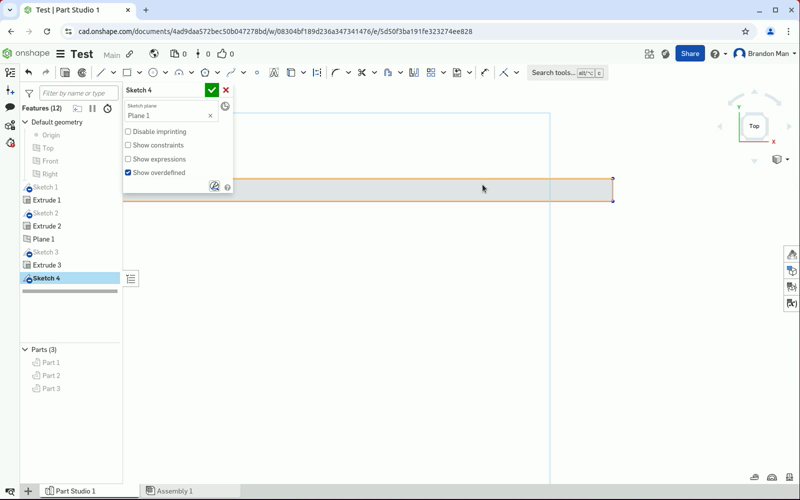
click(482, 184)
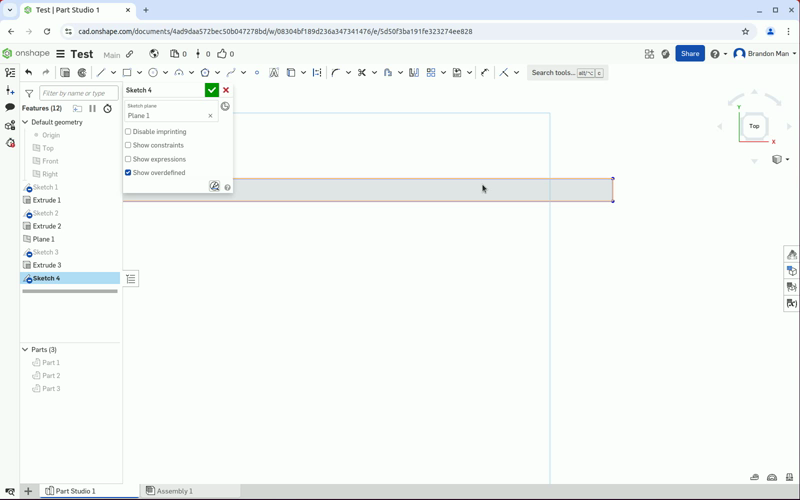
scroll(-6)
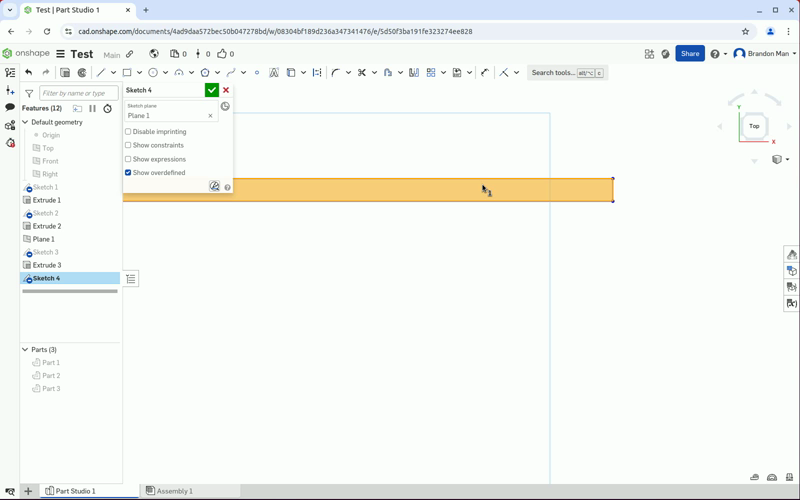
scroll(-6)
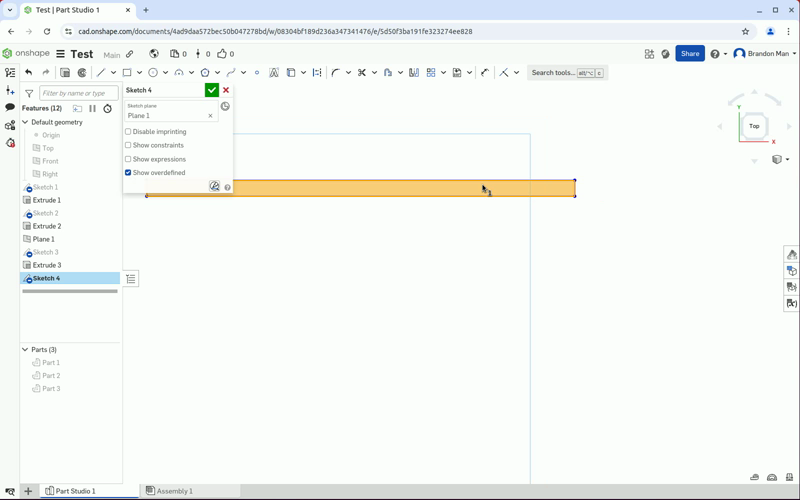
scroll(-6)
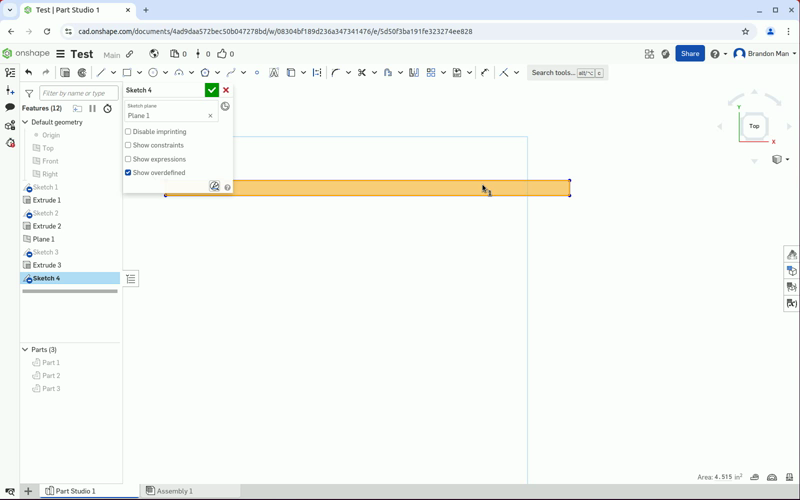
scroll(-6)
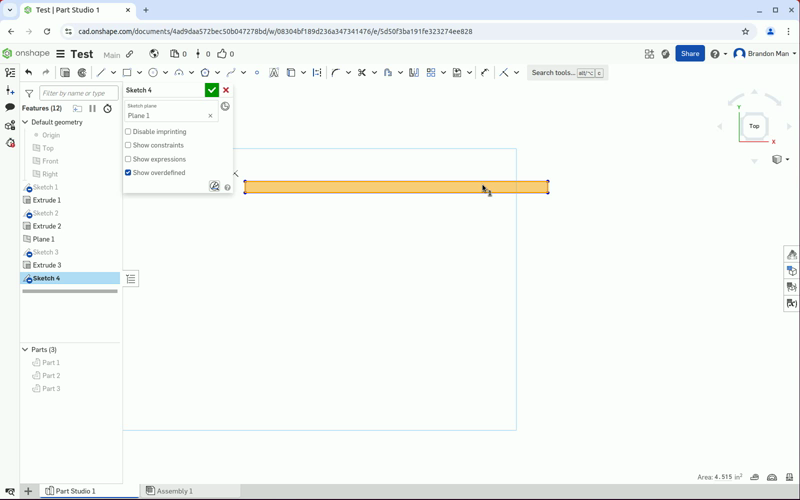
scroll(-6)
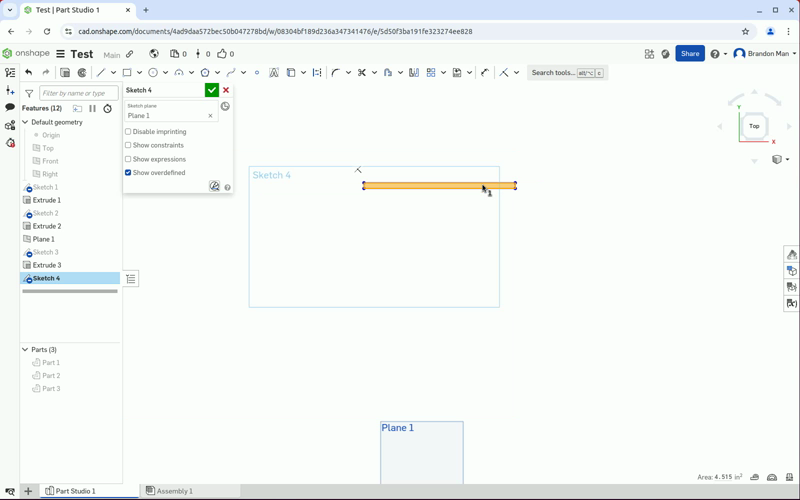
scroll(-6)
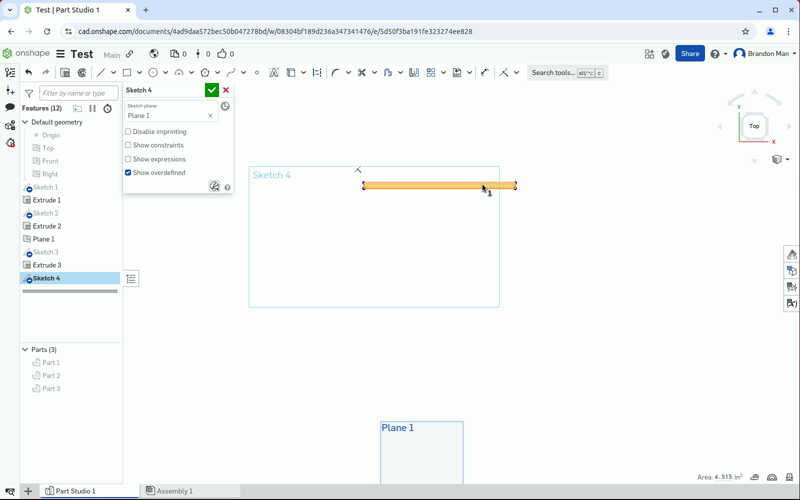
scroll(-6)
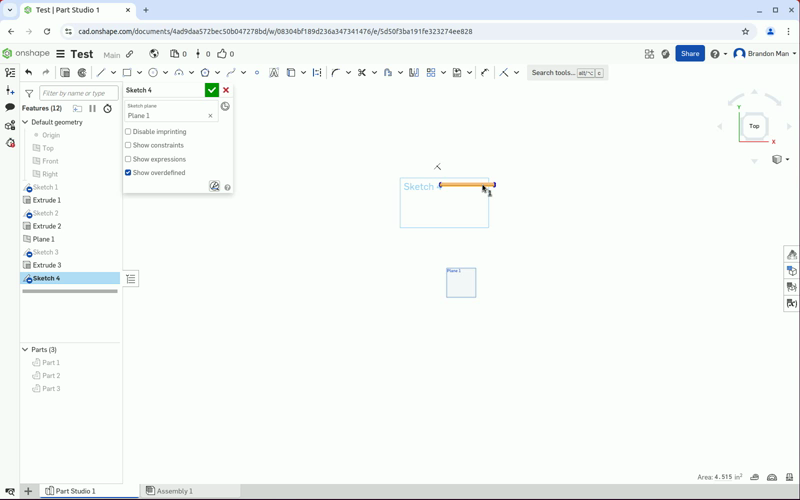
mouse_move(73, 352)
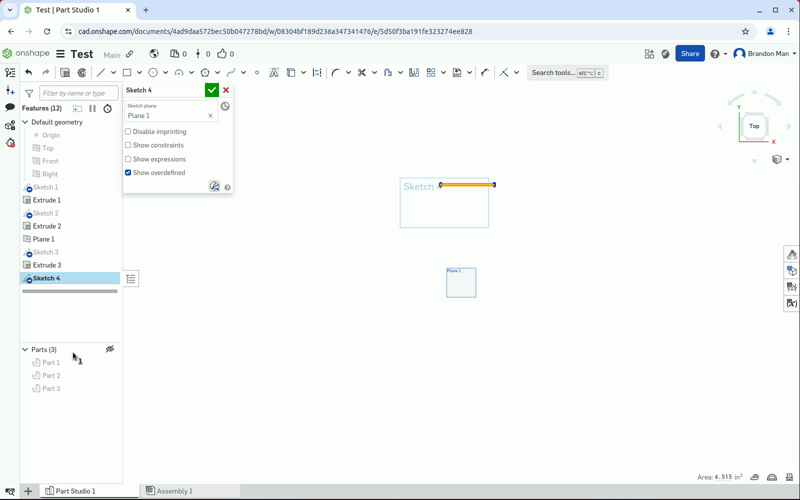
key(shift+y)
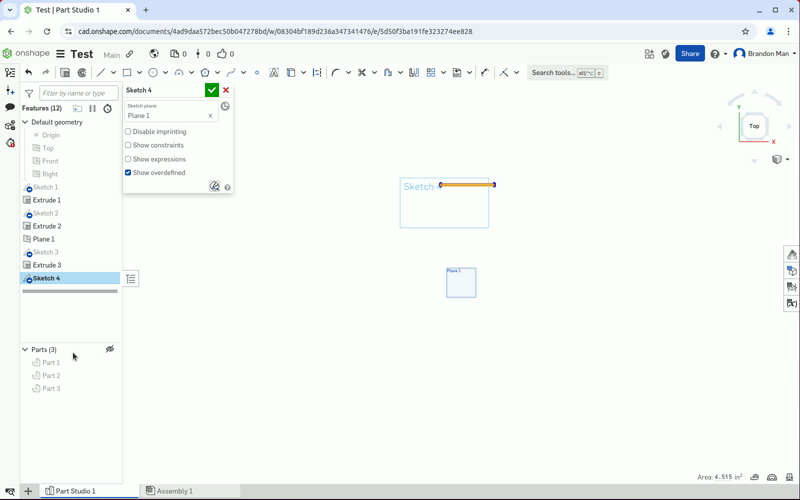
key(shift+e)
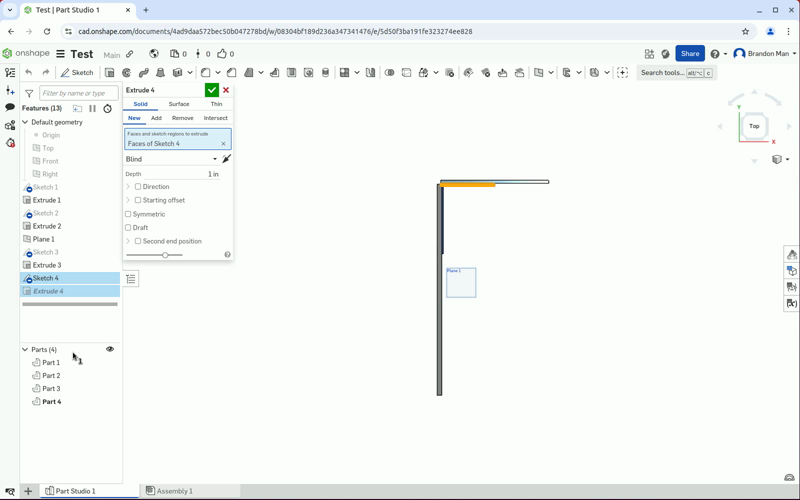
mouse_move(143, 106)
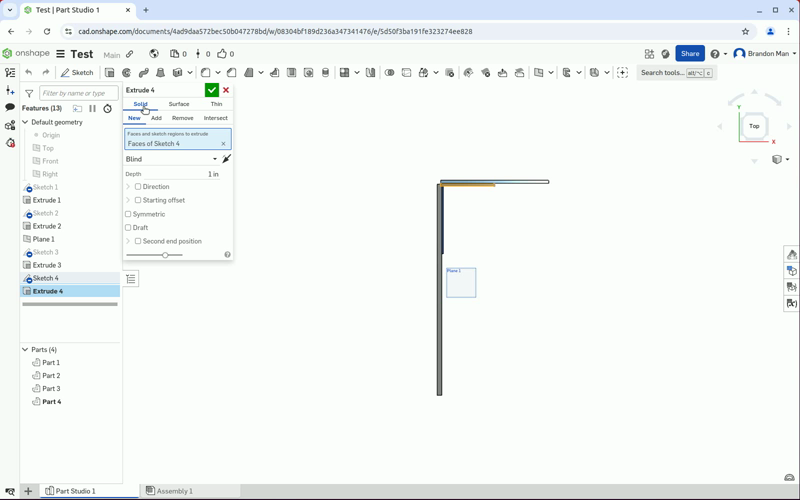
click(143, 106)
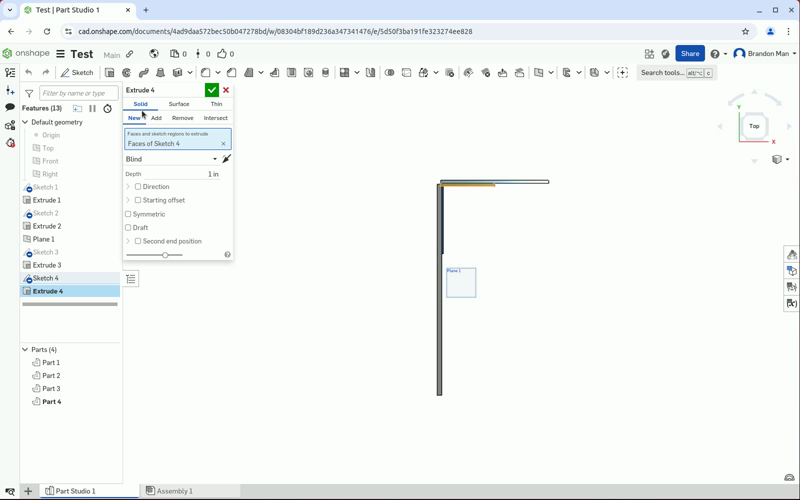
mouse_move(137, 120)
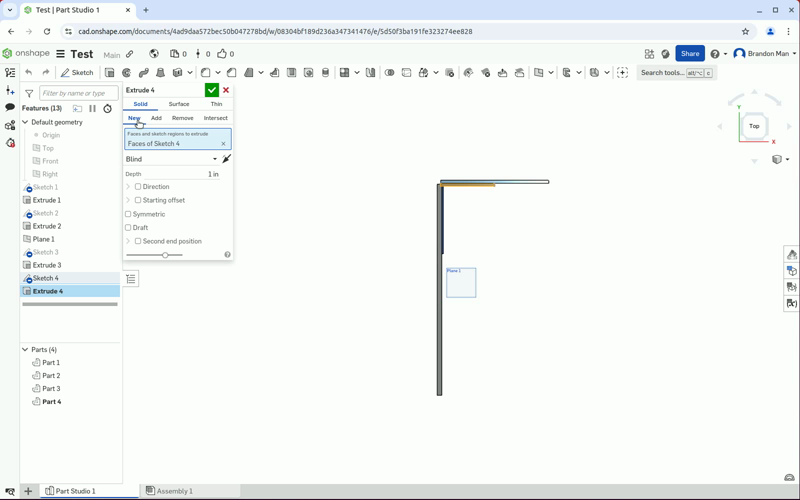
click(137, 120)
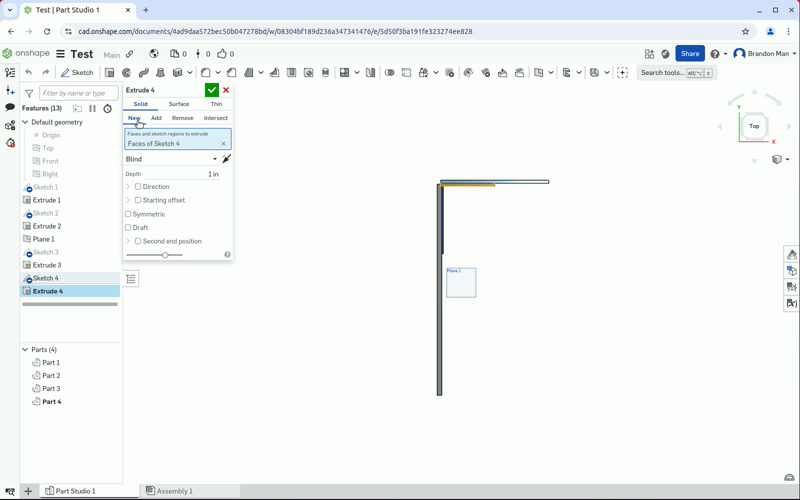
key(tab, 4)
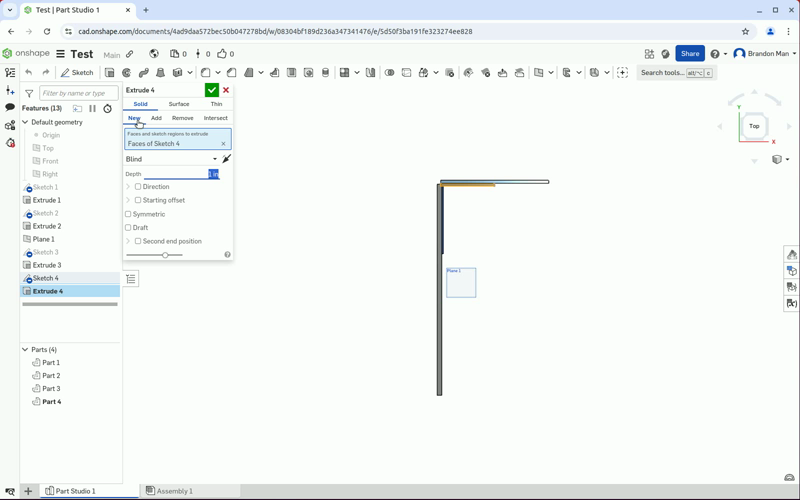
text(-7.462)
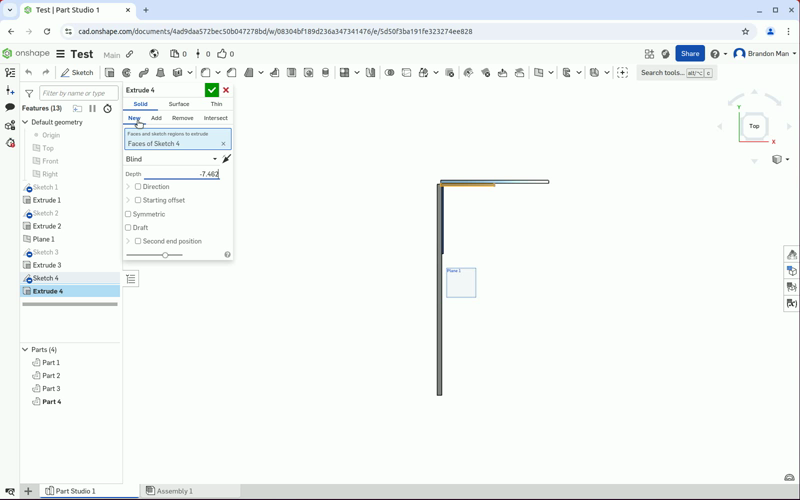
key(enter)
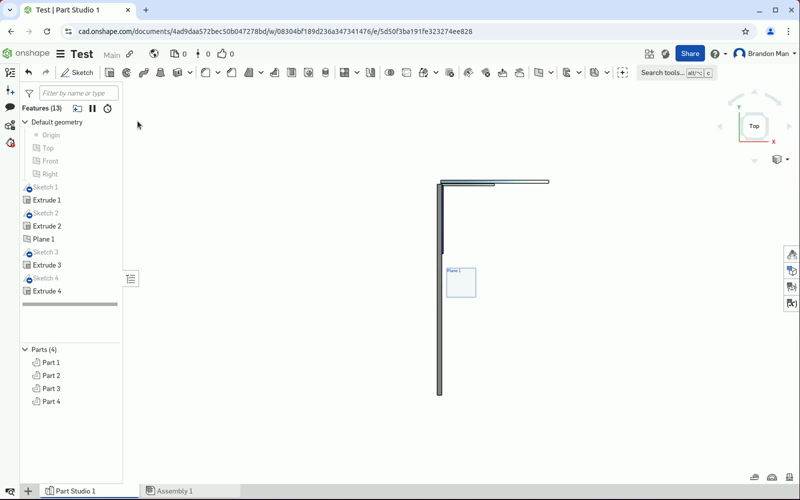
key(shift+h)
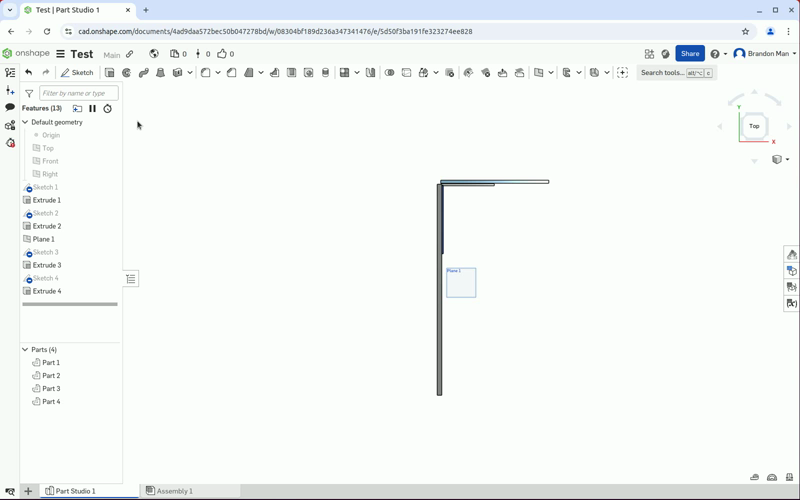
key(shift+h)
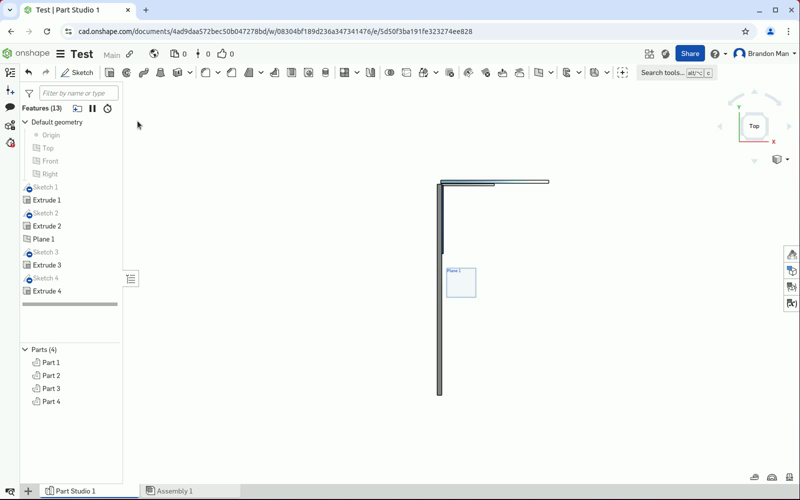
mouse_move(73, 189)
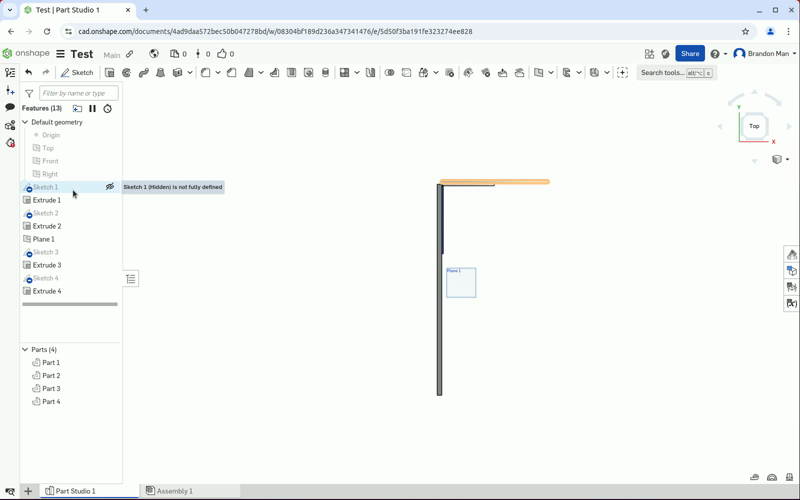
click(73, 189)
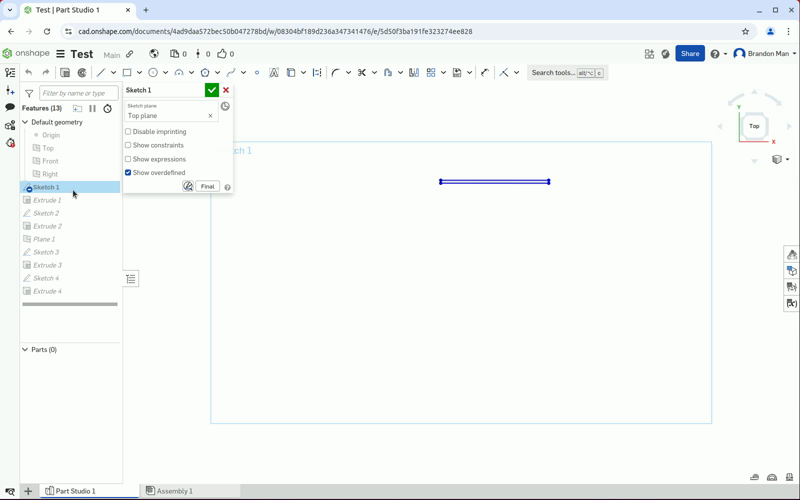
mouse_move(229, 92)
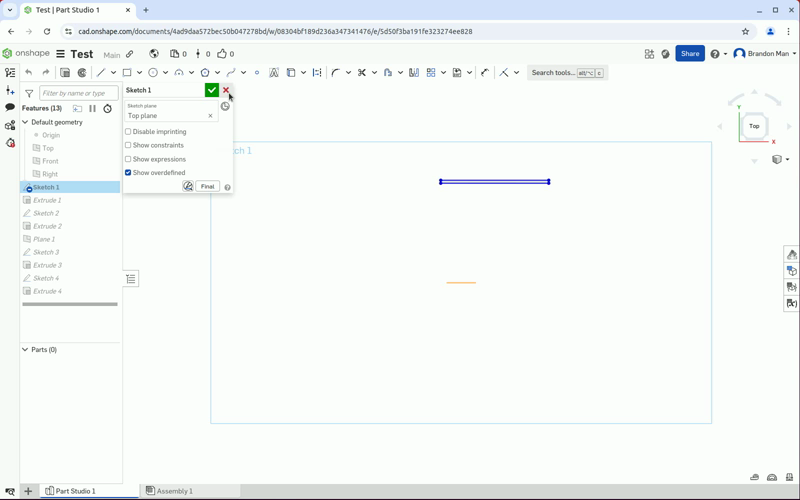
click(229, 92)
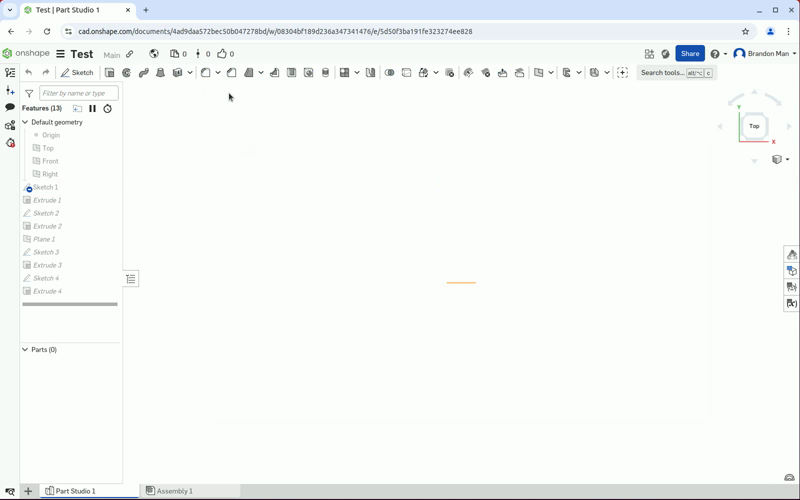
key(shift+s)
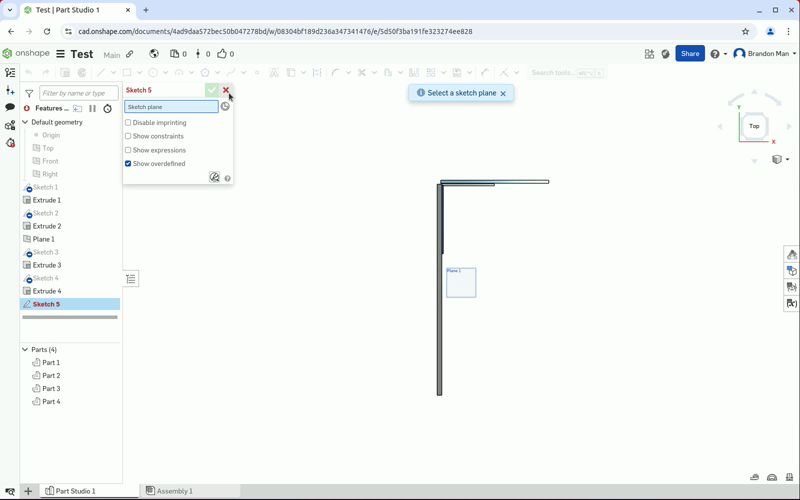
mouse_move(73, 241)
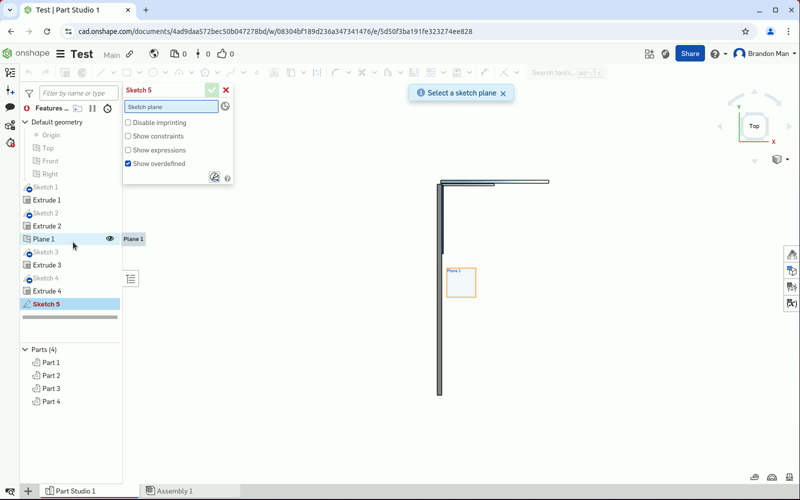
click(73, 241)
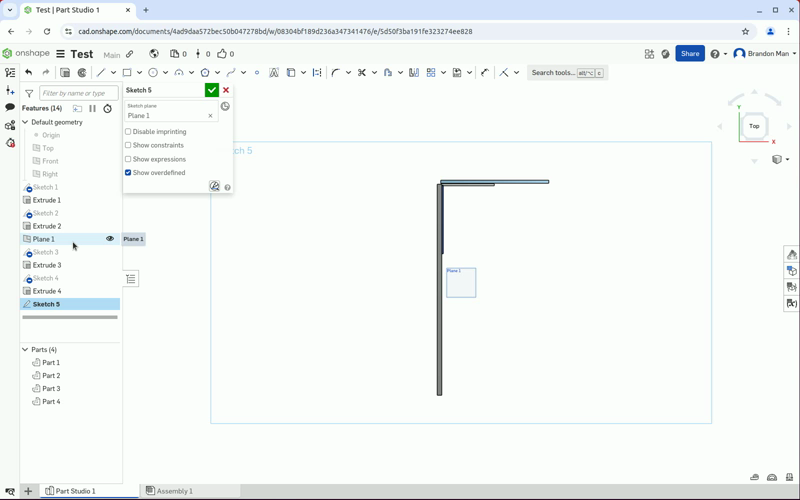
mouse_move(73, 352)
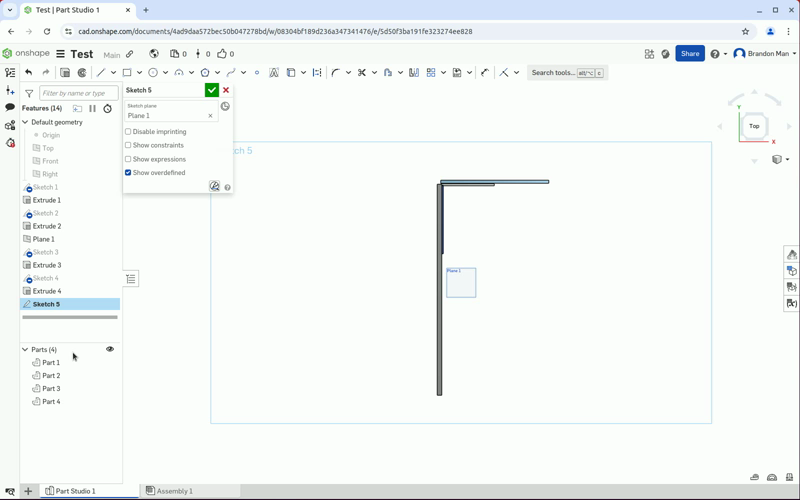
key(y)
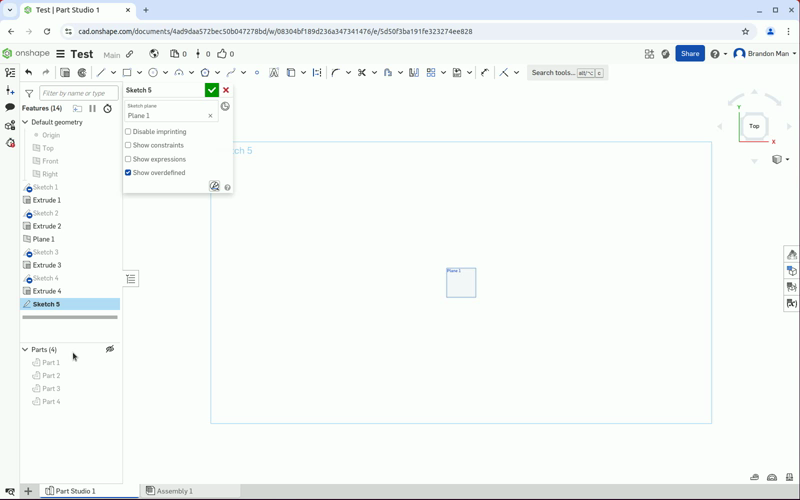
key(l)
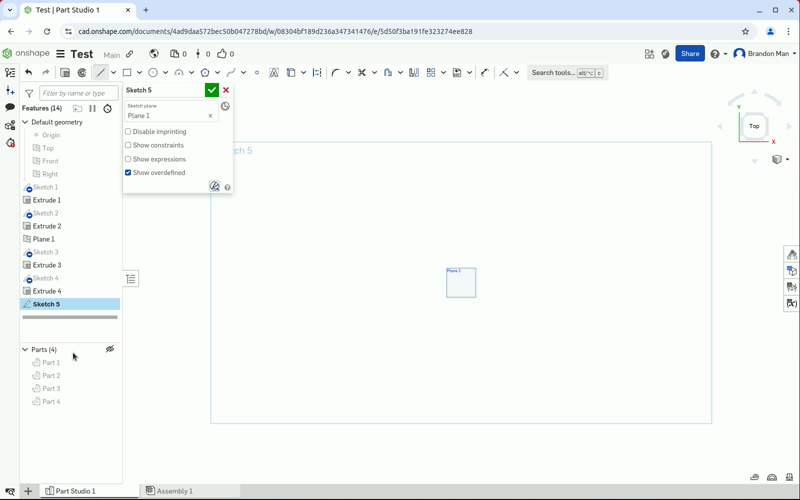
key_down(shift)
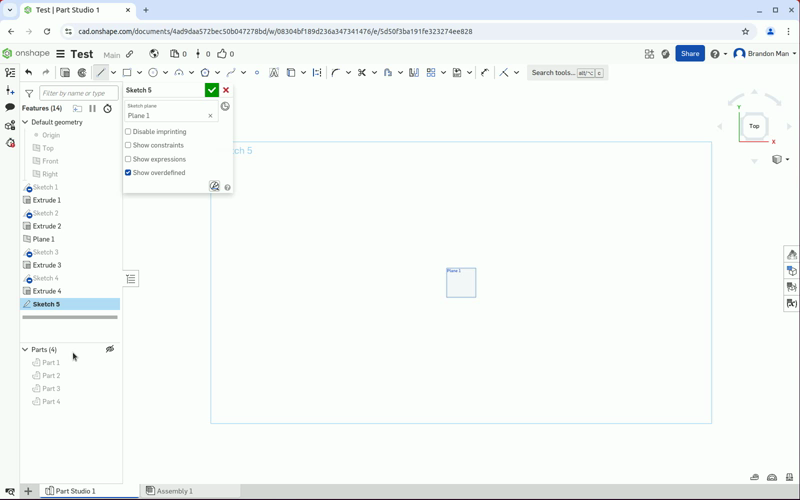
mouse_move(494, 185)
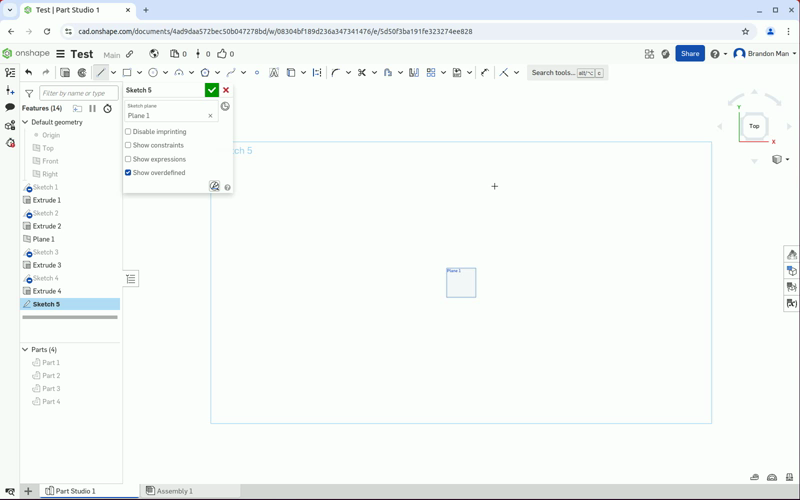
click(494, 185)
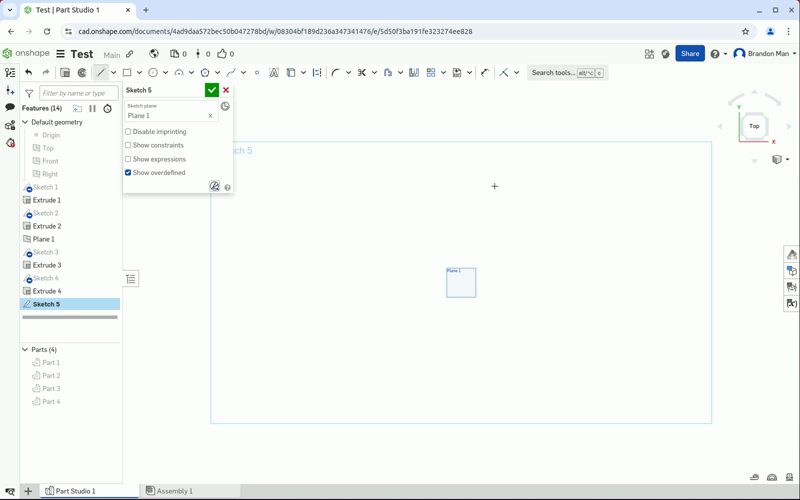
key_up(shift)
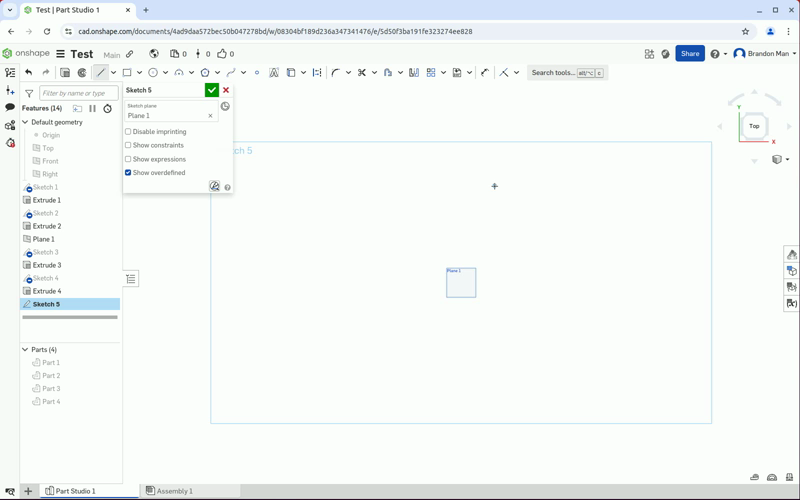
key_down(shift)
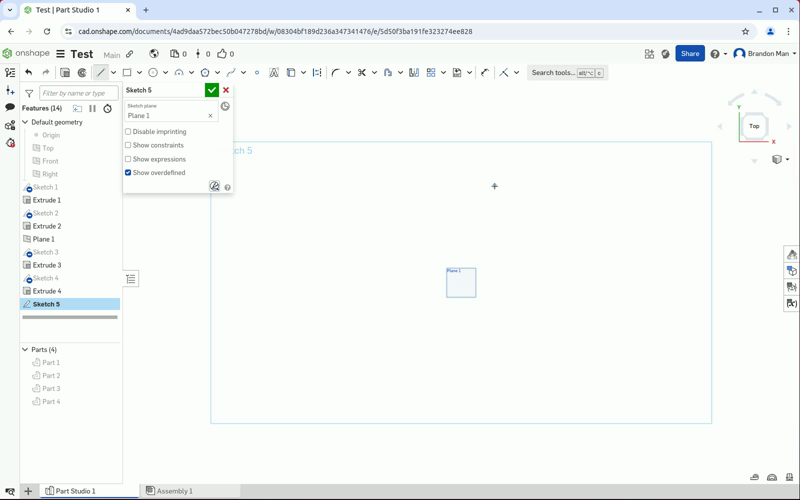
mouse_move(524, 185)
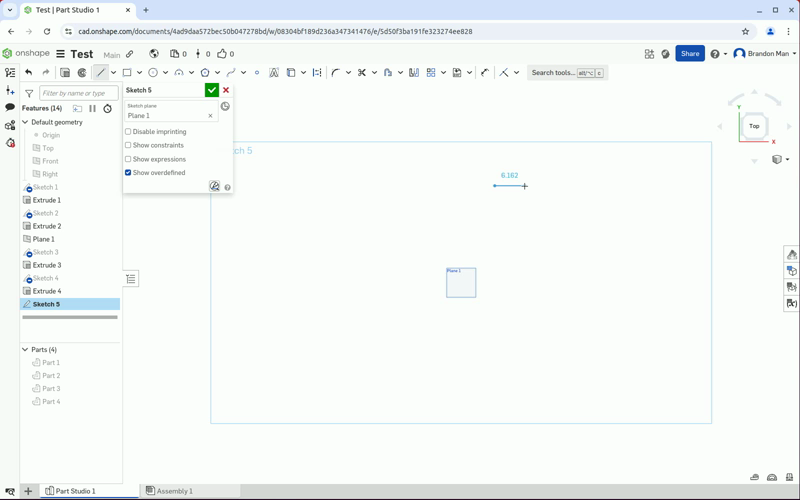
mouse_move(548, 185)
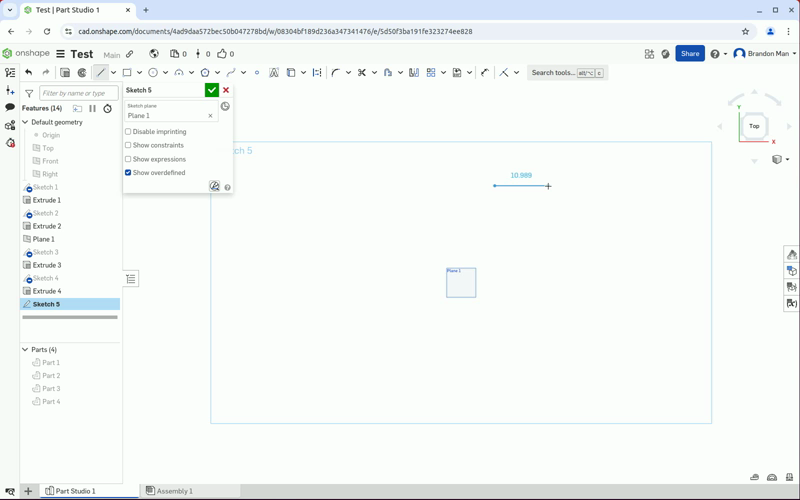
click(548, 185)
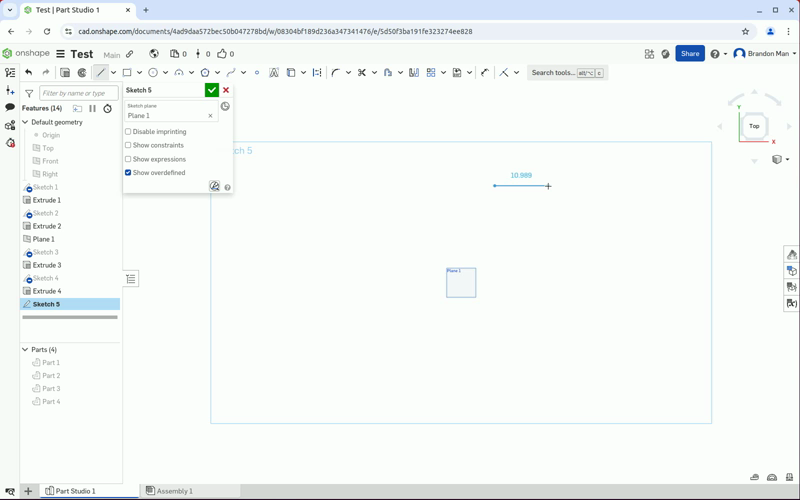
key_up(shift)
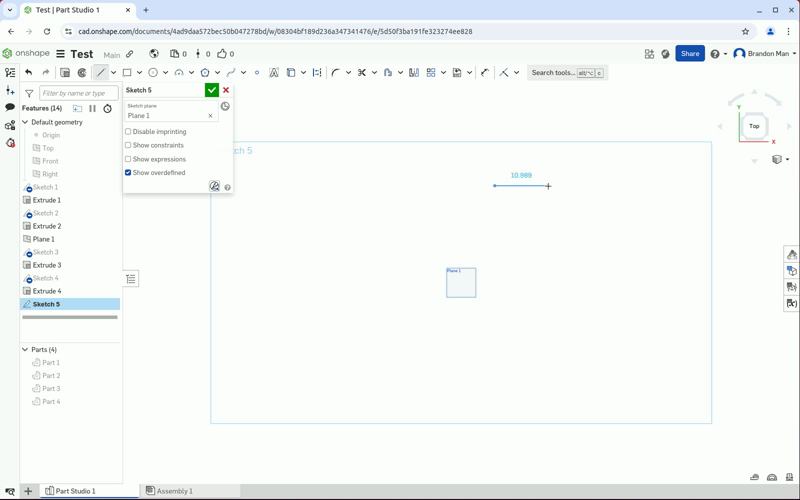
key_down(shift)
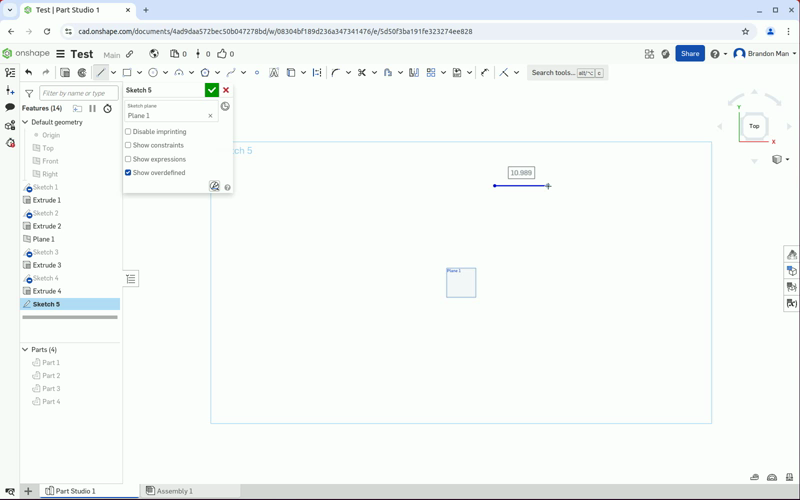
mouse_move(578, 185)
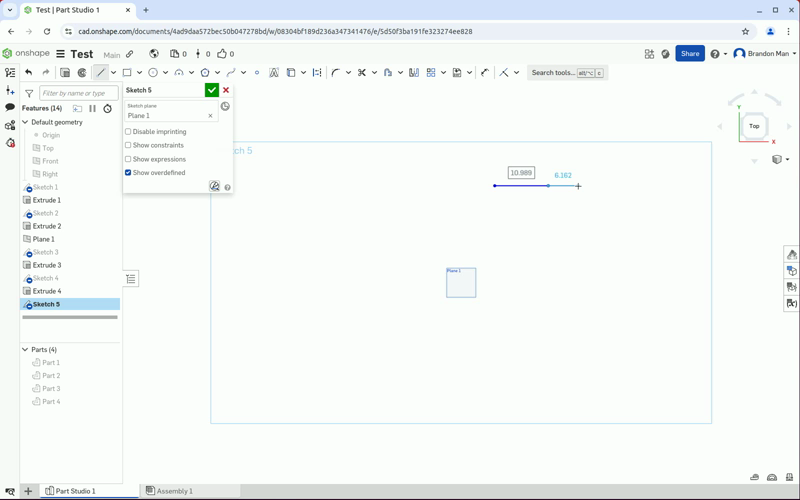
mouse_move(548, 183)
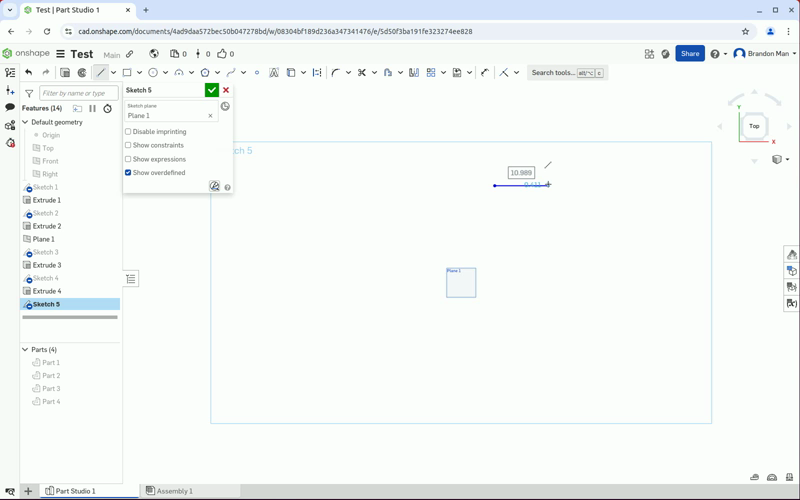
scroll(6)
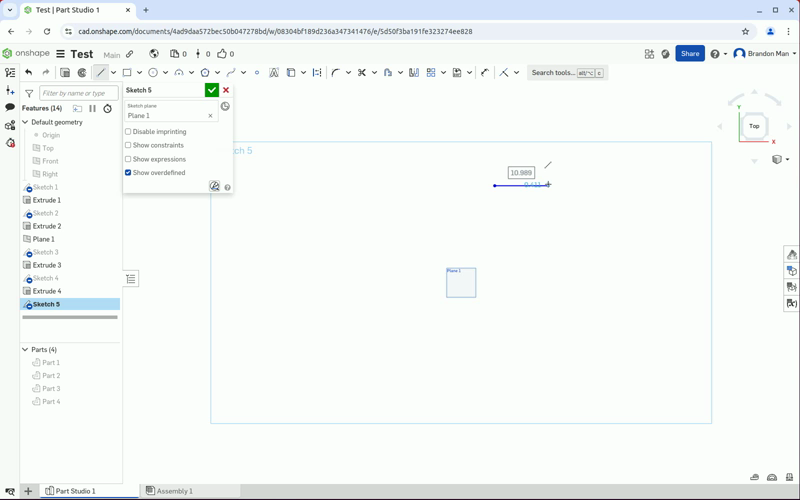
scroll(6)
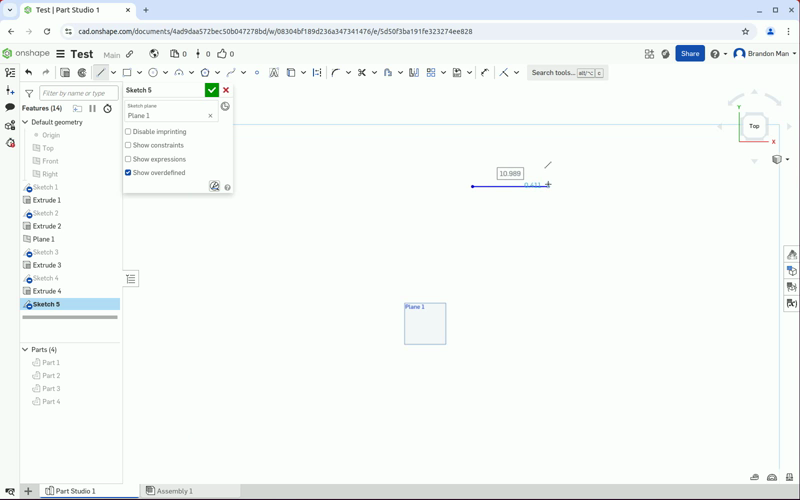
scroll(6)
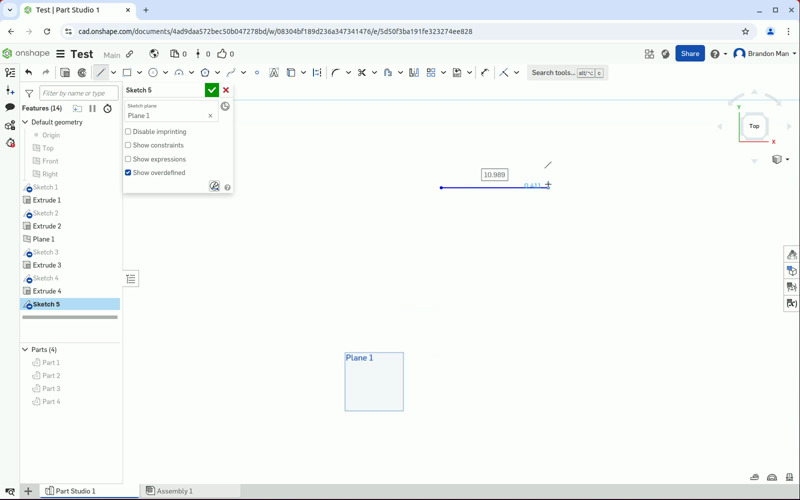
scroll(6)
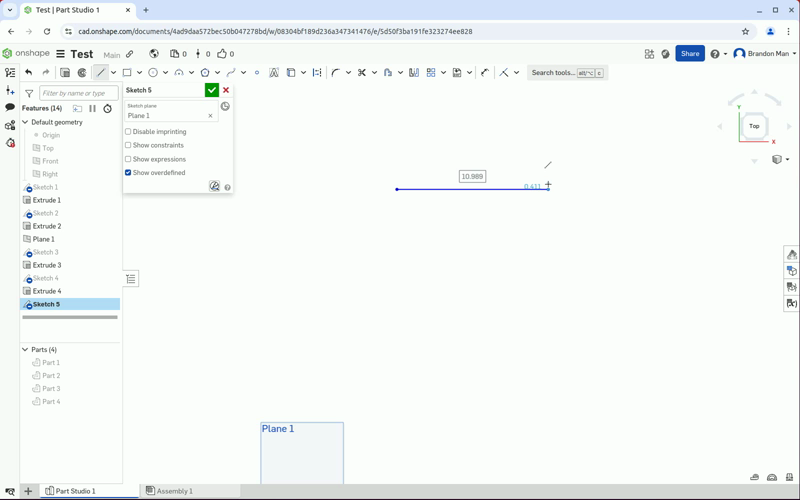
scroll(6)
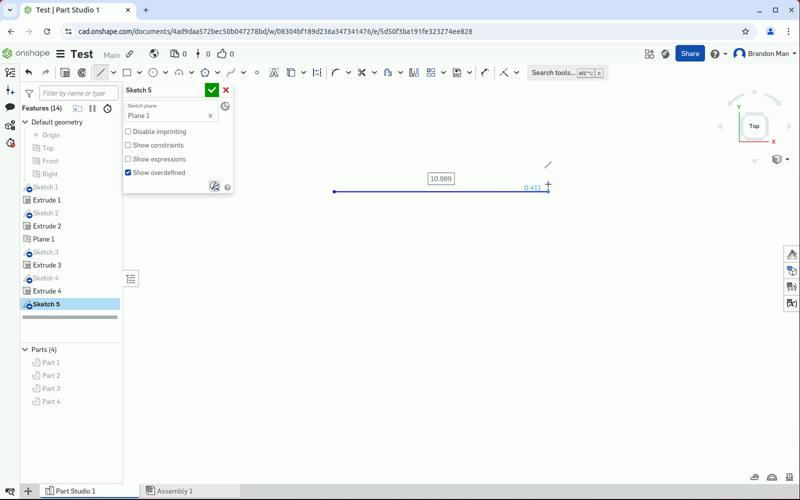
scroll(6)
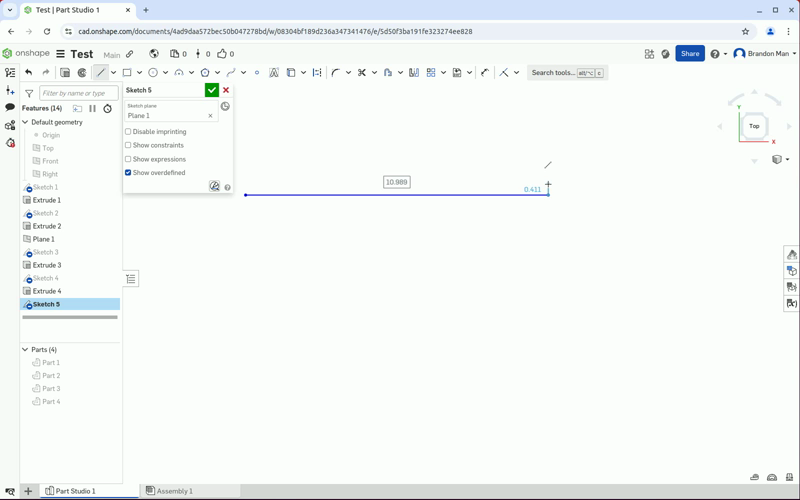
scroll(6)
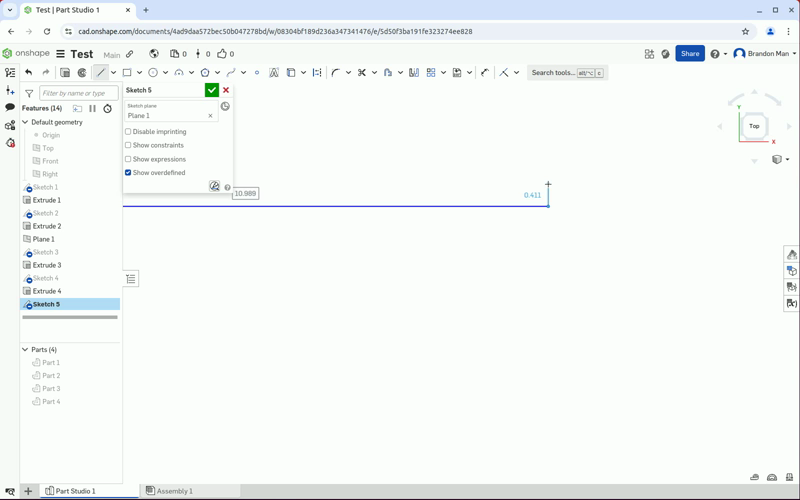
click(548, 183)
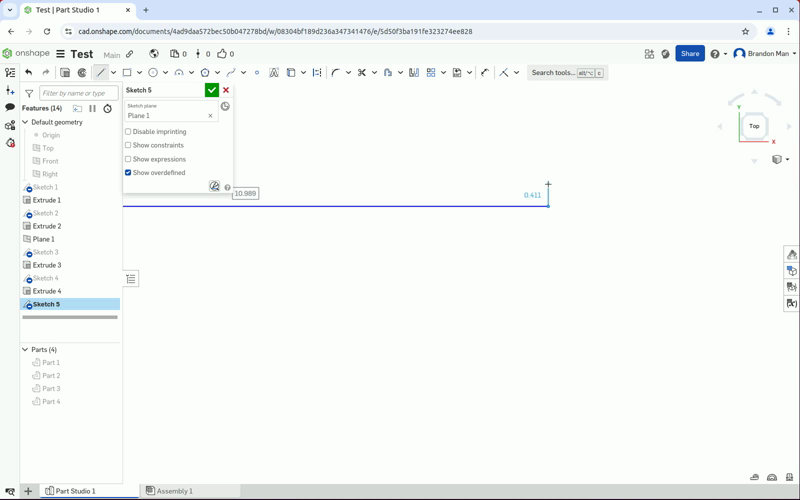
scroll(-6)
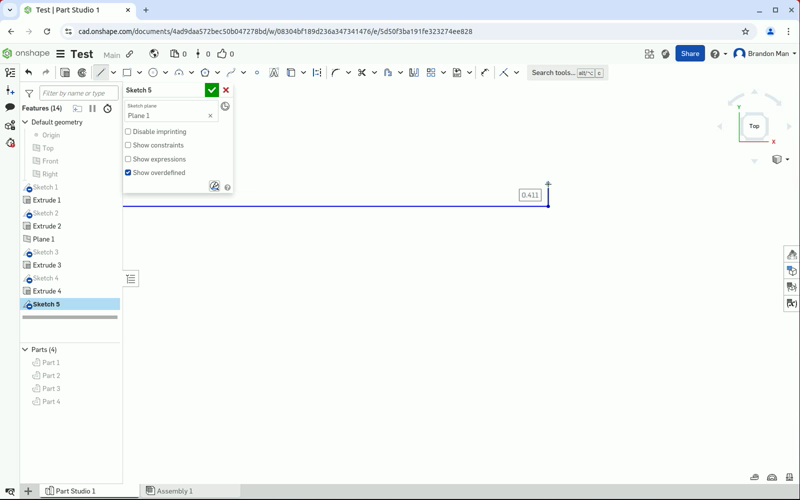
scroll(-6)
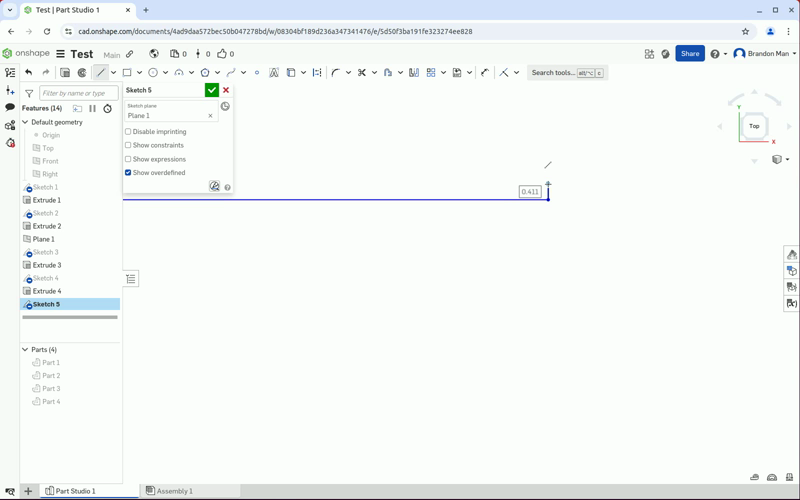
scroll(-6)
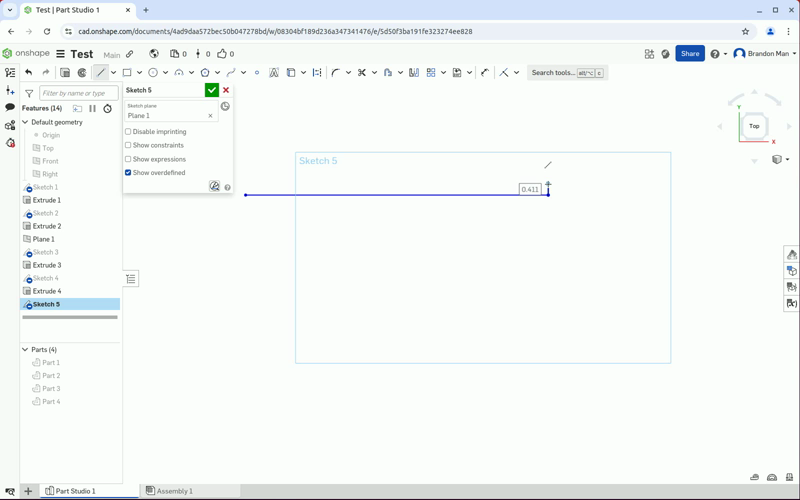
scroll(-6)
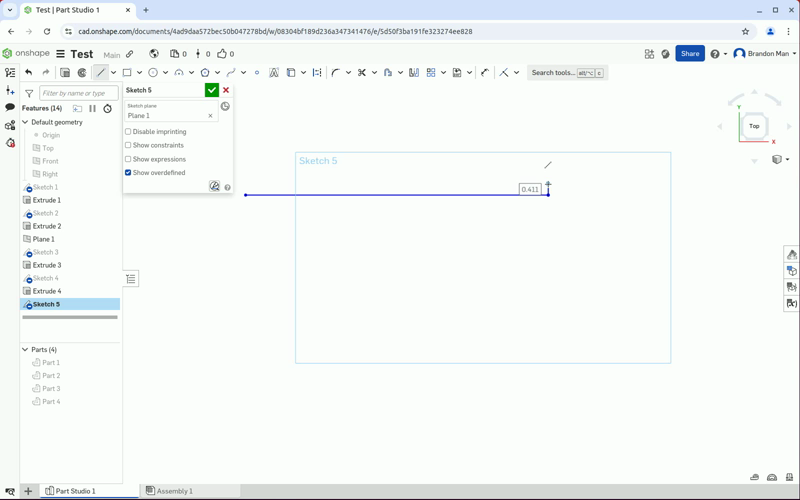
scroll(-6)
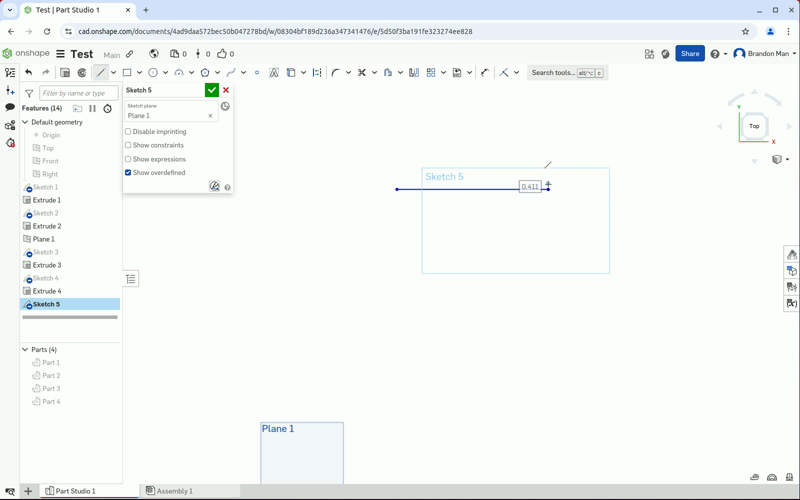
scroll(-6)
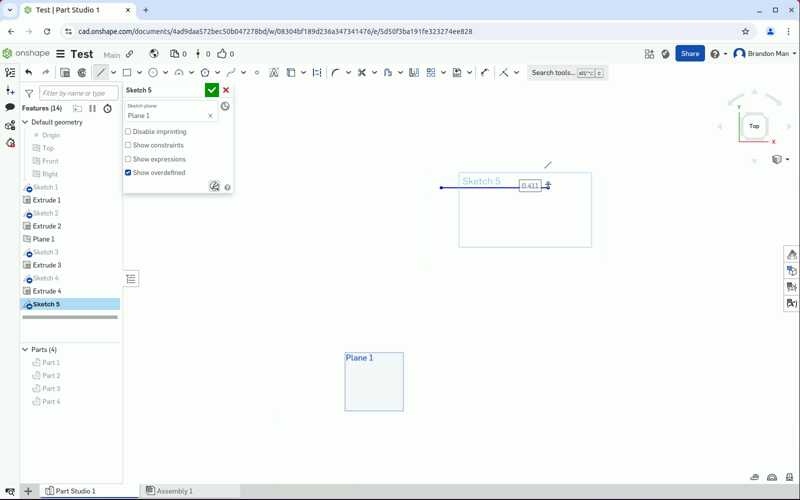
scroll(-6)
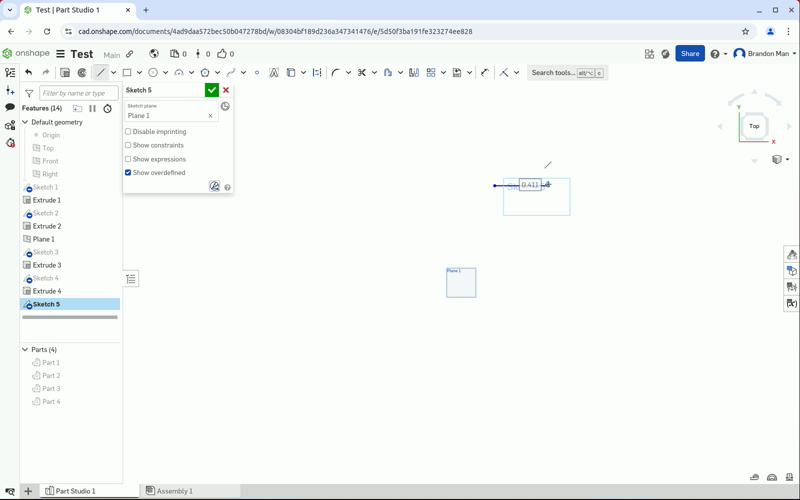
key_up(shift)
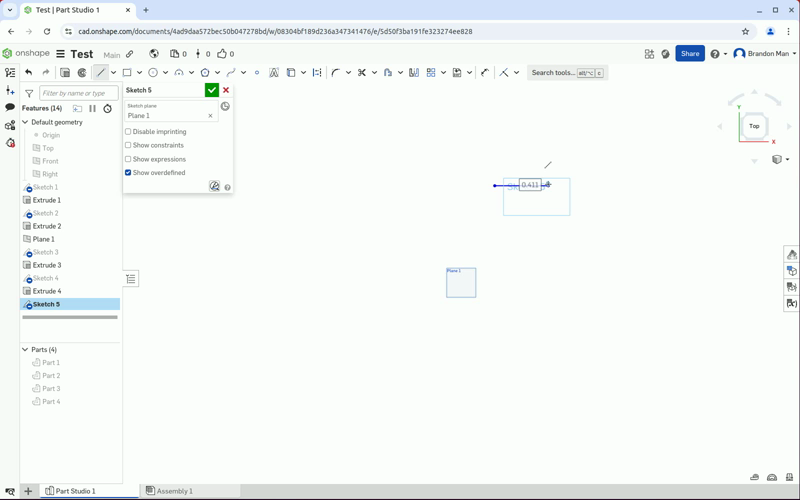
key_down(shift)
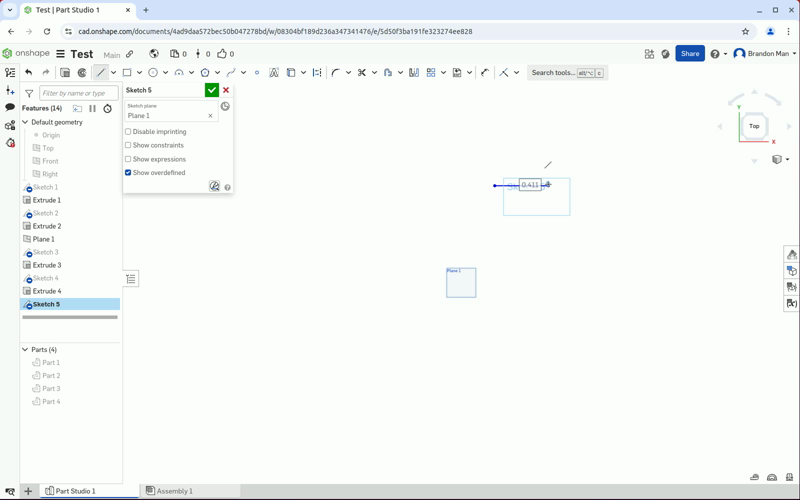
mouse_move(578, 183)
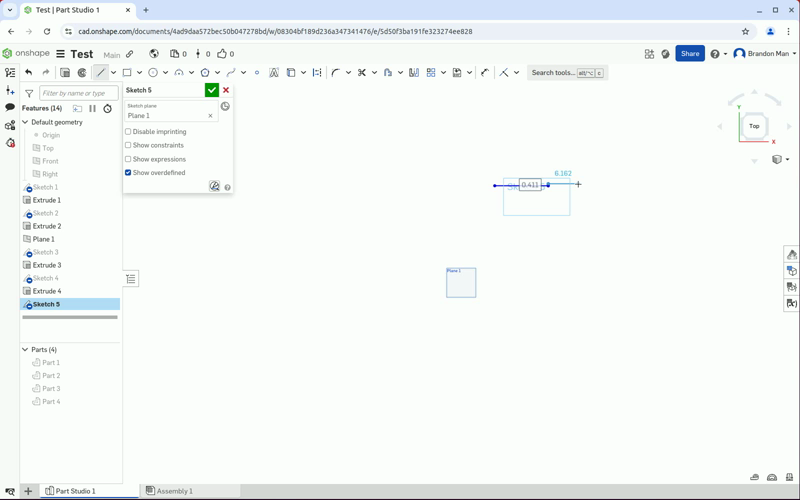
mouse_move(494, 183)
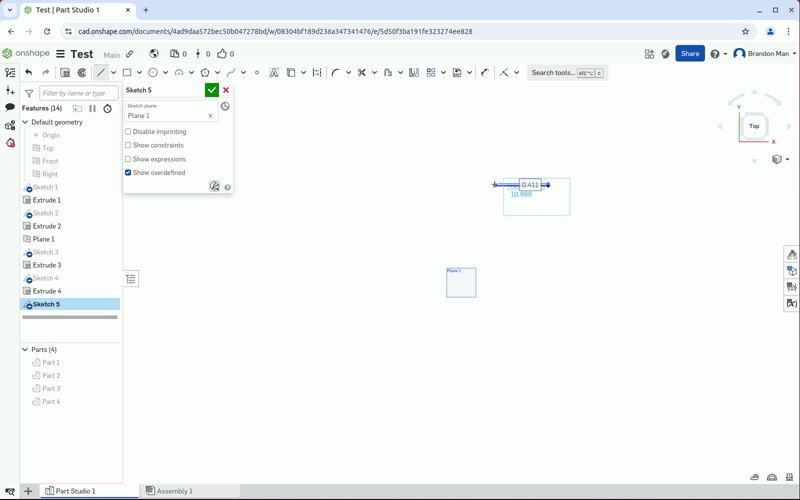
scroll(6)
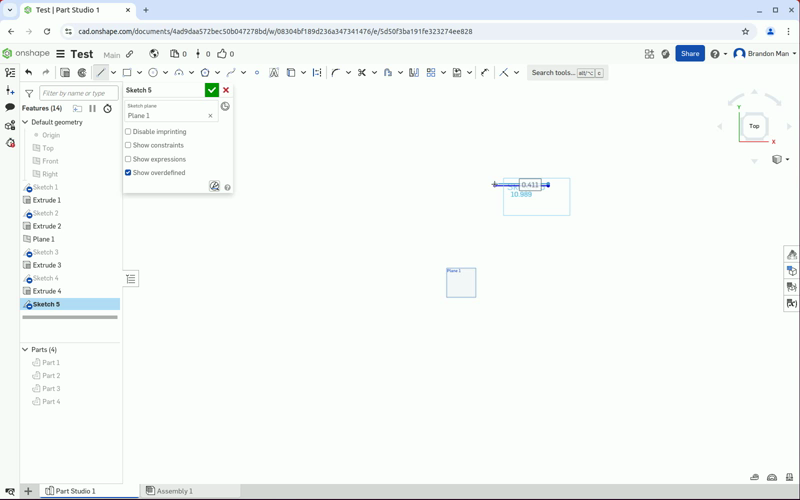
scroll(6)
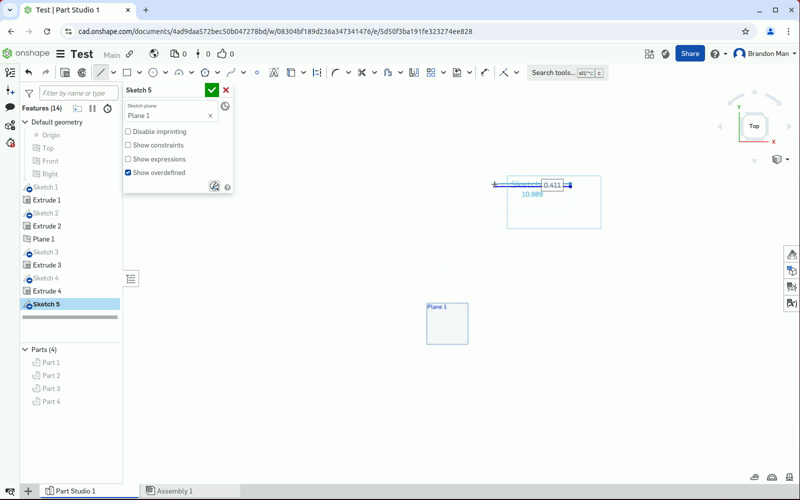
scroll(6)
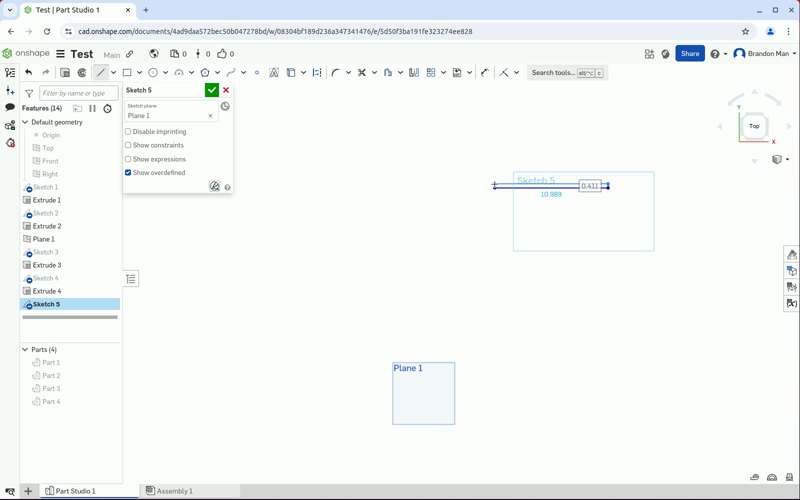
scroll(6)
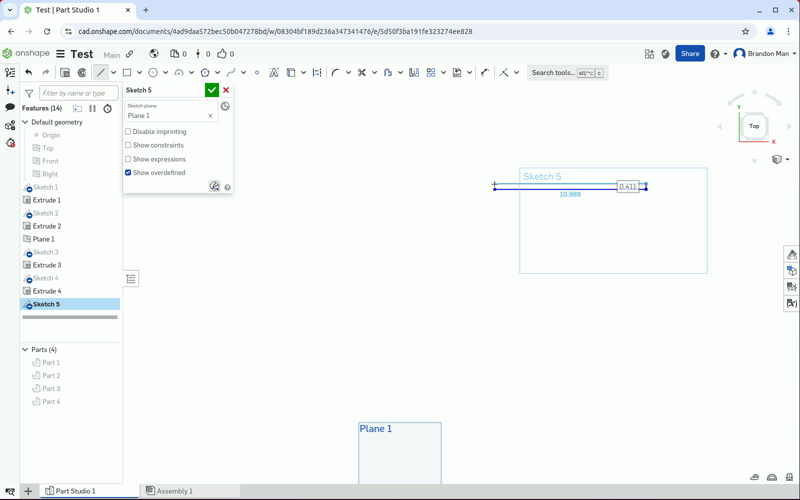
scroll(6)
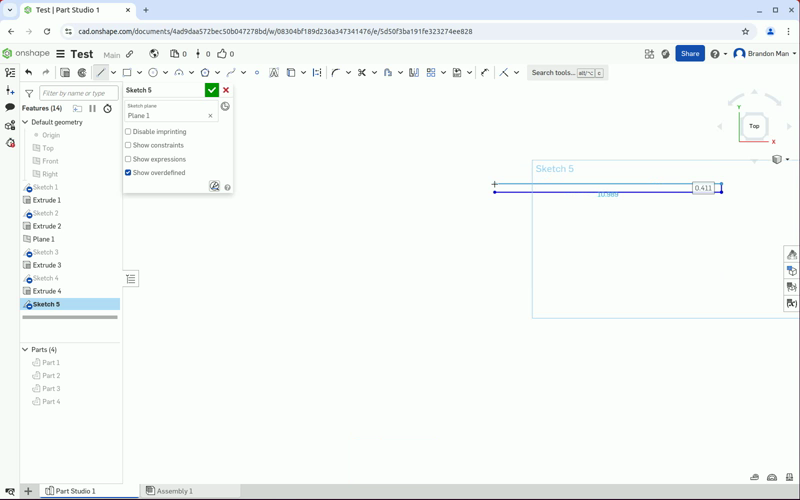
scroll(6)
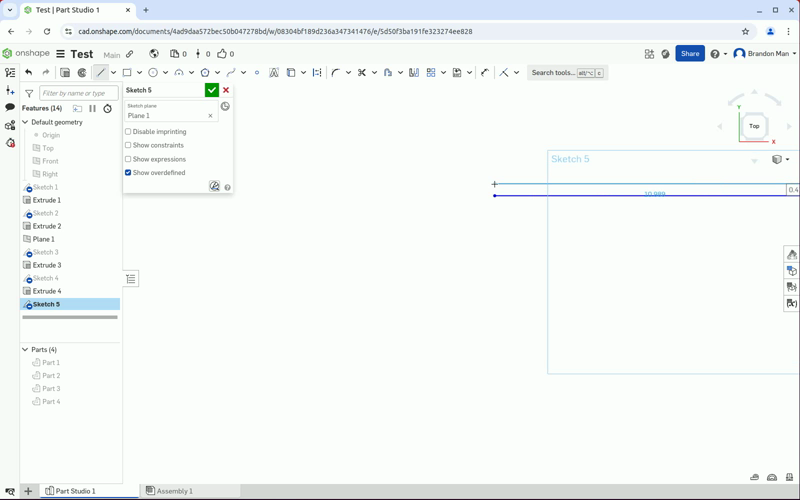
scroll(6)
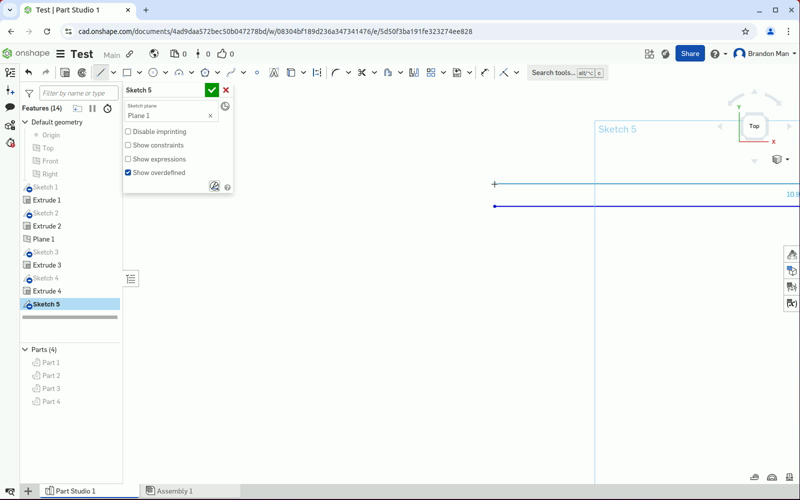
click(494, 183)
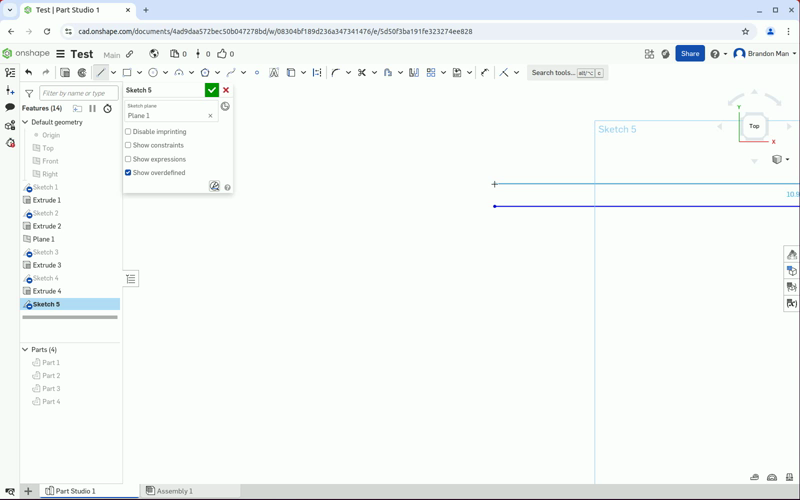
scroll(-6)
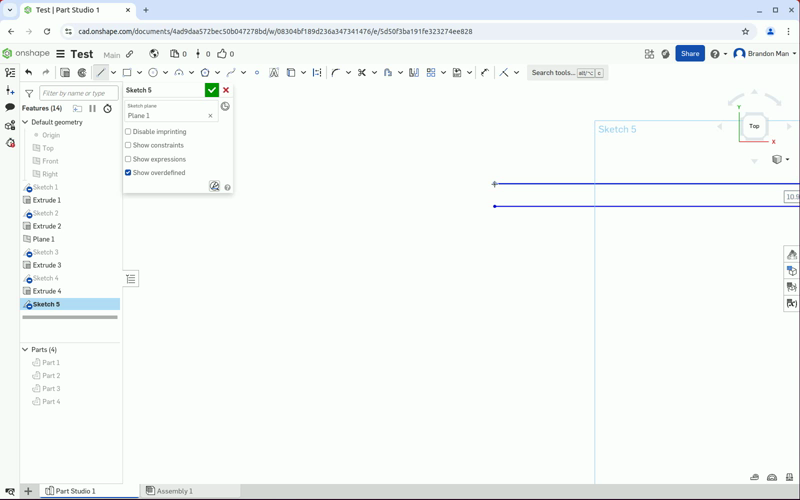
scroll(-6)
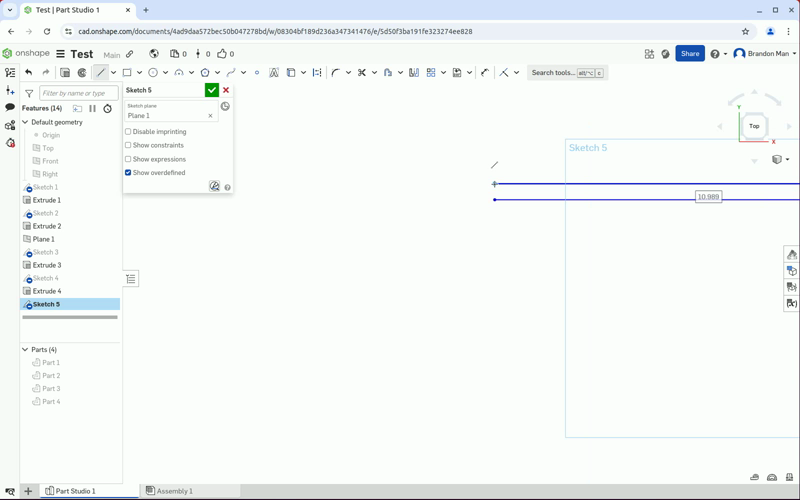
scroll(-6)
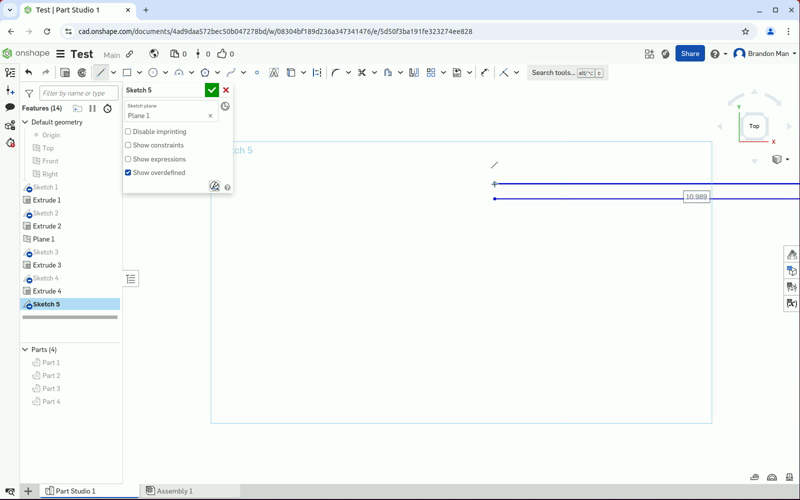
scroll(-6)
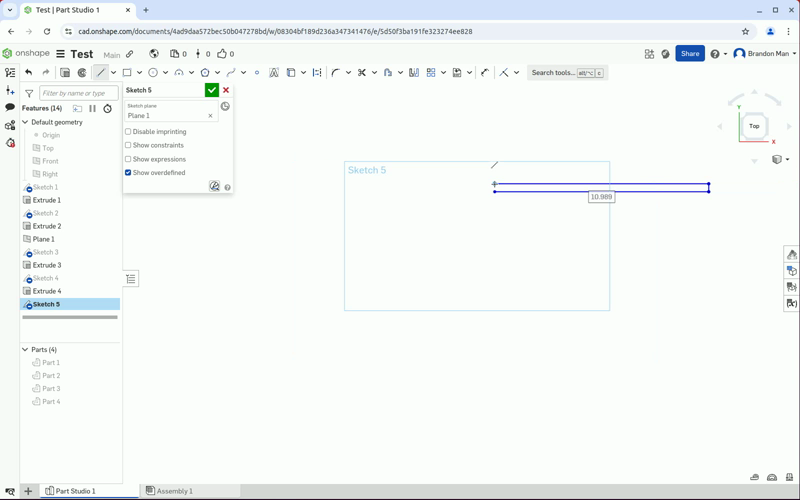
scroll(-6)
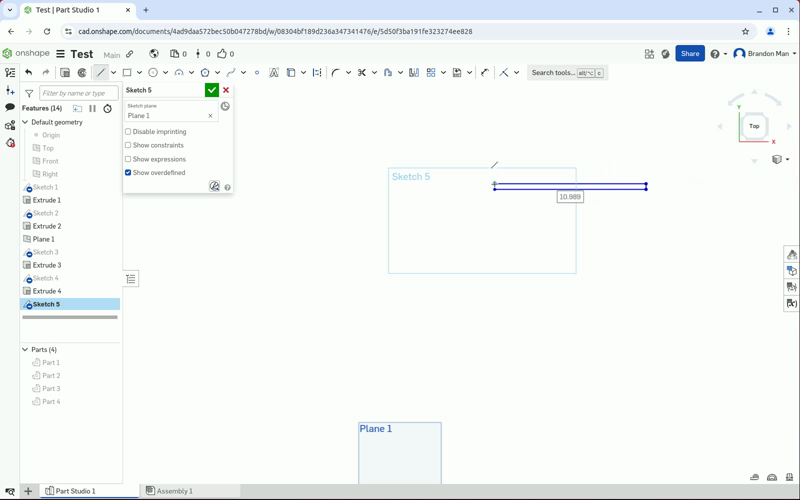
scroll(-6)
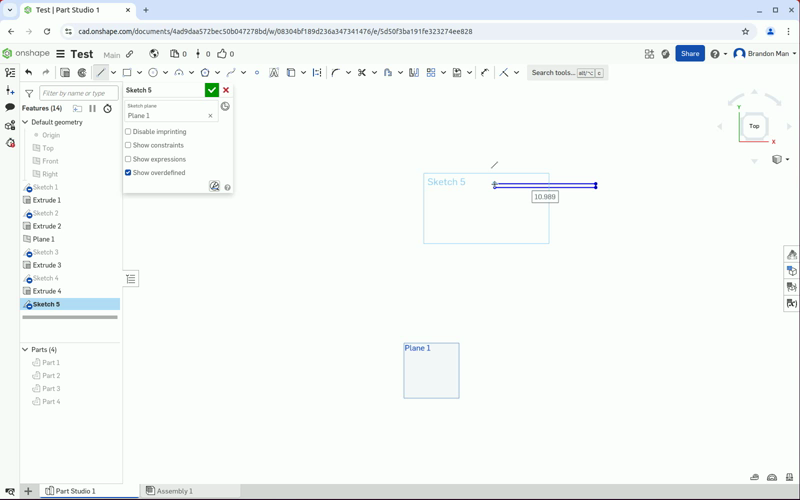
scroll(-6)
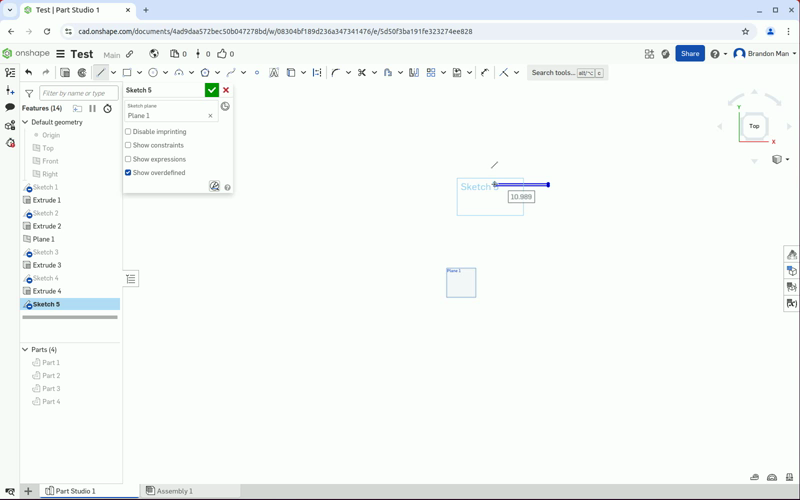
key_up(shift)
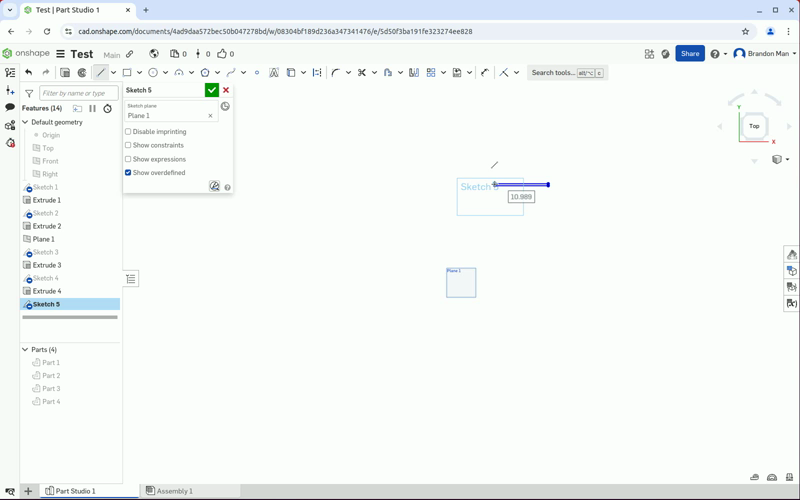
mouse_move(524, 183)
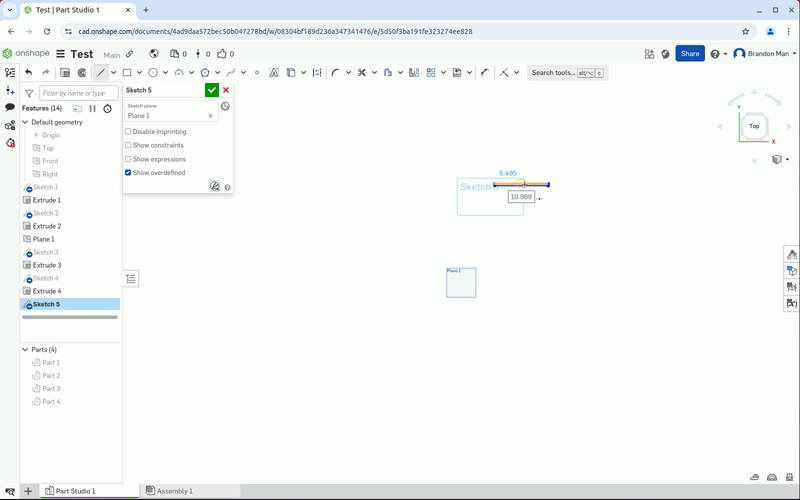
key_down(shift)
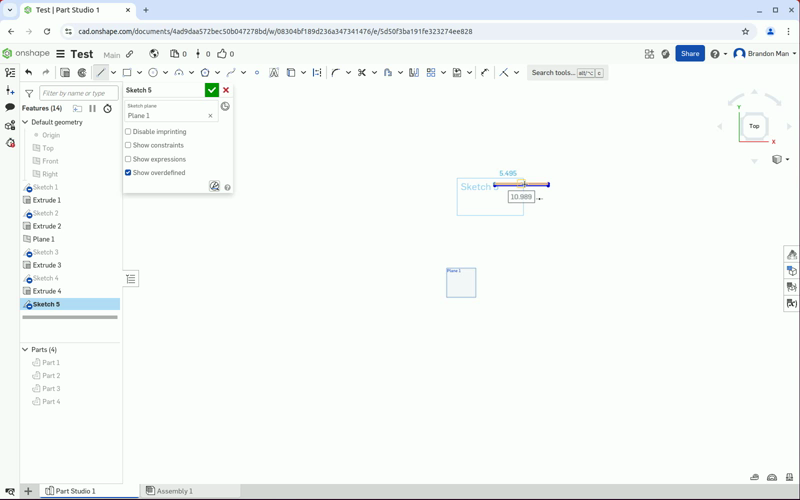
mouse_move(494, 185)
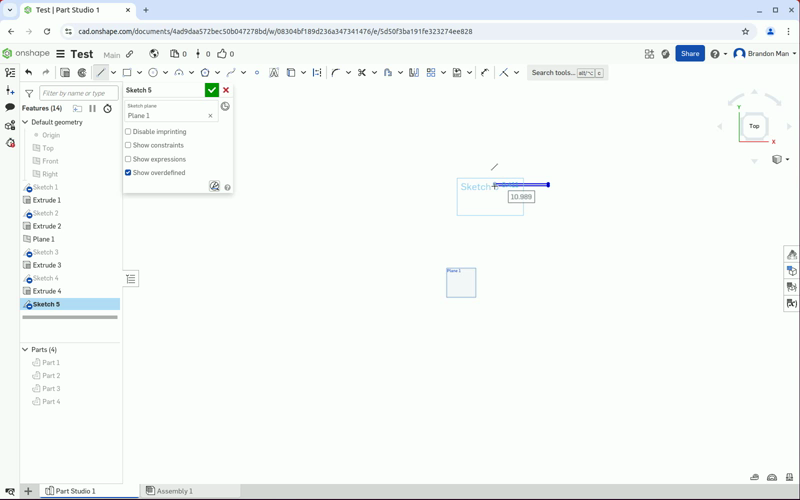
scroll(6)
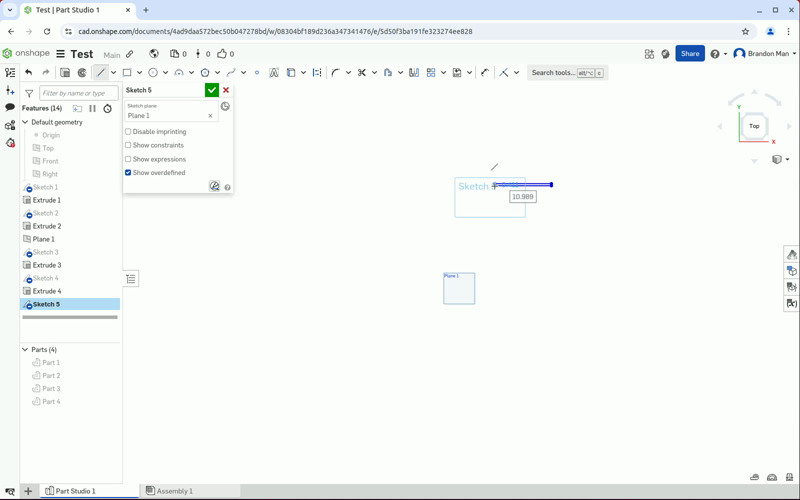
scroll(6)
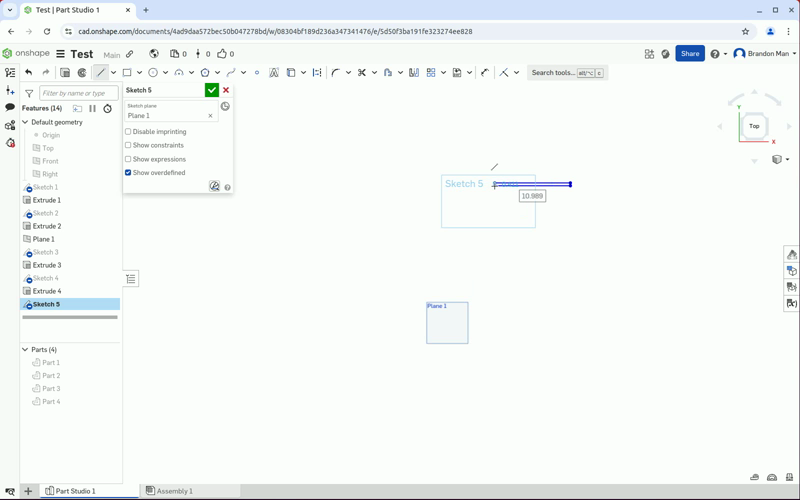
scroll(6)
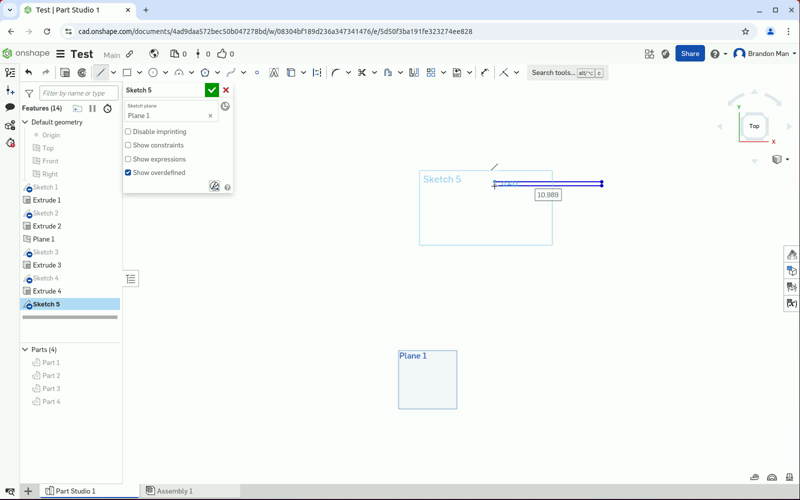
scroll(6)
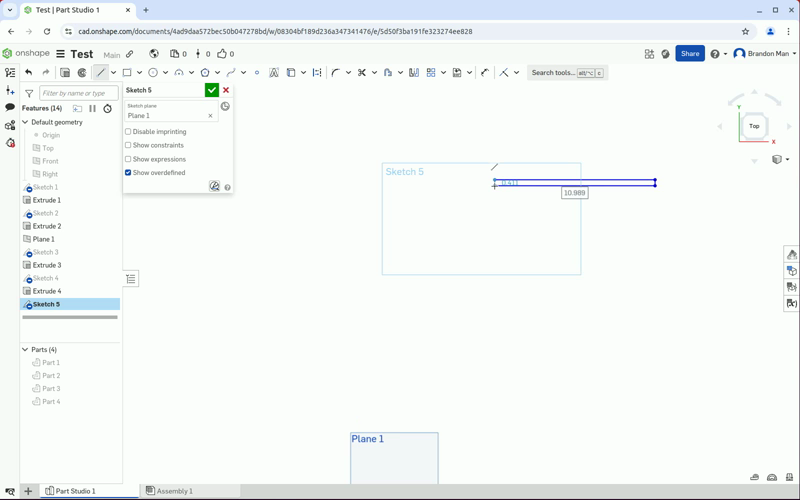
scroll(6)
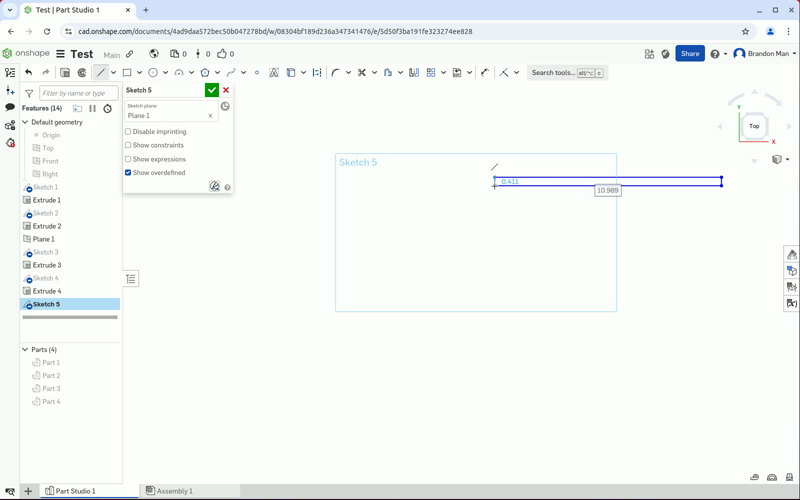
scroll(6)
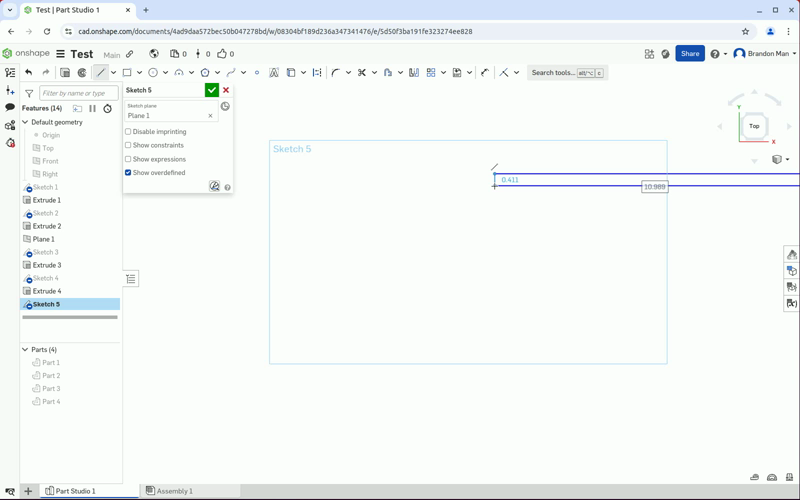
scroll(6)
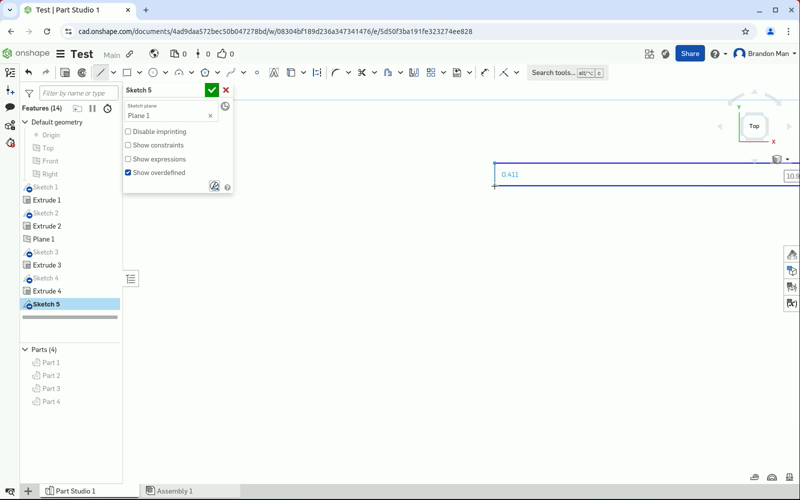
key_up(shift)
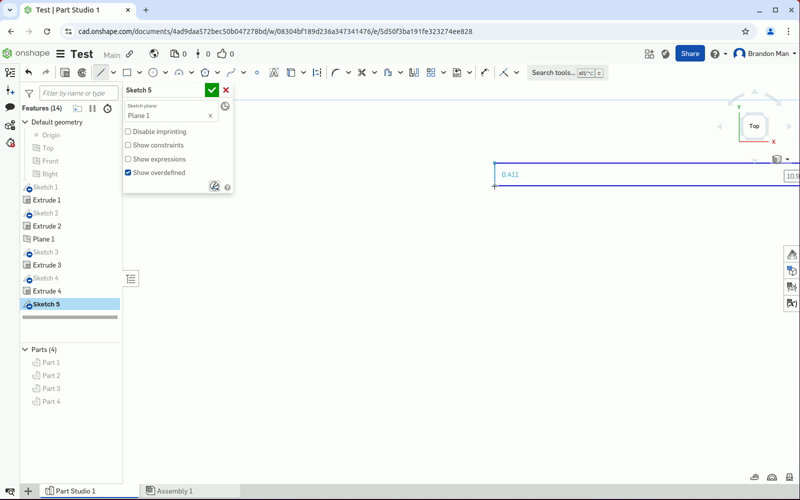
click(494, 185)
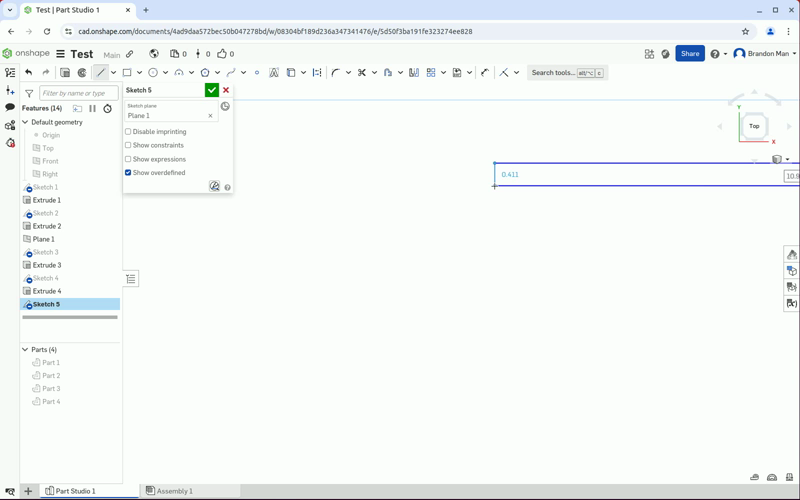
scroll(-6)
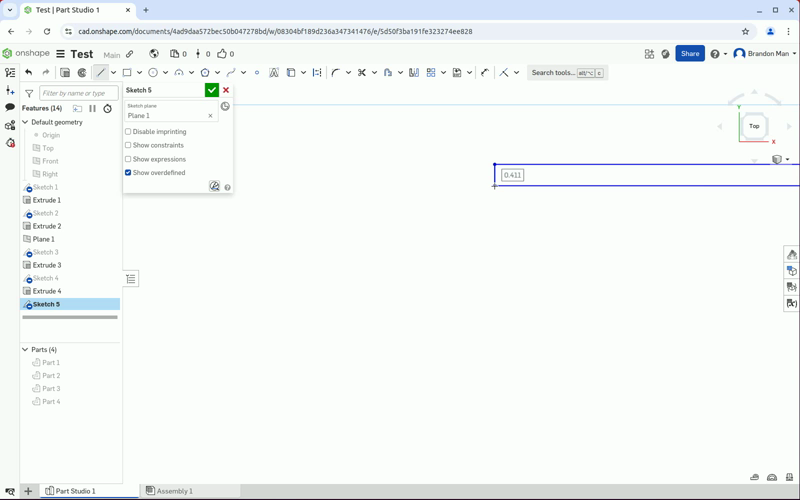
scroll(-6)
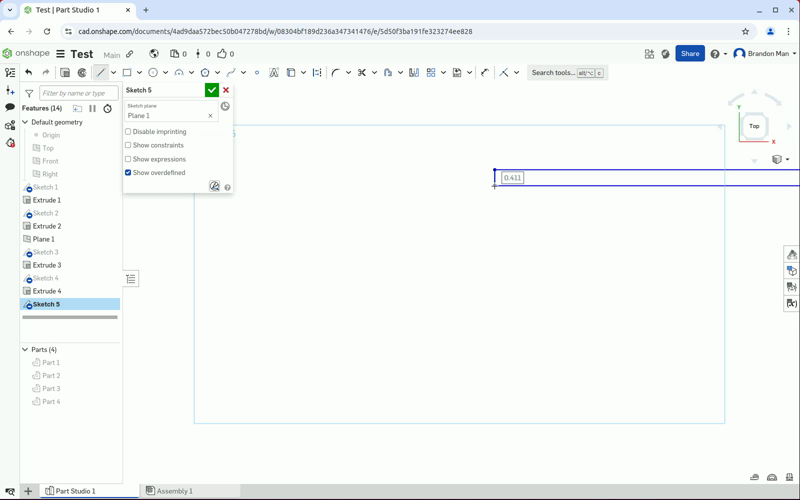
scroll(-6)
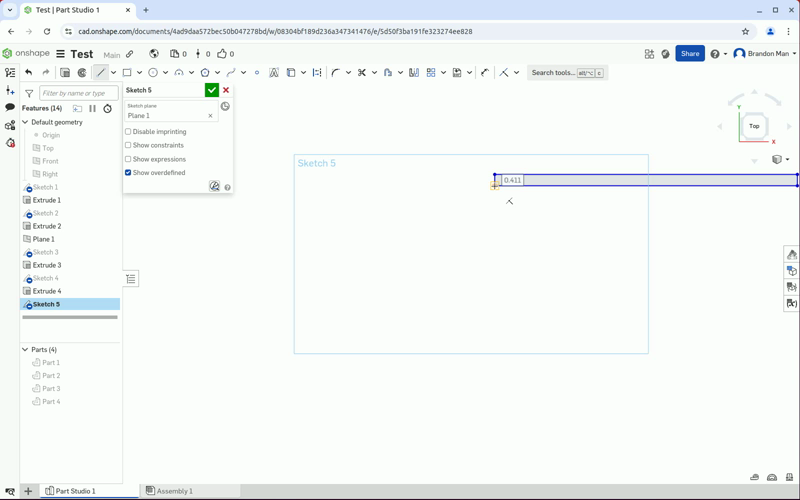
scroll(-6)
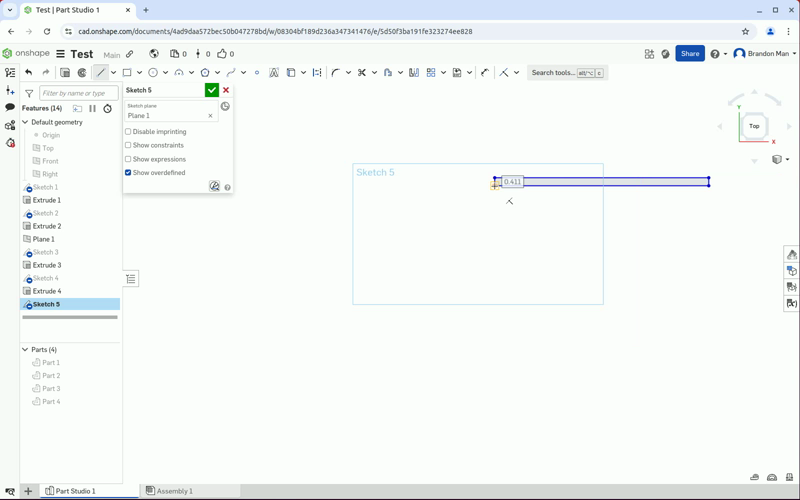
scroll(-6)
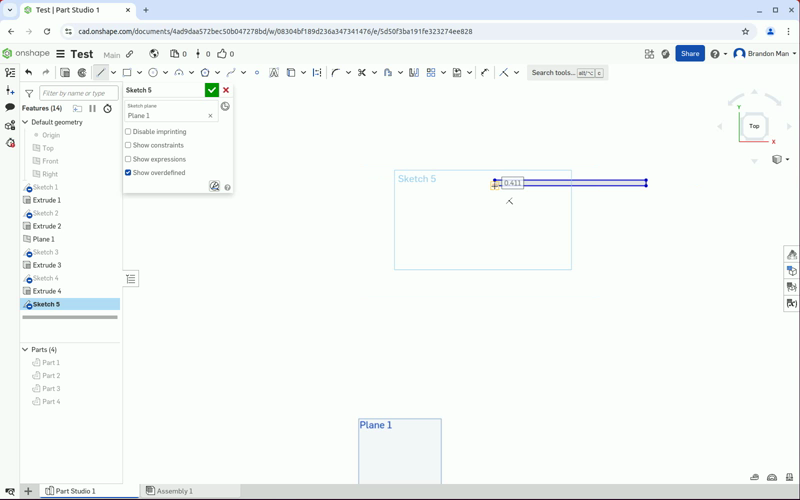
scroll(-6)
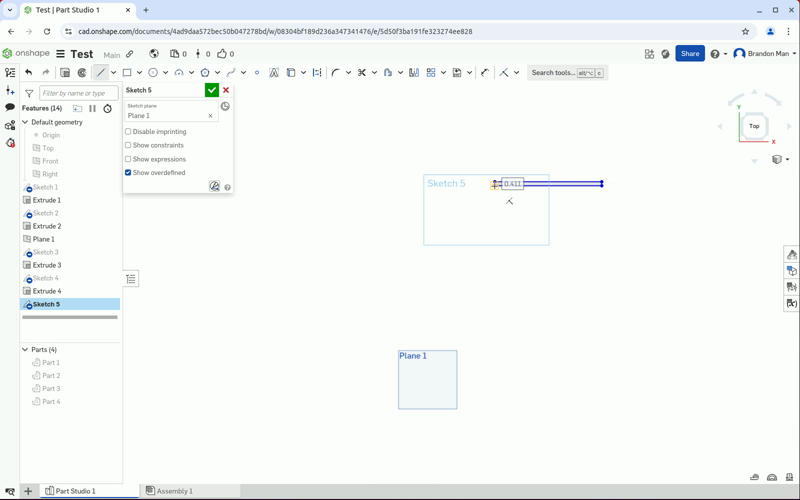
scroll(-6)
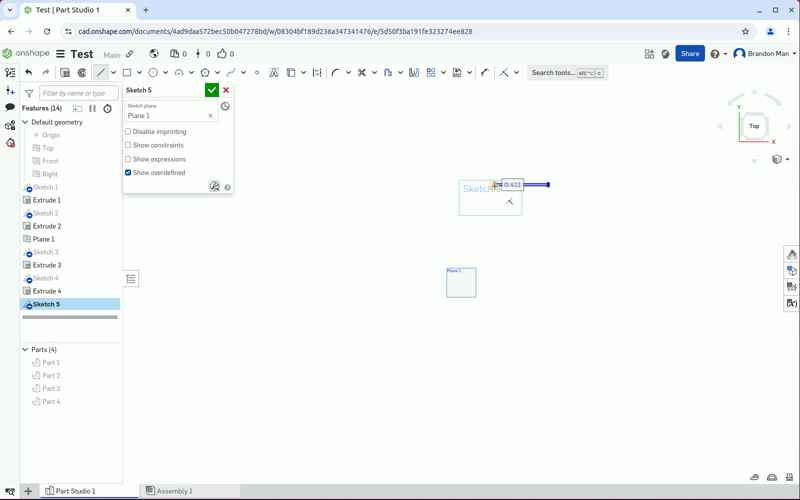
key(esc)
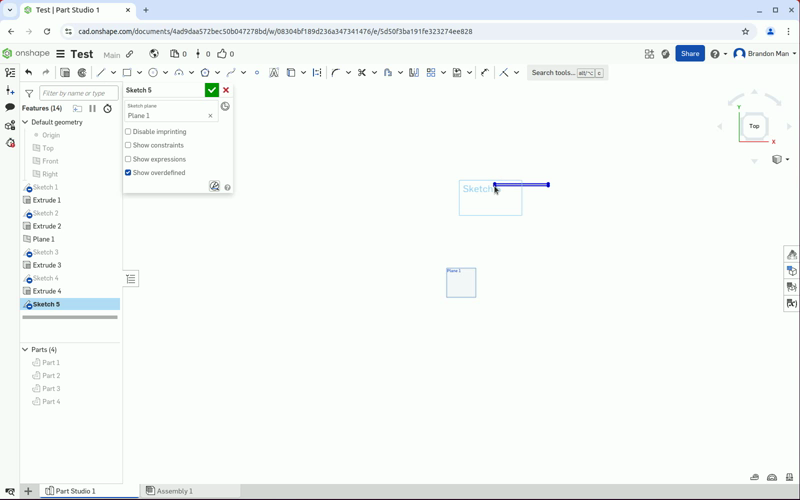
mouse_move(545, 185)
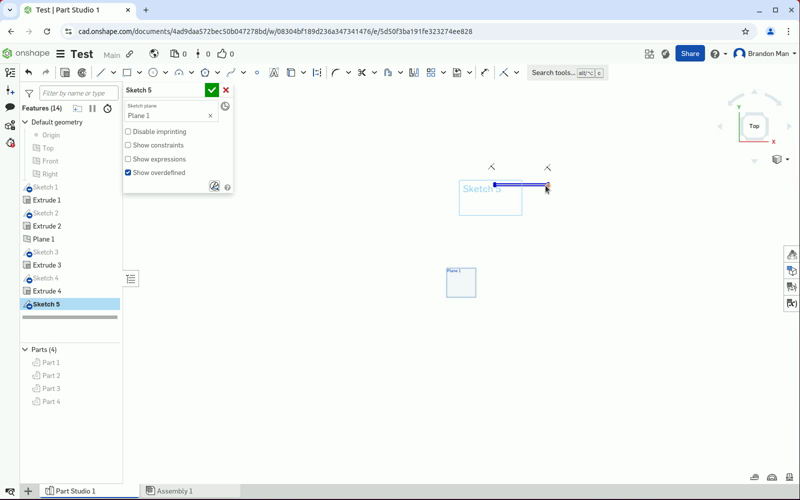
scroll(6)
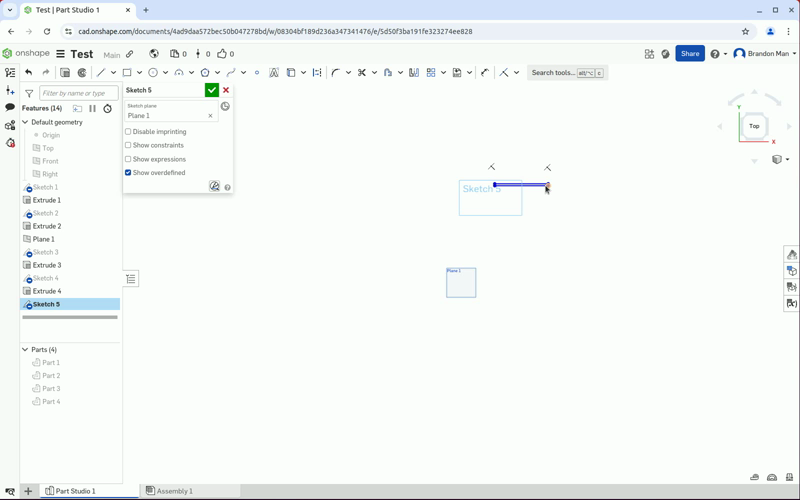
scroll(6)
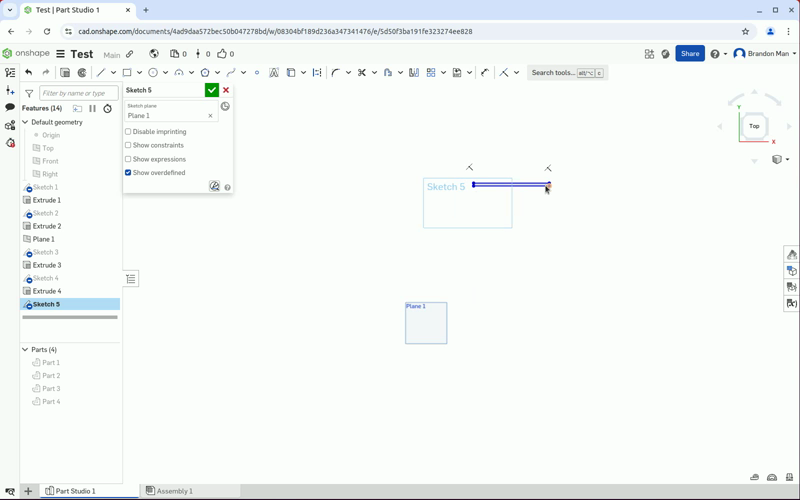
scroll(6)
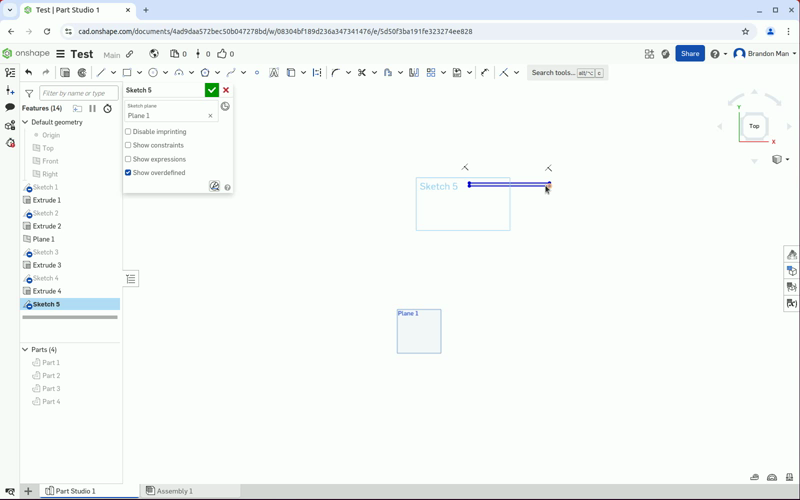
scroll(6)
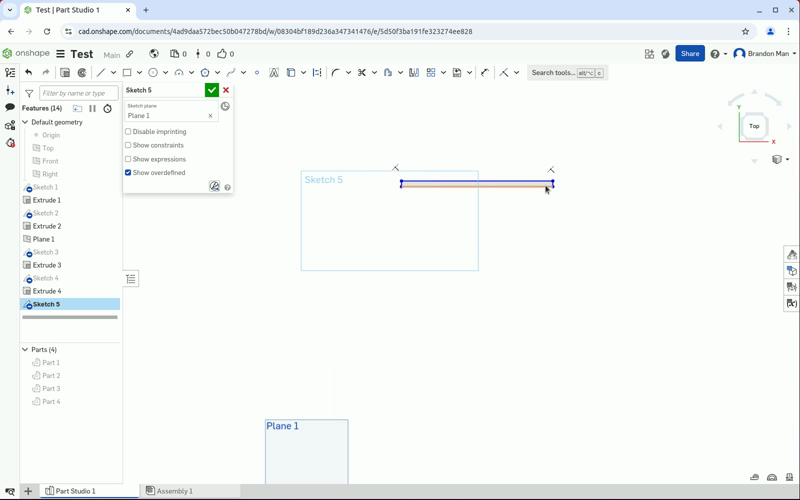
scroll(6)
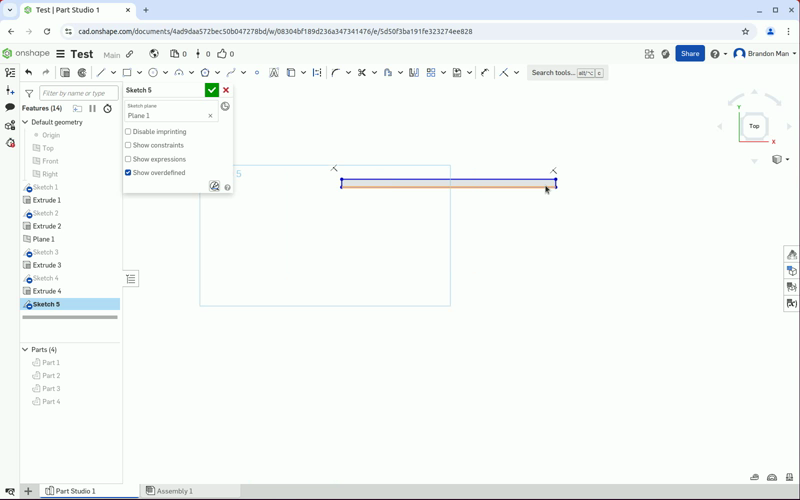
scroll(6)
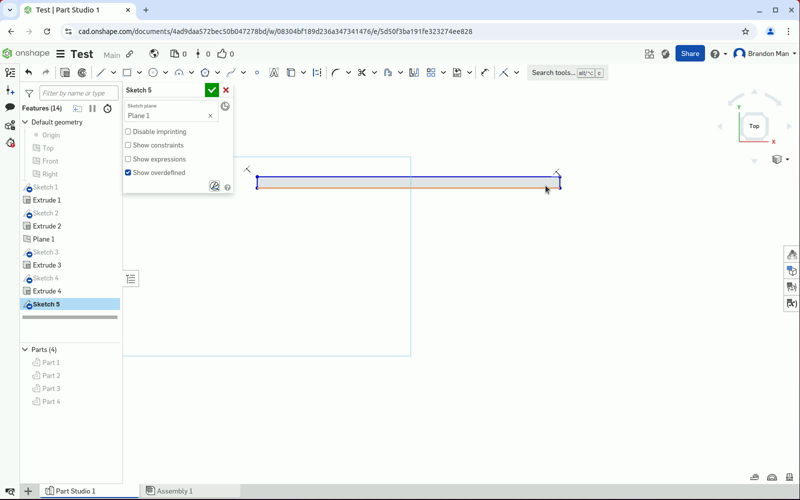
scroll(6)
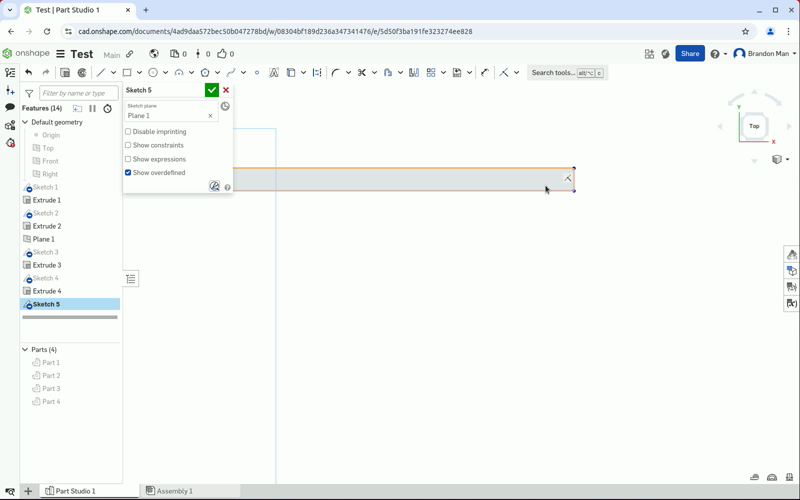
click(545, 185)
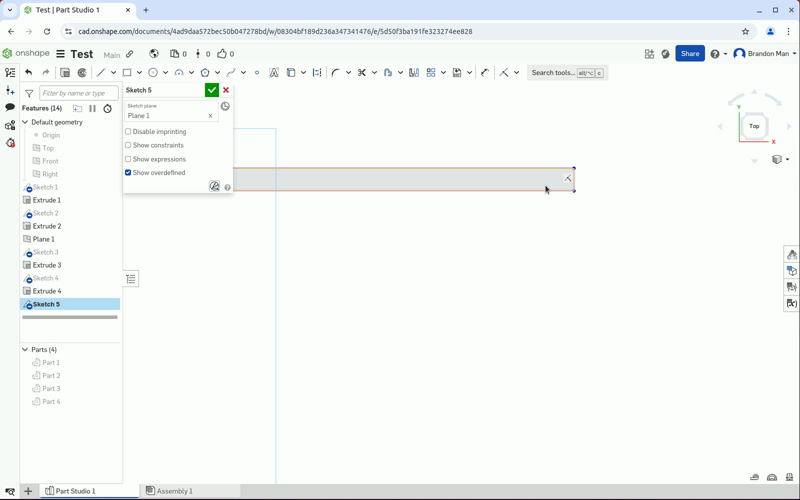
scroll(-6)
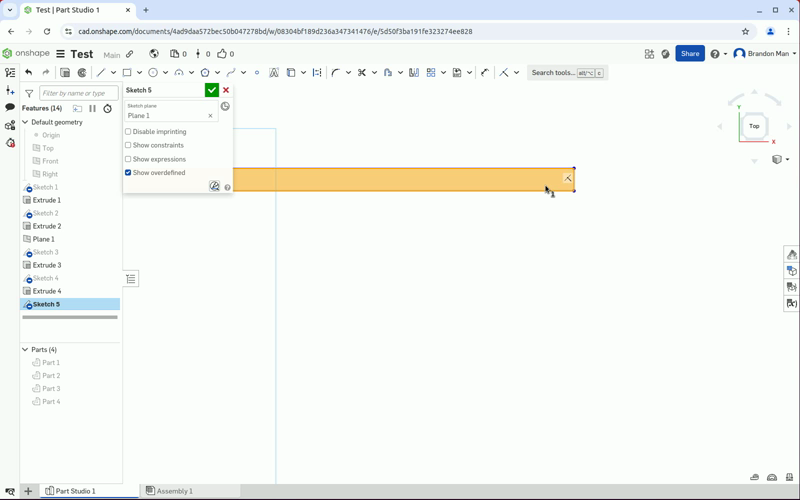
scroll(-6)
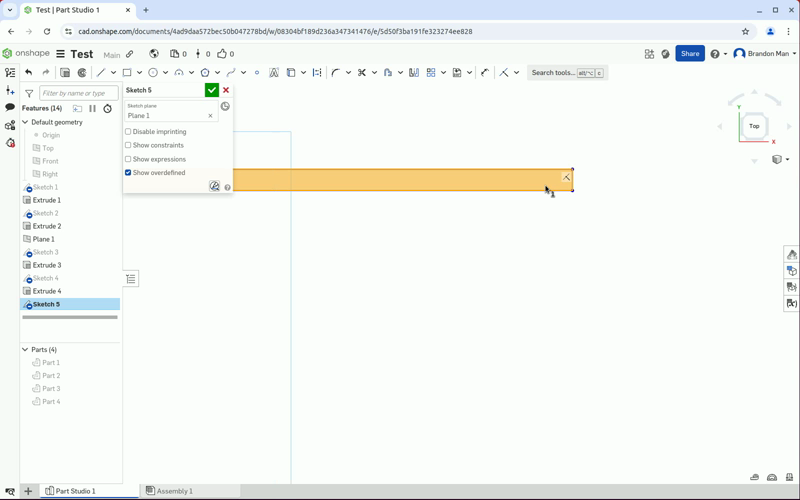
scroll(-6)
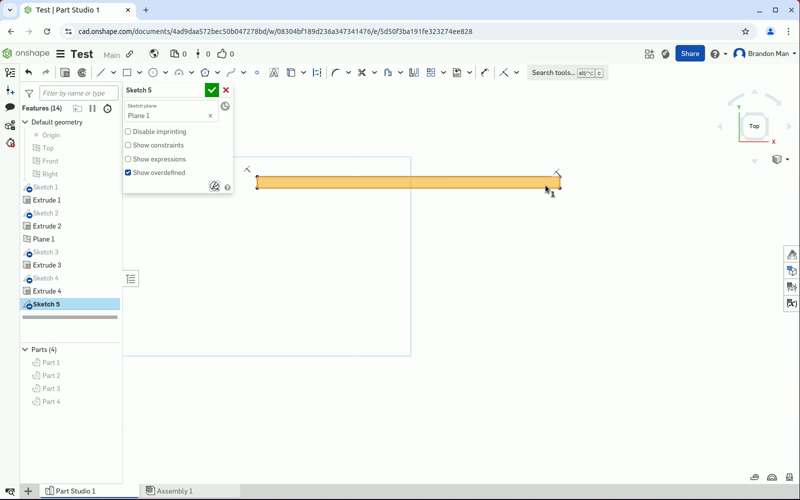
scroll(-6)
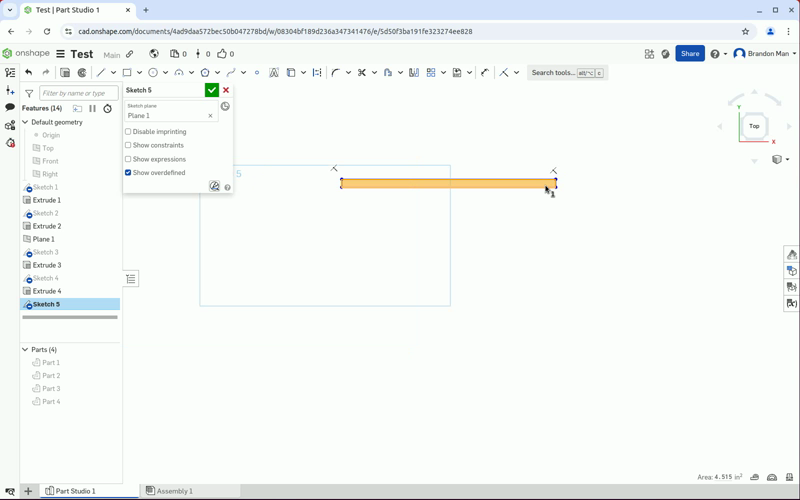
scroll(-6)
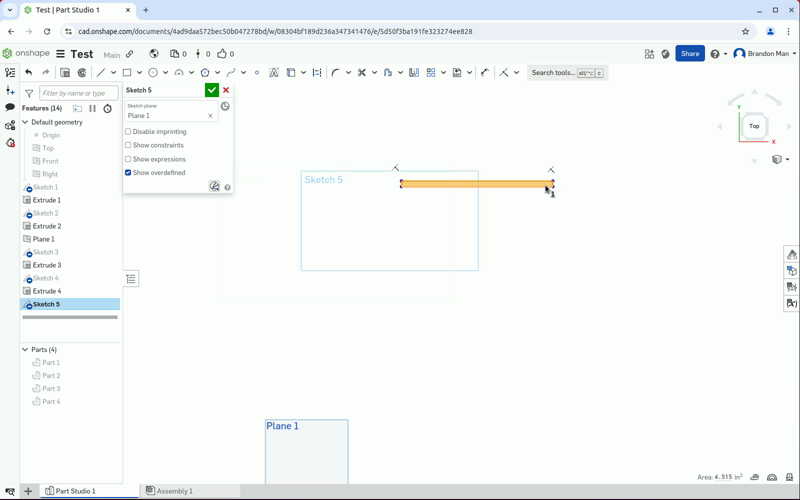
scroll(-6)
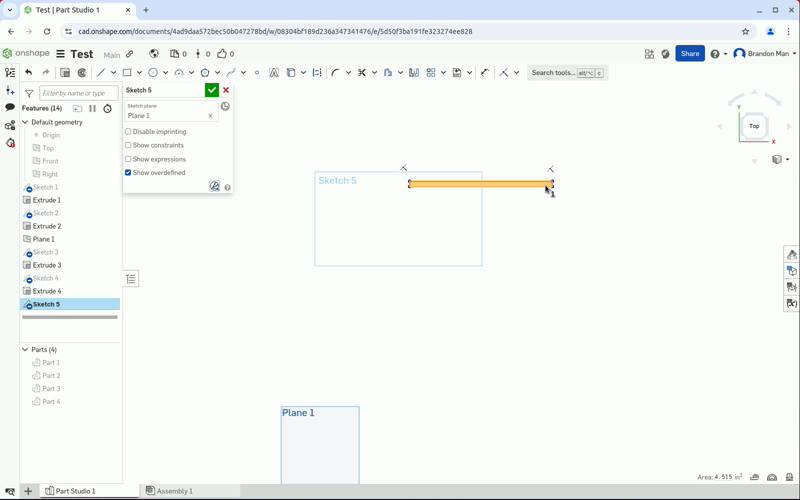
scroll(-6)
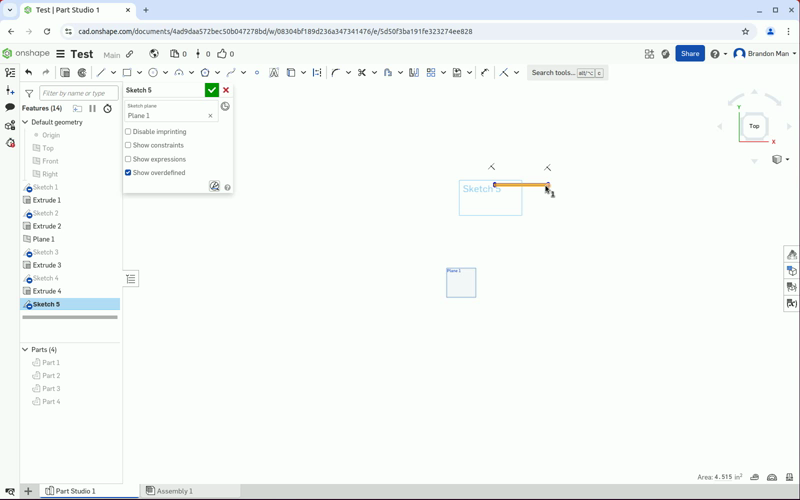
mouse_move(73, 352)
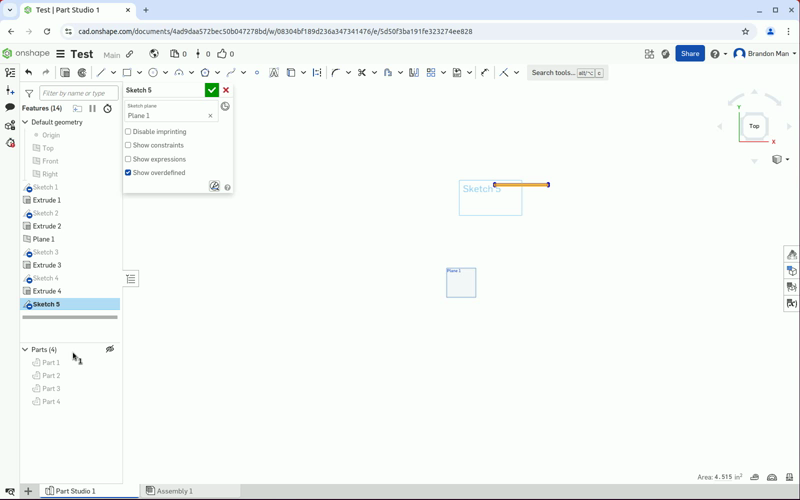
key(shift+y)
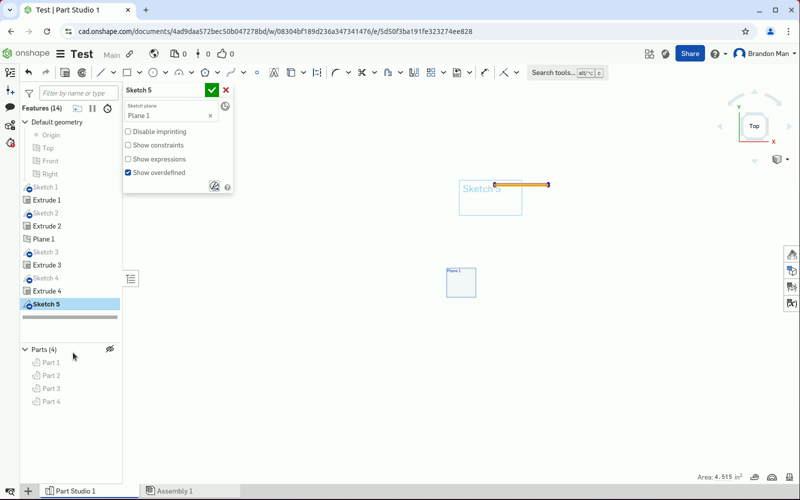
key(shift+e)
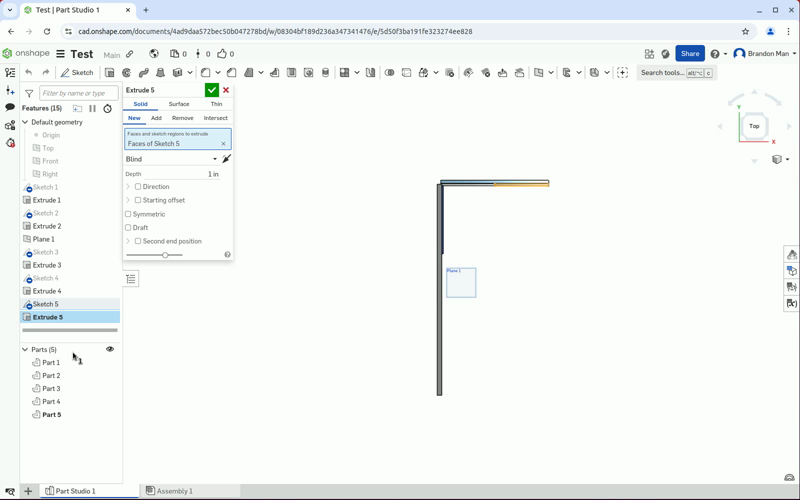
mouse_move(143, 106)
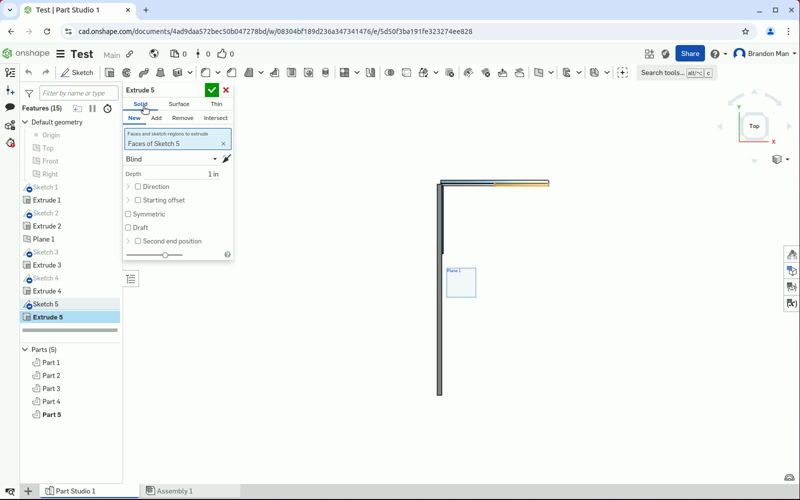
click(143, 106)
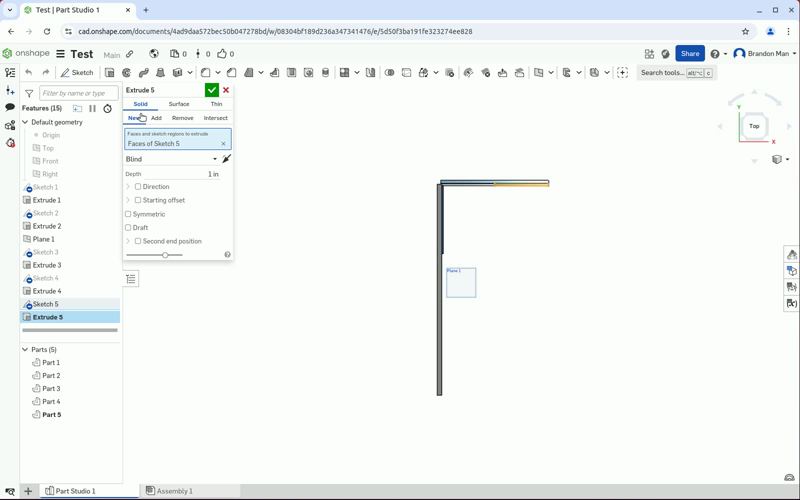
mouse_move(137, 120)
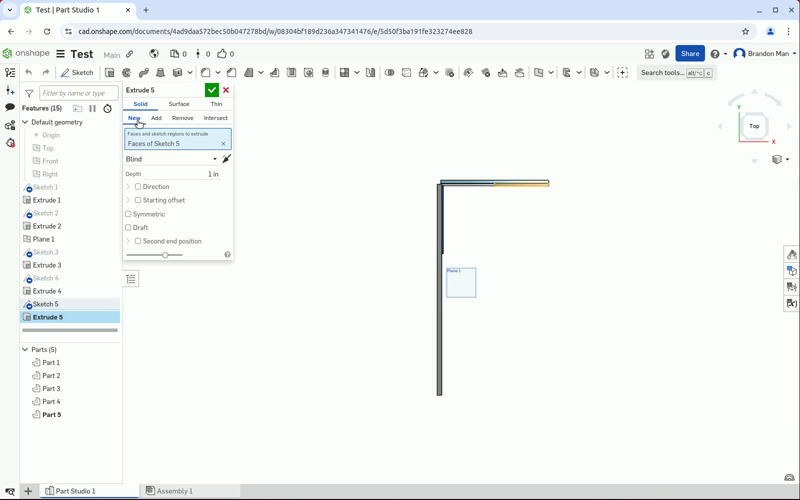
click(137, 120)
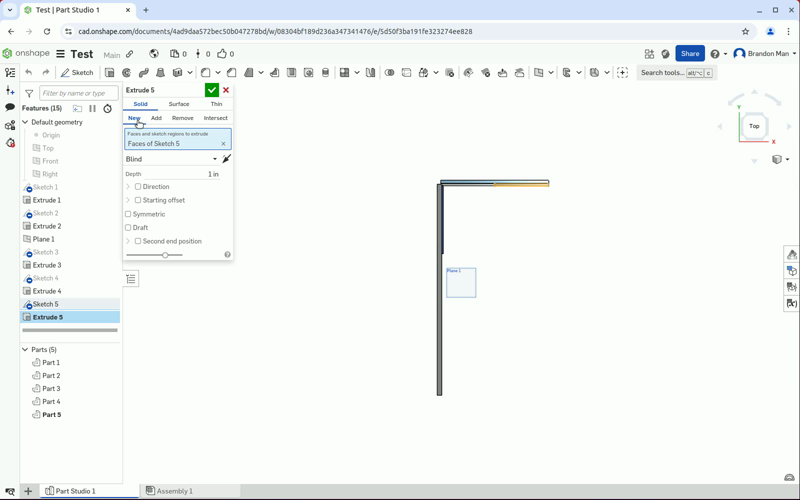
key(tab, 4)
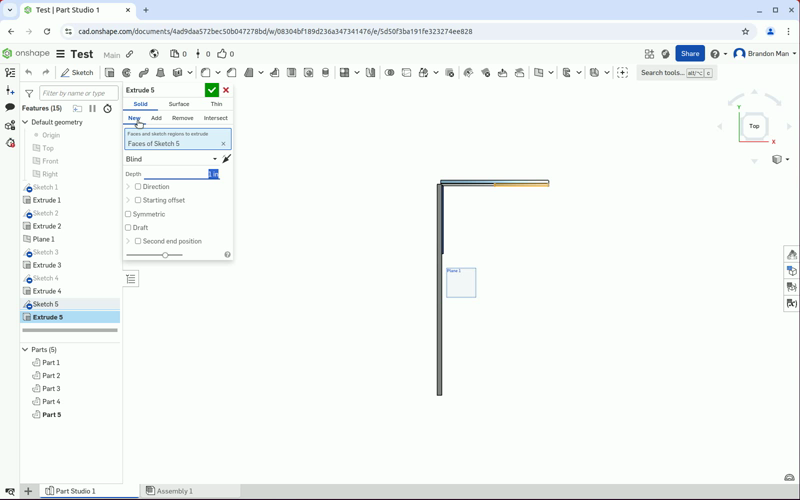
text(-7.462)
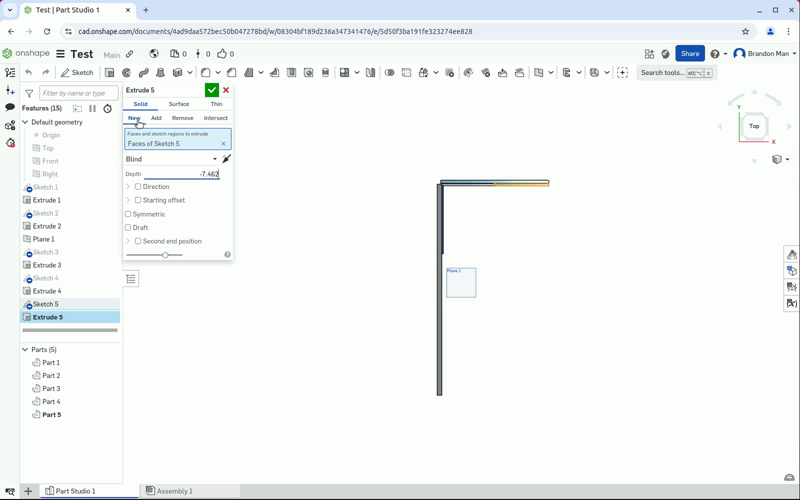
key(enter)
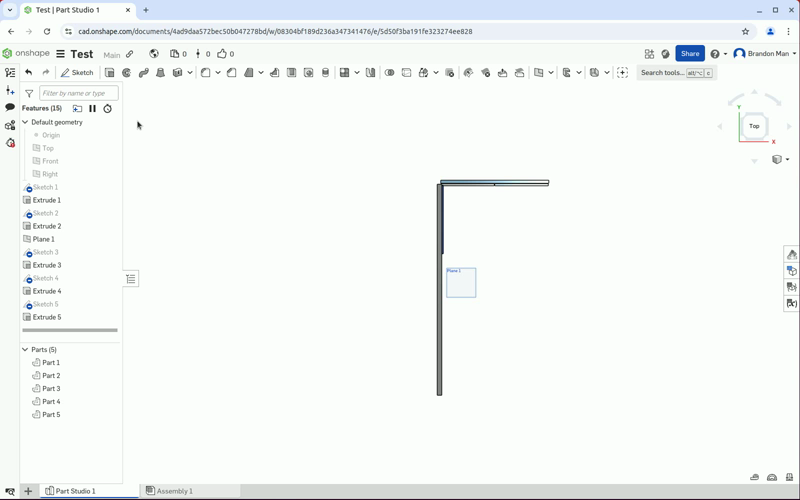
key(shift+h)
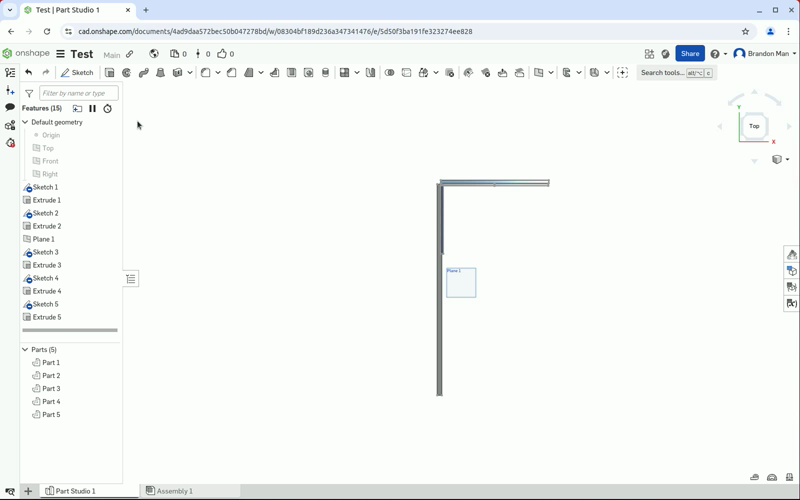
key(shift+h)
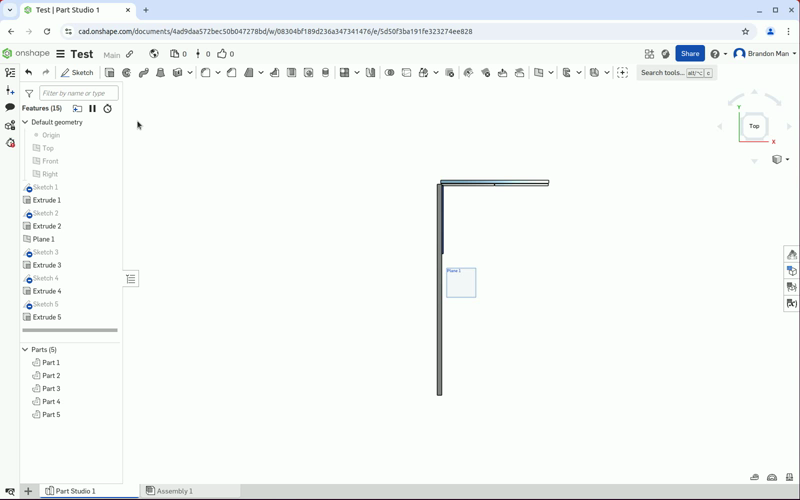
mouse_move(73, 189)
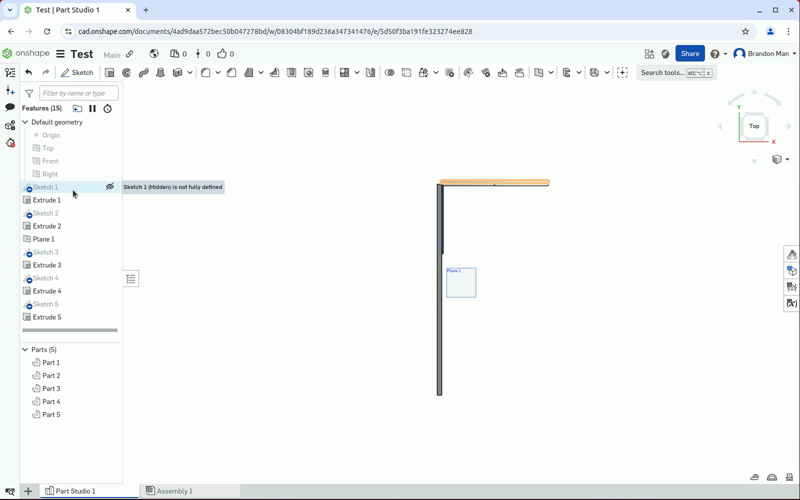
click(73, 189)
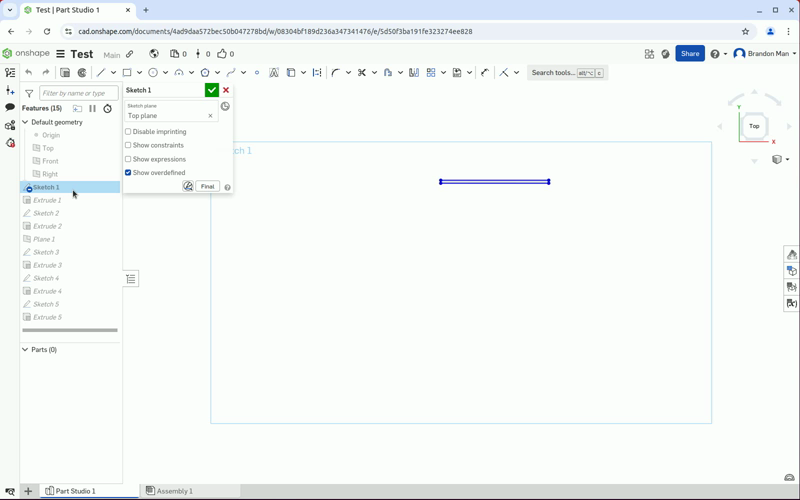
mouse_move(229, 92)
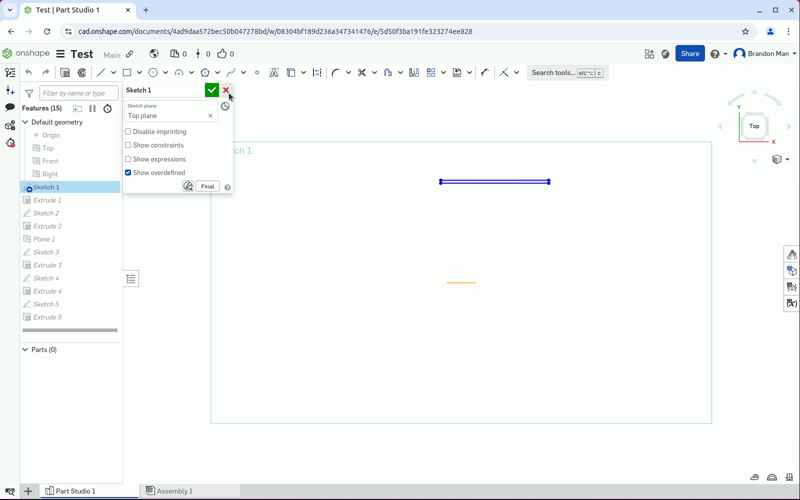
click(229, 92)
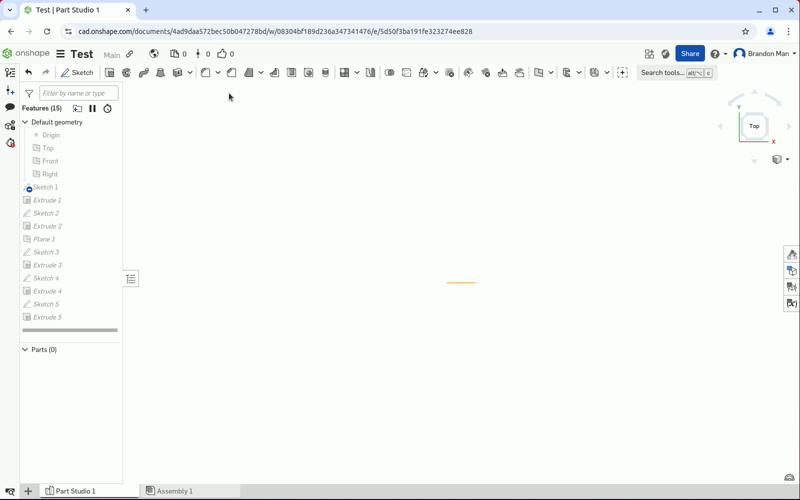
key(shift+s)
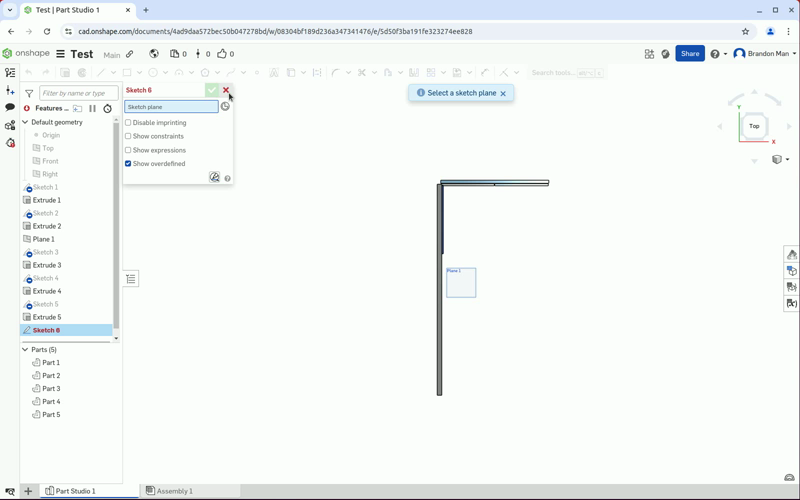
mouse_move(69, 241)
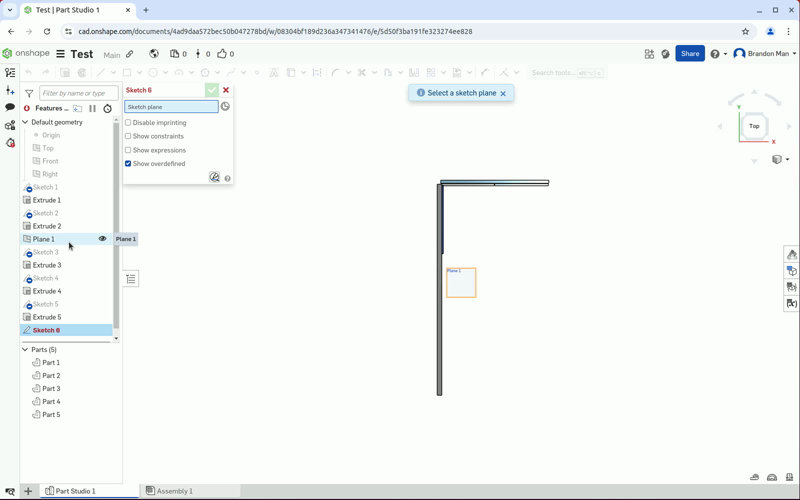
click(69, 241)
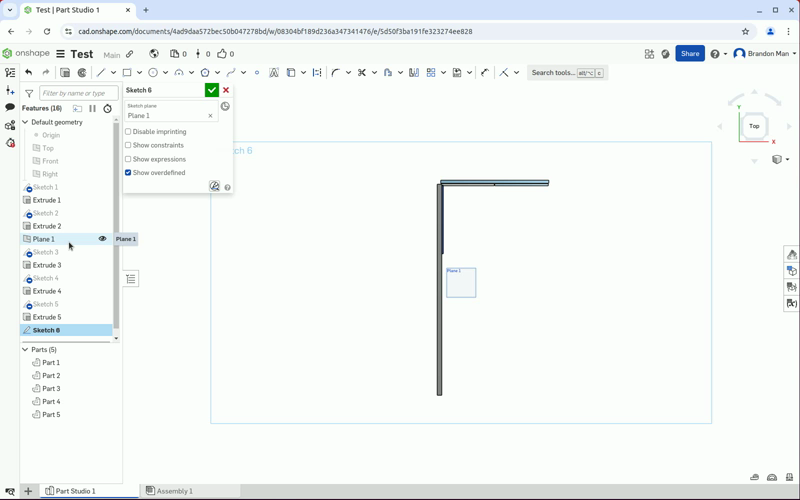
mouse_move(73, 352)
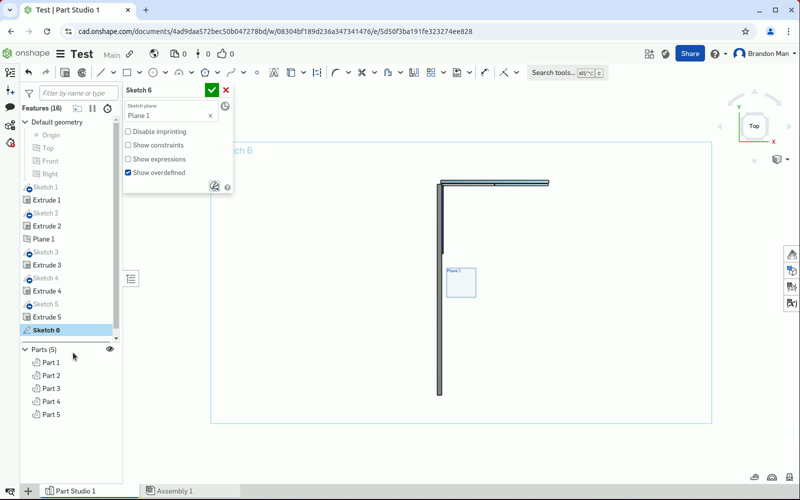
key(y)
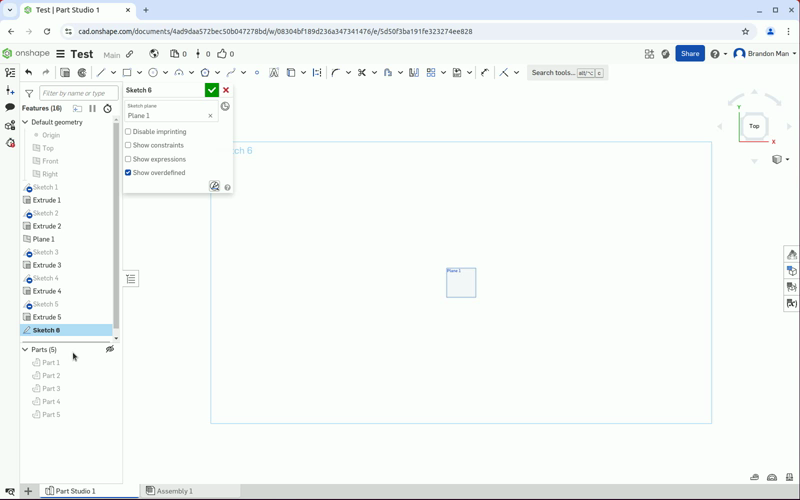
key(l)
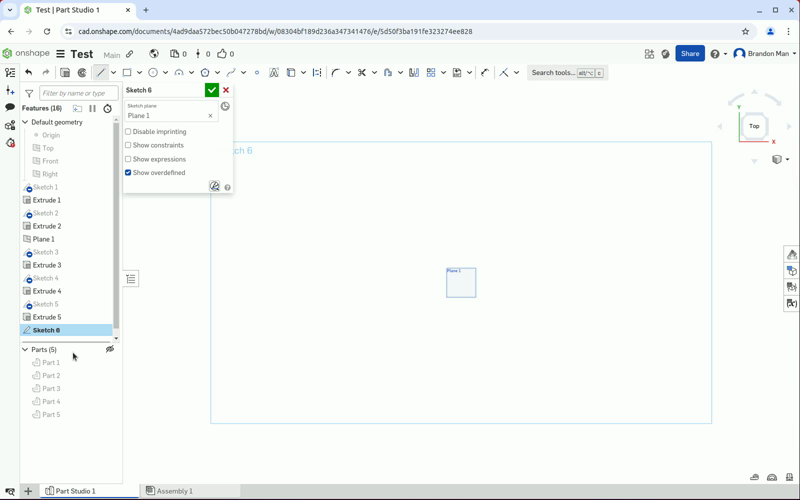
key_down(shift)
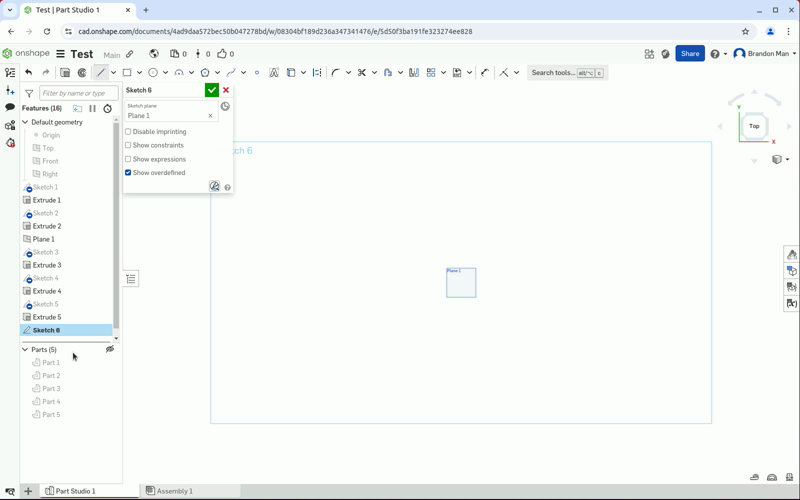
mouse_move(440, 324)
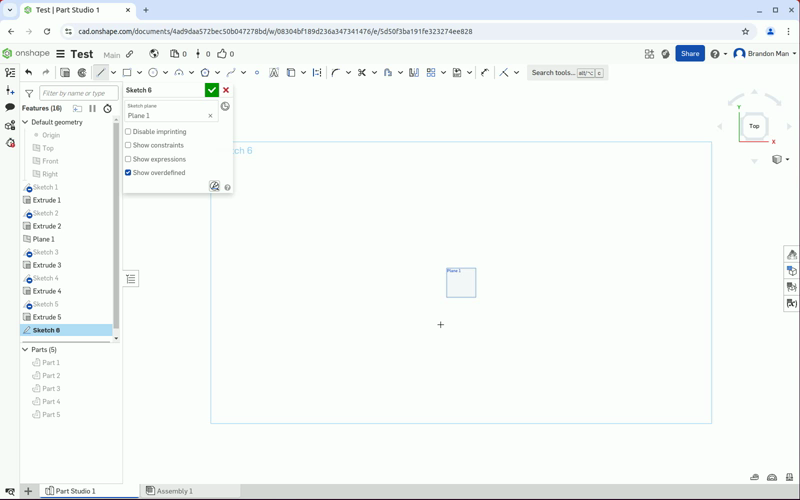
click(440, 324)
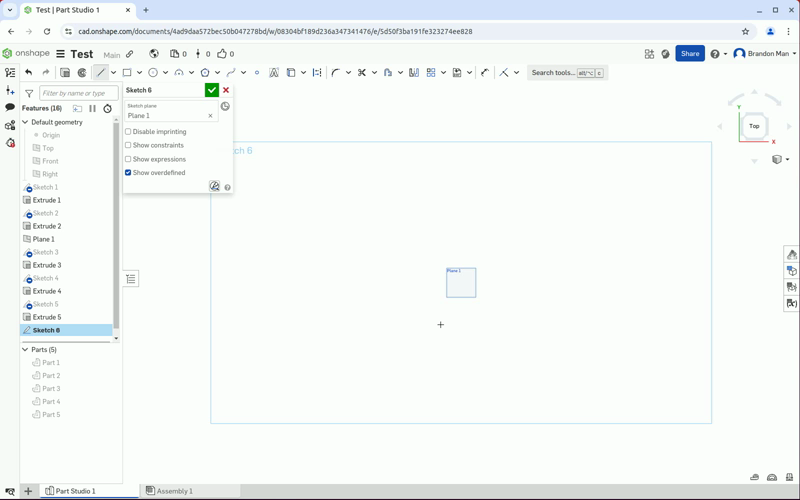
key_up(shift)
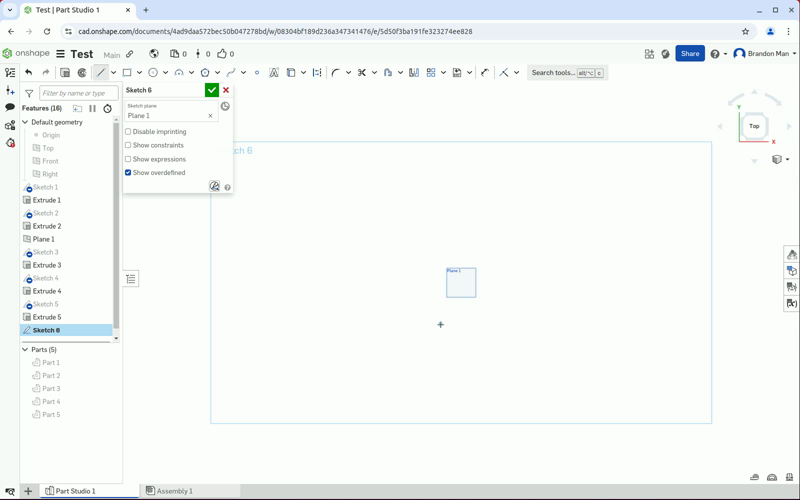
key_down(shift)
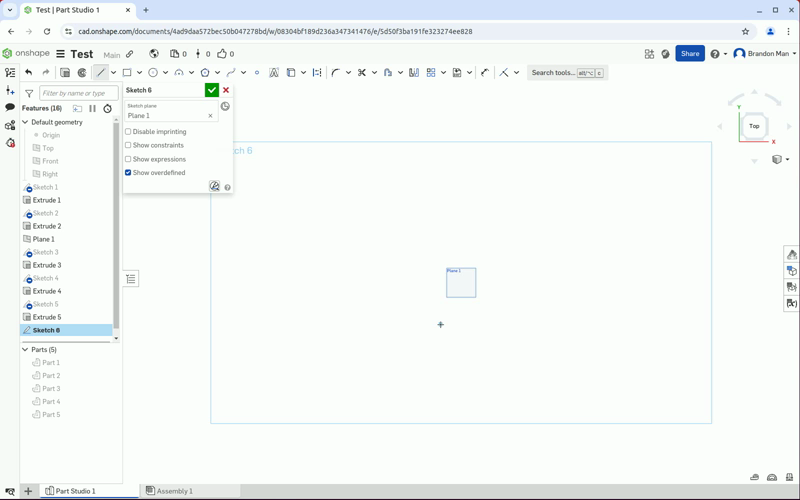
mouse_move(470, 324)
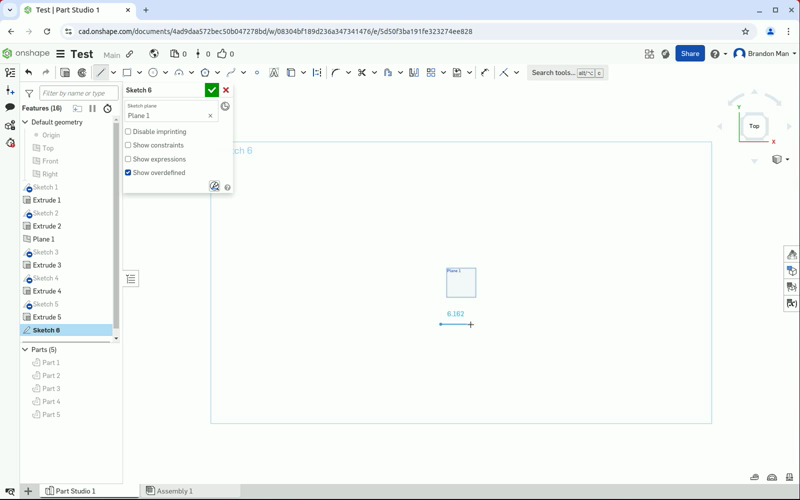
mouse_move(443, 324)
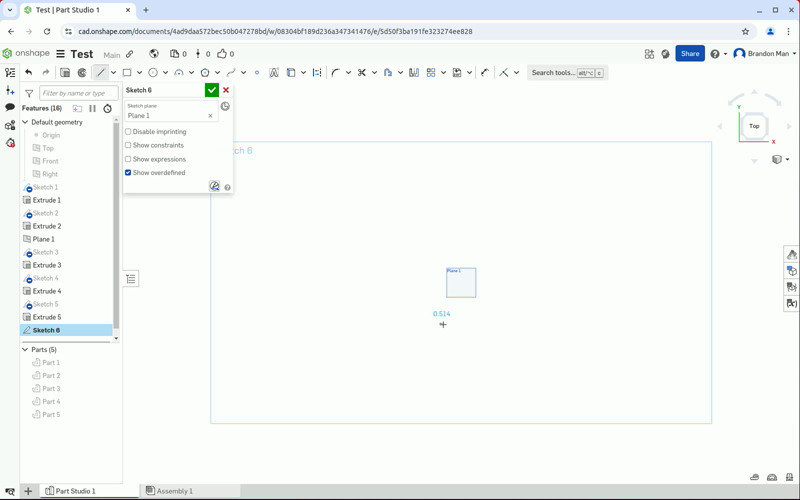
scroll(6)
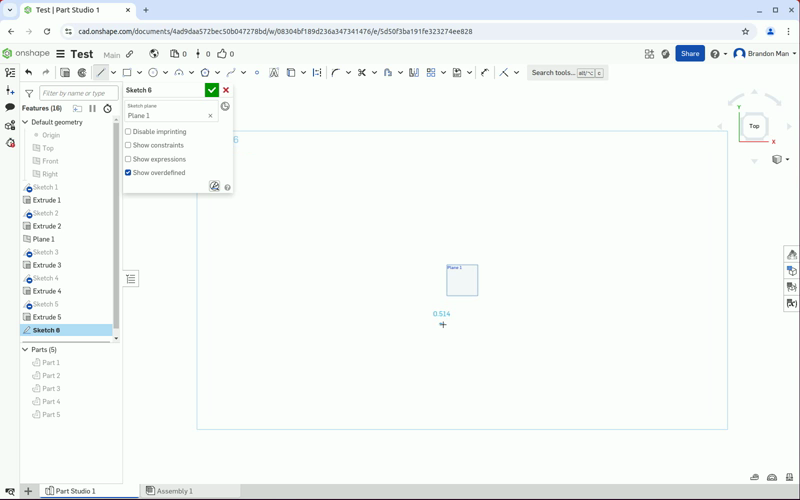
scroll(6)
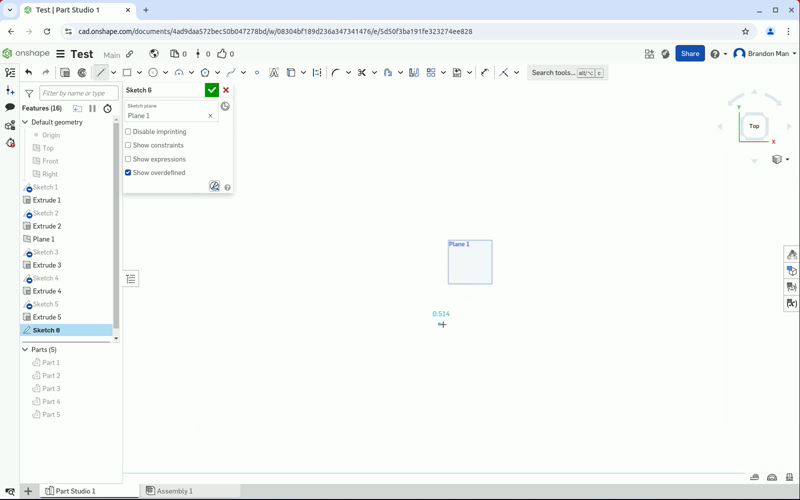
scroll(6)
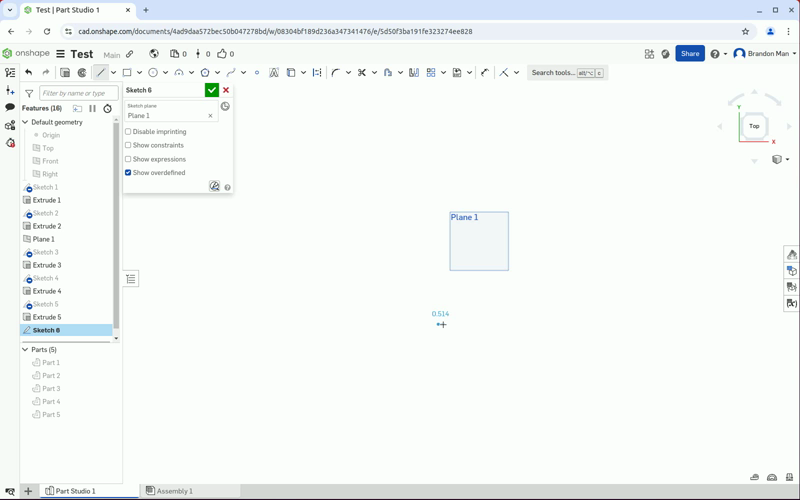
scroll(6)
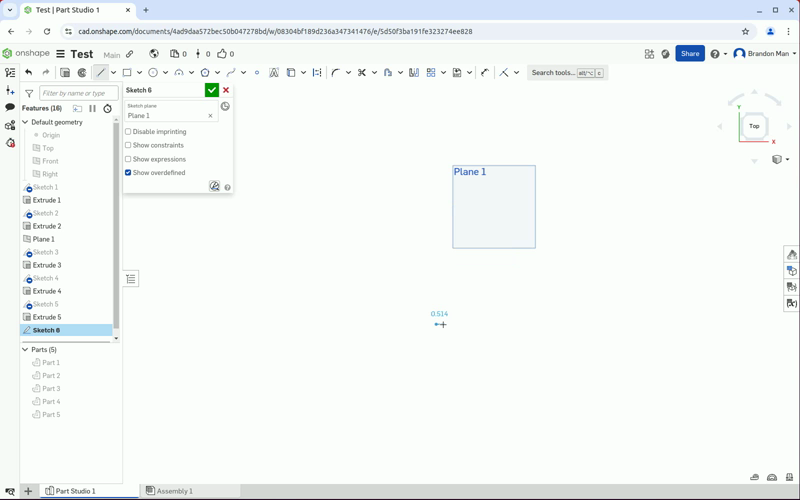
scroll(6)
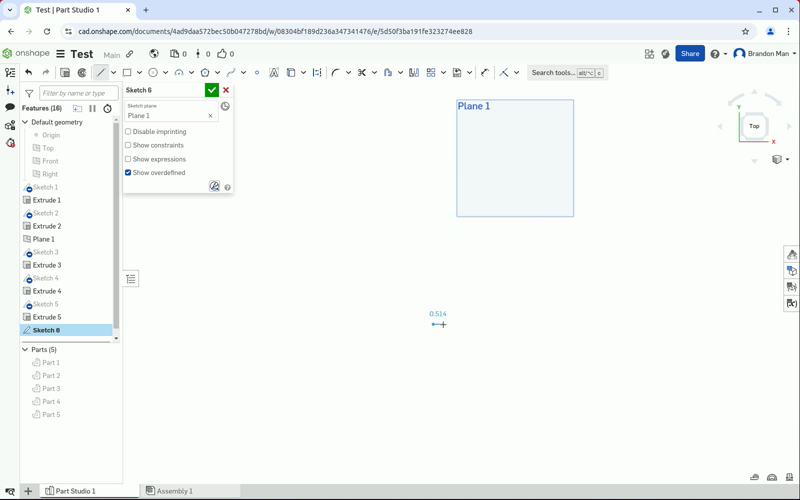
scroll(6)
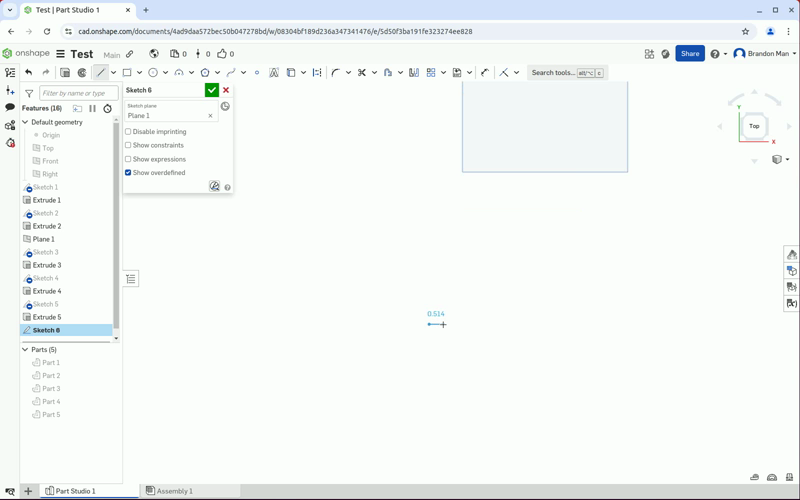
scroll(6)
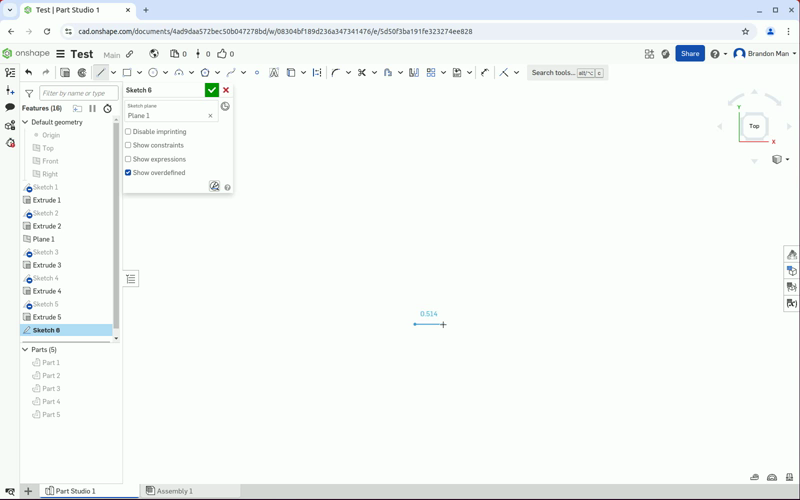
click(443, 324)
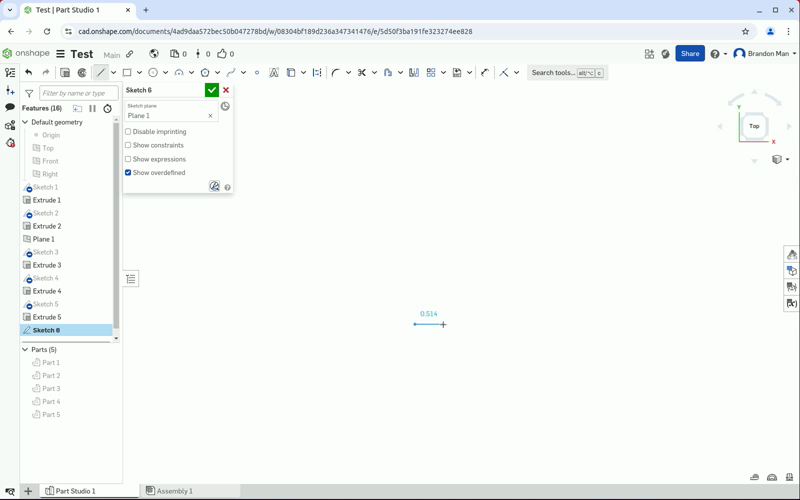
scroll(-6)
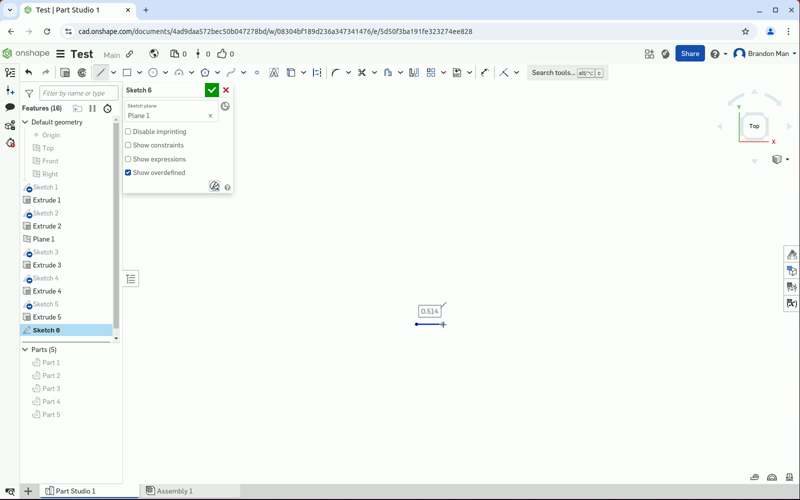
scroll(-6)
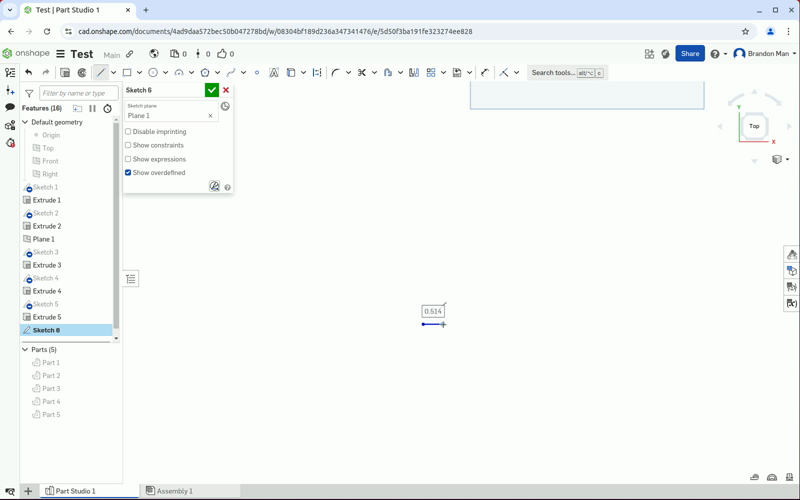
scroll(-6)
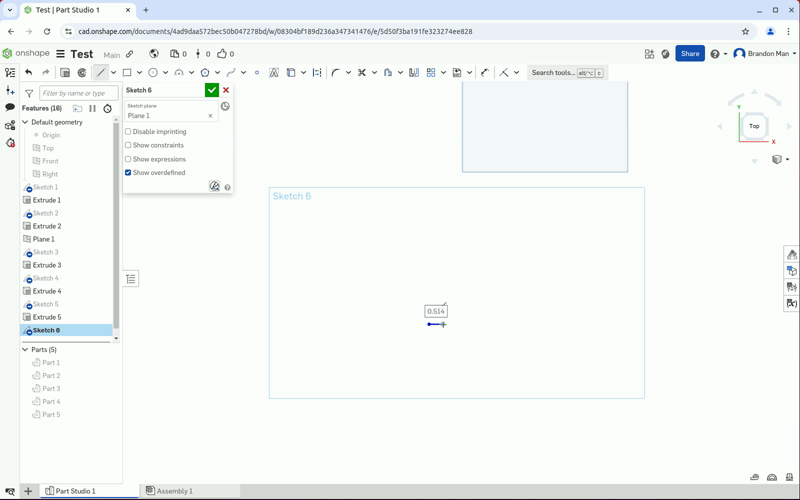
scroll(-6)
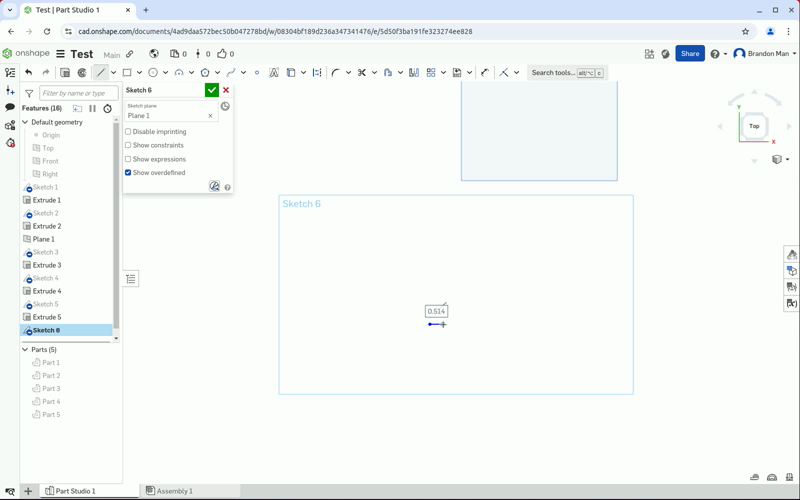
scroll(-6)
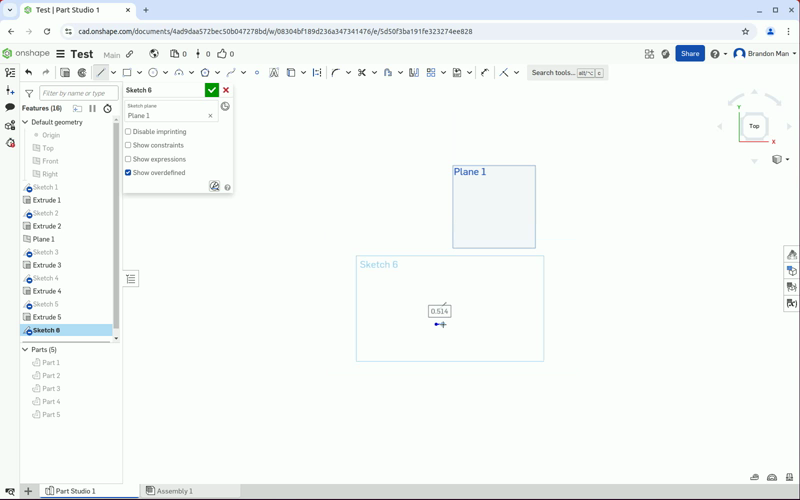
scroll(-6)
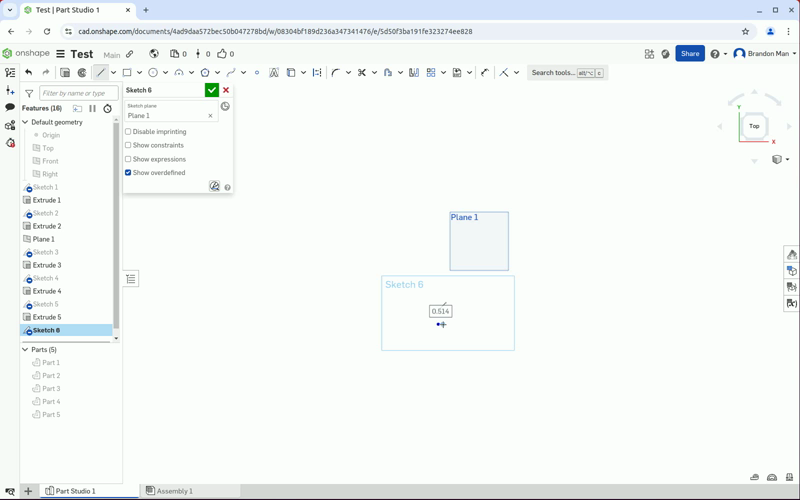
scroll(-6)
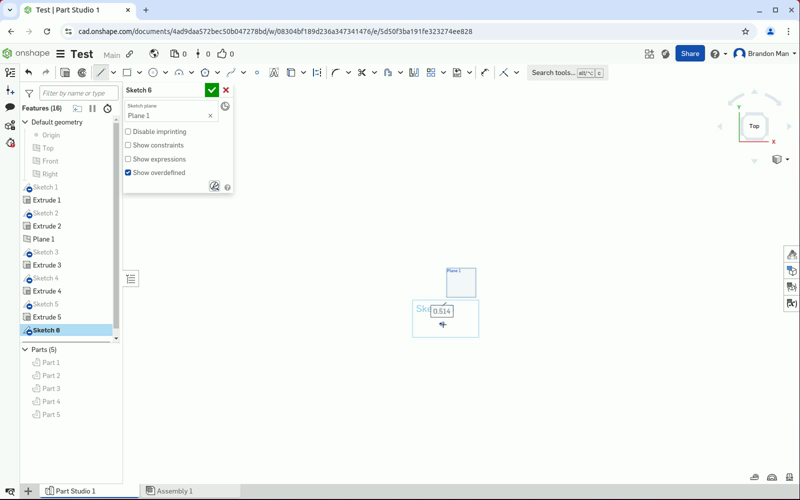
key_up(shift)
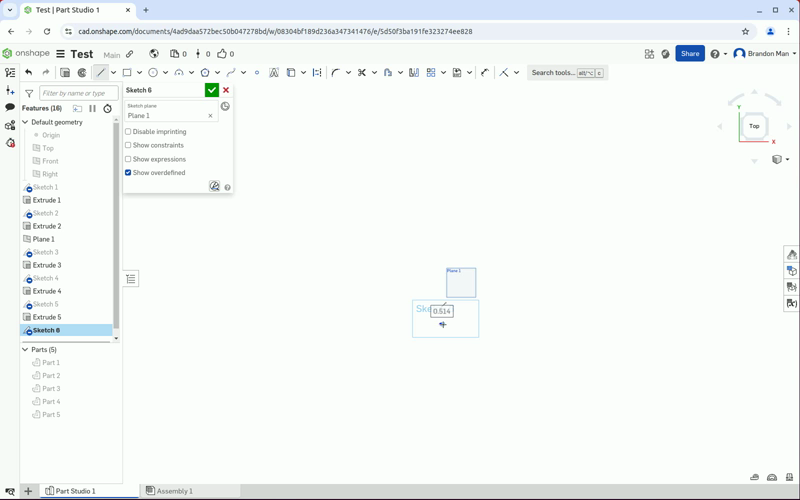
key_down(shift)
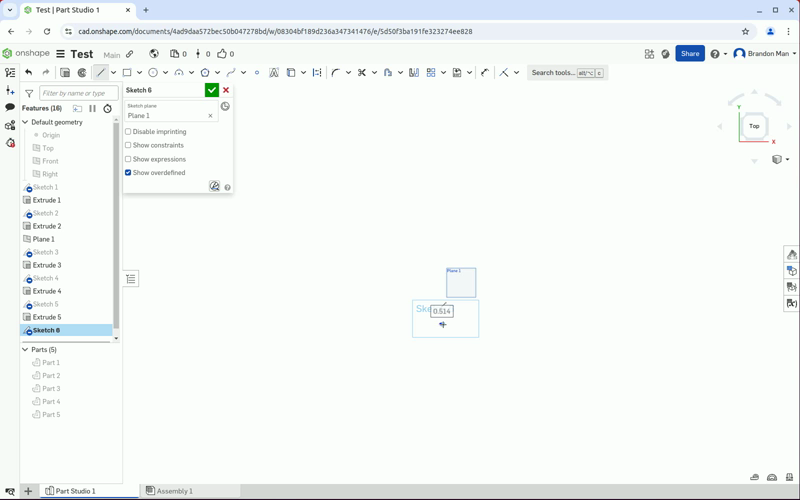
mouse_move(443, 253)
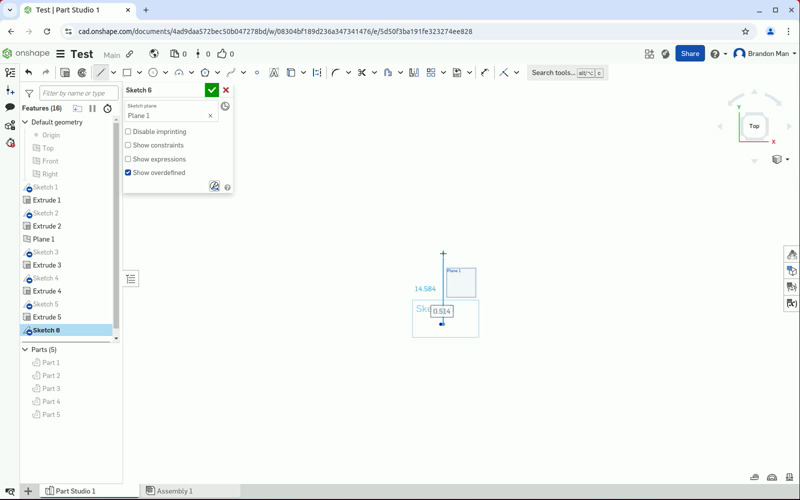
click(443, 253)
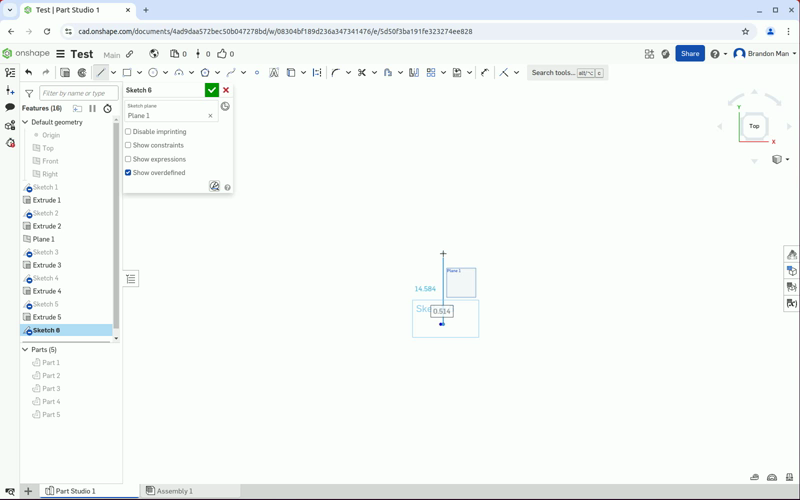
key_up(shift)
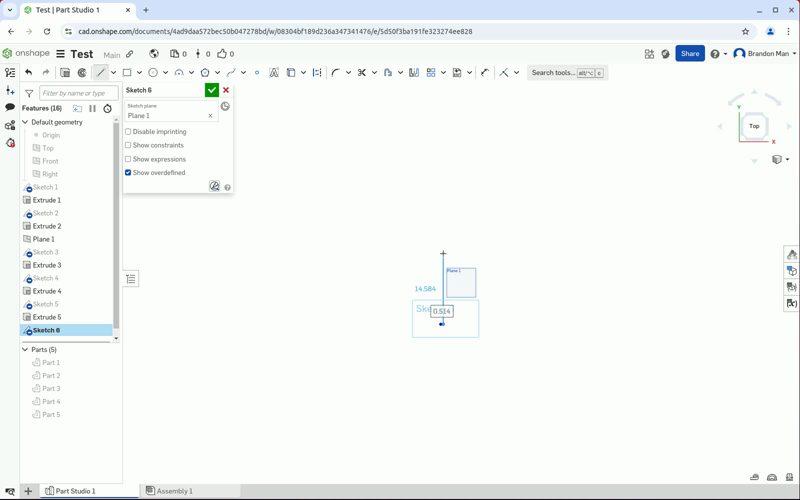
key_down(shift)
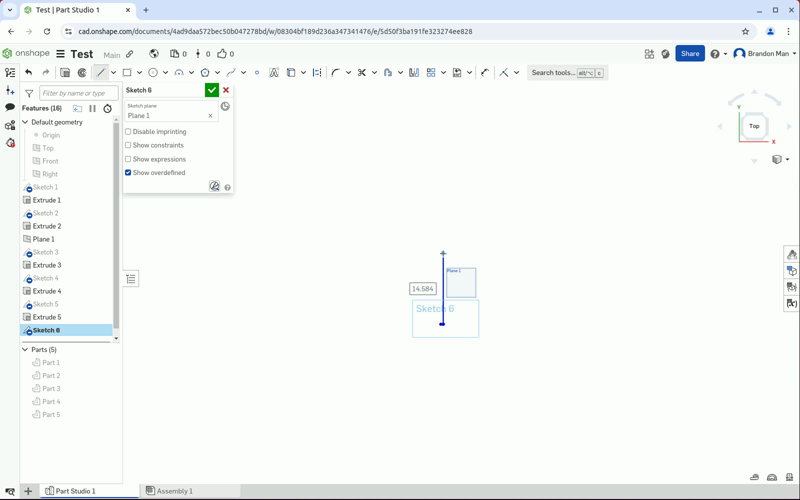
mouse_move(473, 253)
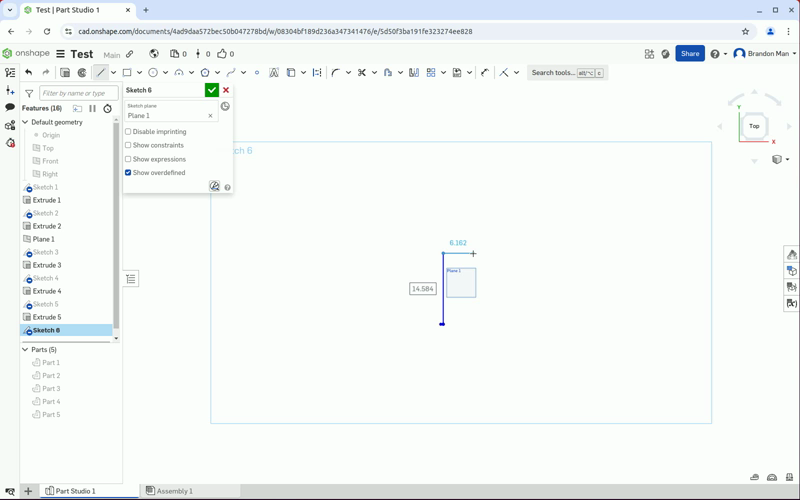
mouse_move(440, 253)
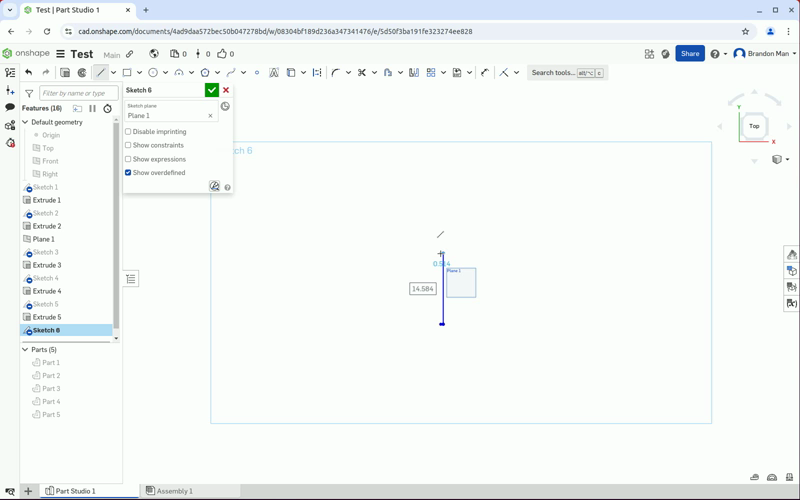
scroll(6)
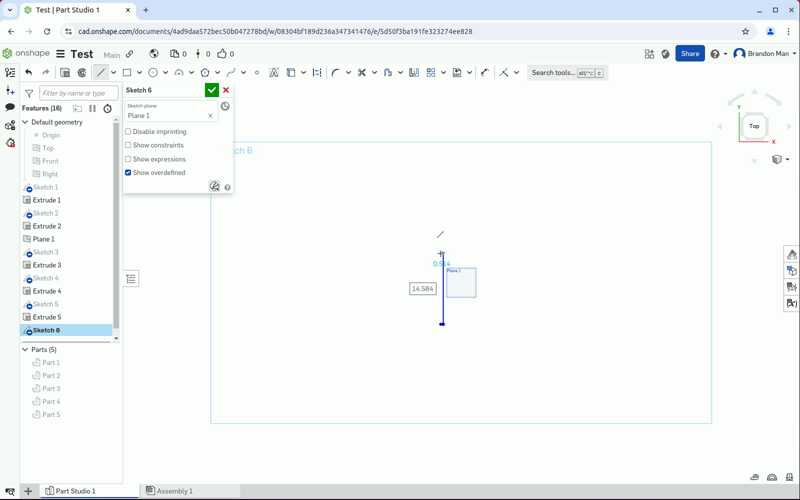
scroll(6)
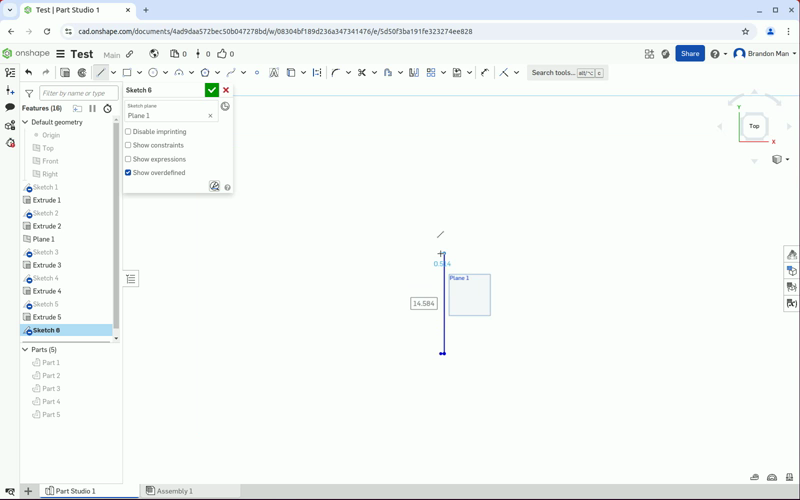
scroll(6)
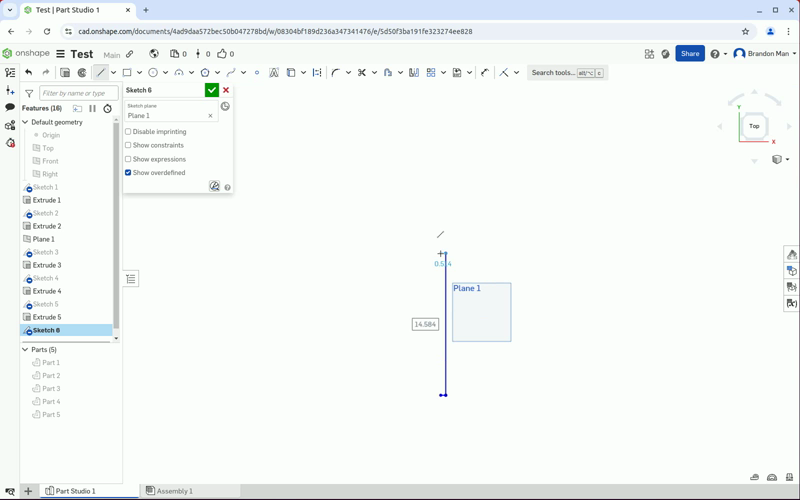
scroll(6)
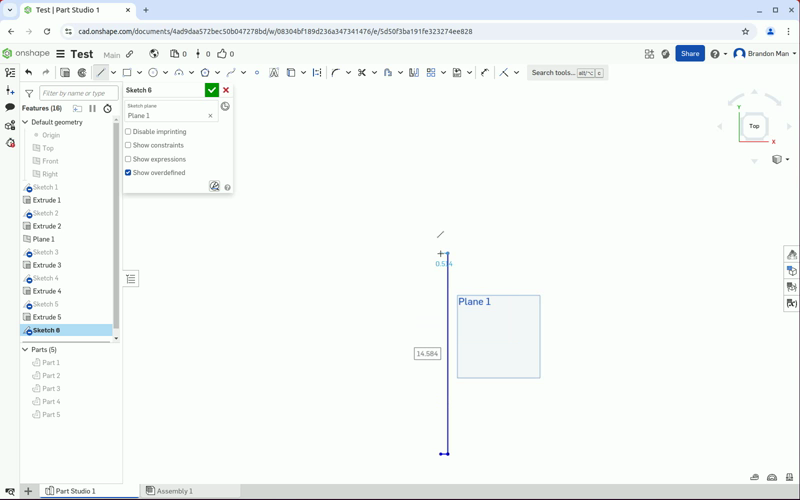
scroll(6)
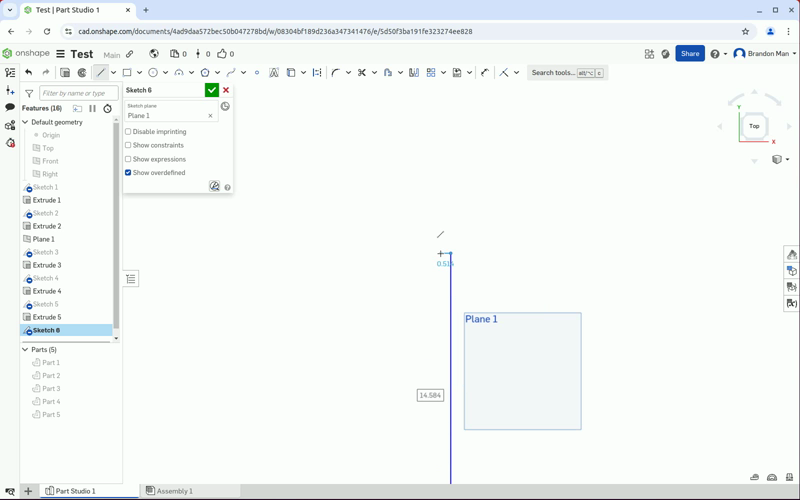
scroll(6)
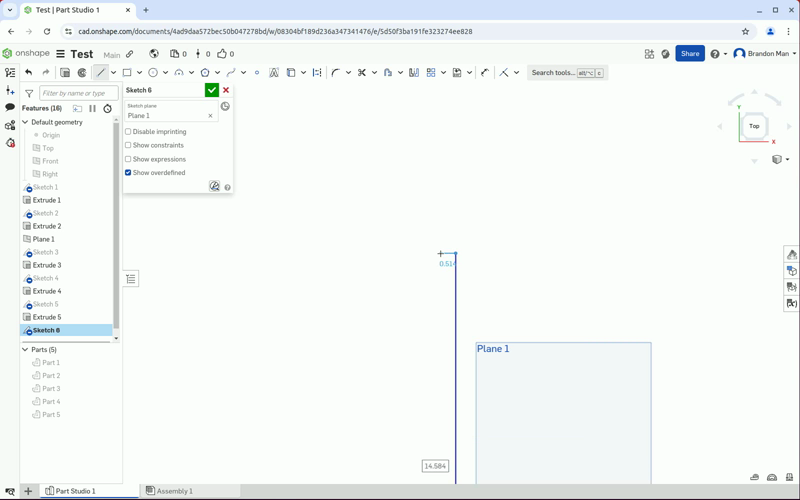
scroll(6)
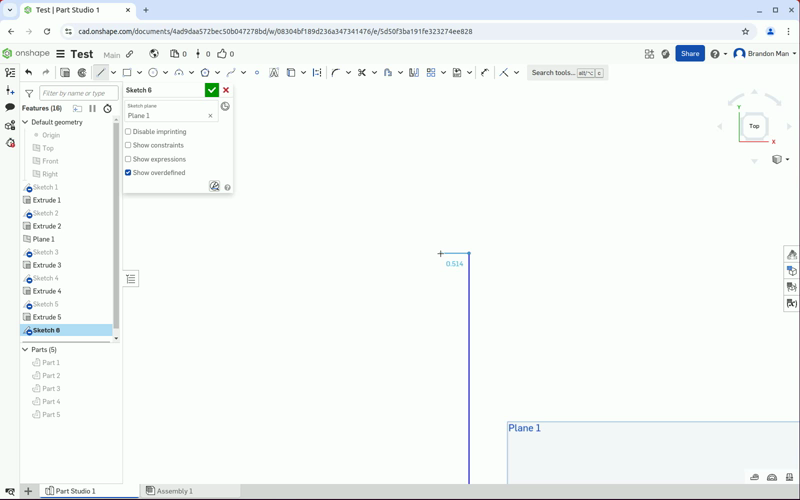
click(440, 253)
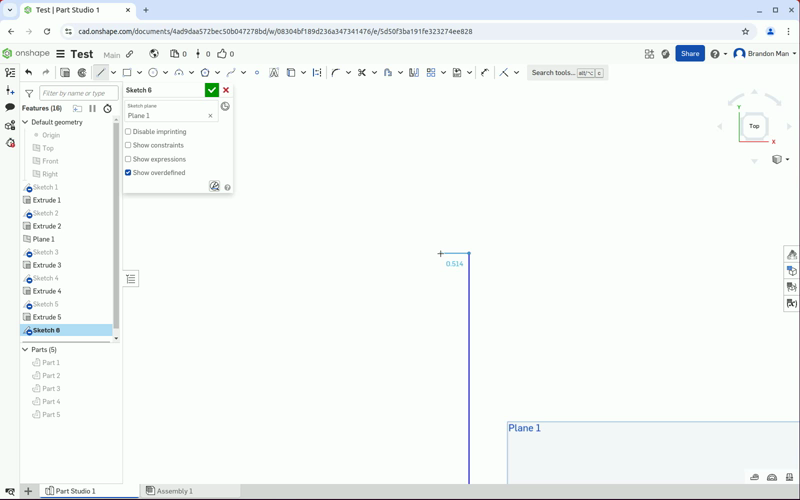
scroll(-6)
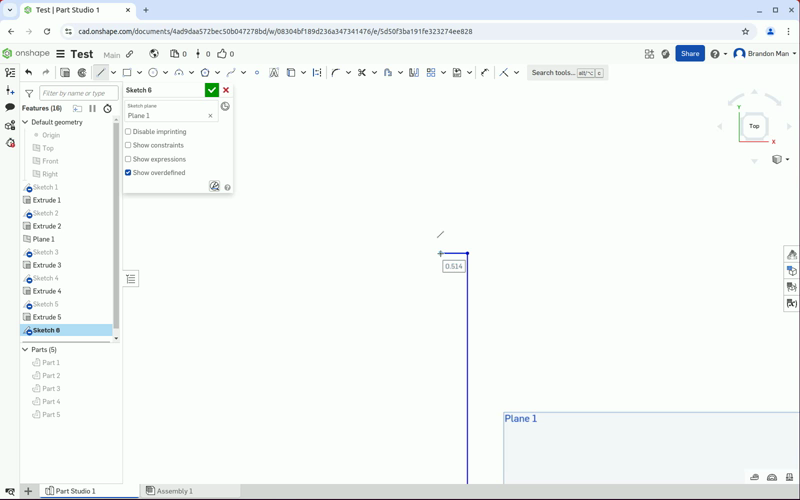
scroll(-6)
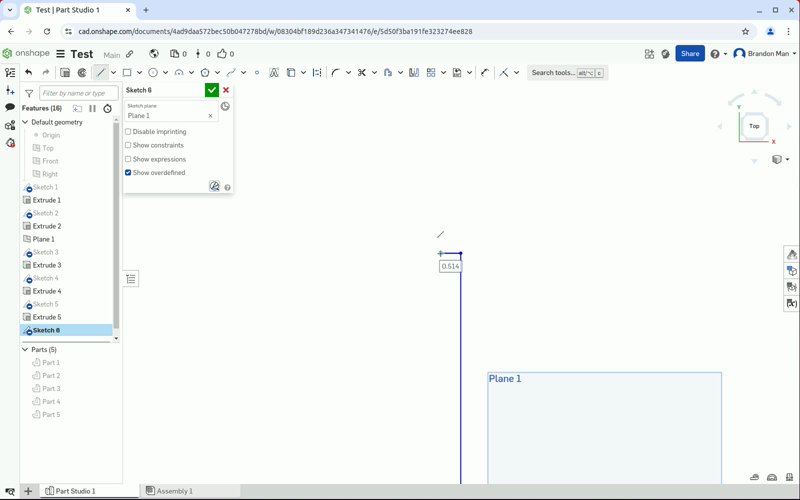
scroll(-6)
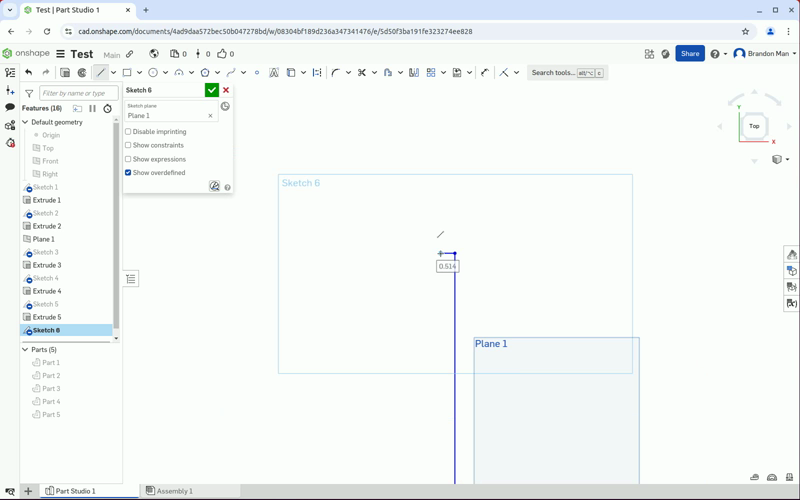
scroll(-6)
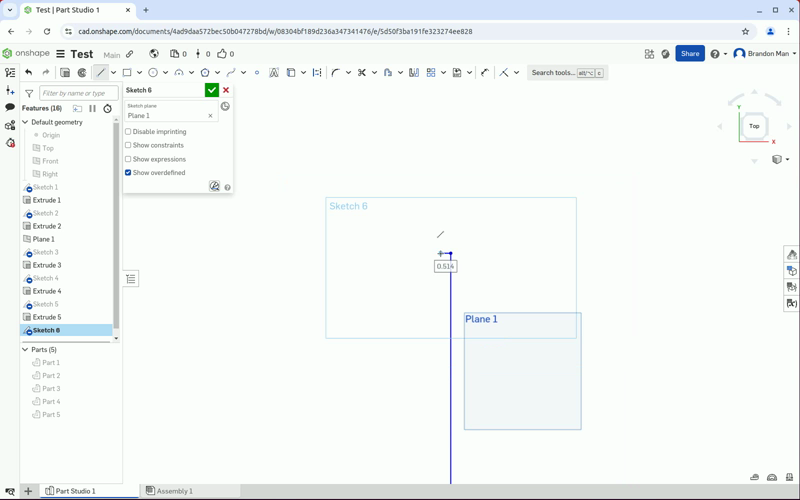
scroll(-6)
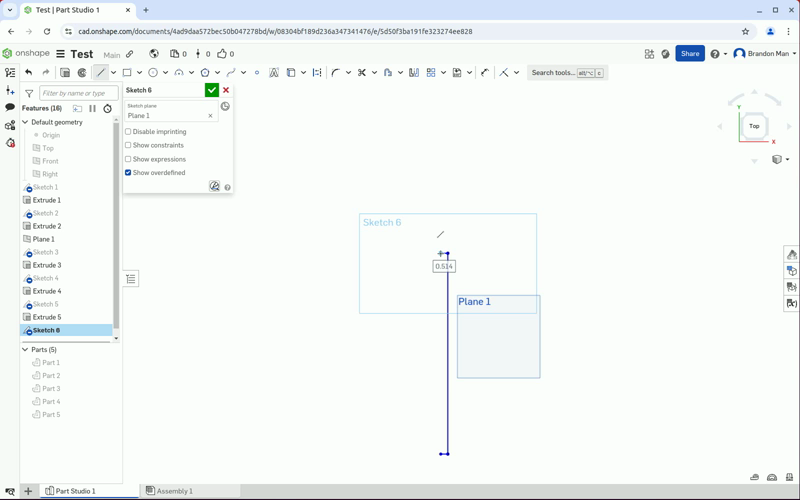
scroll(-6)
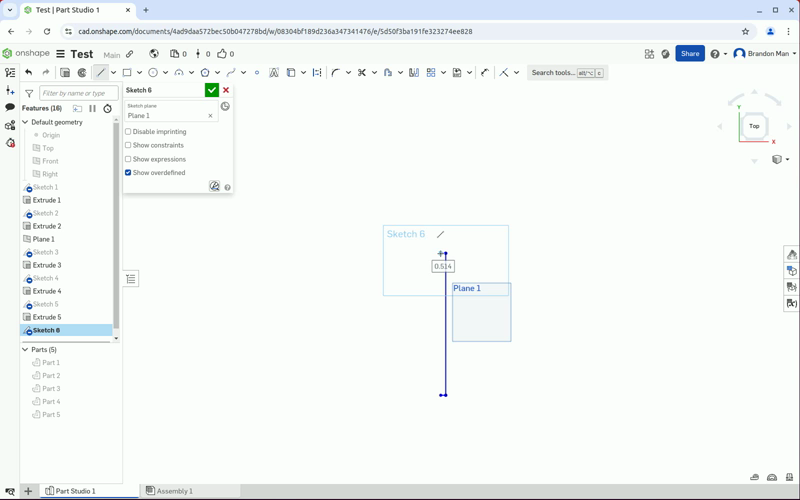
scroll(-6)
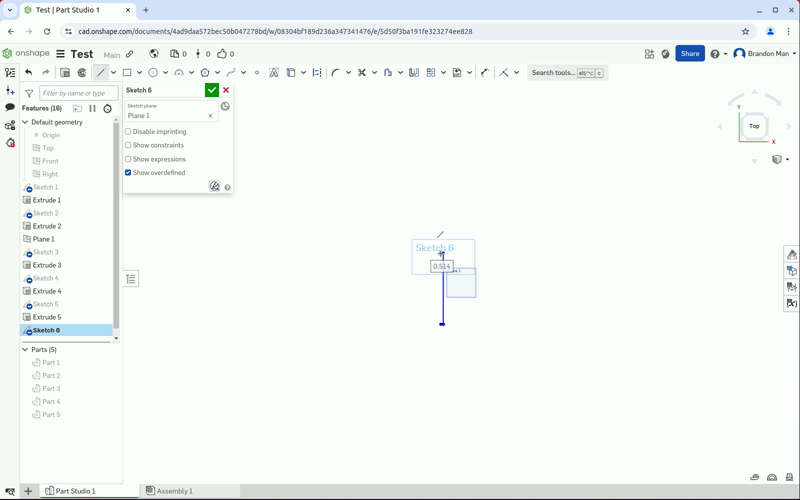
key_up(shift)
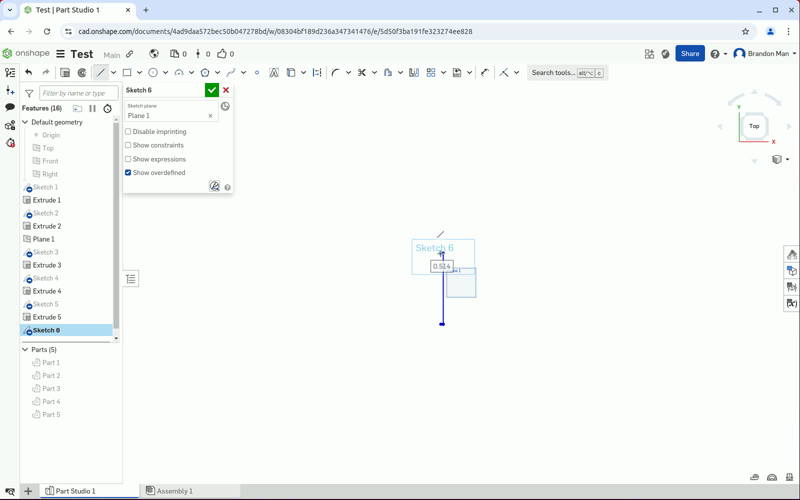
key_down(shift)
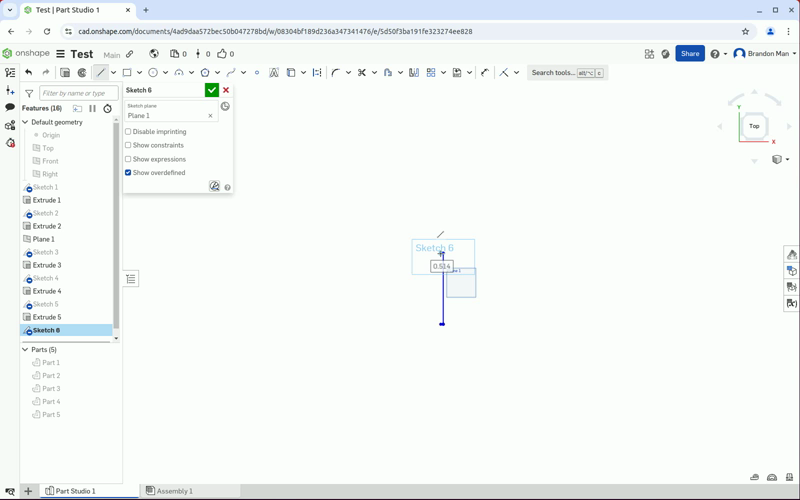
mouse_move(440, 324)
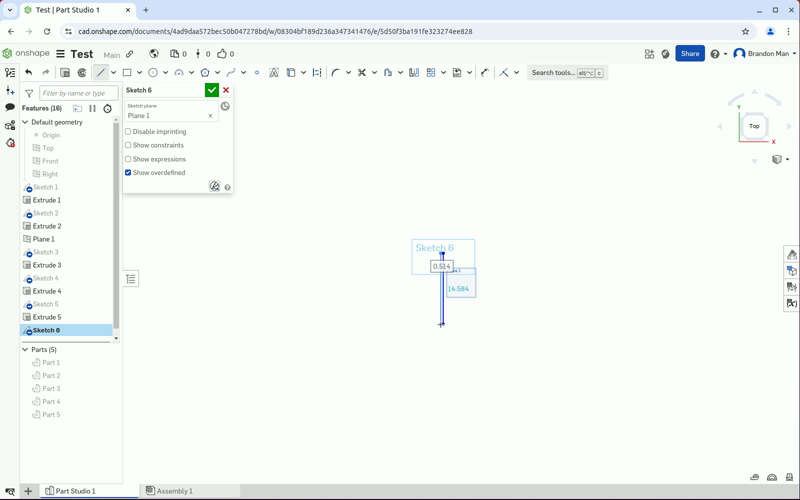
scroll(6)
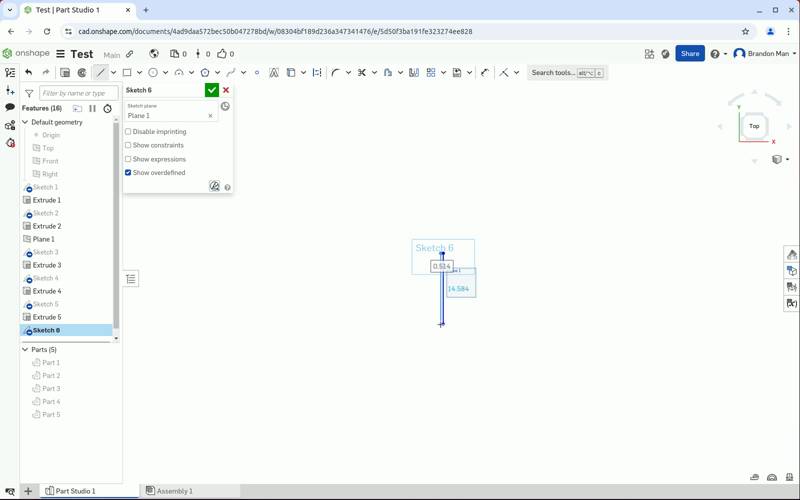
scroll(6)
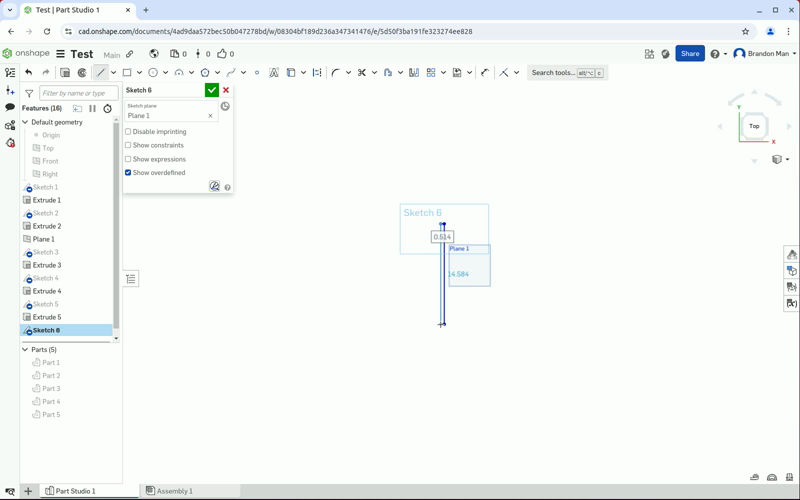
scroll(6)
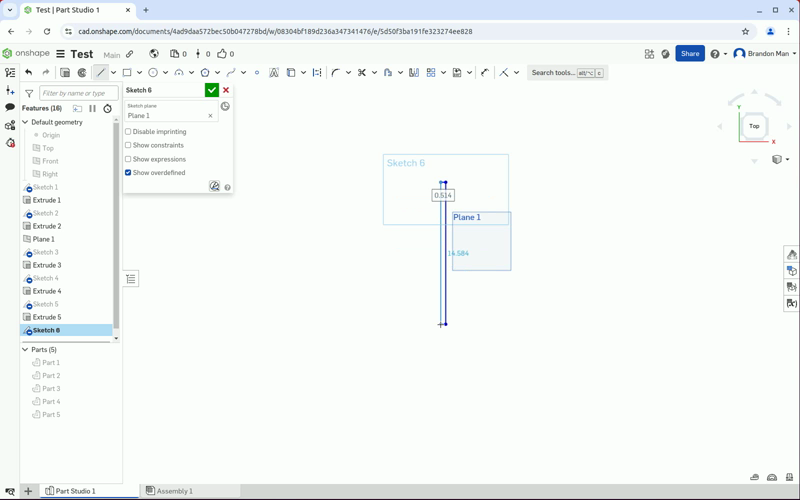
scroll(6)
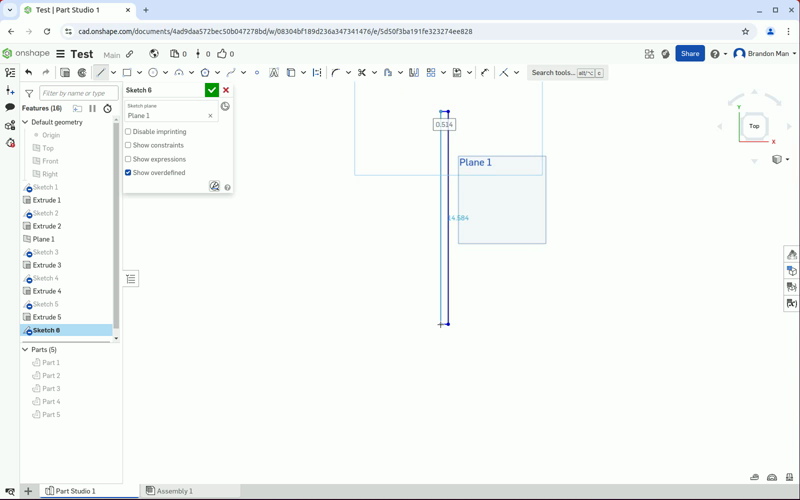
scroll(6)
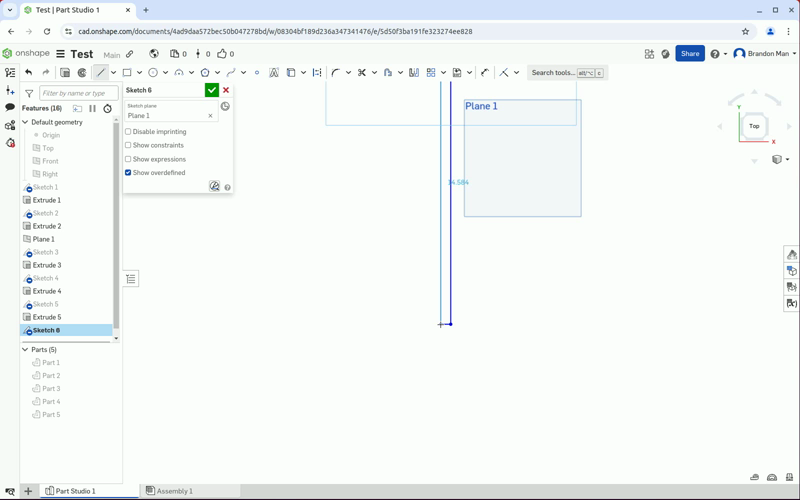
scroll(6)
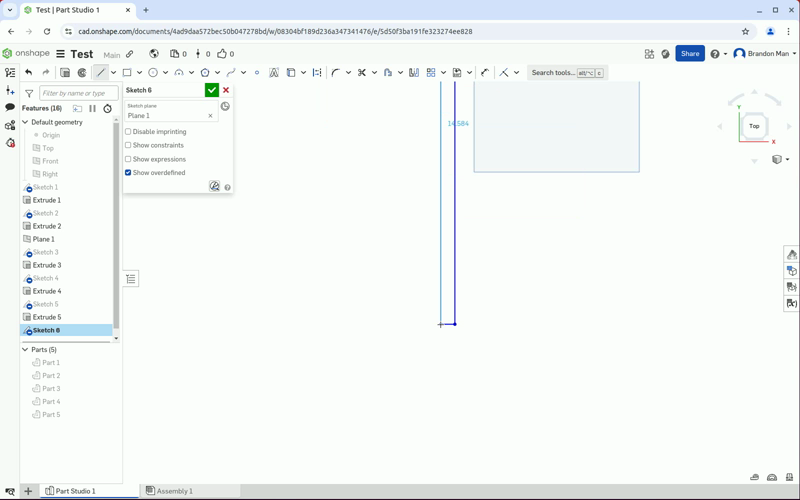
scroll(6)
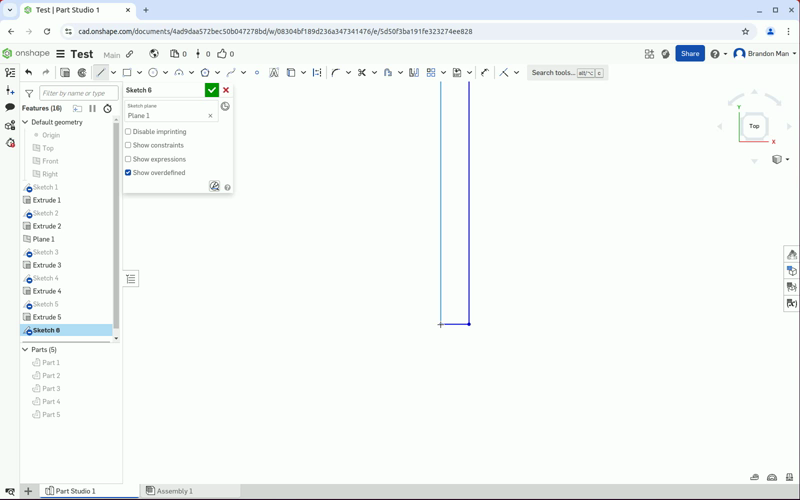
key_up(shift)
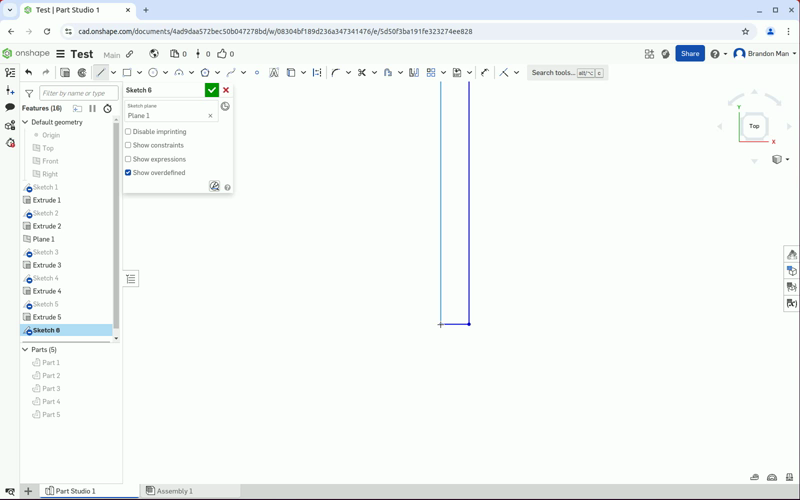
click(440, 324)
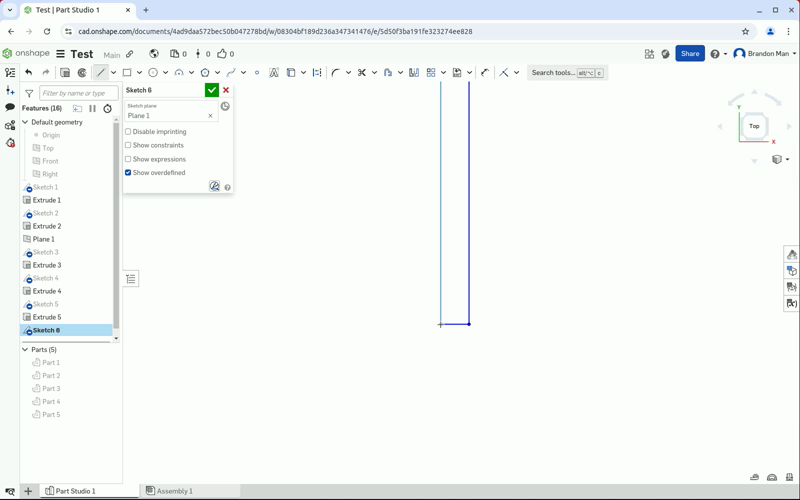
scroll(-6)
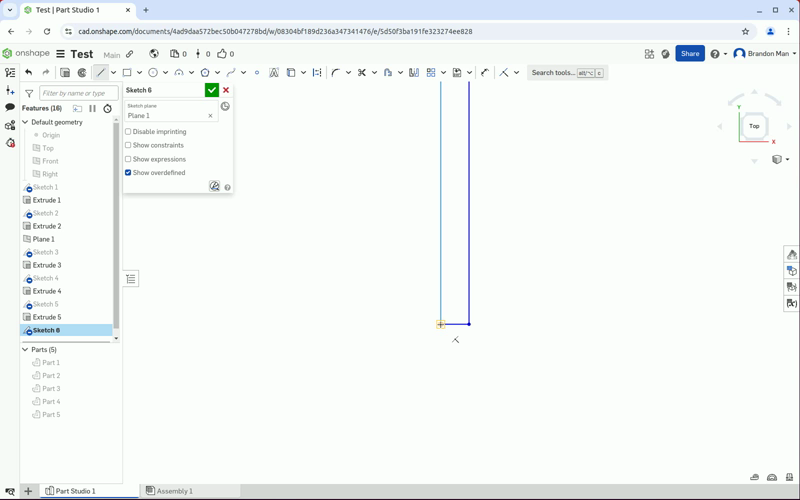
scroll(-6)
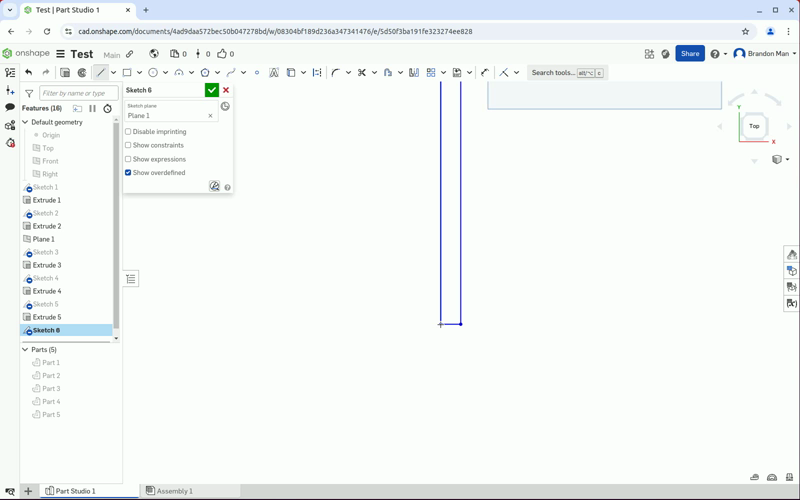
scroll(-6)
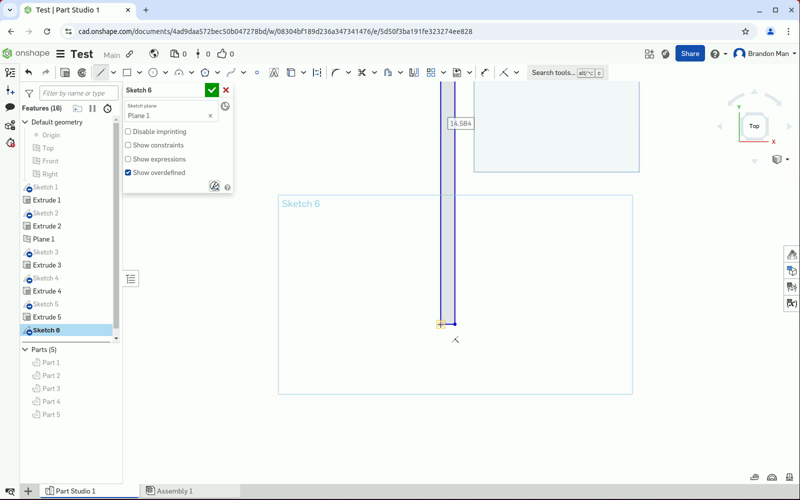
scroll(-6)
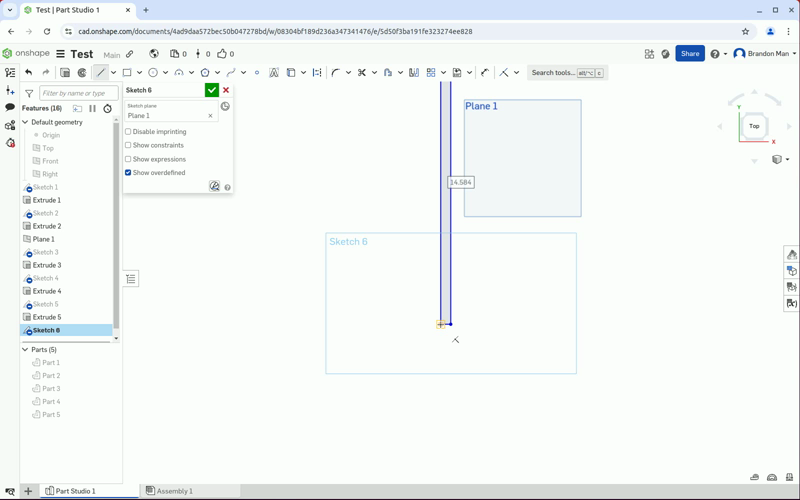
scroll(-6)
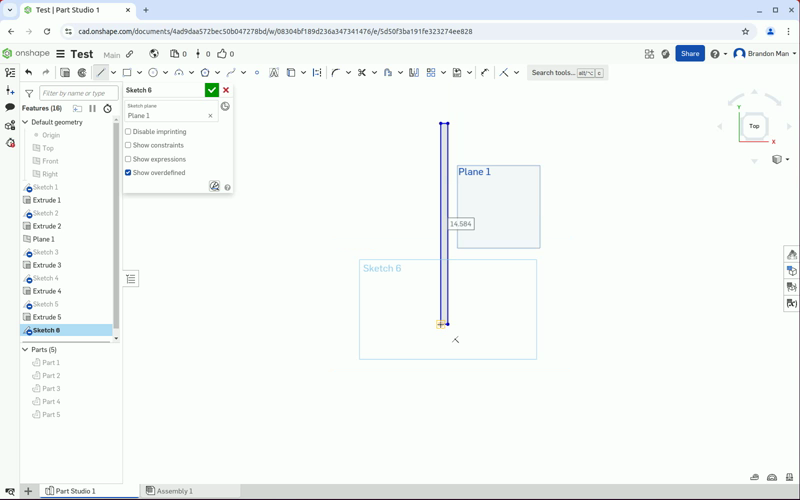
scroll(-6)
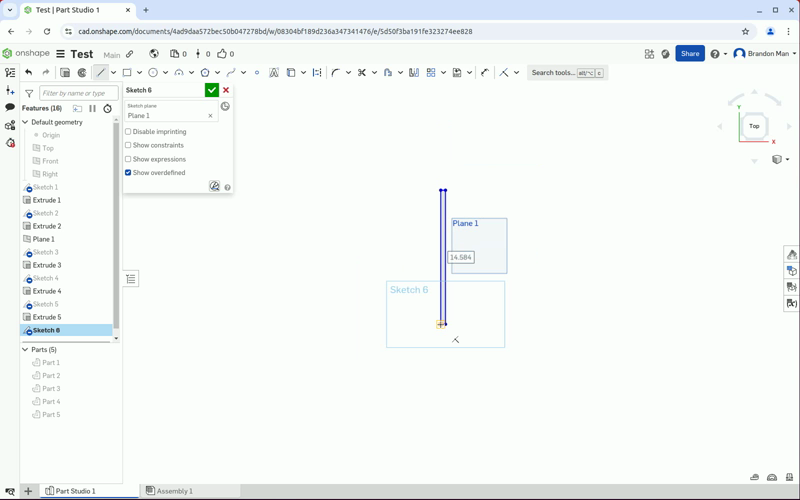
scroll(-6)
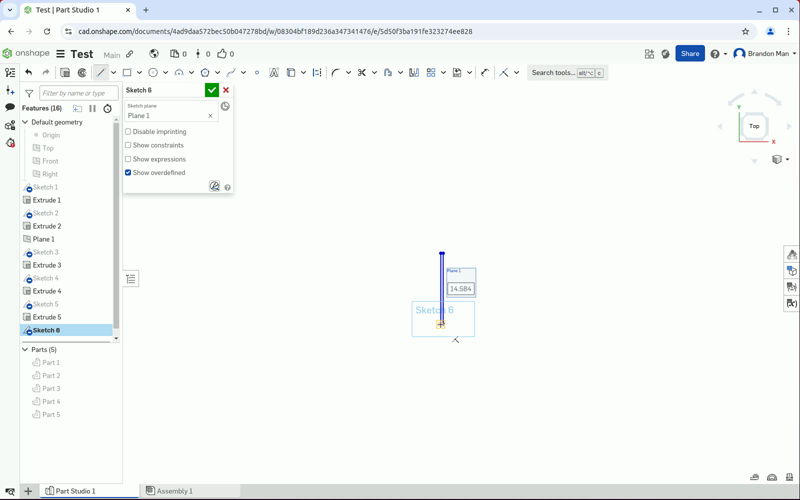
key(esc)
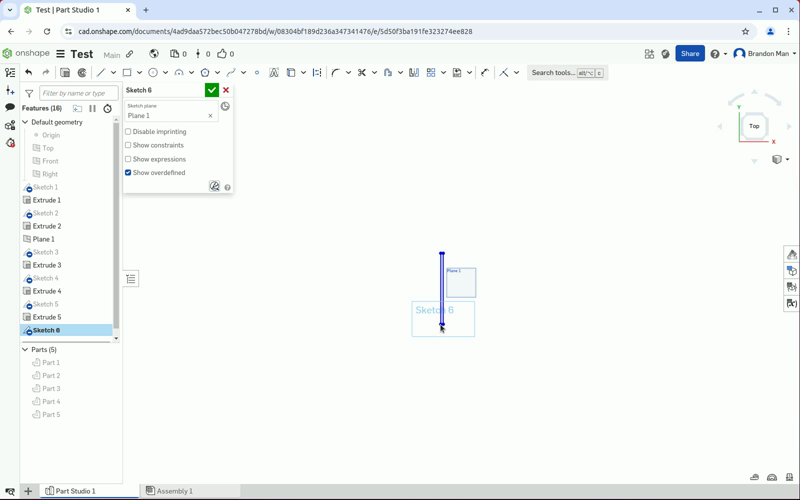
mouse_move(441, 307)
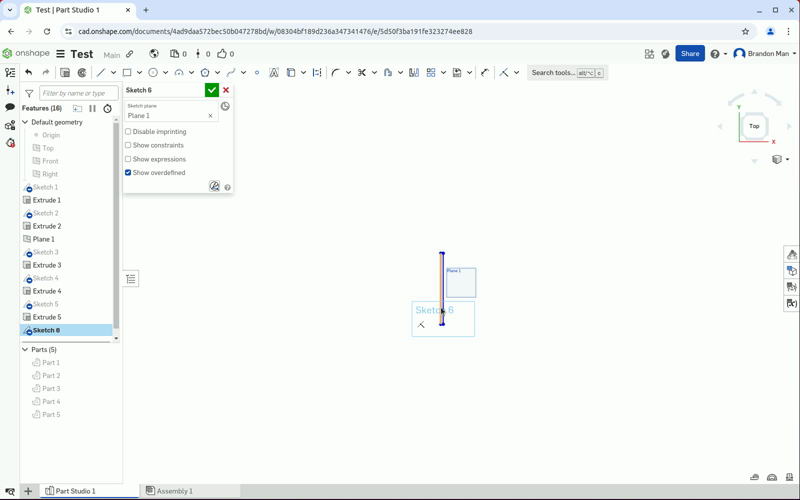
scroll(6)
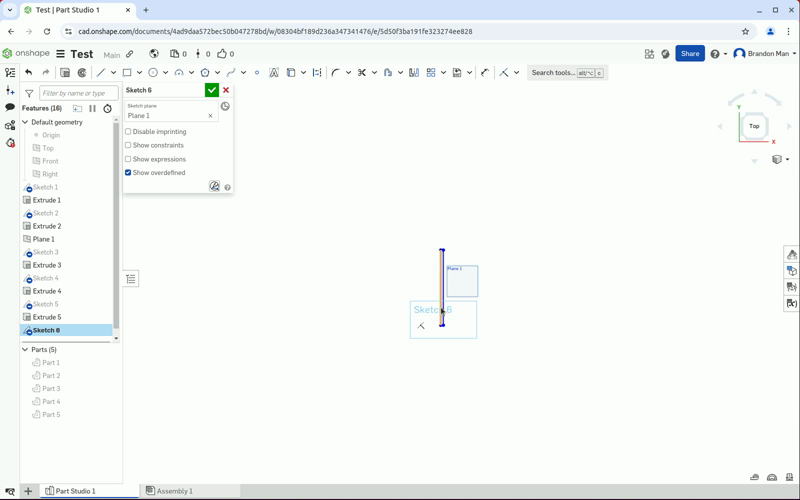
scroll(6)
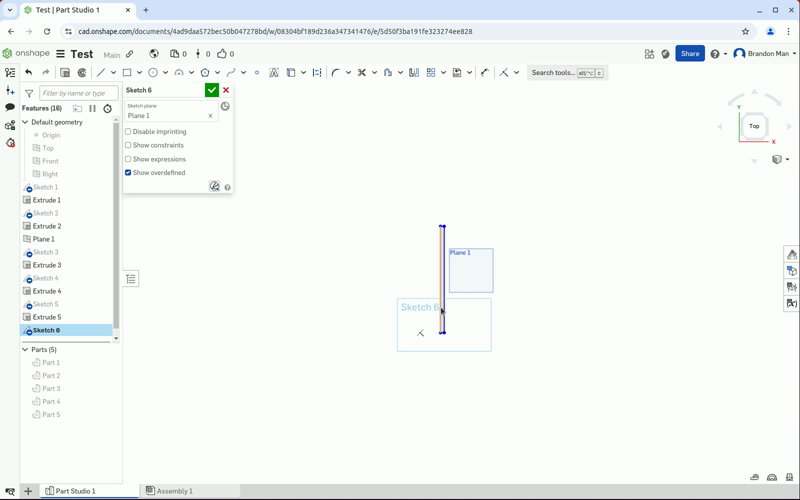
scroll(6)
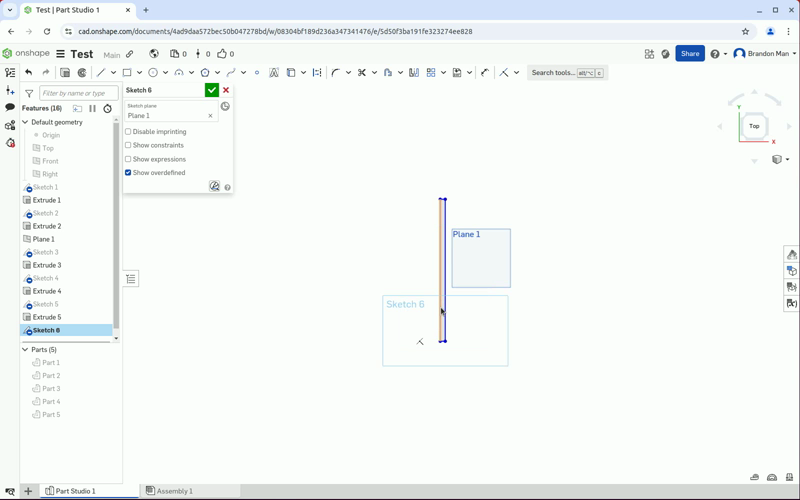
scroll(6)
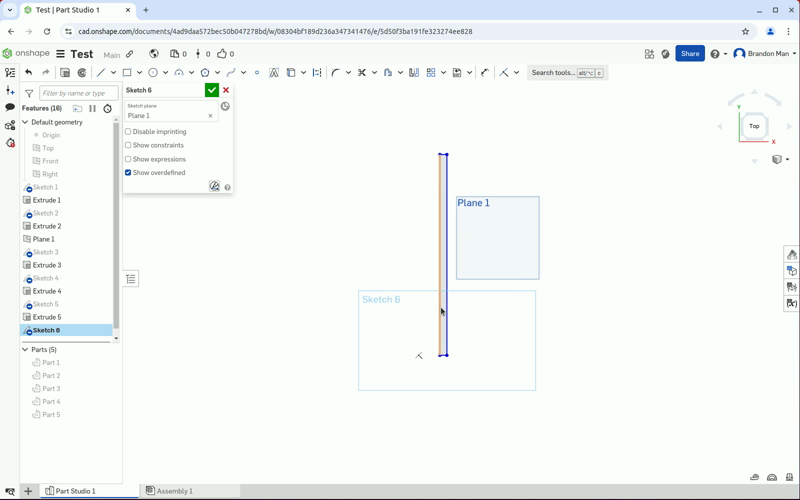
scroll(6)
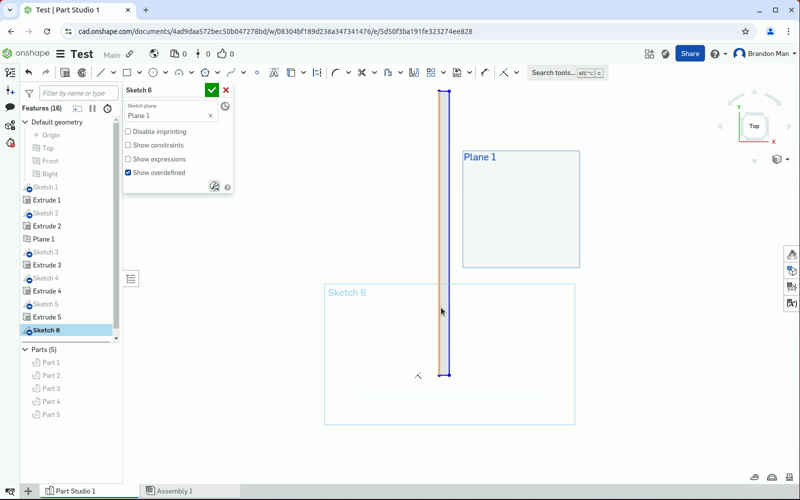
scroll(6)
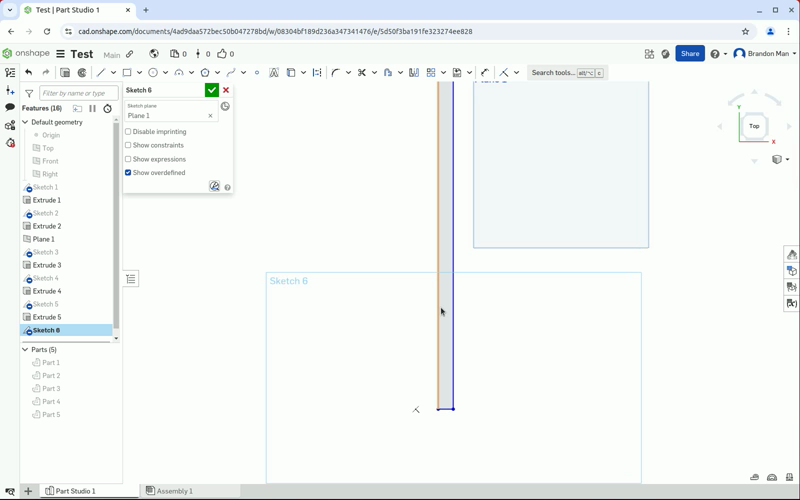
scroll(6)
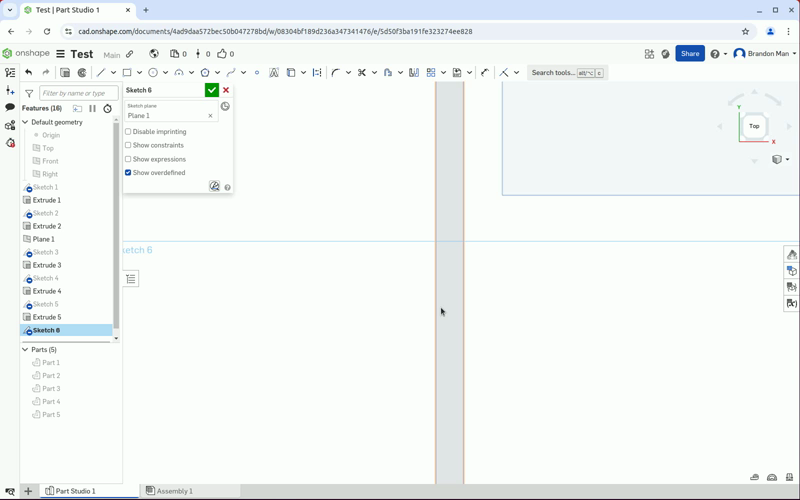
click(441, 307)
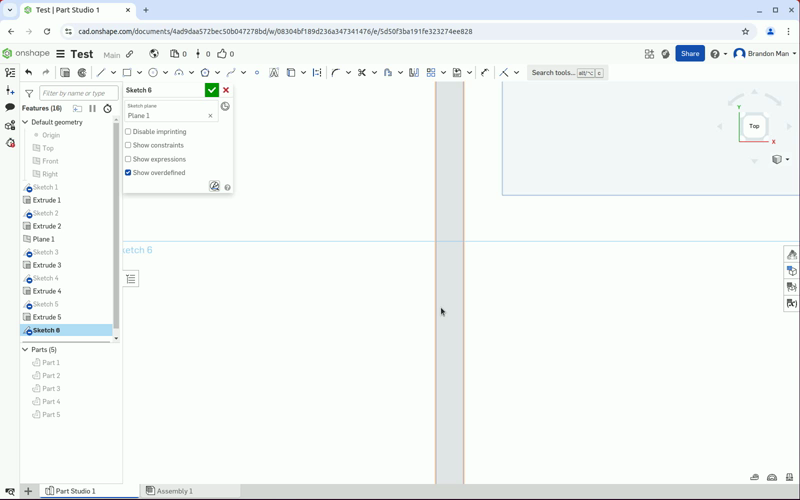
scroll(-6)
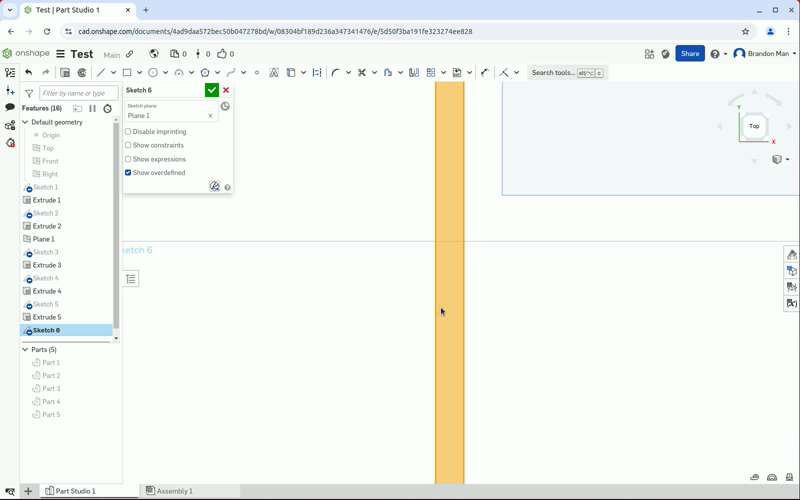
scroll(-6)
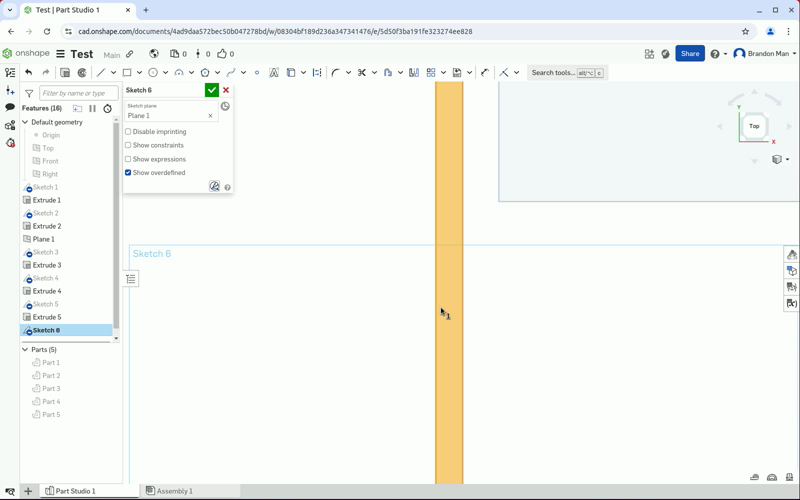
scroll(-6)
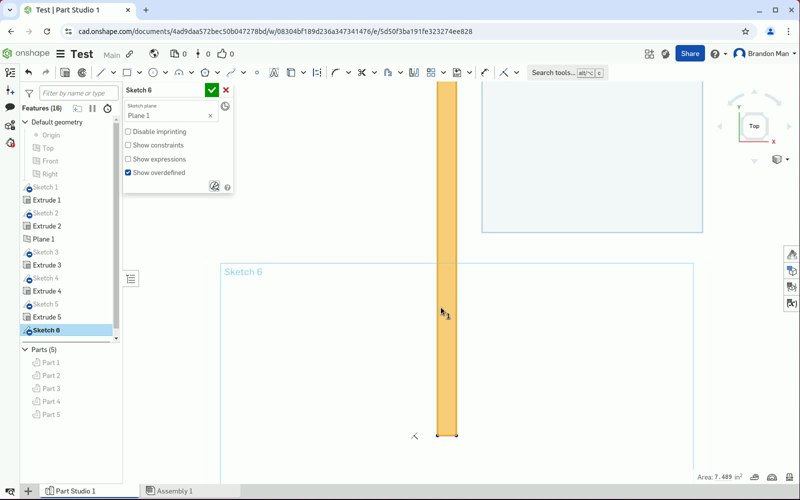
scroll(-6)
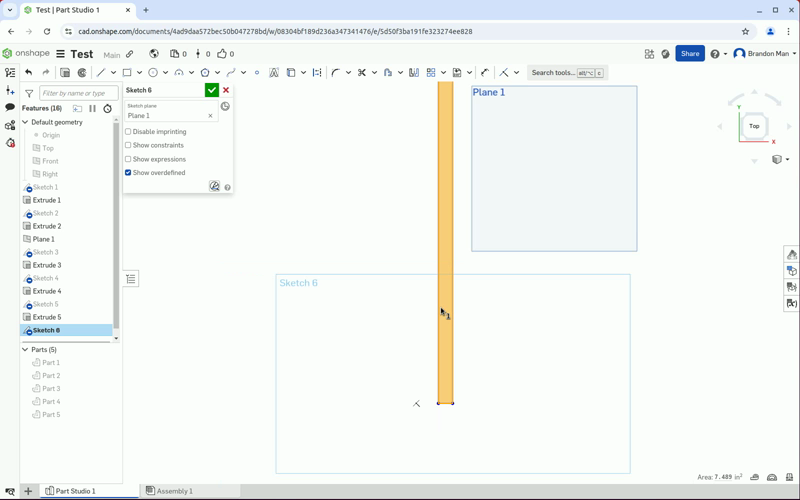
scroll(-6)
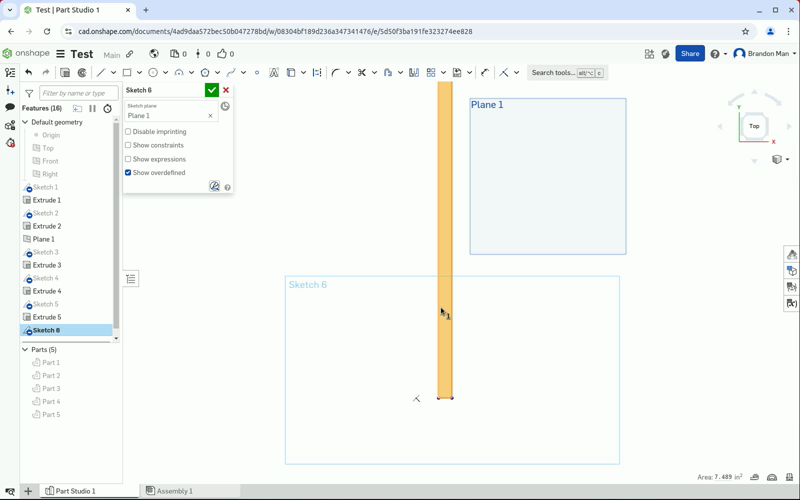
scroll(-6)
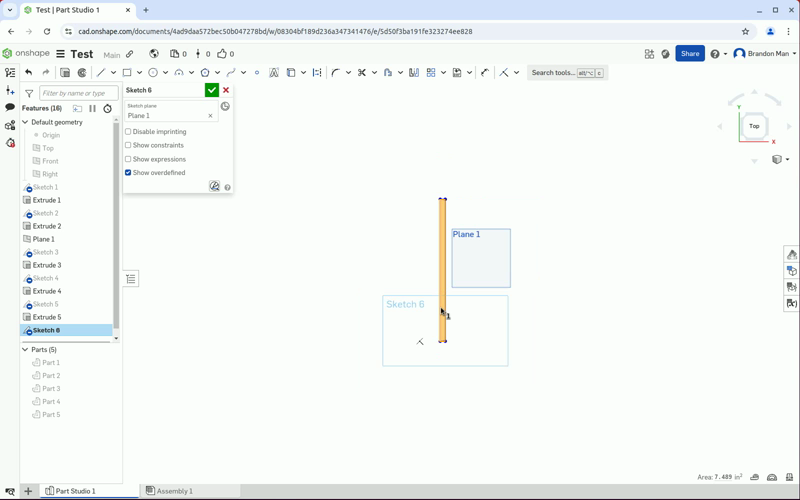
scroll(-6)
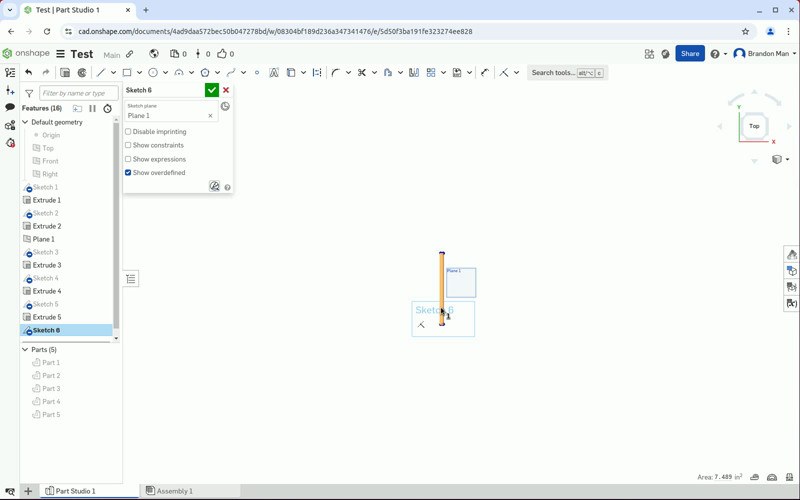
mouse_move(73, 352)
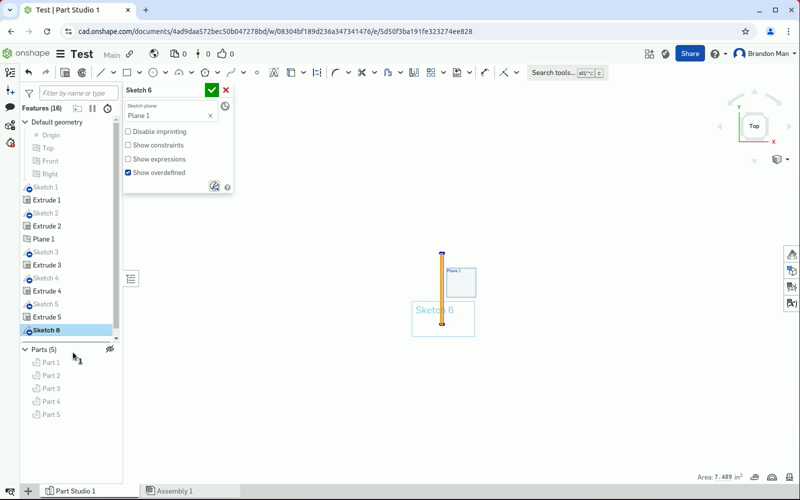
key(shift+y)
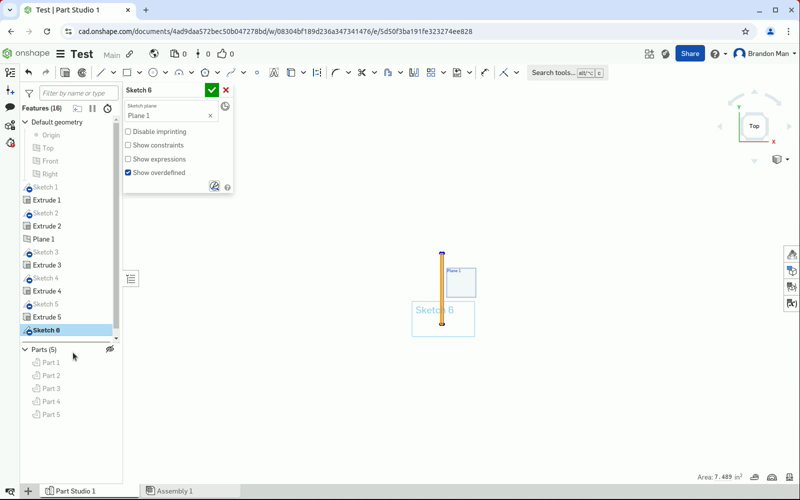
key(shift+e)
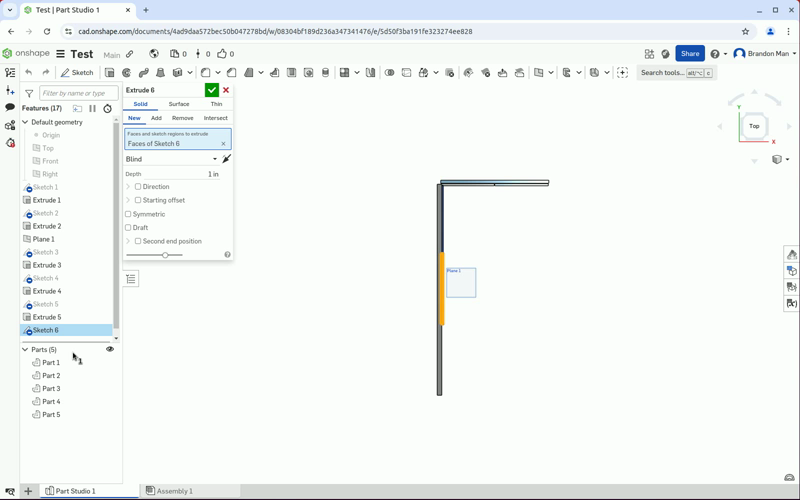
mouse_move(143, 106)
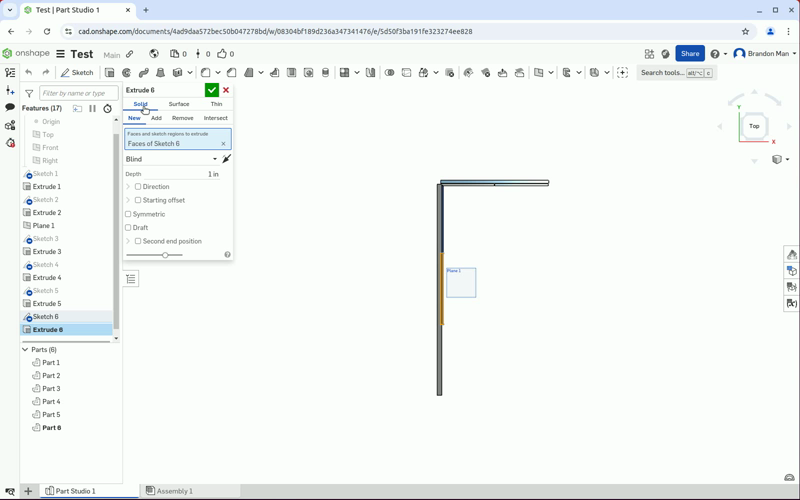
click(143, 106)
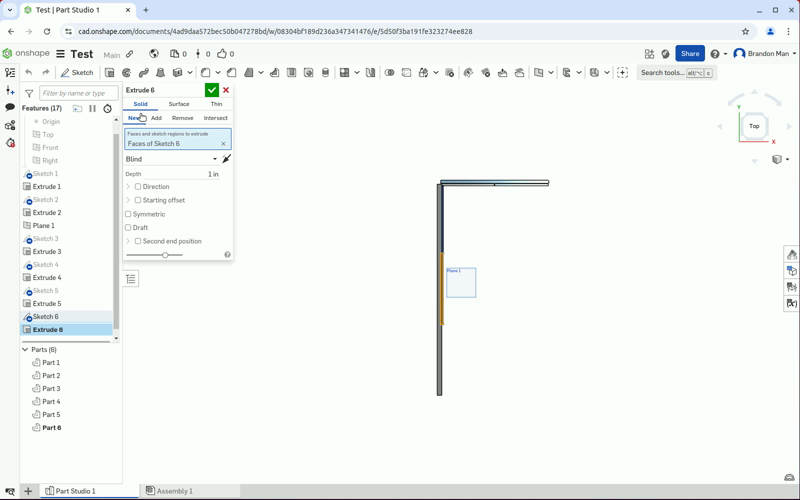
mouse_move(137, 120)
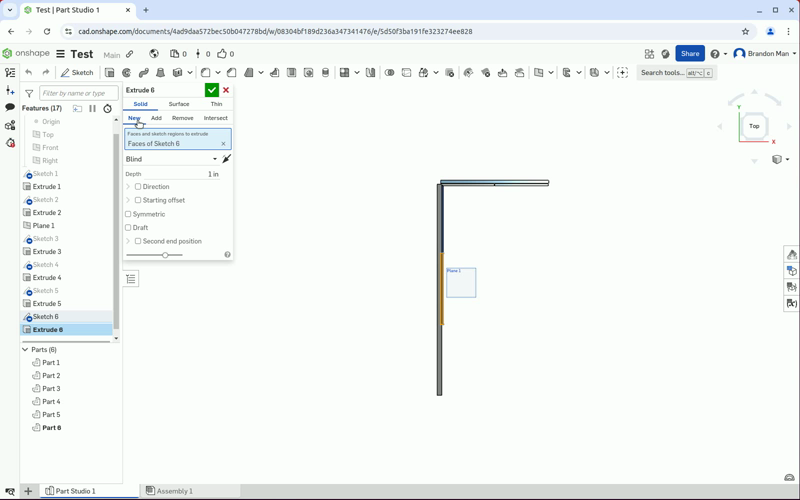
click(137, 120)
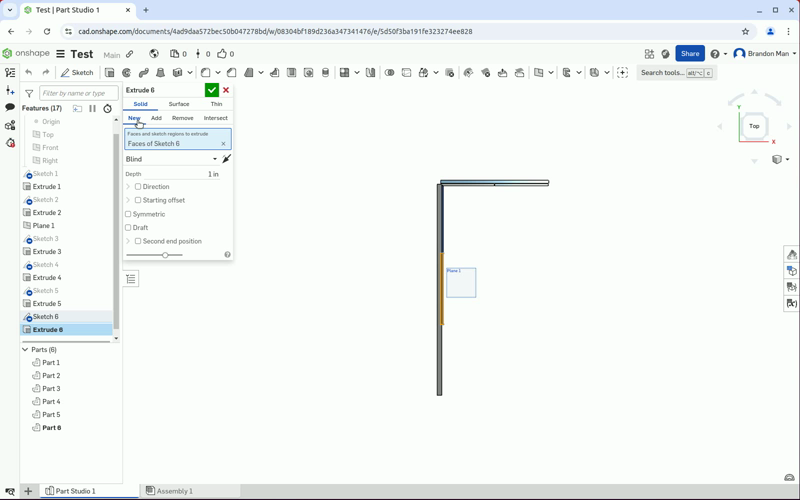
key(tab, 4)
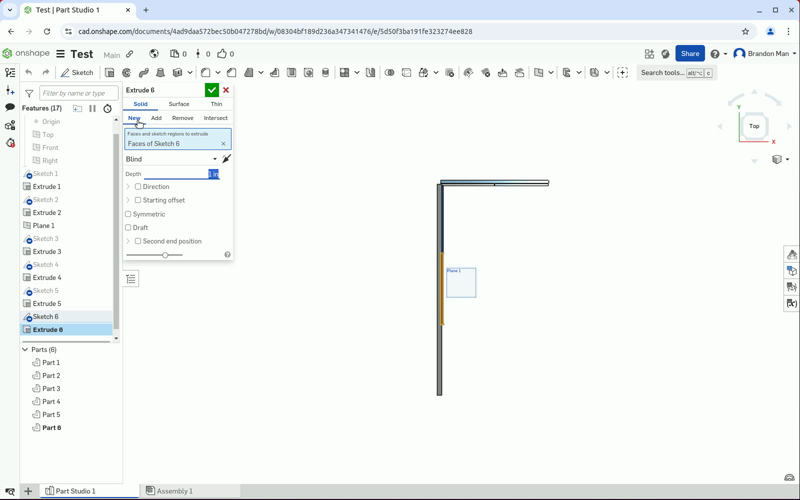
text(-7.462)
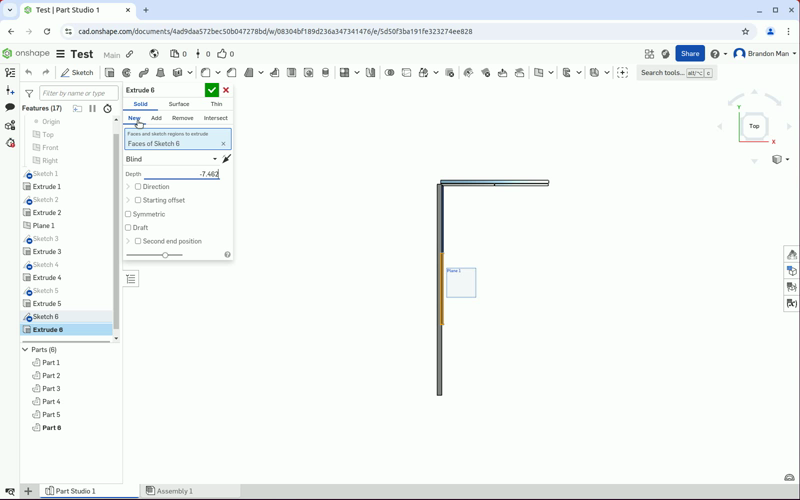
key(enter)
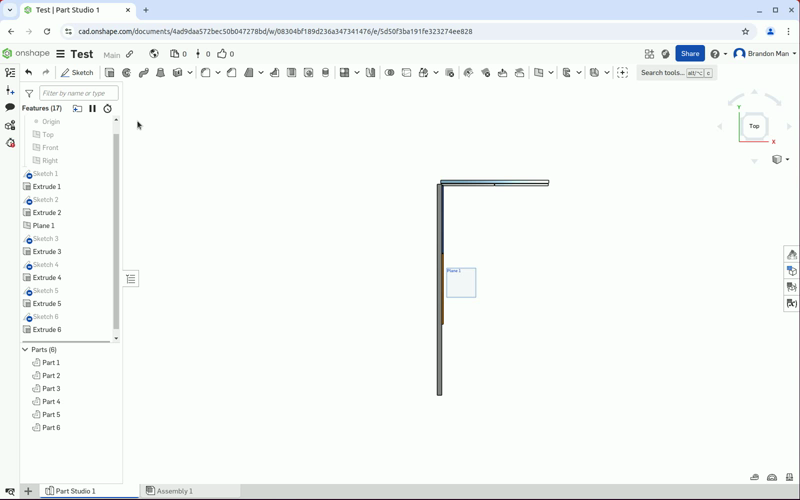
key(shift+h)
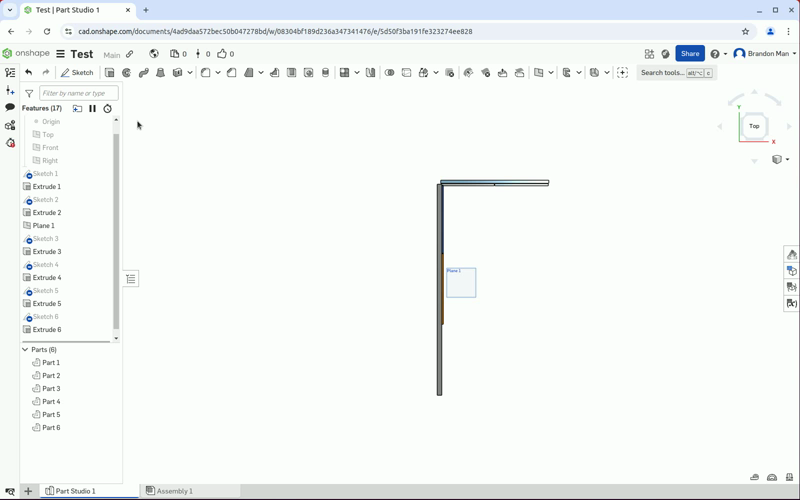
key(shift+h)
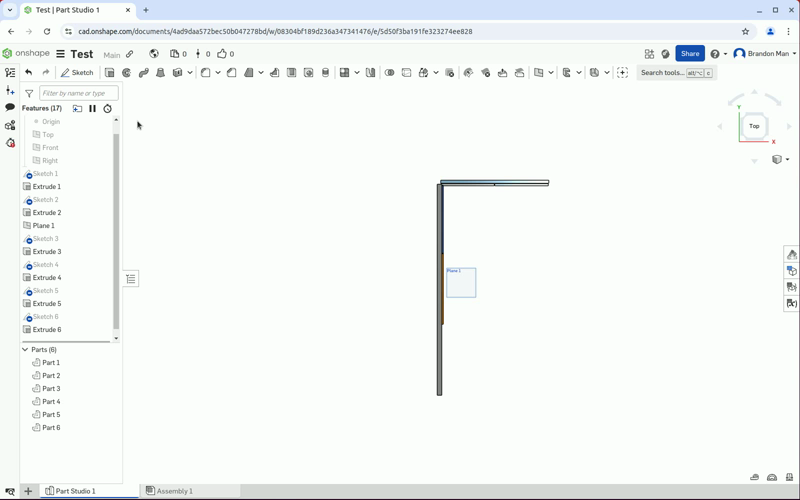
mouse_move(69, 176)
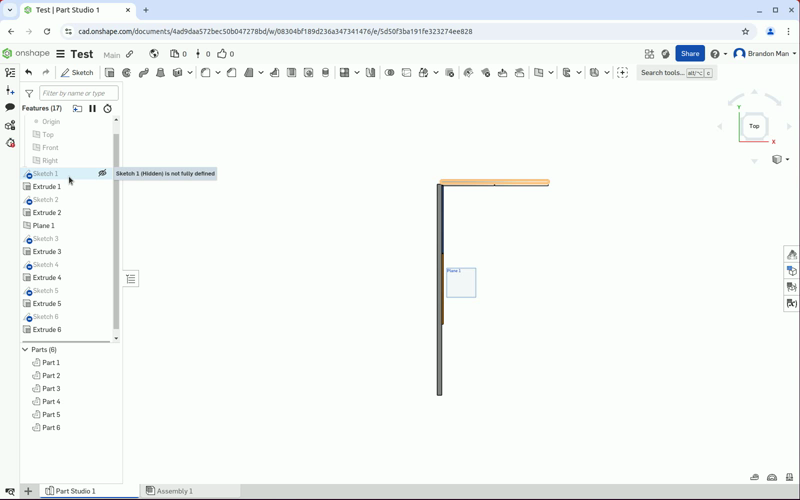
click(69, 176)
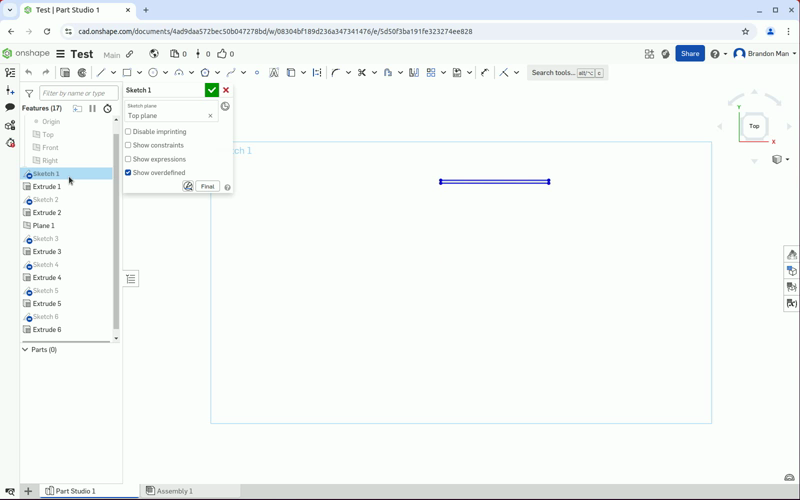
mouse_move(229, 92)
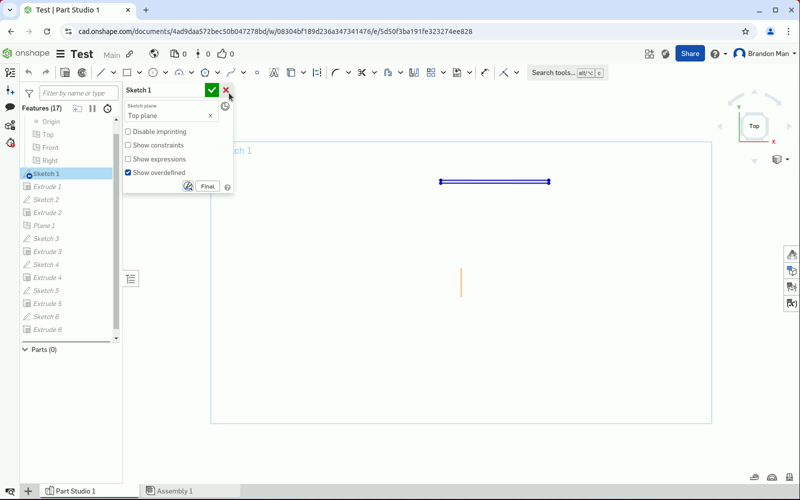
click(229, 92)
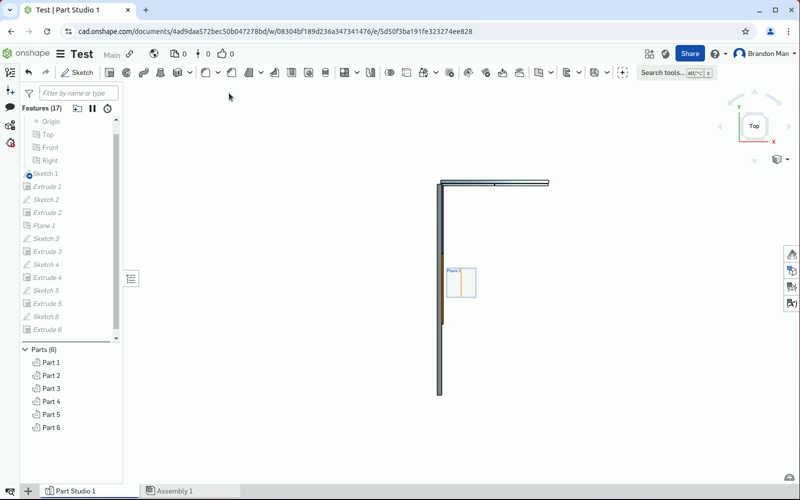
key(shift+s)
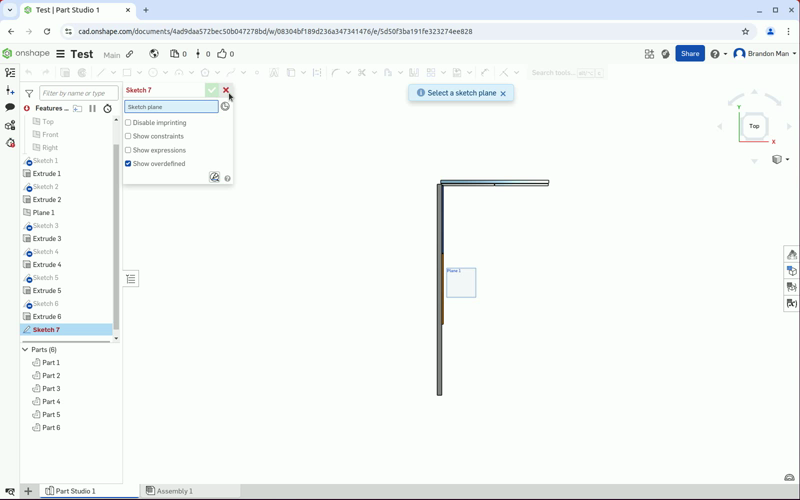
mouse_move(69, 215)
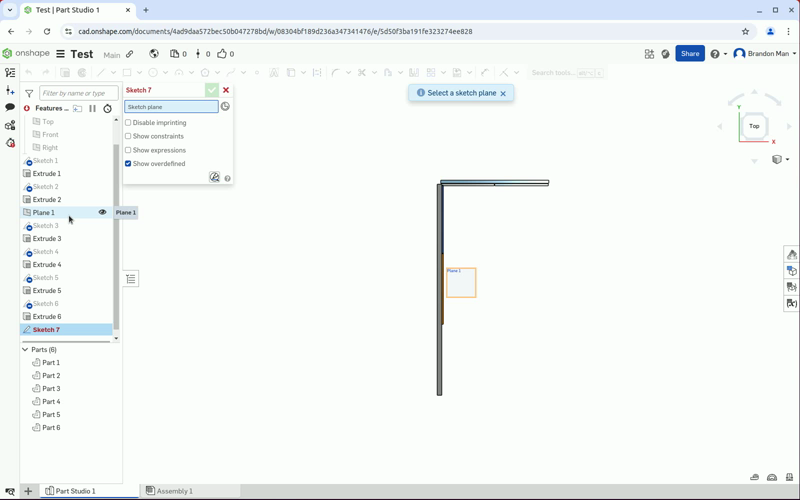
click(69, 215)
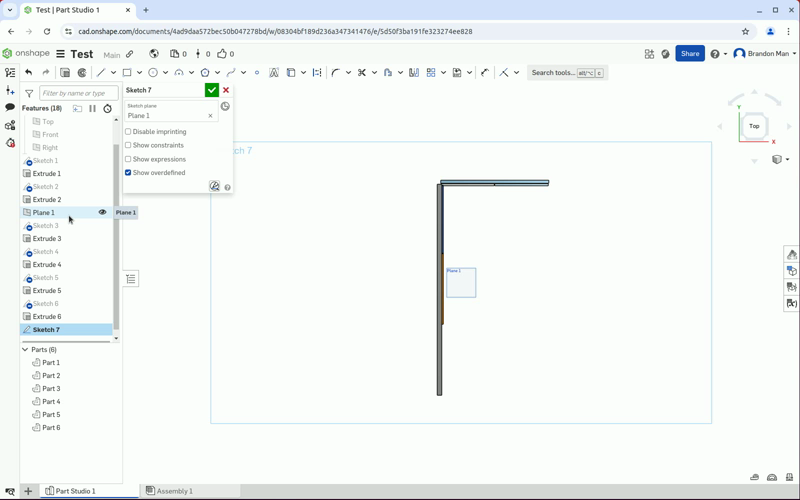
mouse_move(73, 352)
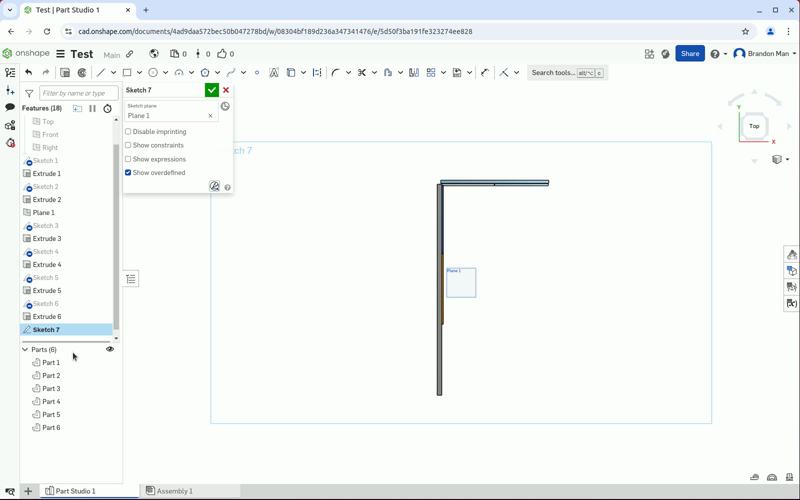
key(y)
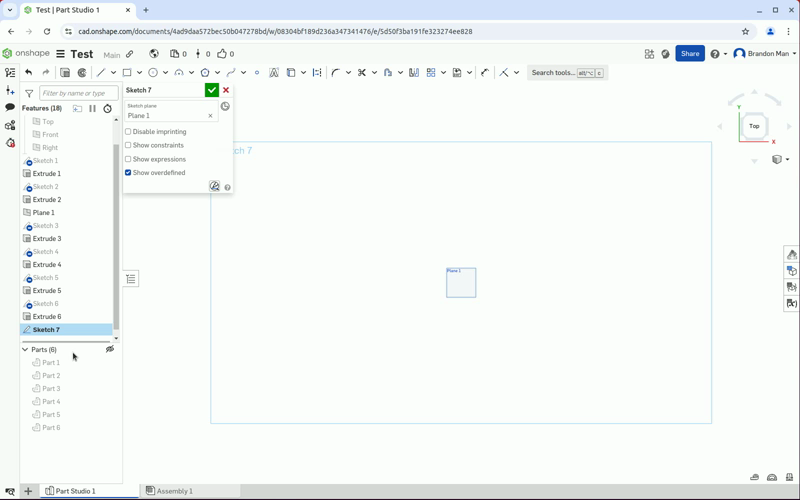
key(l)
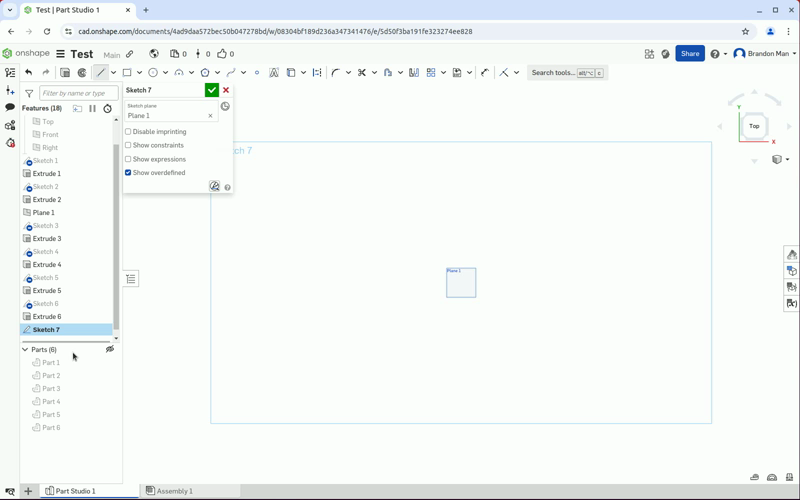
key_down(shift)
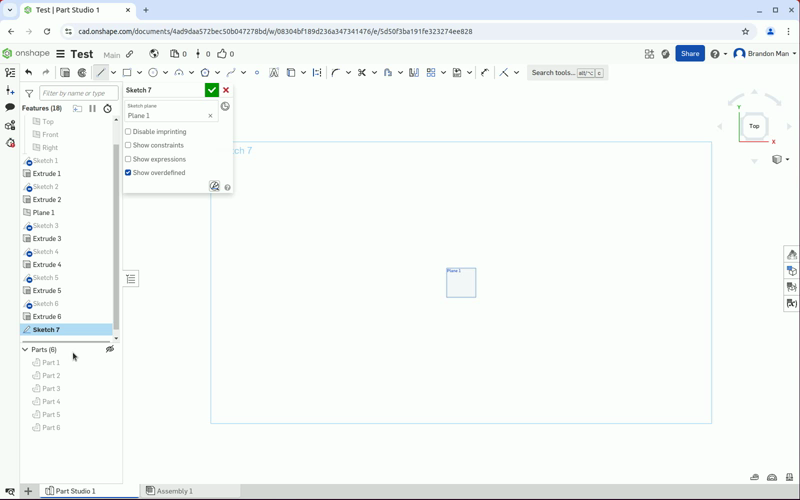
mouse_move(440, 395)
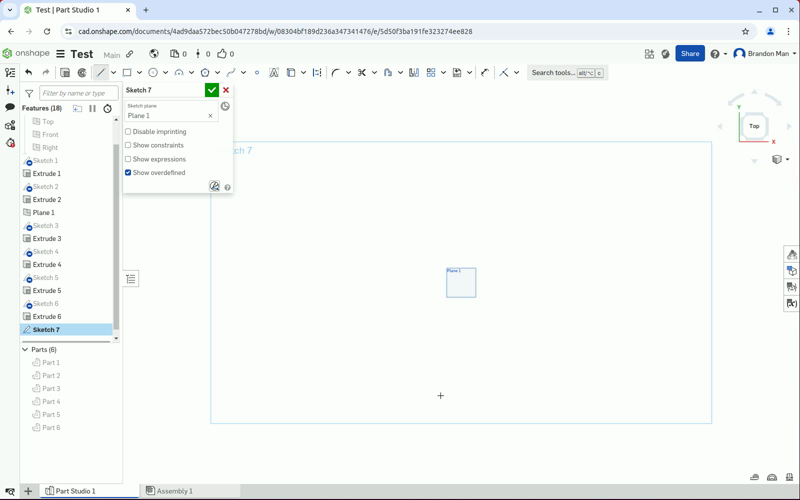
click(440, 395)
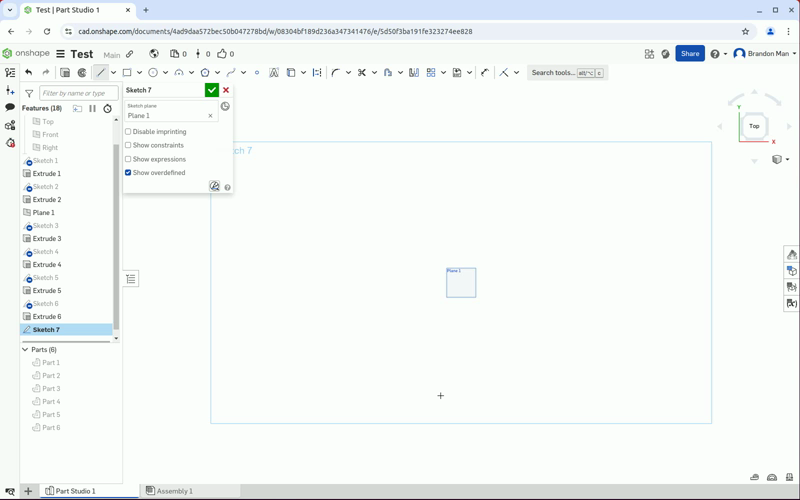
key_up(shift)
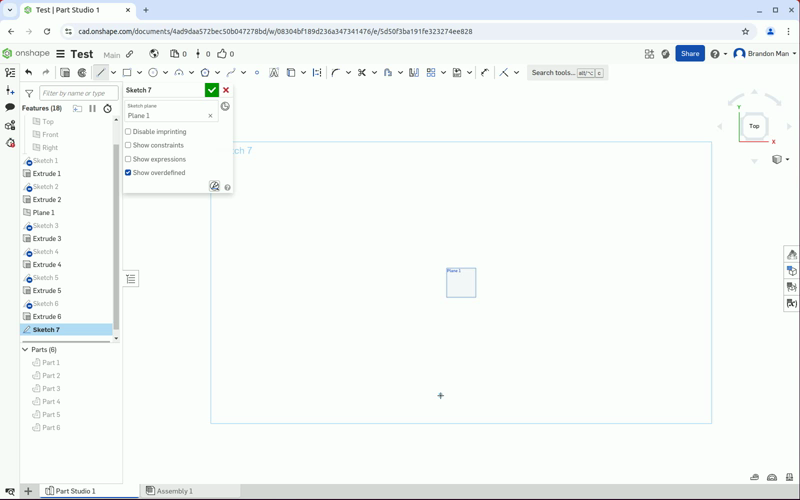
key_down(shift)
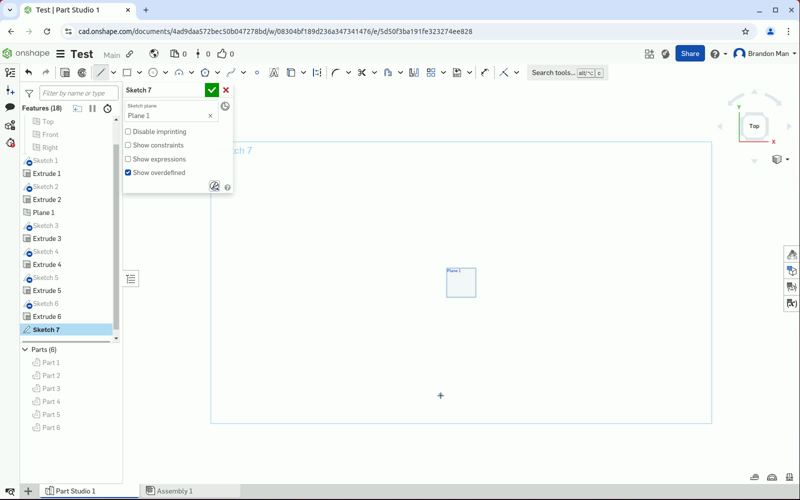
mouse_move(470, 395)
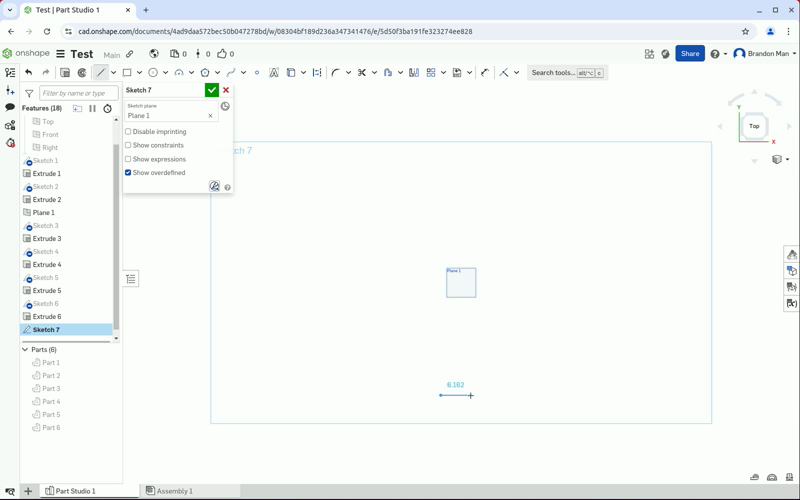
mouse_move(443, 395)
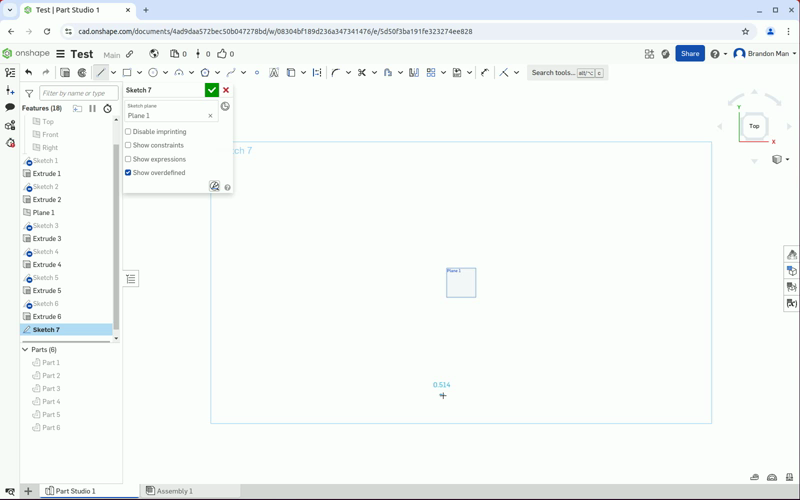
scroll(6)
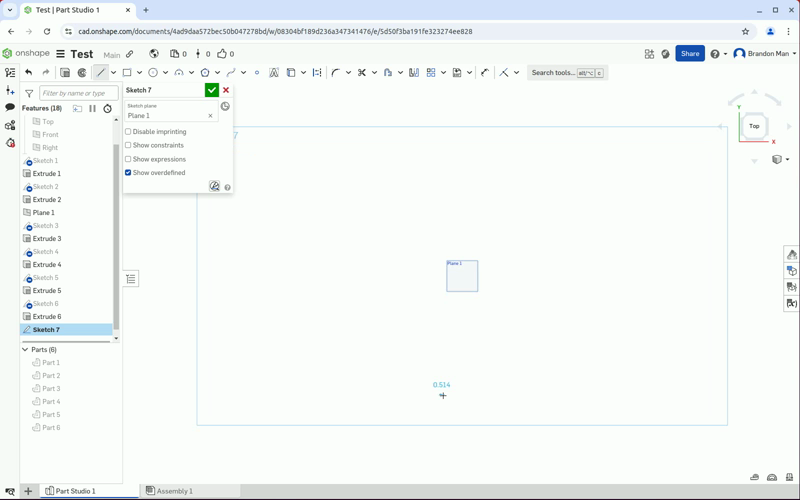
scroll(6)
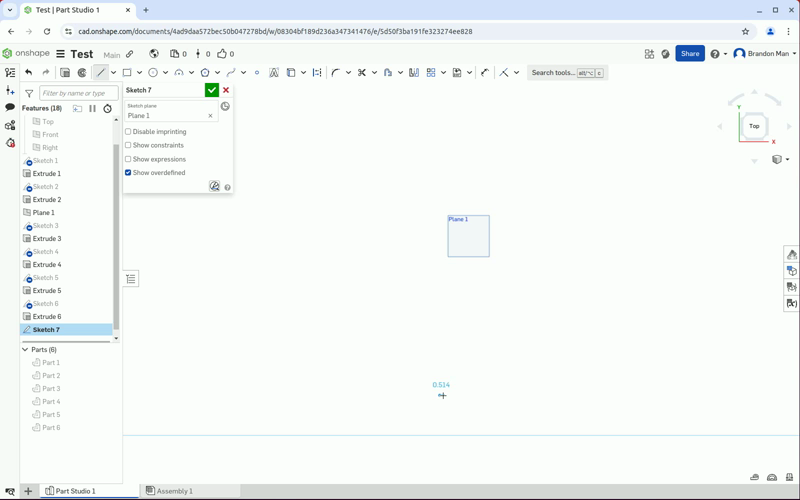
scroll(6)
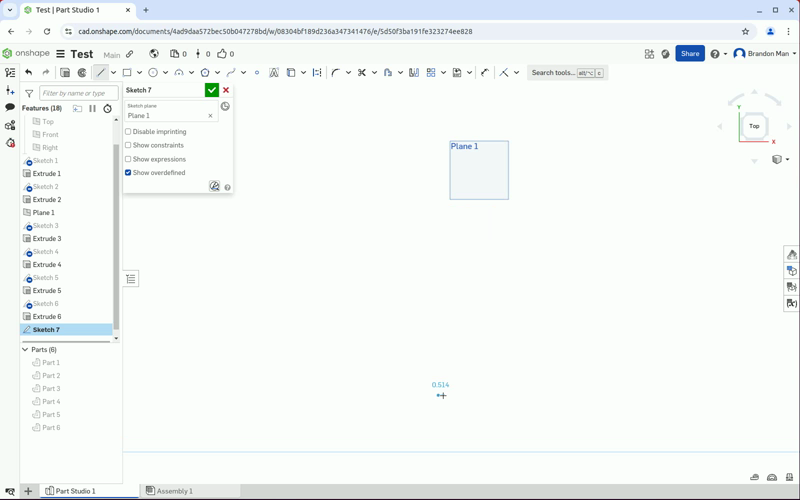
scroll(6)
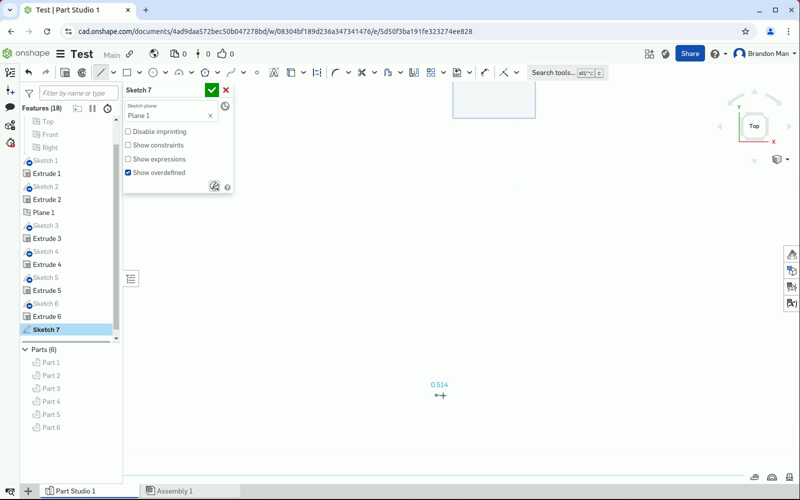
scroll(6)
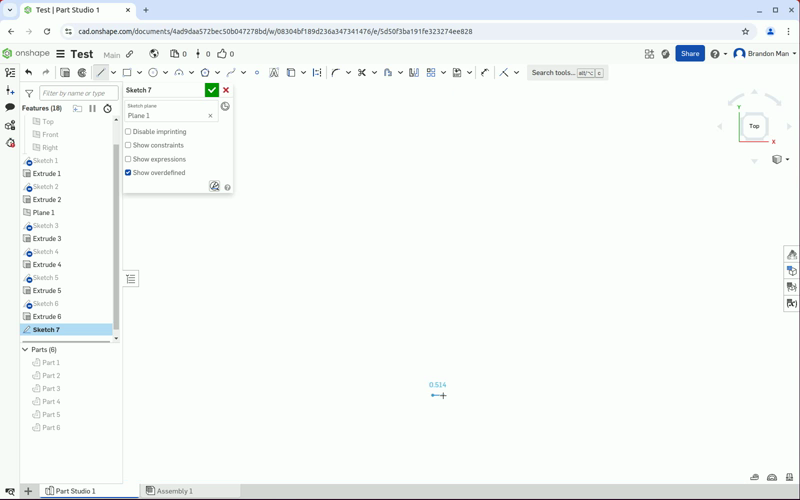
scroll(6)
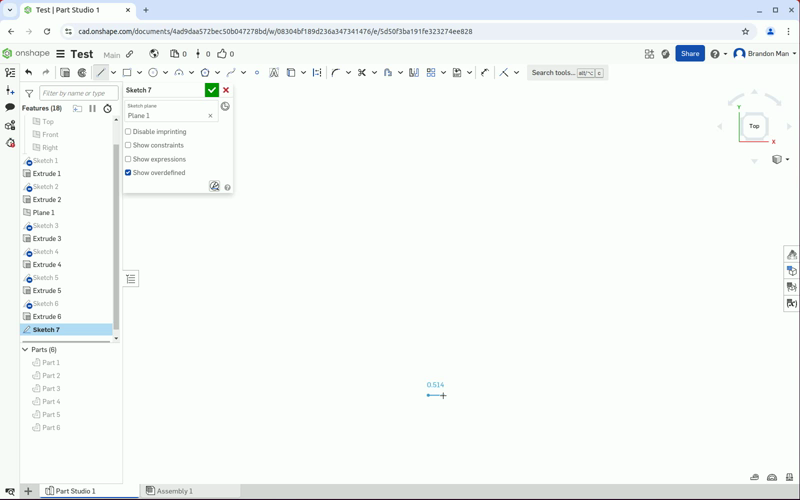
scroll(6)
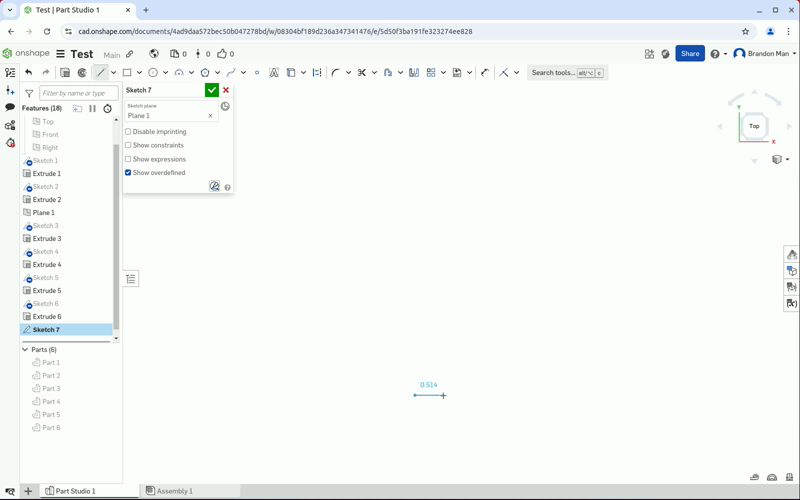
click(443, 395)
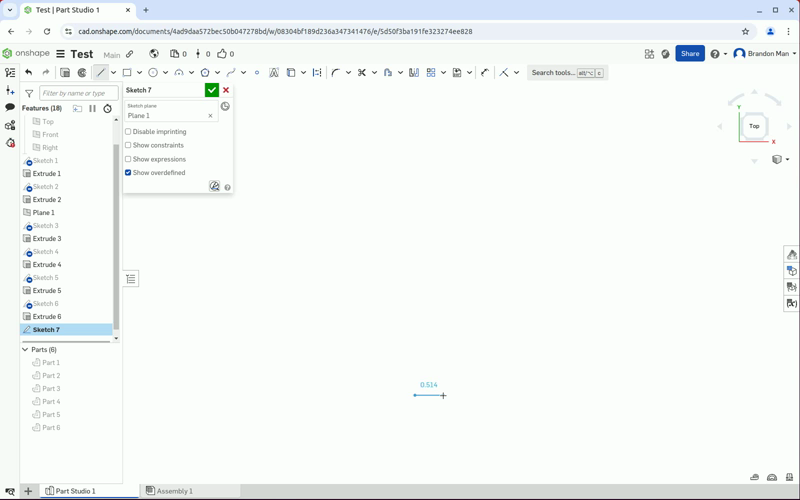
scroll(-6)
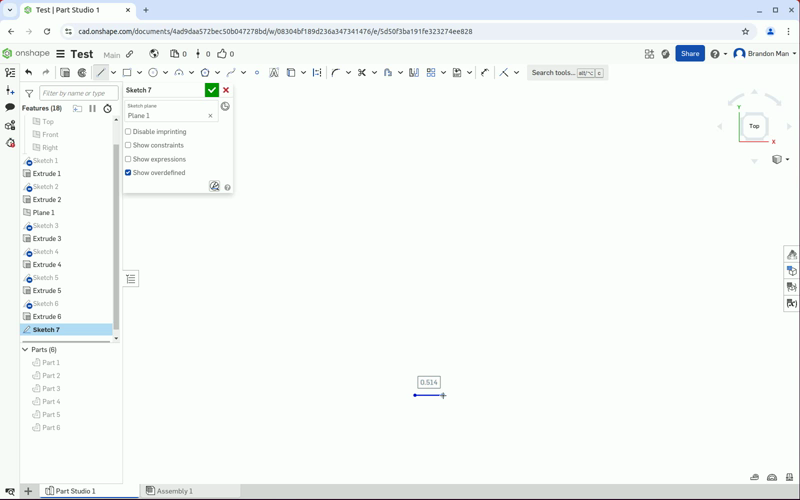
scroll(-6)
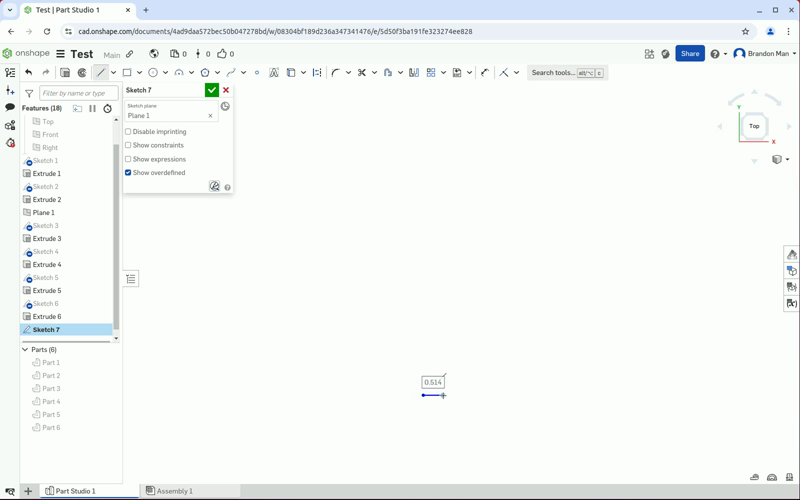
scroll(-6)
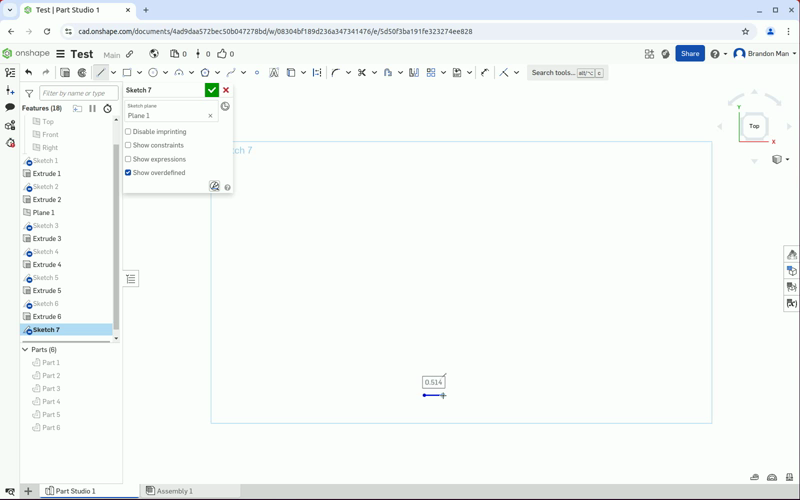
scroll(-6)
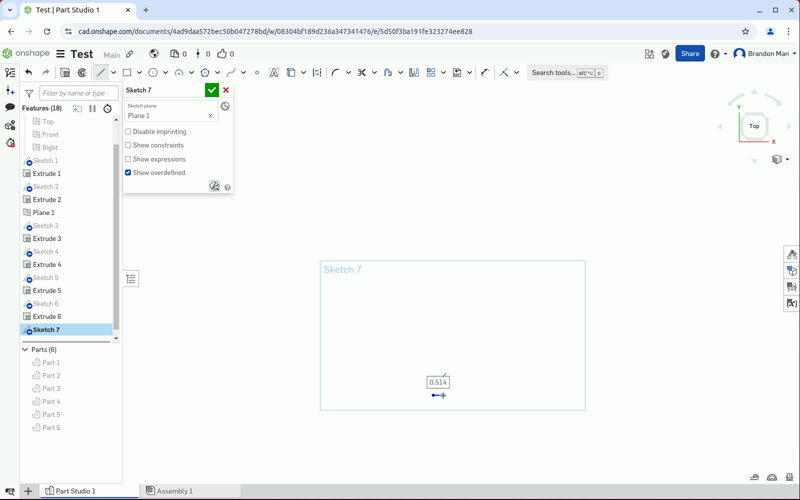
scroll(-6)
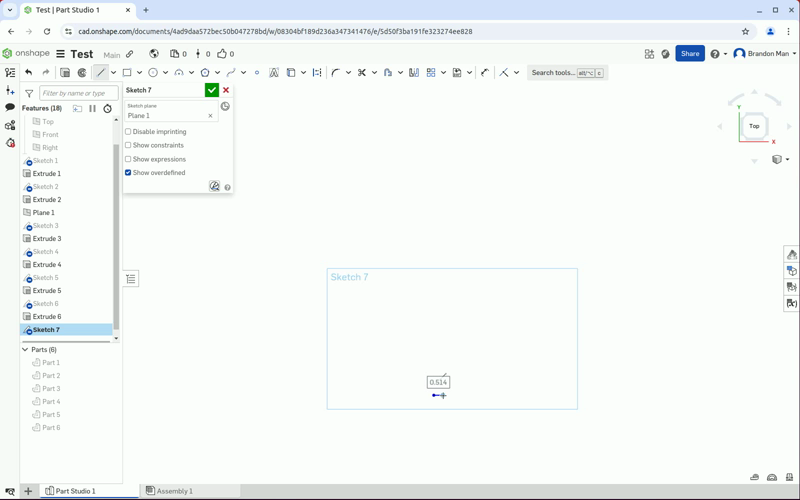
scroll(-6)
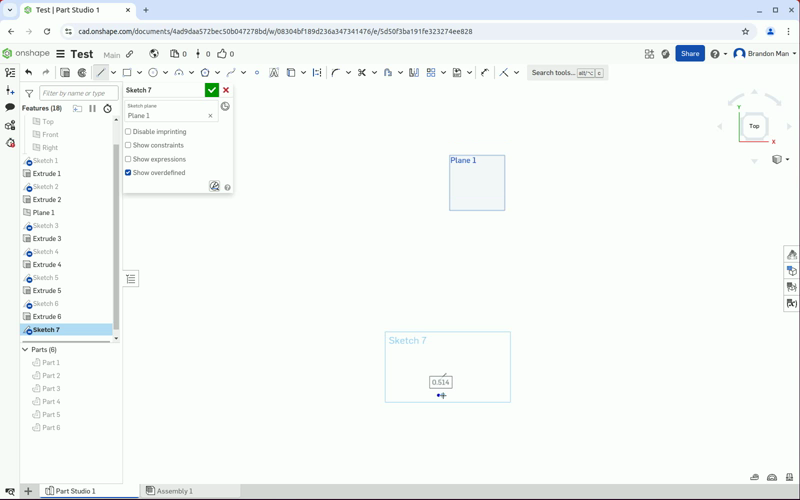
scroll(-6)
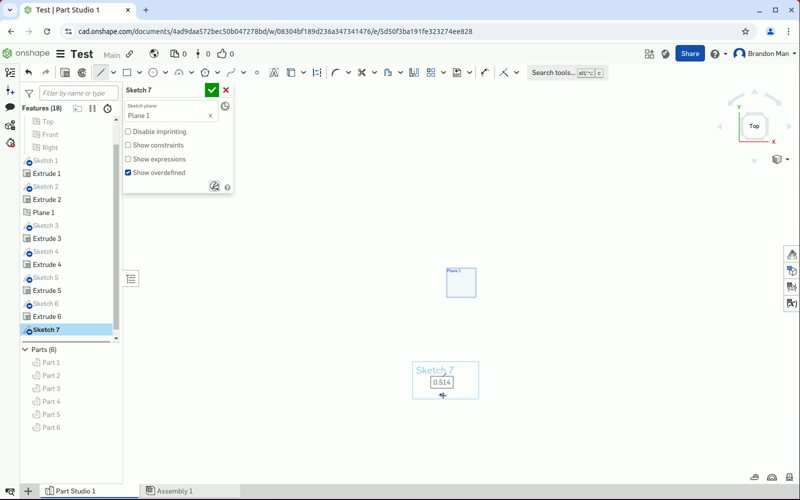
key_up(shift)
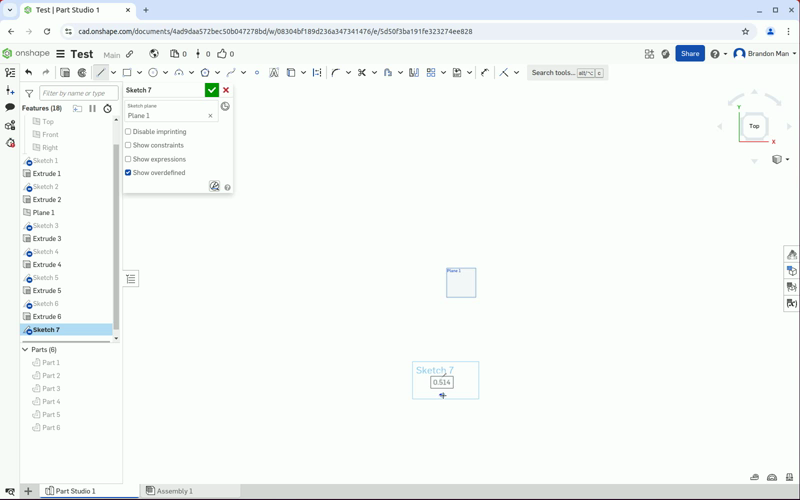
key_down(shift)
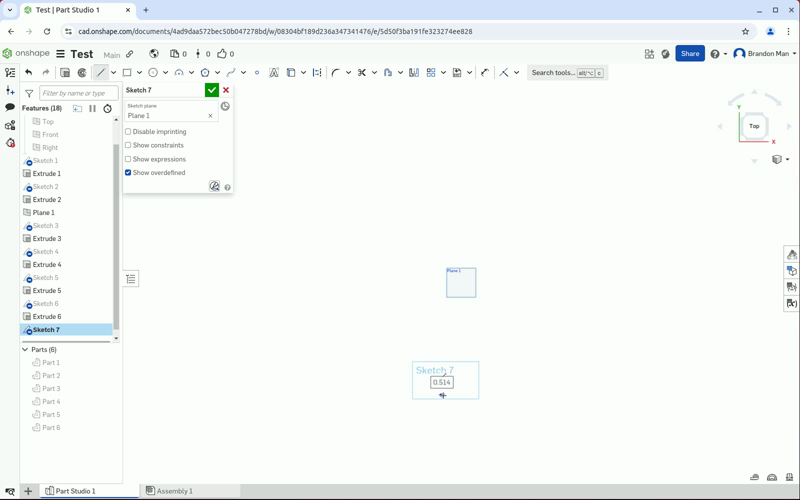
mouse_move(443, 324)
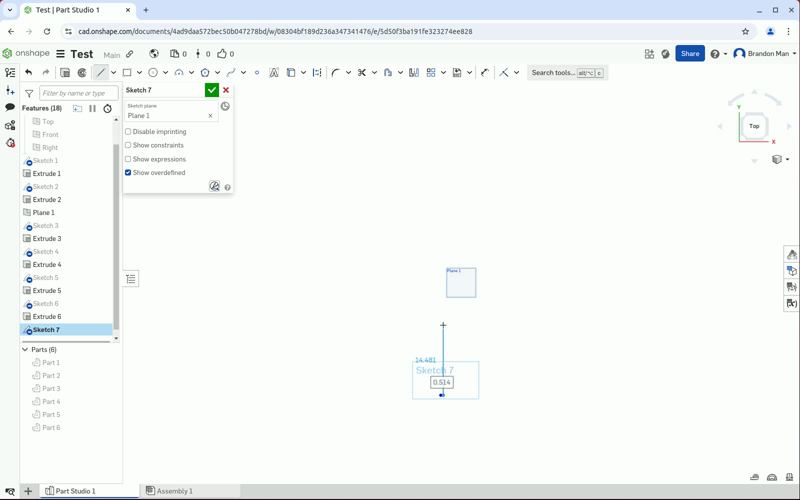
click(443, 324)
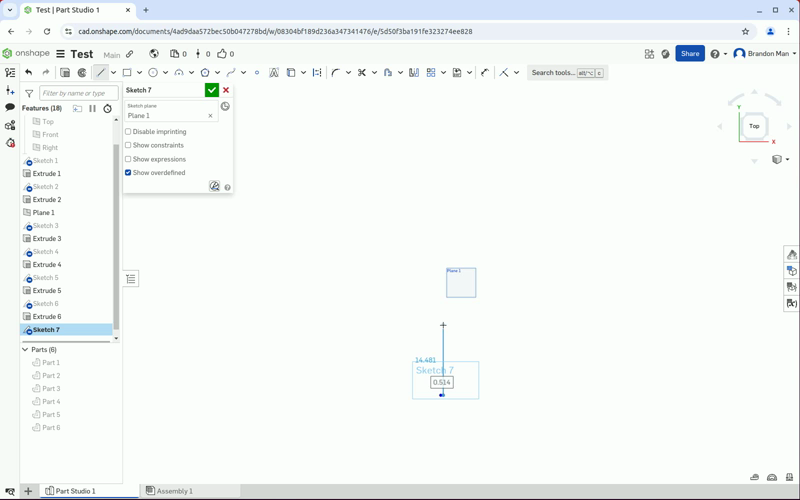
key_up(shift)
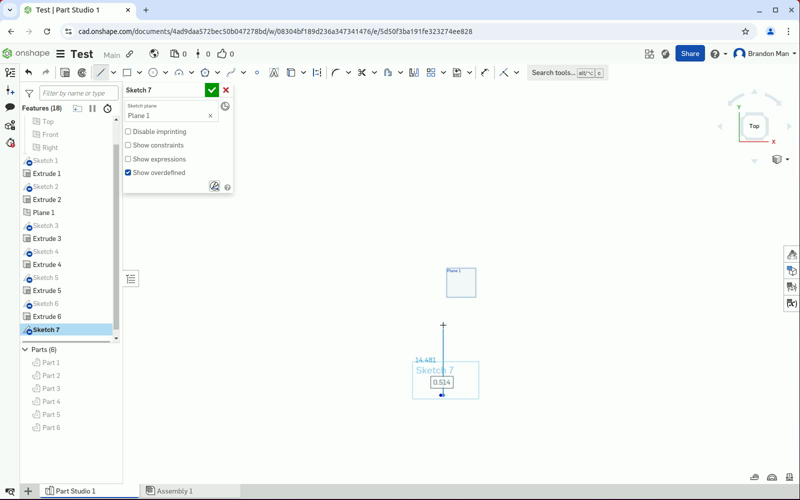
key_down(shift)
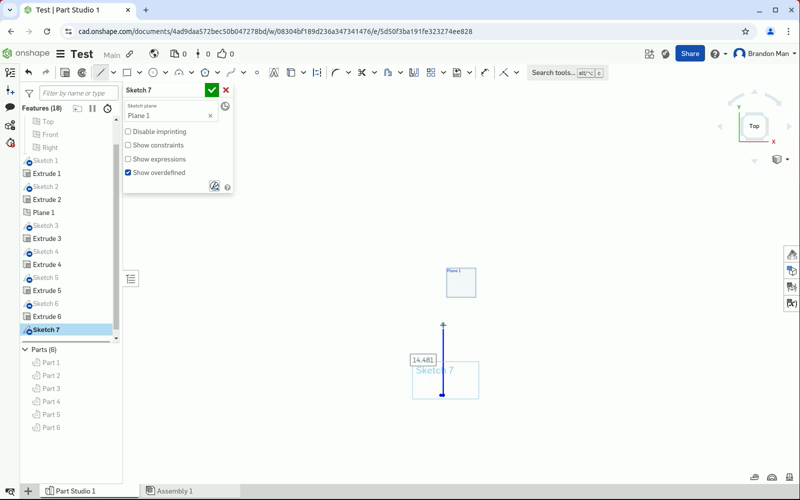
mouse_move(473, 324)
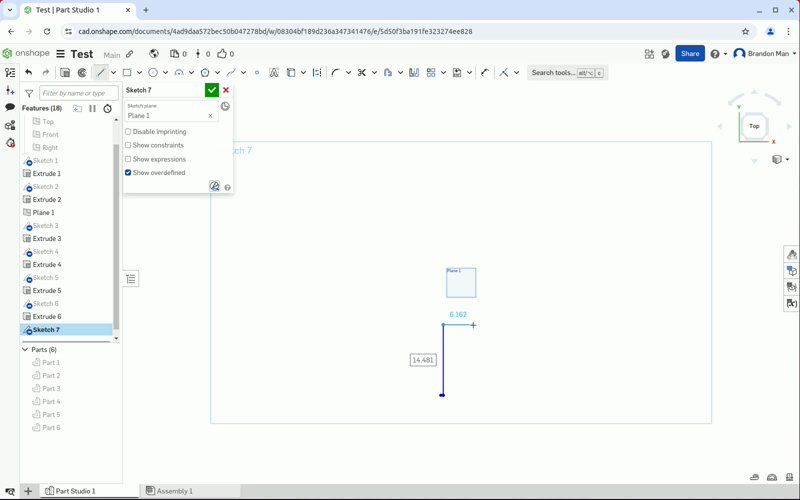
mouse_move(440, 324)
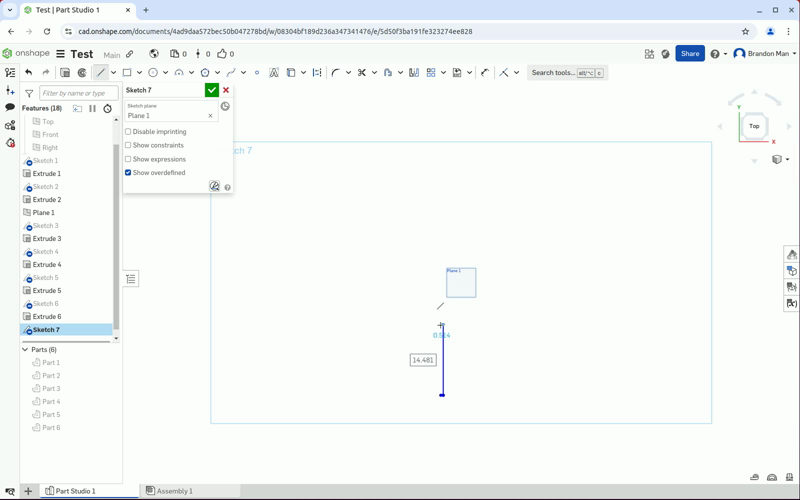
scroll(6)
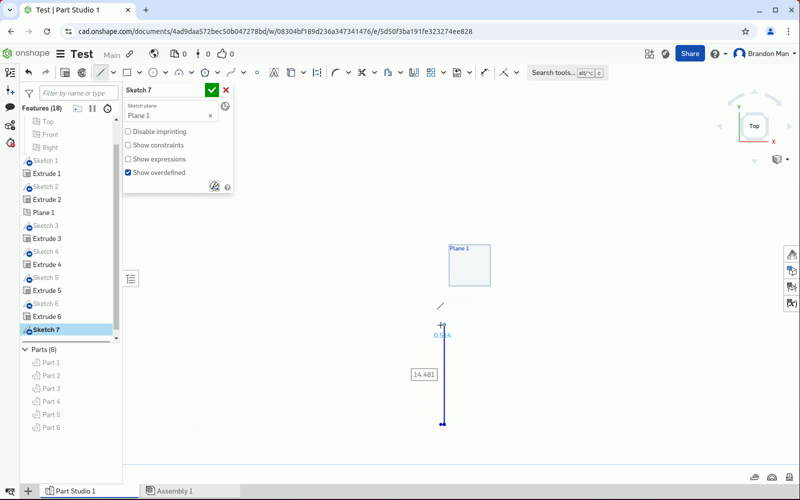
scroll(6)
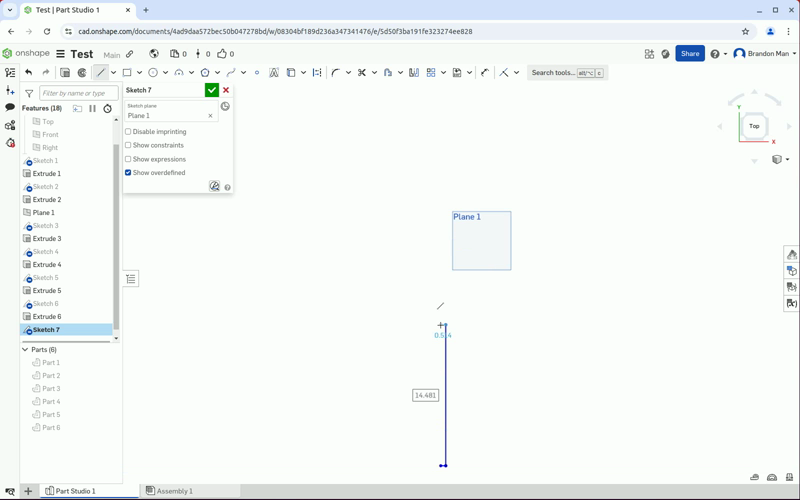
scroll(6)
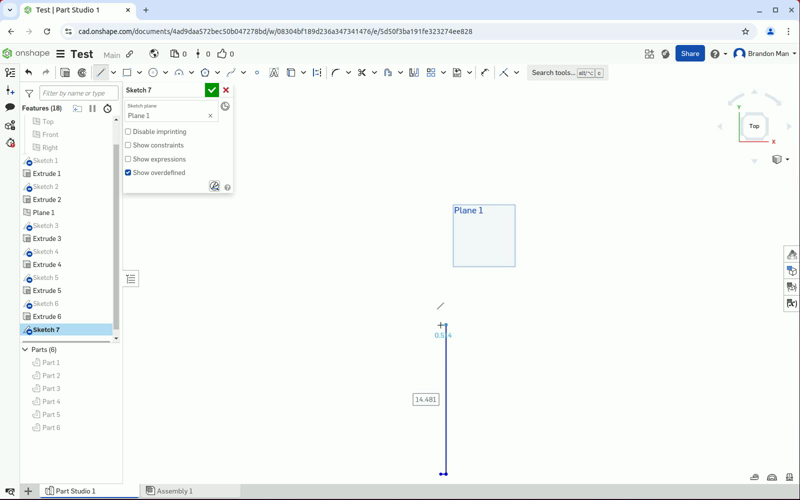
scroll(6)
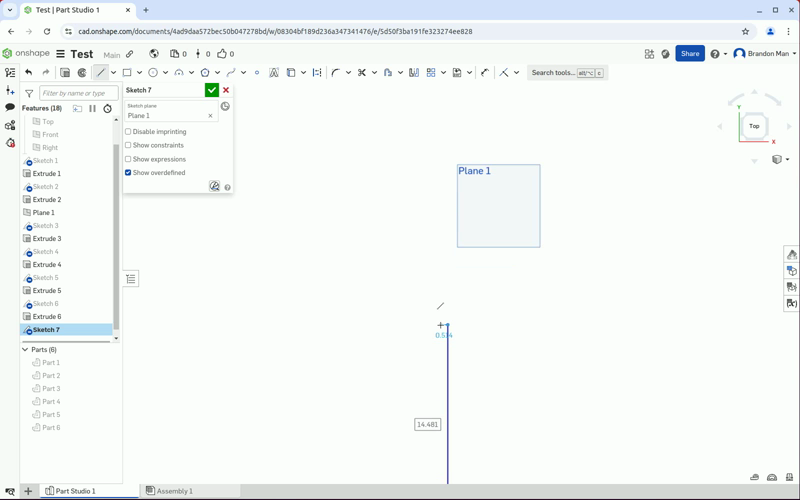
scroll(6)
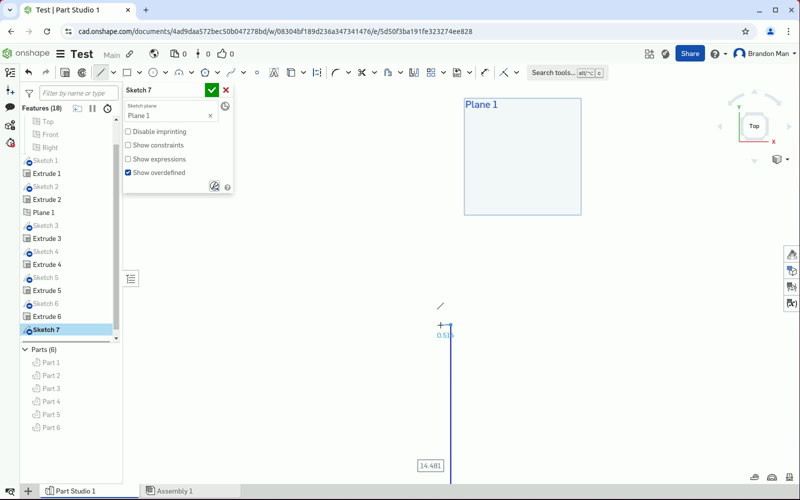
scroll(6)
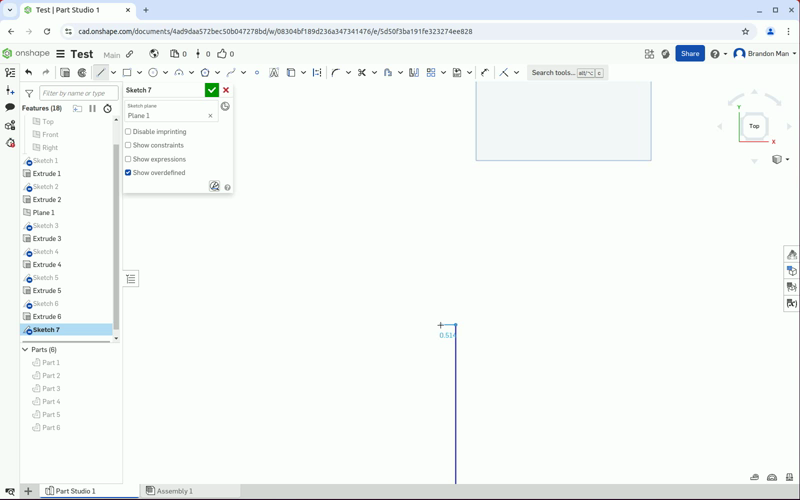
scroll(6)
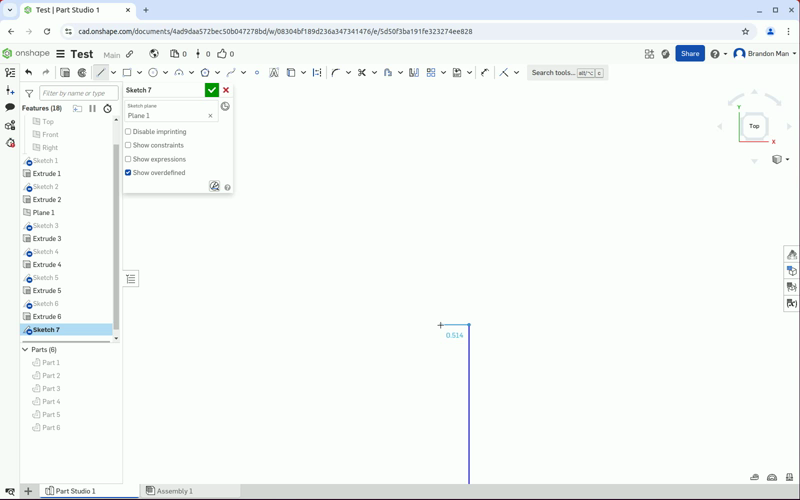
click(440, 324)
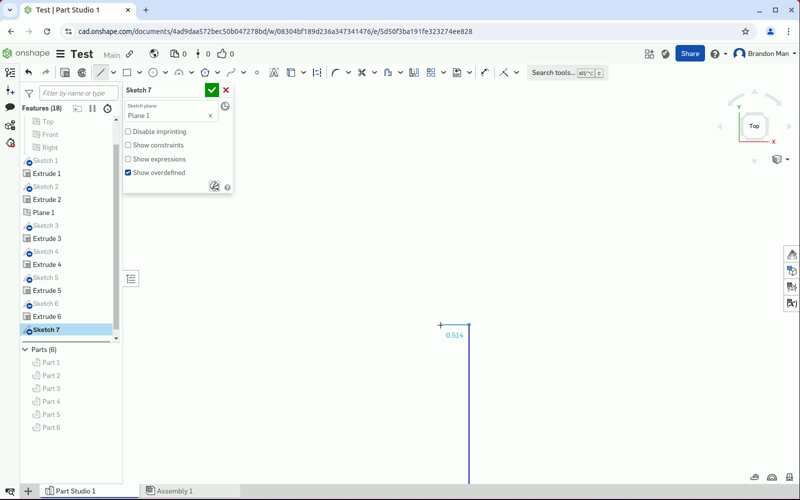
scroll(-6)
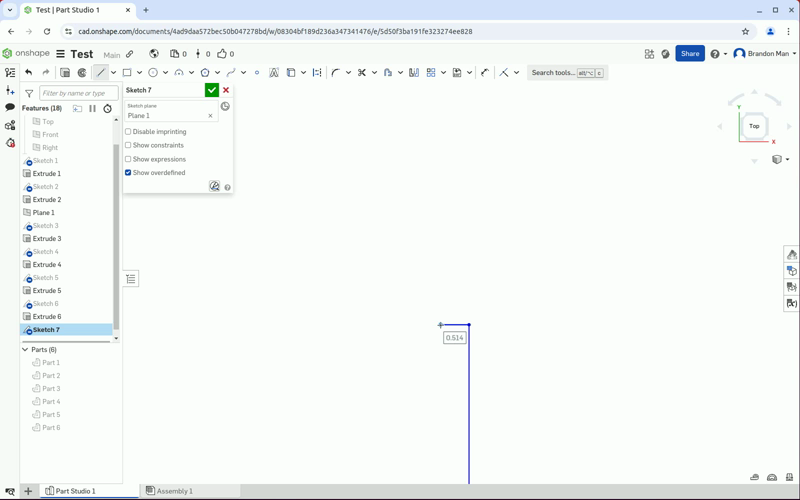
scroll(-6)
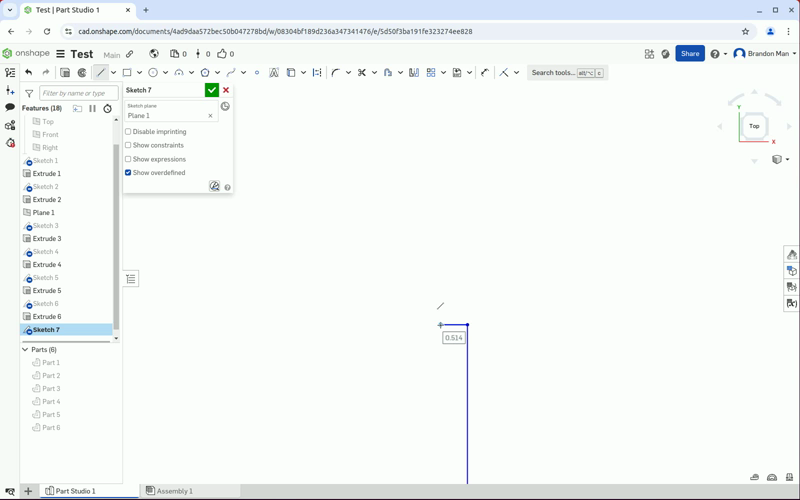
scroll(-6)
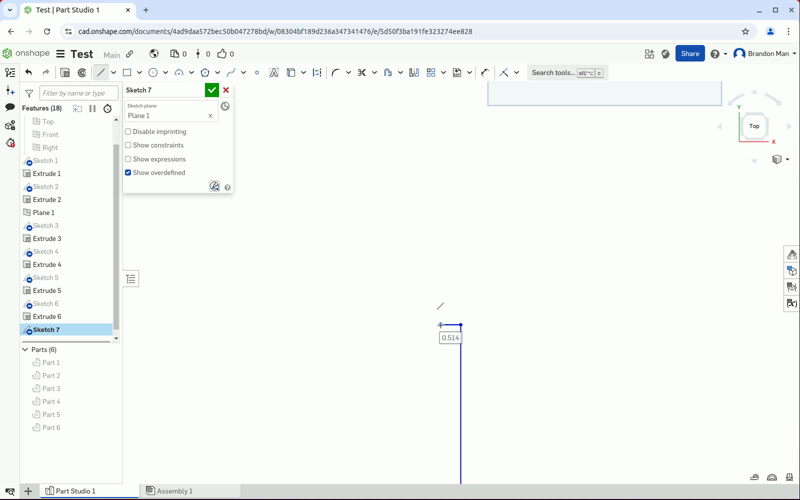
scroll(-6)
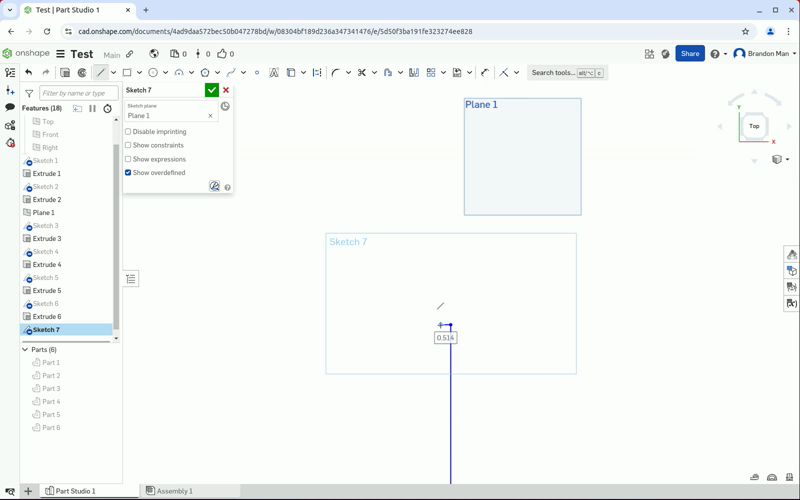
scroll(-6)
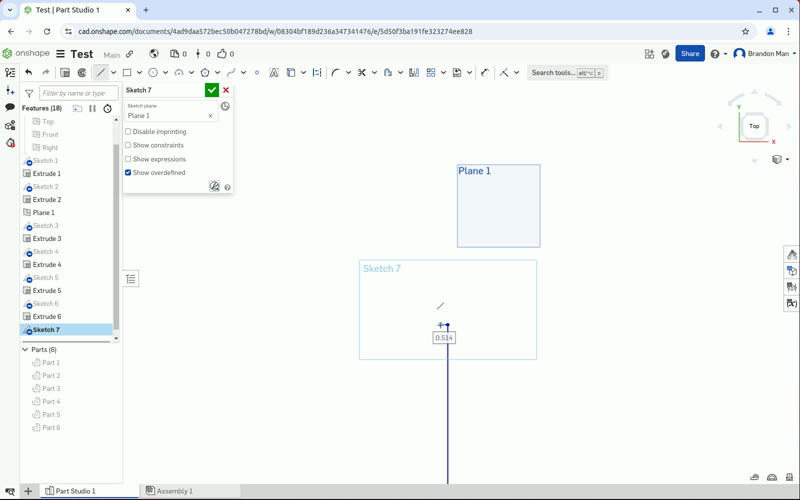
scroll(-6)
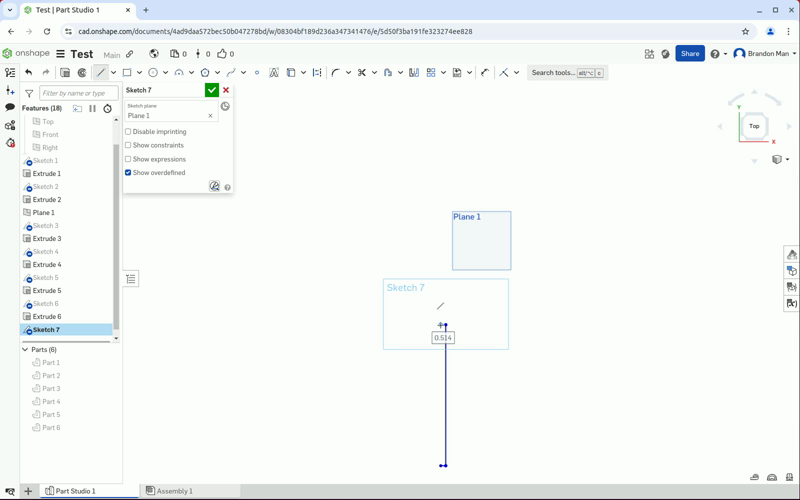
scroll(-6)
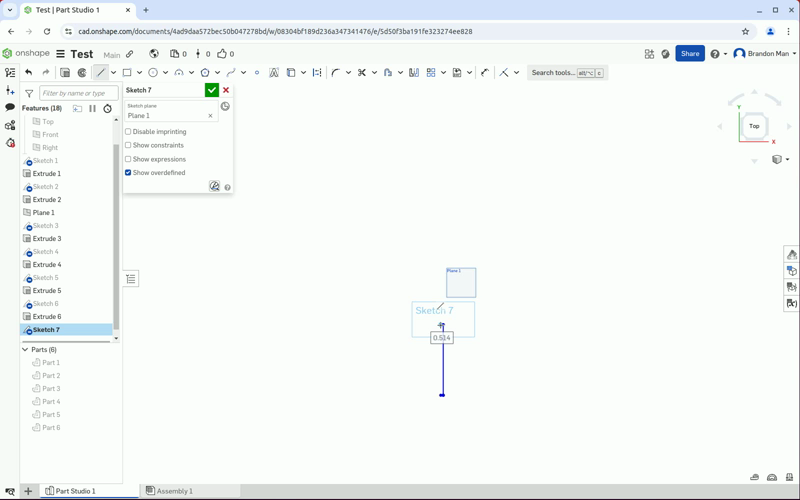
key_up(shift)
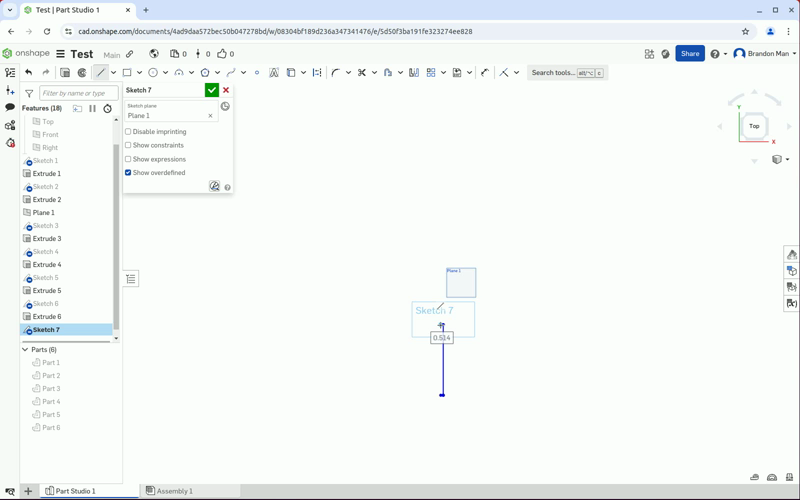
key_down(shift)
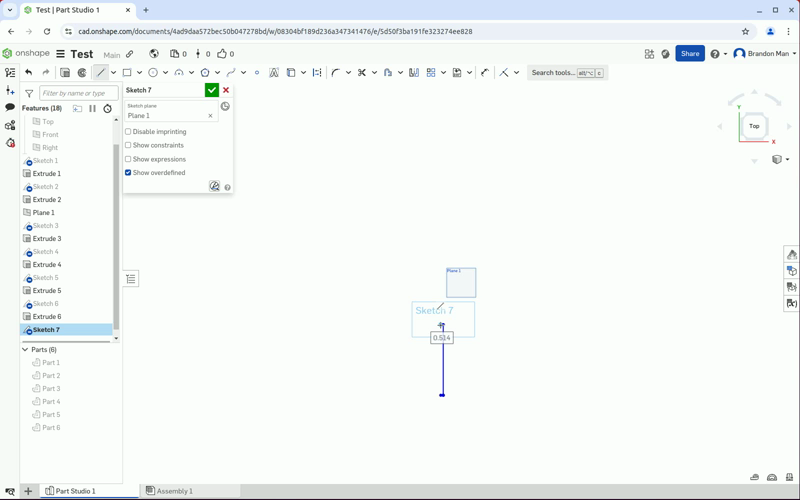
mouse_move(440, 395)
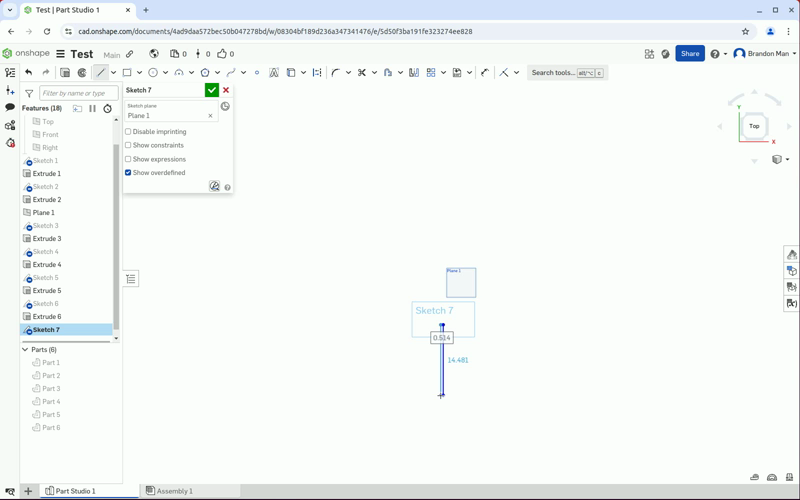
scroll(6)
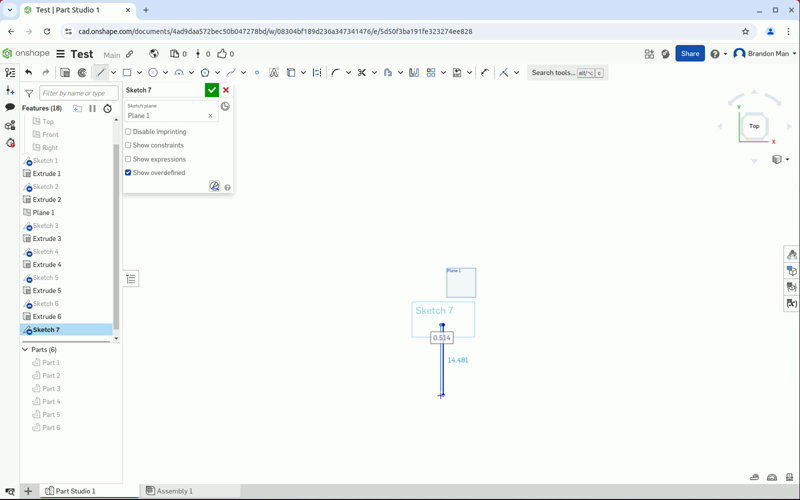
scroll(6)
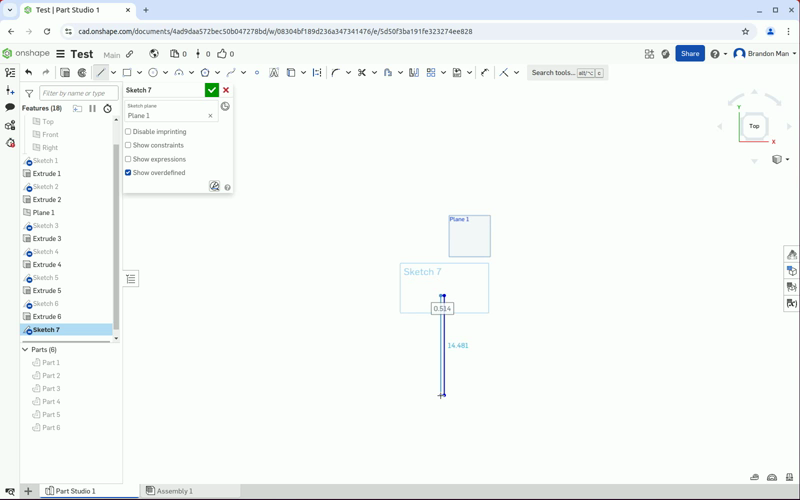
scroll(6)
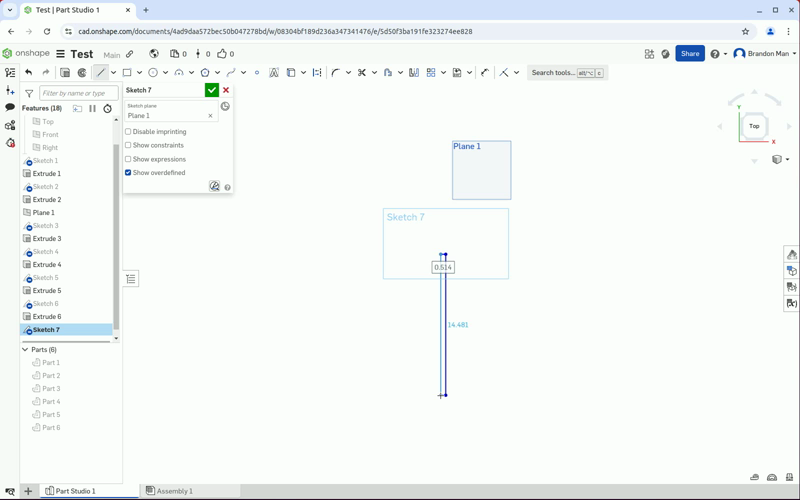
scroll(6)
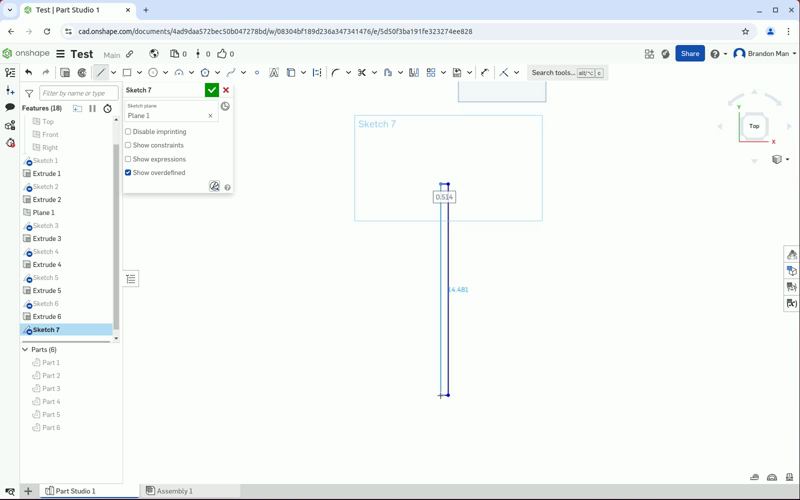
scroll(6)
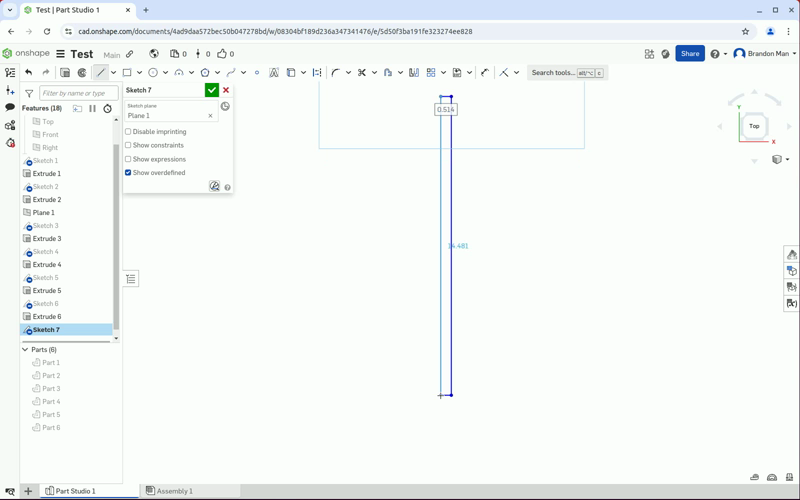
scroll(6)
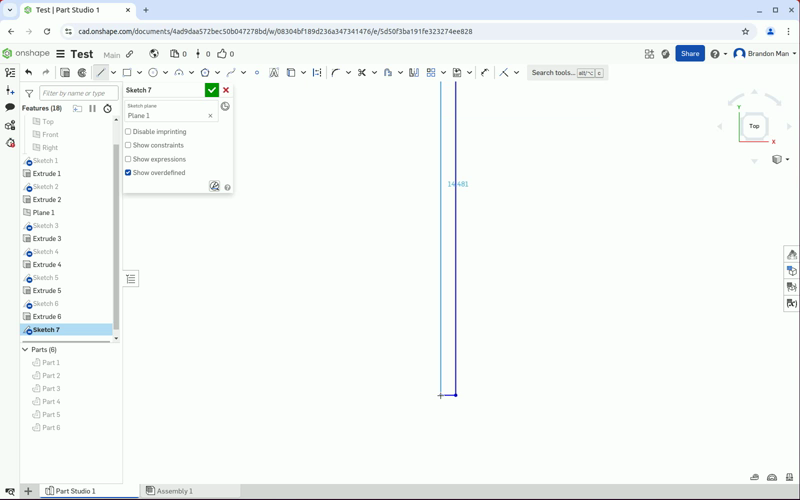
scroll(6)
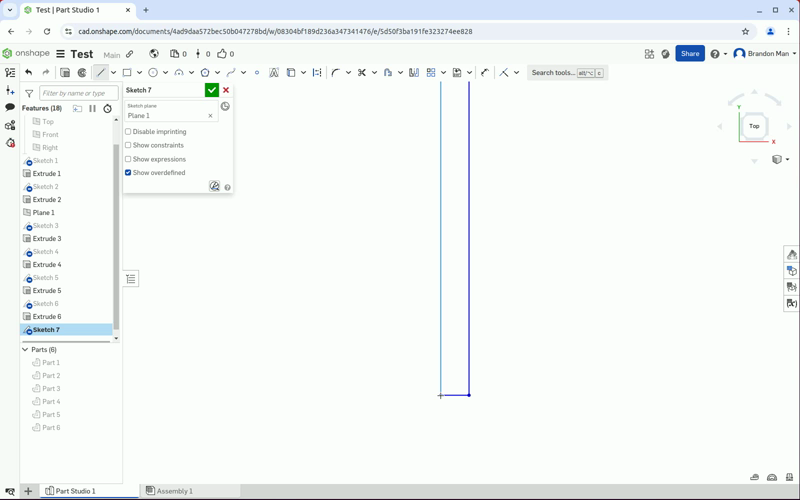
key_up(shift)
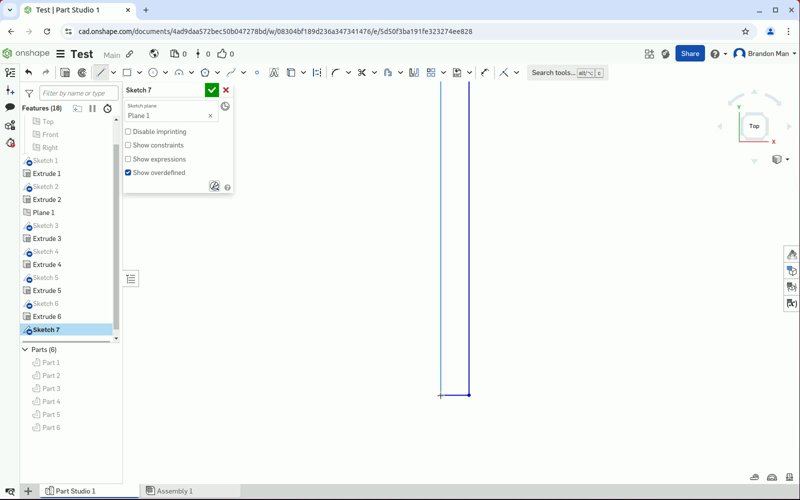
click(440, 395)
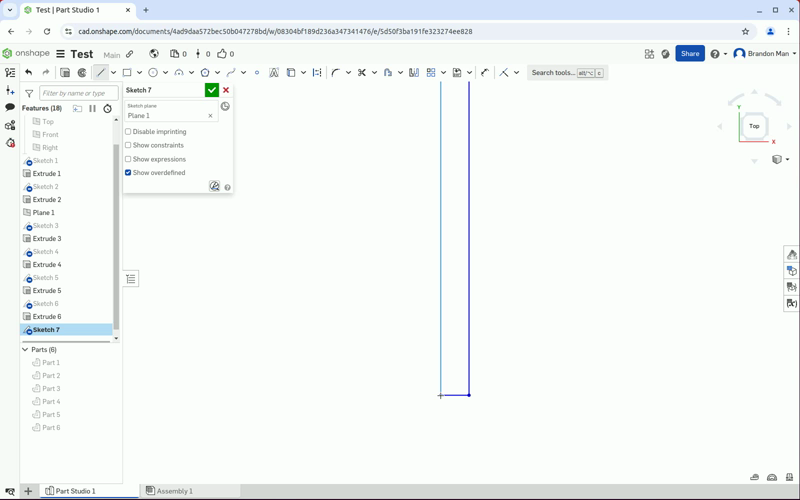
scroll(-6)
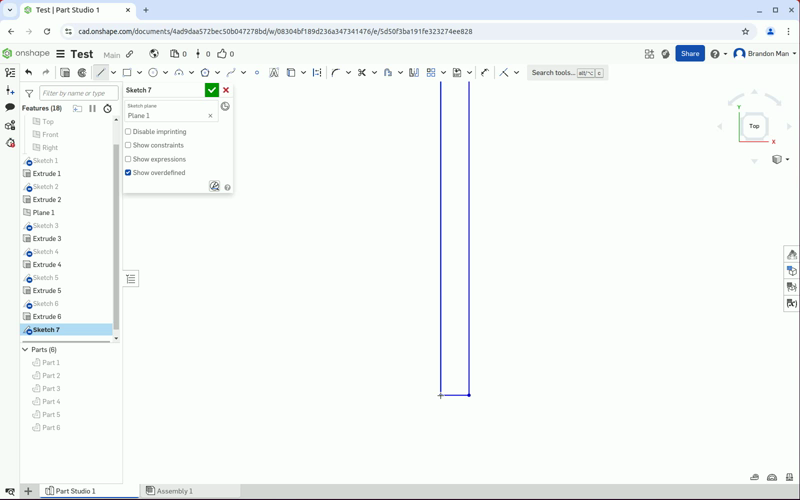
scroll(-6)
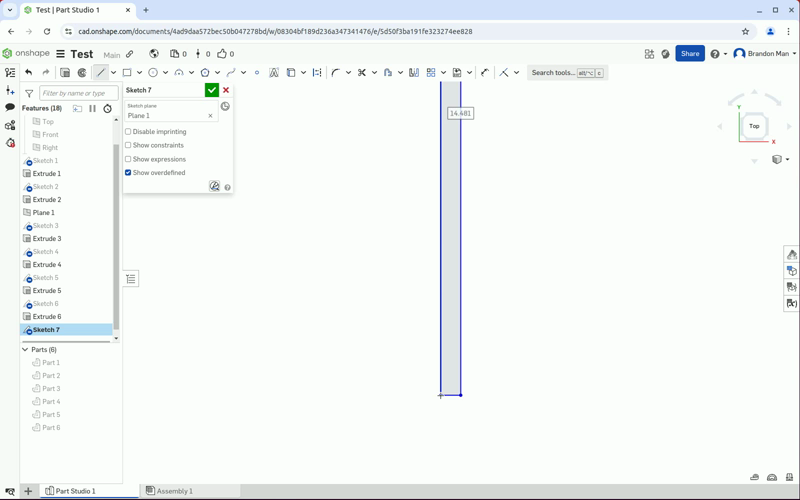
scroll(-6)
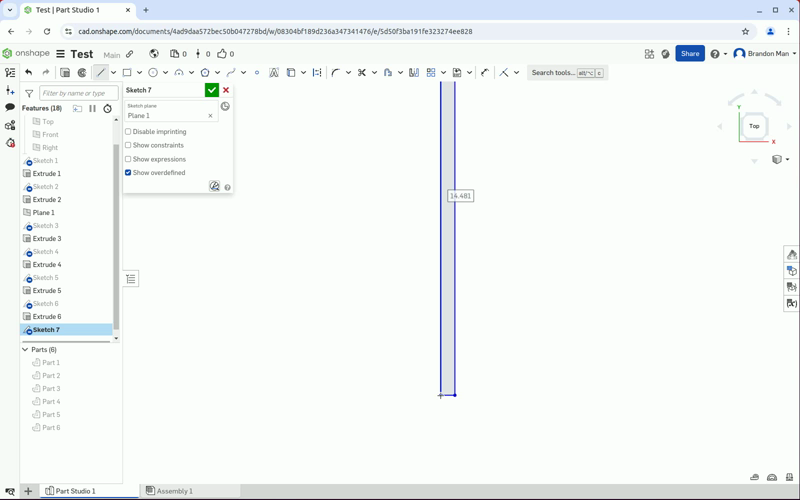
scroll(-6)
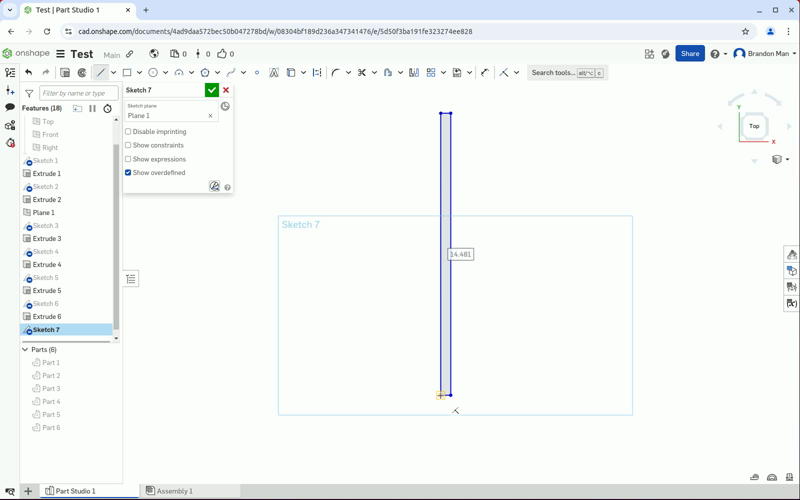
scroll(-6)
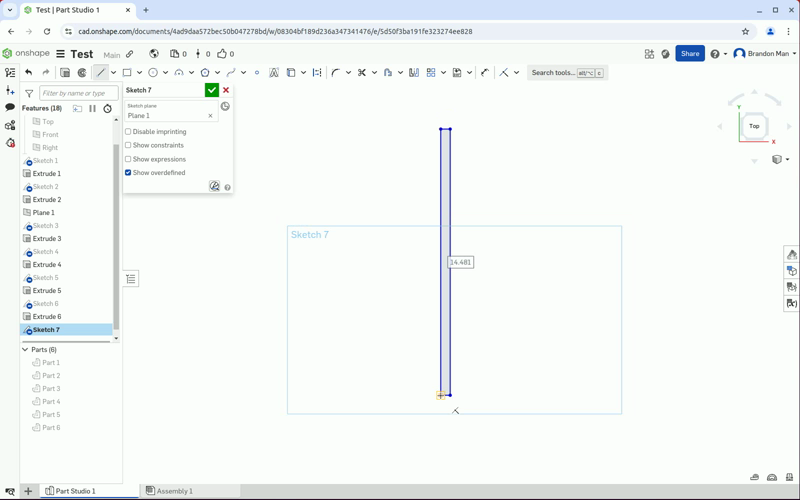
scroll(-6)
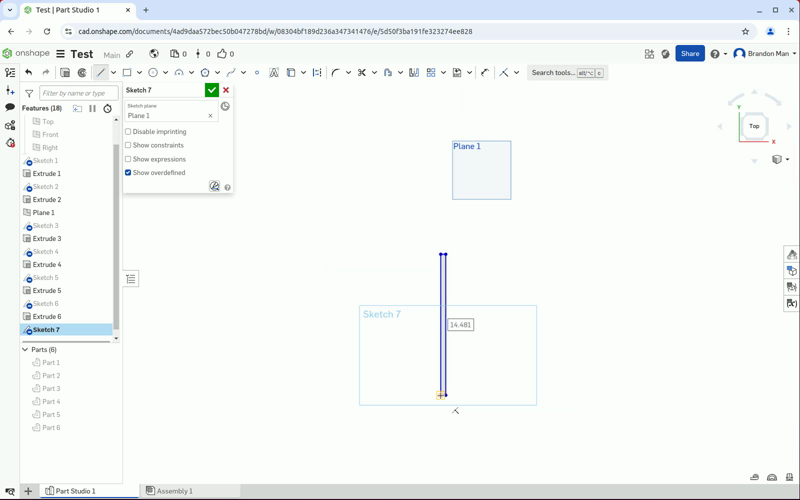
scroll(-6)
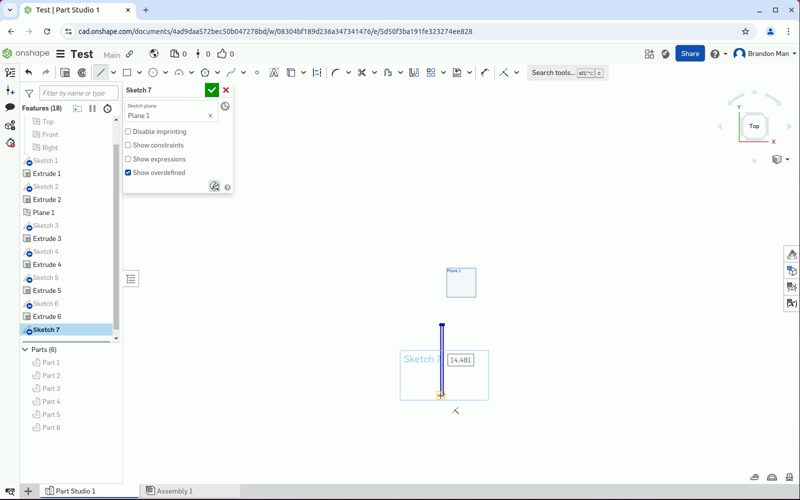
key(esc)
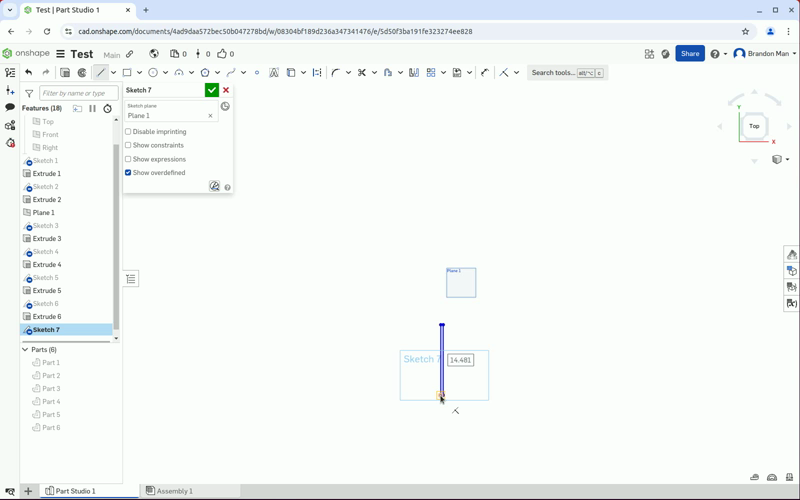
mouse_move(442, 394)
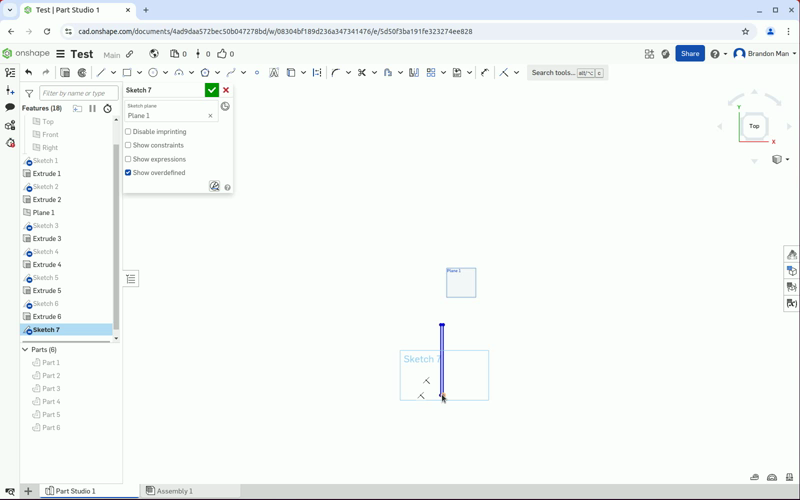
scroll(6)
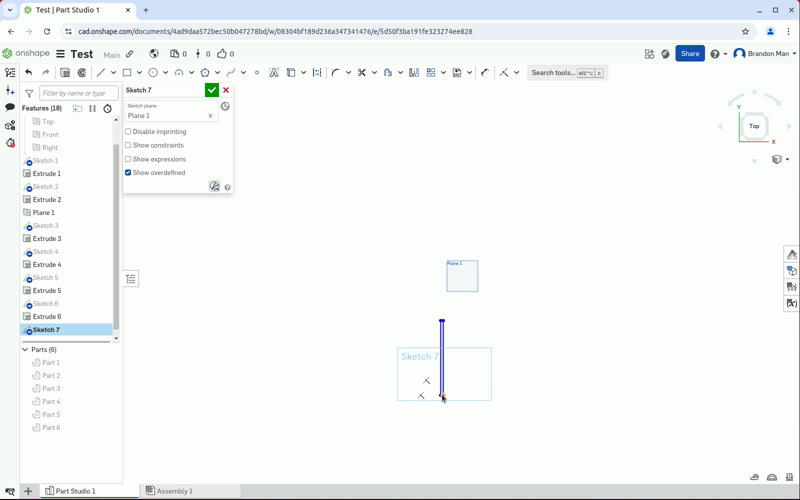
scroll(6)
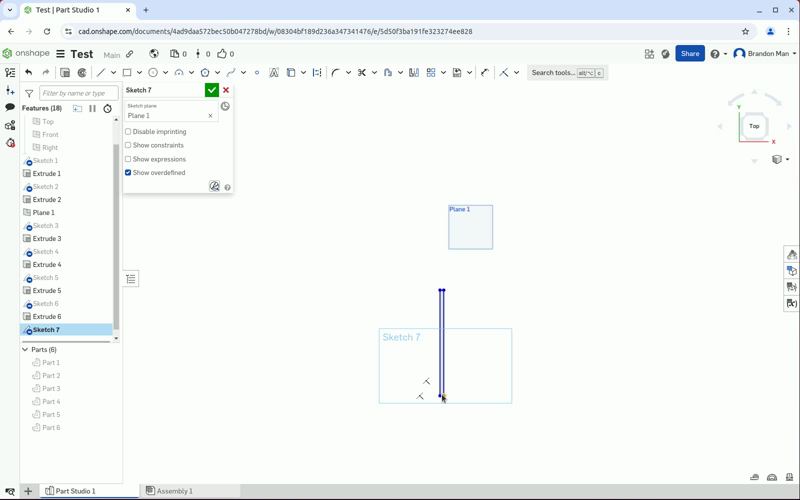
scroll(6)
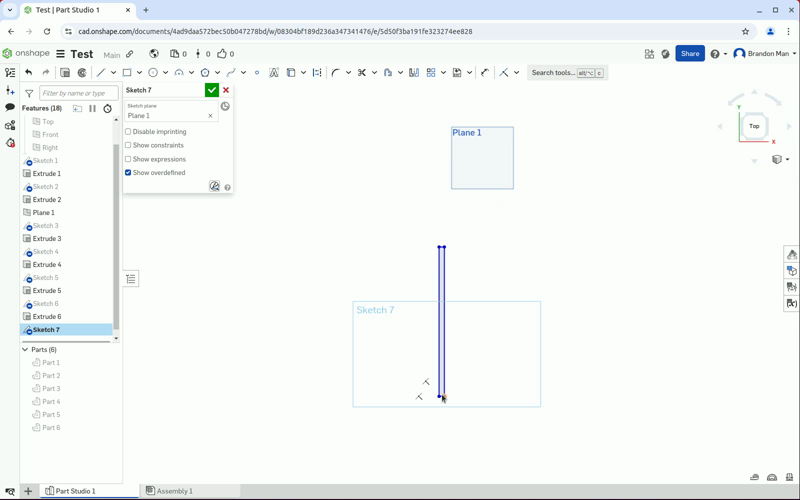
scroll(6)
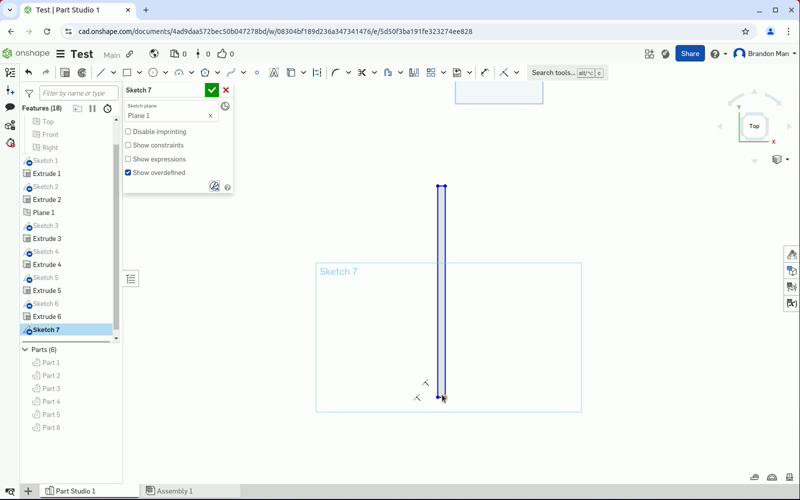
scroll(6)
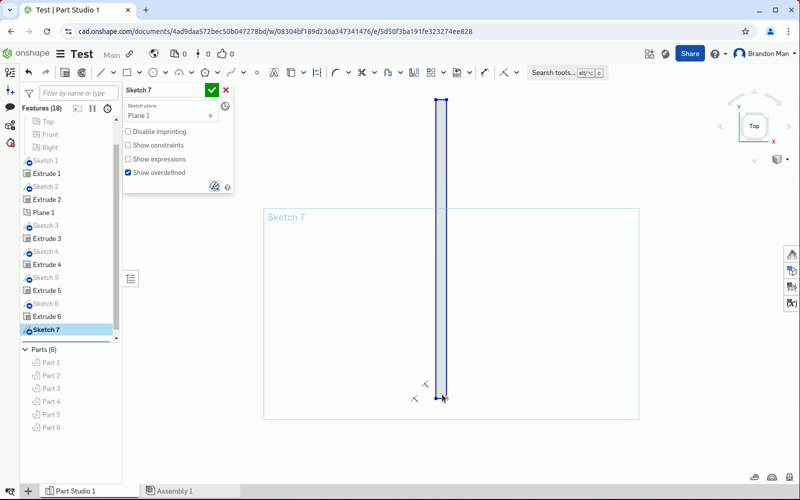
scroll(6)
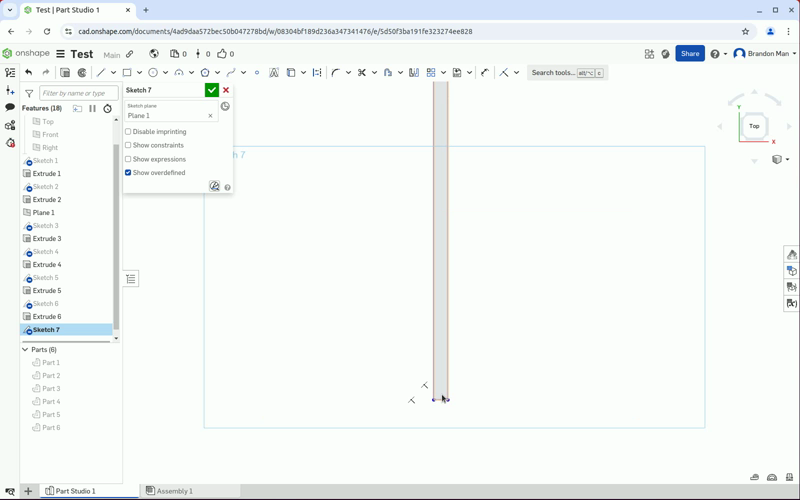
scroll(6)
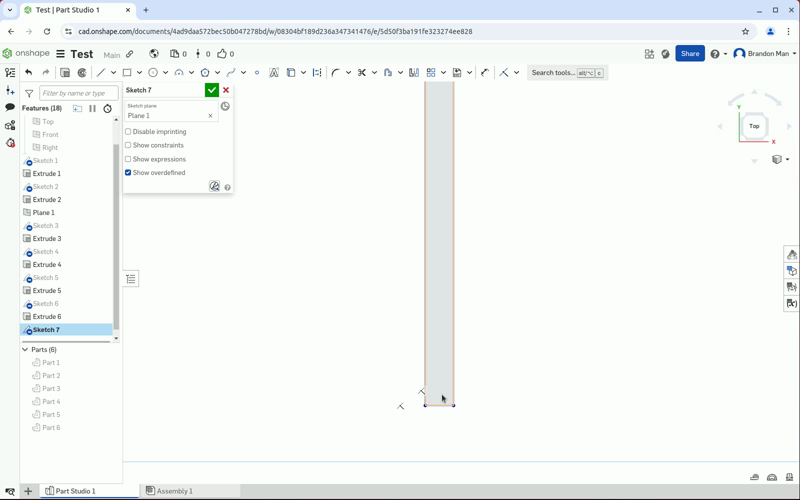
click(442, 394)
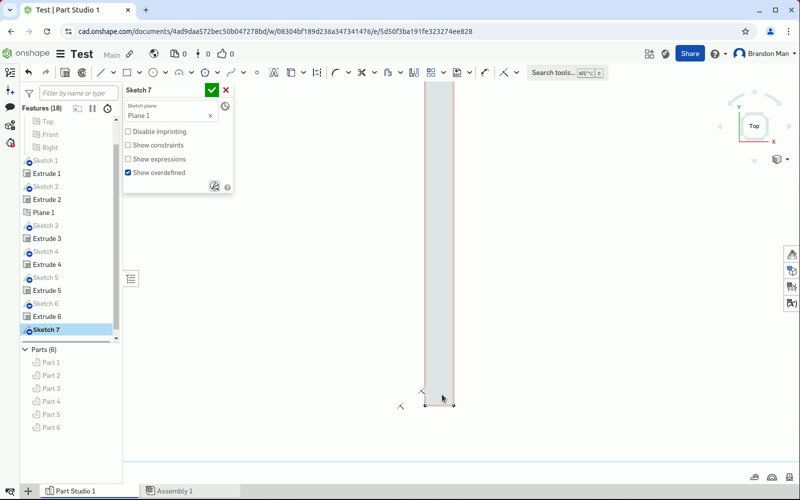
scroll(-6)
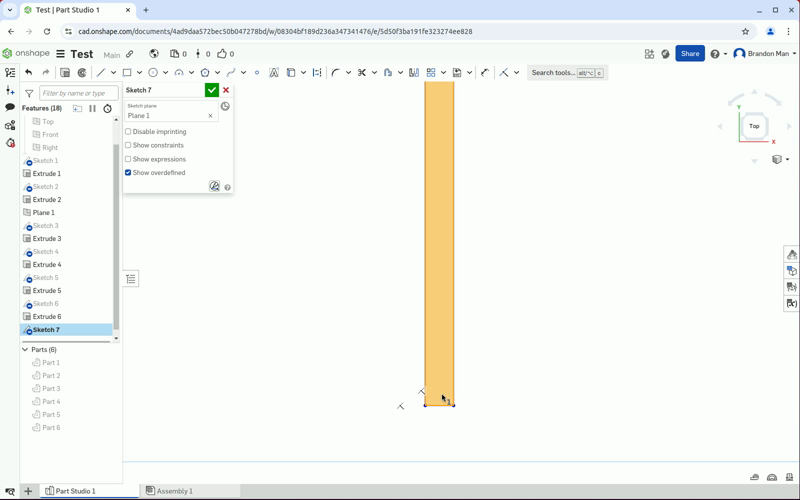
scroll(-6)
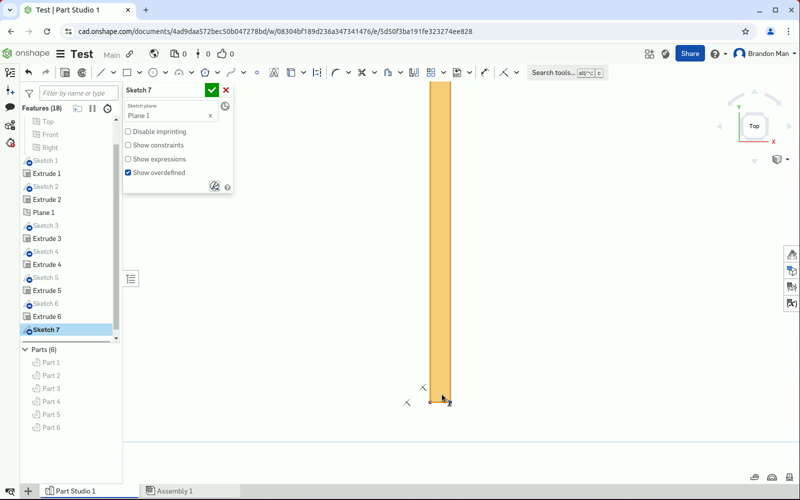
scroll(-6)
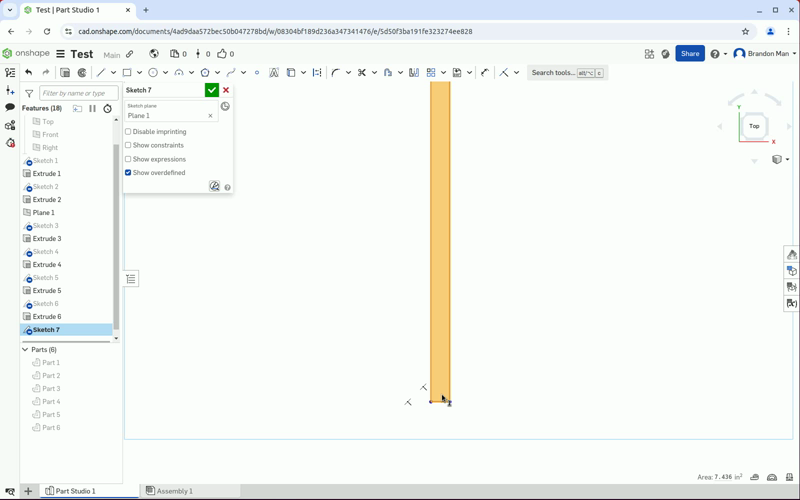
scroll(-6)
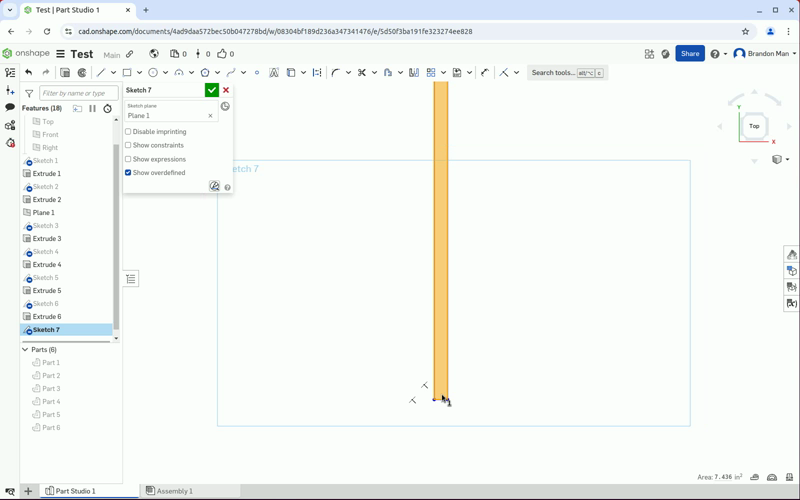
scroll(-6)
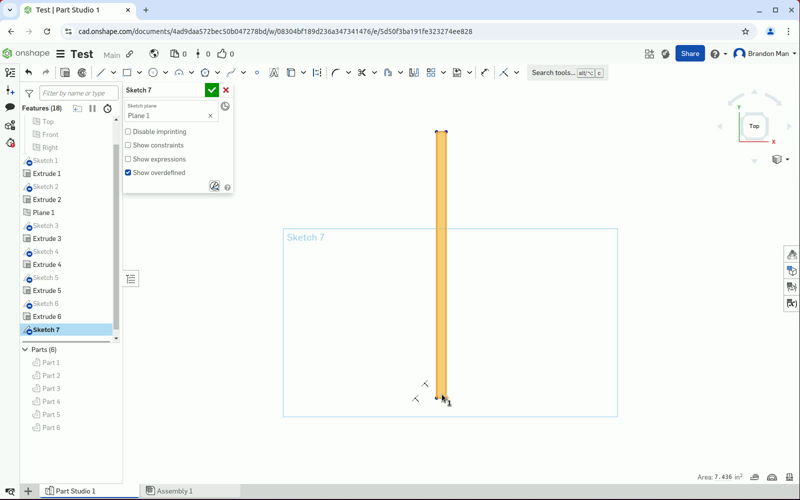
scroll(-6)
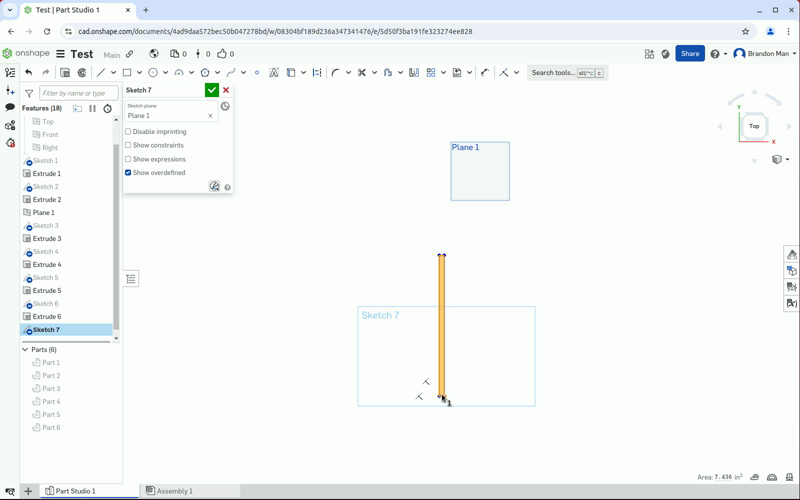
scroll(-6)
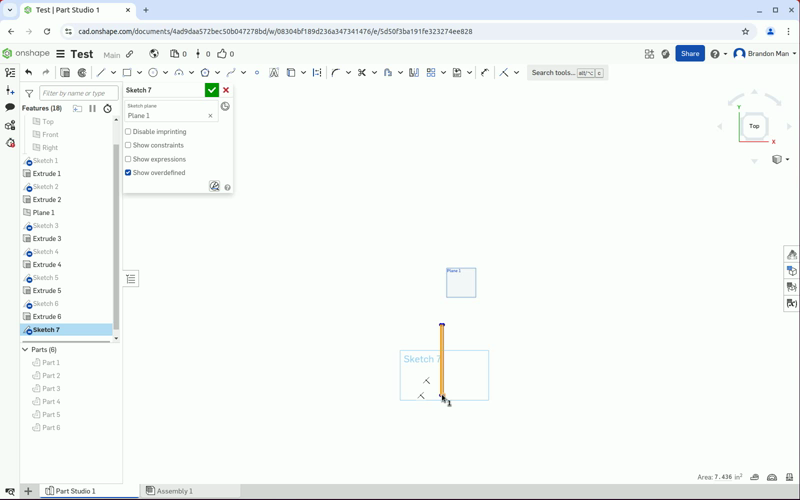
mouse_move(73, 352)
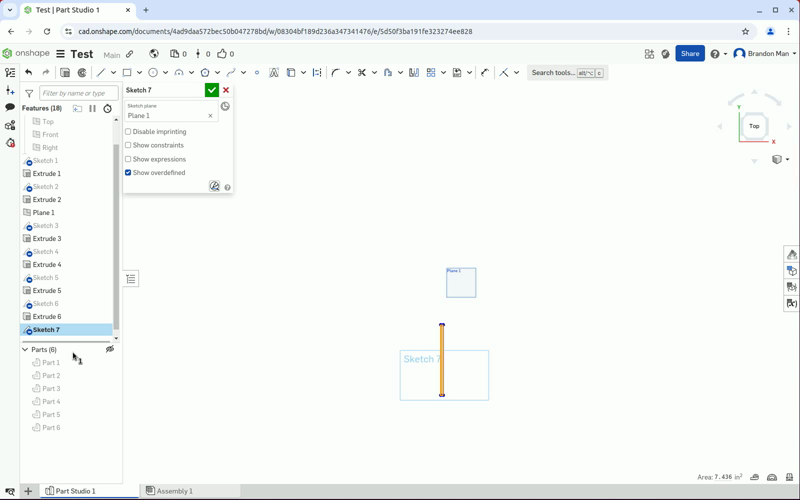
key(shift+y)
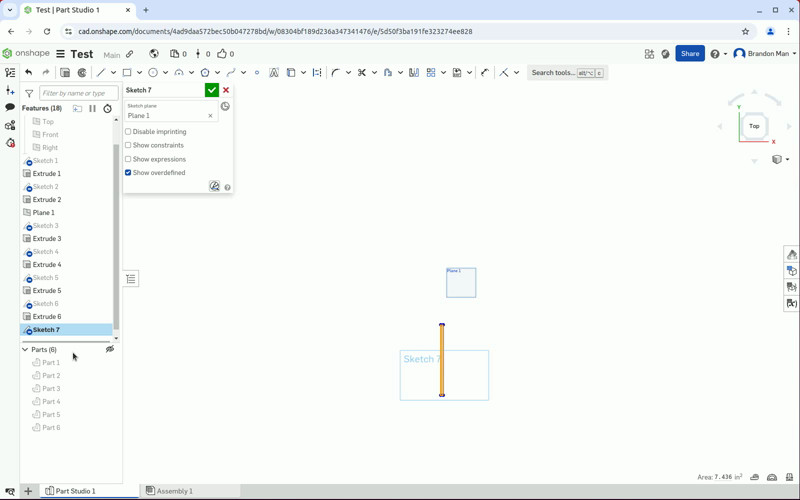
key(shift+e)
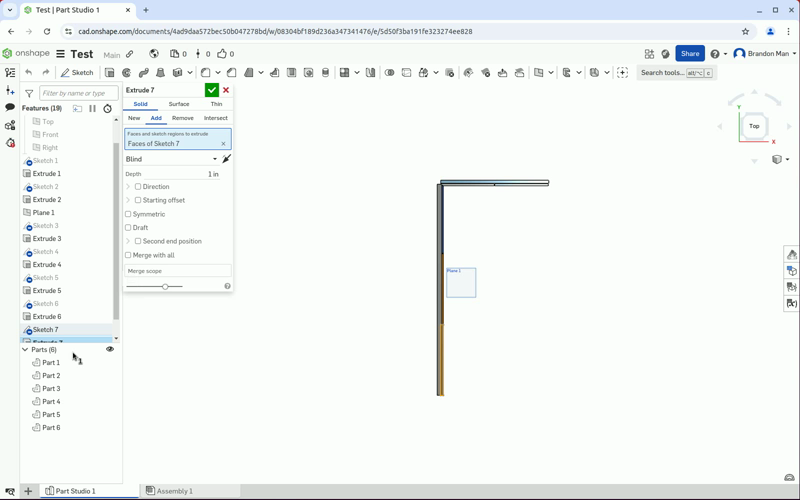
mouse_move(143, 106)
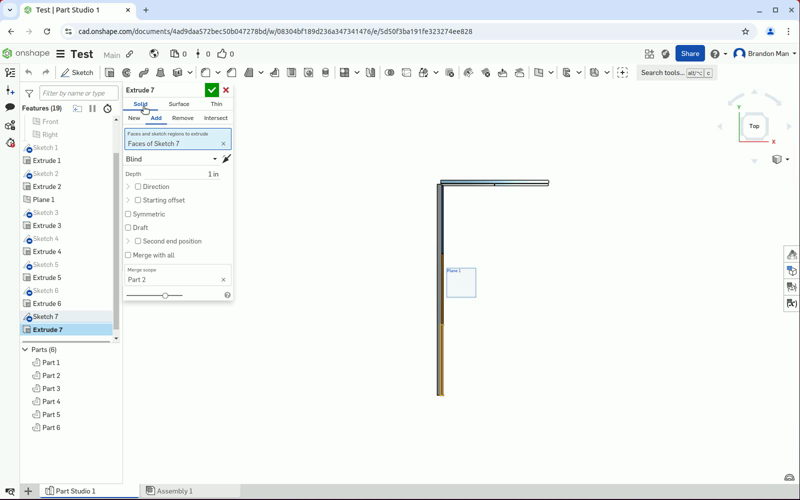
click(143, 106)
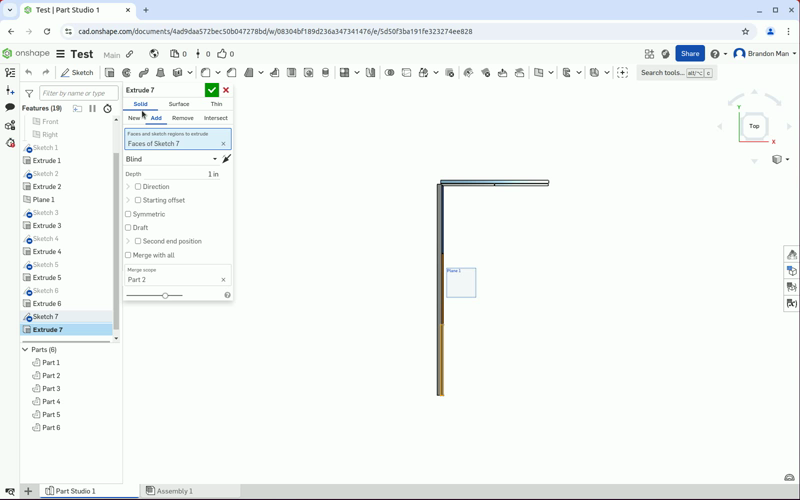
mouse_move(137, 120)
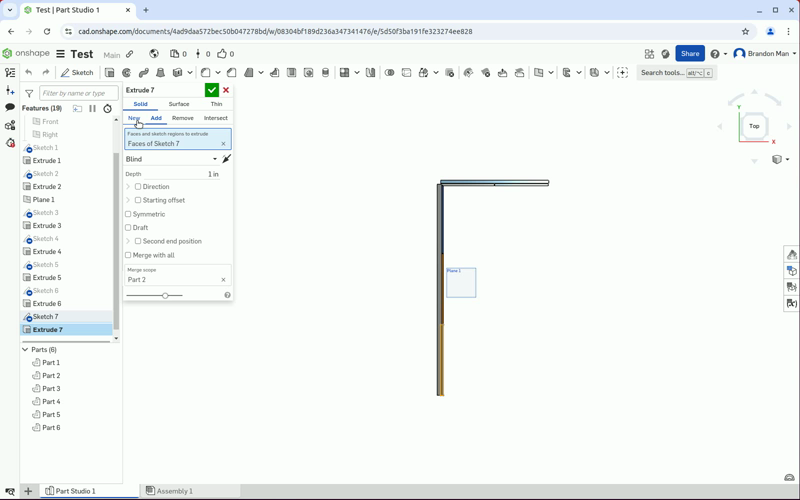
click(137, 120)
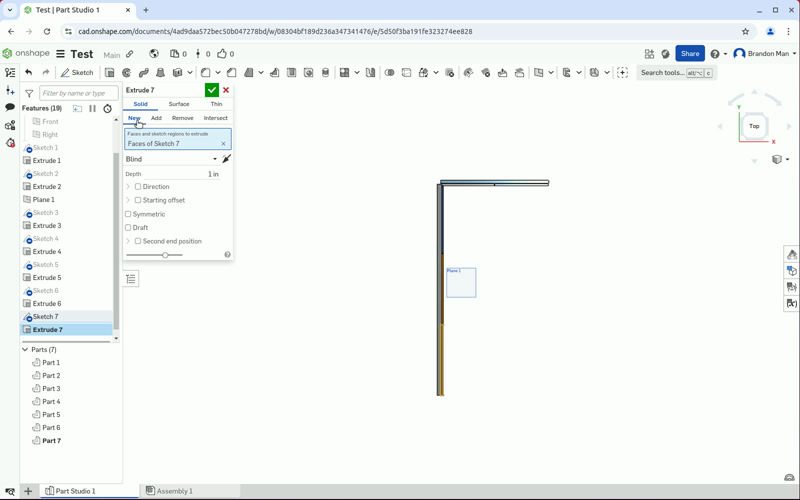
key(tab, 4)
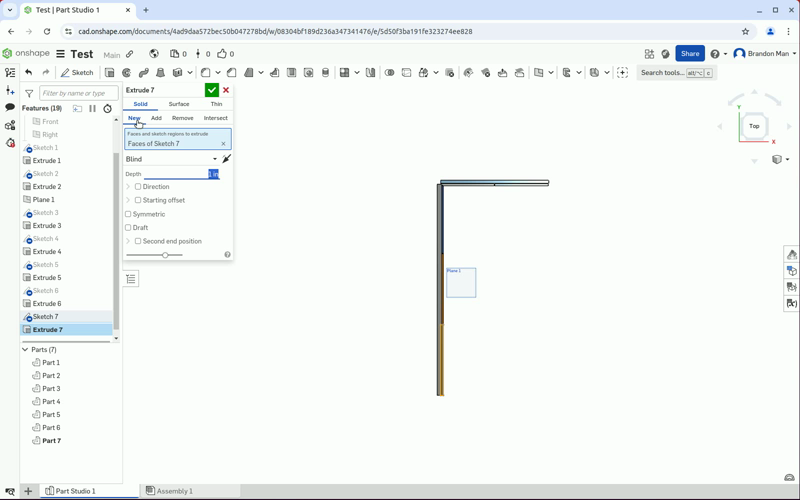
text(-7.462)
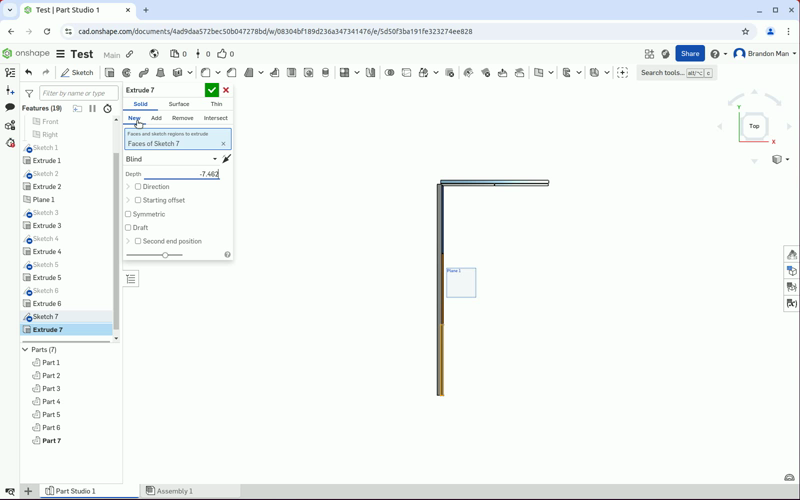
key(enter)
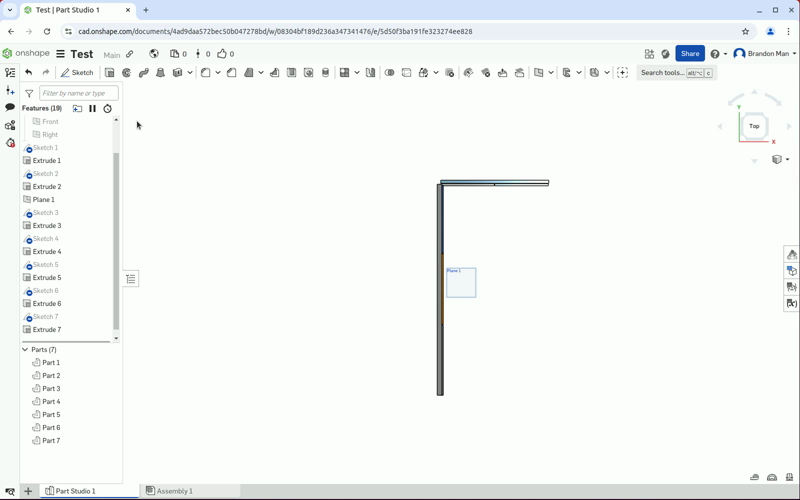
key(shift+h)
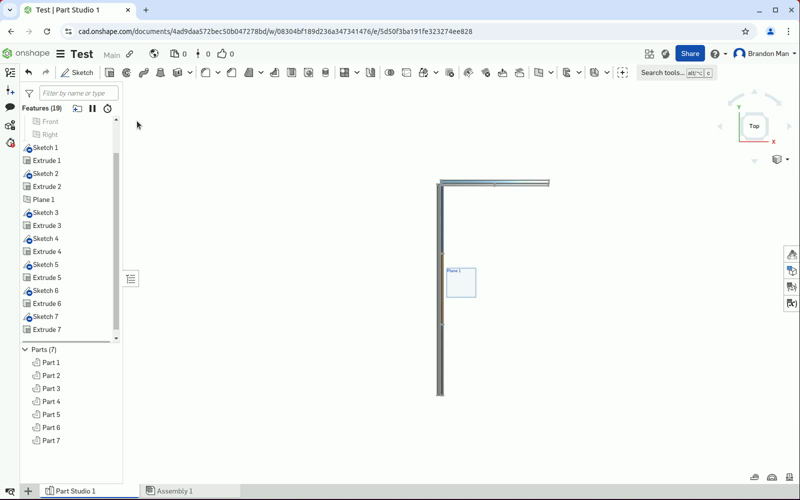
key(shift+h)
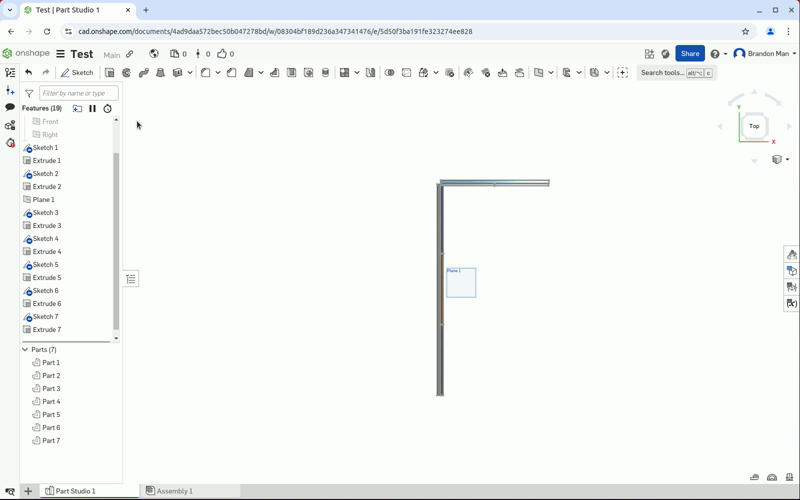
key(shift+7)
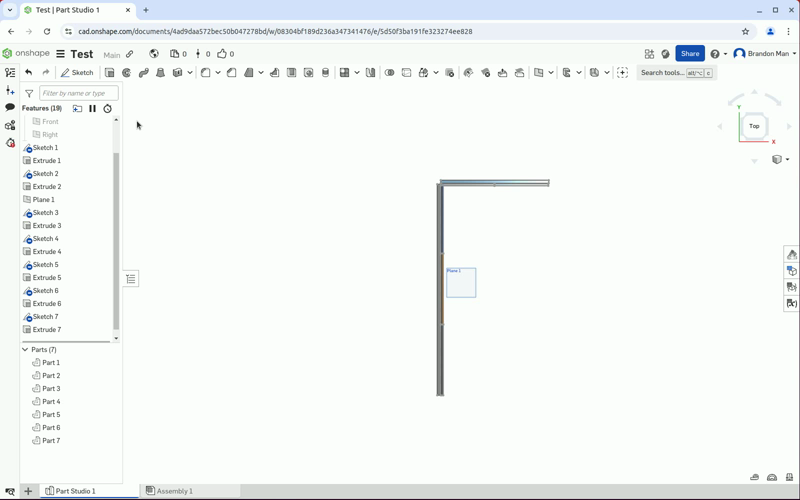
key(up, 3)
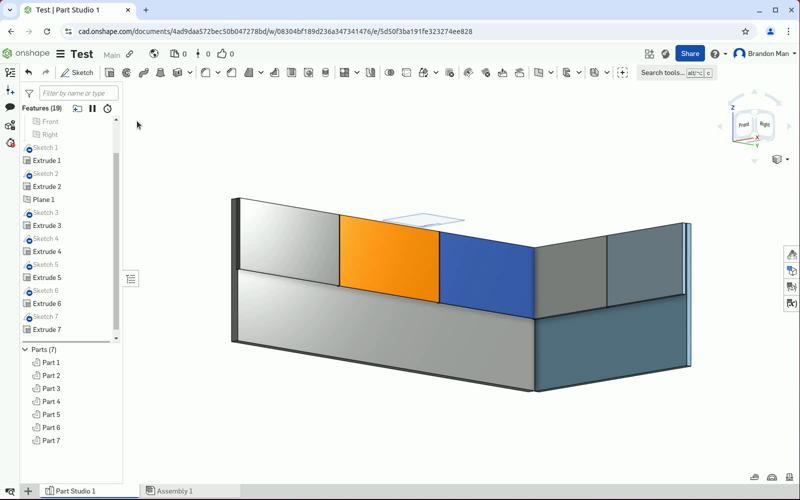
key(left, 3)
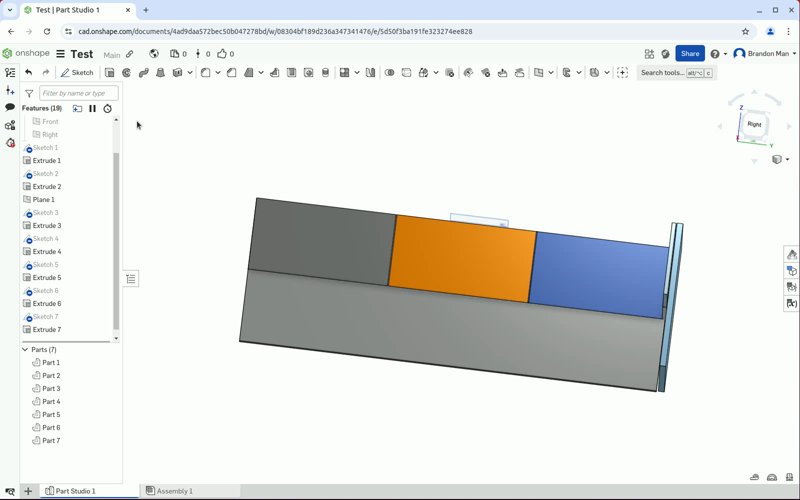
key(right, 3)
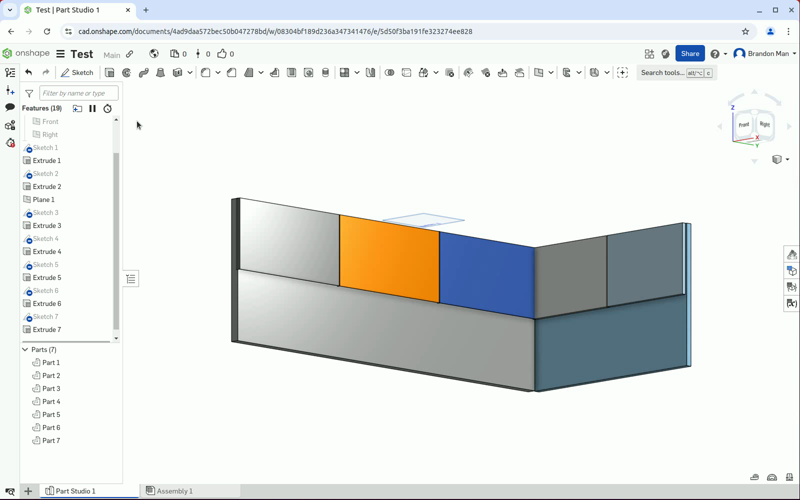
key(down, 3)
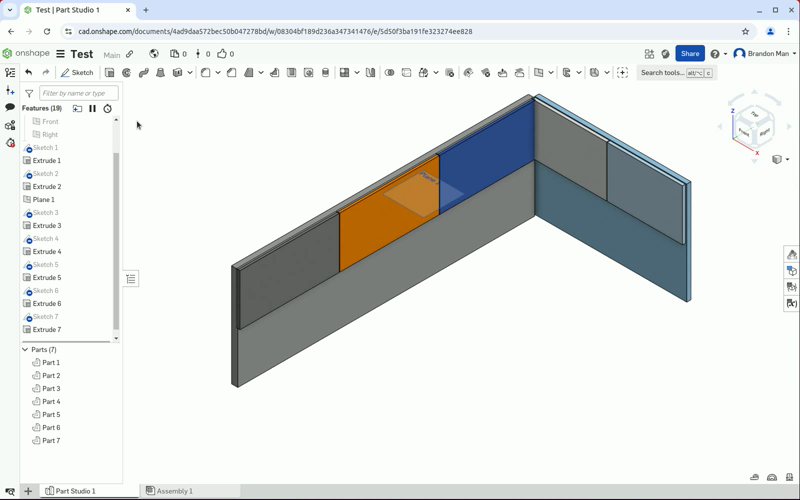
mouse_move(69, 150)
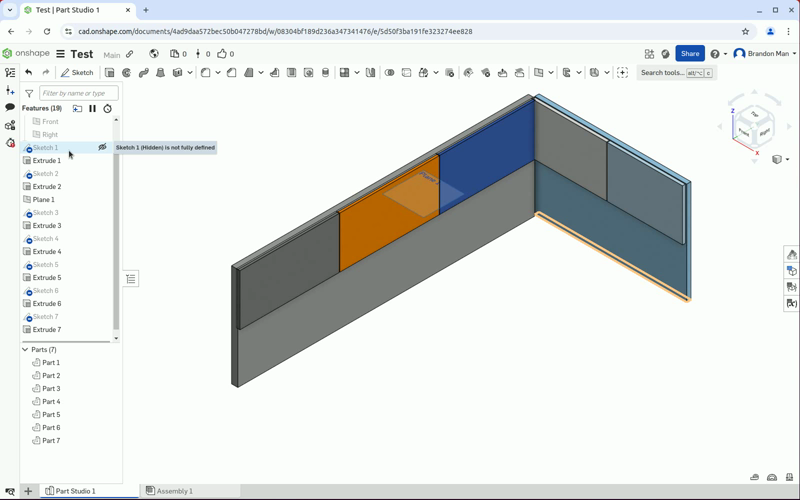
click(69, 150)